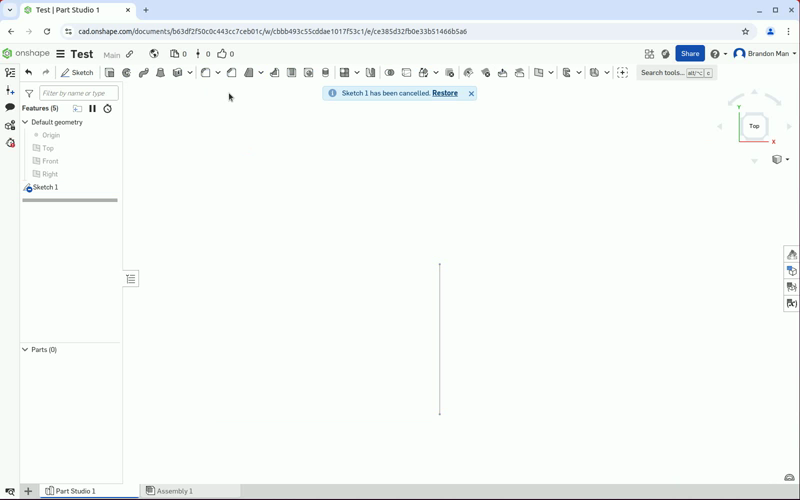
key(shift+h)
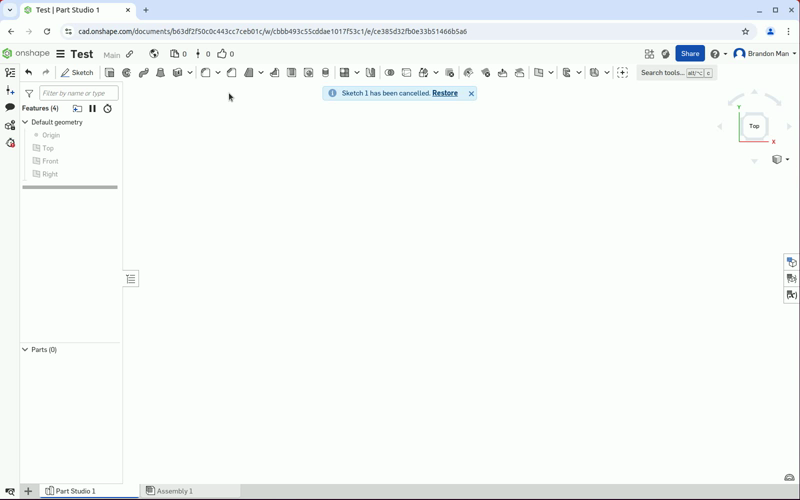
mouse_move(73, 352)
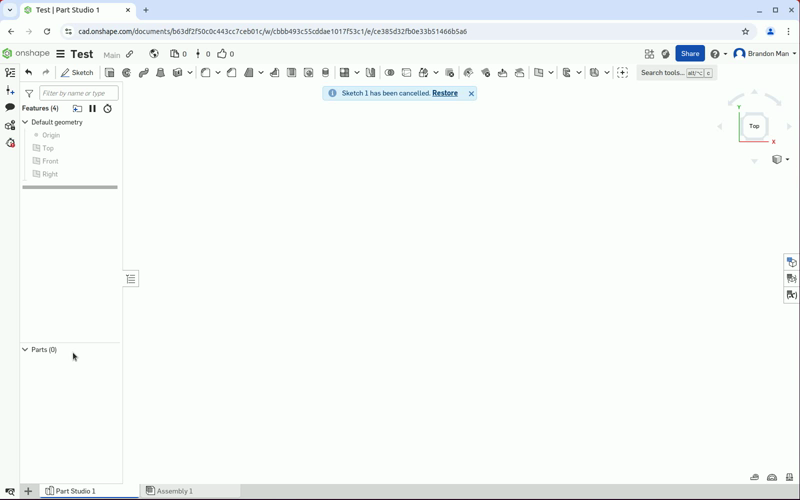
key(y)
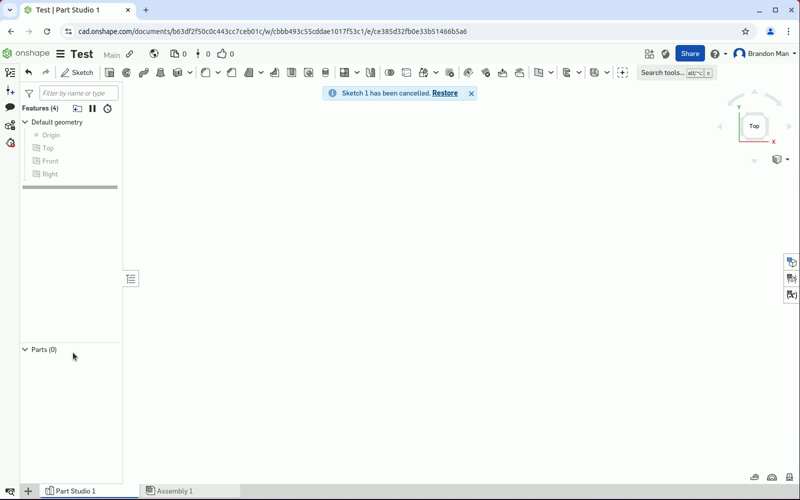
key(shift+p)
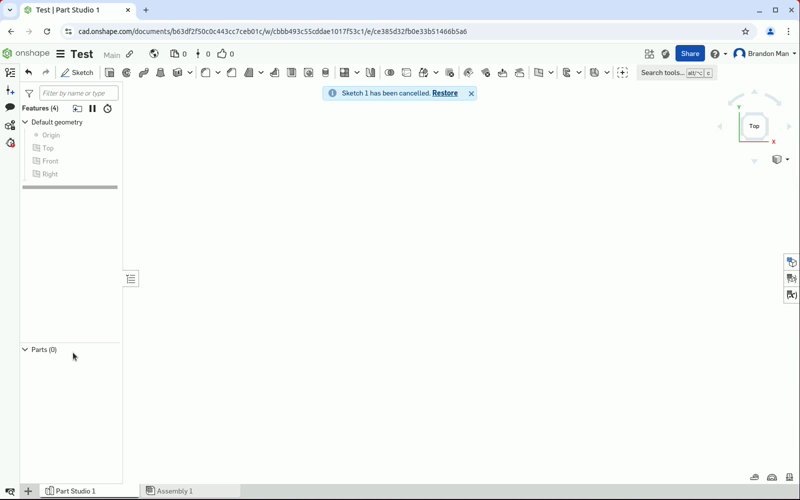
key(space)
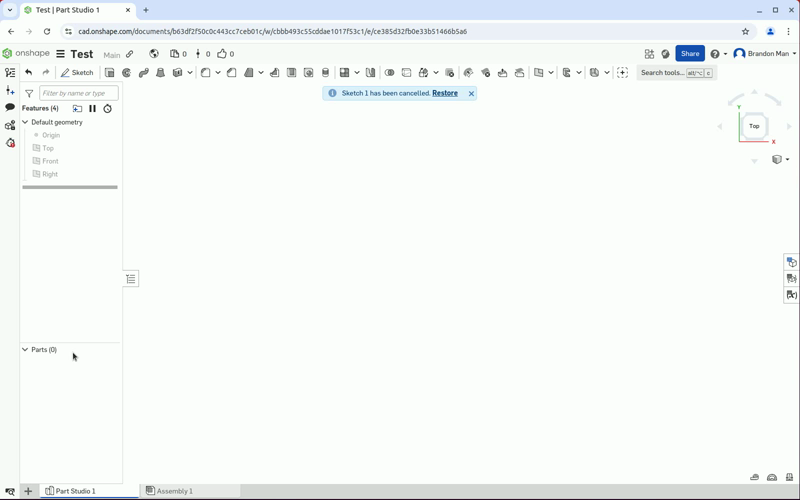
key_down(shift)
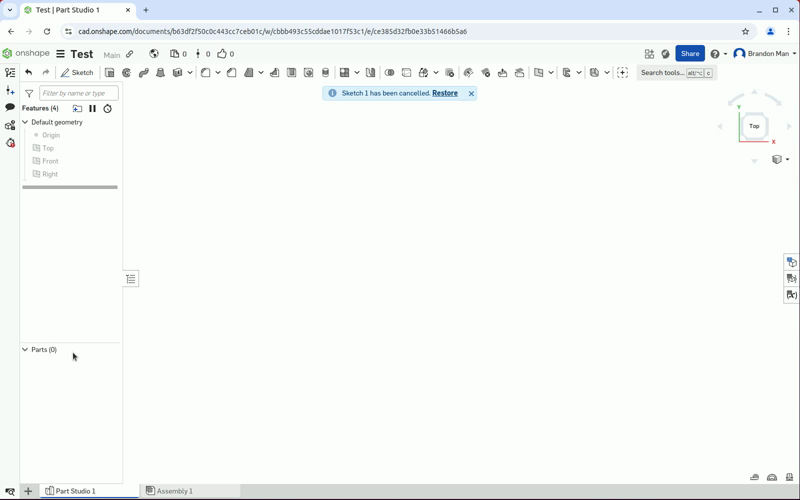
key(up)
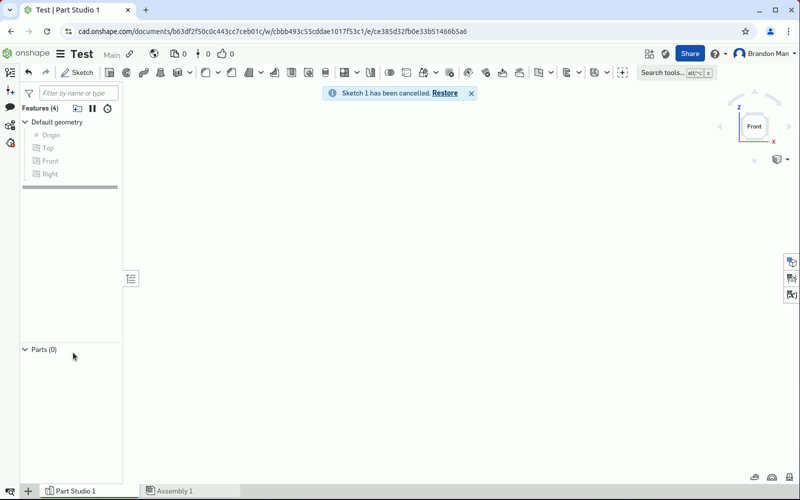
key_up(shift)
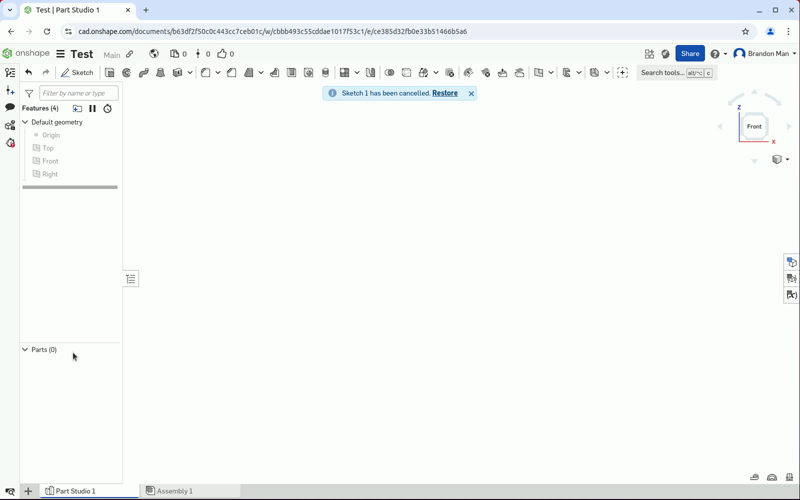
mouse_move(73, 352)
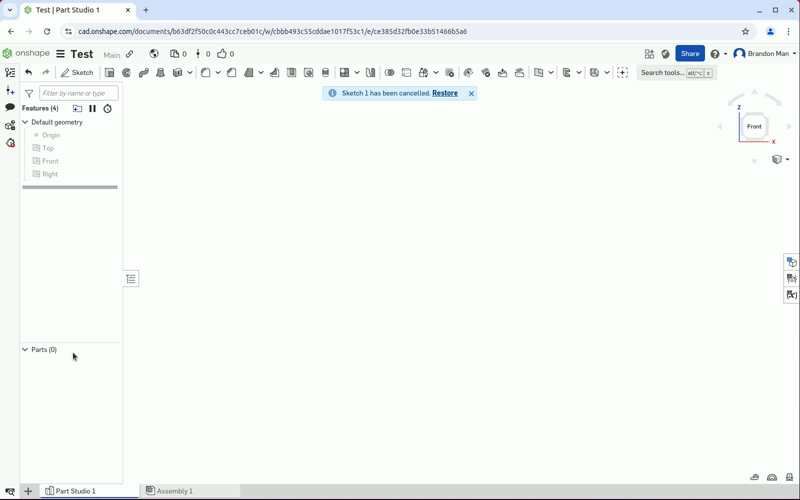
key(shift+y)
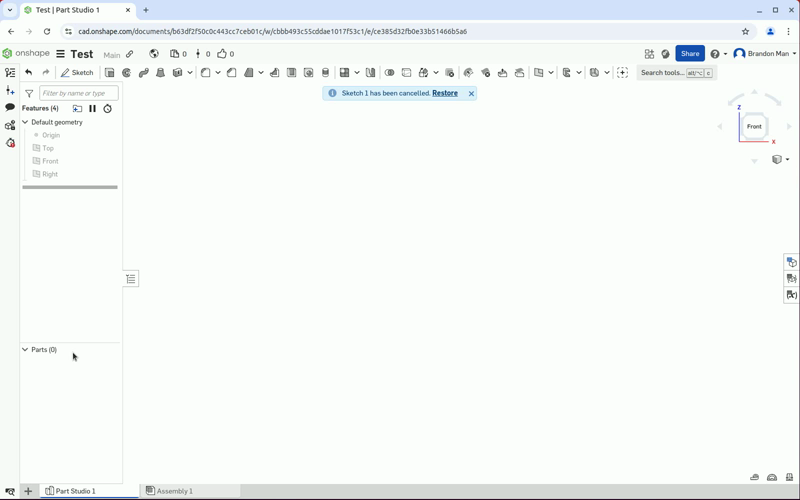
key(shift+s)
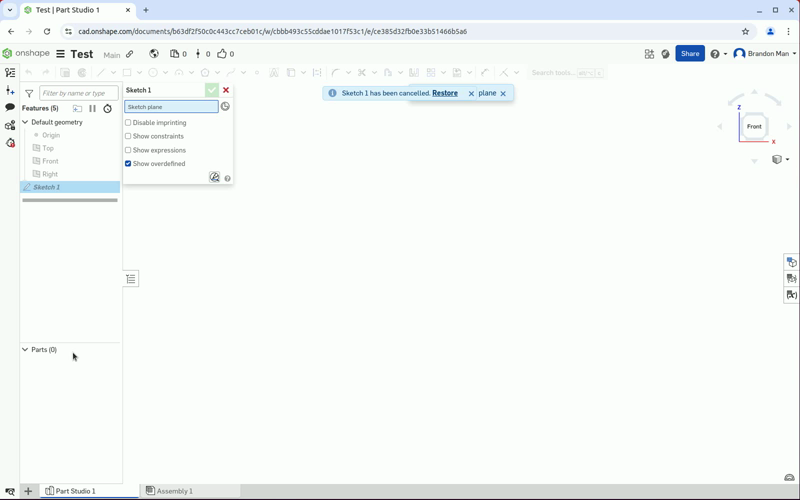
mouse_move(73, 163)
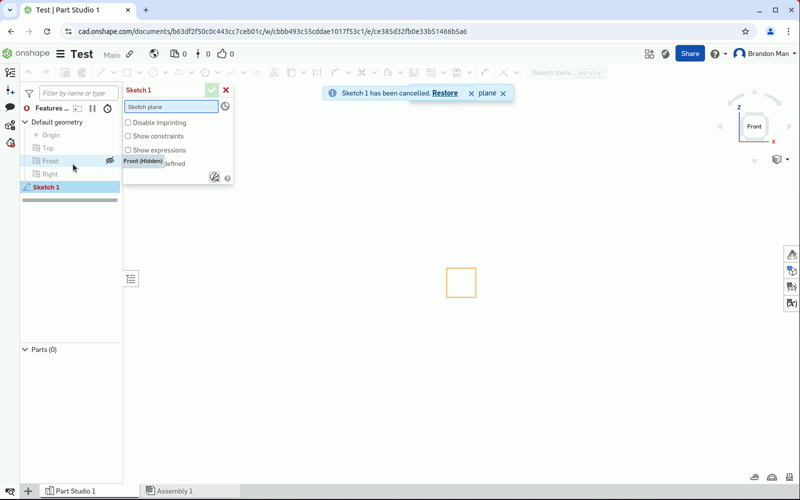
click(73, 163)
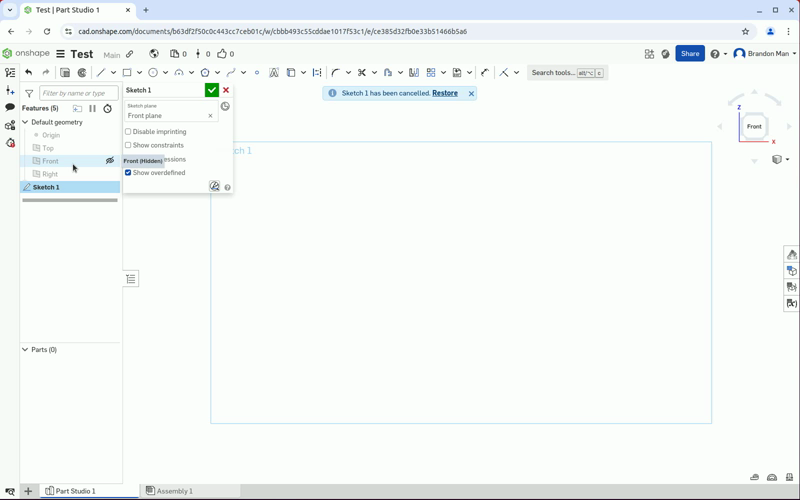
mouse_move(73, 352)
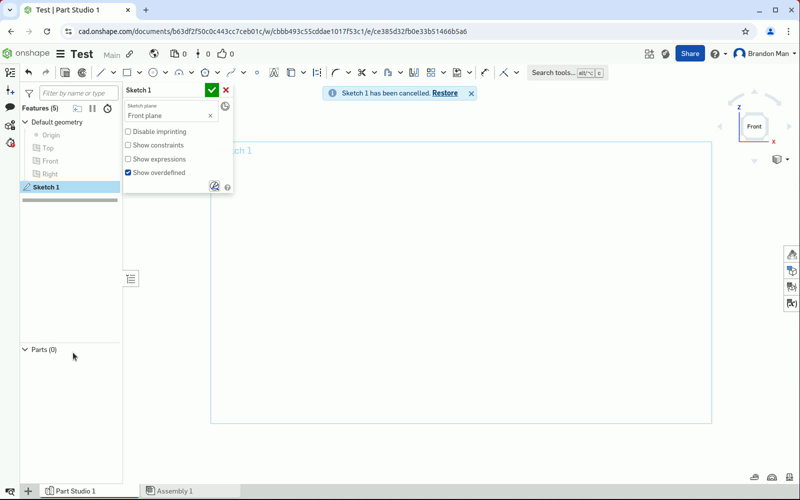
key(y)
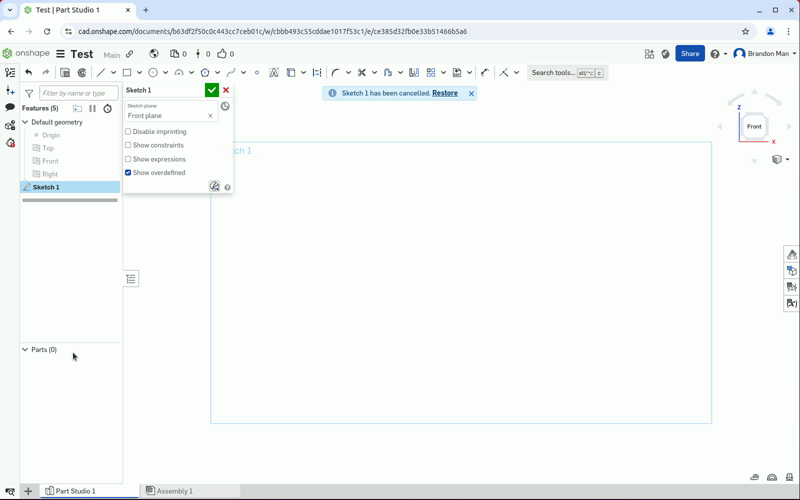
key(l)
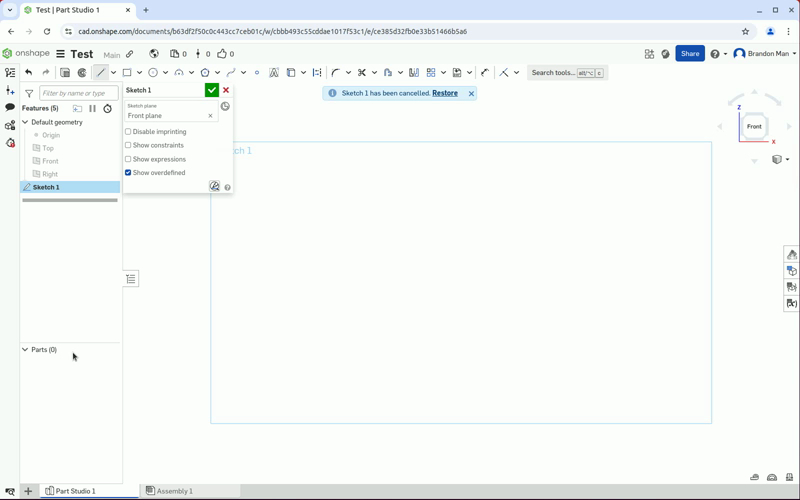
key_down(shift)
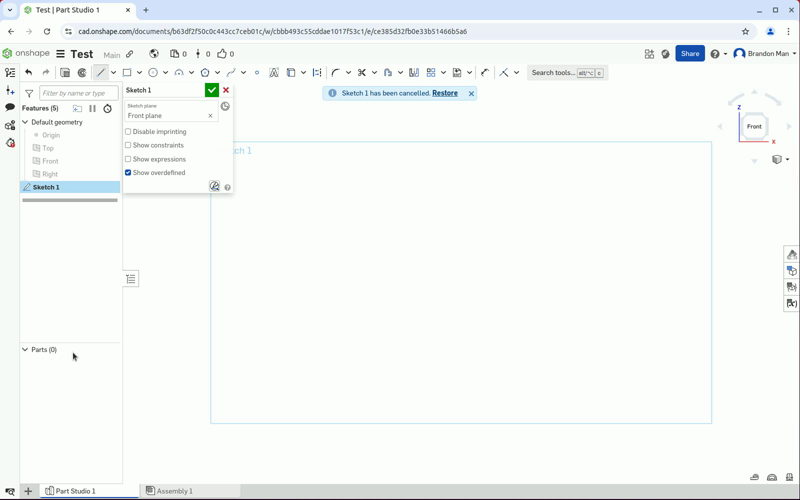
mouse_move(404, 285)
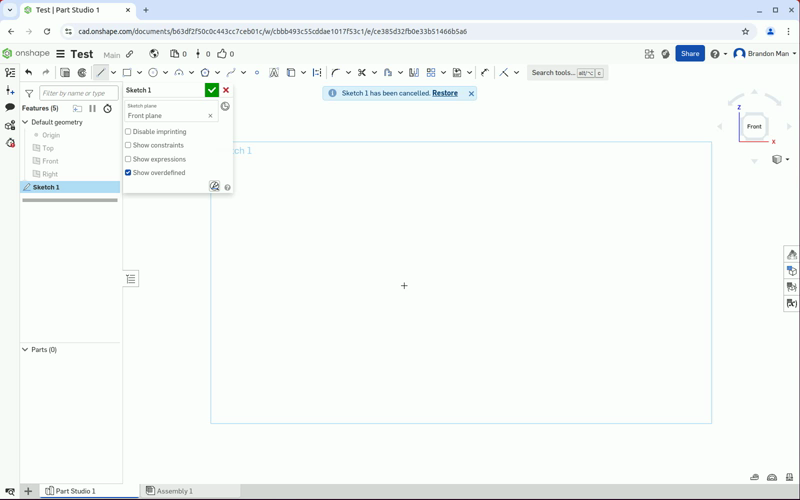
click(404, 285)
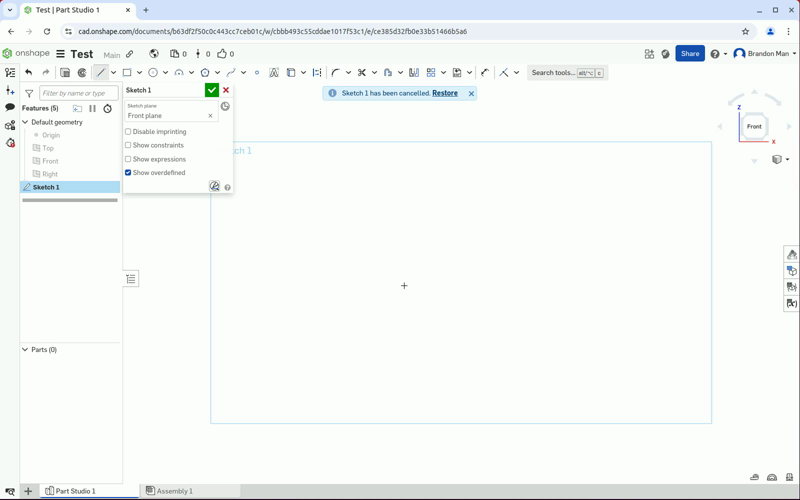
key_up(shift)
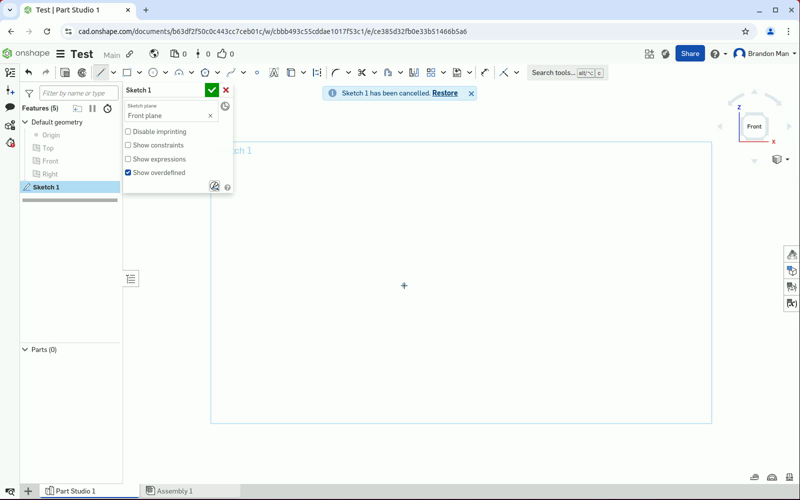
key_down(shift)
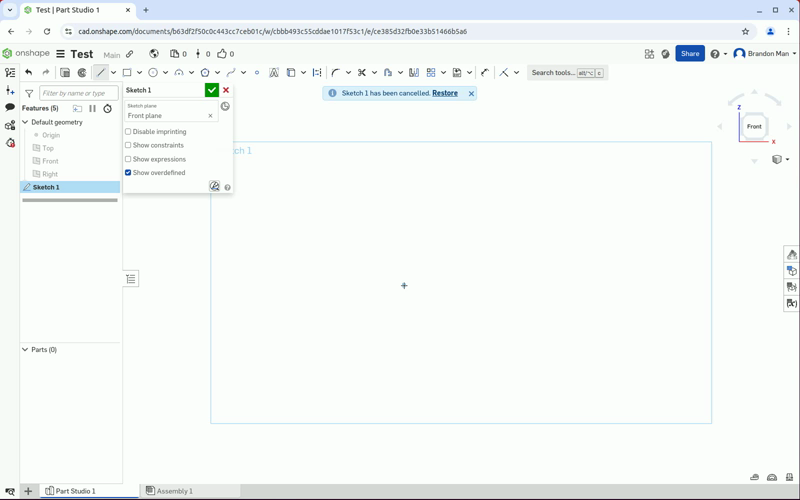
mouse_move(572, 285)
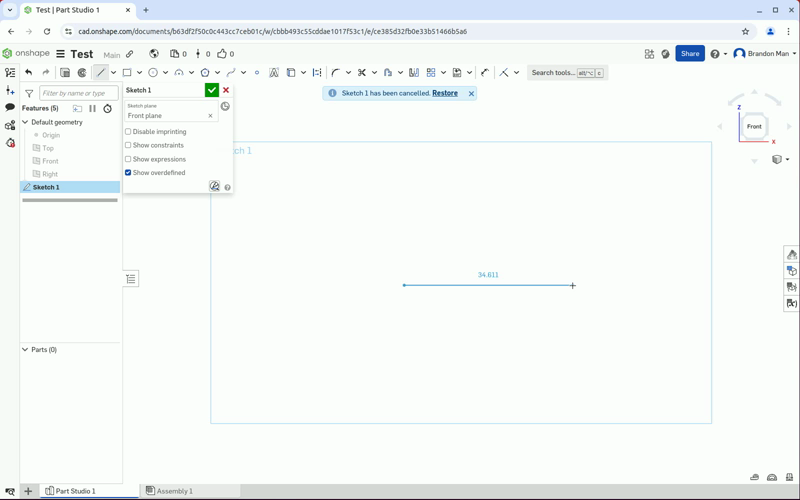
click(572, 285)
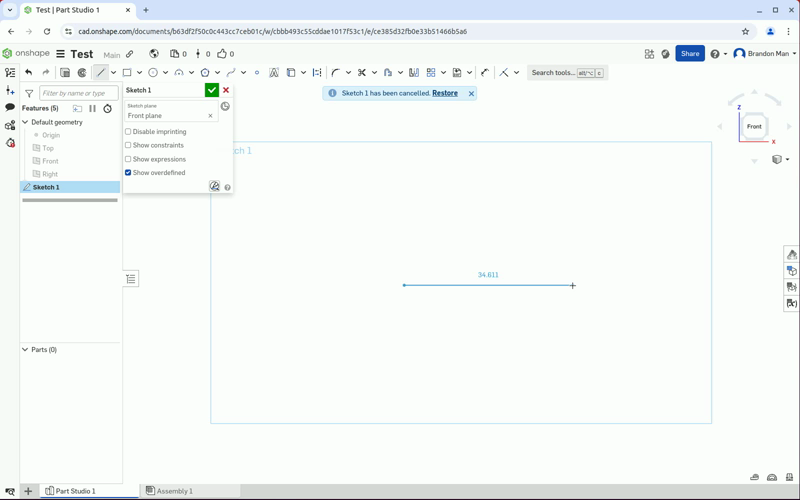
key_up(shift)
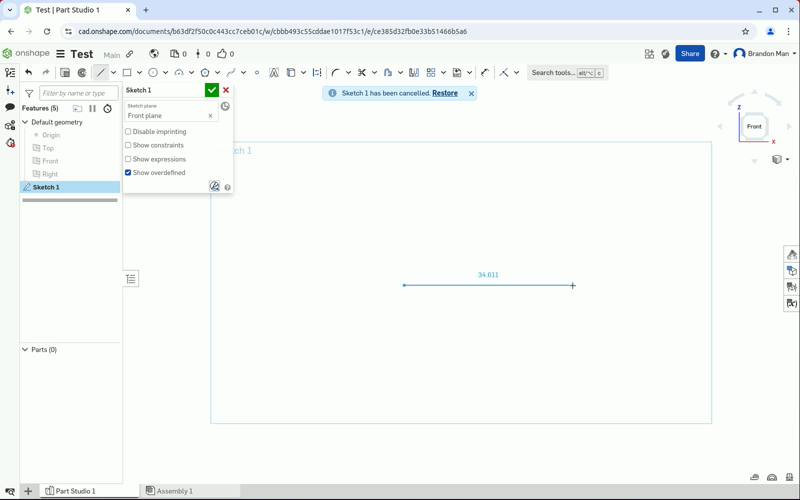
key_down(shift)
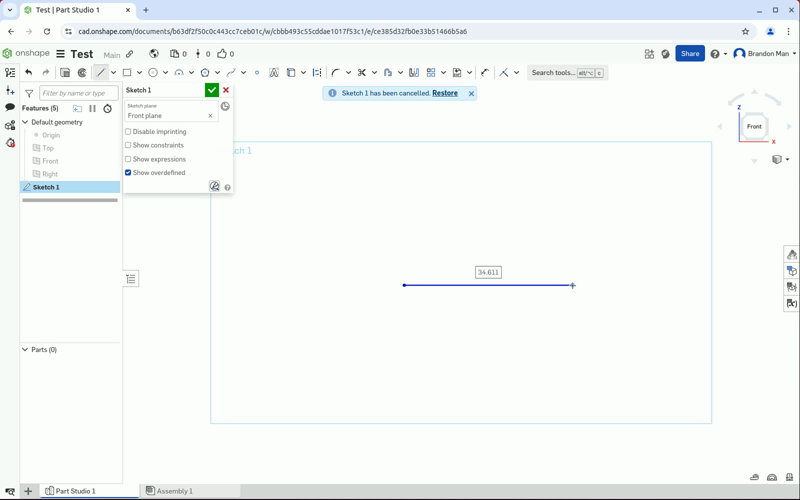
mouse_move(589, 285)
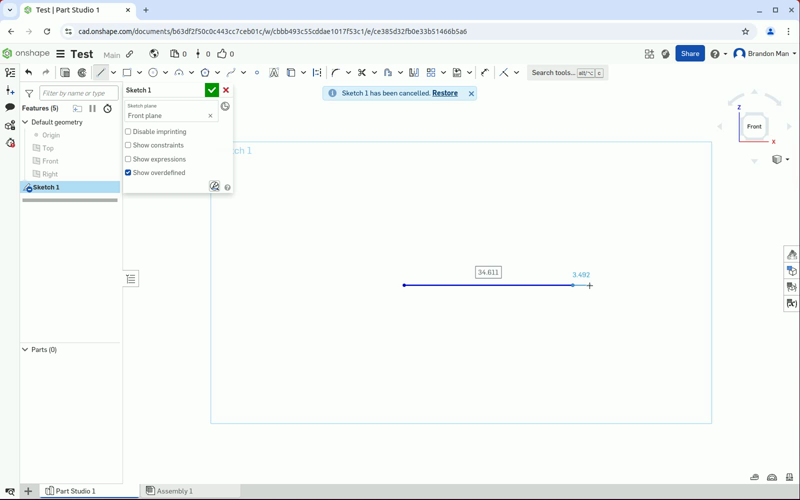
mouse_move(572, 281)
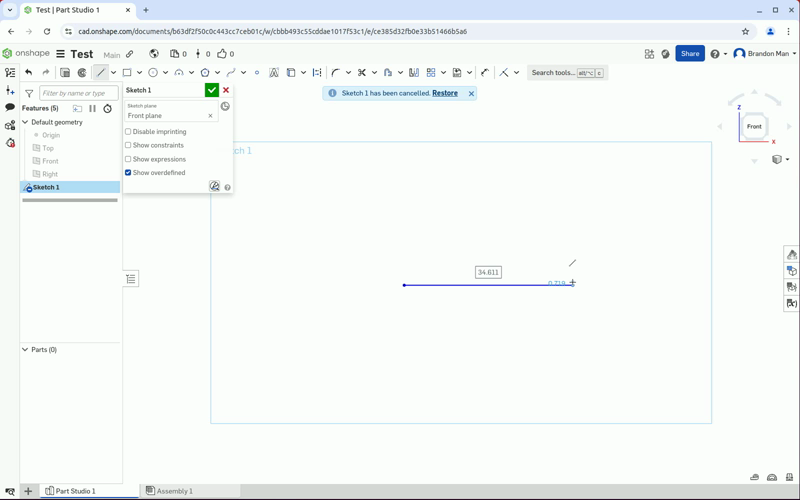
scroll(6)
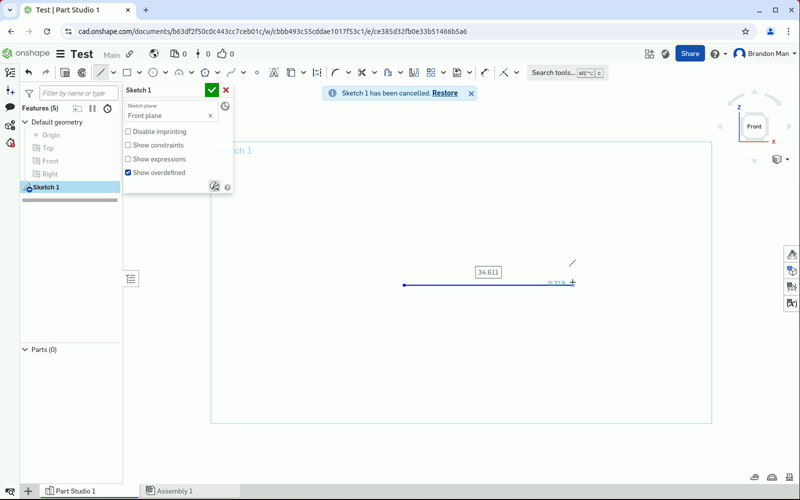
scroll(6)
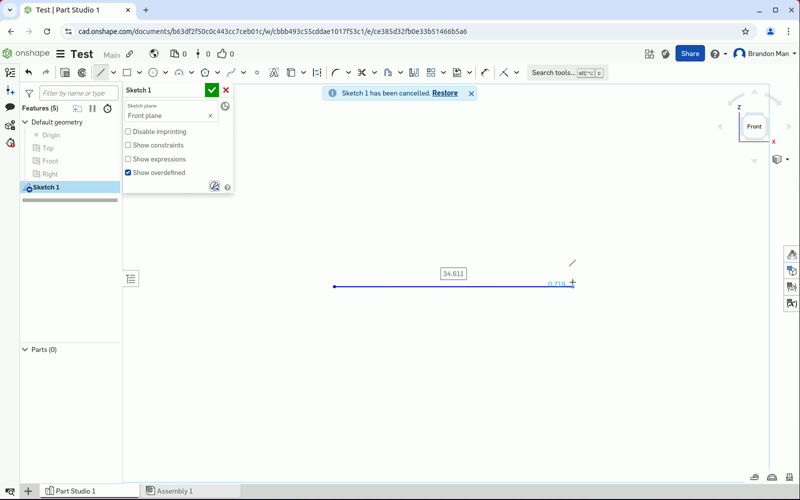
scroll(6)
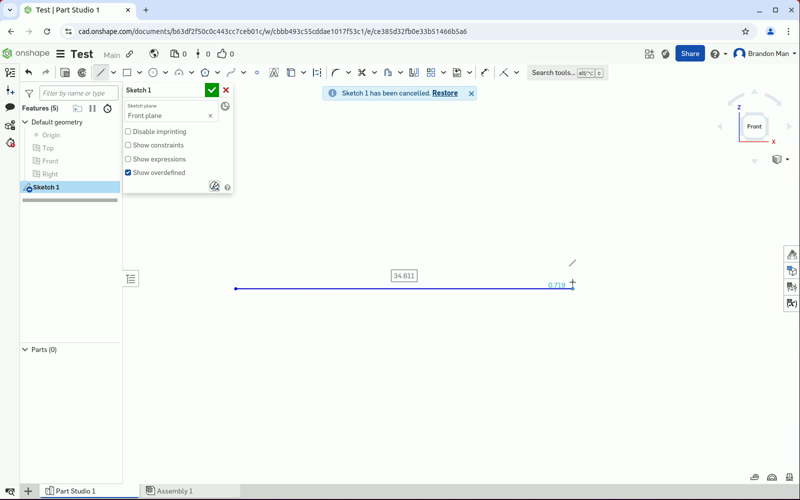
scroll(6)
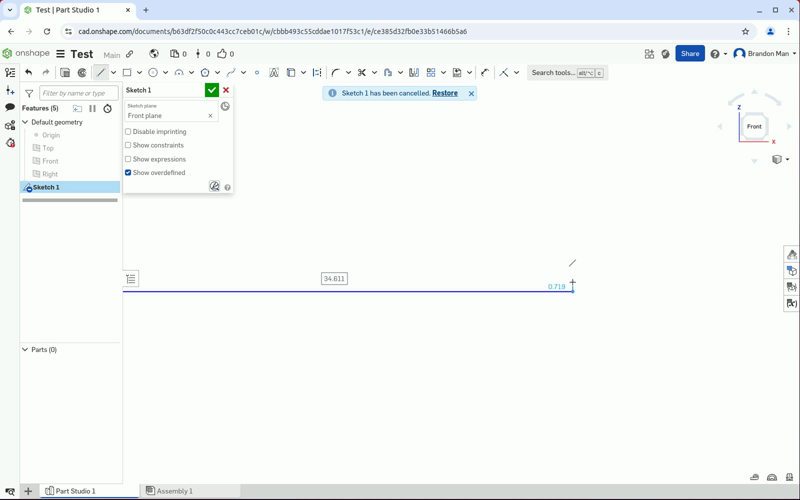
scroll(6)
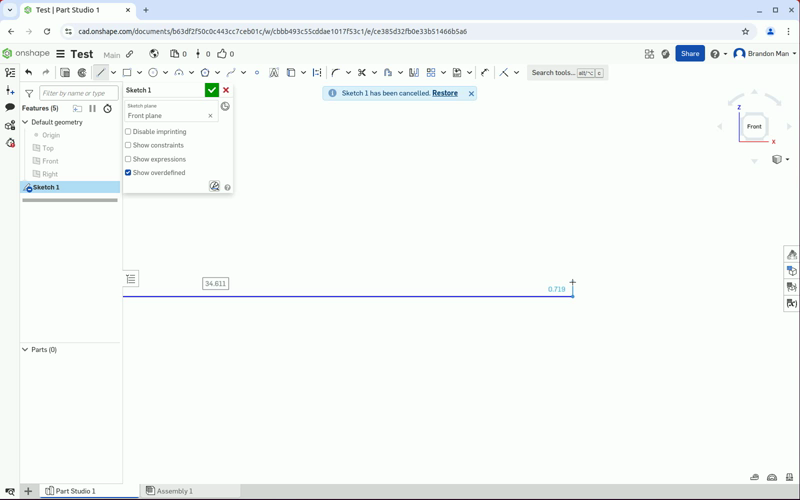
scroll(6)
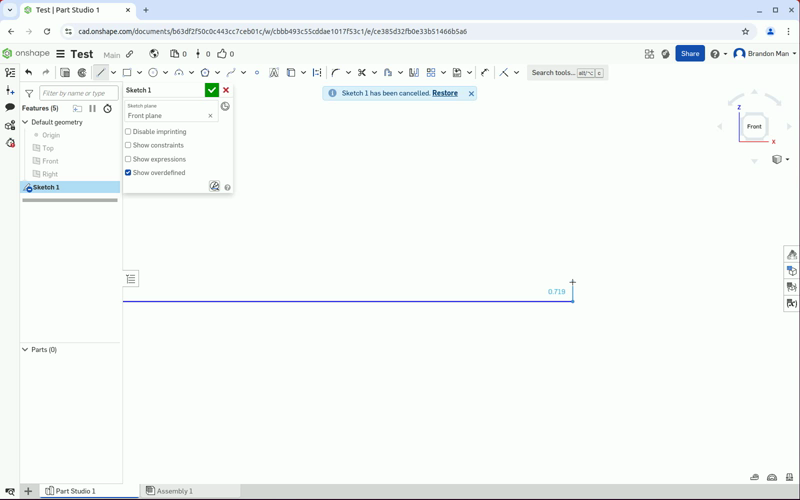
scroll(6)
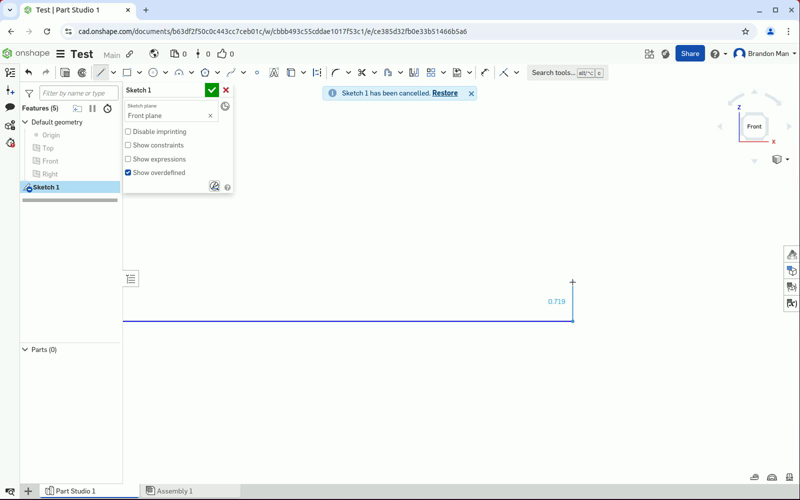
click(572, 281)
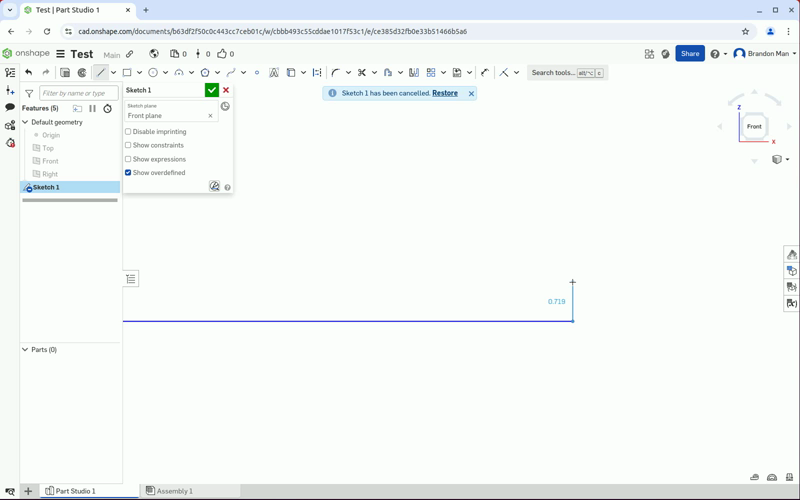
scroll(-6)
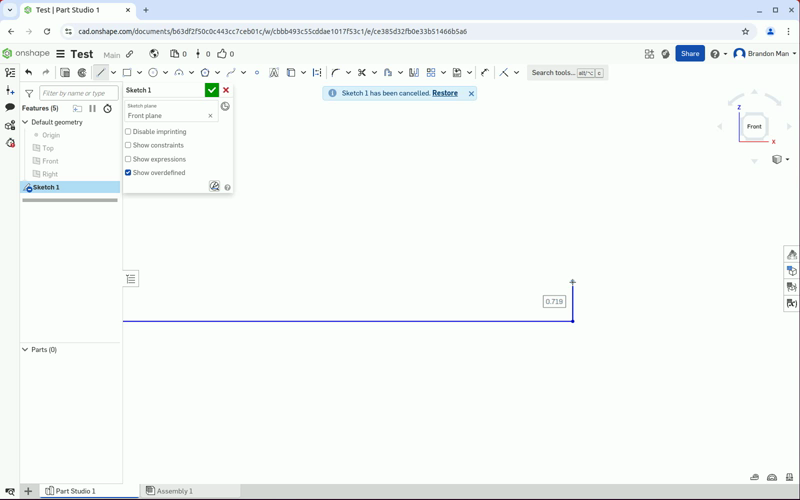
scroll(-6)
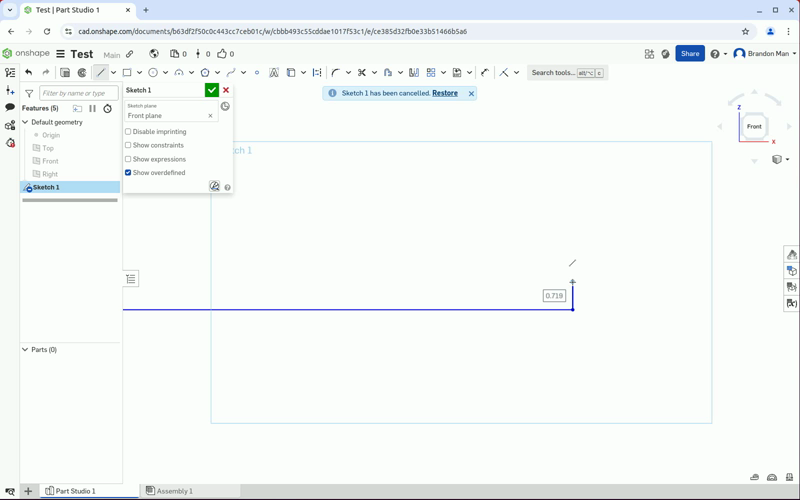
scroll(-6)
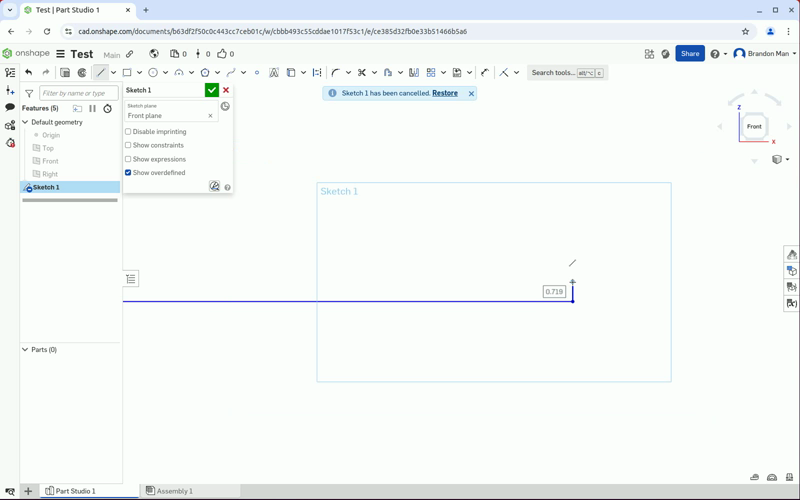
scroll(-6)
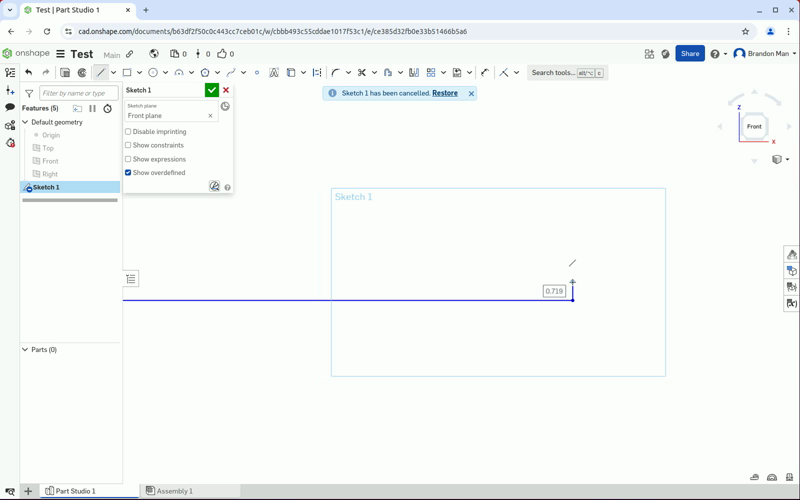
scroll(-6)
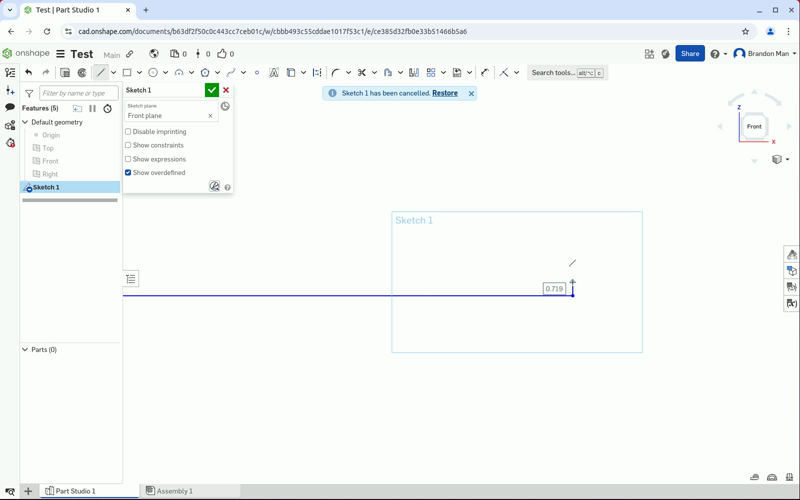
scroll(-6)
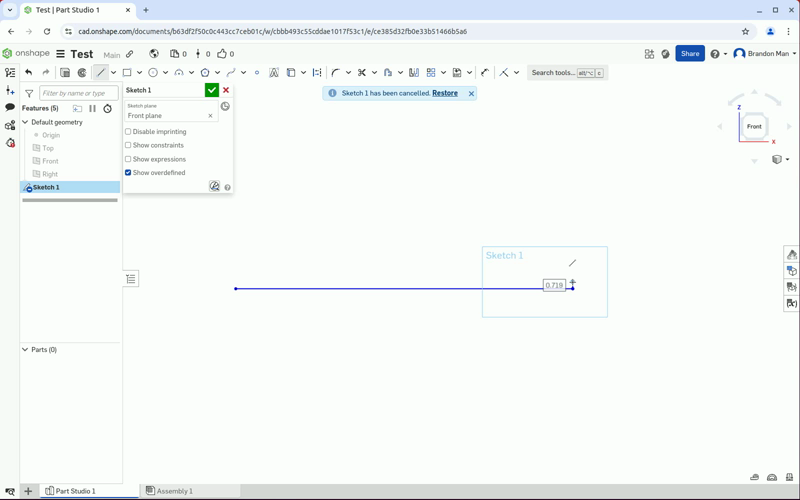
scroll(-6)
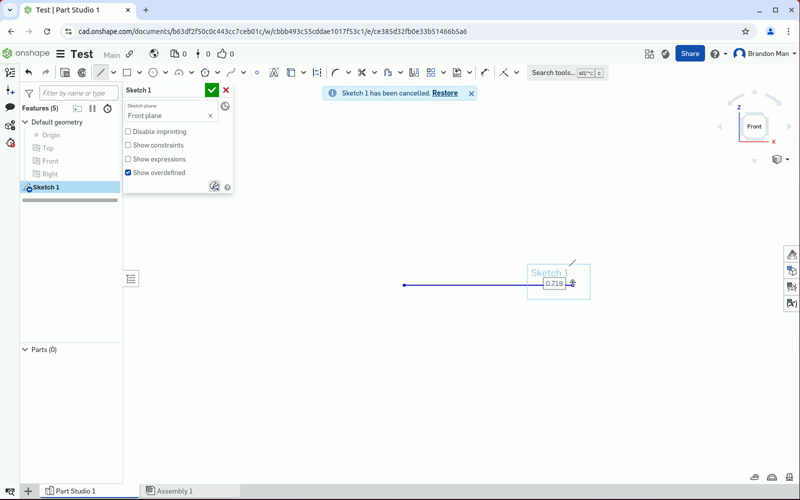
key_up(shift)
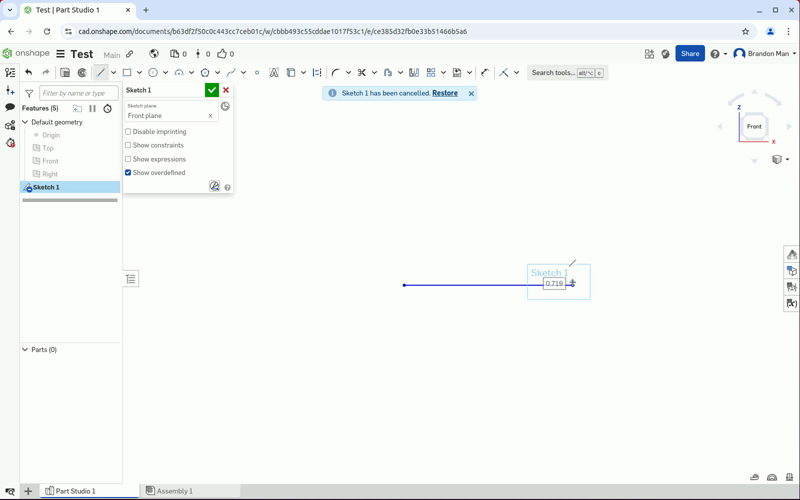
key_down(shift)
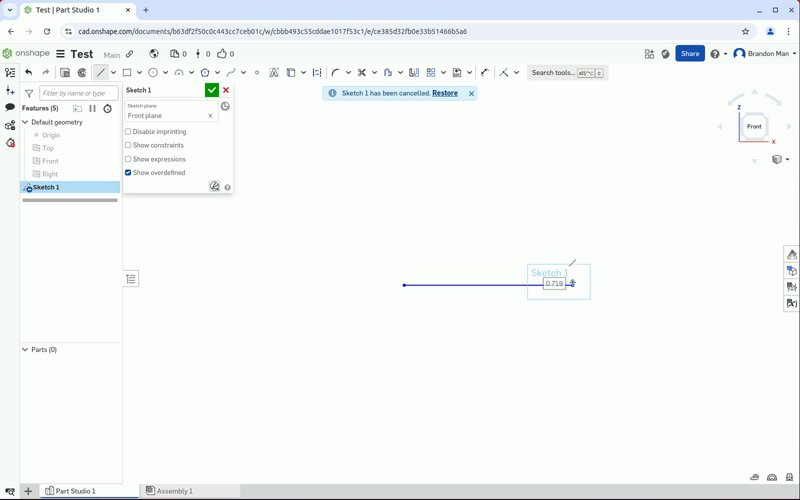
mouse_move(404, 281)
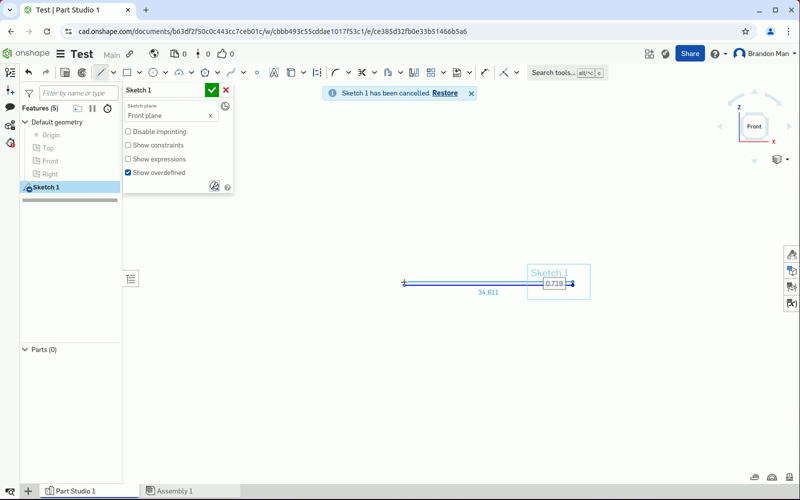
scroll(6)
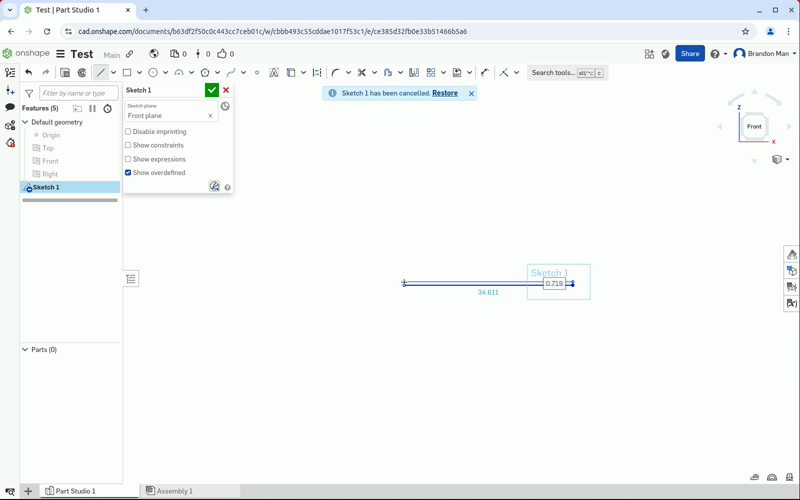
scroll(6)
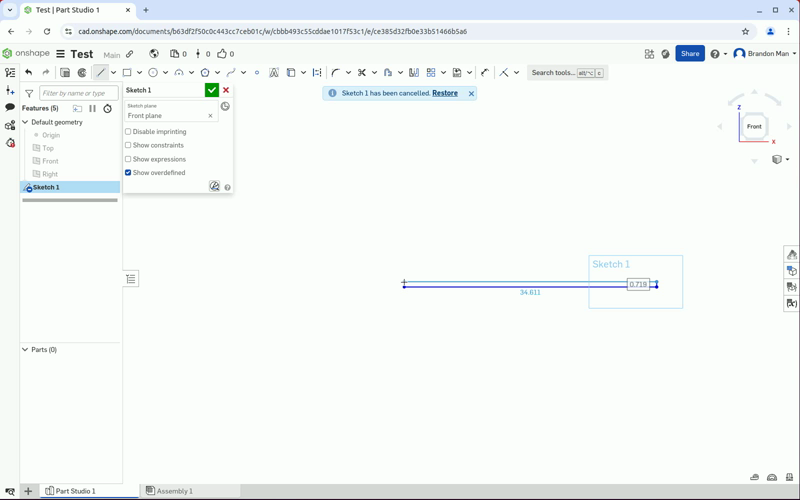
scroll(6)
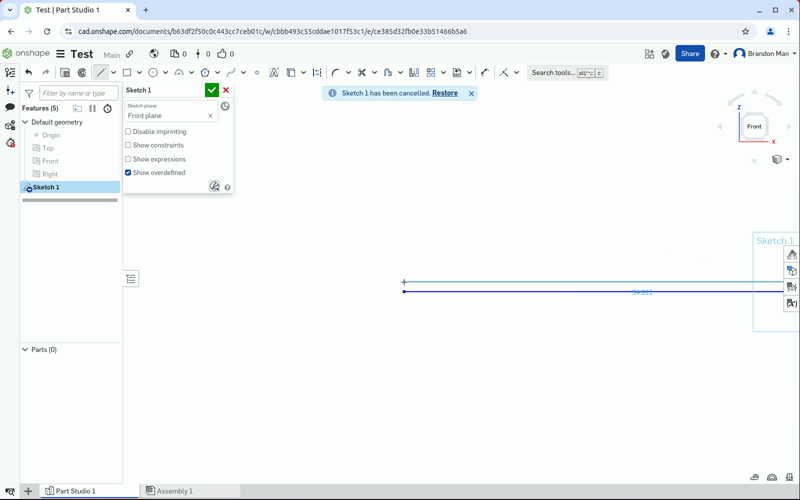
scroll(6)
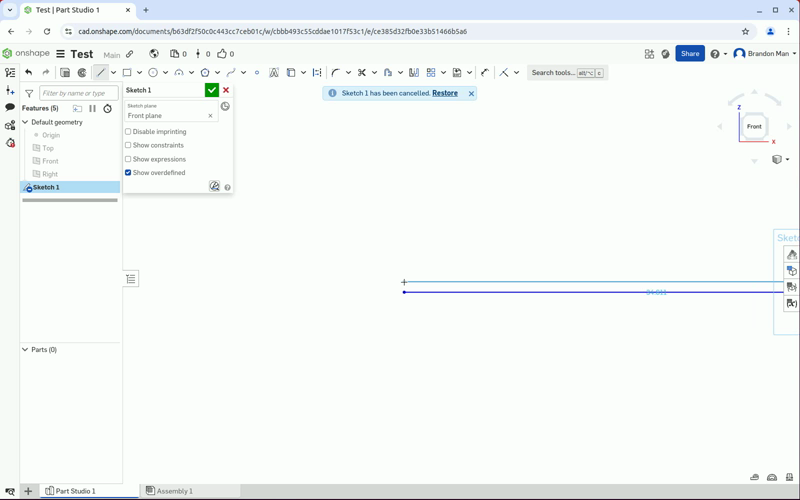
scroll(6)
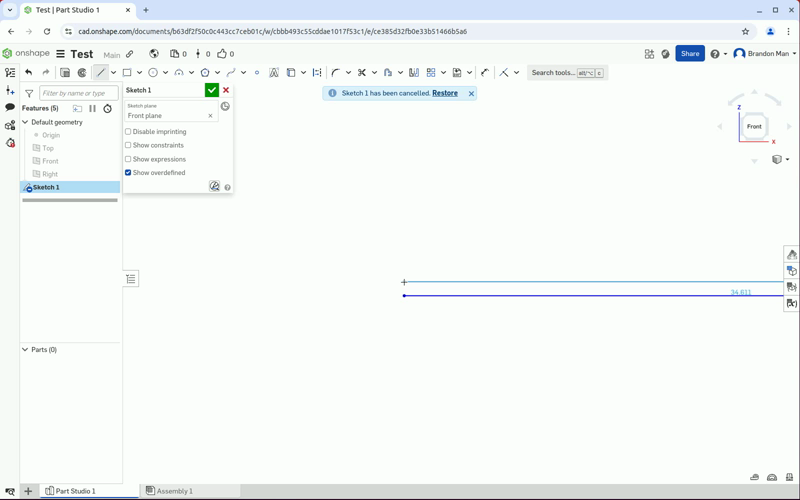
scroll(6)
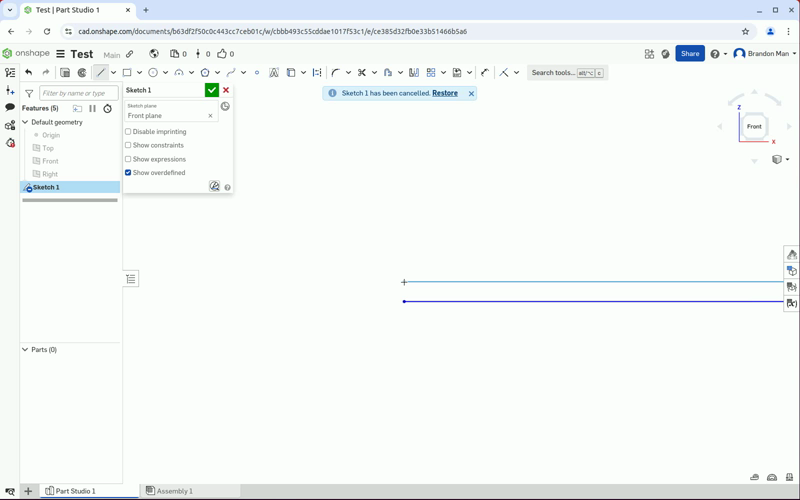
scroll(6)
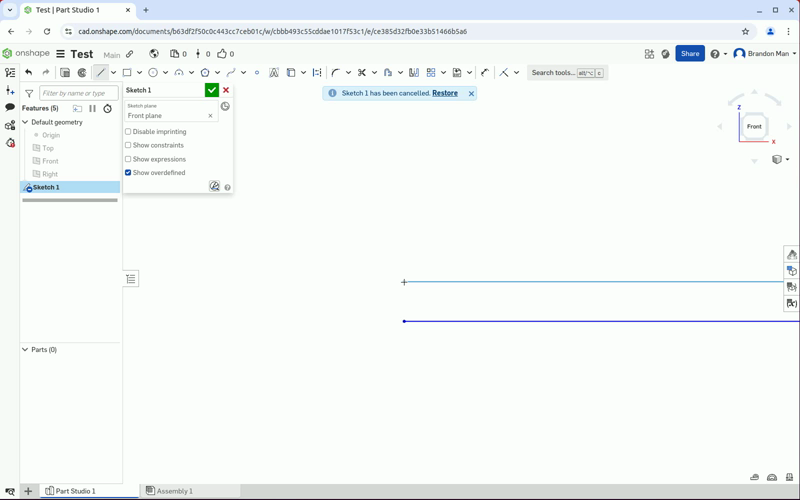
click(404, 281)
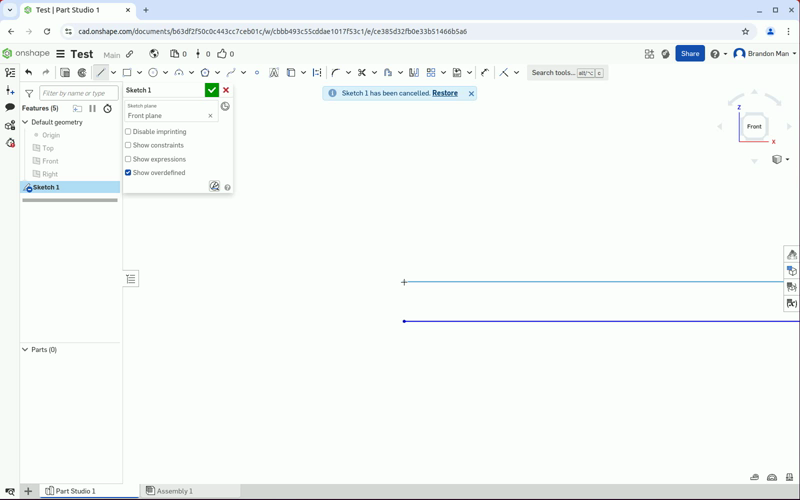
scroll(-6)
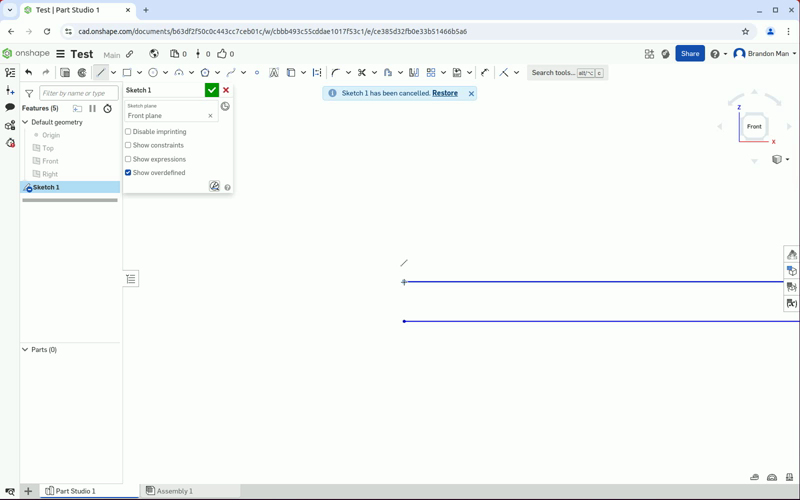
scroll(-6)
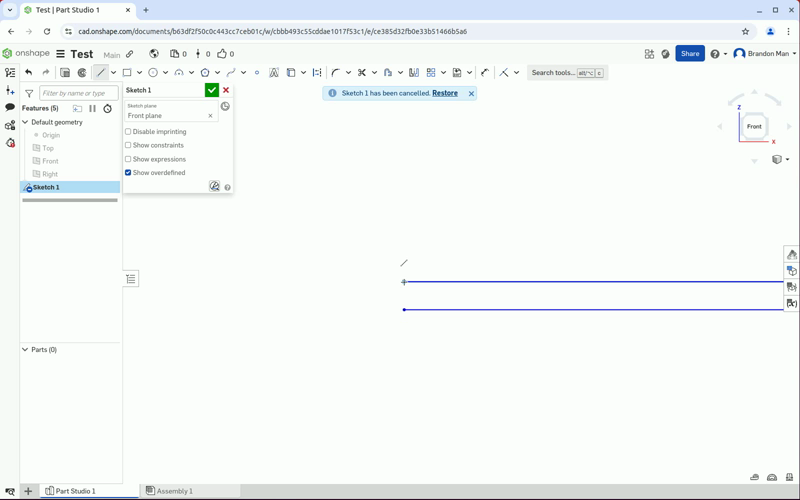
scroll(-6)
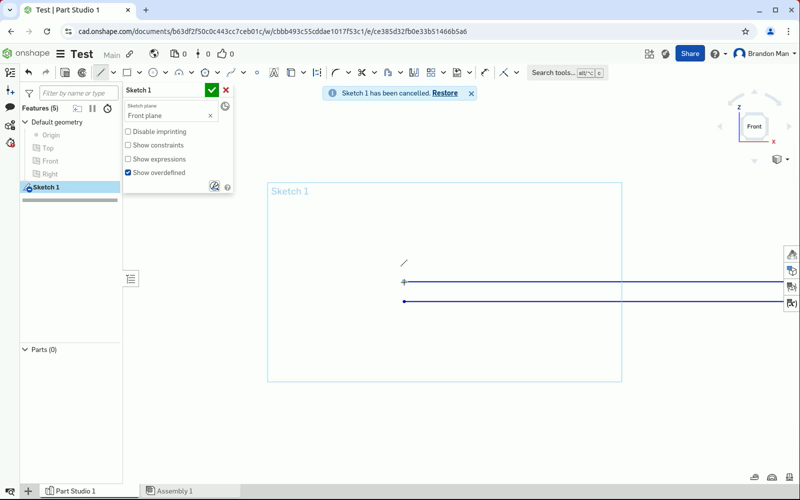
scroll(-6)
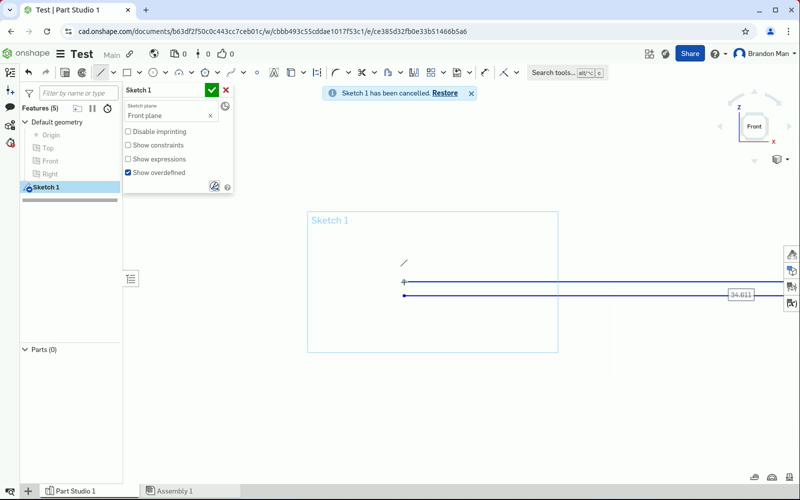
scroll(-6)
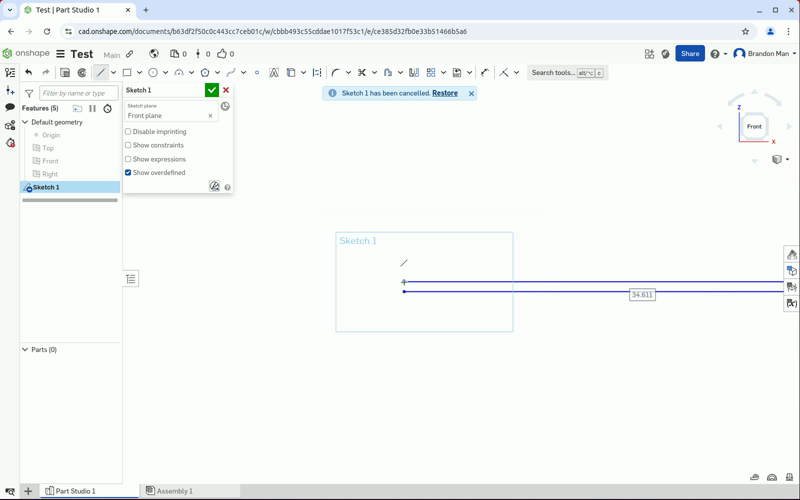
scroll(-6)
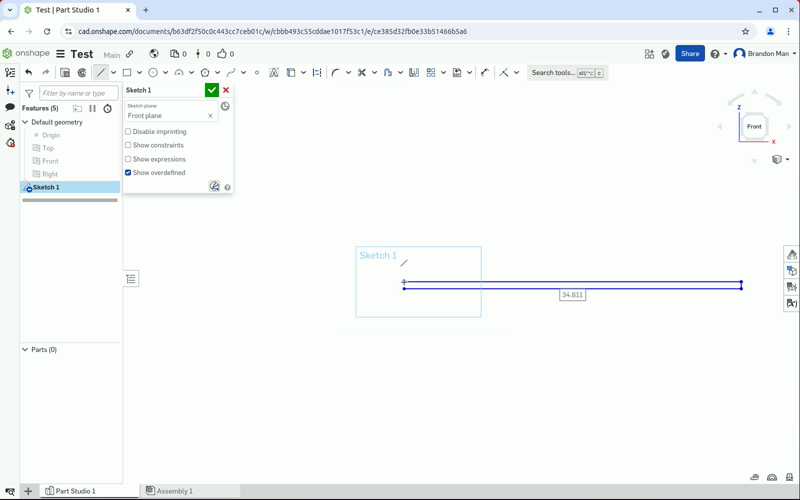
scroll(-6)
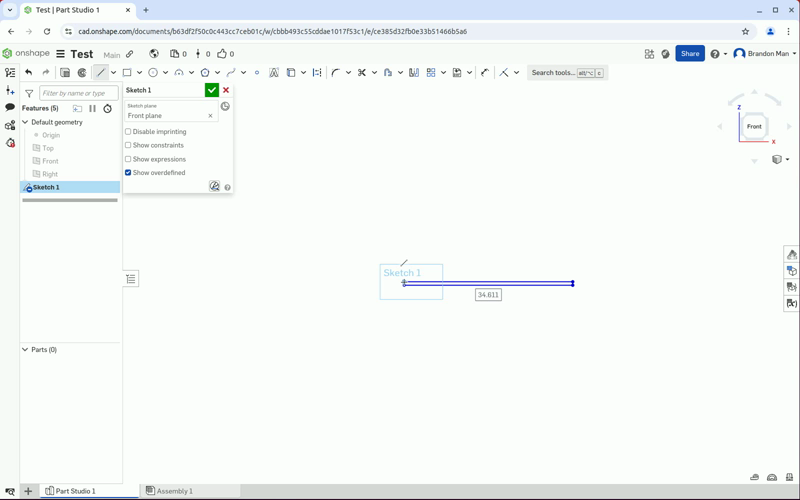
key_up(shift)
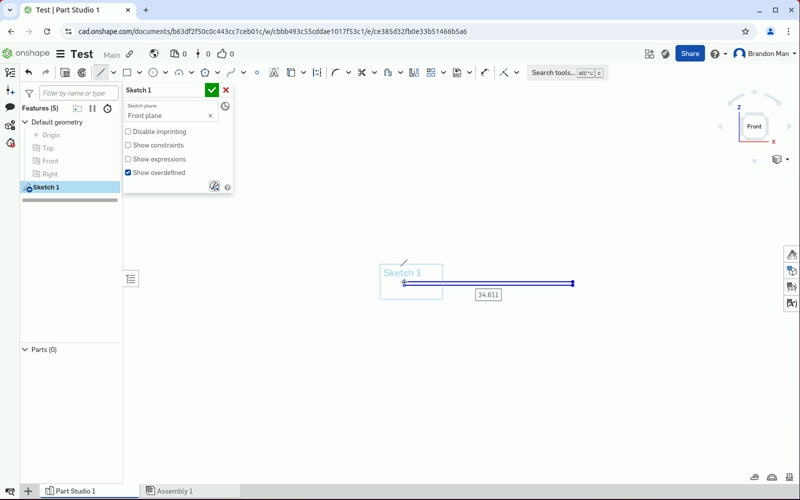
key(esc)
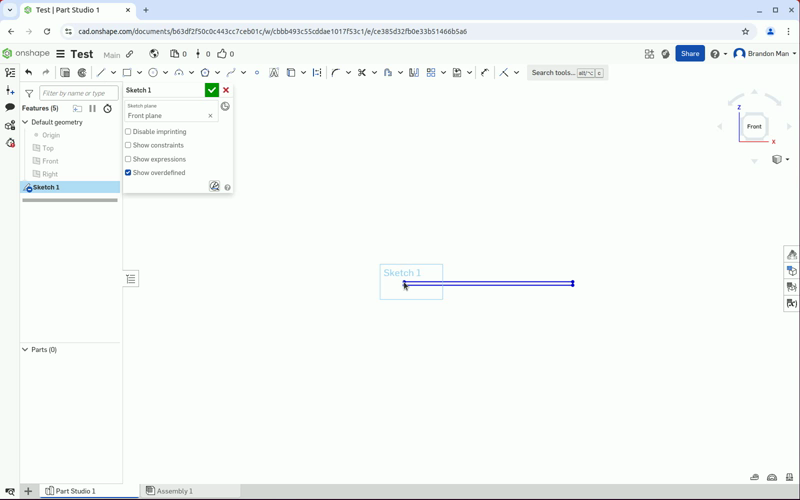
key(a)
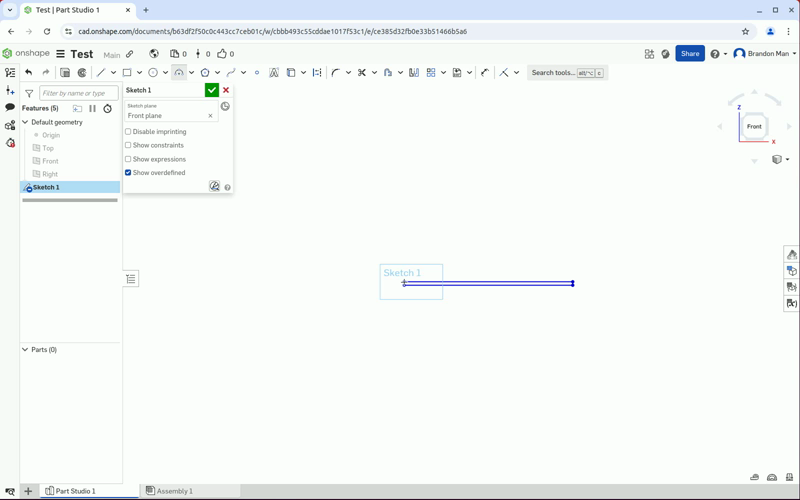
mouse_move(404, 281)
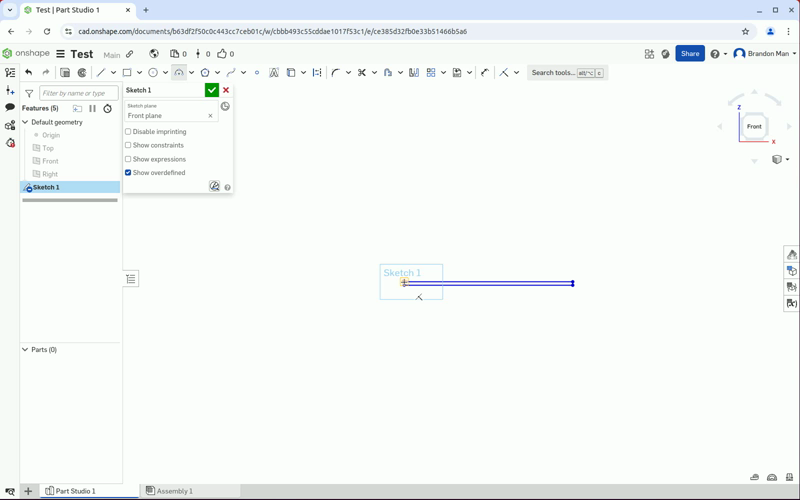
scroll(6)
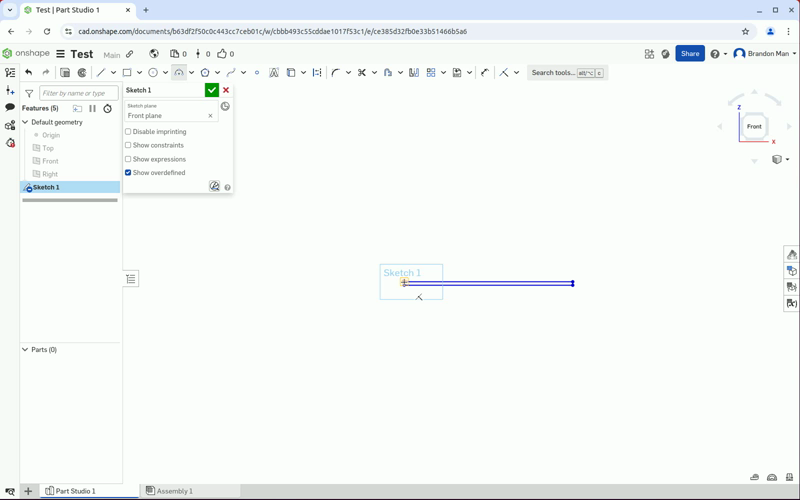
scroll(6)
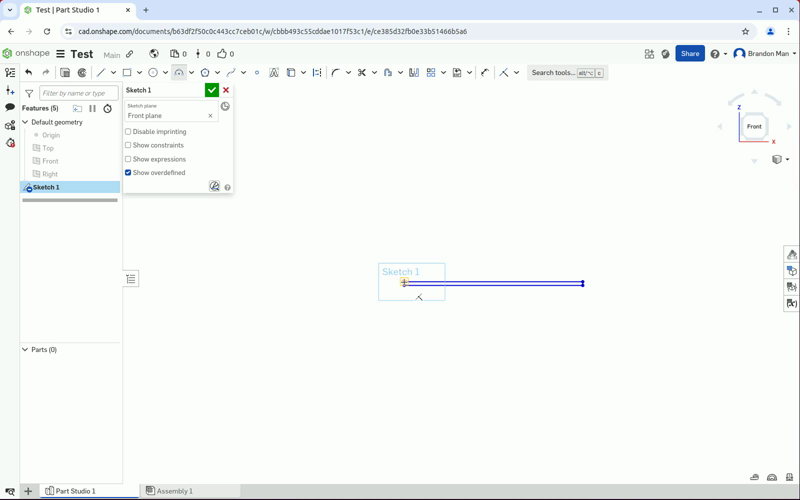
scroll(6)
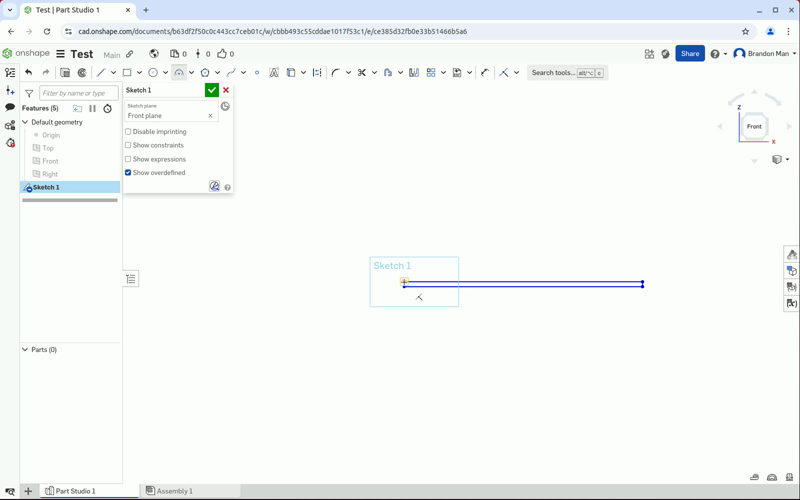
scroll(6)
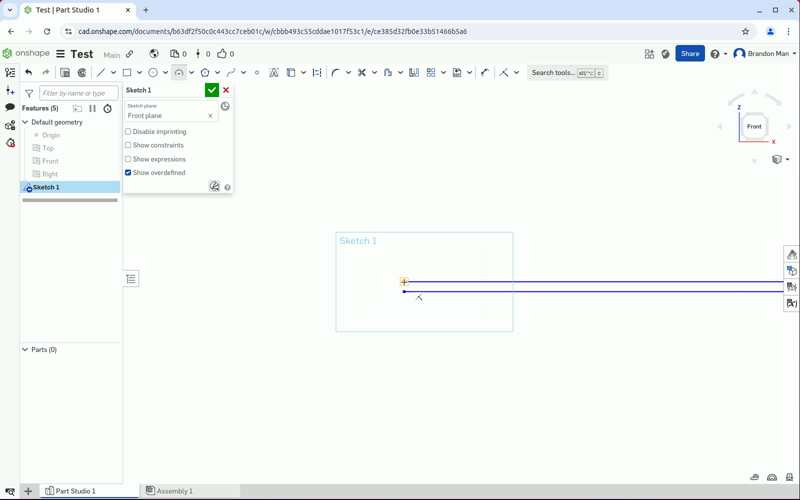
scroll(6)
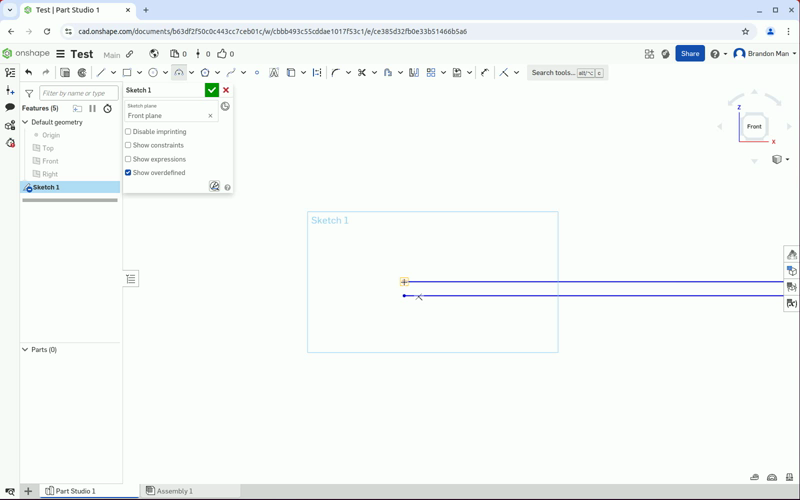
scroll(6)
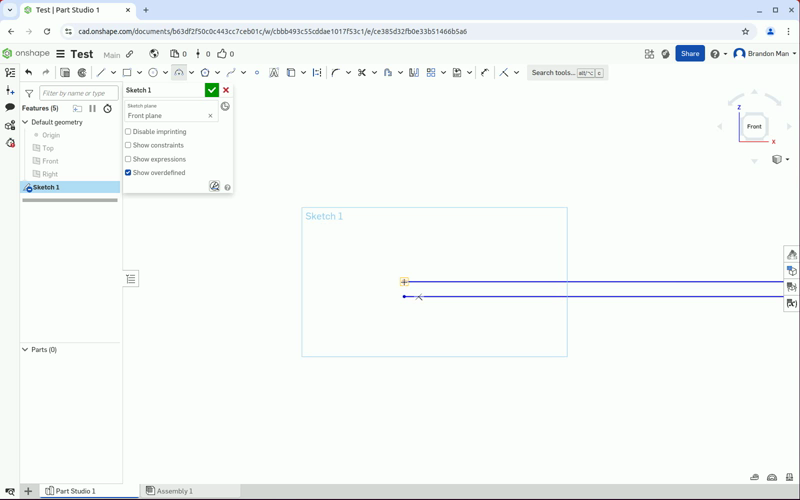
scroll(6)
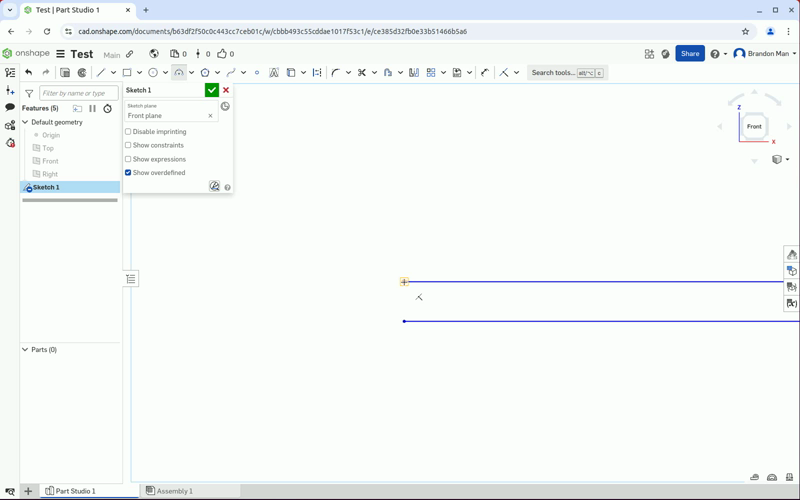
click(404, 281)
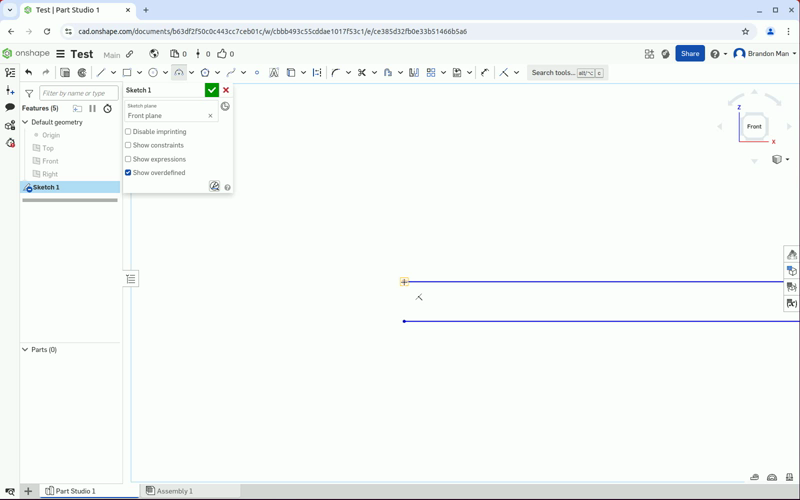
scroll(-6)
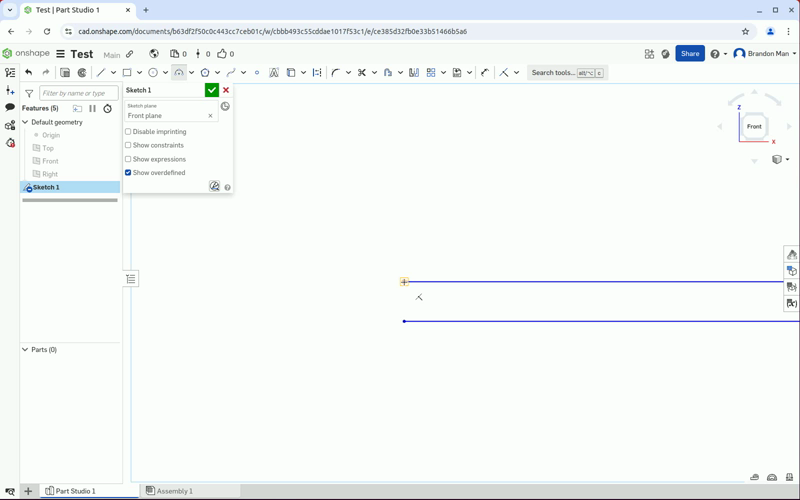
scroll(-6)
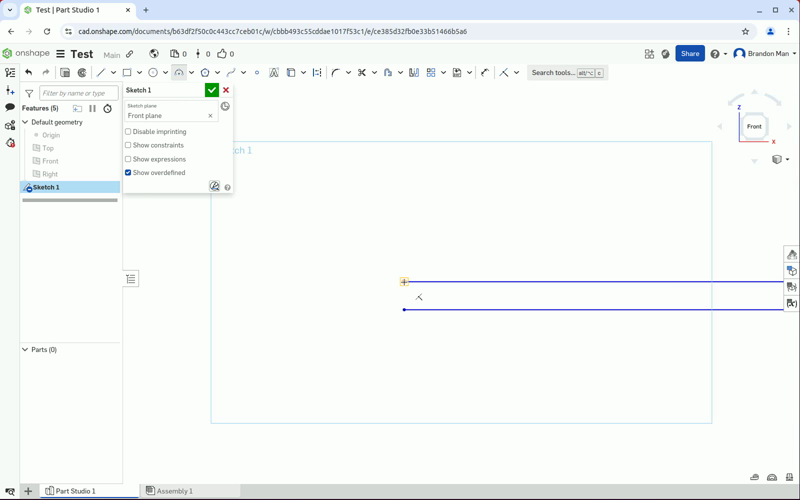
scroll(-6)
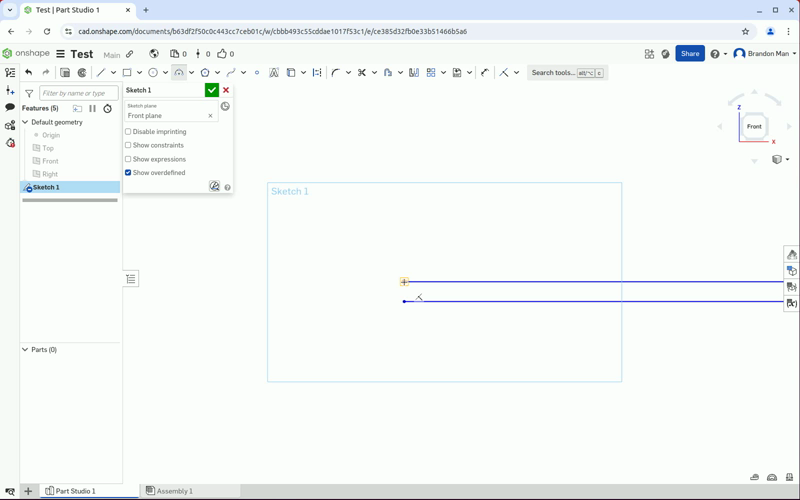
scroll(-6)
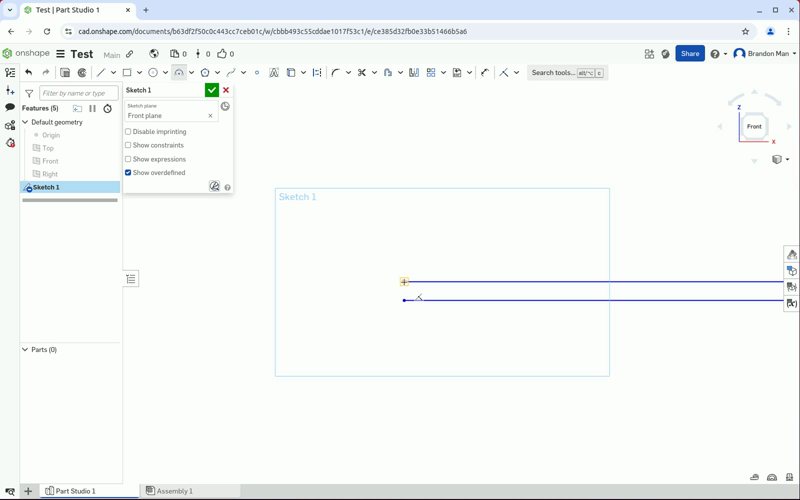
scroll(-6)
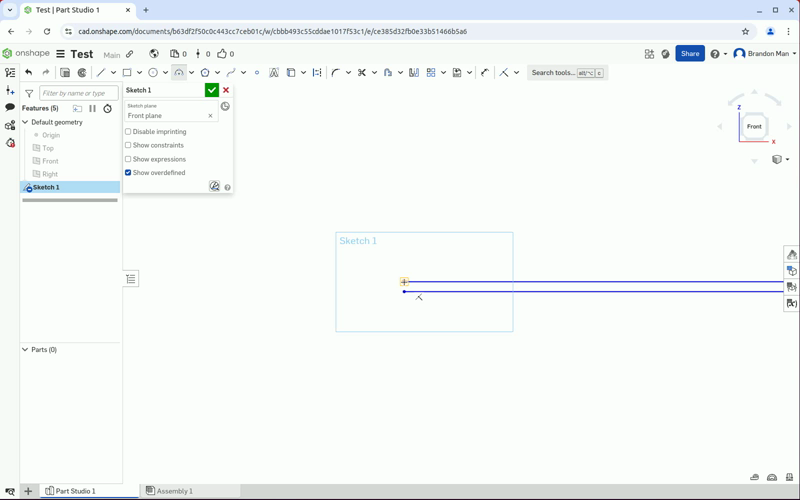
scroll(-6)
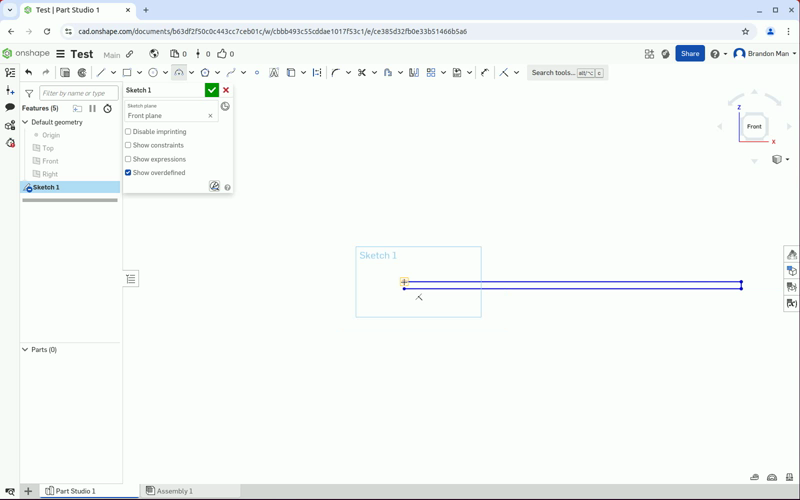
scroll(-6)
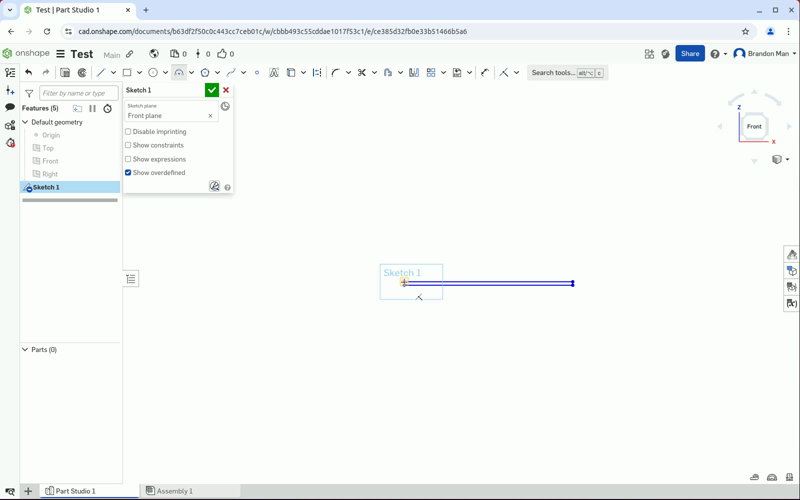
mouse_move(404, 285)
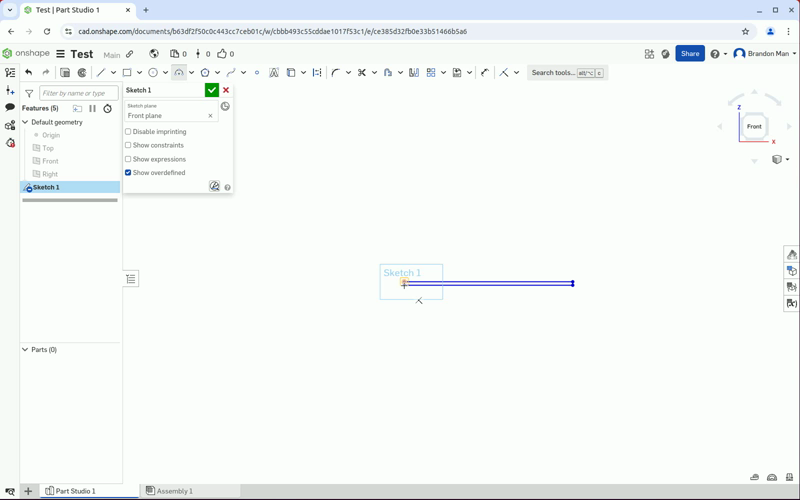
scroll(6)
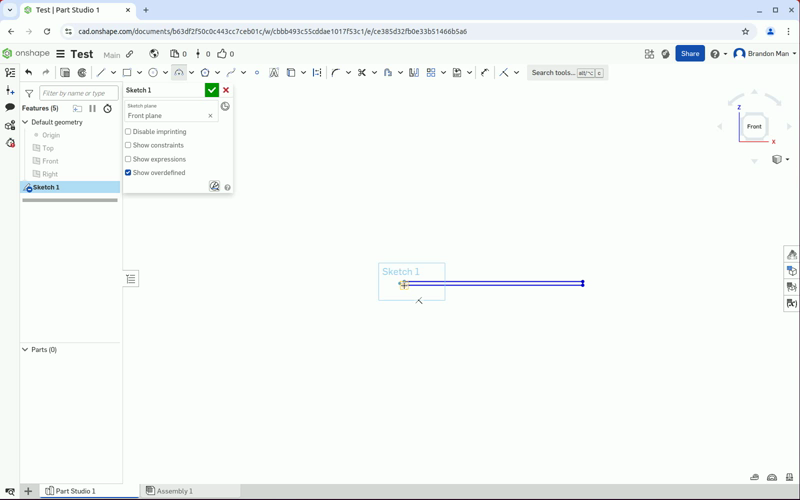
scroll(6)
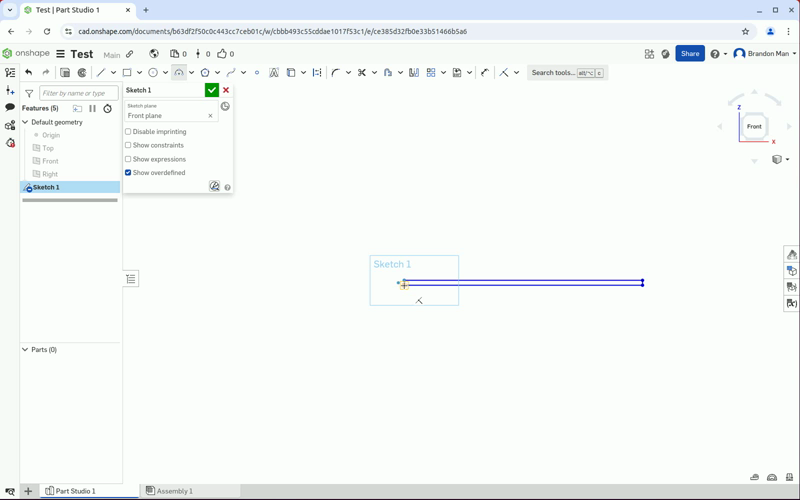
scroll(6)
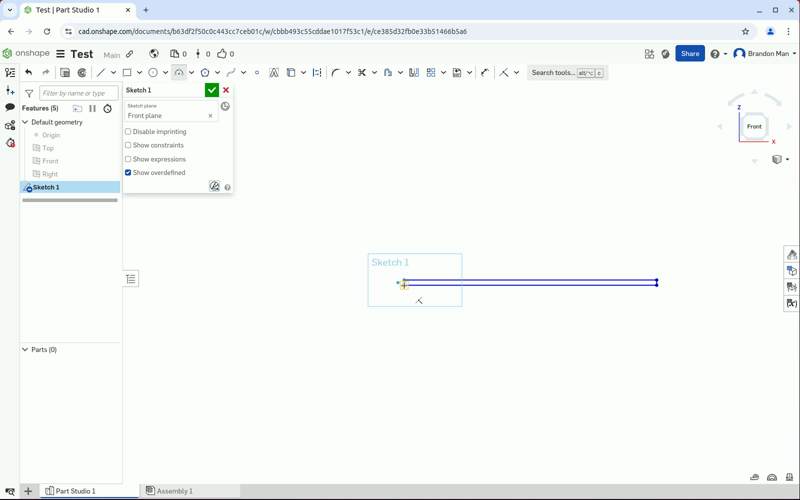
scroll(6)
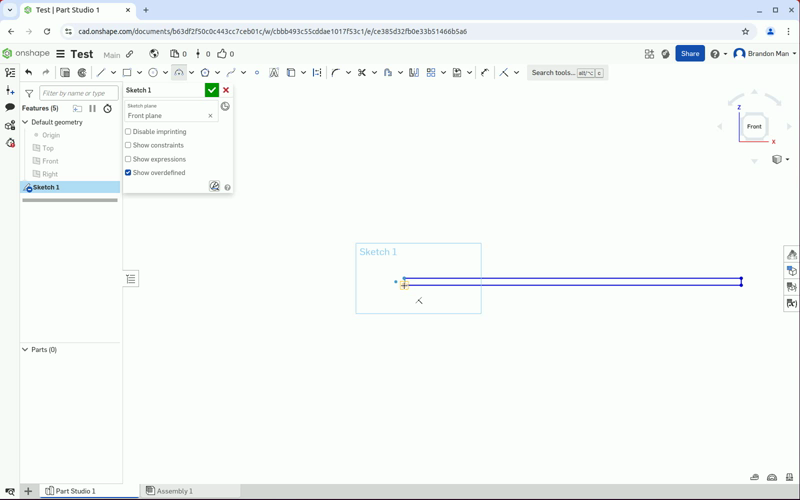
scroll(6)
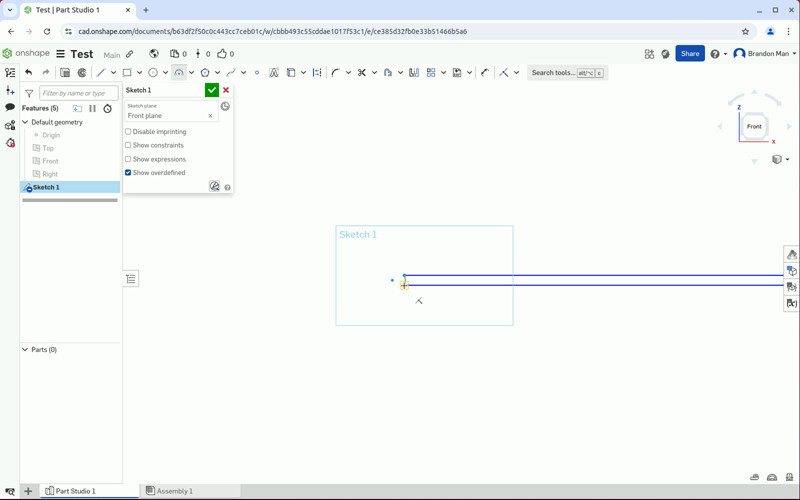
scroll(6)
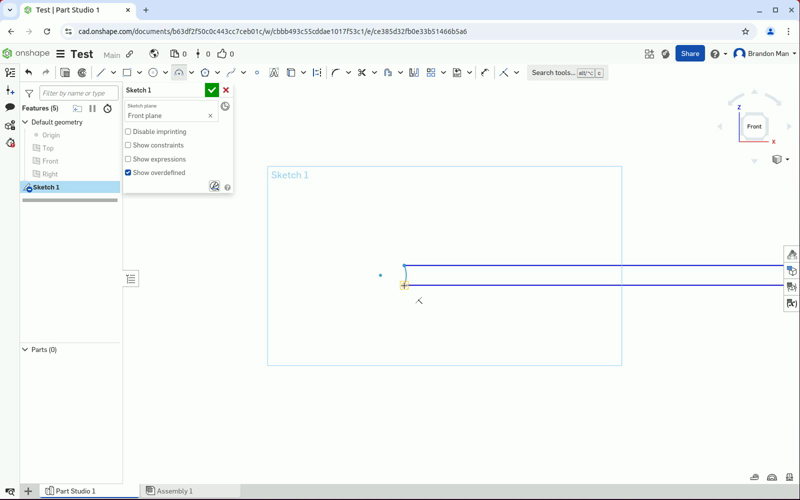
scroll(6)
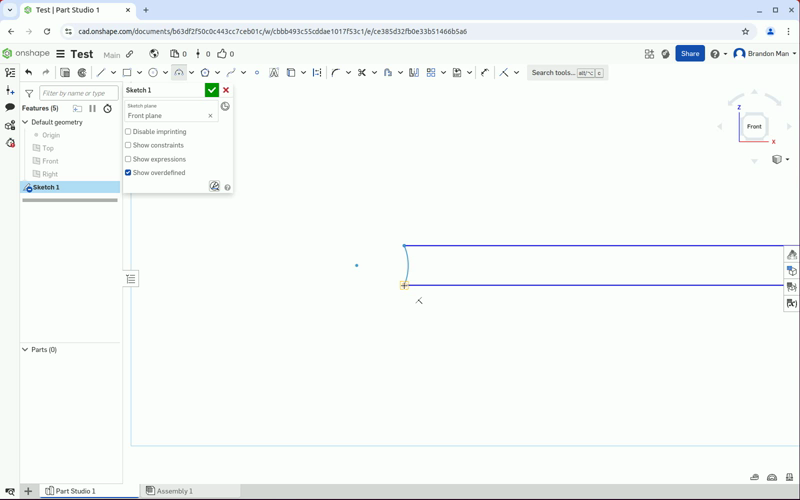
click(404, 285)
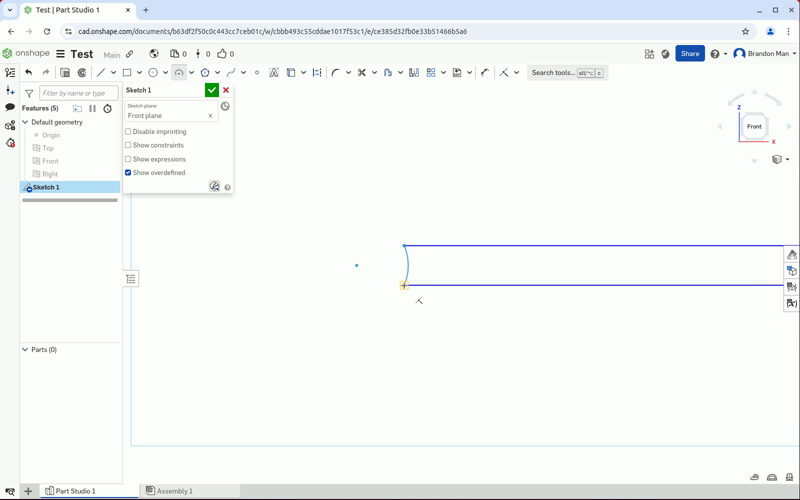
scroll(-6)
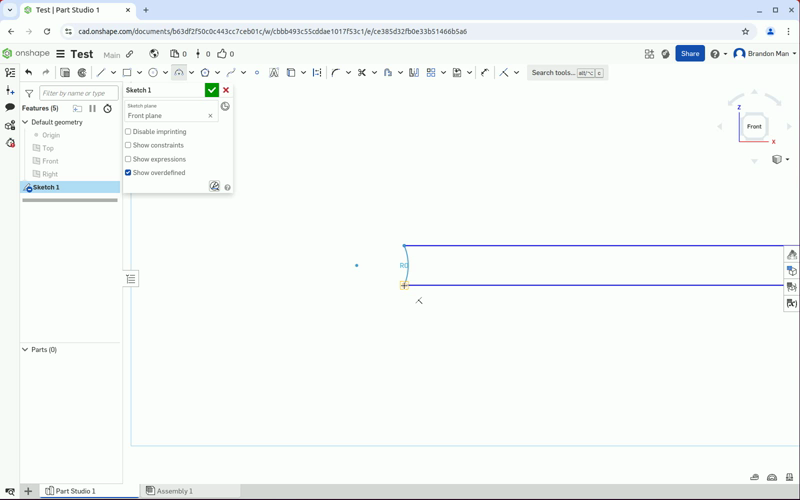
scroll(-6)
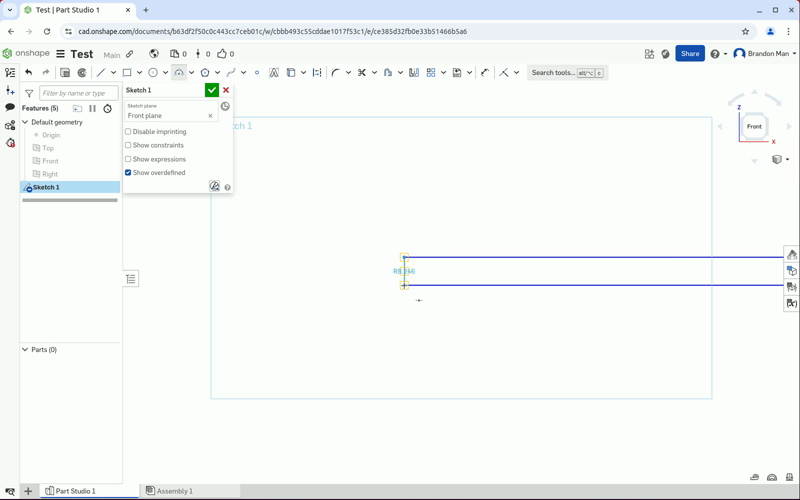
scroll(-6)
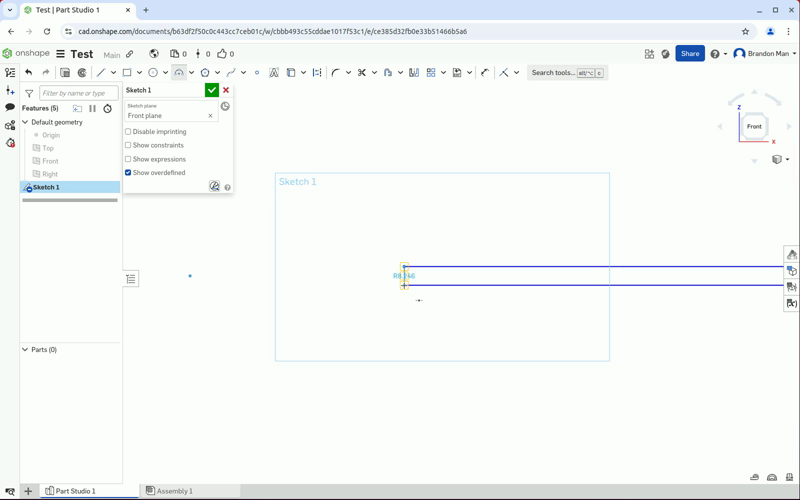
scroll(-6)
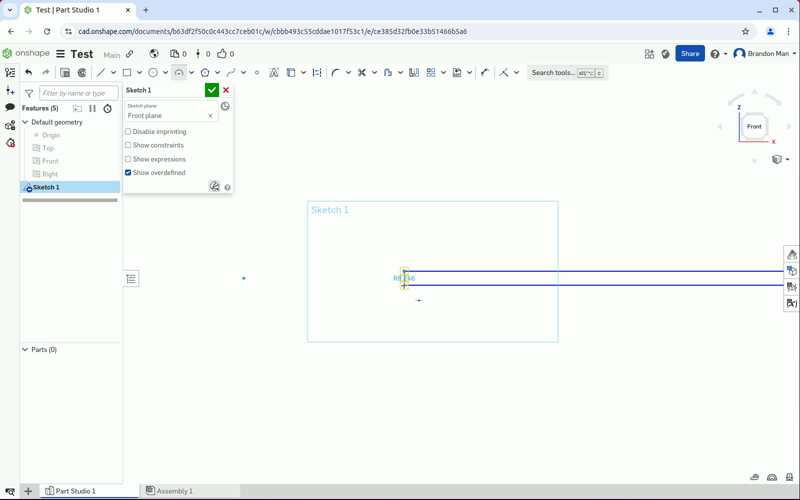
scroll(-6)
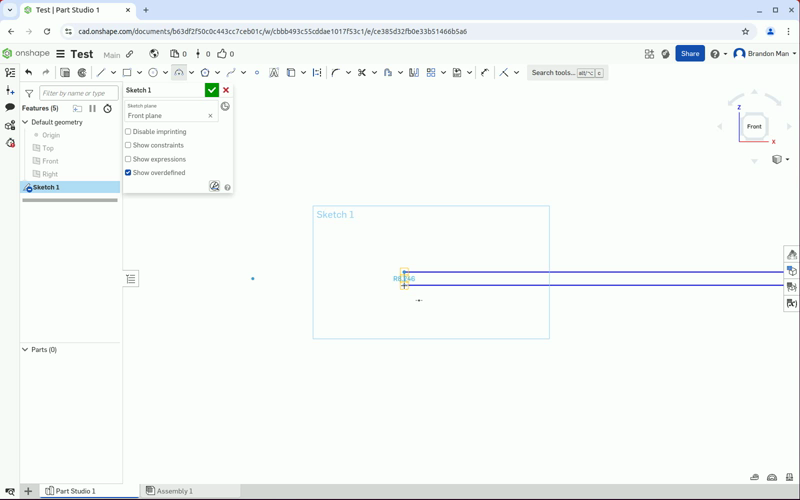
scroll(-6)
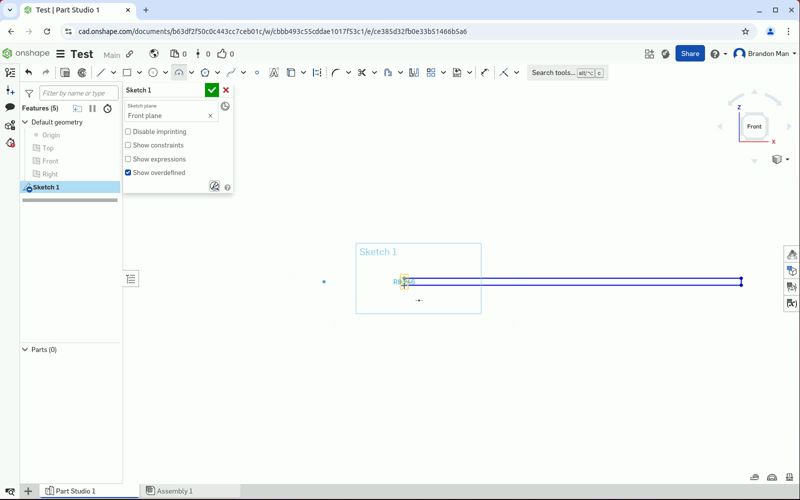
scroll(-6)
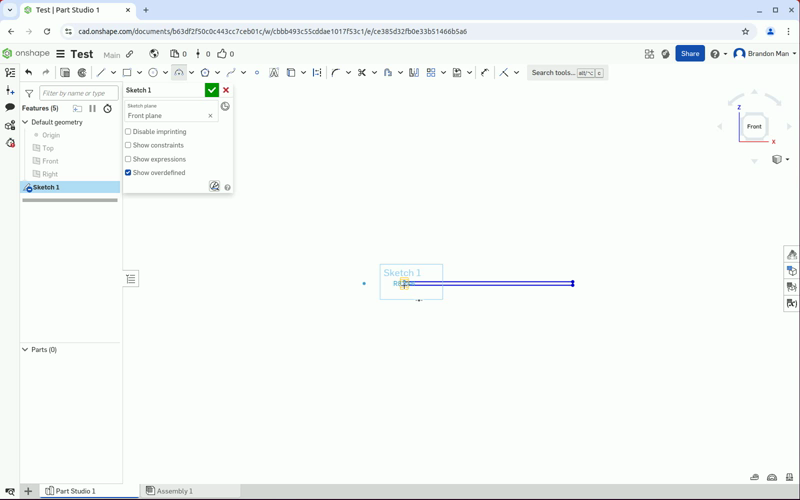
key_down(shift)
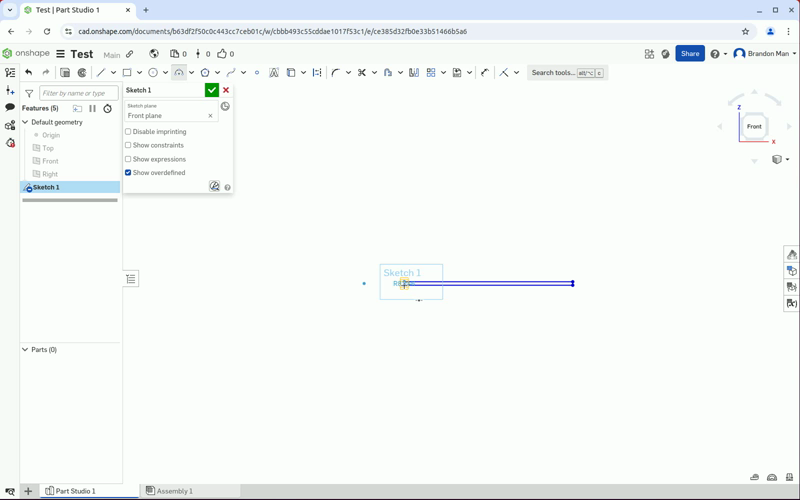
mouse_move(406, 283)
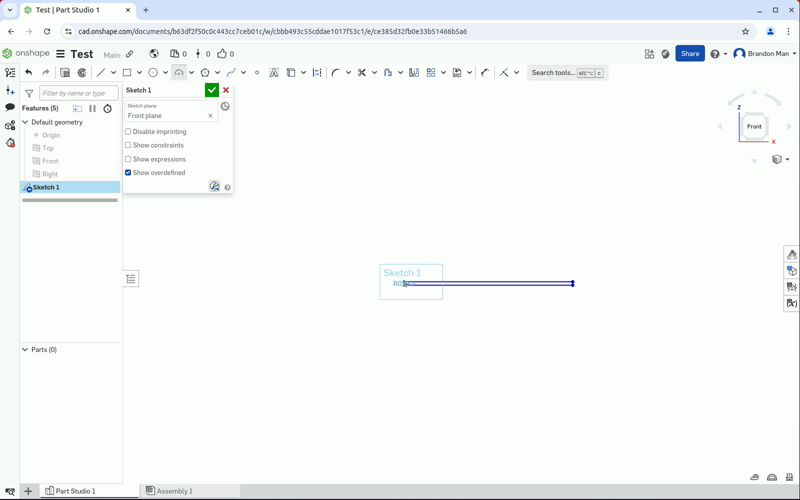
scroll(6)
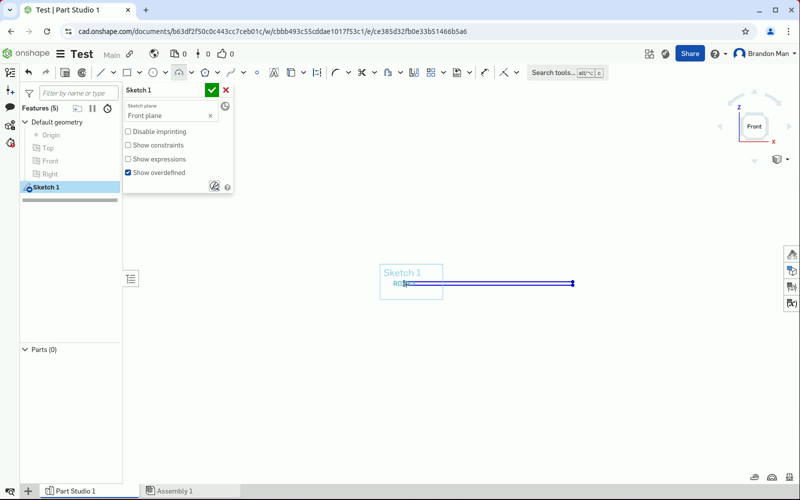
scroll(6)
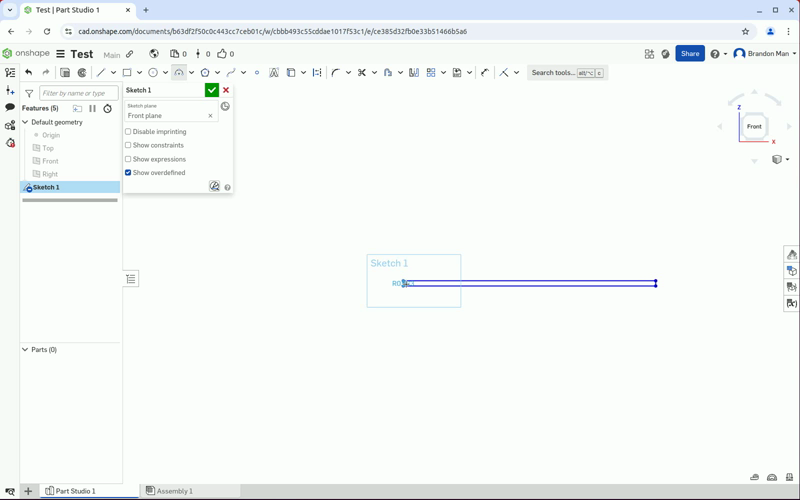
scroll(6)
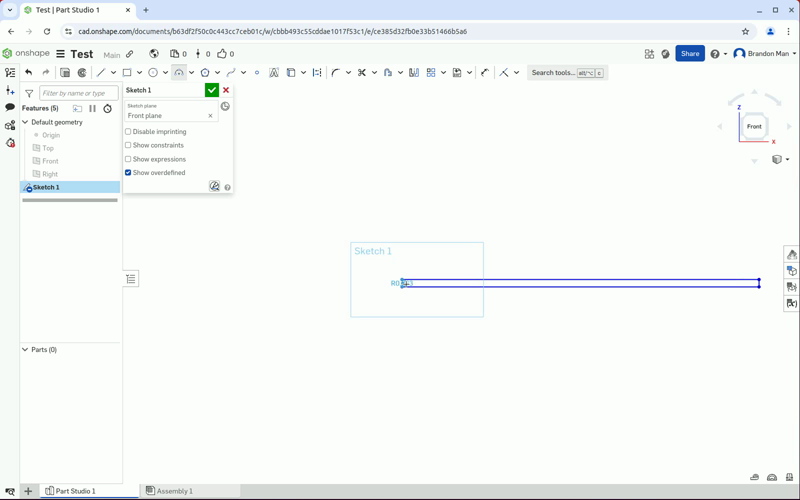
scroll(6)
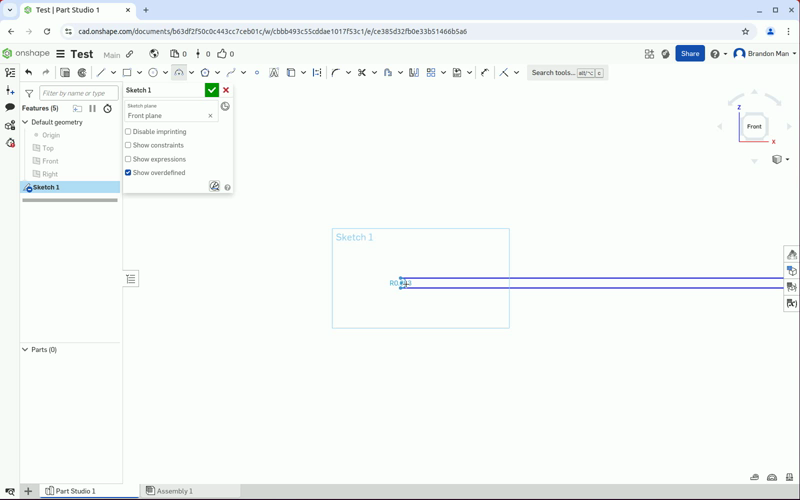
scroll(6)
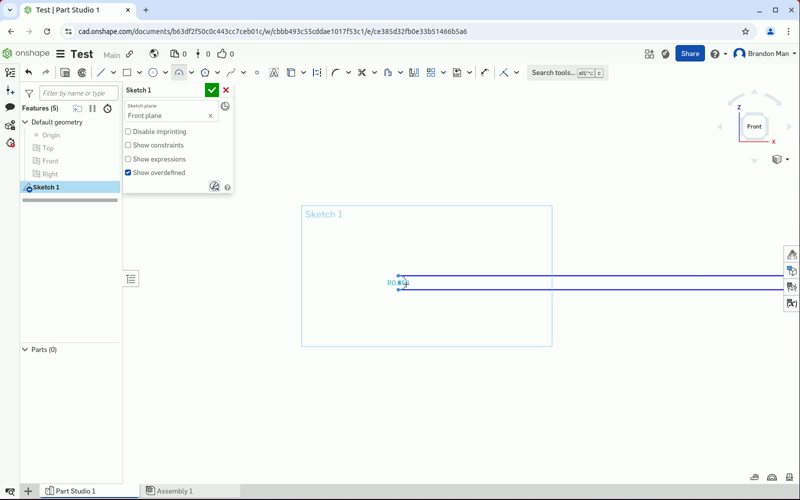
scroll(6)
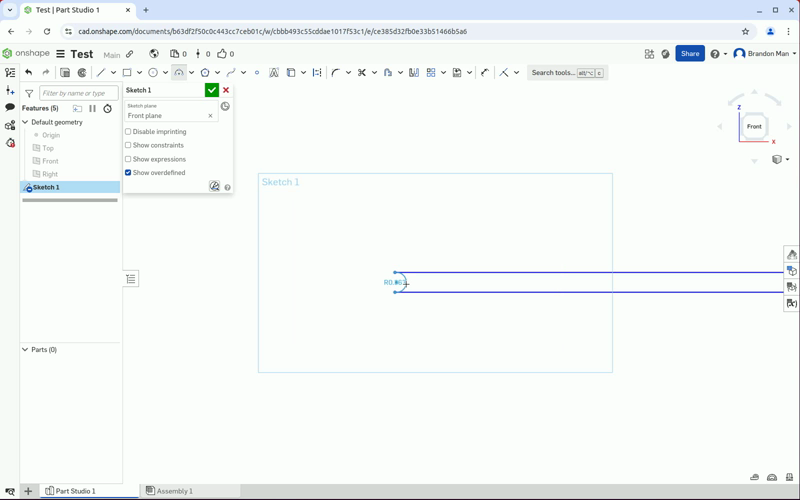
scroll(6)
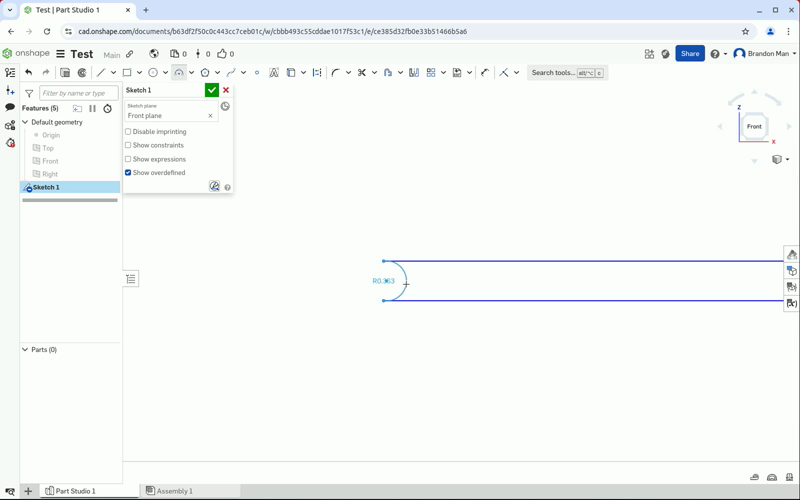
click(406, 283)
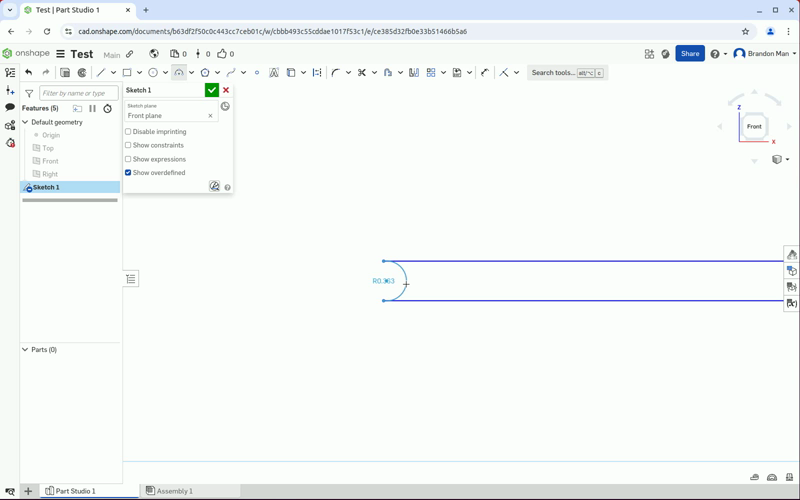
scroll(-6)
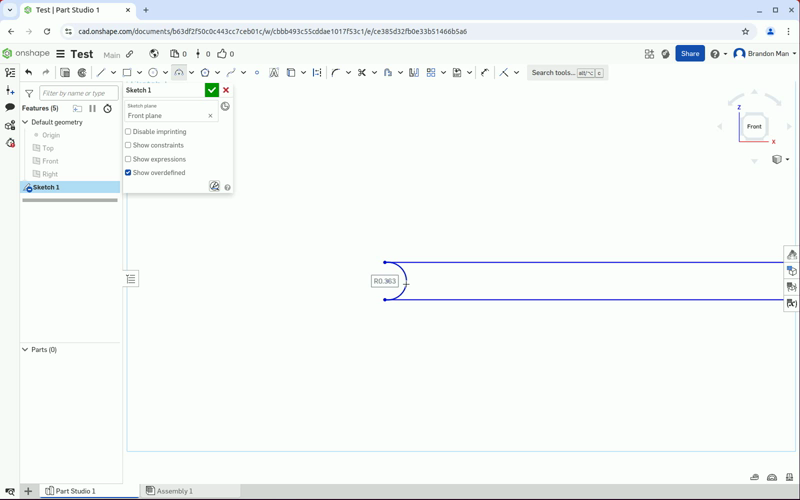
scroll(-6)
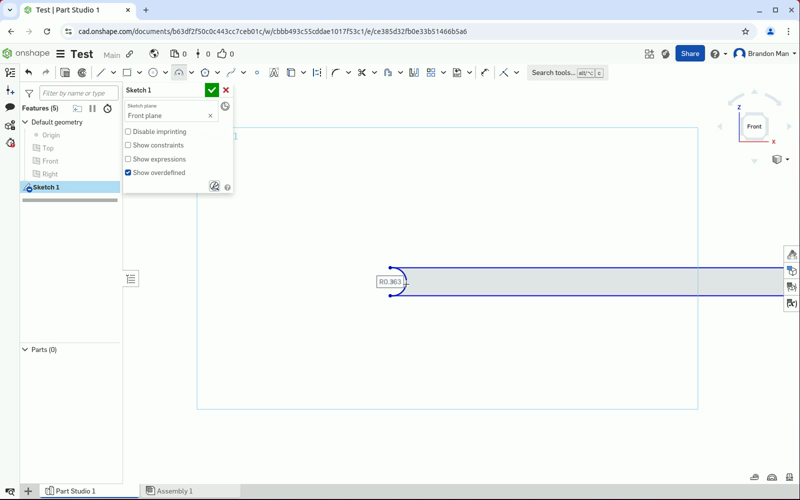
scroll(-6)
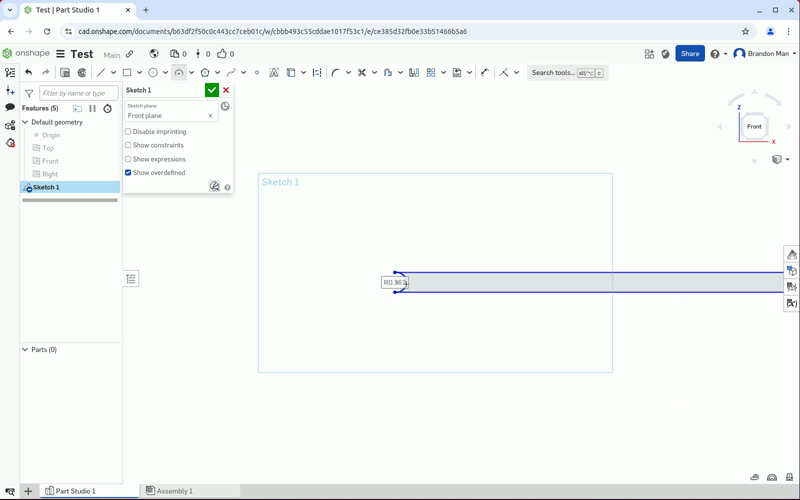
scroll(-6)
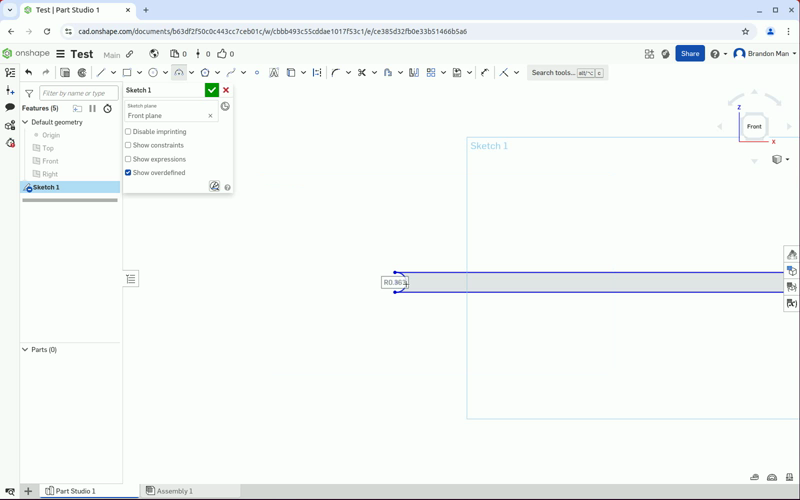
scroll(-6)
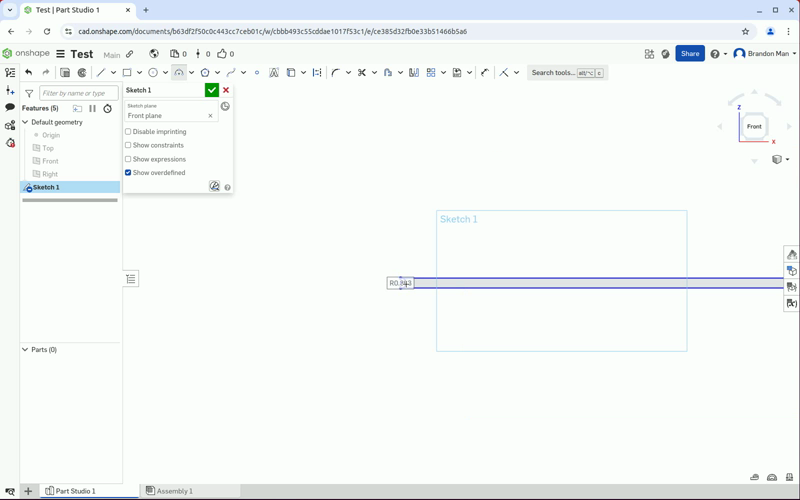
scroll(-6)
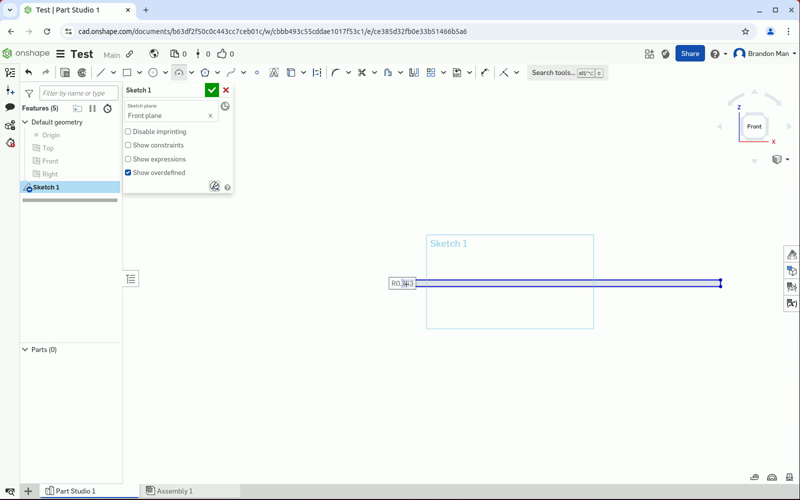
scroll(-6)
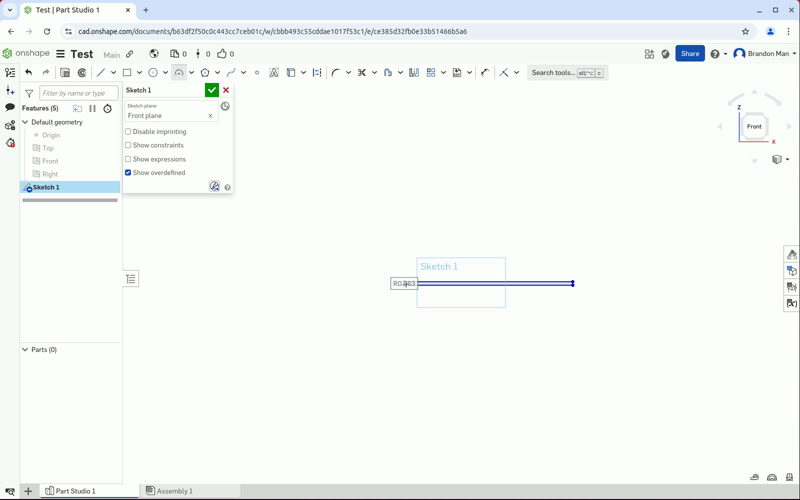
key_up(shift)
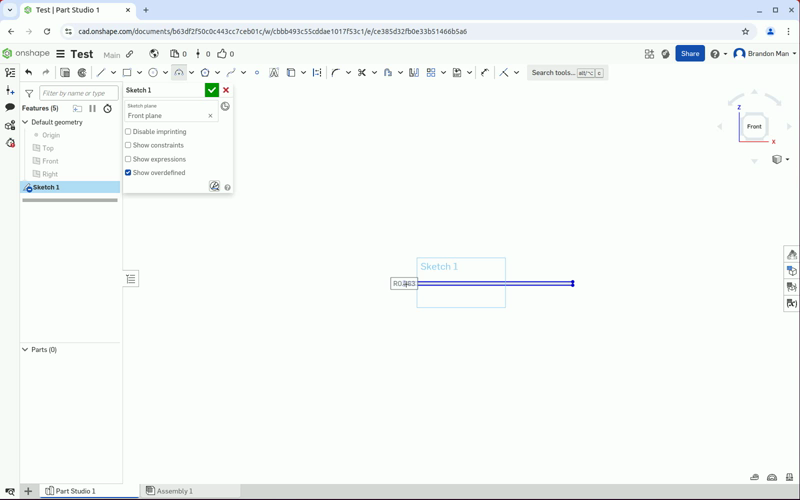
key(esc)
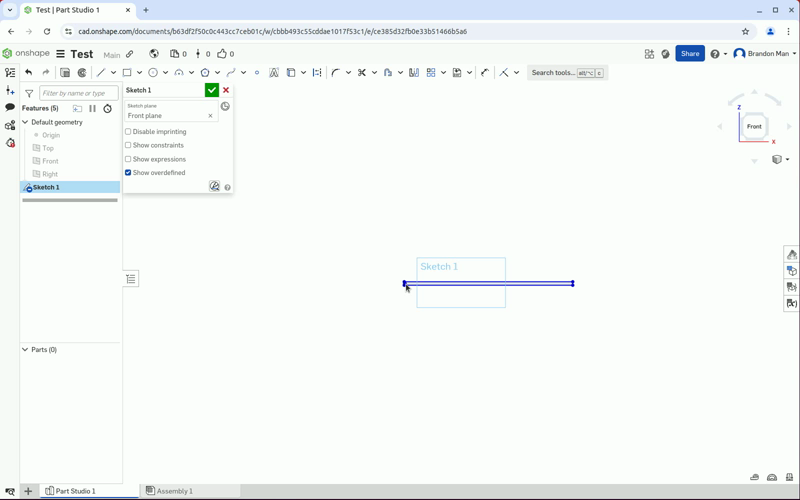
mouse_move(416, 283)
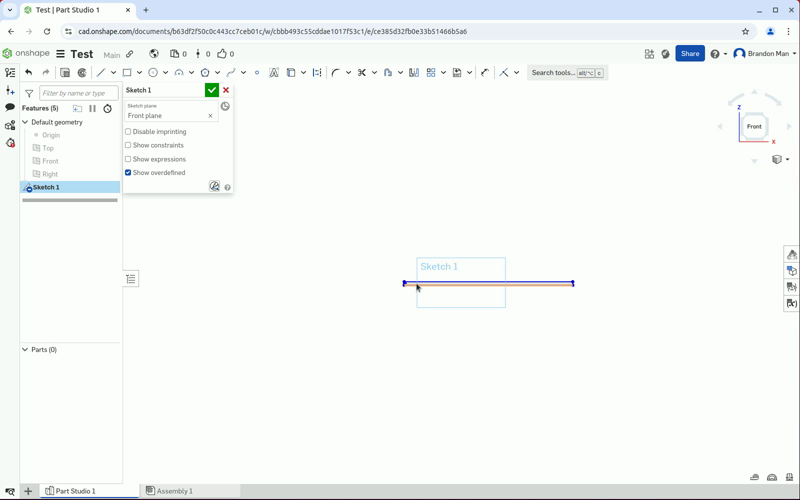
scroll(6)
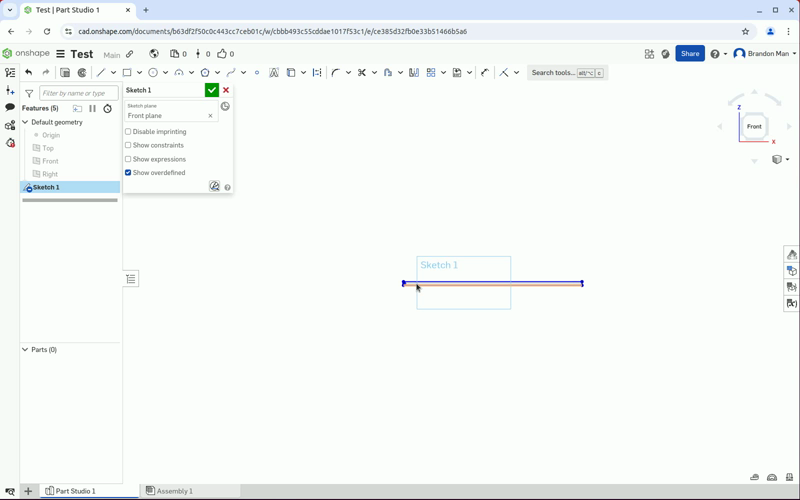
scroll(6)
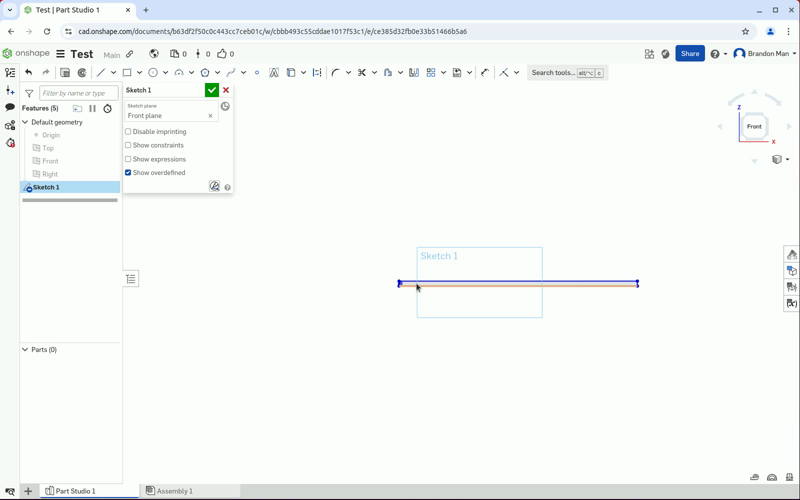
scroll(6)
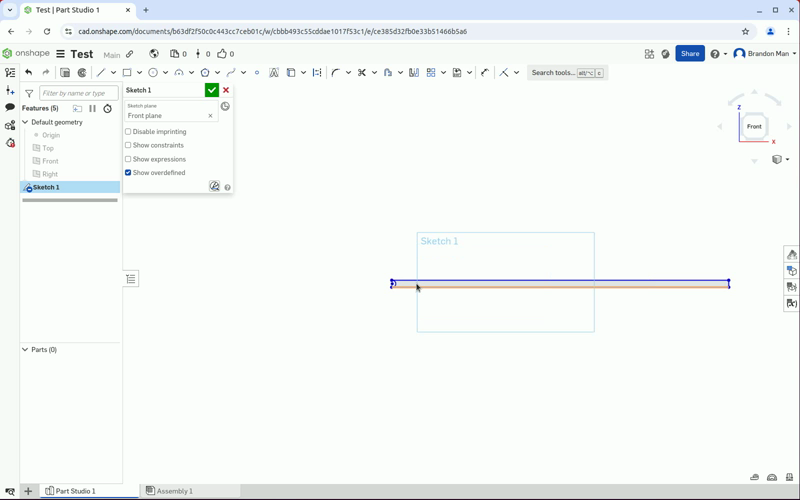
scroll(6)
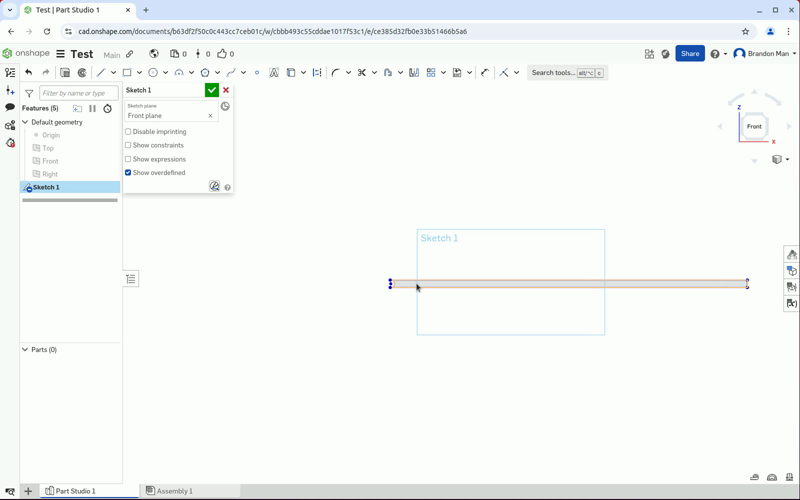
scroll(6)
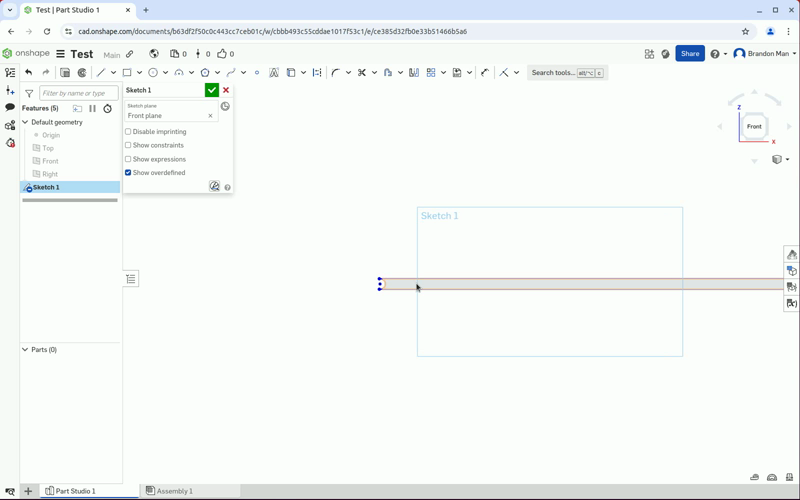
scroll(6)
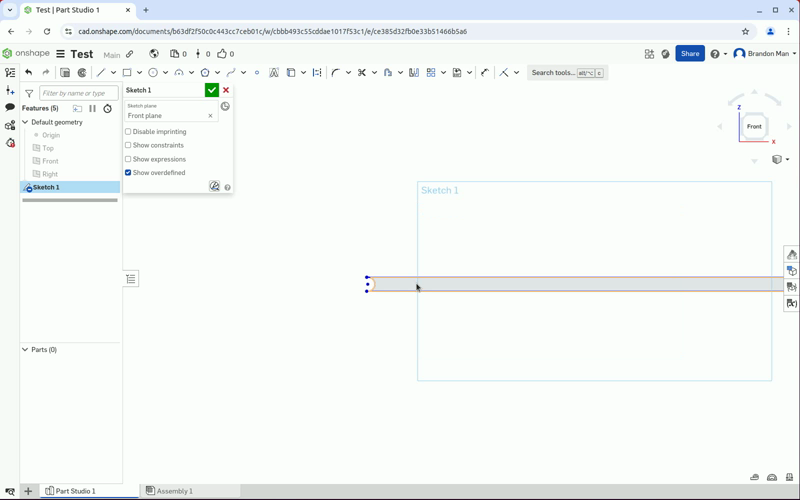
scroll(6)
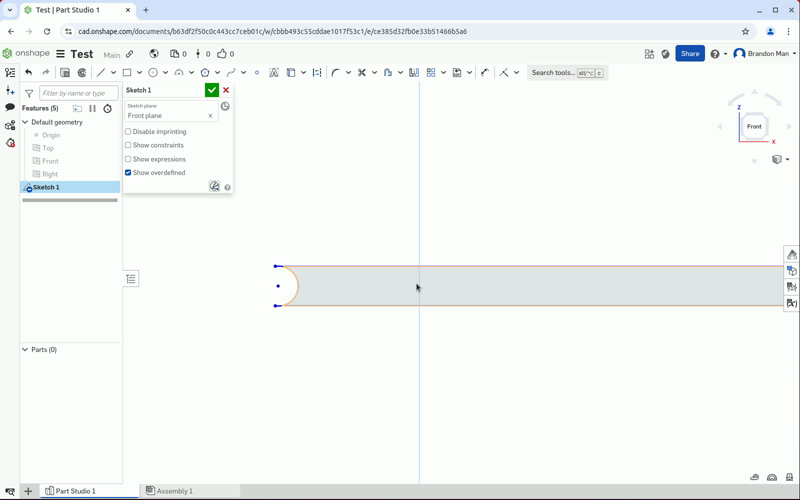
click(416, 283)
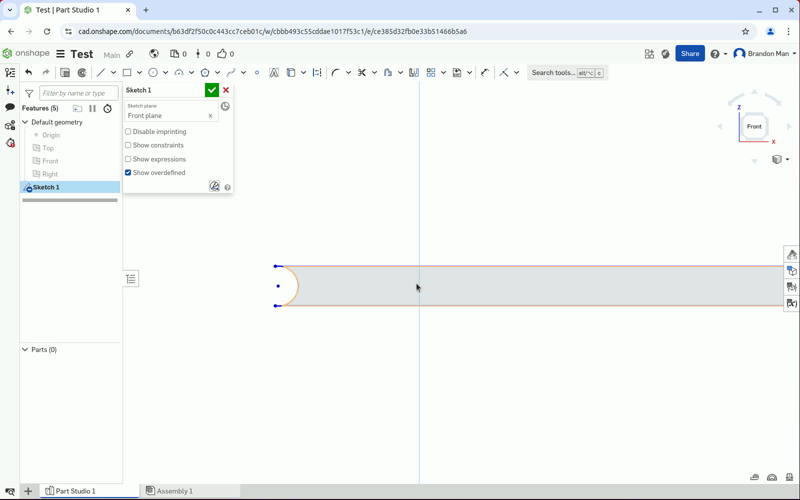
scroll(-6)
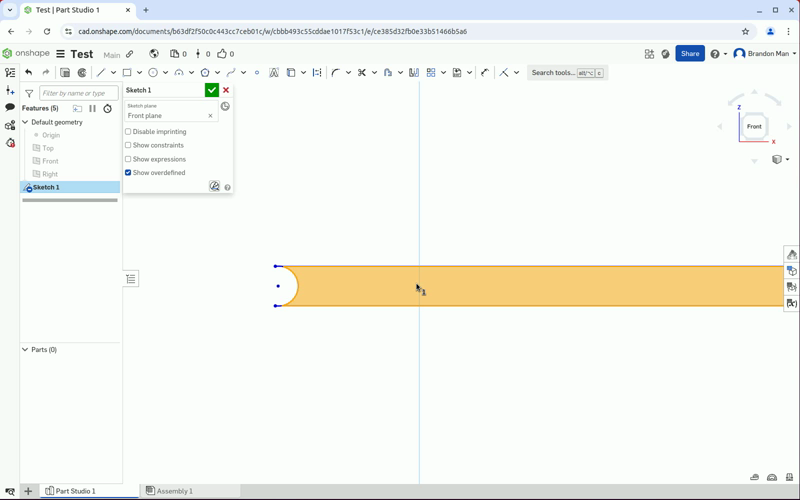
scroll(-6)
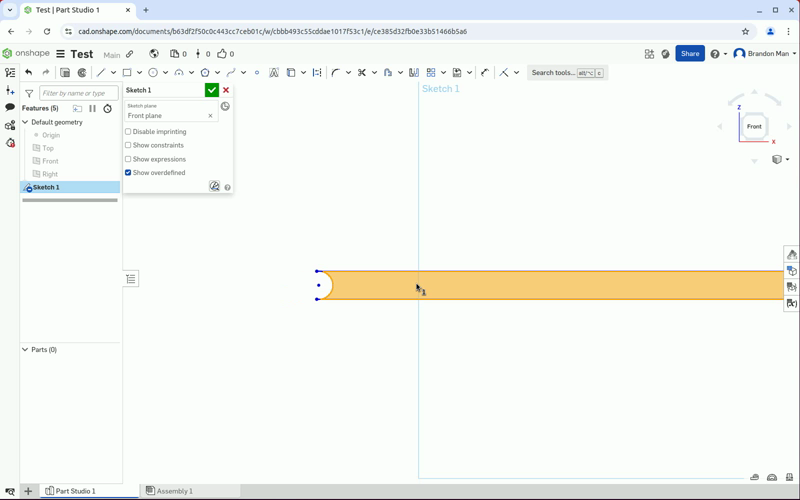
scroll(-6)
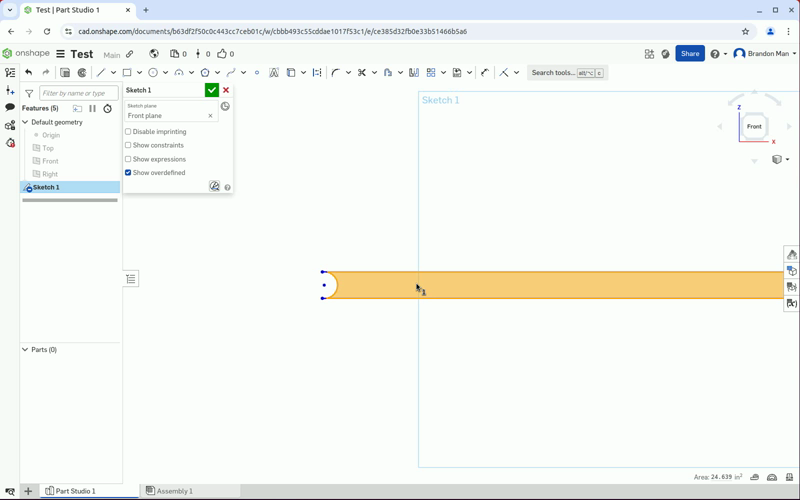
scroll(-6)
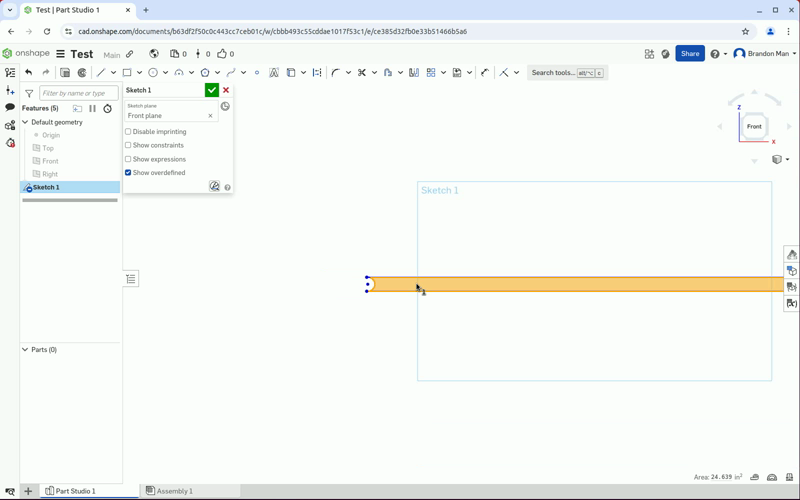
scroll(-6)
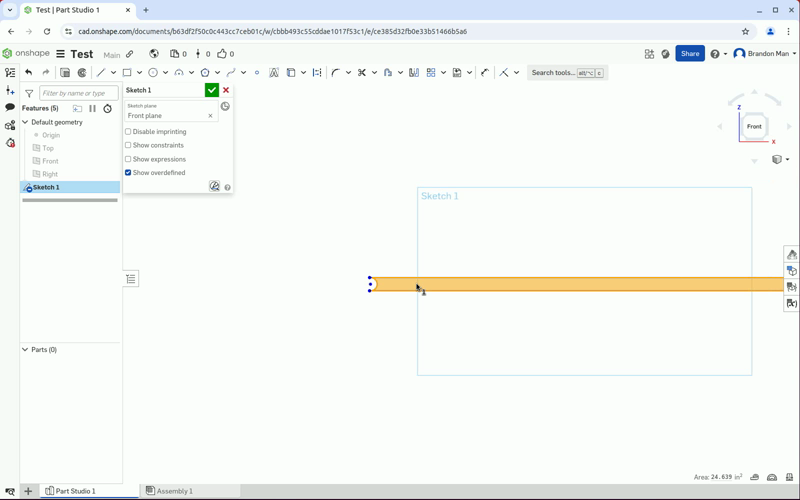
scroll(-6)
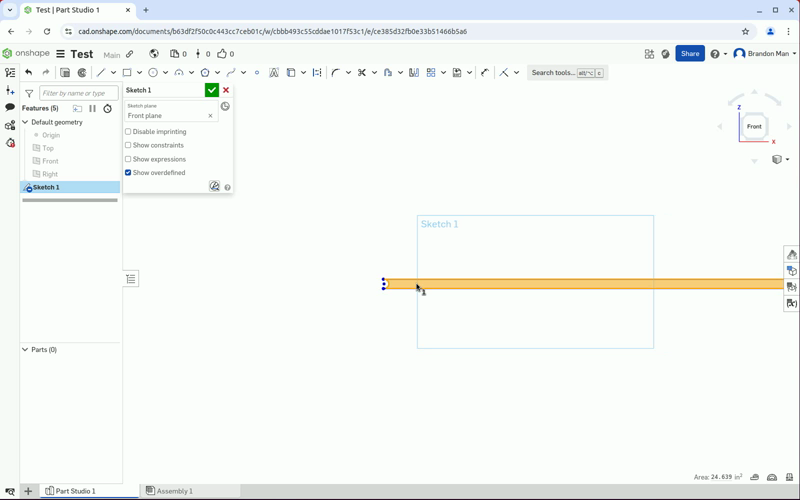
scroll(-6)
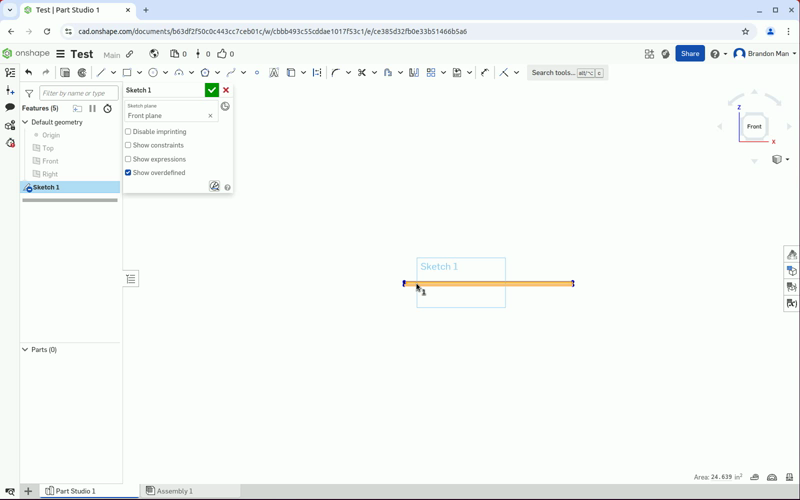
mouse_move(73, 352)
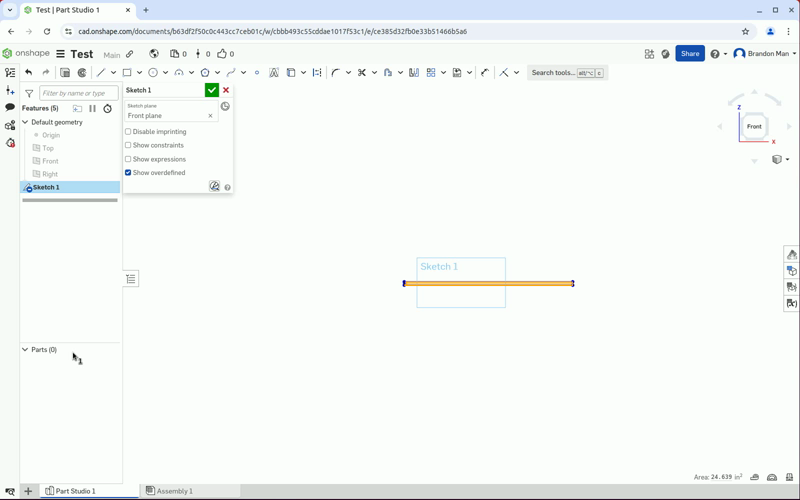
key(shift+y)
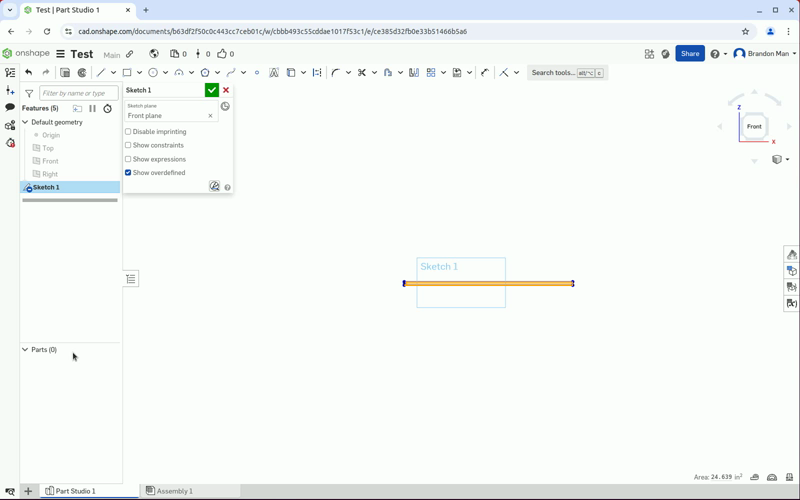
key(shift+e)
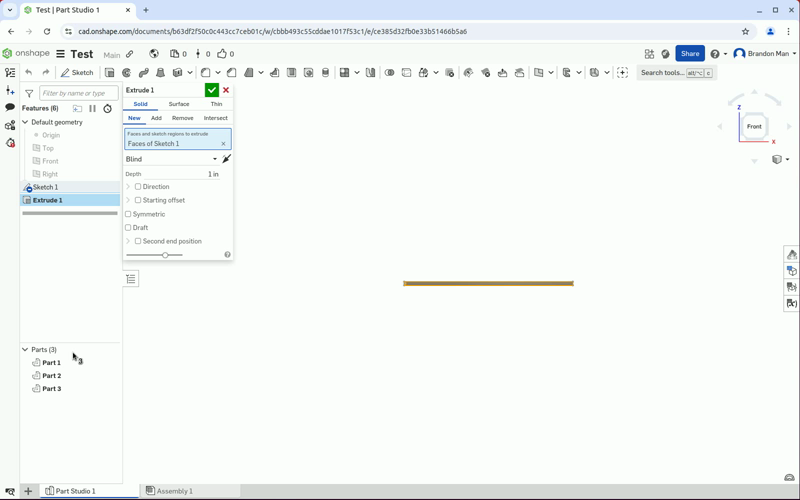
mouse_move(143, 106)
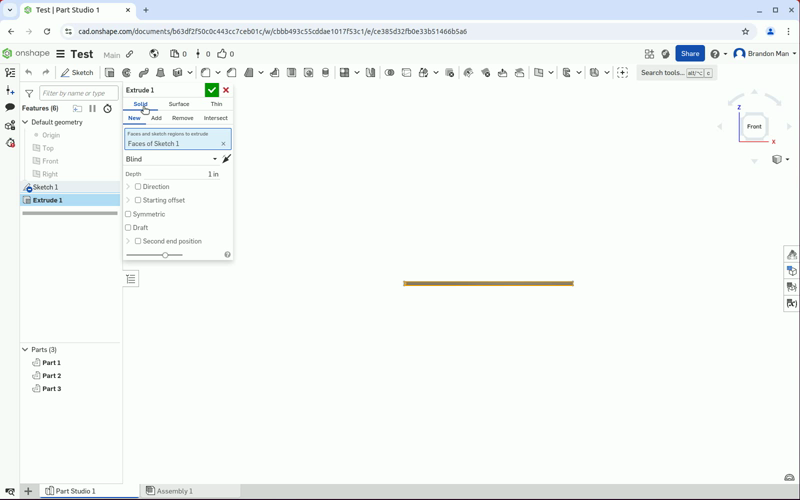
click(143, 106)
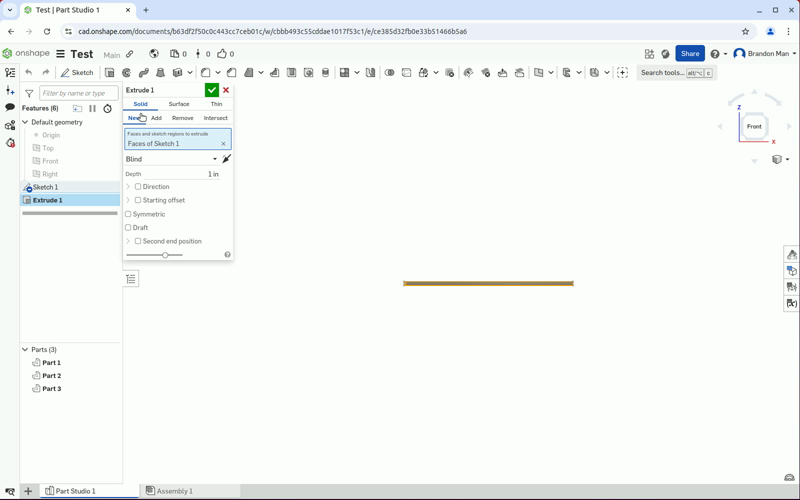
mouse_move(137, 120)
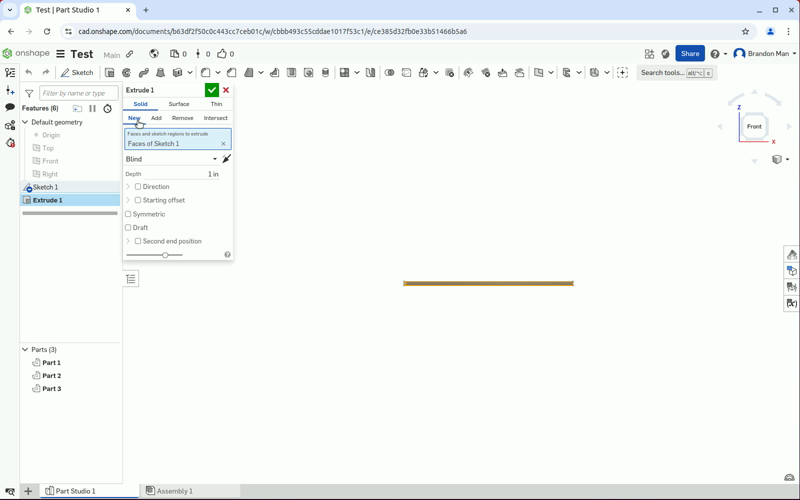
click(137, 120)
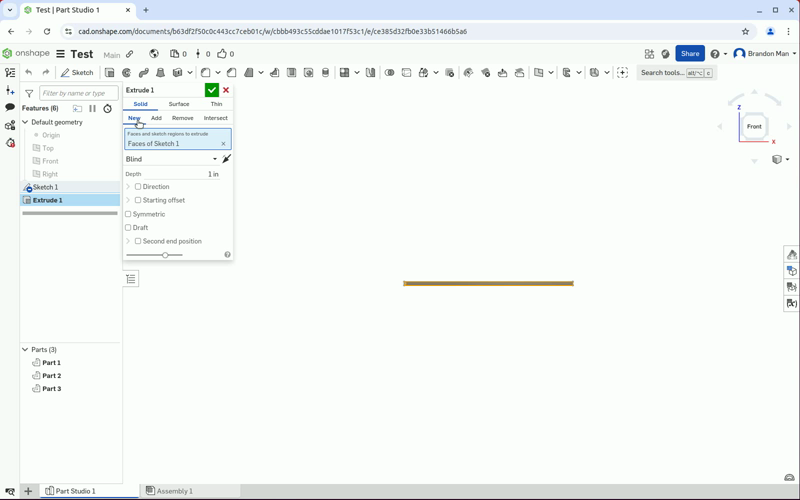
key(tab, 4)
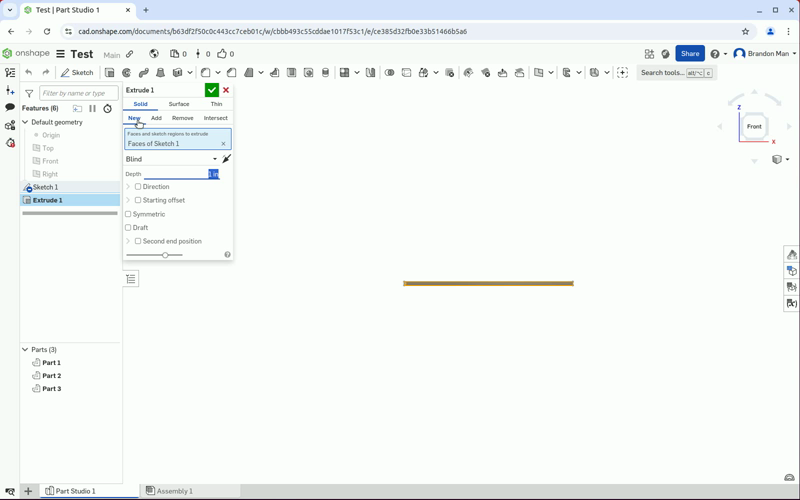
text(0.722)
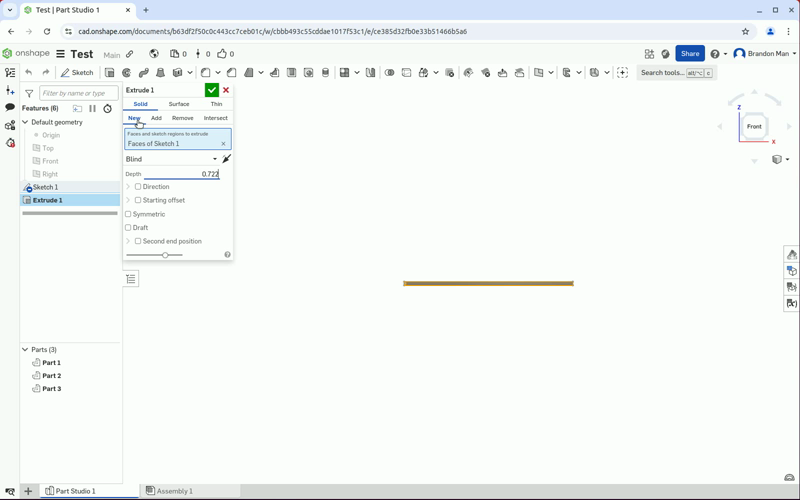
key(enter)
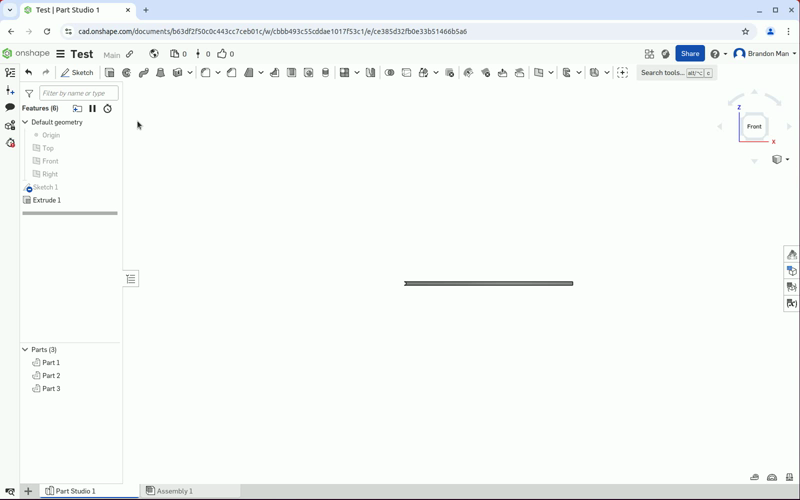
key(shift+h)
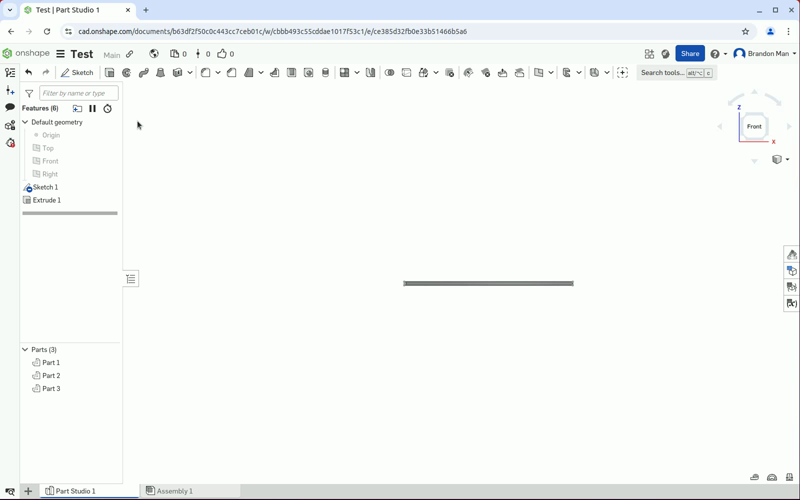
key(shift+h)
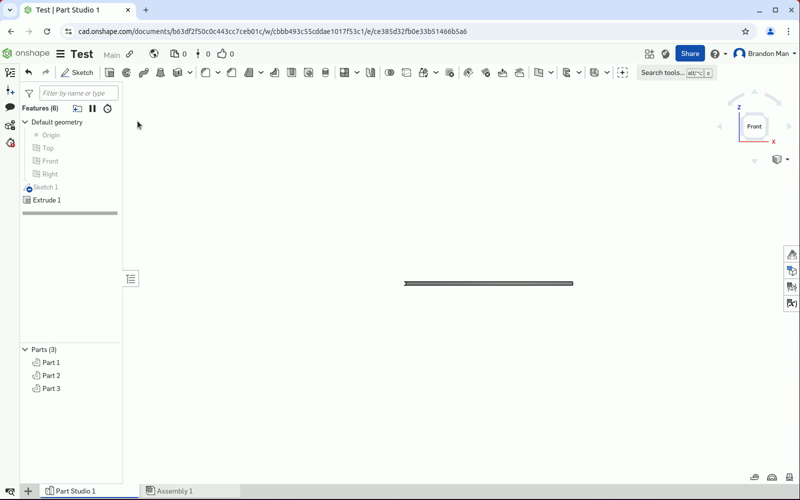
mouse_move(73, 189)
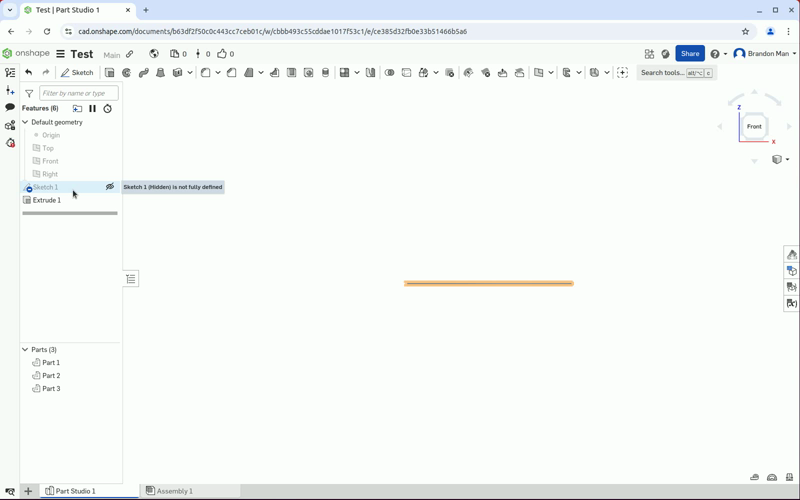
click(73, 189)
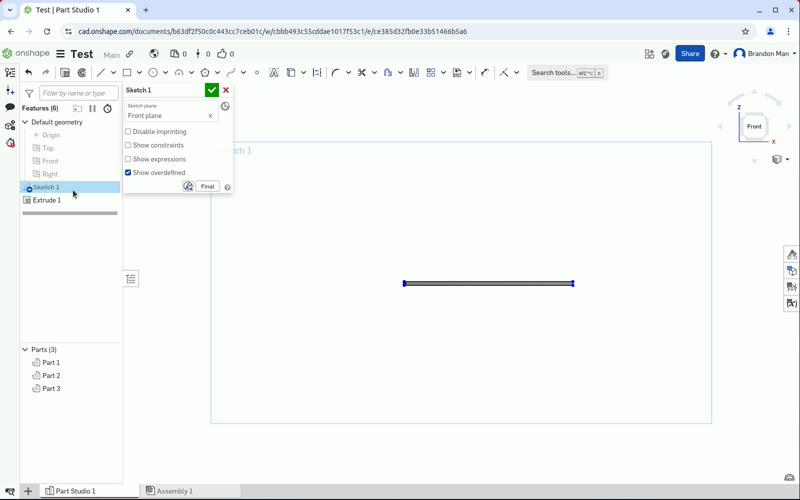
mouse_move(229, 92)
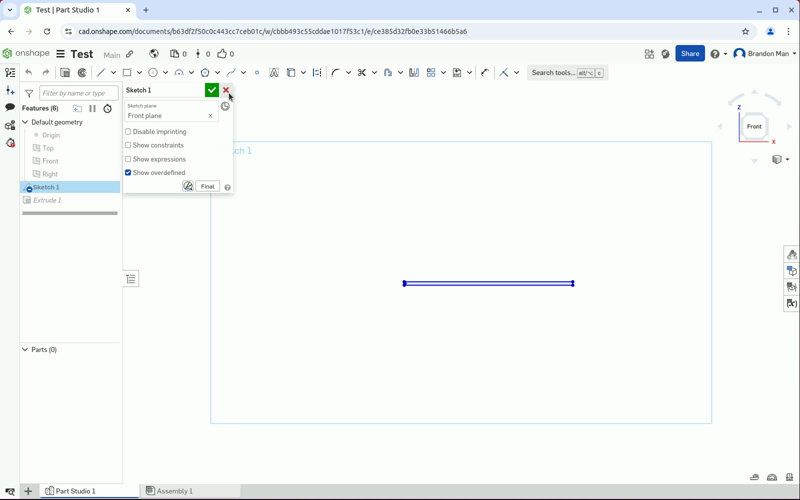
click(229, 92)
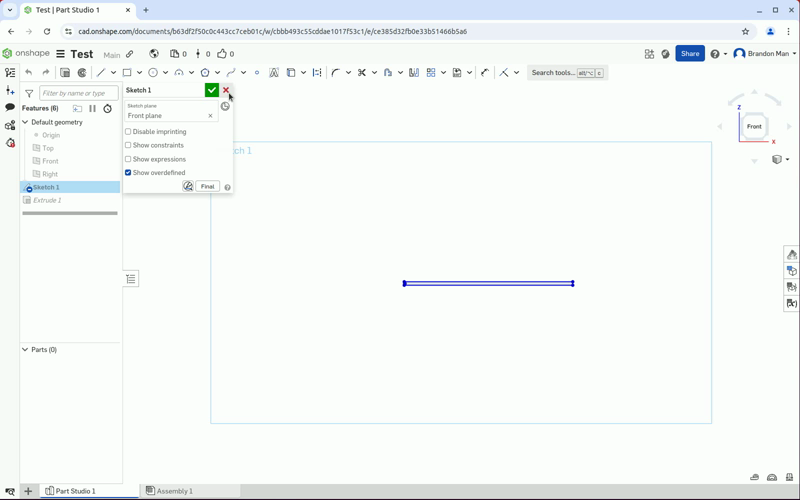
key(shift+s)
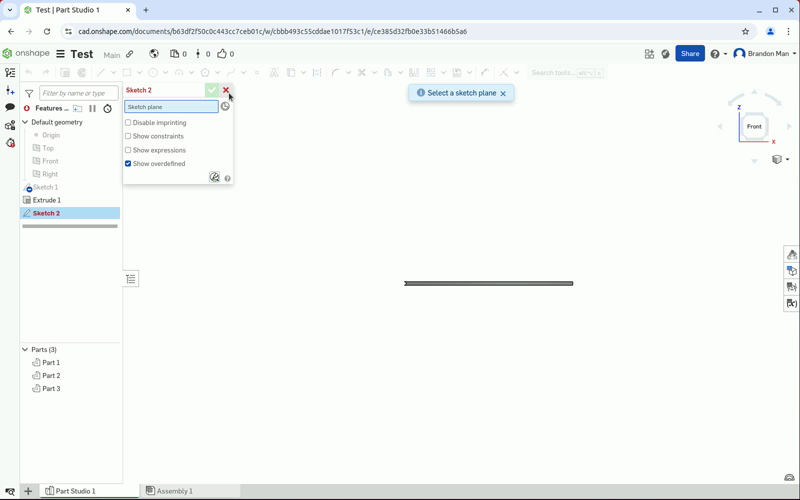
mouse_move(73, 163)
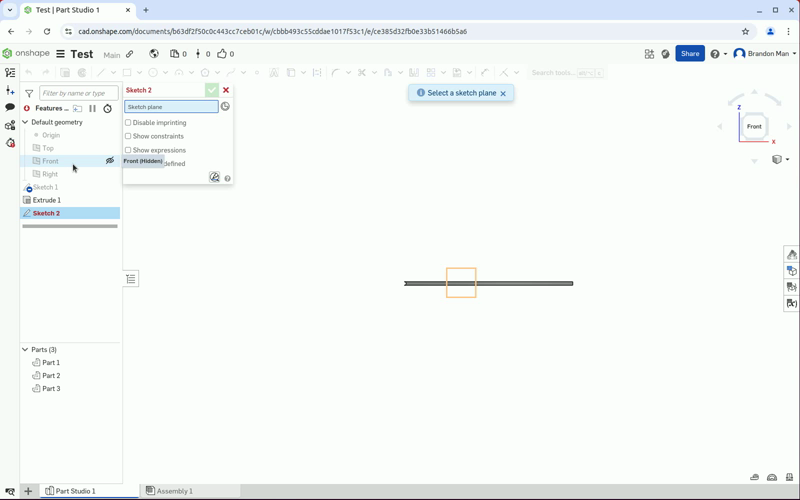
click(73, 163)
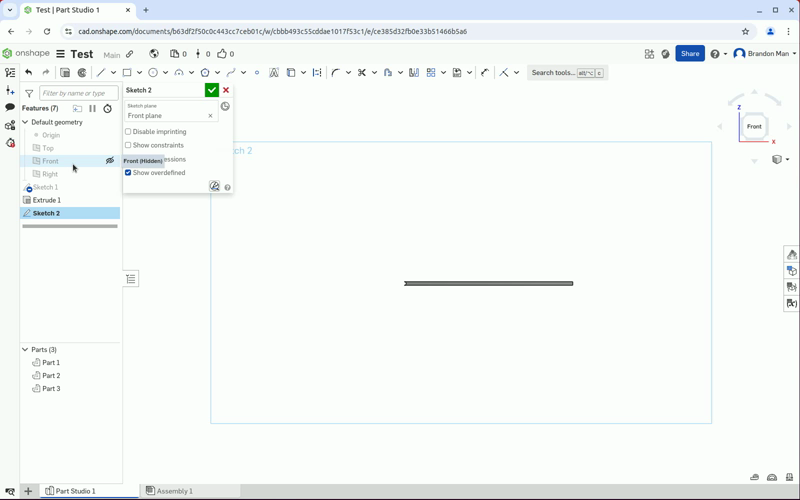
mouse_move(73, 352)
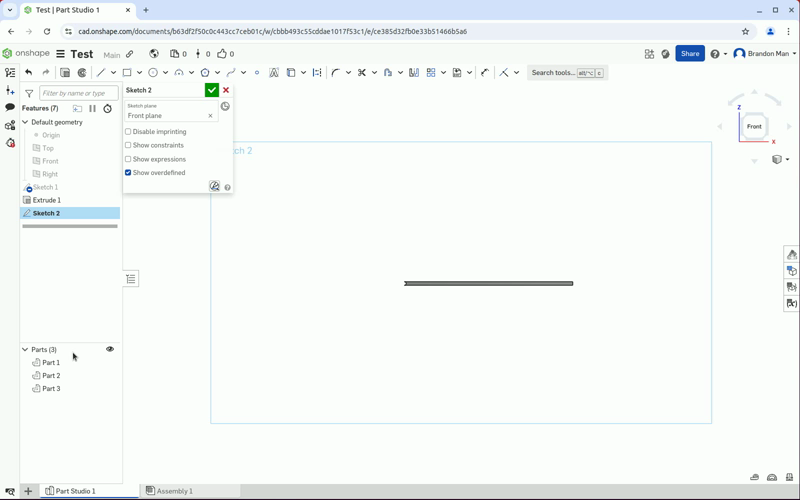
key(y)
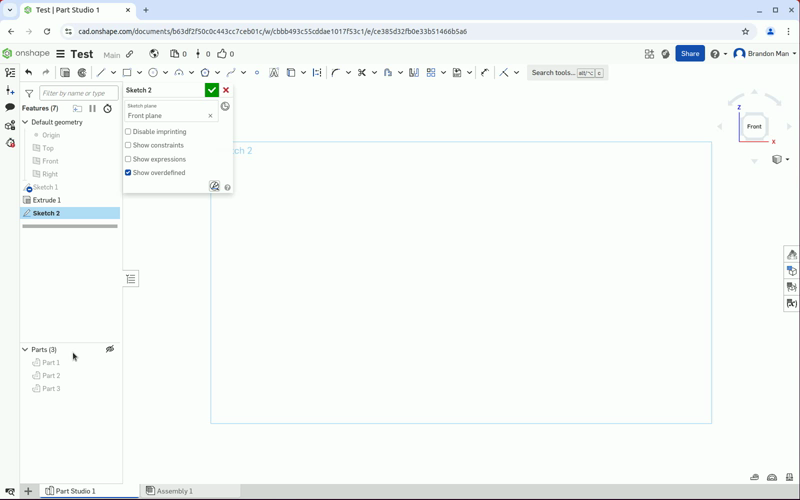
key(l)
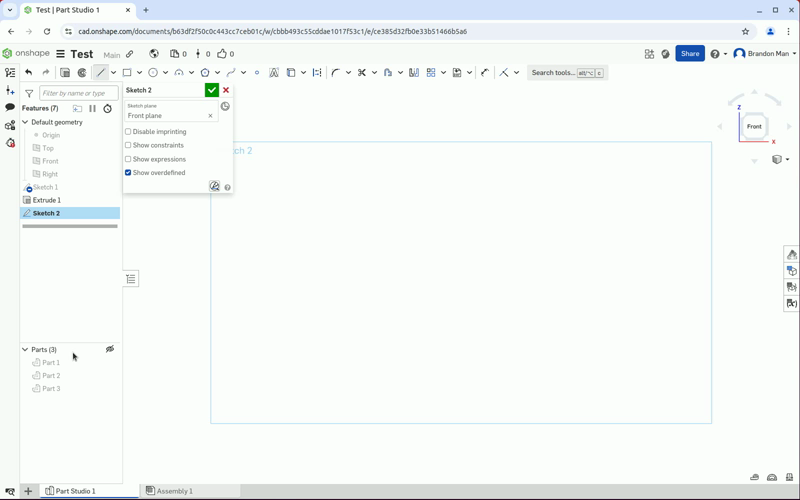
key_down(shift)
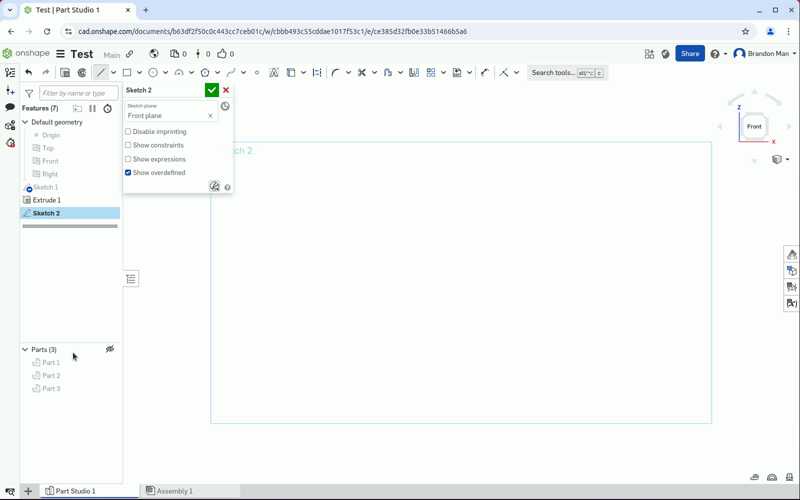
mouse_move(348, 285)
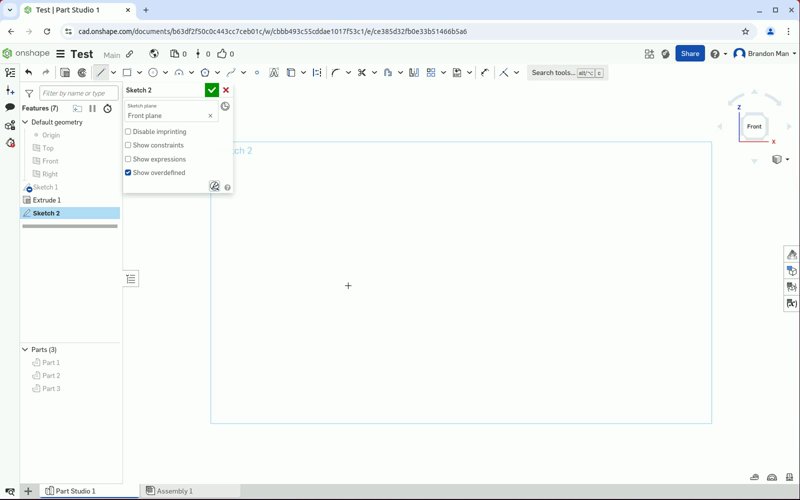
click(348, 285)
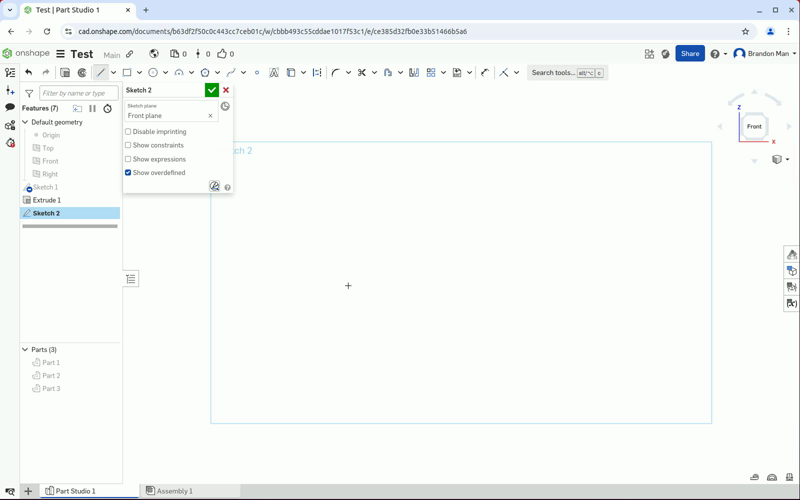
key_up(shift)
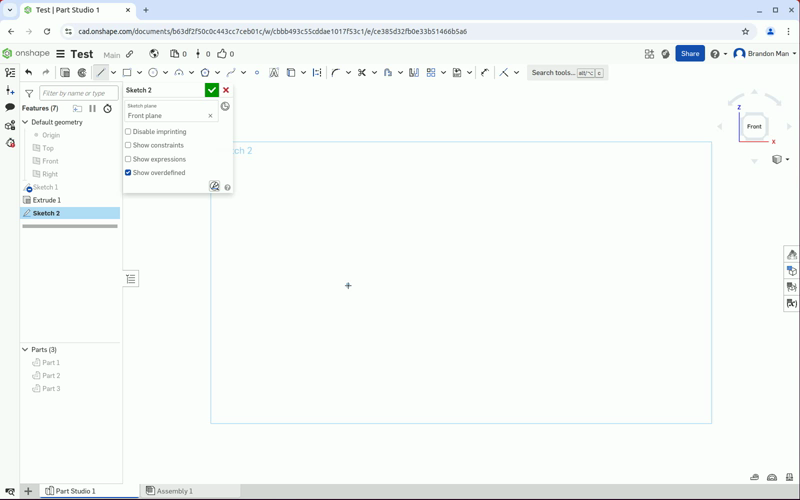
key_down(shift)
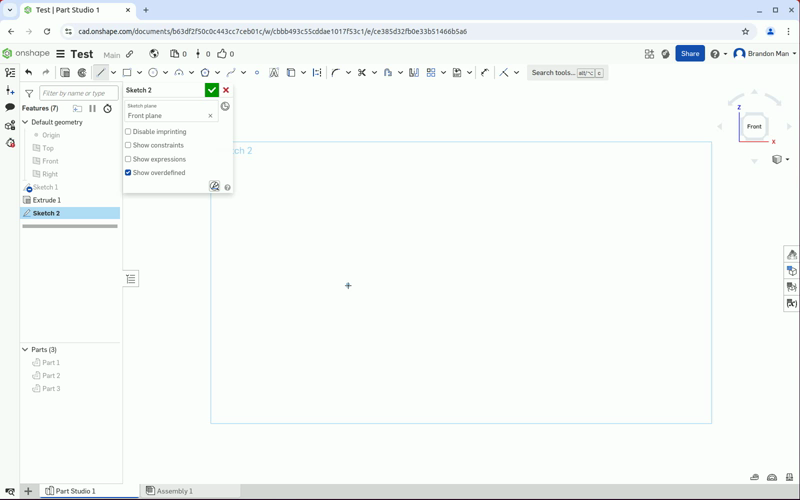
mouse_move(378, 285)
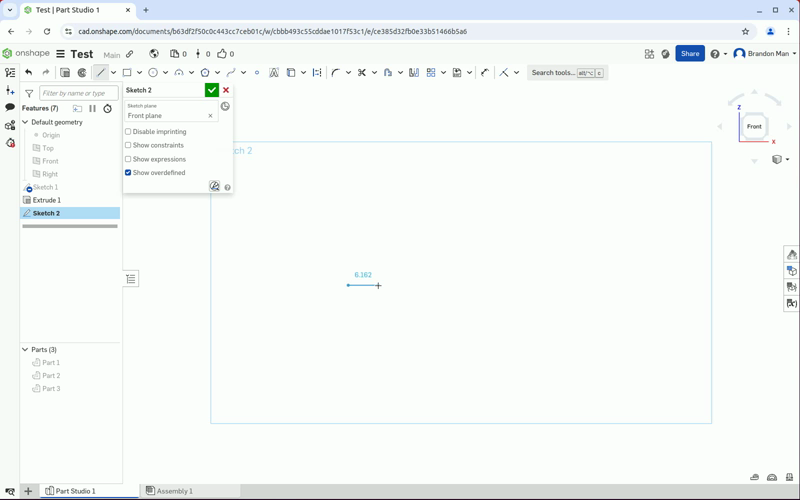
mouse_move(404, 285)
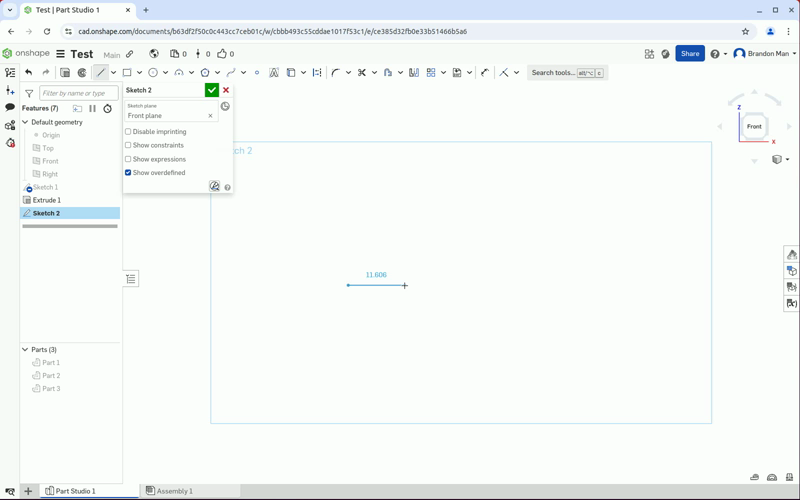
click(404, 285)
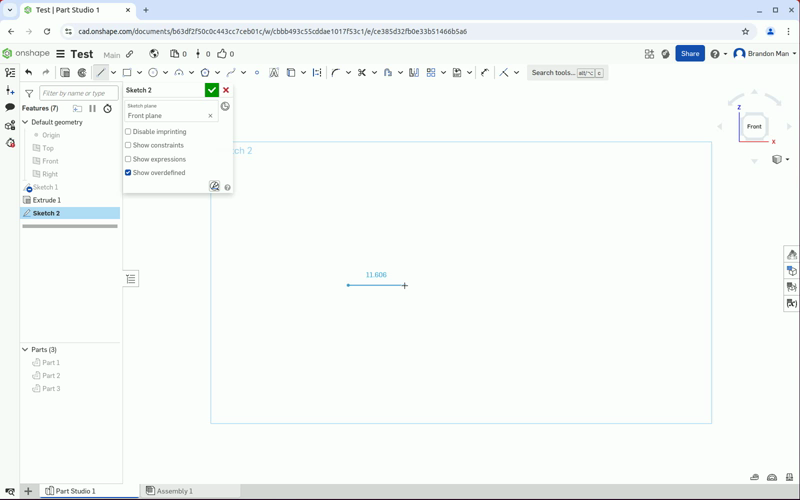
key_up(shift)
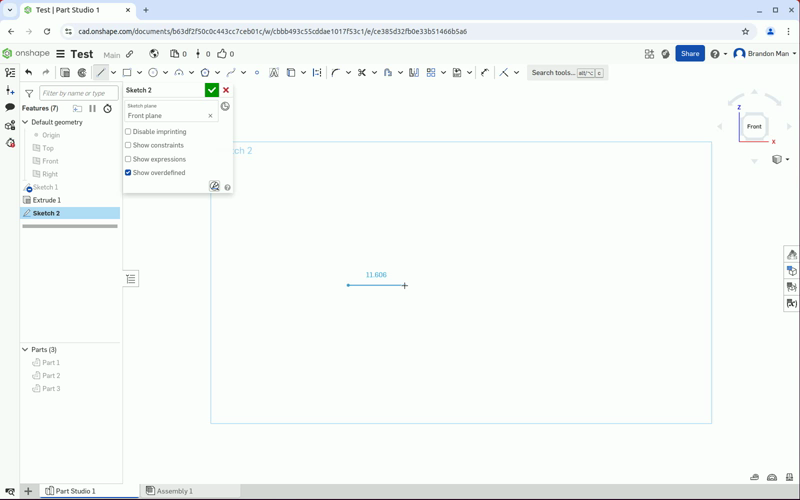
key(esc)
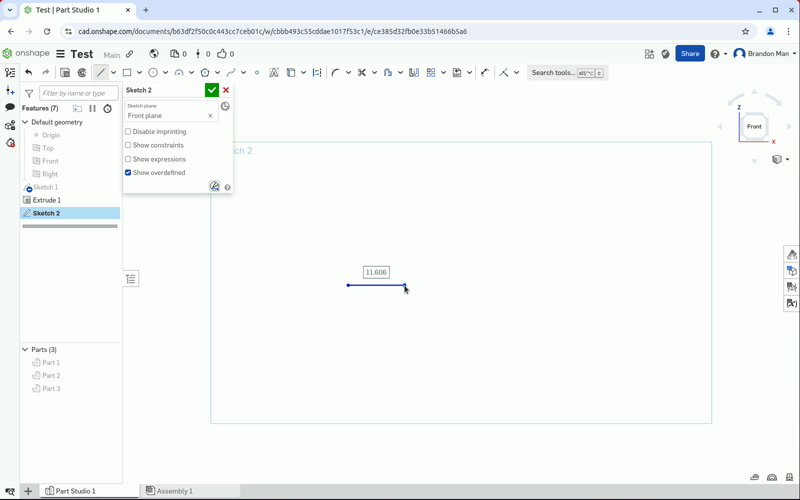
key(a)
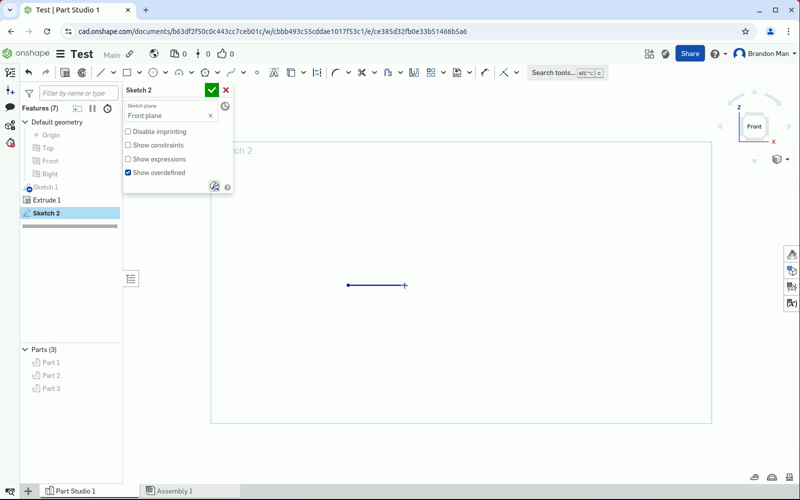
mouse_move(404, 285)
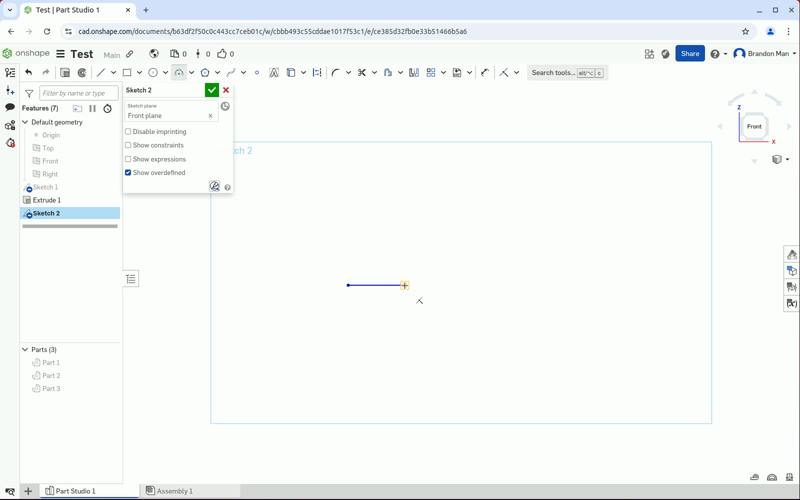
click(404, 285)
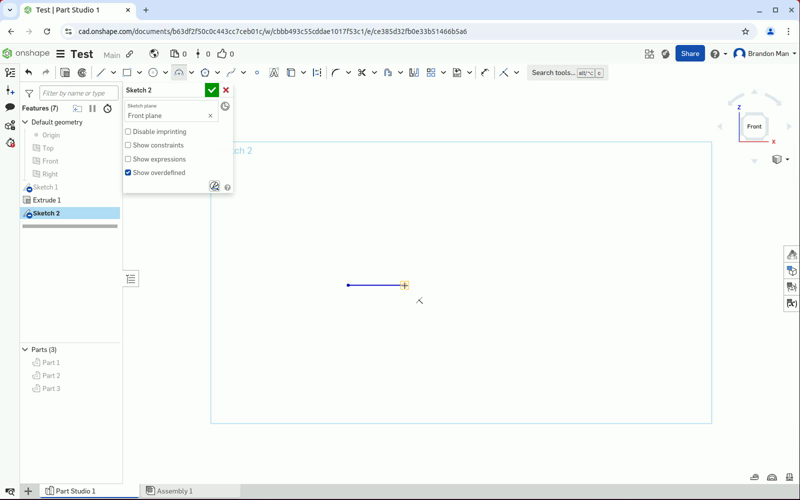
key_down(shift)
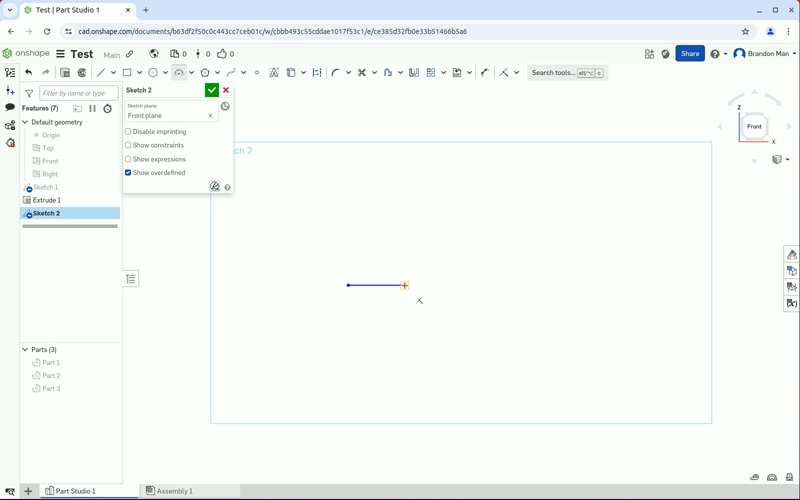
mouse_move(403, 283)
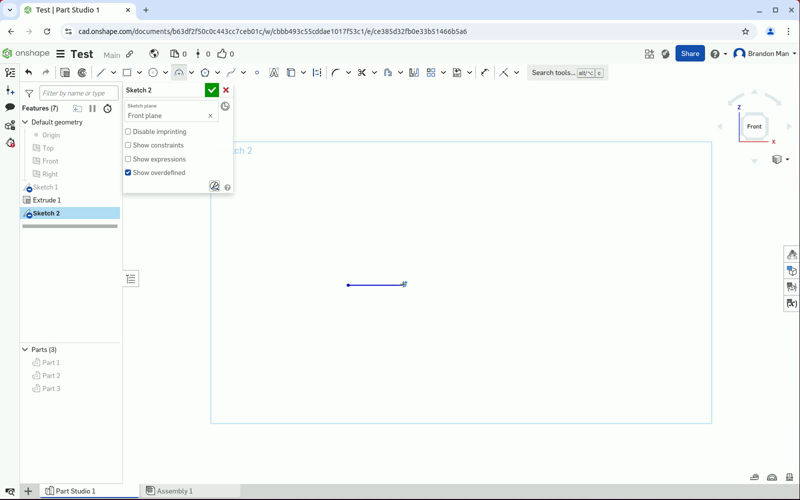
scroll(6)
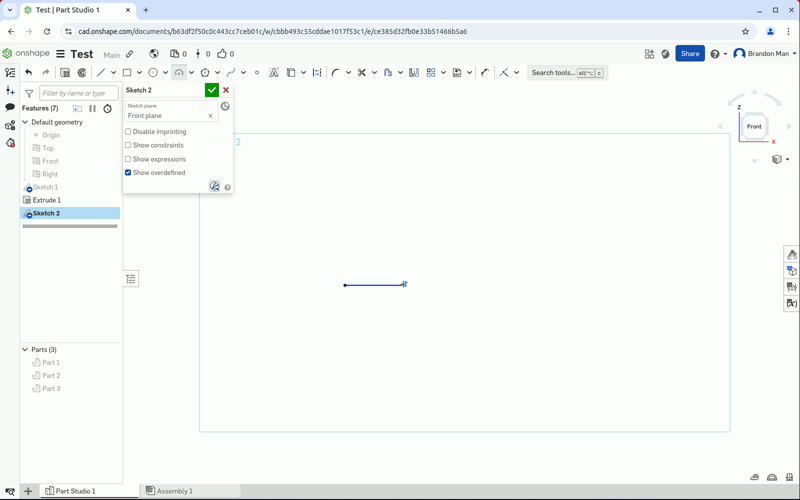
scroll(6)
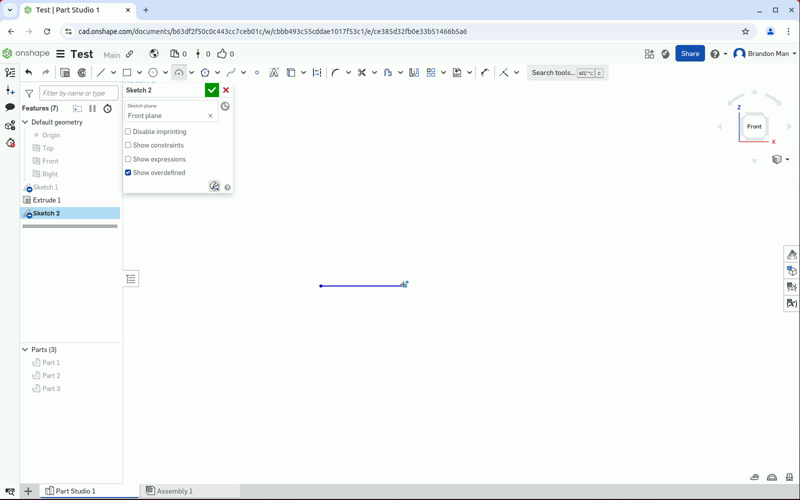
scroll(6)
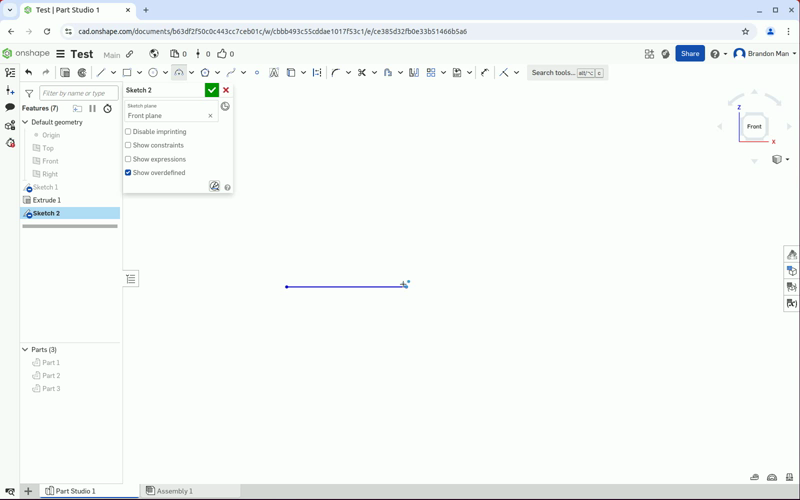
scroll(6)
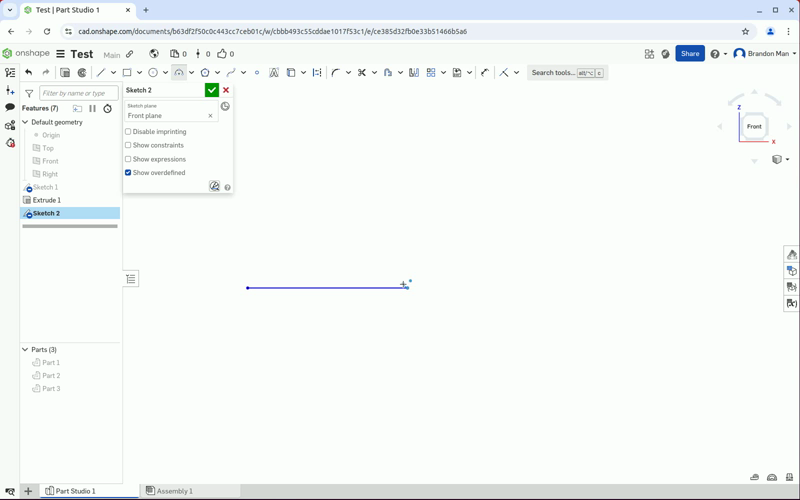
scroll(6)
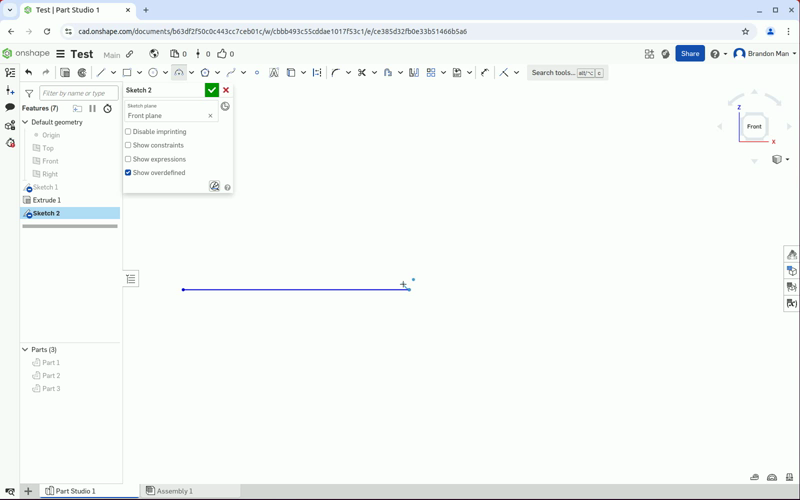
scroll(6)
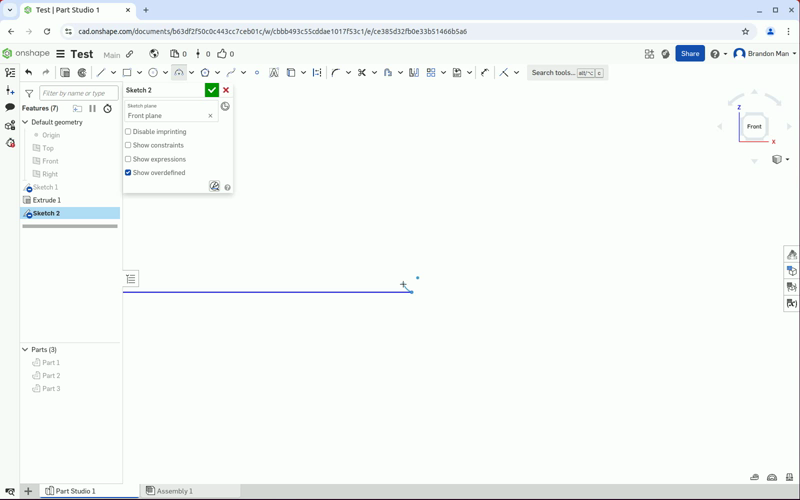
scroll(6)
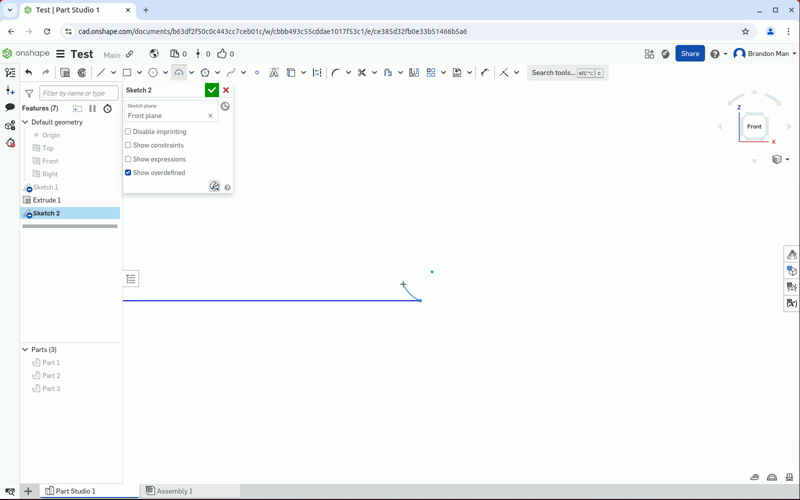
click(403, 283)
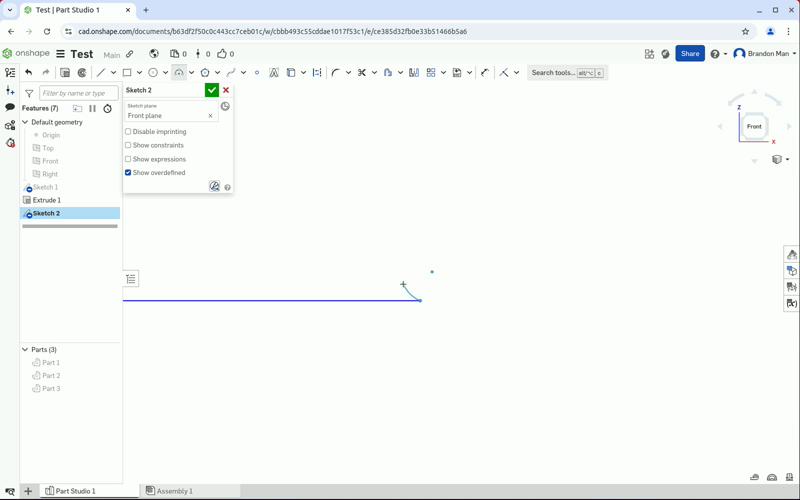
scroll(-6)
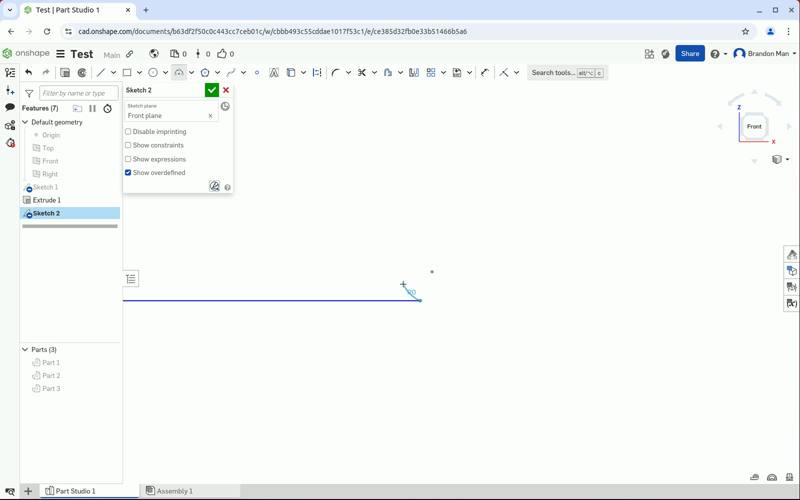
scroll(-6)
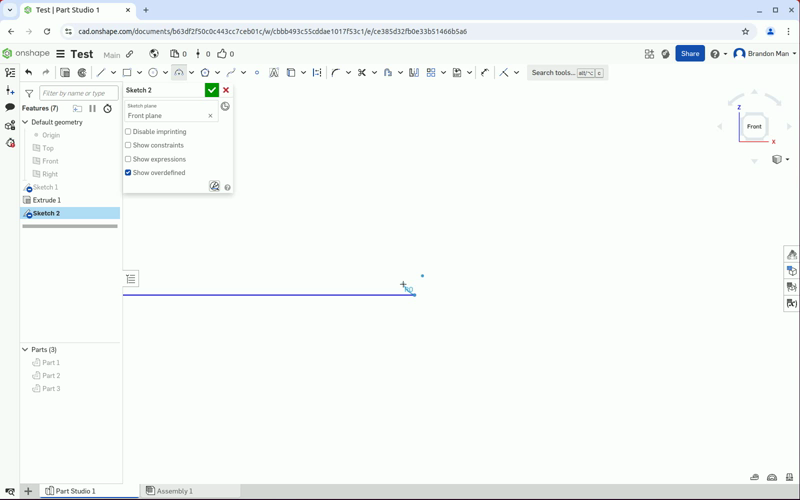
scroll(-6)
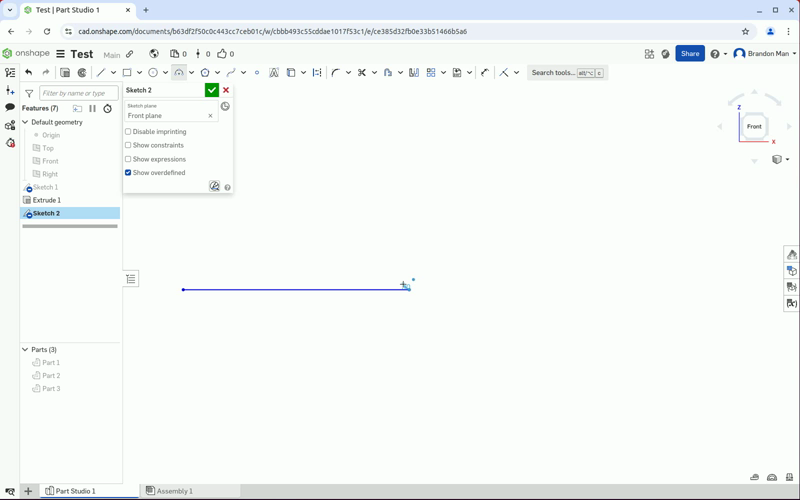
scroll(-6)
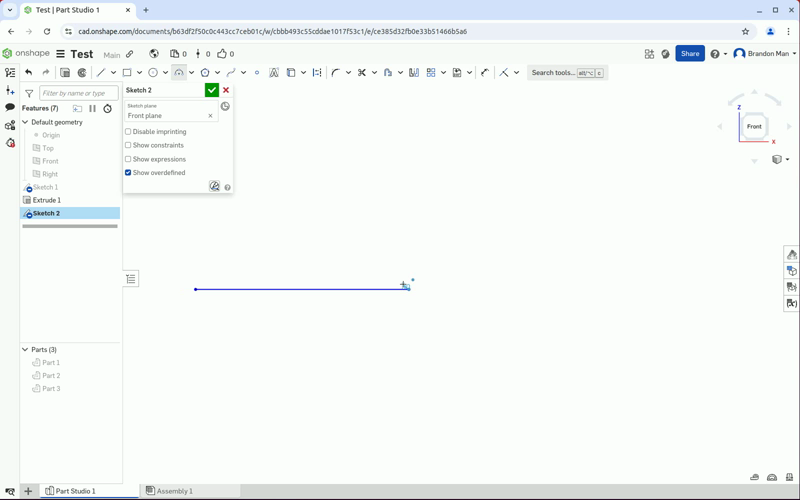
scroll(-6)
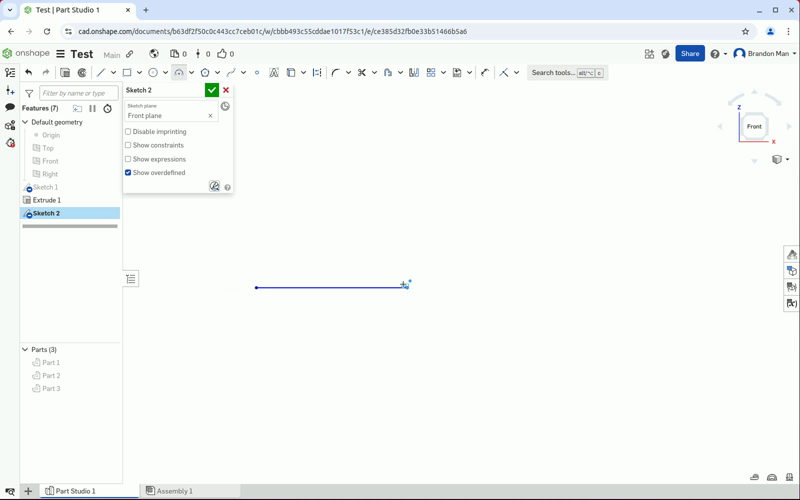
scroll(-6)
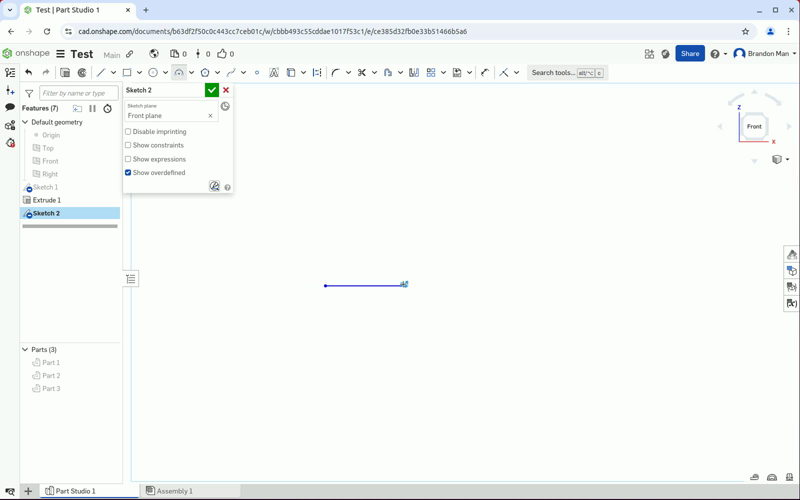
scroll(-6)
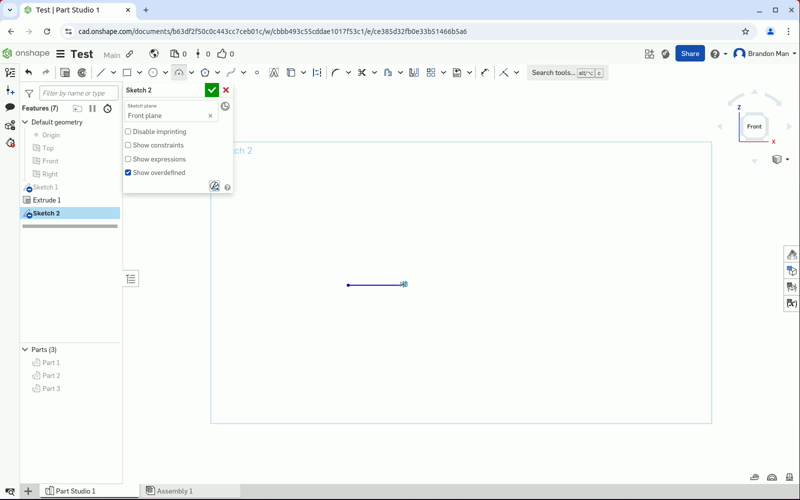
mouse_move(403, 284)
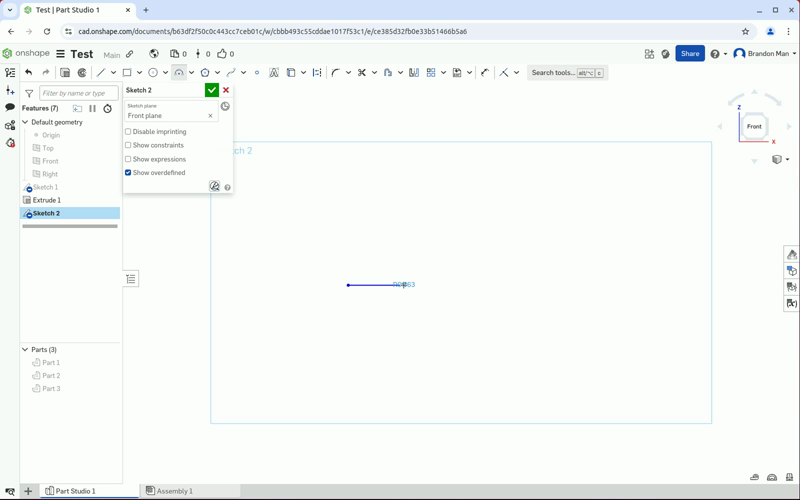
scroll(6)
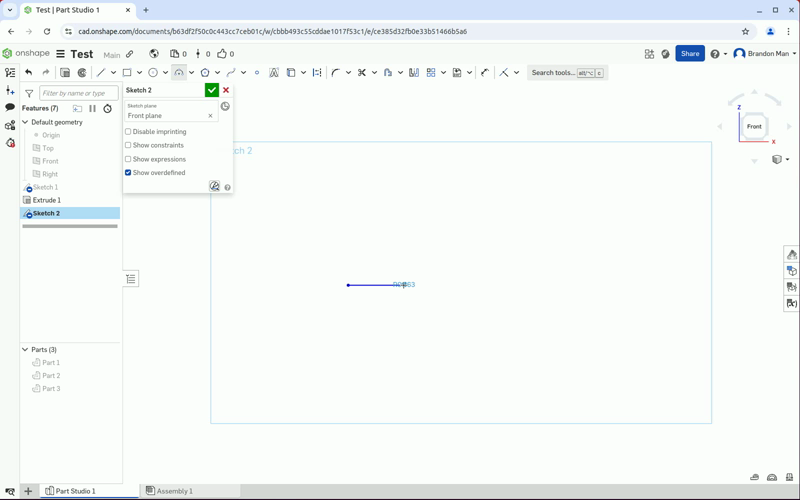
scroll(6)
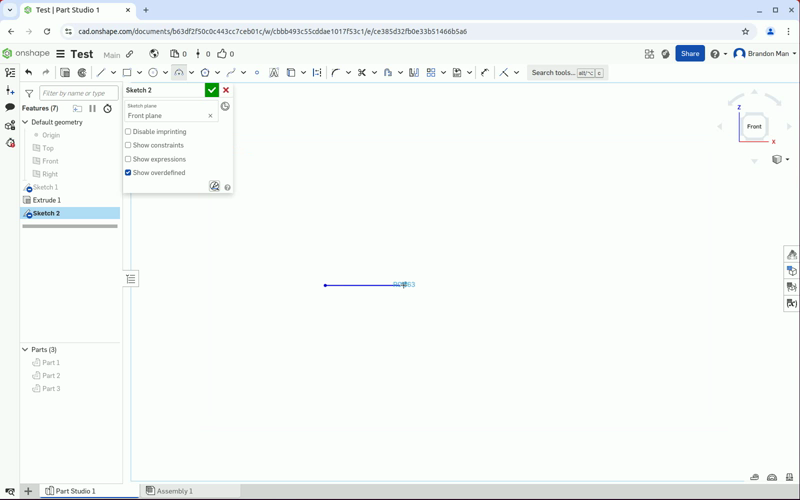
scroll(6)
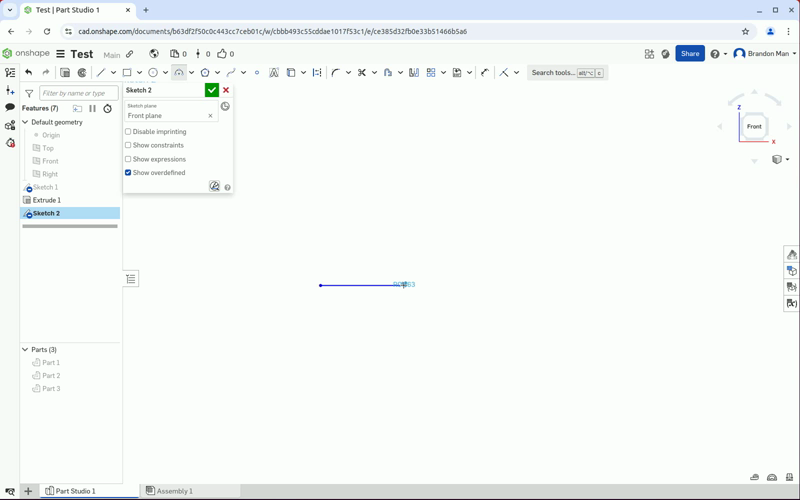
scroll(6)
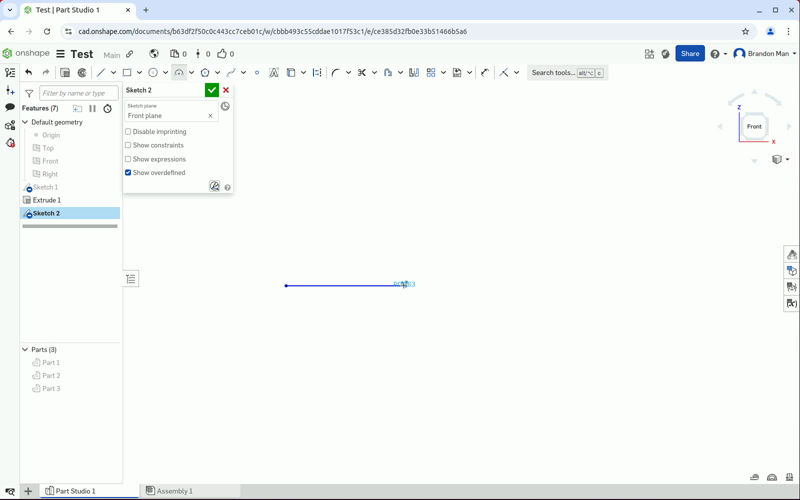
scroll(6)
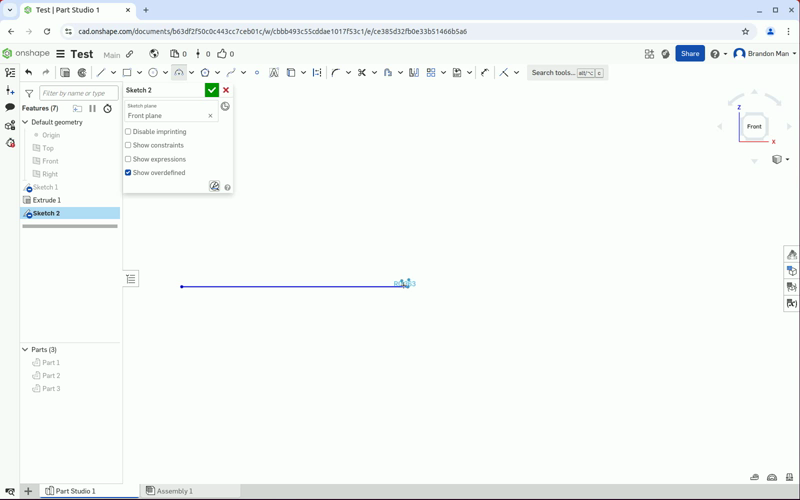
scroll(6)
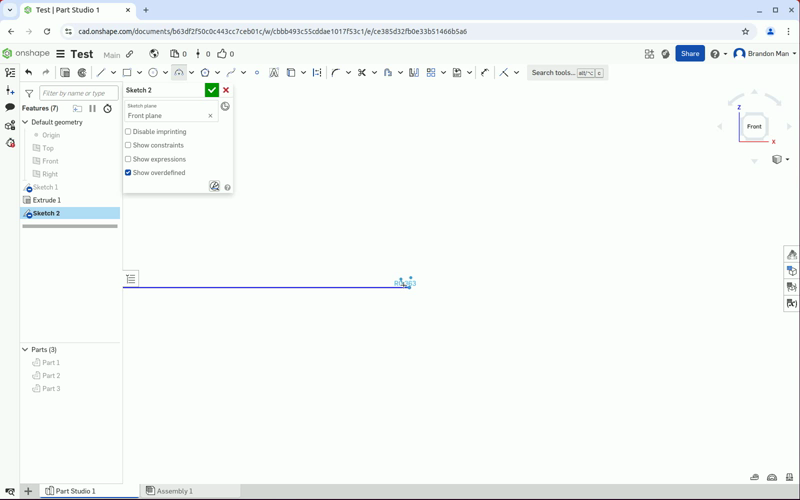
scroll(6)
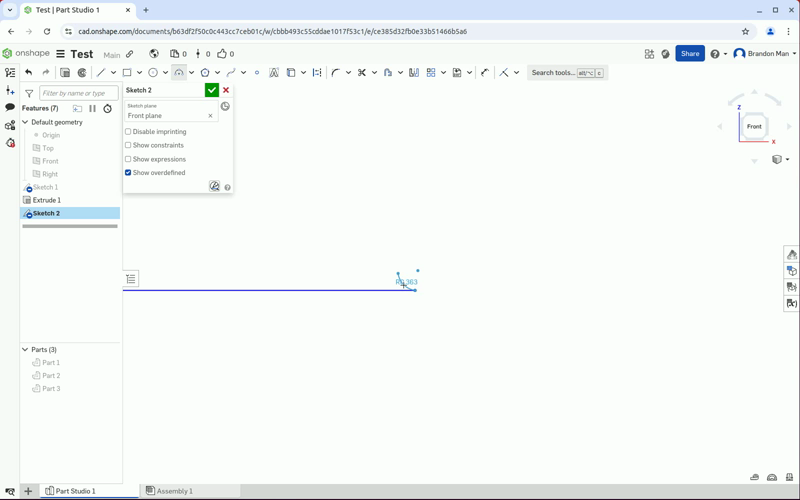
click(403, 284)
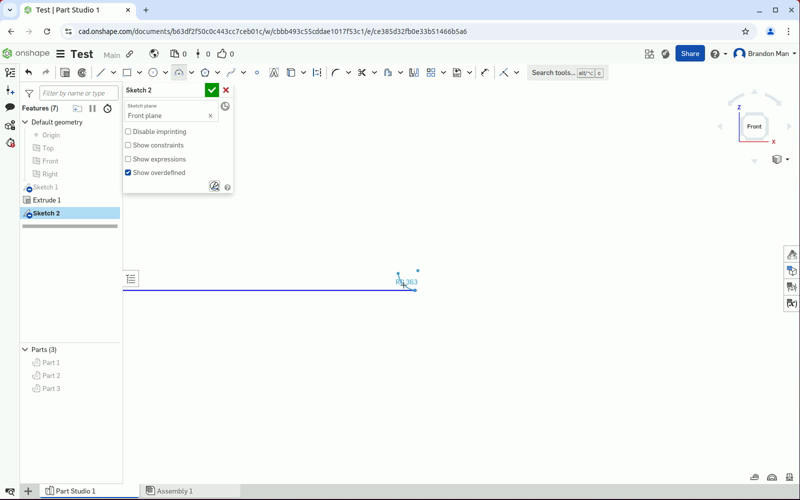
scroll(-6)
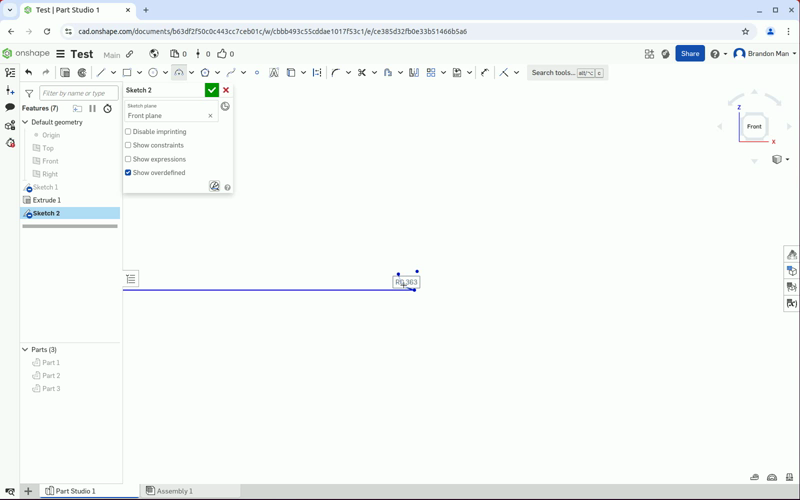
scroll(-6)
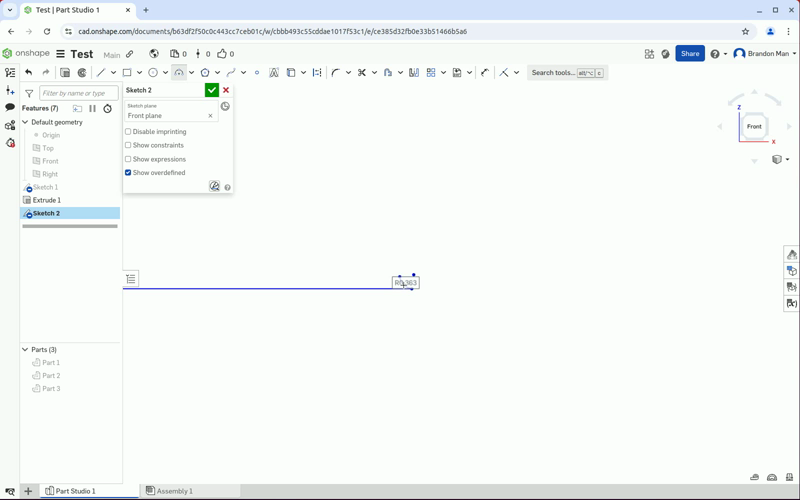
scroll(-6)
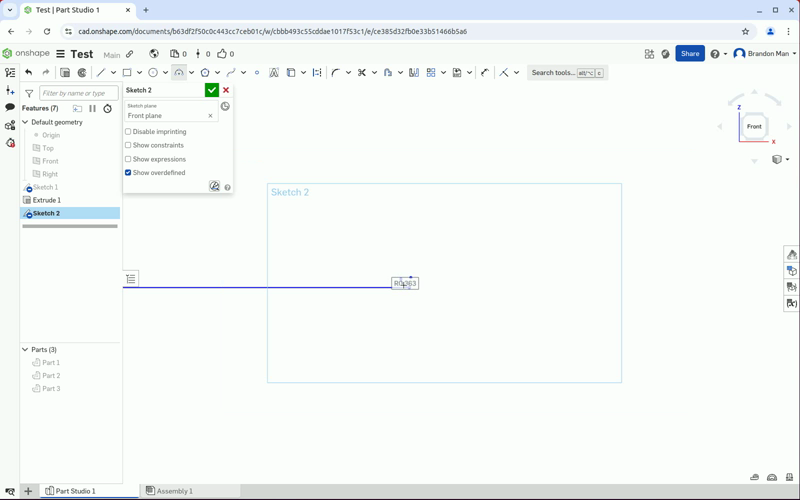
scroll(-6)
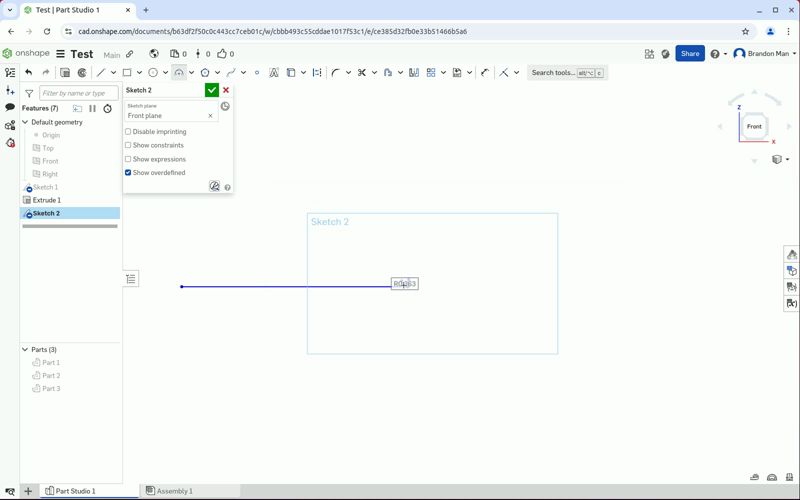
scroll(-6)
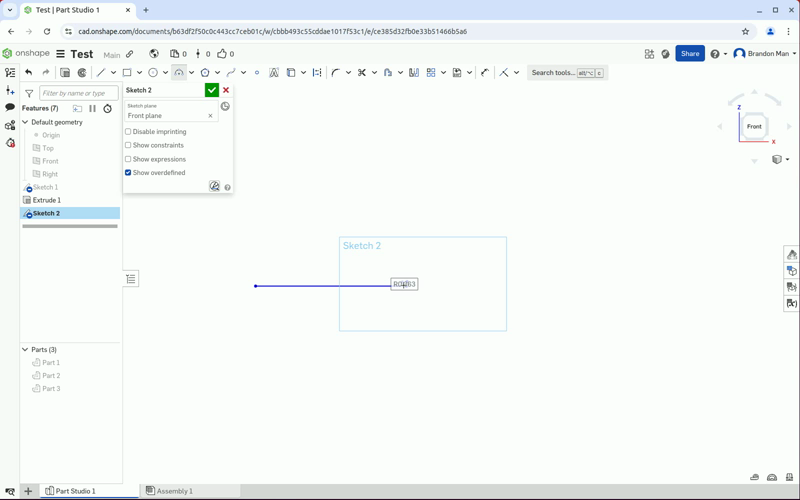
scroll(-6)
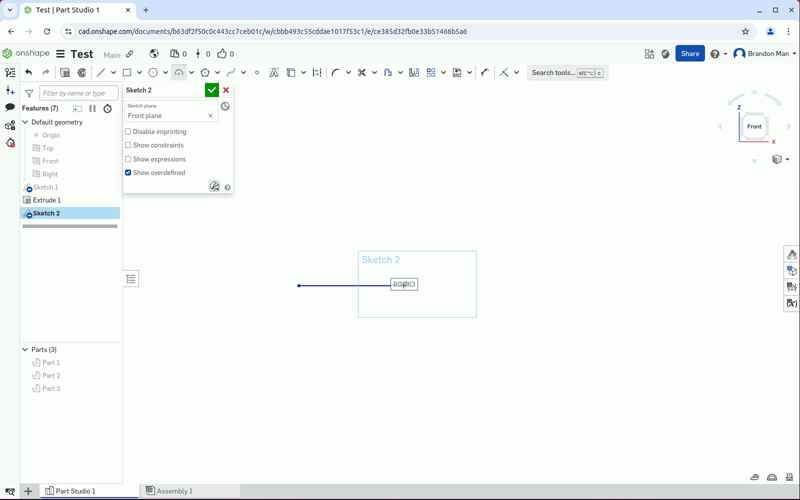
scroll(-6)
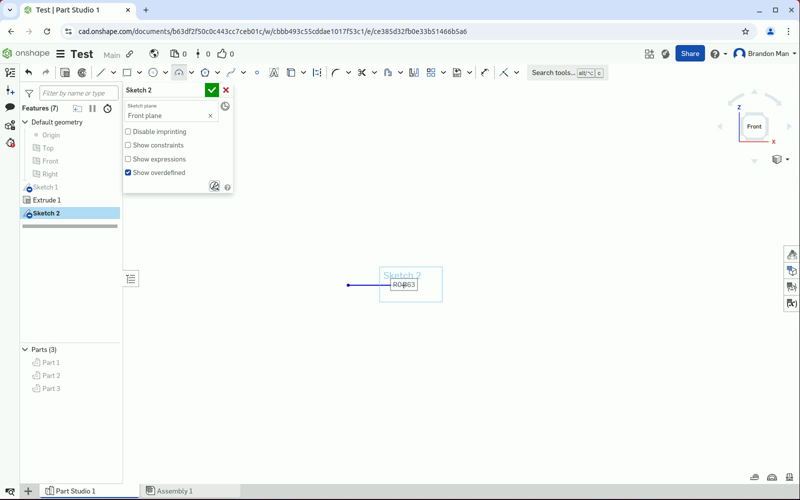
key_up(shift)
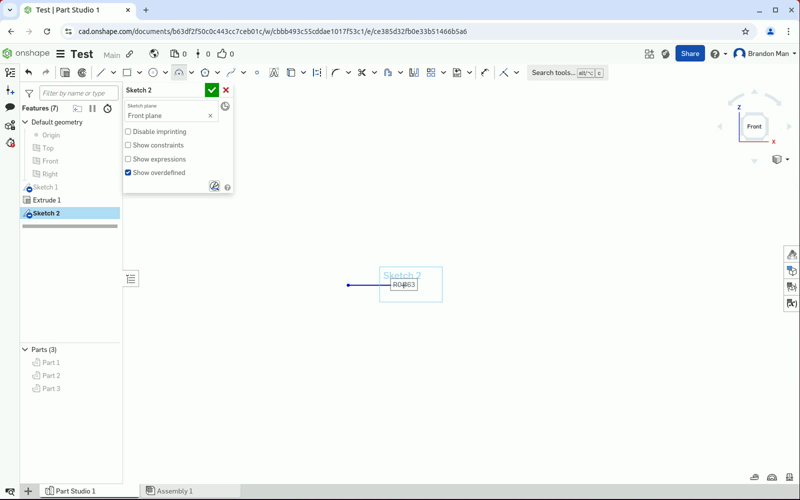
key(esc)
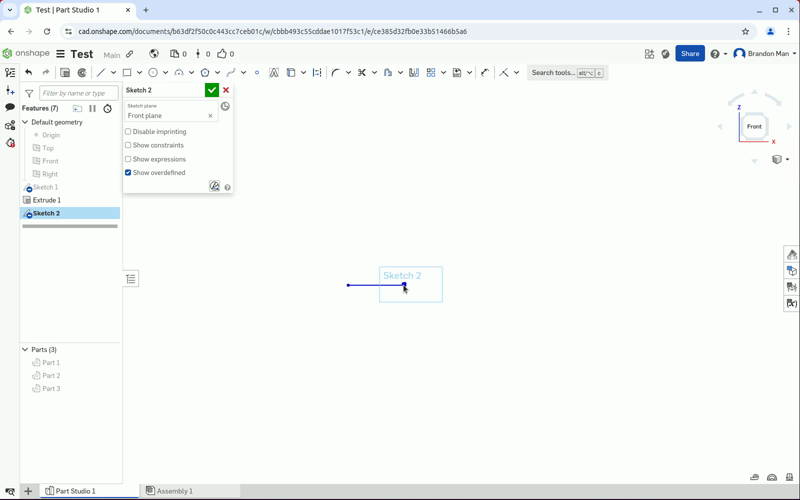
key(l)
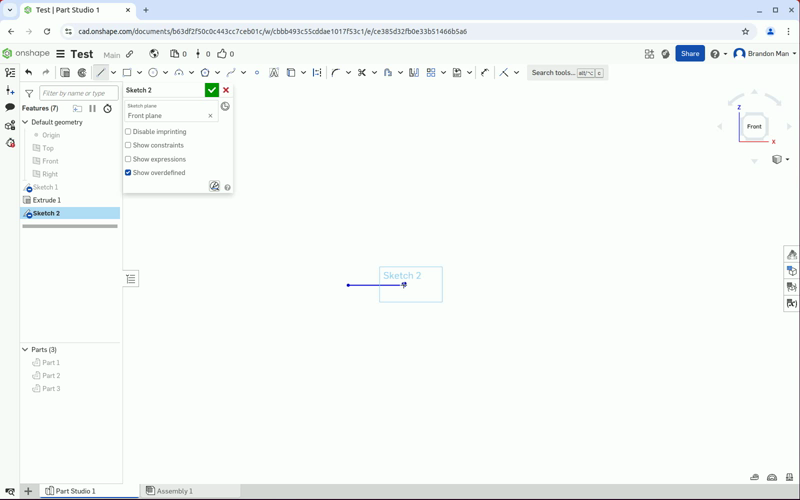
mouse_move(403, 283)
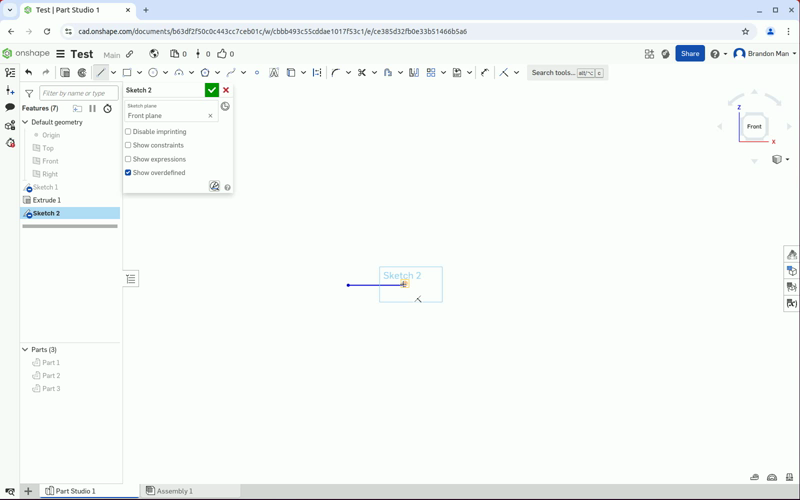
scroll(6)
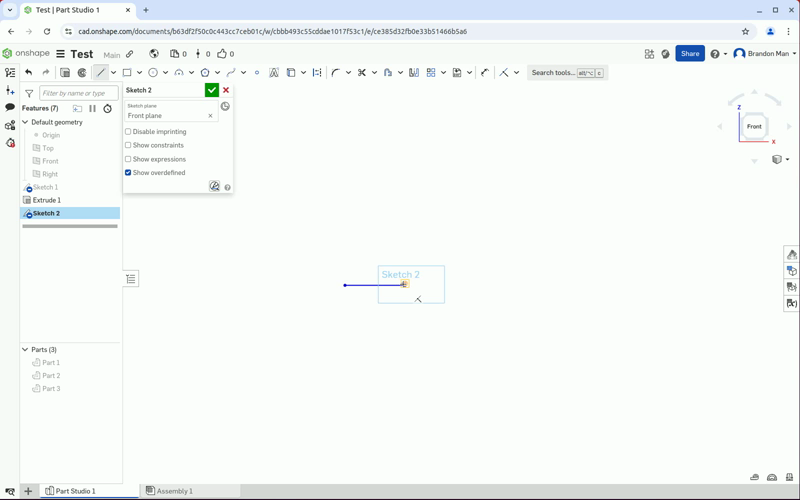
scroll(6)
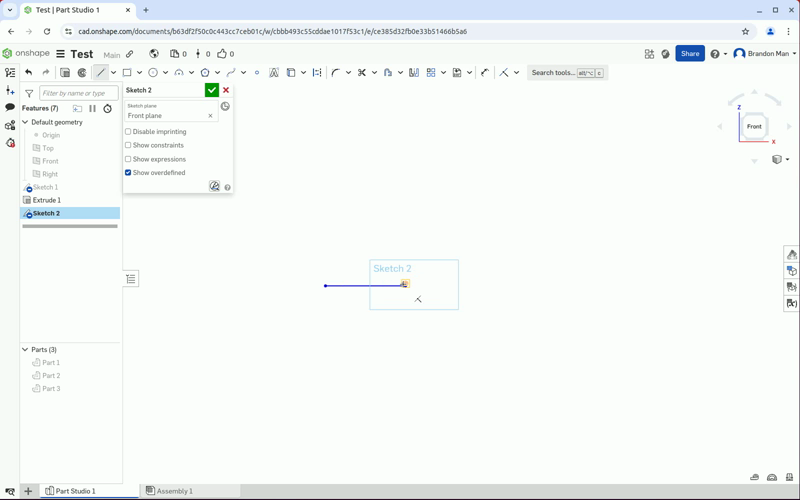
scroll(6)
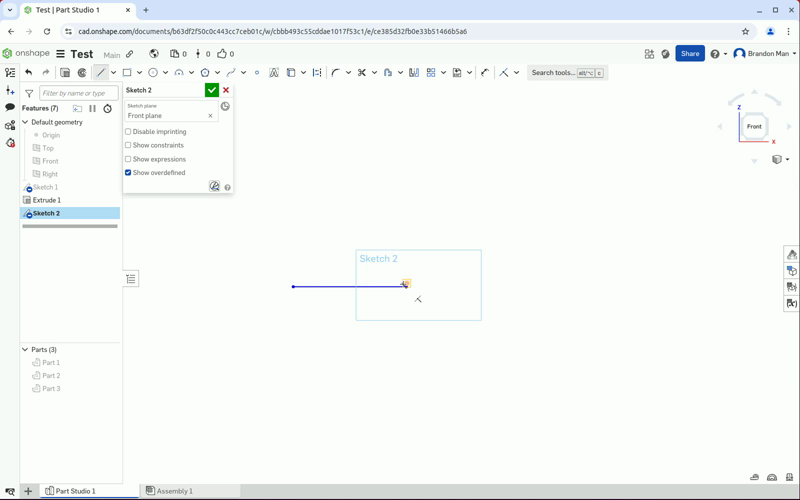
scroll(6)
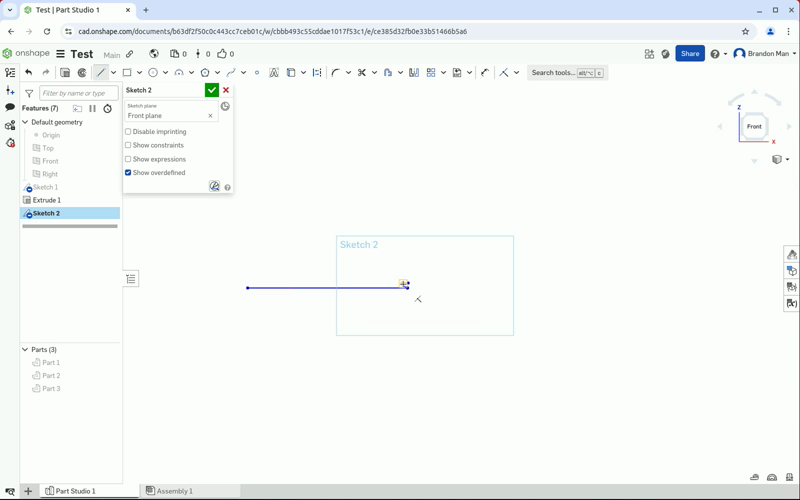
scroll(6)
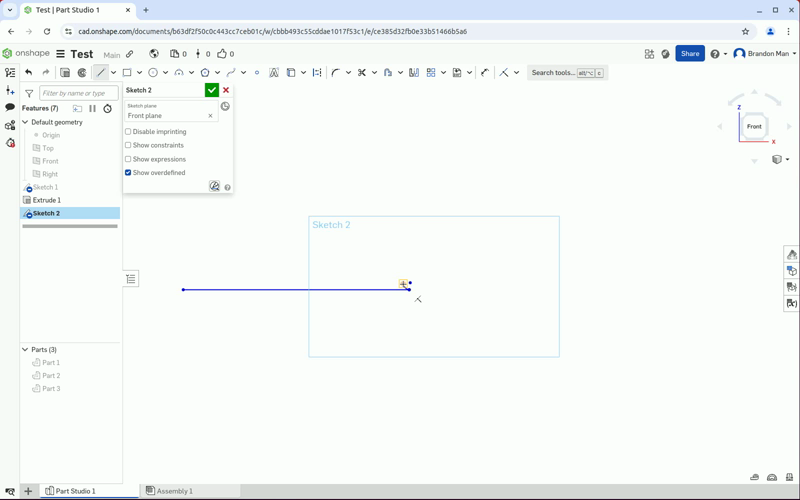
scroll(6)
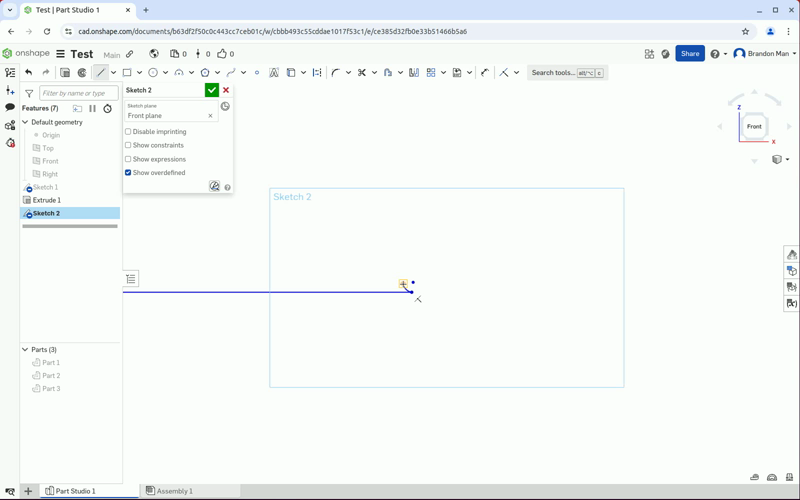
scroll(6)
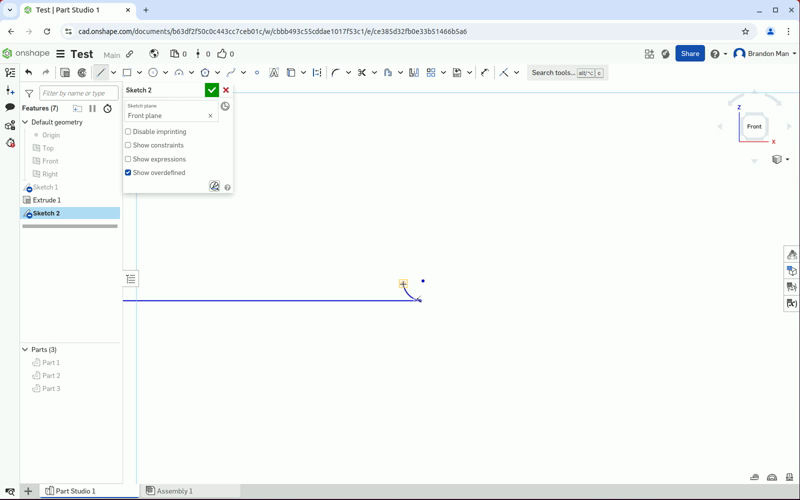
click(403, 283)
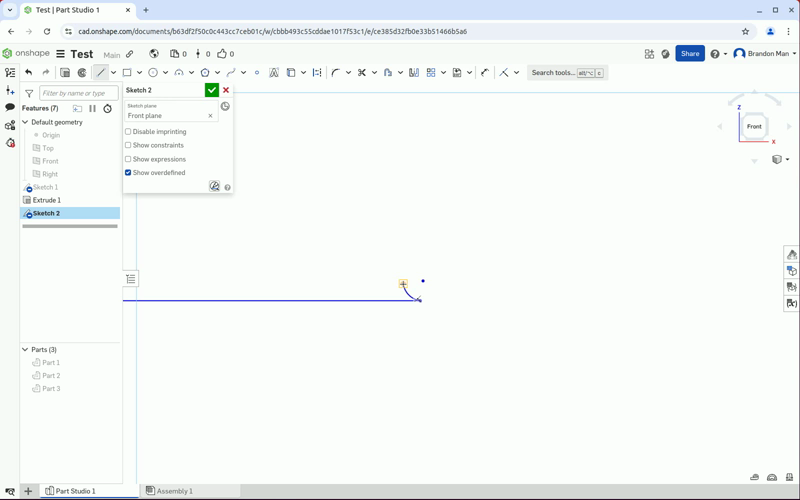
scroll(-6)
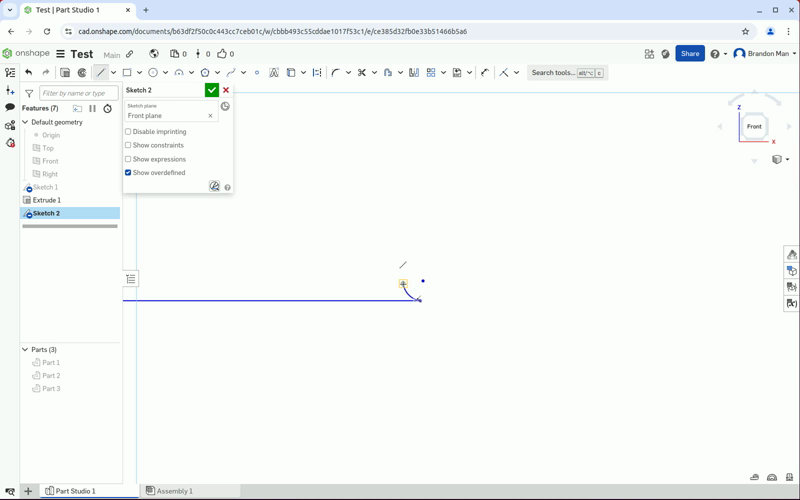
scroll(-6)
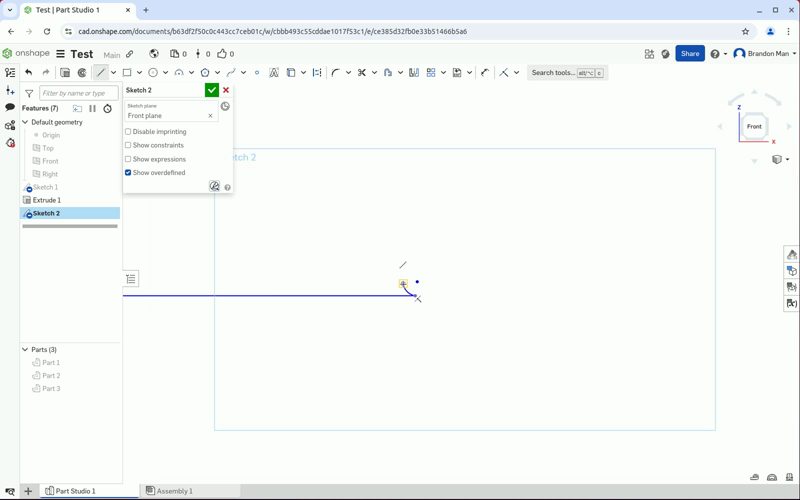
scroll(-6)
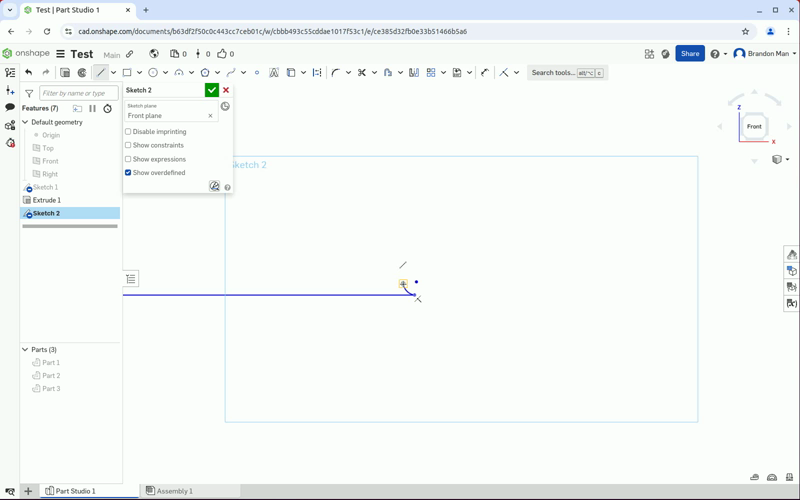
scroll(-6)
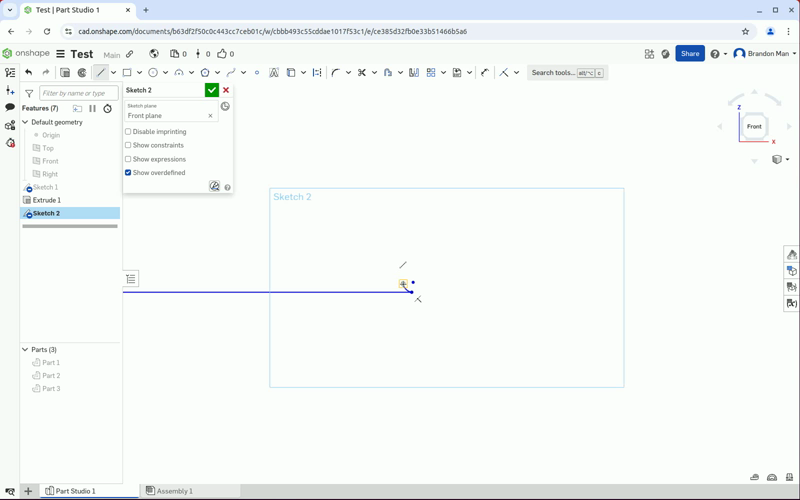
scroll(-6)
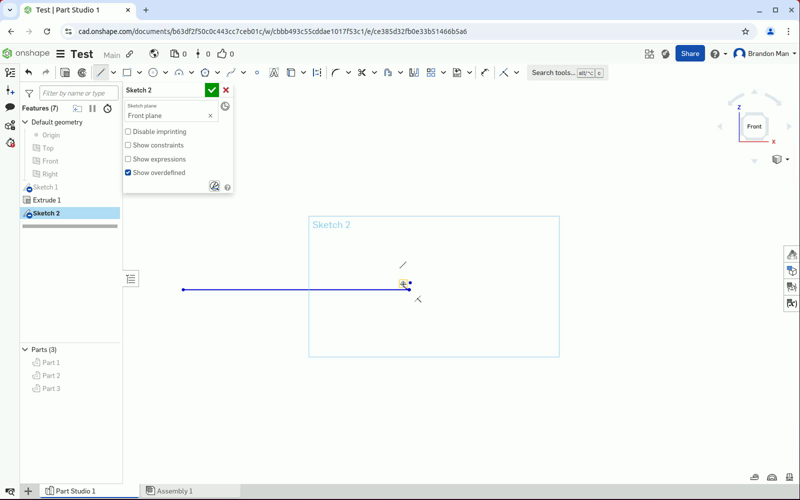
scroll(-6)
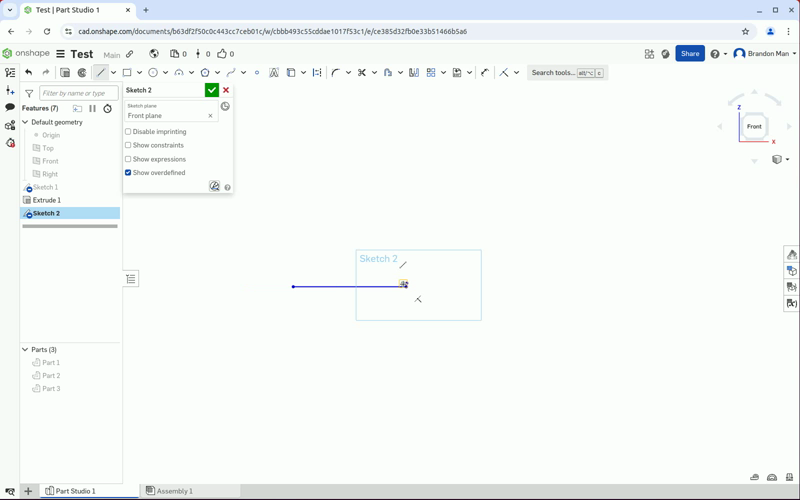
scroll(-6)
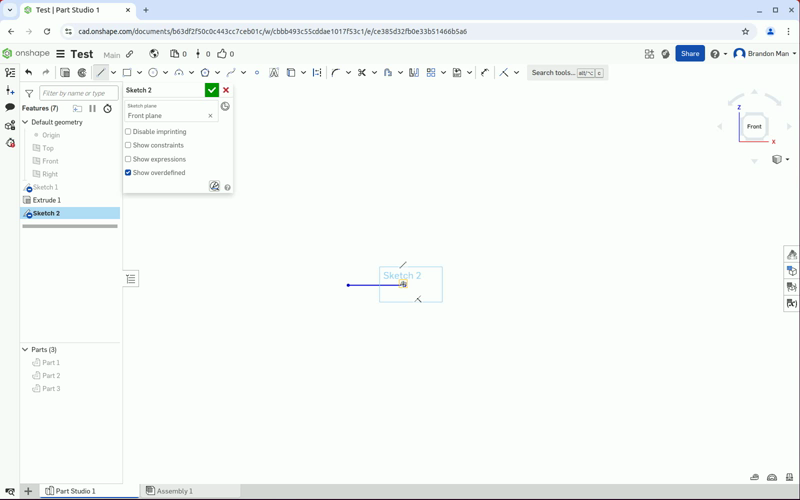
key_down(shift)
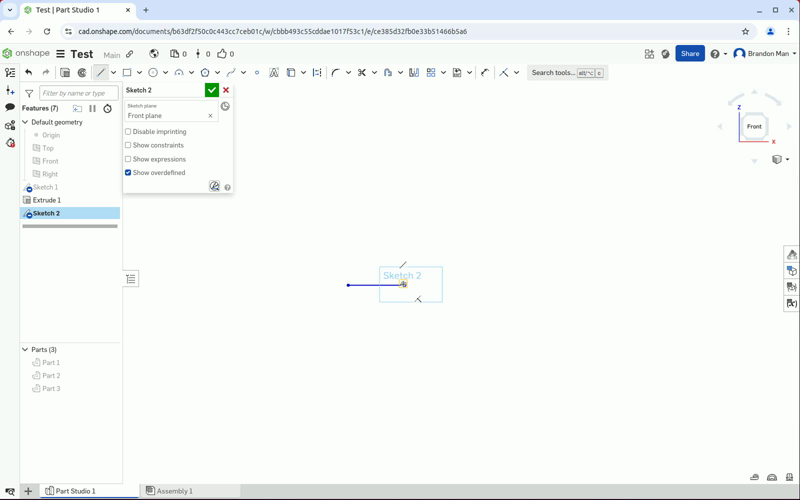
mouse_move(433, 283)
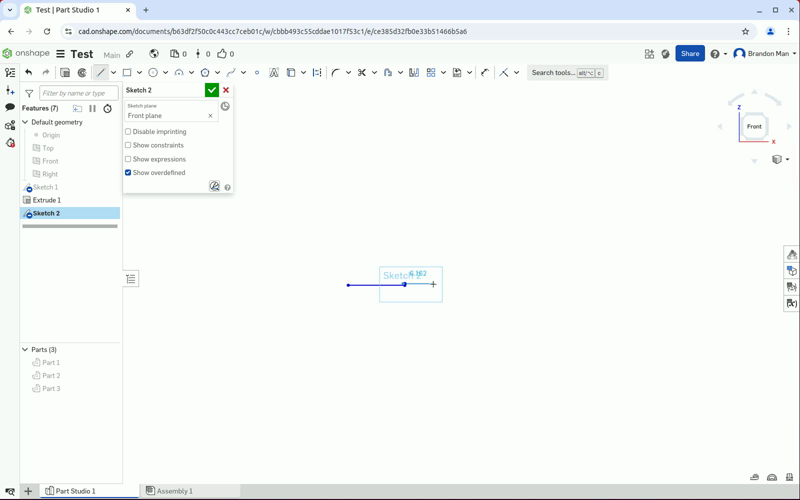
mouse_move(348, 283)
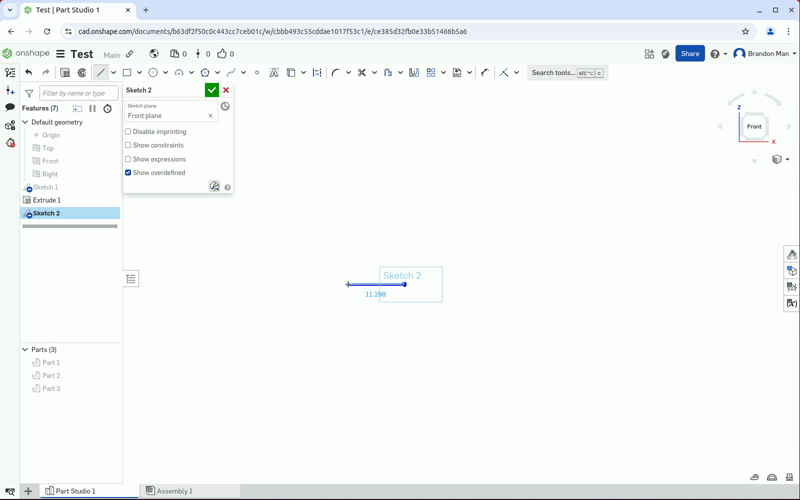
scroll(6)
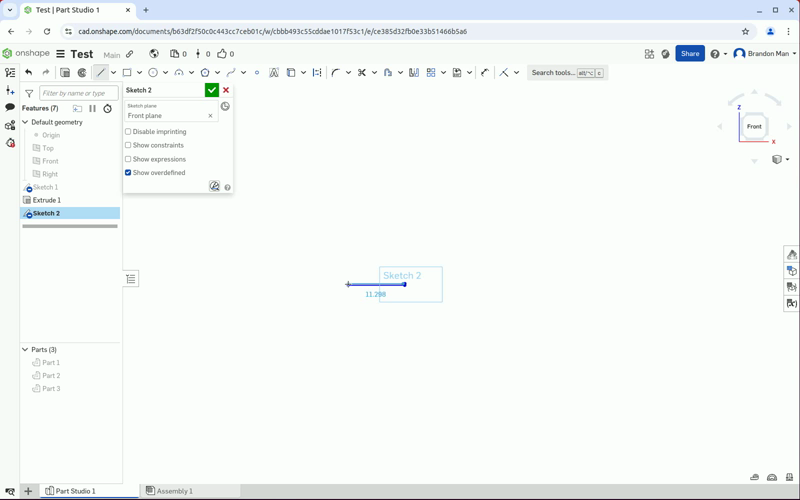
scroll(6)
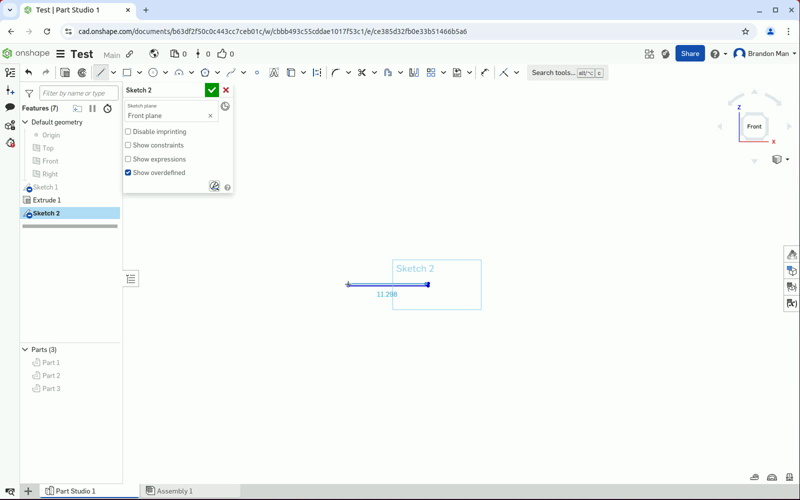
scroll(6)
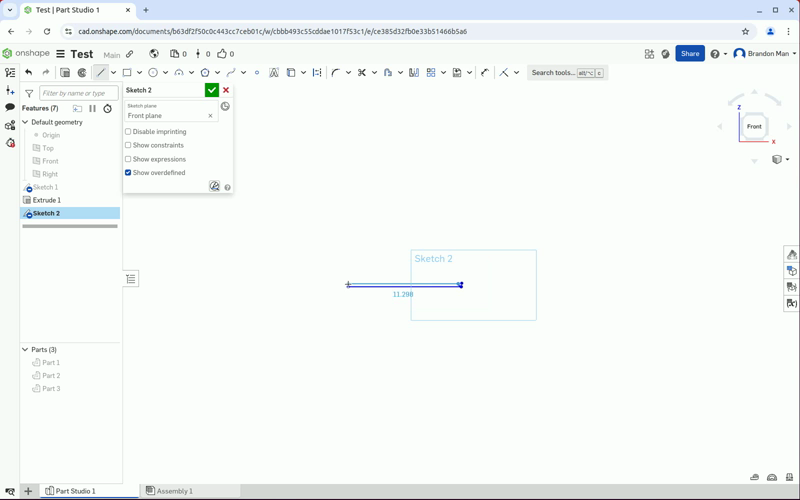
scroll(6)
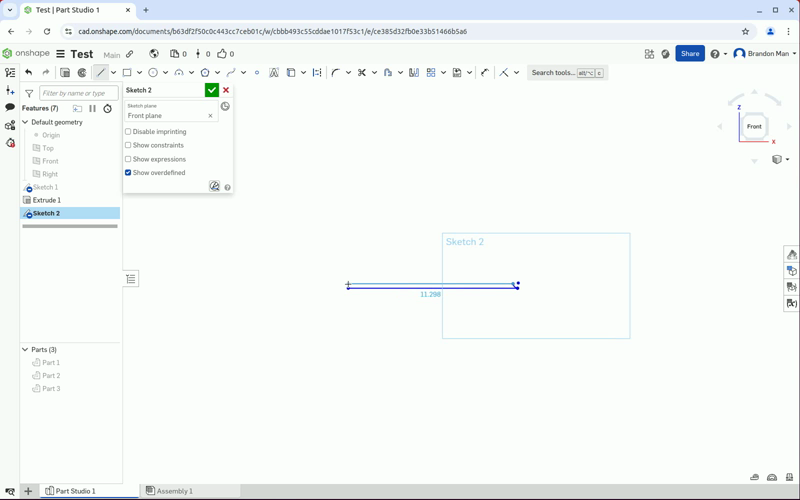
scroll(6)
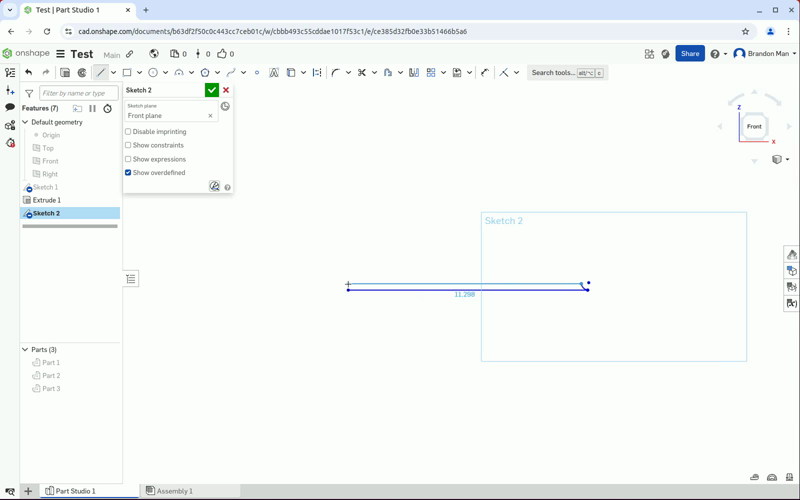
scroll(6)
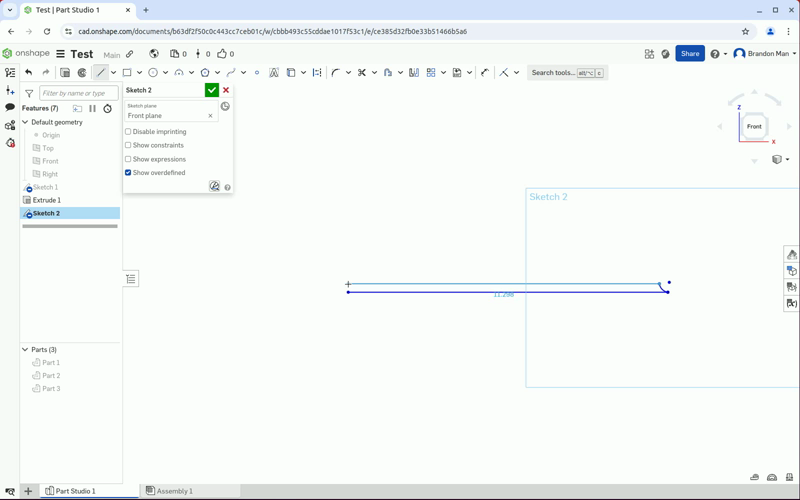
scroll(6)
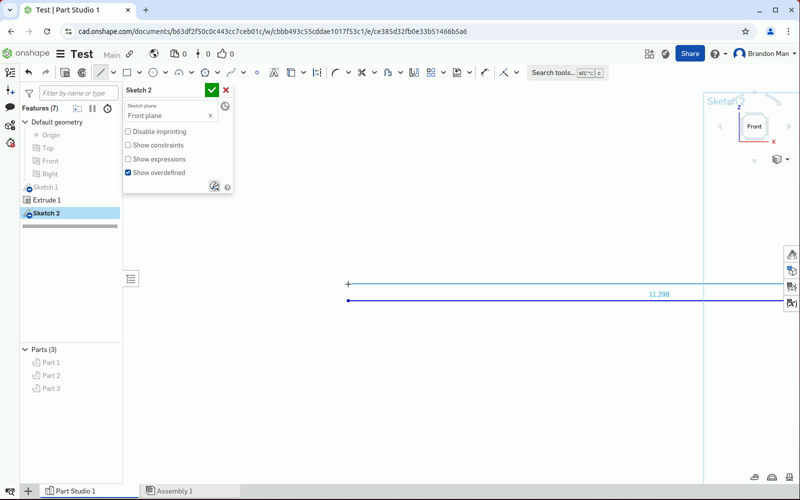
click(348, 283)
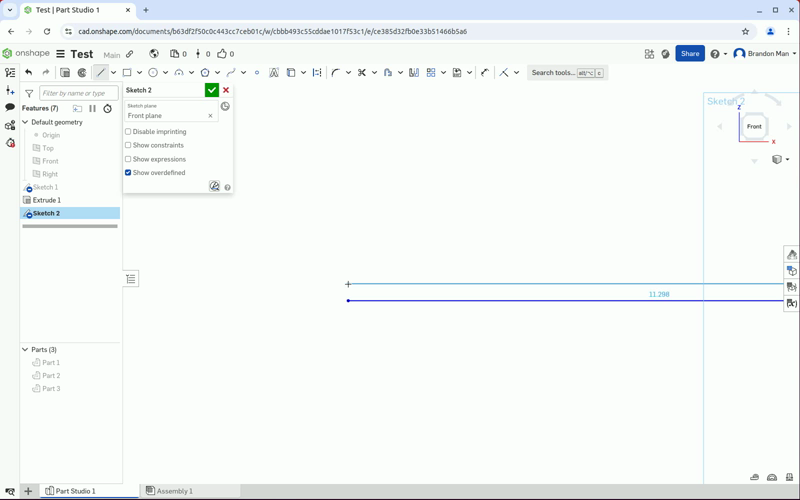
scroll(-6)
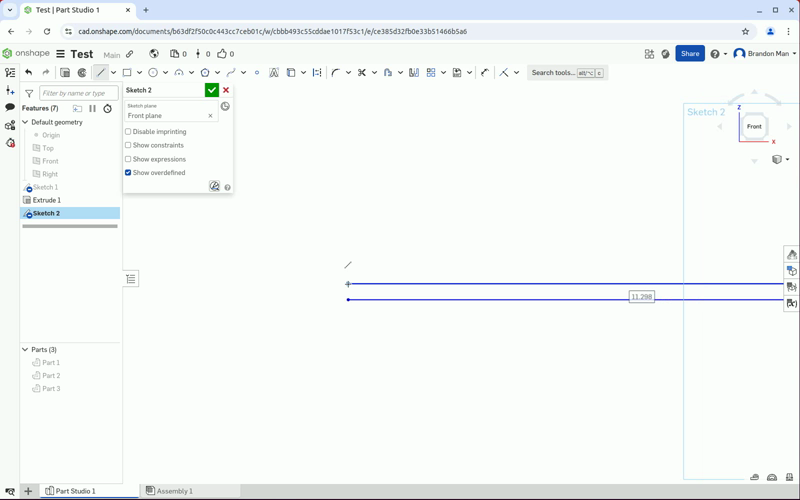
scroll(-6)
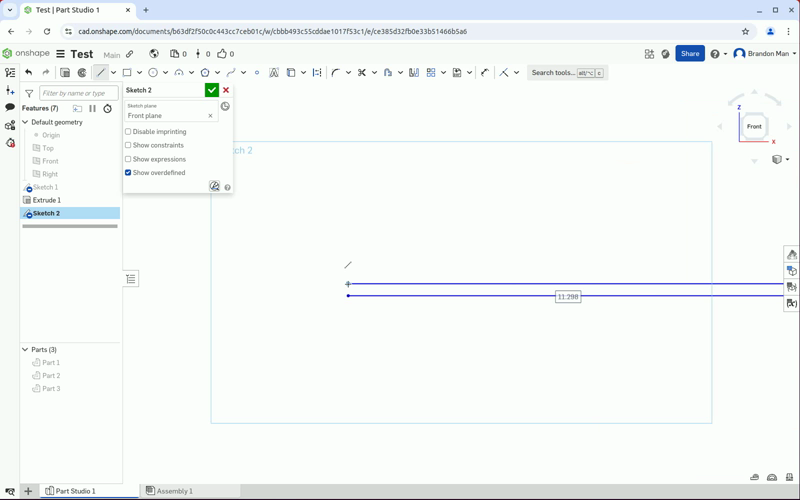
scroll(-6)
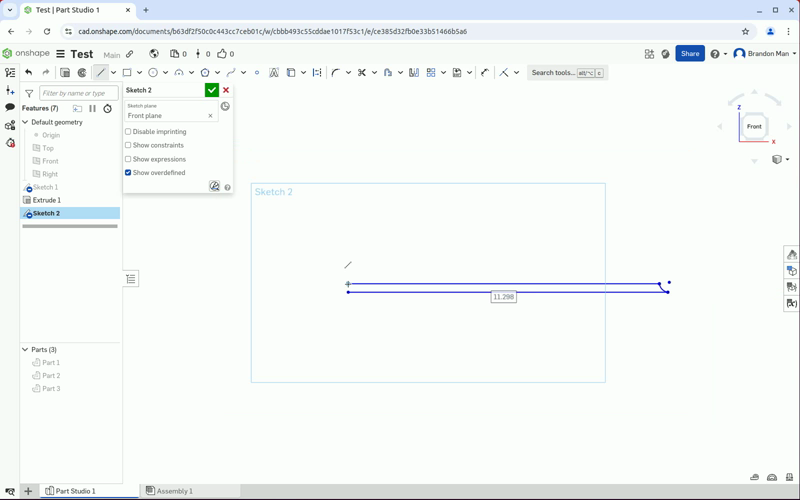
scroll(-6)
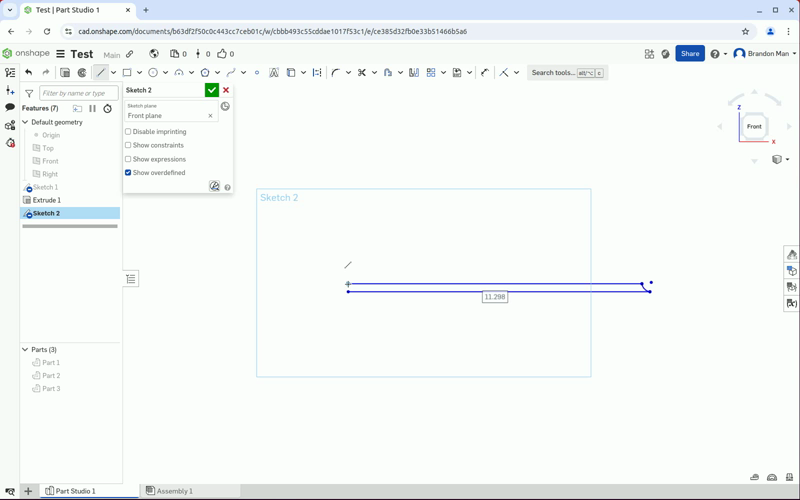
scroll(-6)
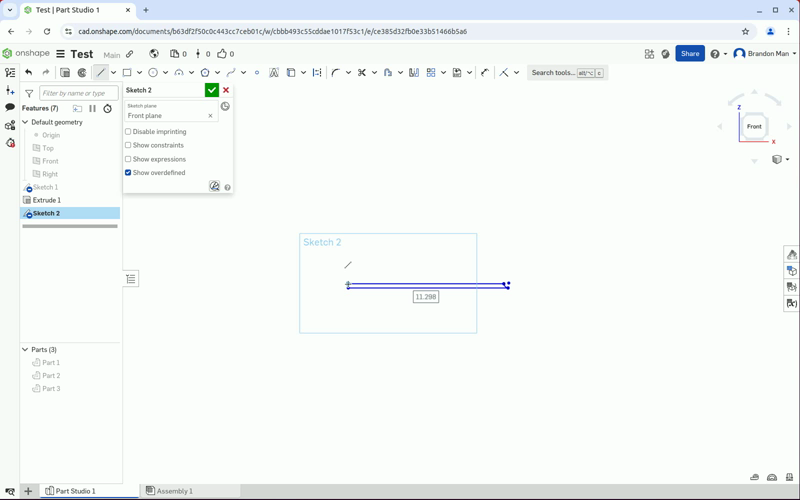
scroll(-6)
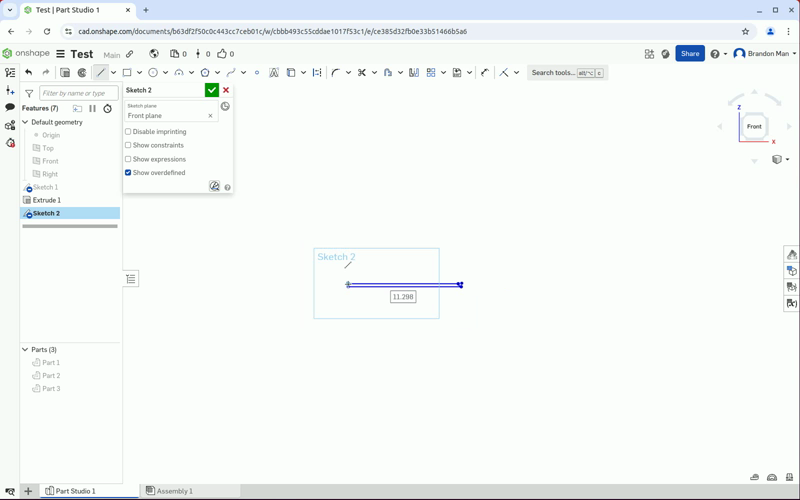
scroll(-6)
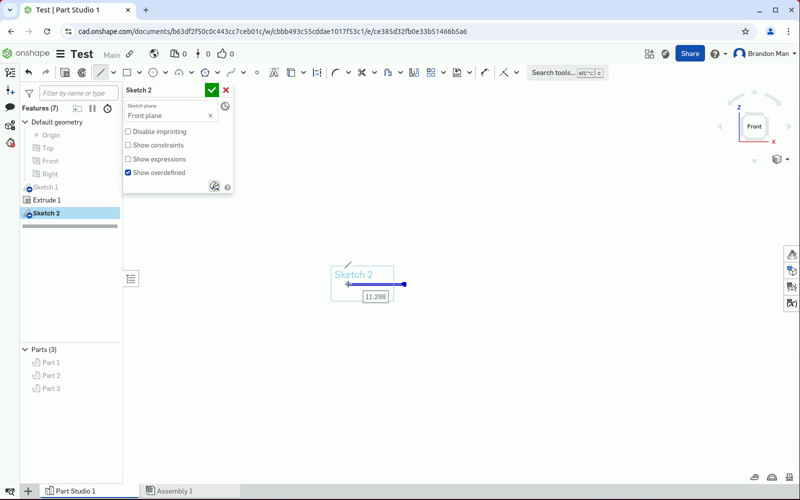
key_up(shift)
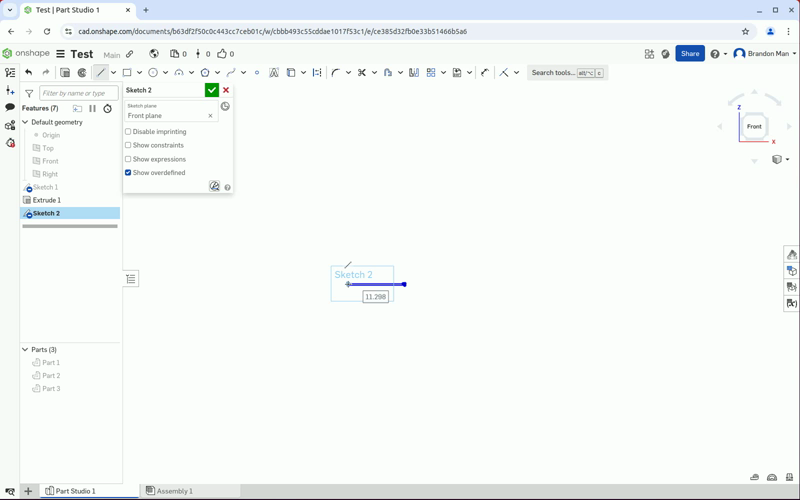
mouse_move(378, 283)
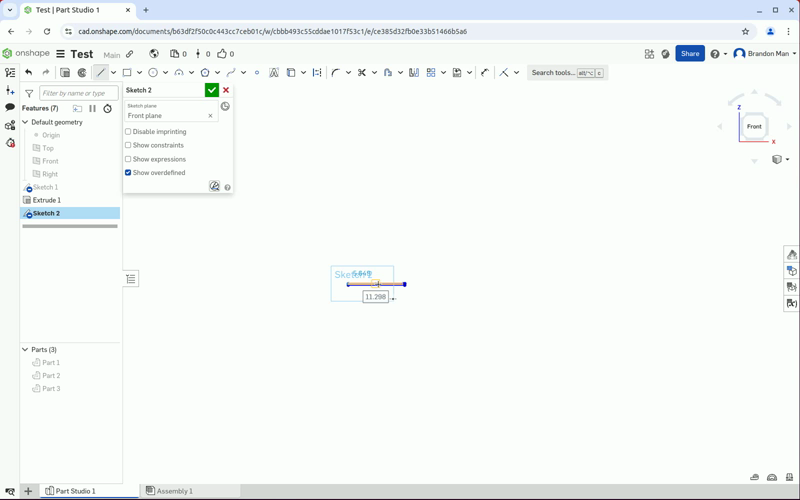
key_down(shift)
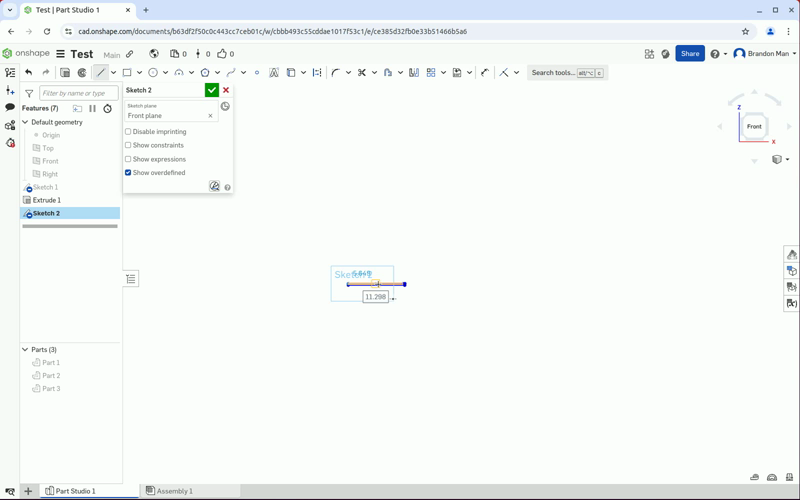
mouse_move(348, 285)
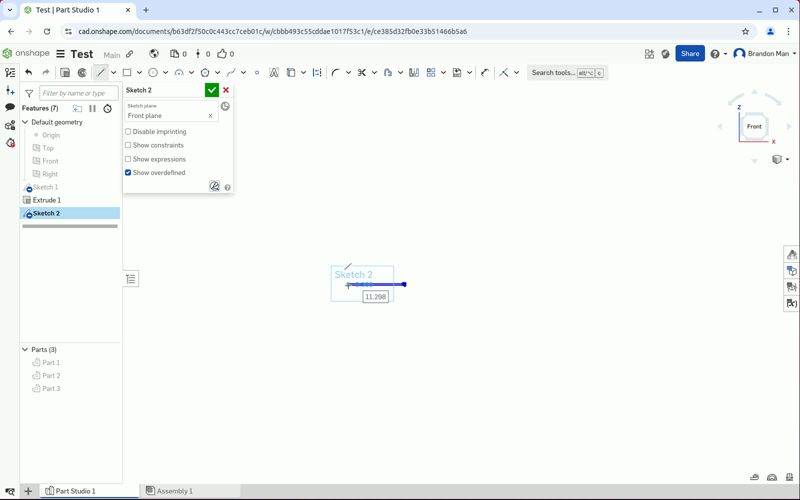
scroll(6)
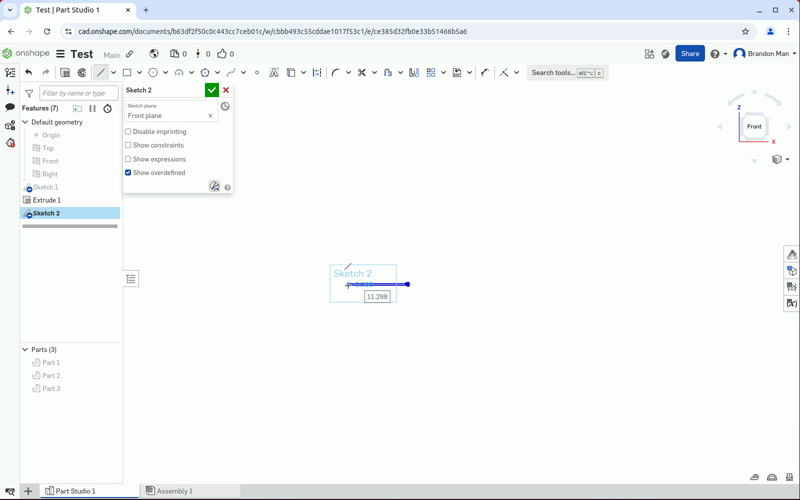
scroll(6)
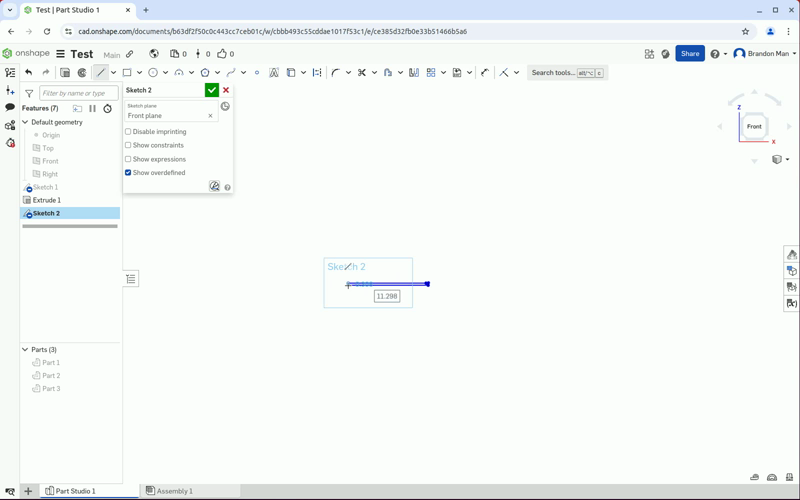
scroll(6)
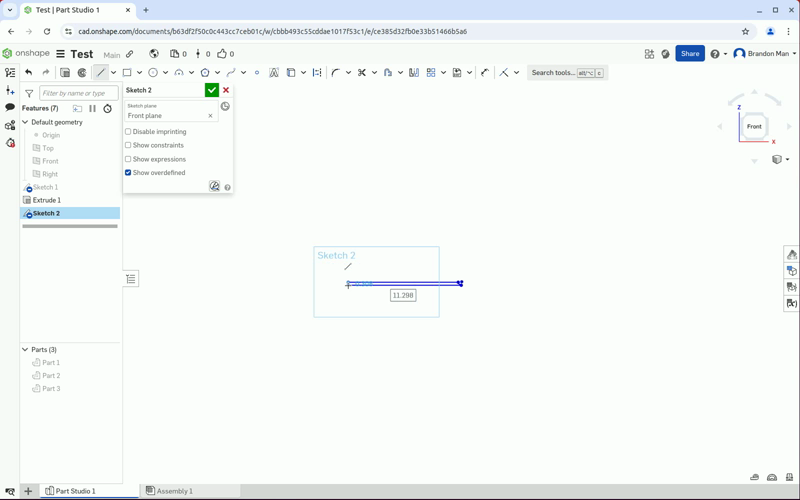
scroll(6)
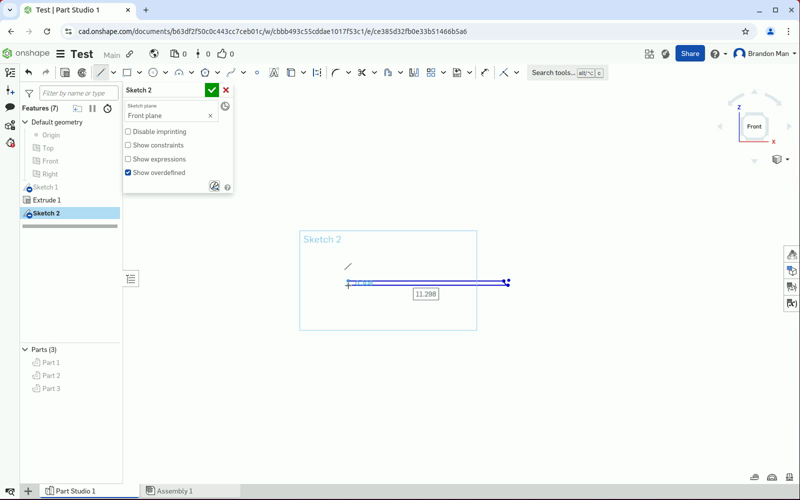
scroll(6)
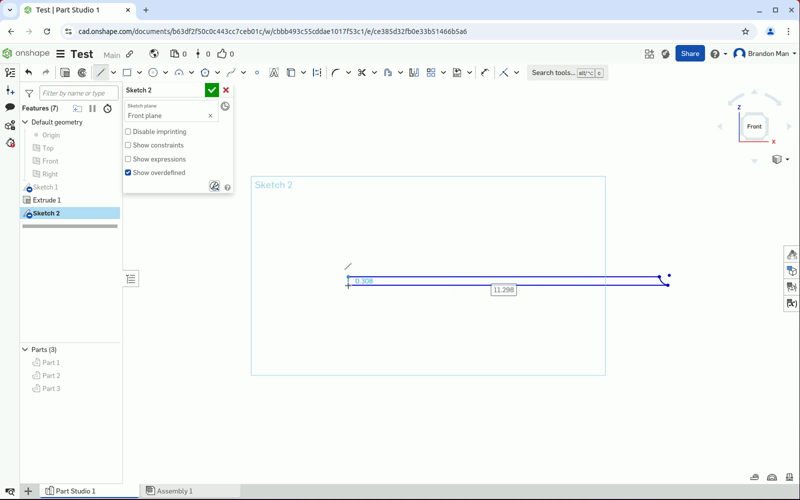
scroll(6)
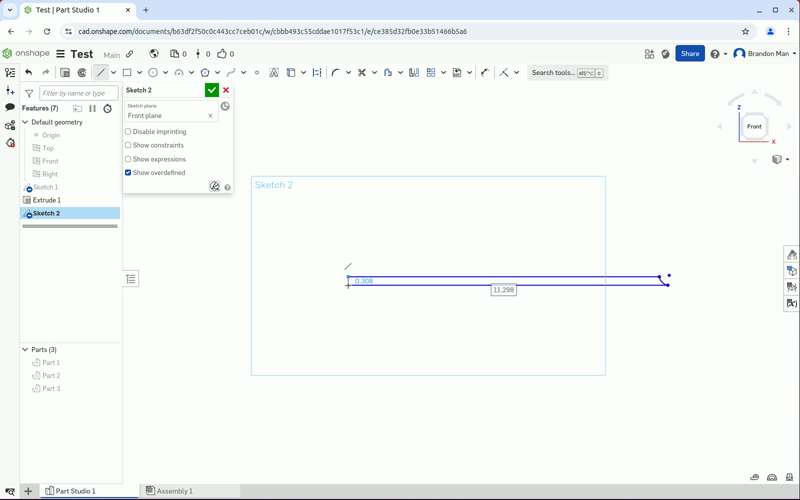
scroll(6)
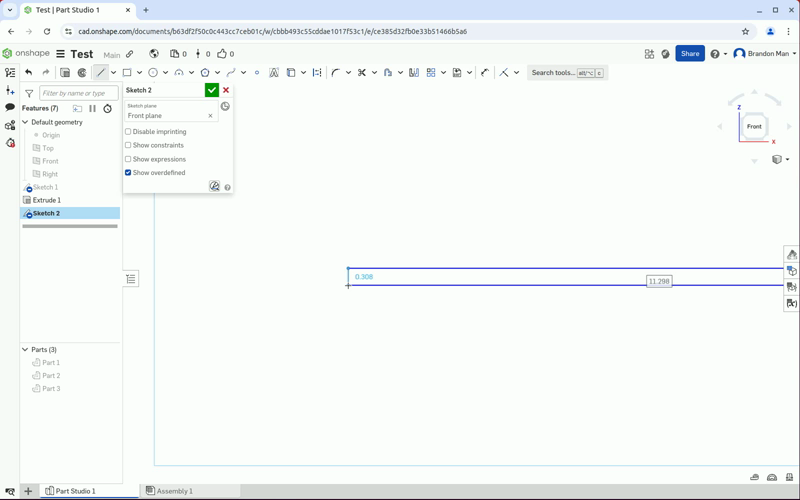
key_up(shift)
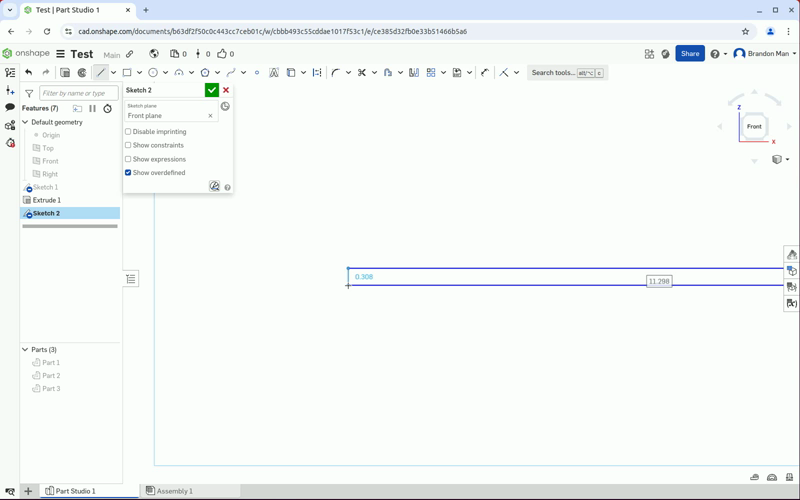
click(348, 285)
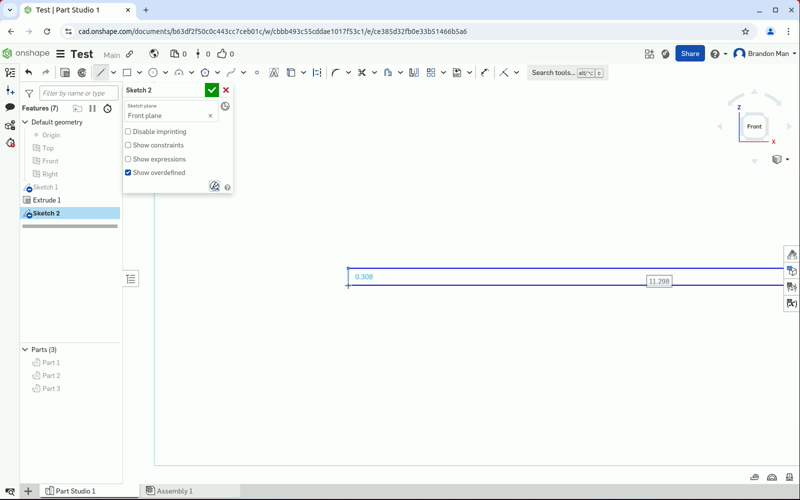
scroll(-6)
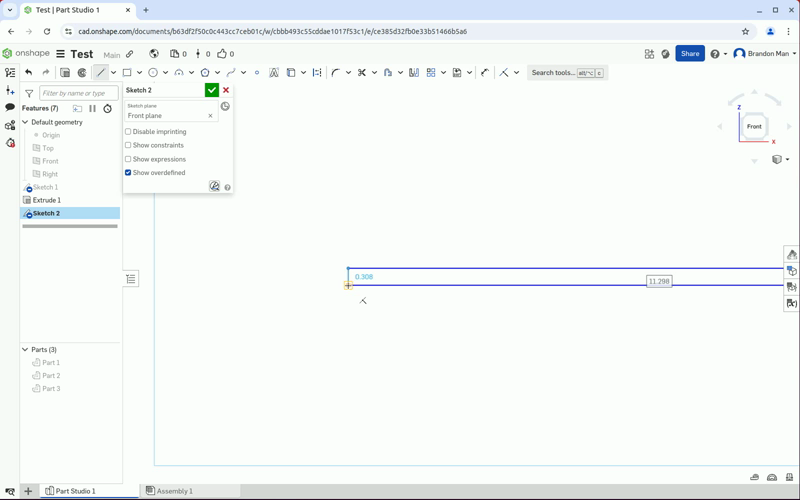
scroll(-6)
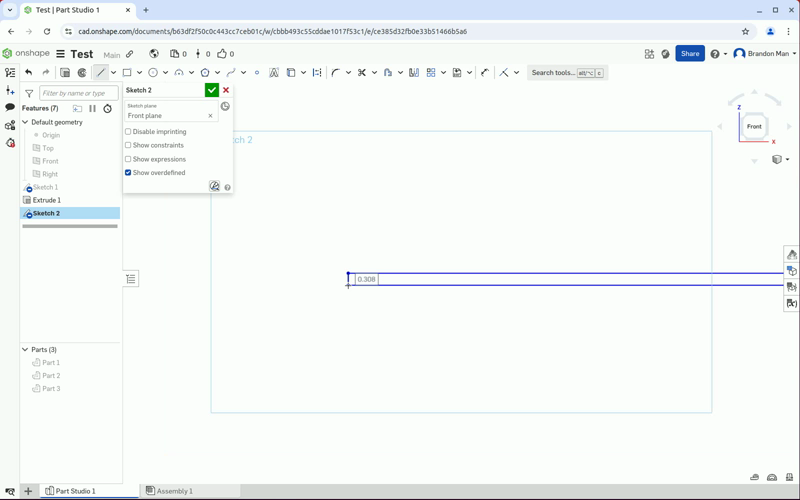
scroll(-6)
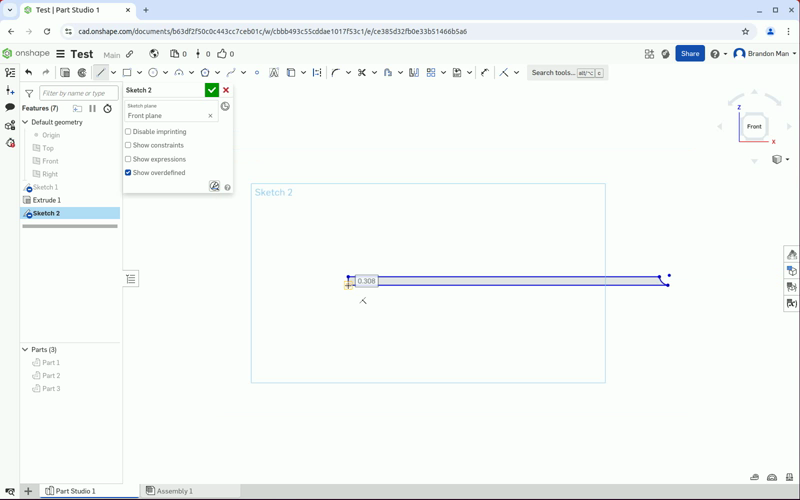
scroll(-6)
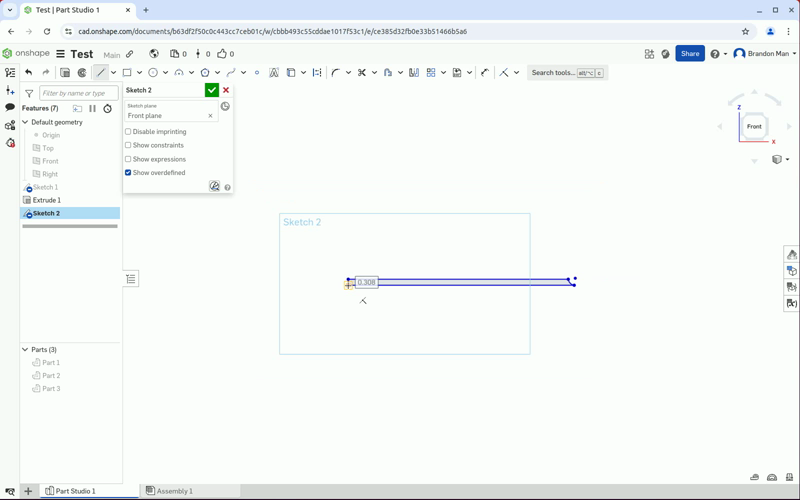
scroll(-6)
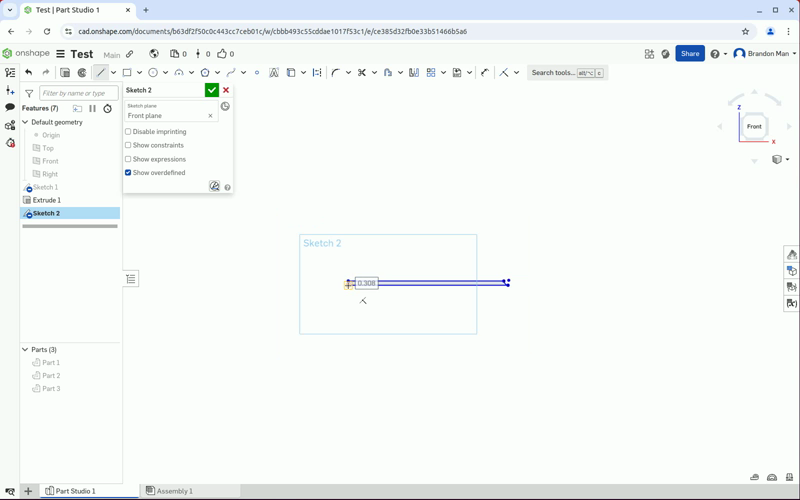
scroll(-6)
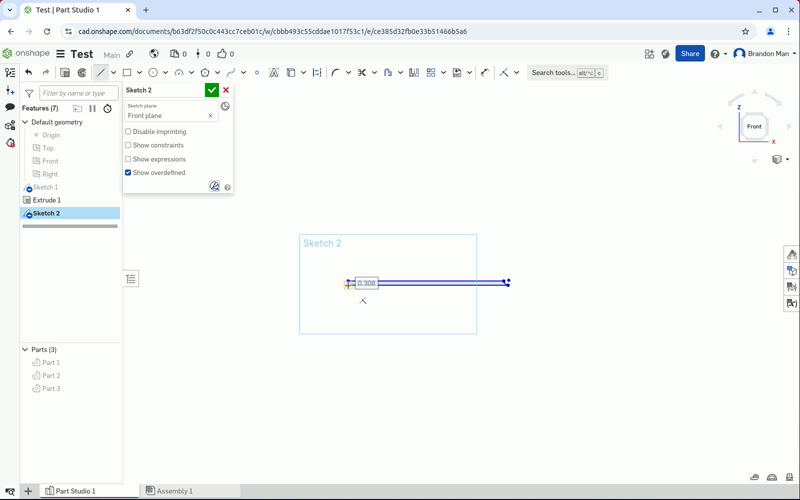
scroll(-6)
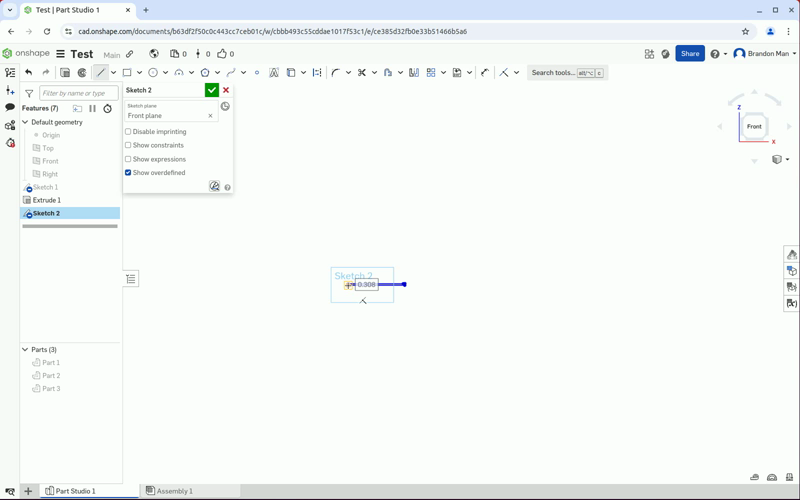
key(esc)
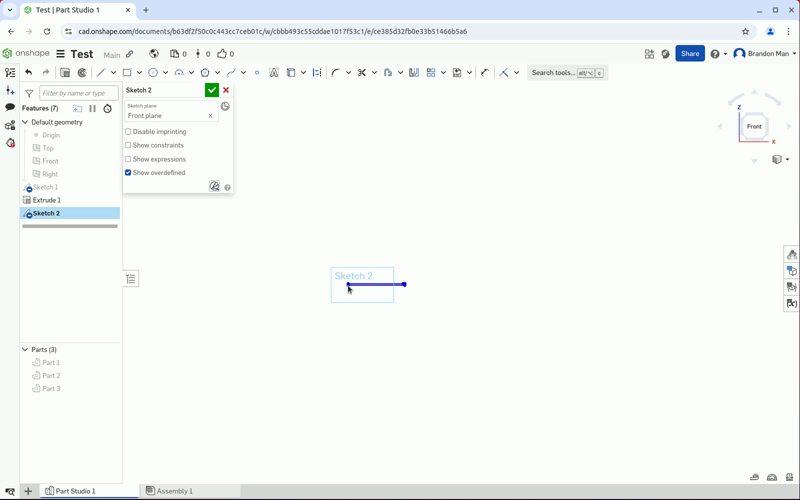
mouse_move(369, 283)
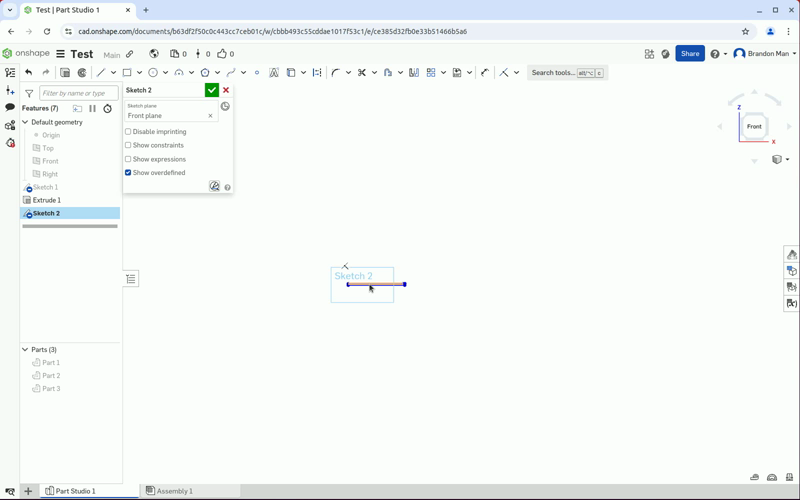
scroll(6)
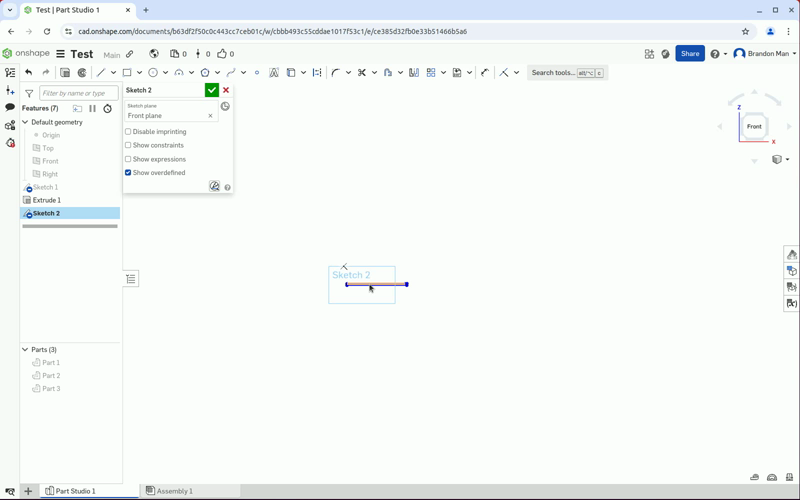
scroll(6)
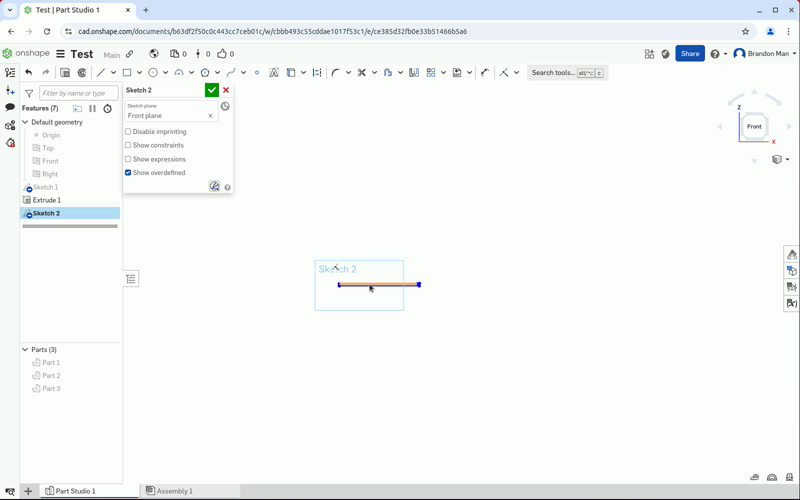
scroll(6)
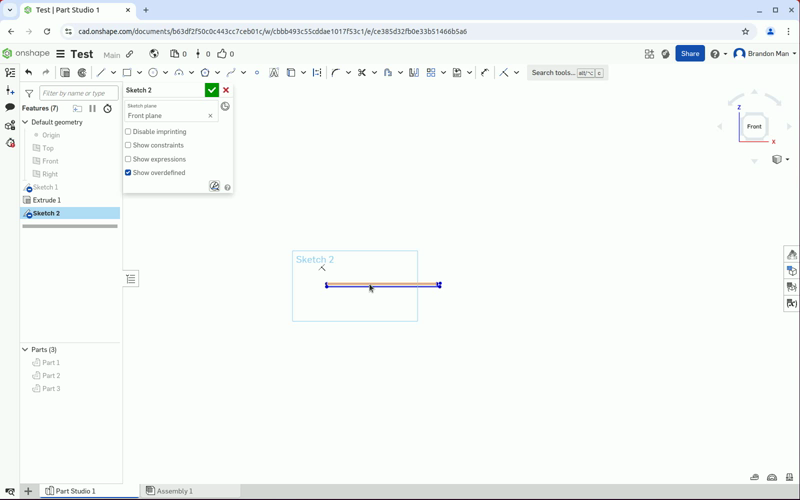
scroll(6)
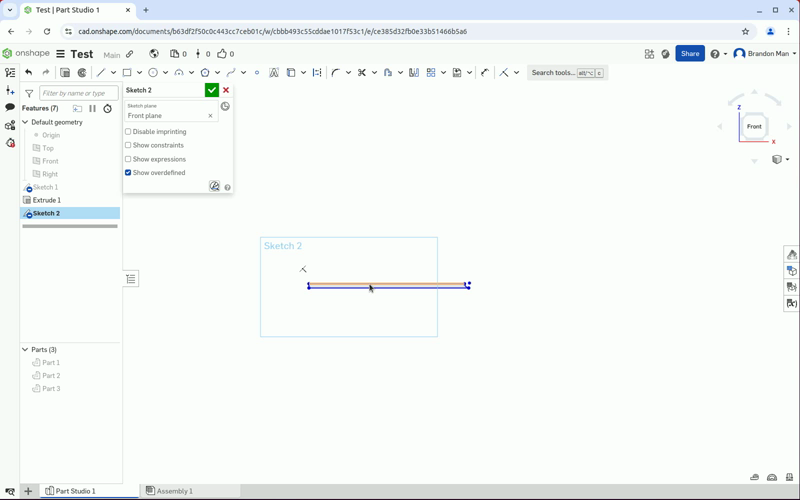
scroll(6)
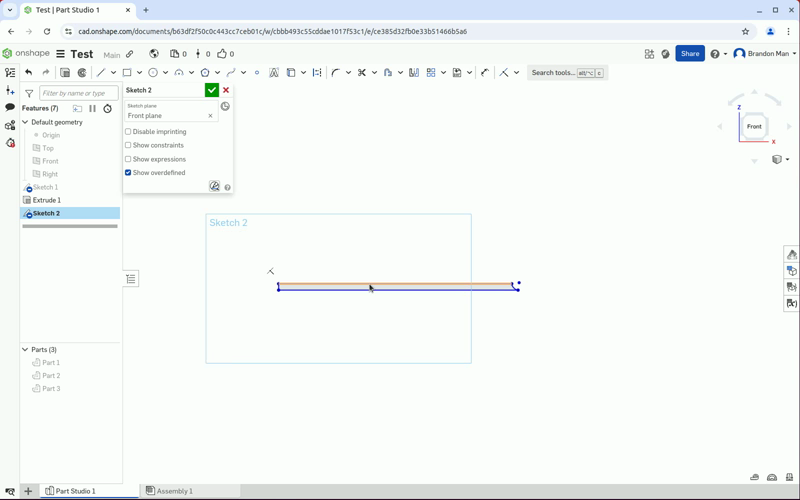
scroll(6)
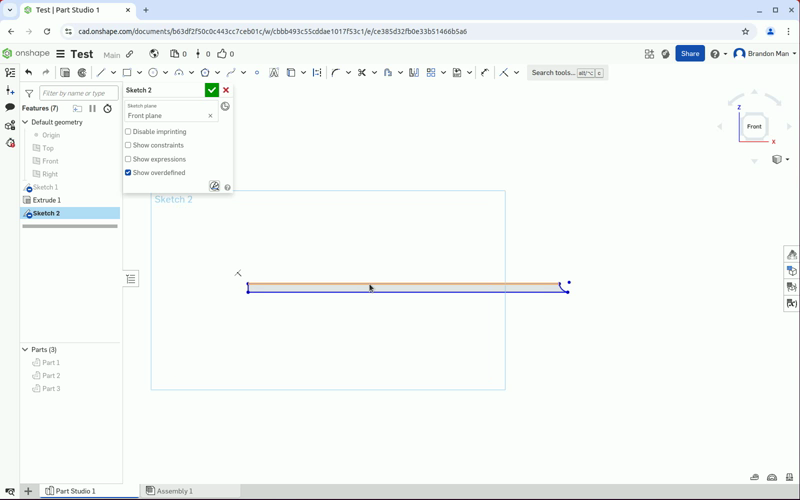
scroll(6)
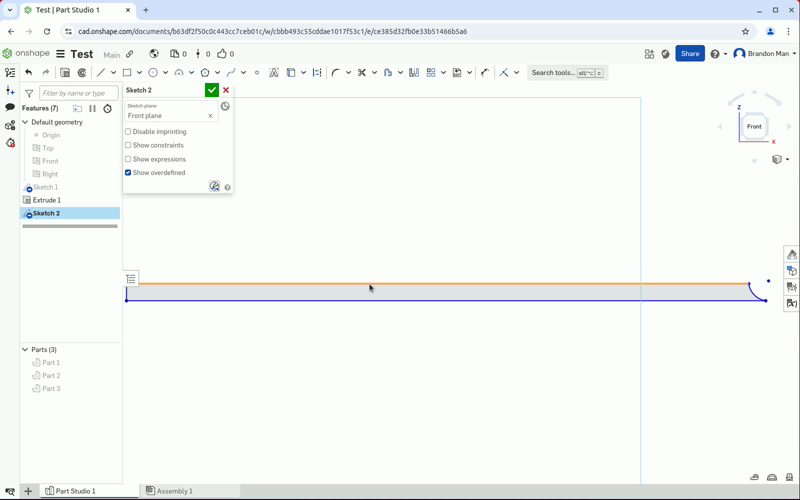
click(369, 283)
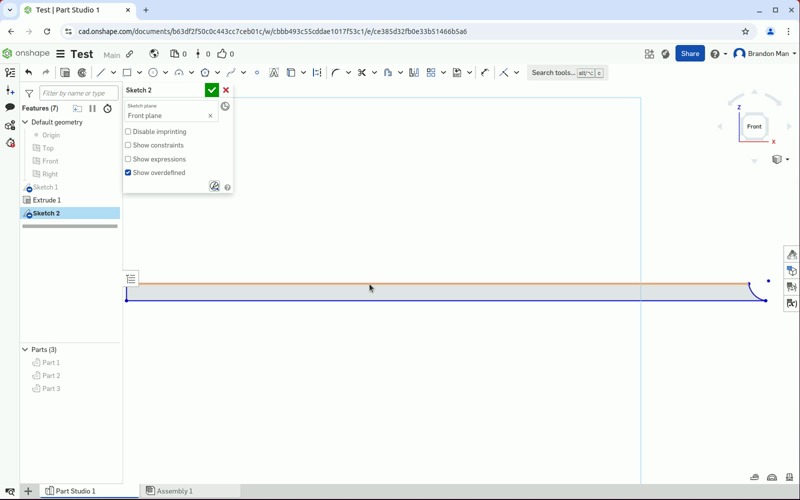
scroll(-6)
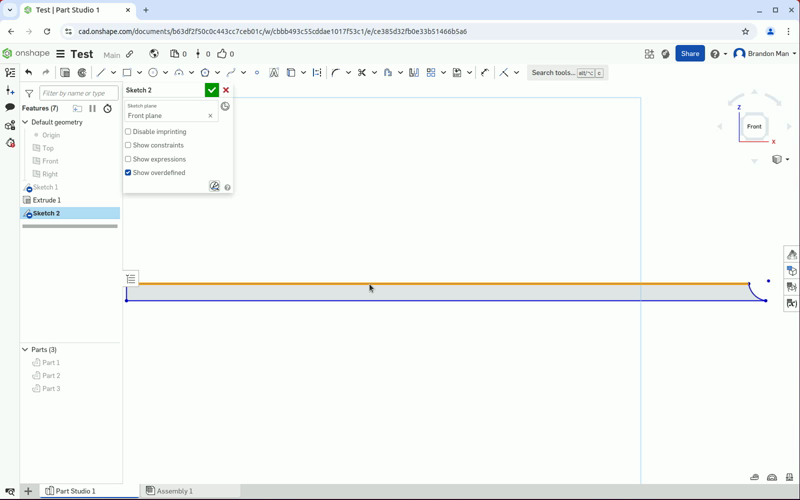
scroll(-6)
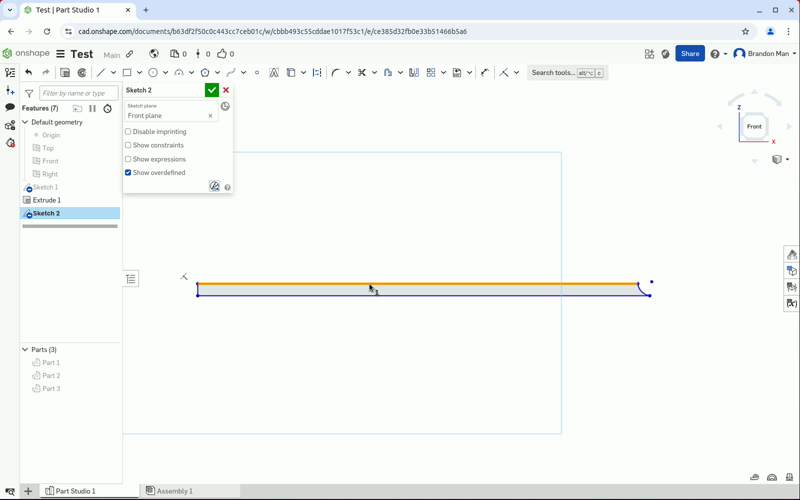
scroll(-6)
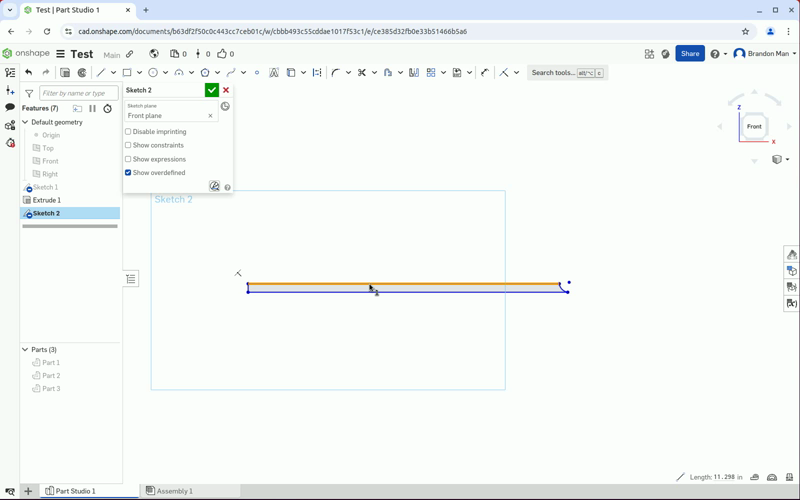
scroll(-6)
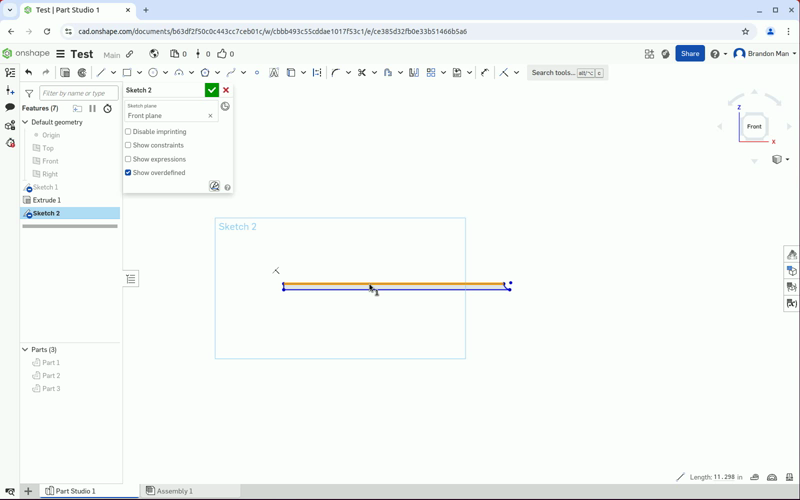
scroll(-6)
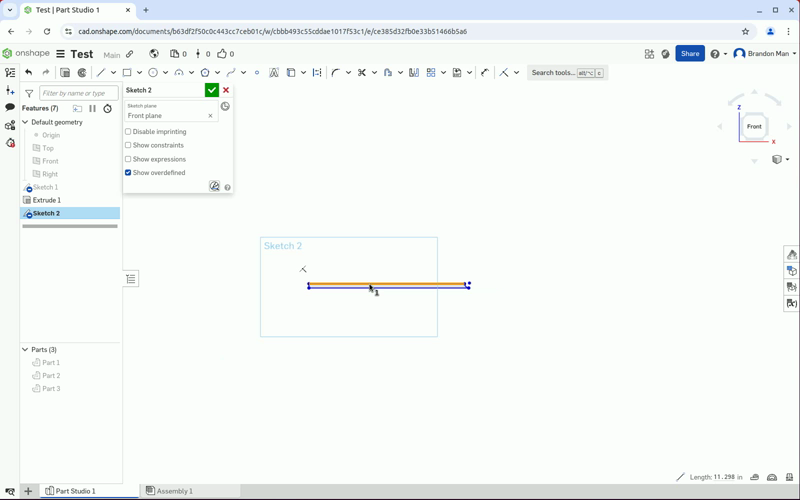
scroll(-6)
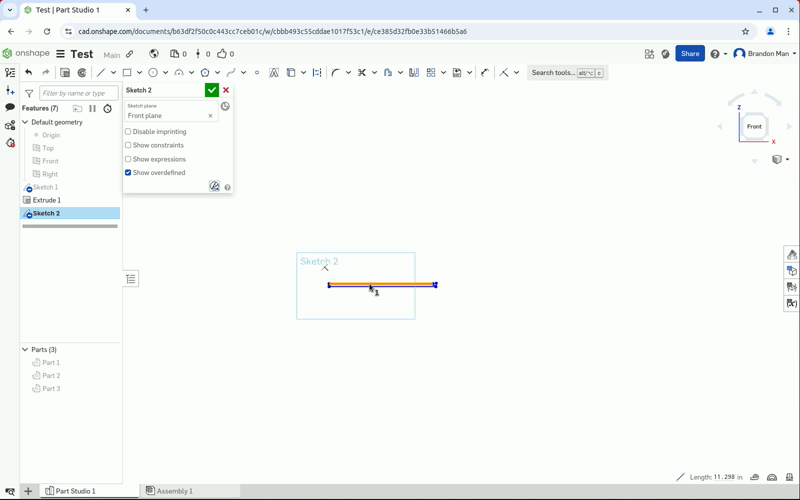
scroll(-6)
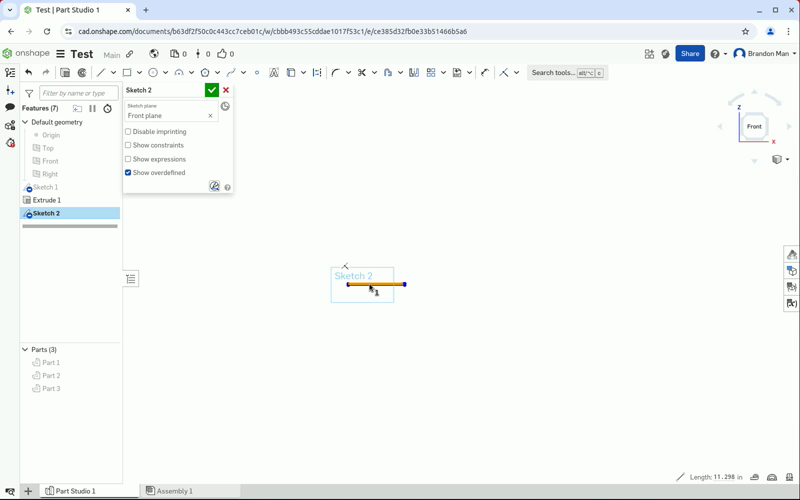
mouse_move(73, 352)
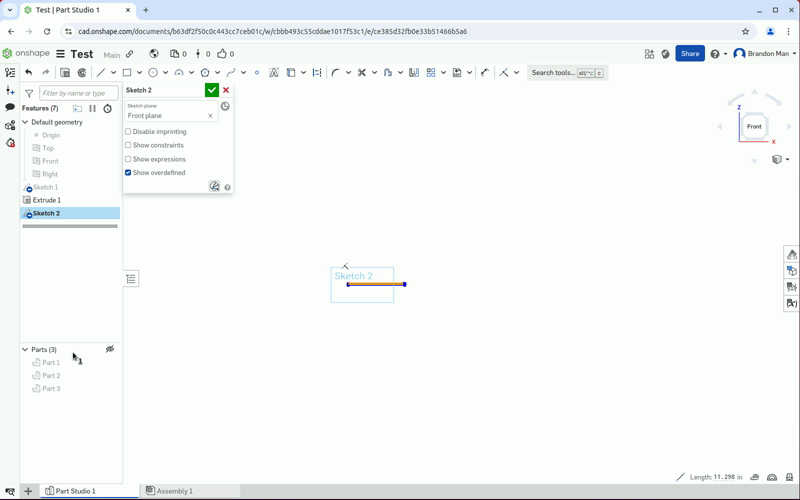
key(shift+y)
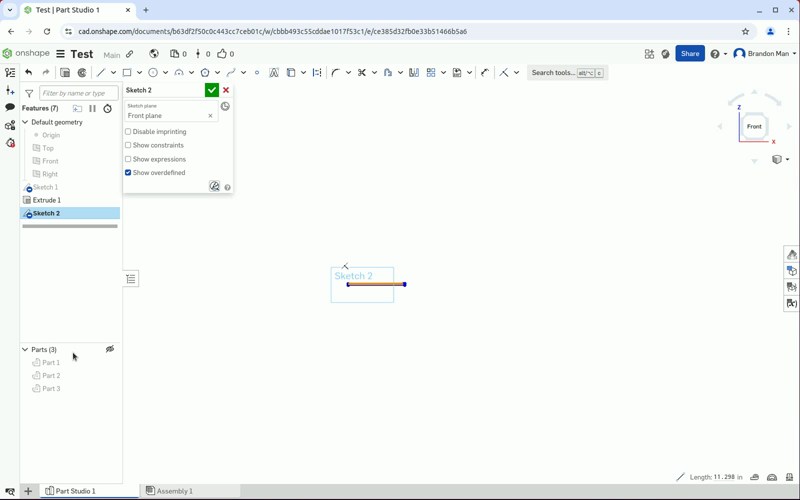
key(shift+e)
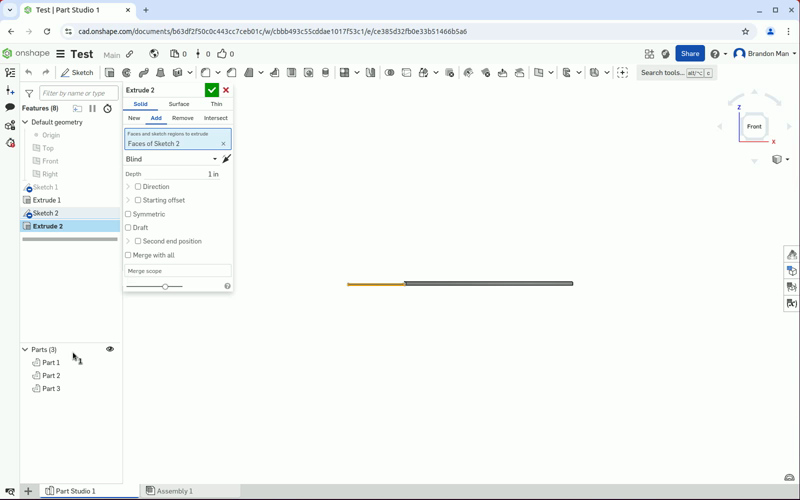
mouse_move(143, 106)
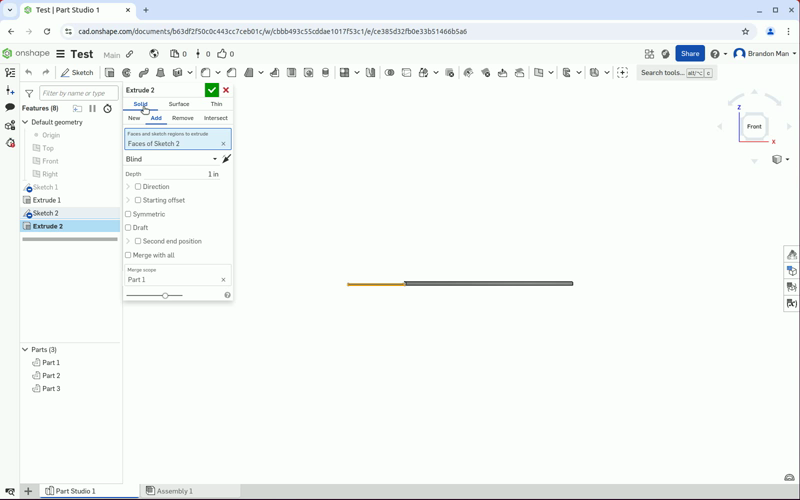
click(143, 106)
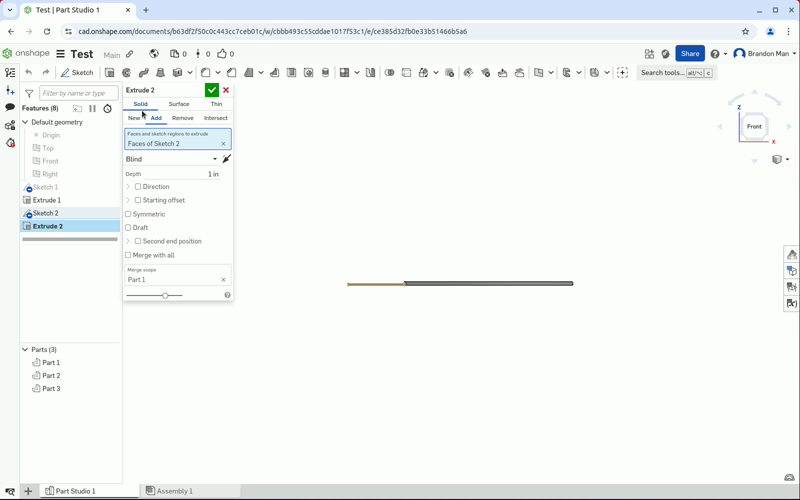
mouse_move(137, 120)
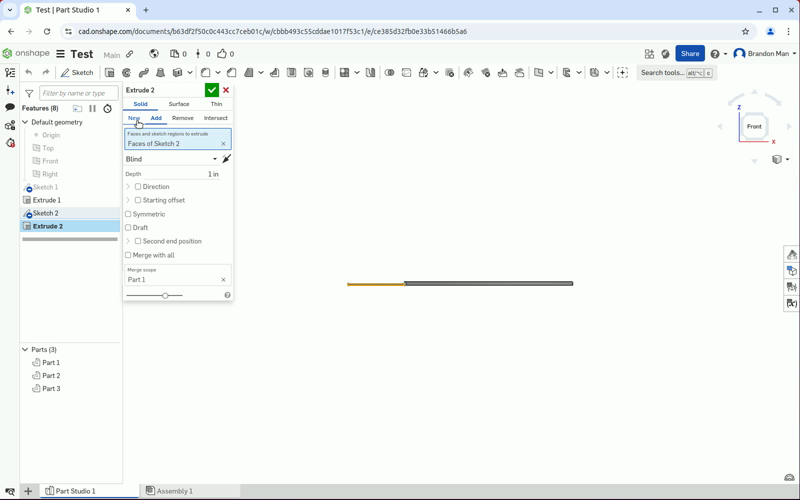
click(137, 120)
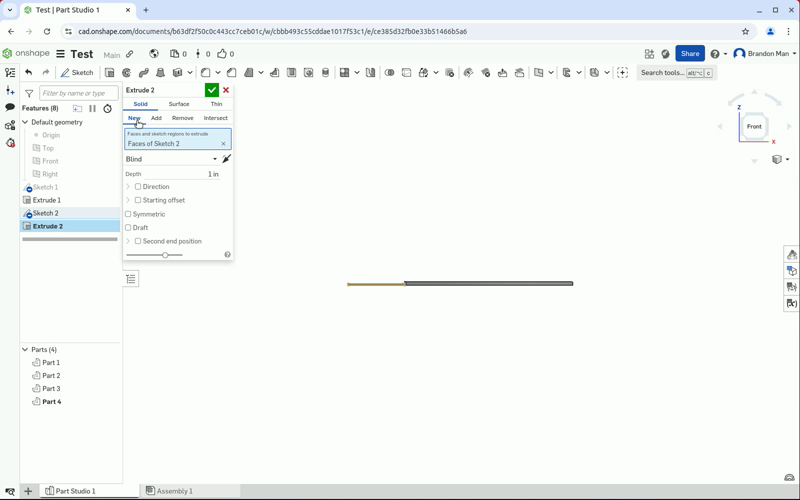
key(tab, 4)
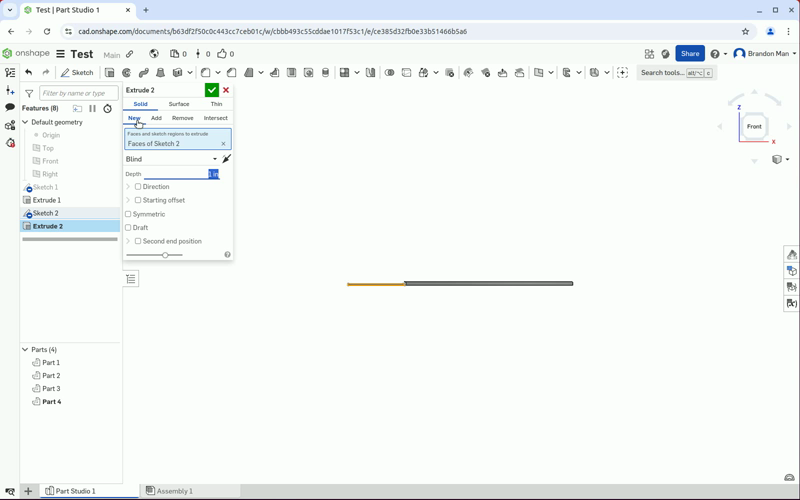
text(0.722)
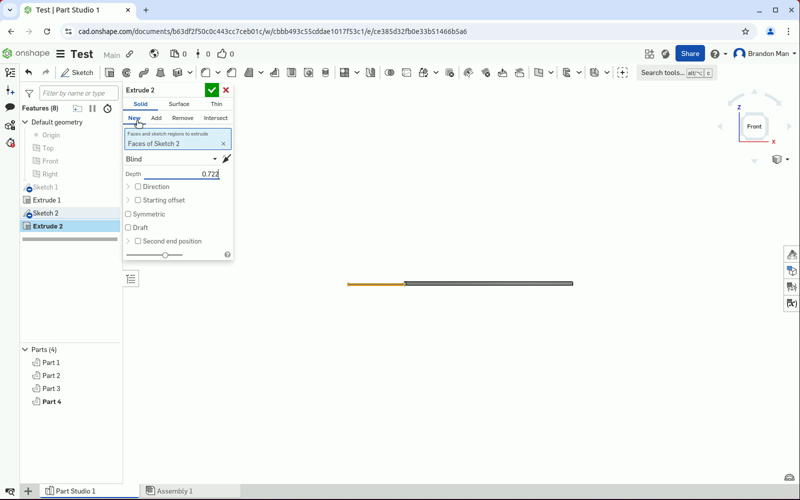
key(enter)
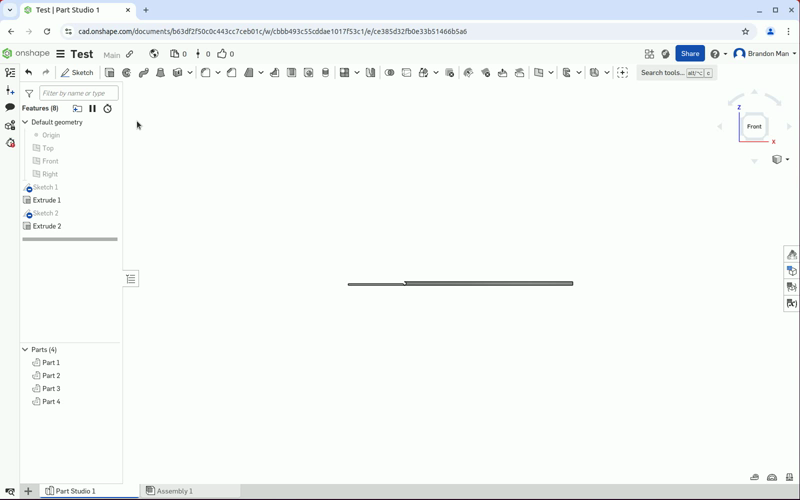
key(shift+h)
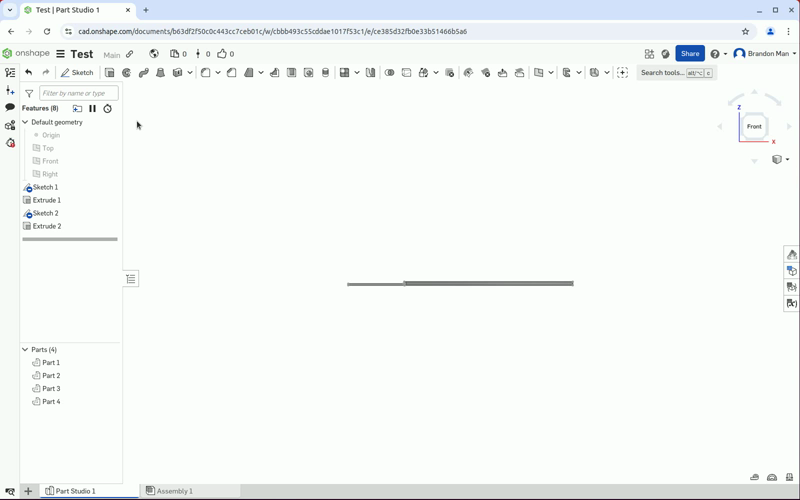
key(shift+h)
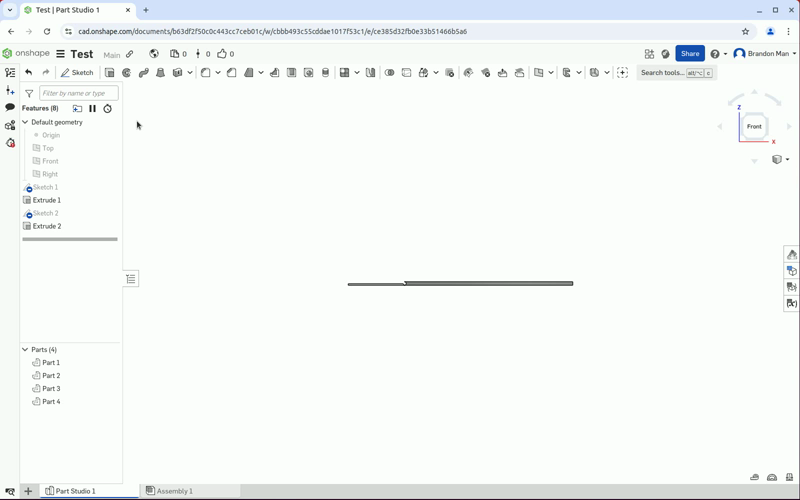
mouse_move(73, 189)
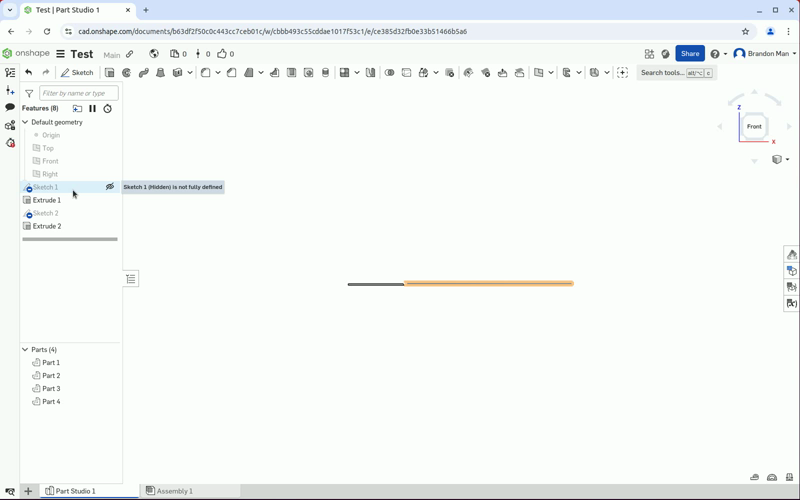
click(73, 189)
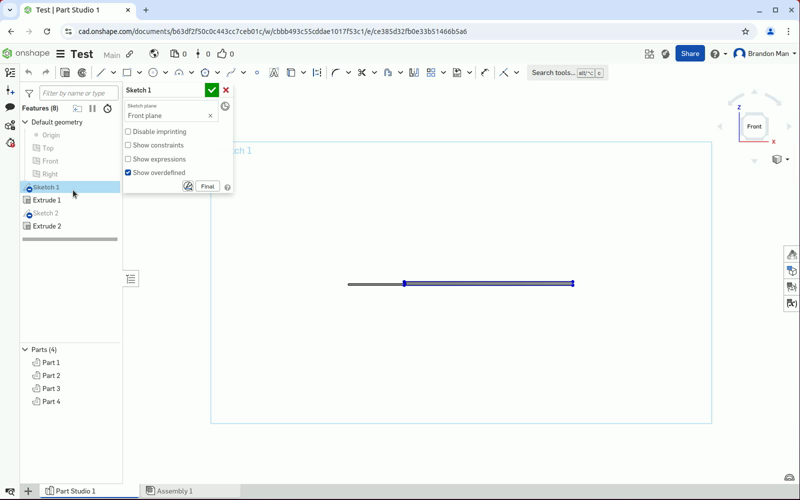
mouse_move(229, 92)
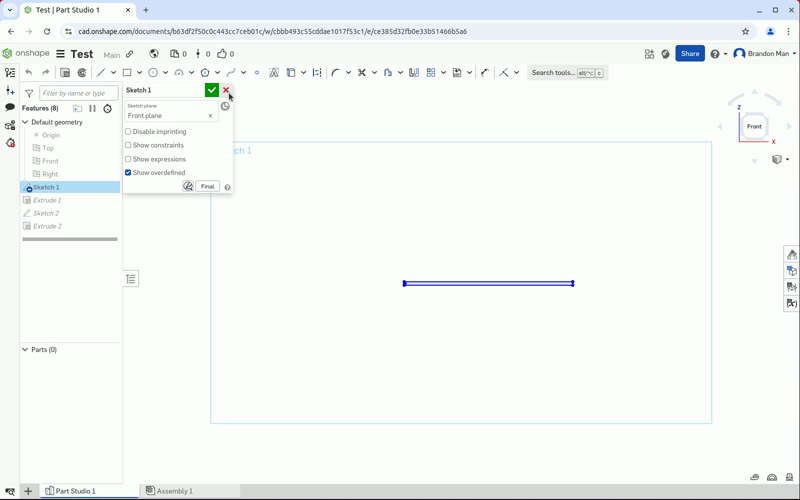
click(229, 92)
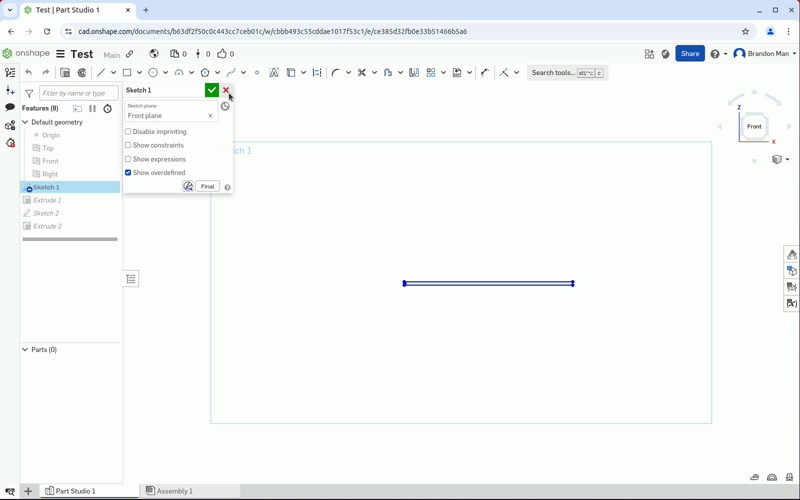
key(shift+s)
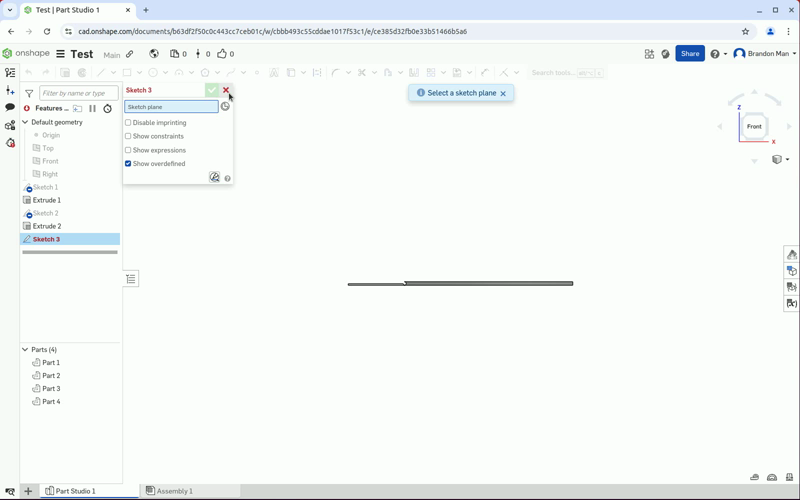
mouse_move(73, 163)
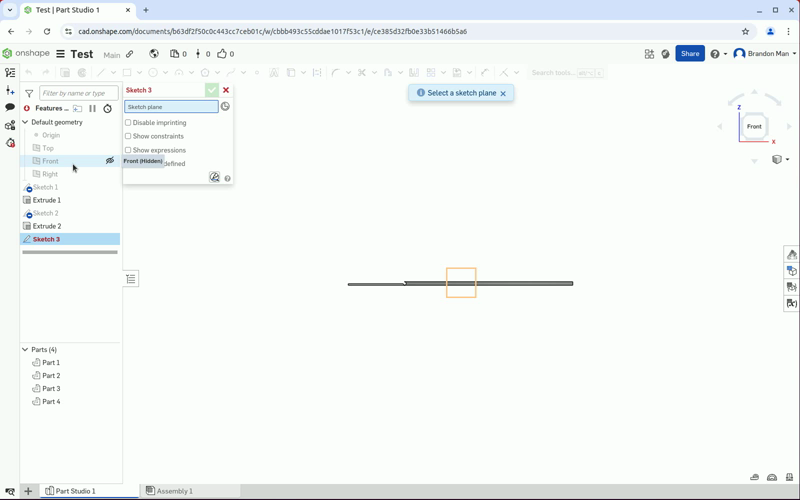
click(73, 163)
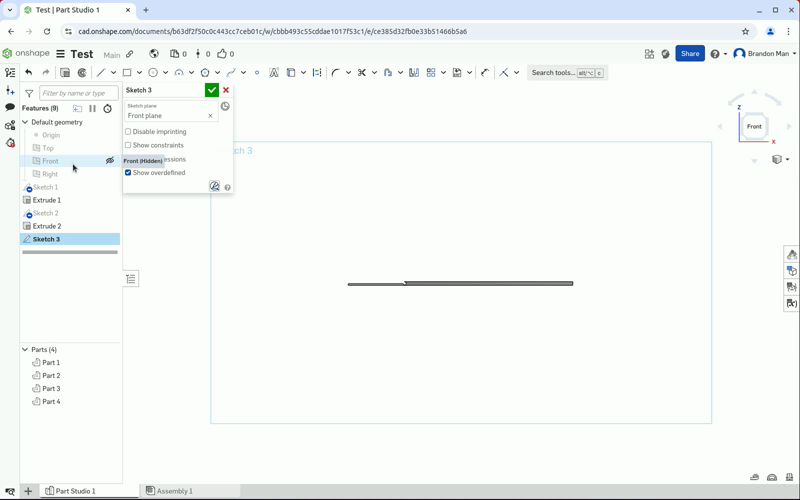
mouse_move(73, 352)
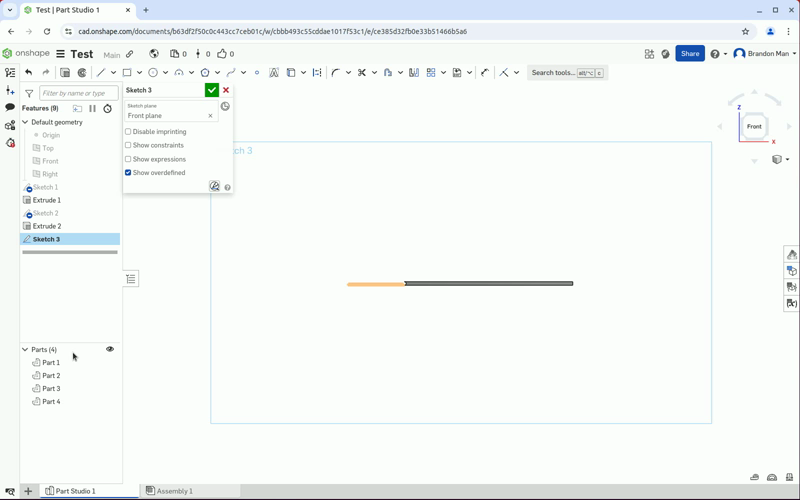
key(y)
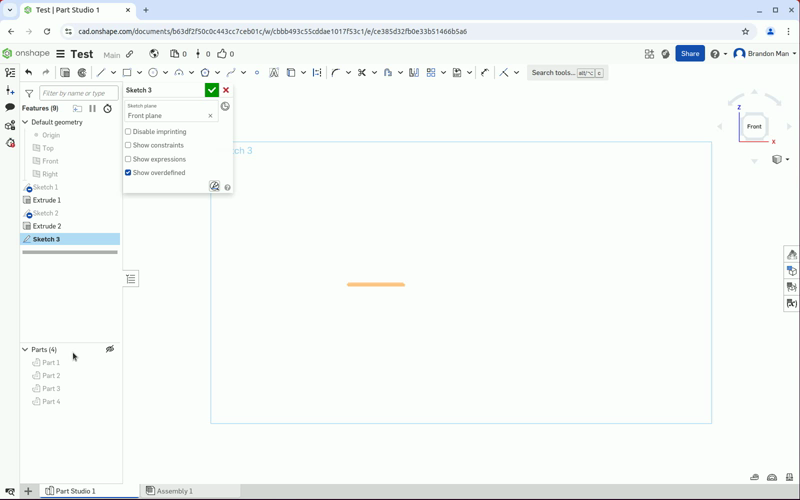
key(l)
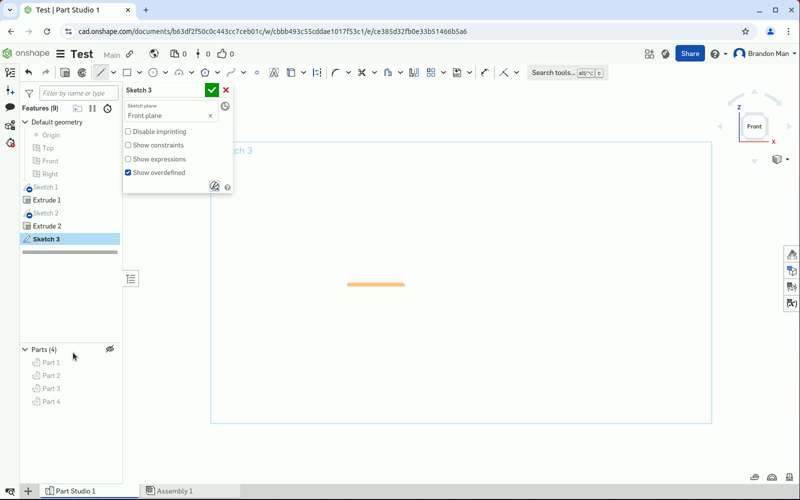
key_down(shift)
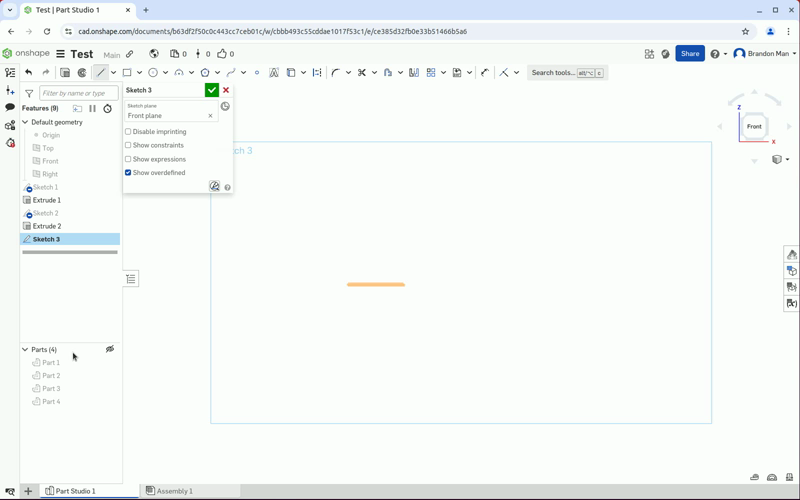
mouse_move(348, 282)
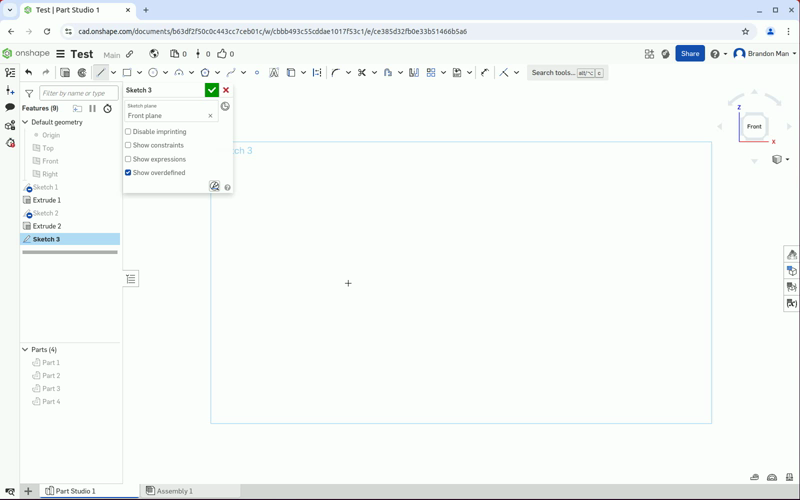
click(348, 282)
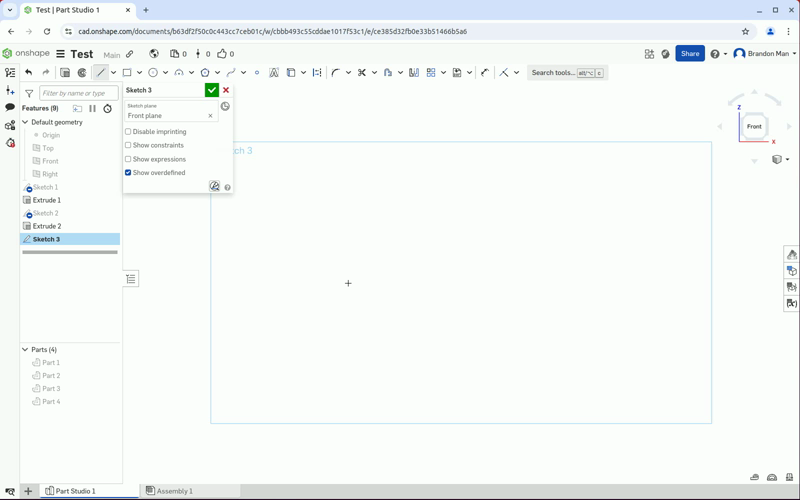
key_up(shift)
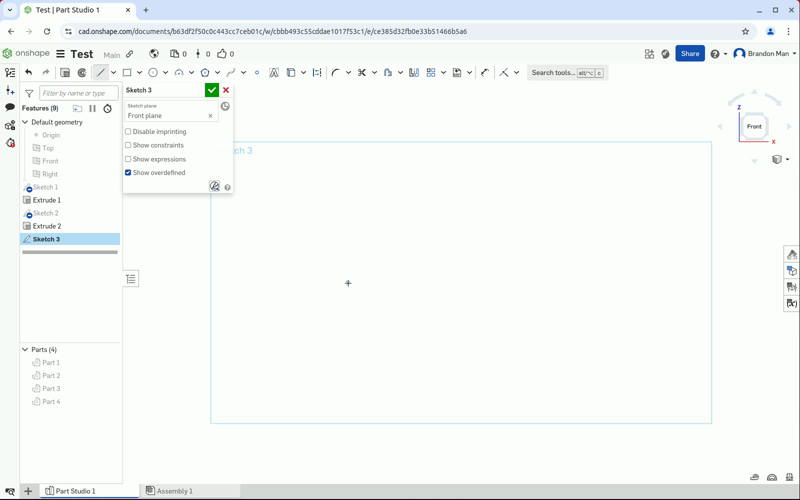
key_down(shift)
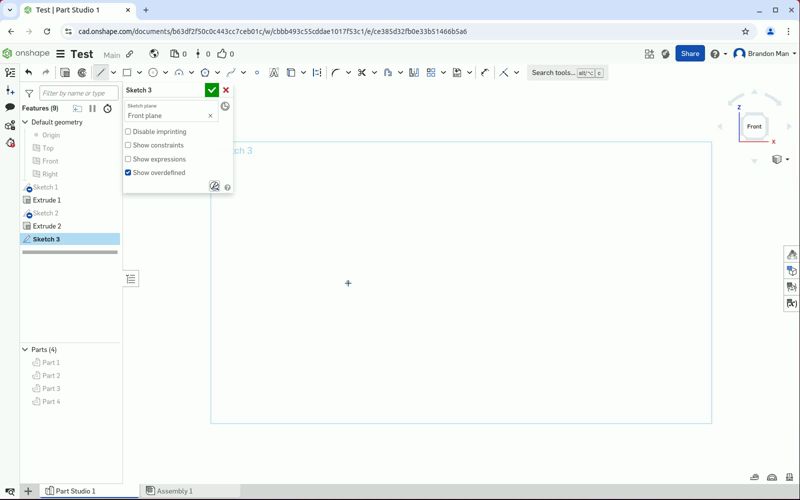
mouse_move(378, 282)
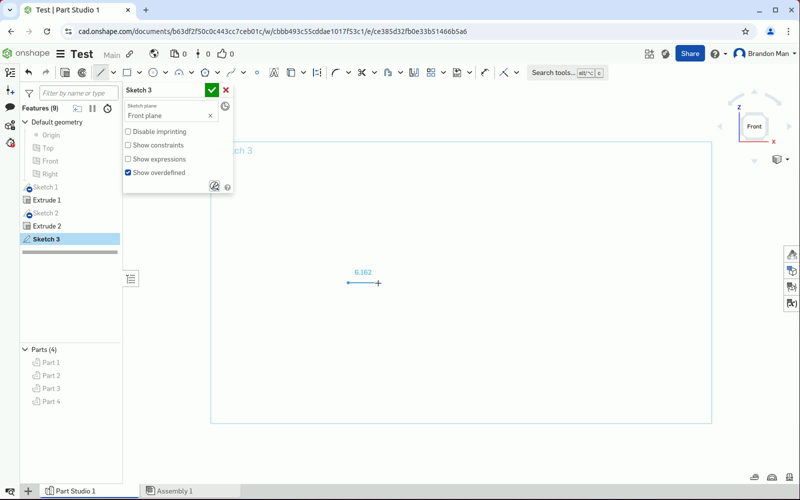
mouse_move(403, 282)
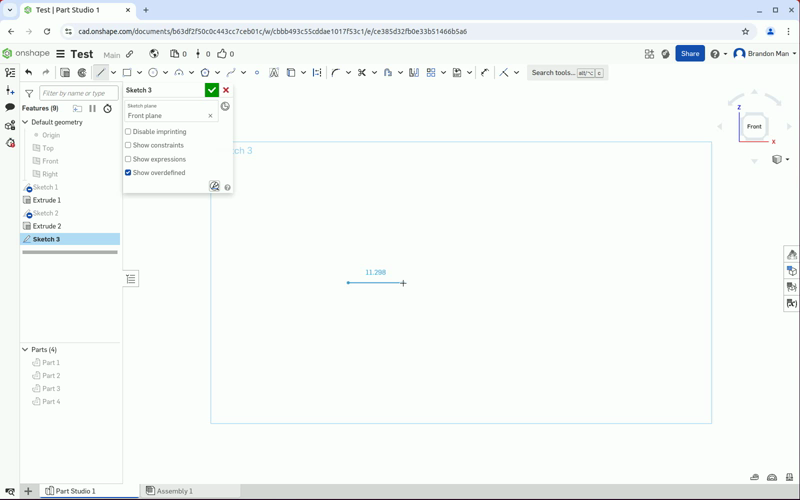
click(403, 282)
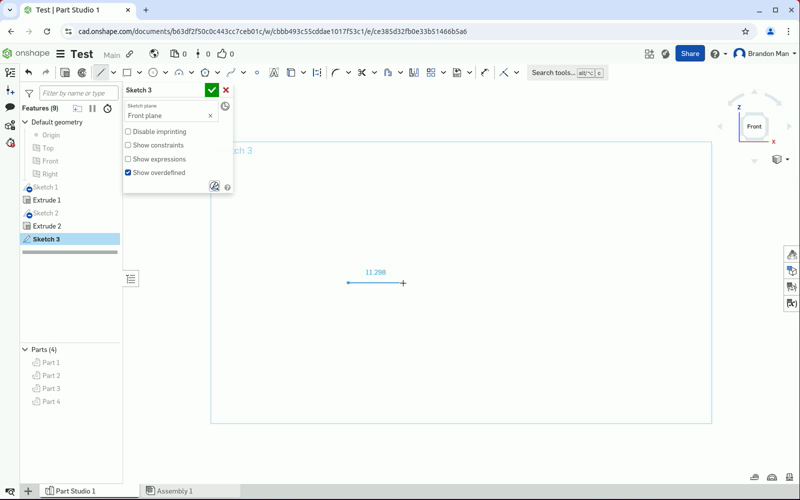
key_up(shift)
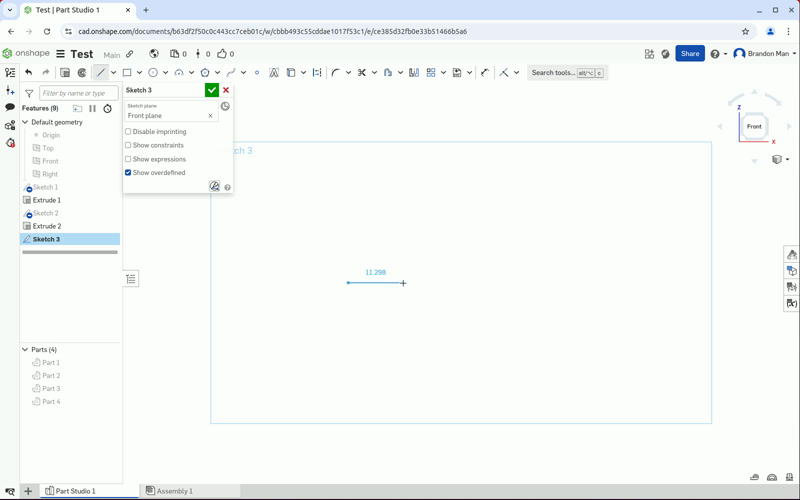
key(esc)
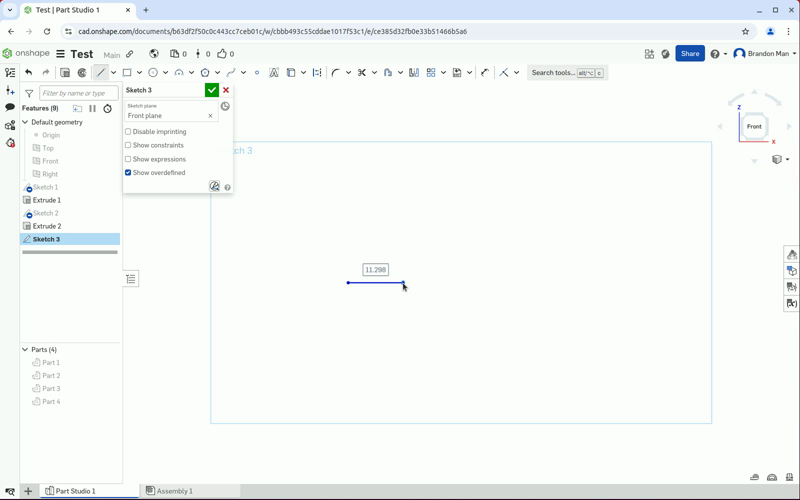
key(a)
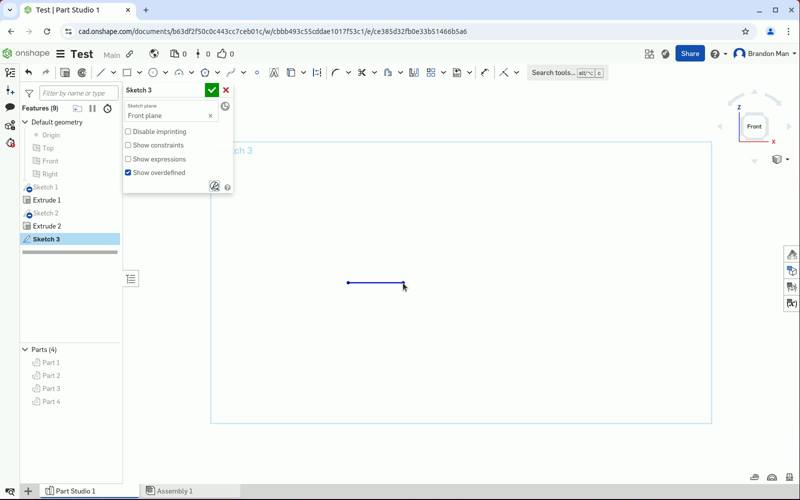
mouse_move(403, 282)
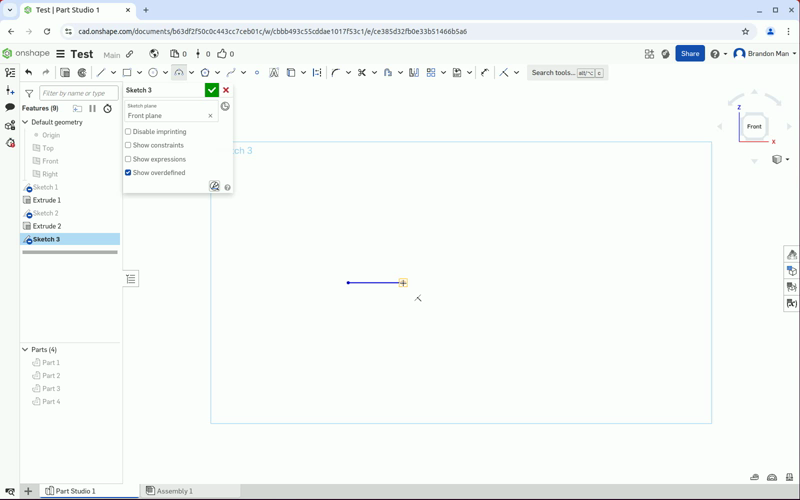
click(403, 282)
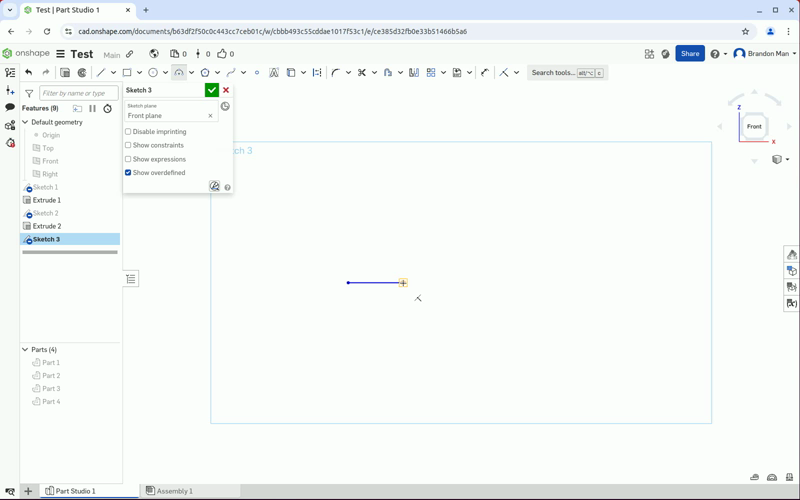
key_down(shift)
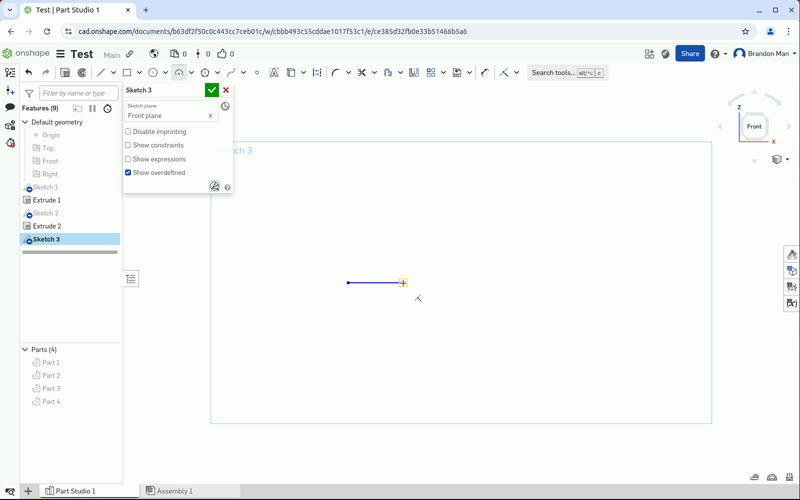
mouse_move(404, 281)
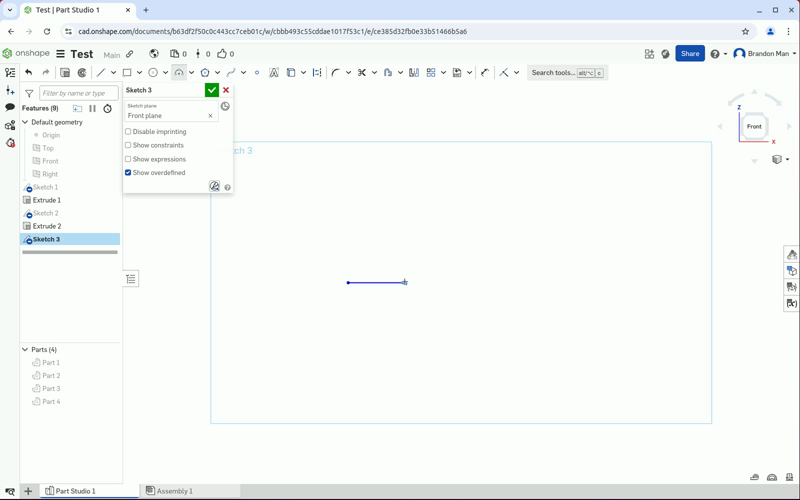
scroll(6)
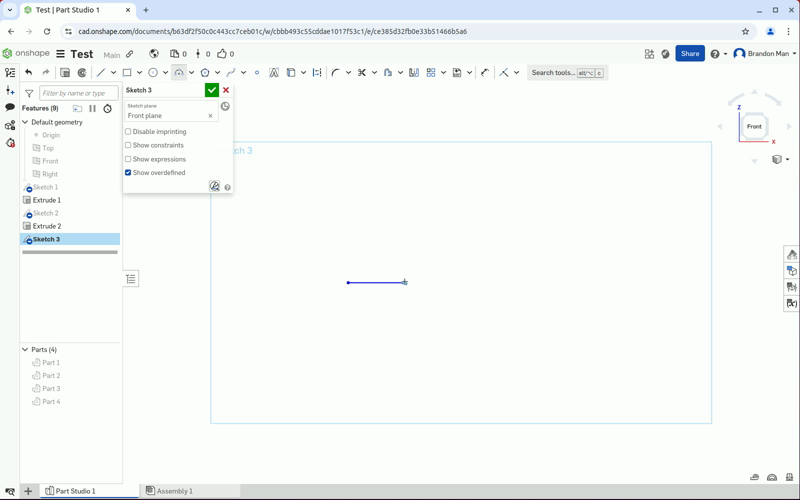
scroll(6)
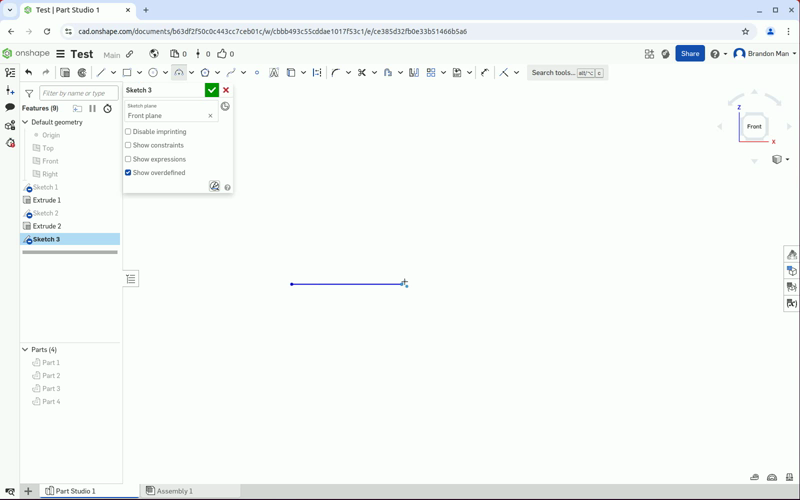
scroll(6)
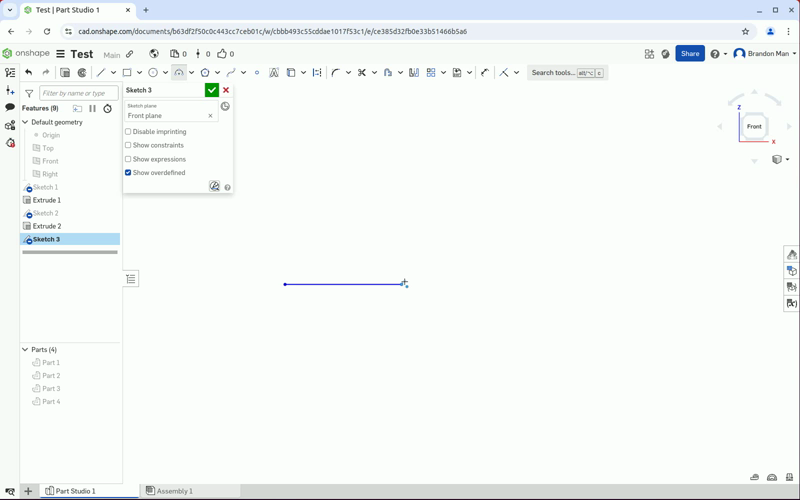
scroll(6)
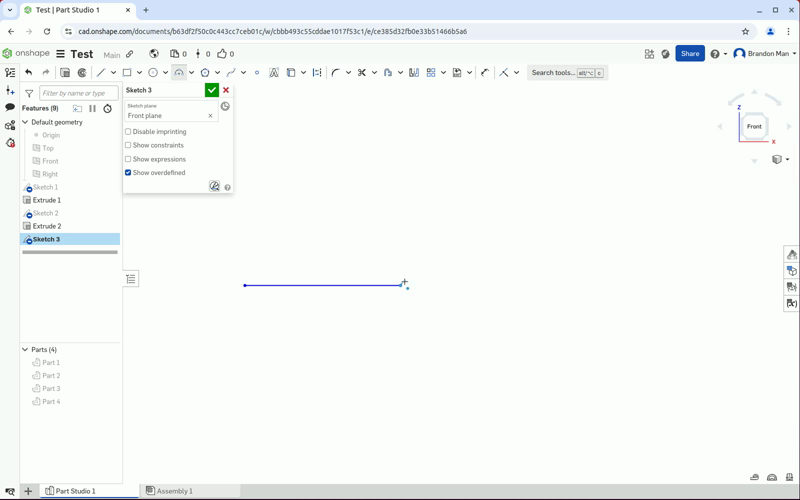
scroll(6)
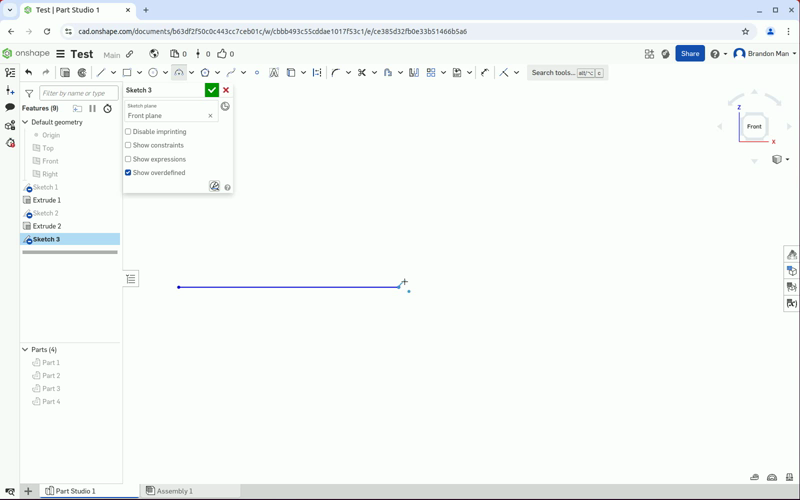
scroll(6)
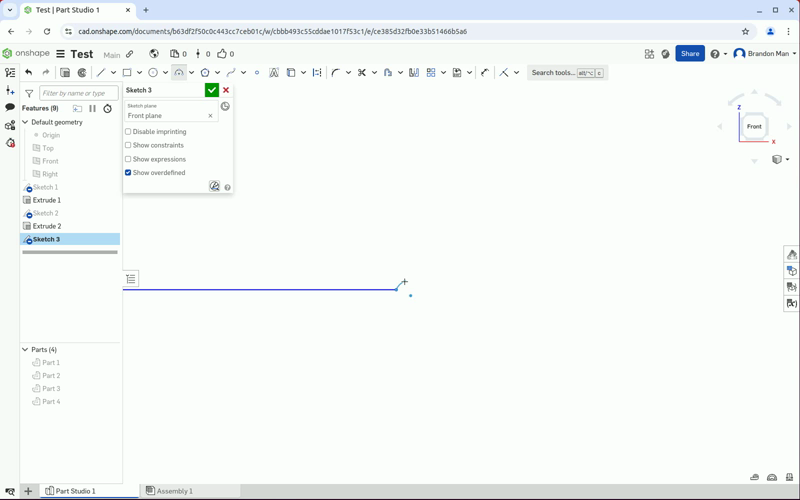
scroll(6)
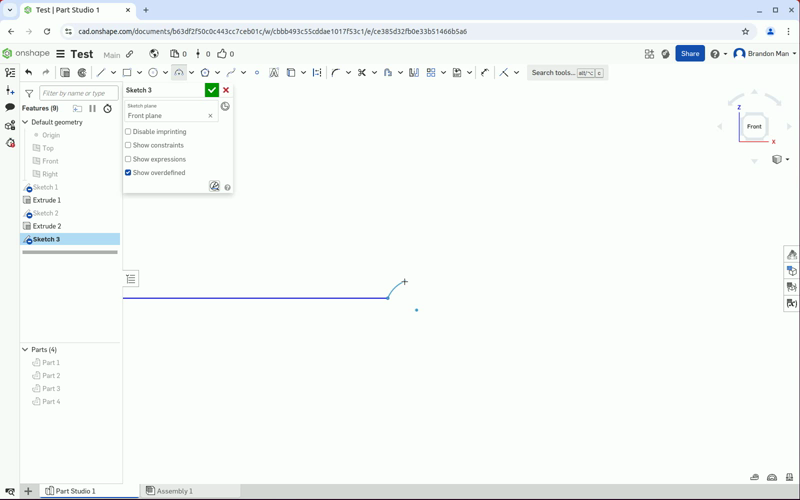
click(404, 281)
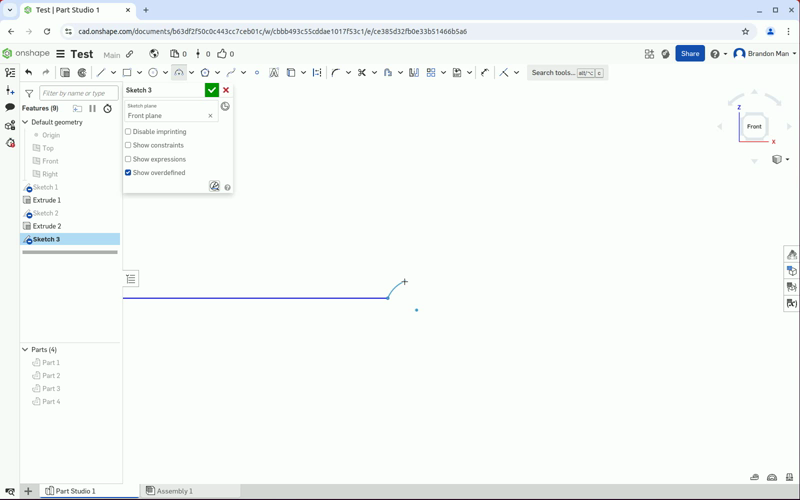
scroll(-6)
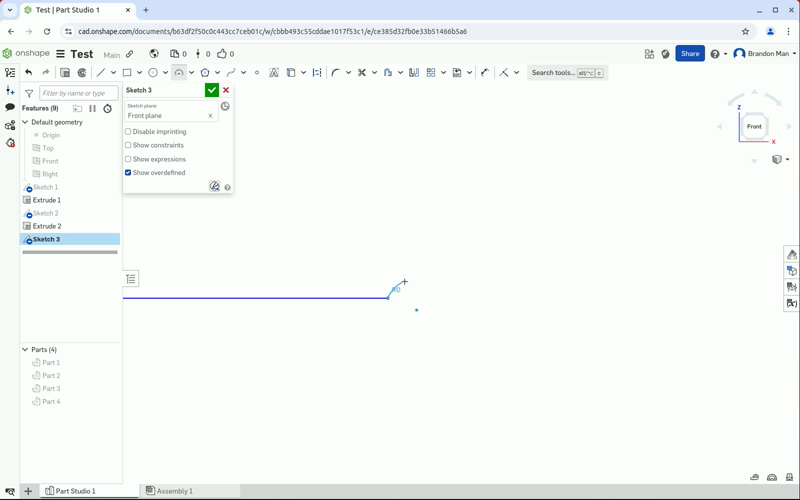
scroll(-6)
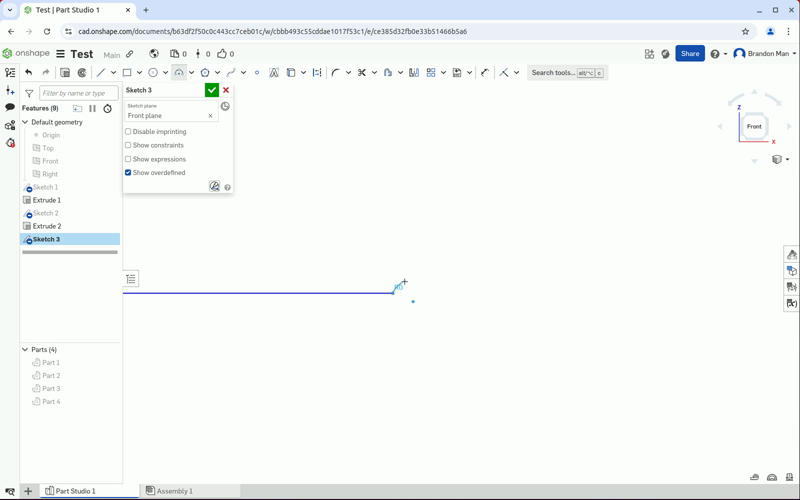
scroll(-6)
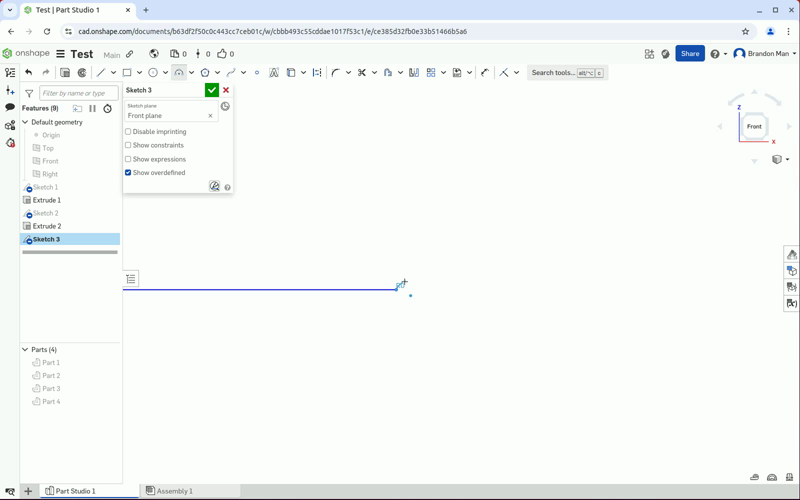
scroll(-6)
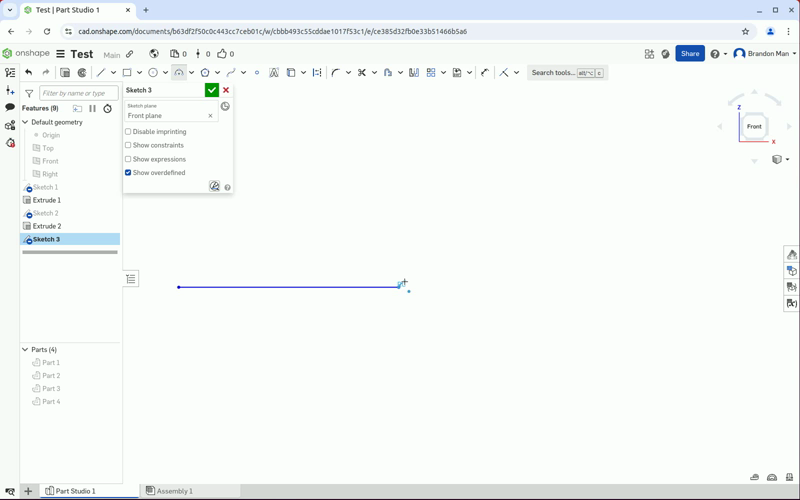
scroll(-6)
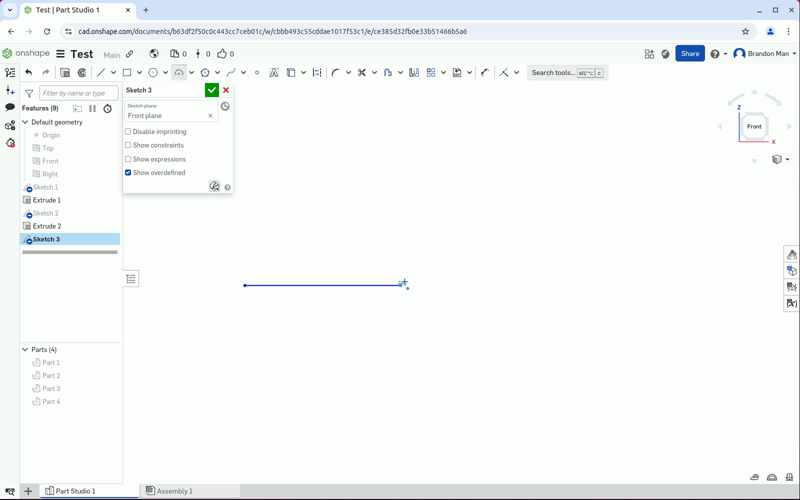
scroll(-6)
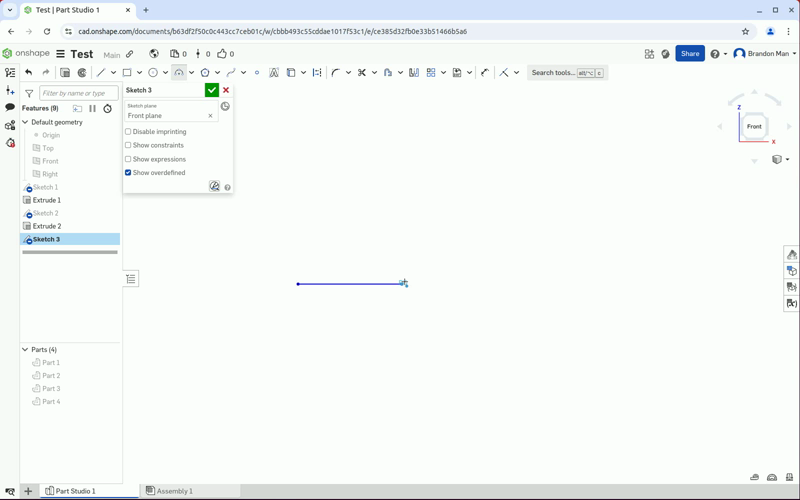
scroll(-6)
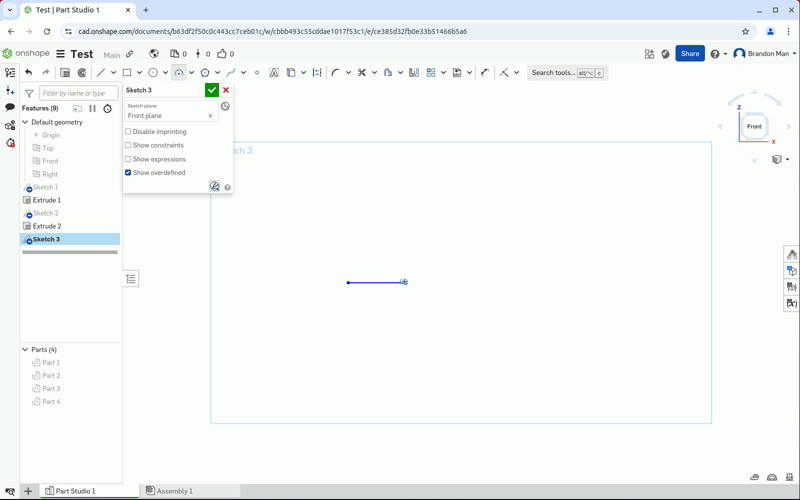
mouse_move(403, 281)
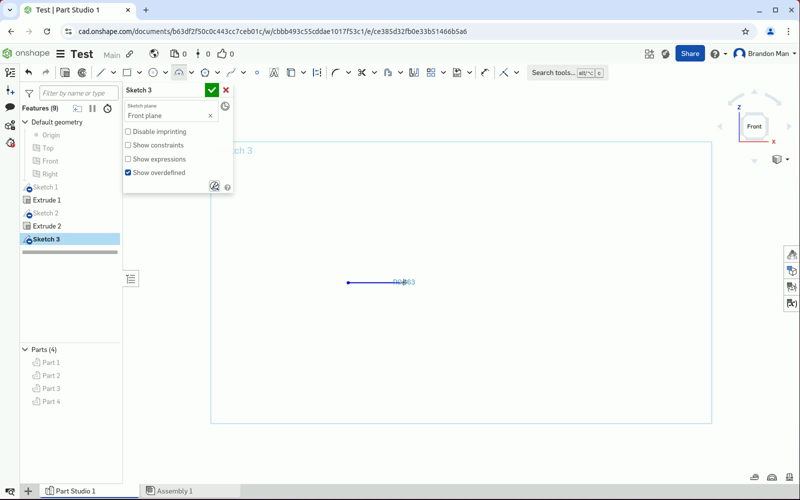
scroll(6)
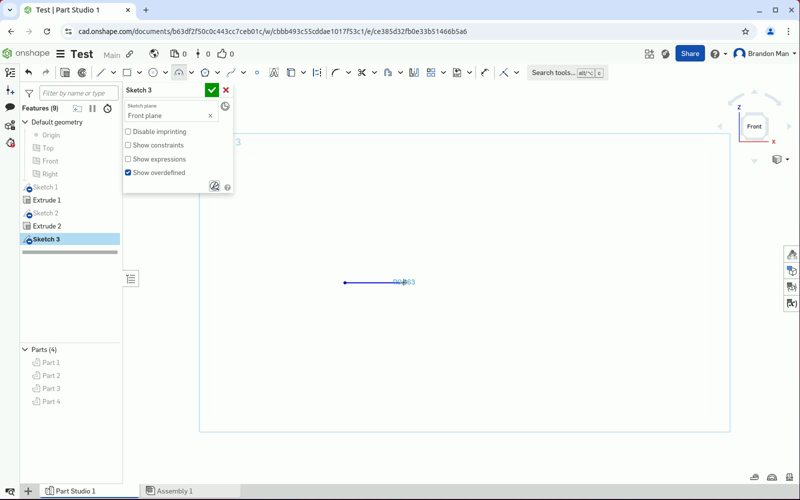
scroll(6)
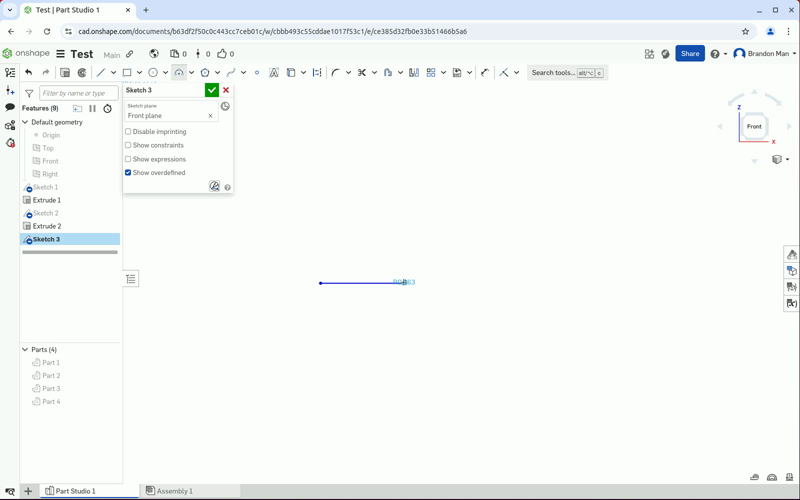
scroll(6)
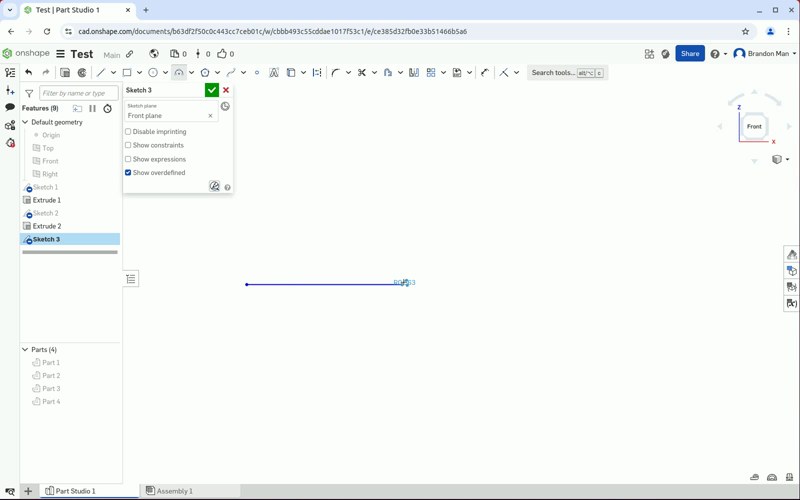
scroll(6)
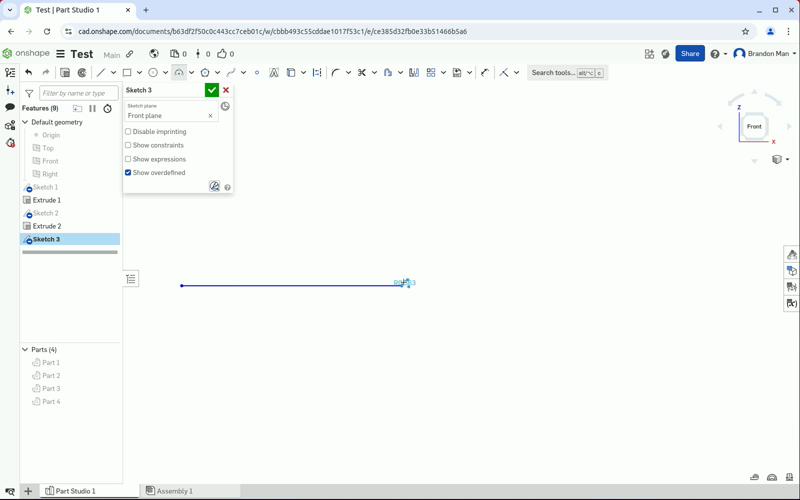
scroll(6)
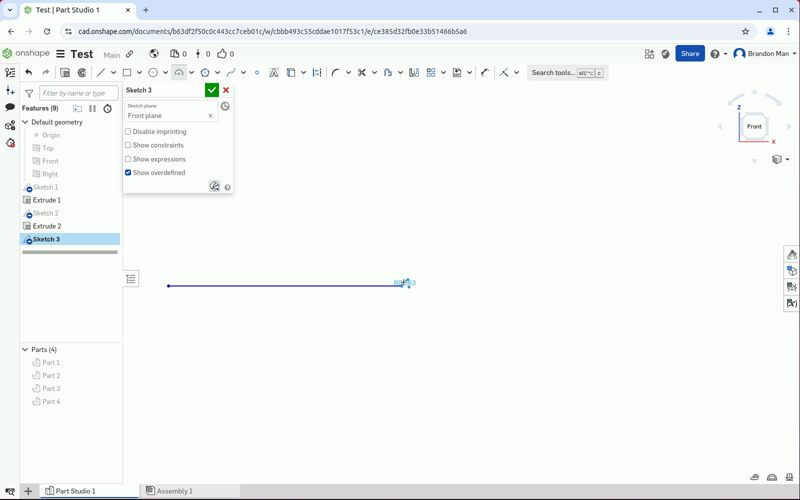
scroll(6)
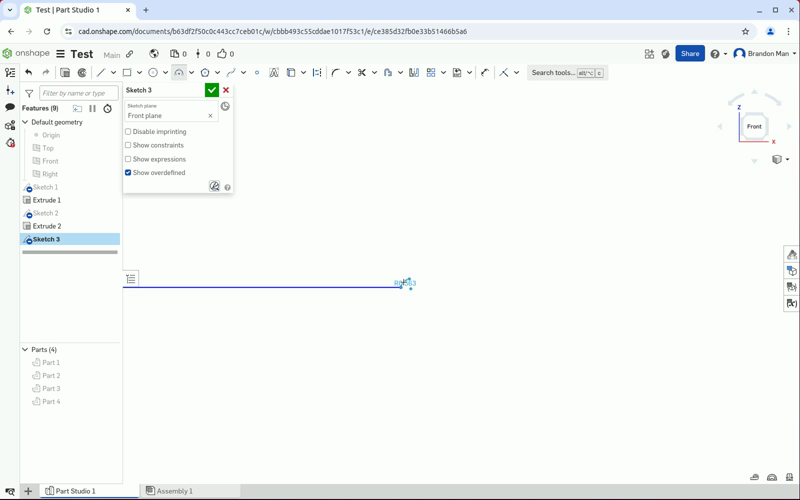
scroll(6)
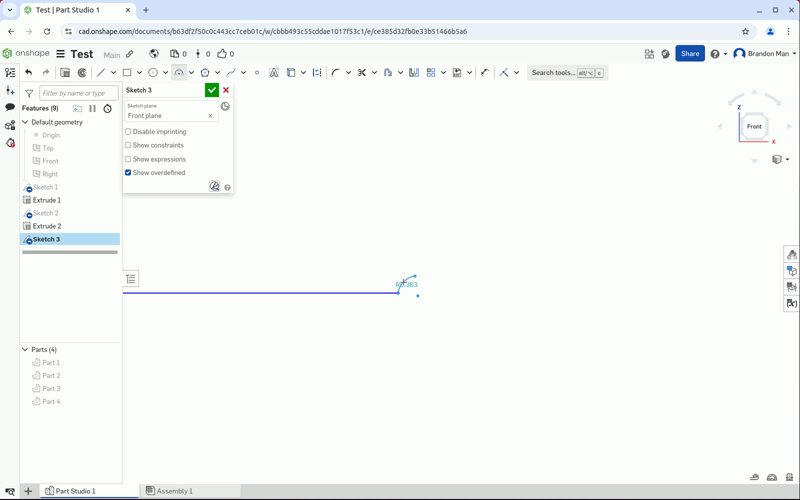
click(403, 281)
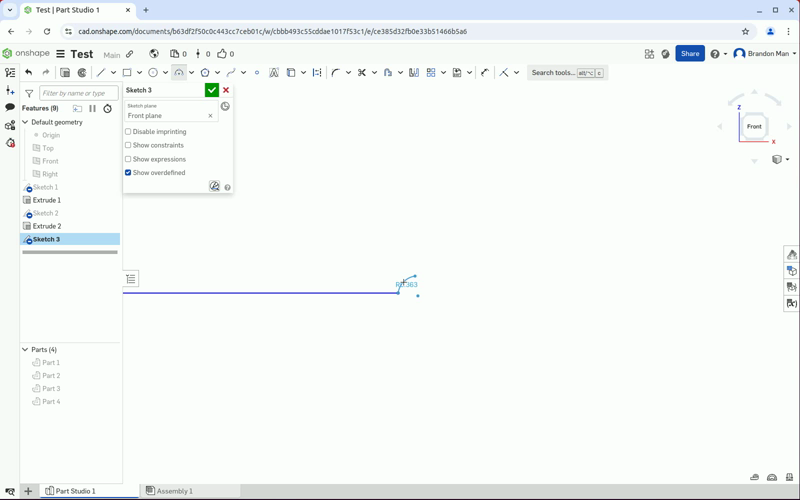
scroll(-6)
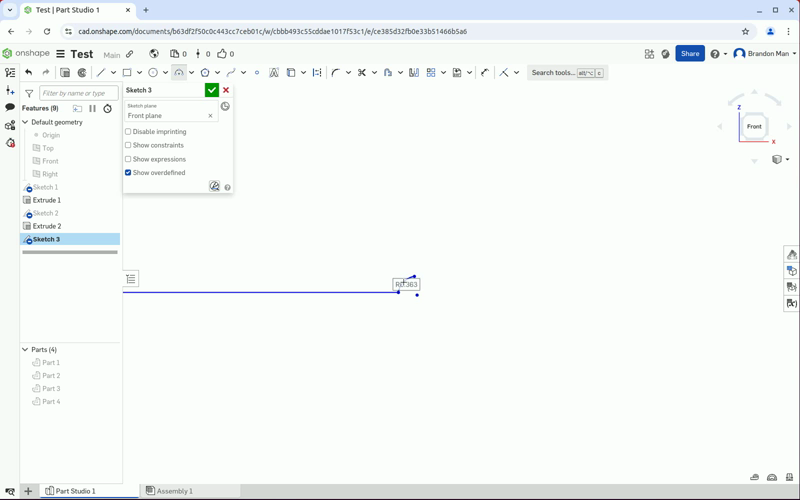
scroll(-6)
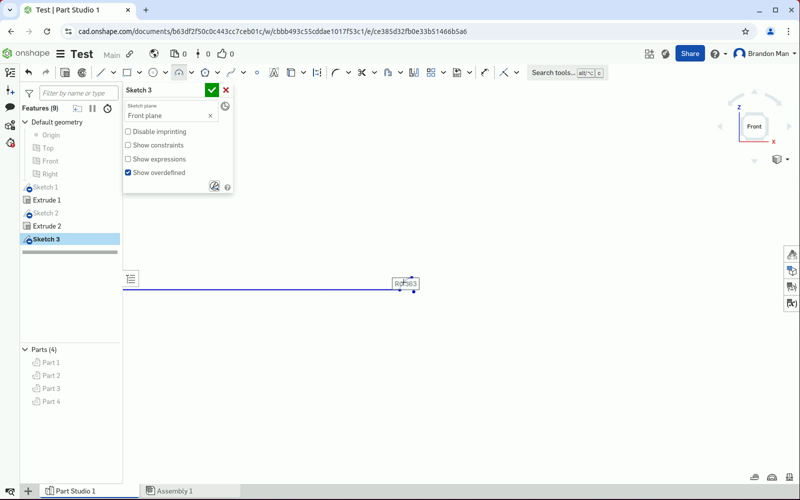
scroll(-6)
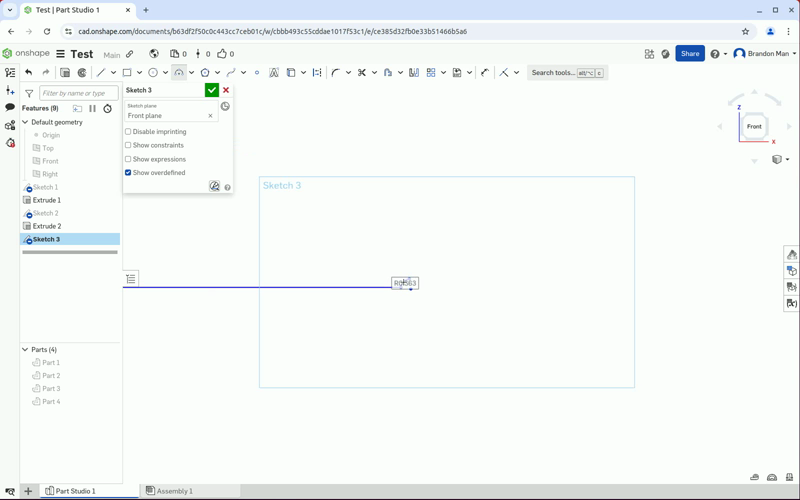
scroll(-6)
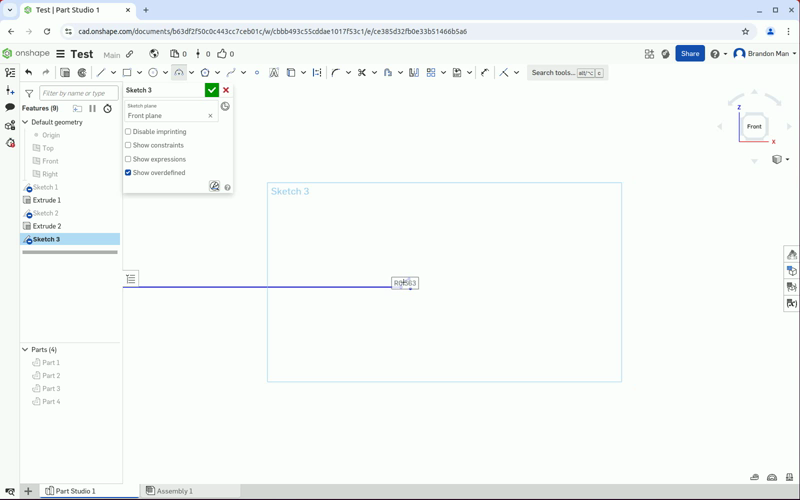
scroll(-6)
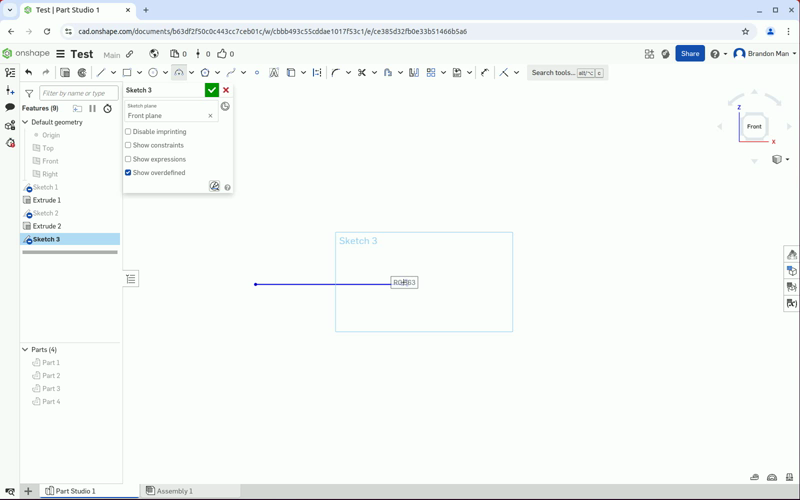
scroll(-6)
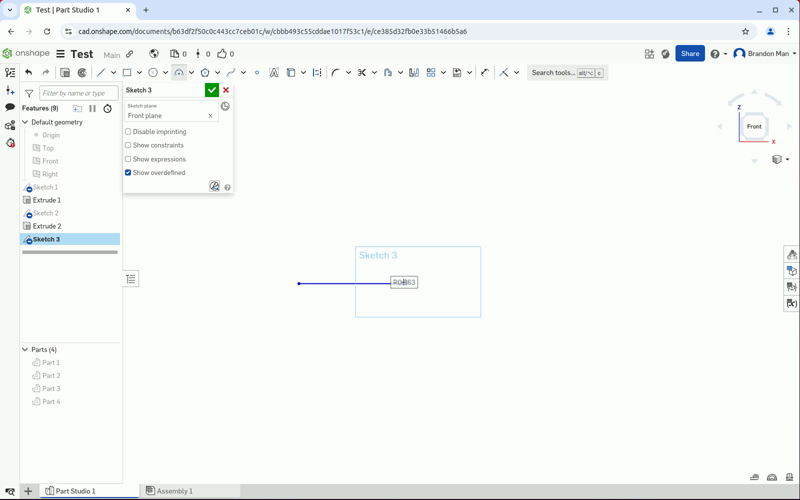
scroll(-6)
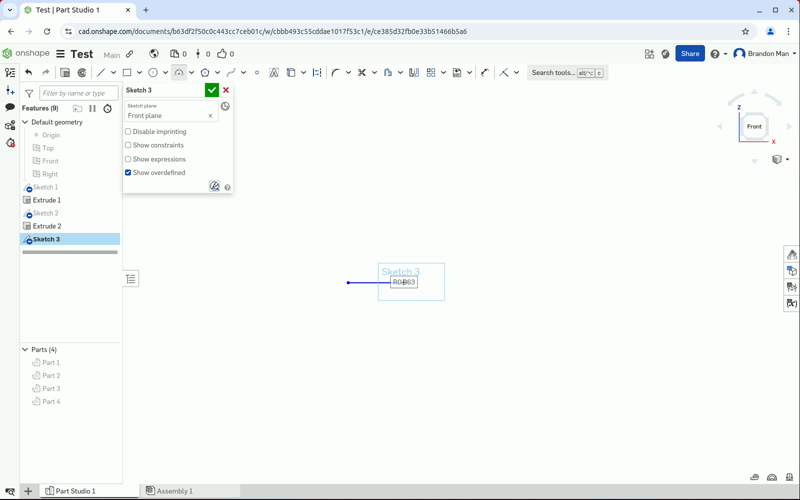
key_up(shift)
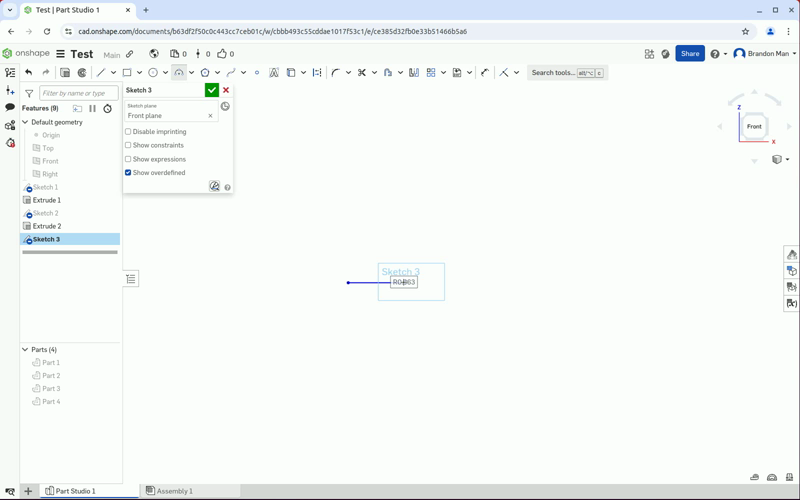
key(esc)
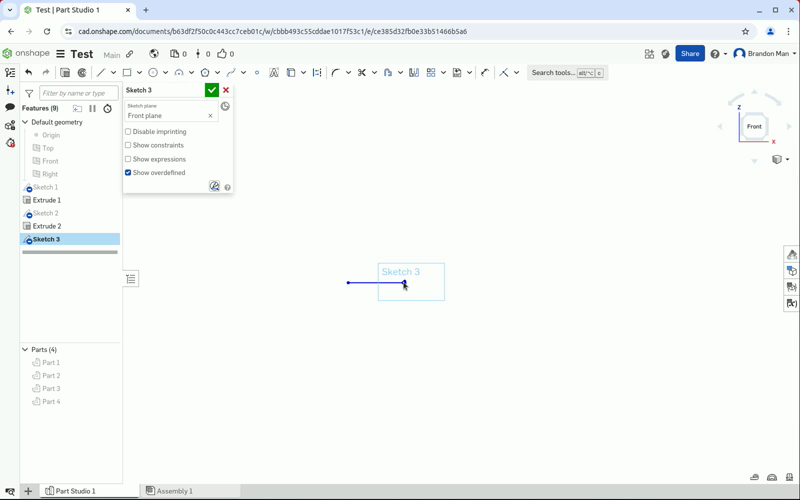
key(l)
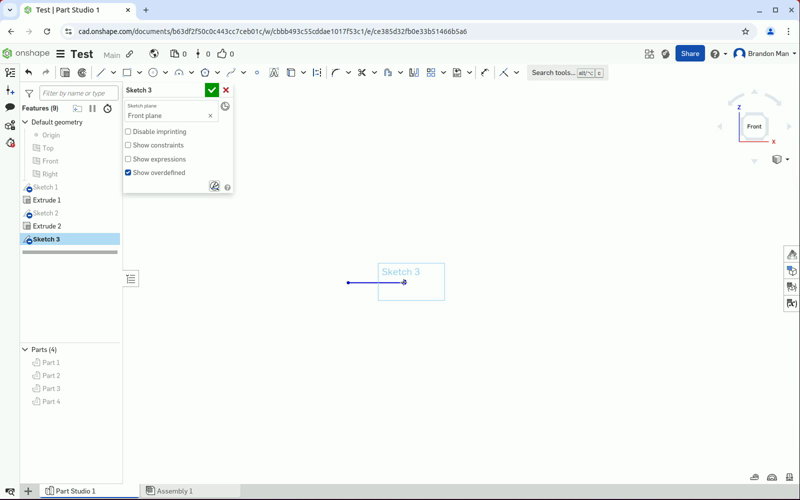
mouse_move(404, 281)
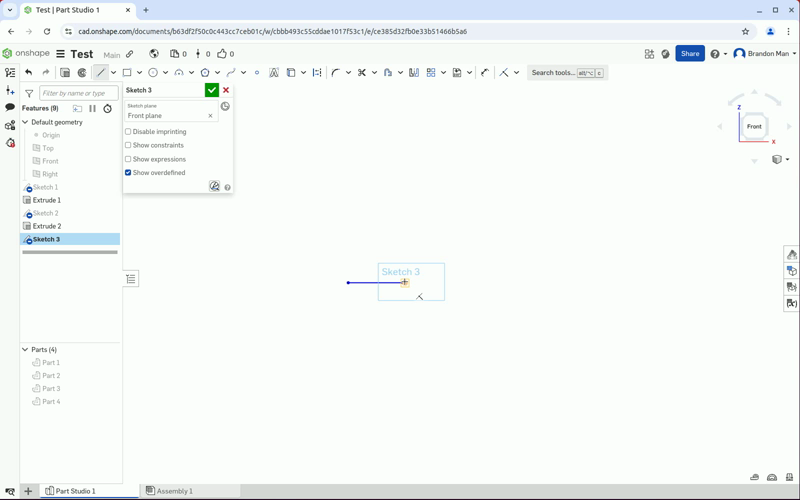
scroll(6)
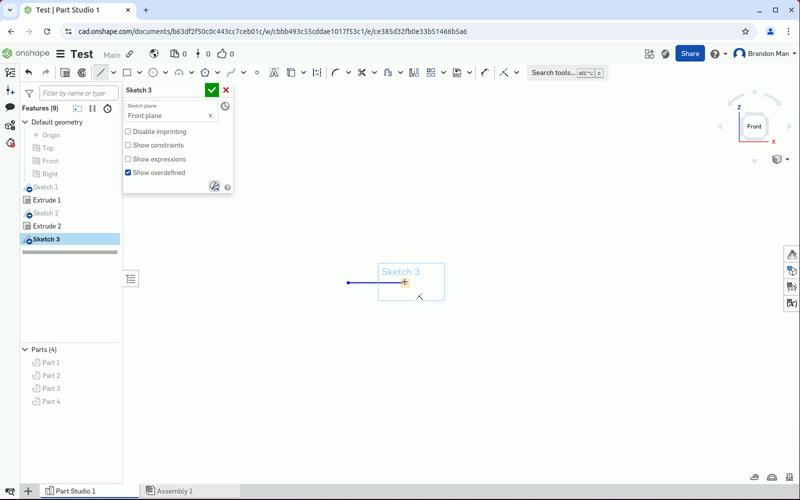
scroll(6)
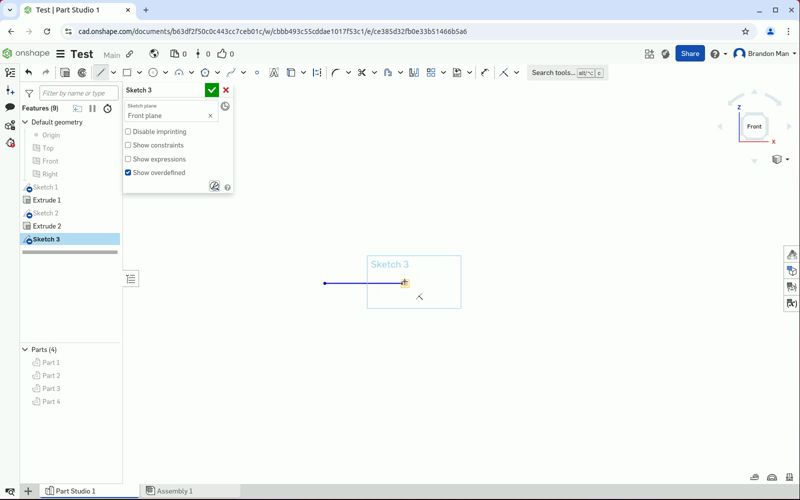
scroll(6)
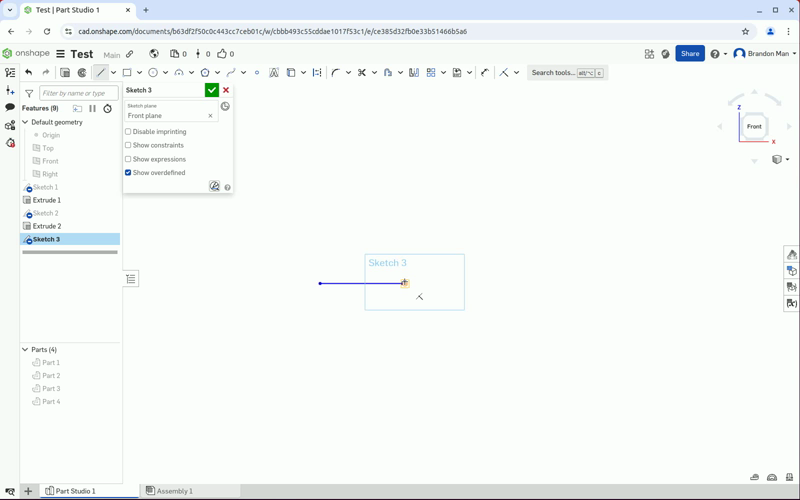
scroll(6)
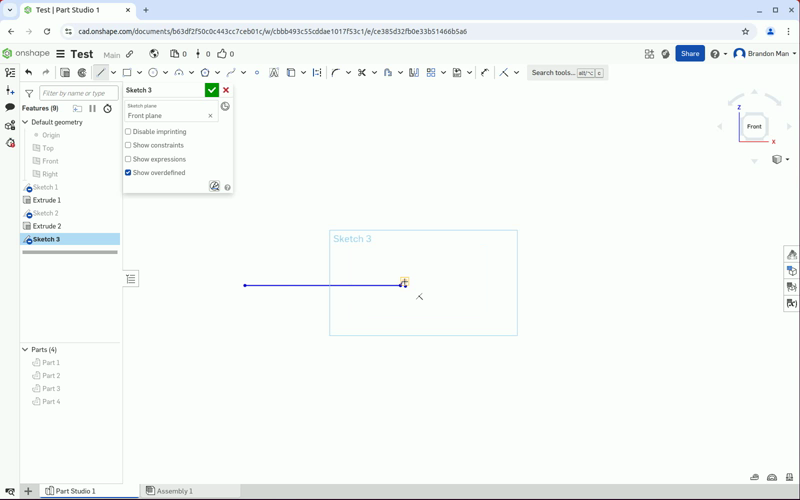
scroll(6)
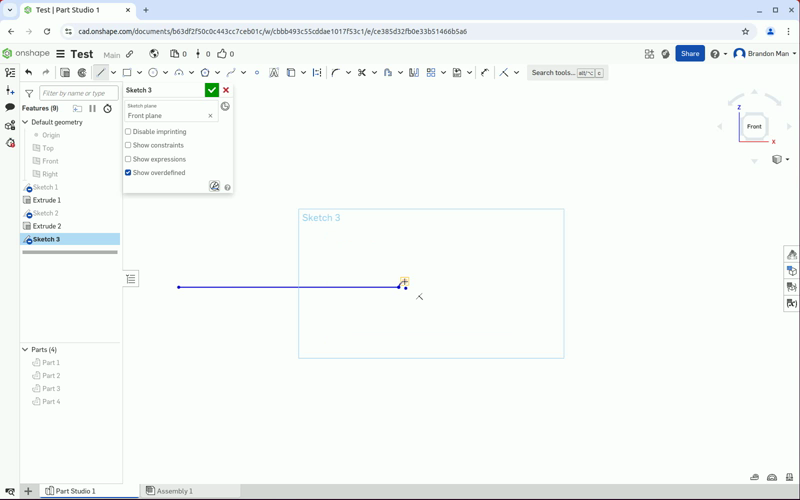
scroll(6)
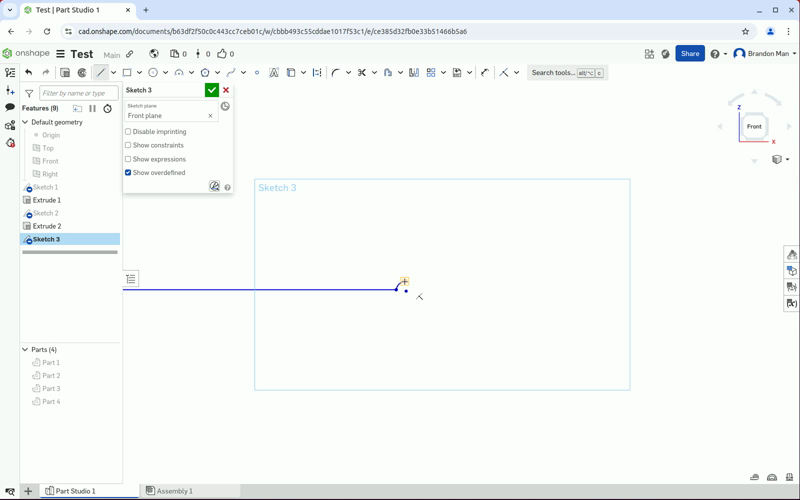
scroll(6)
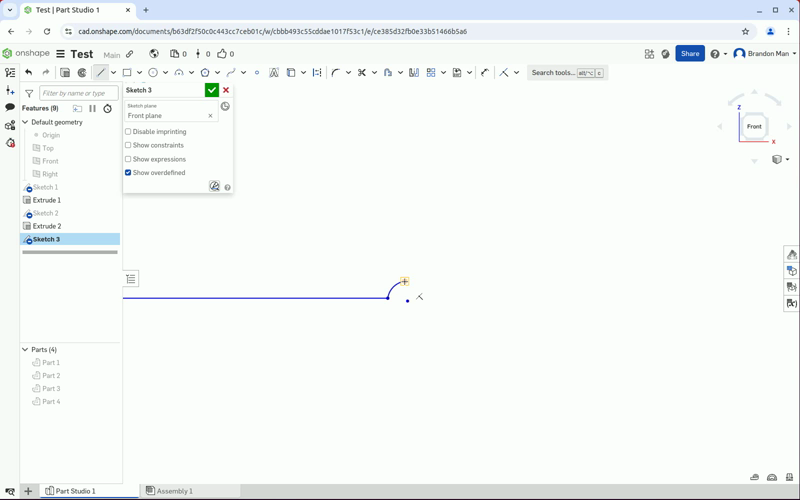
click(404, 281)
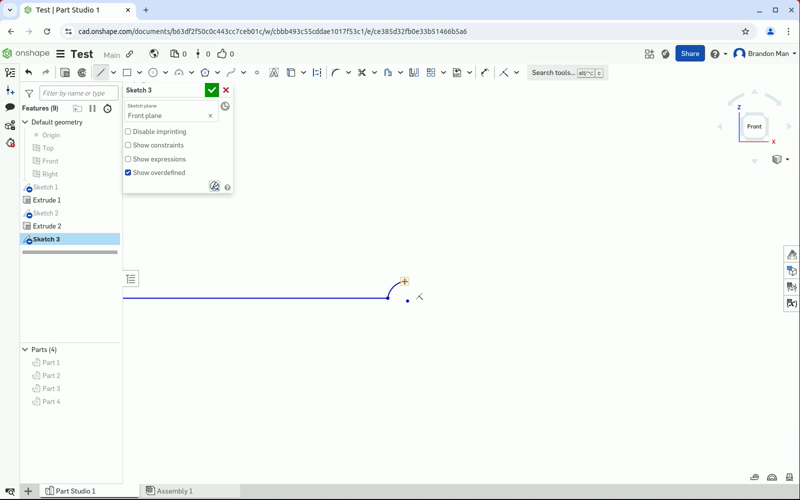
scroll(-6)
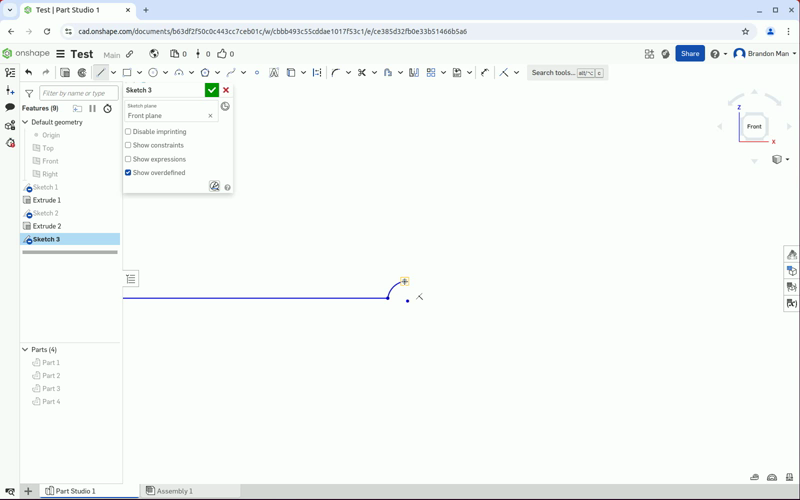
scroll(-6)
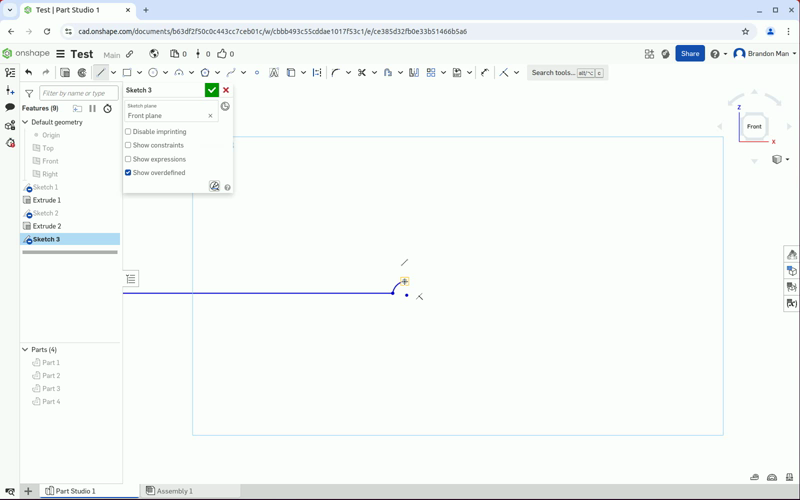
scroll(-6)
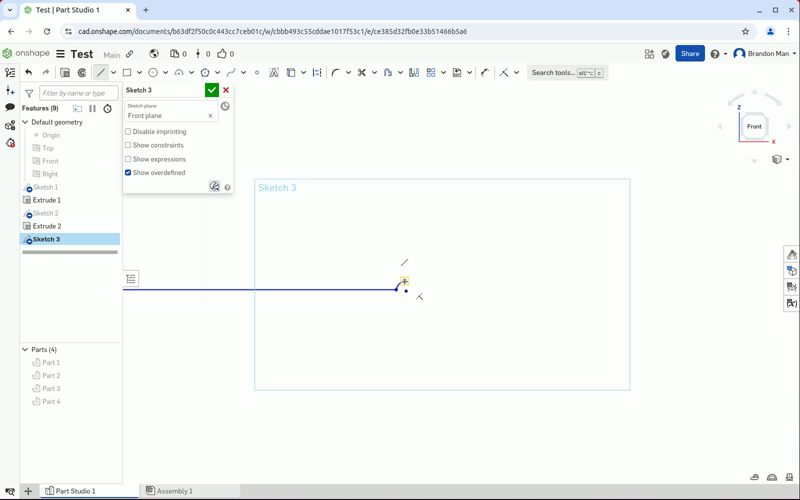
scroll(-6)
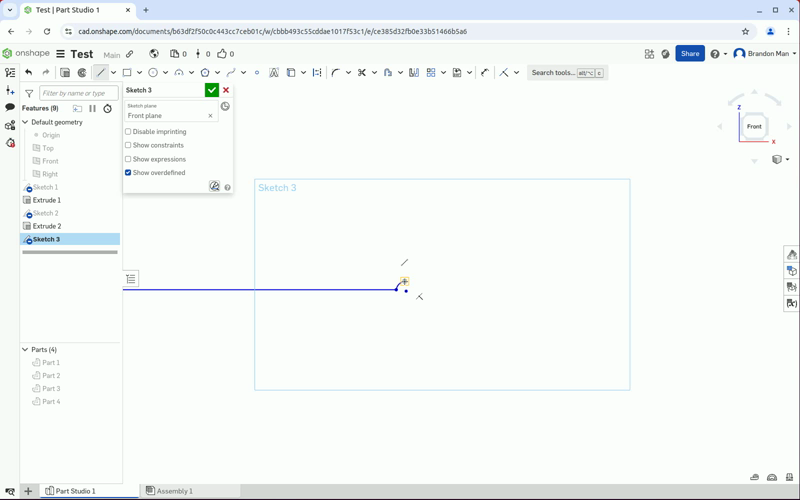
scroll(-6)
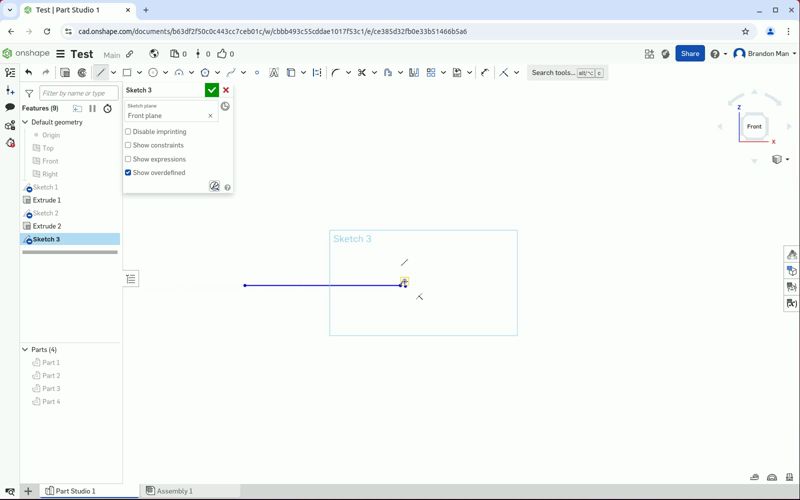
scroll(-6)
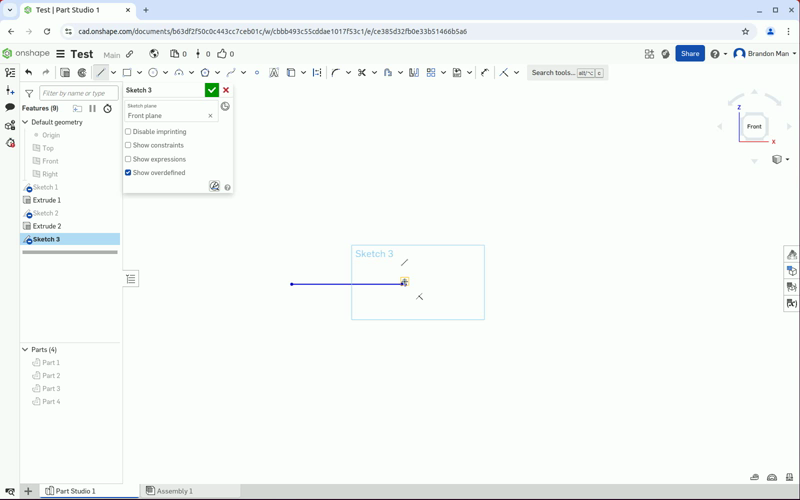
scroll(-6)
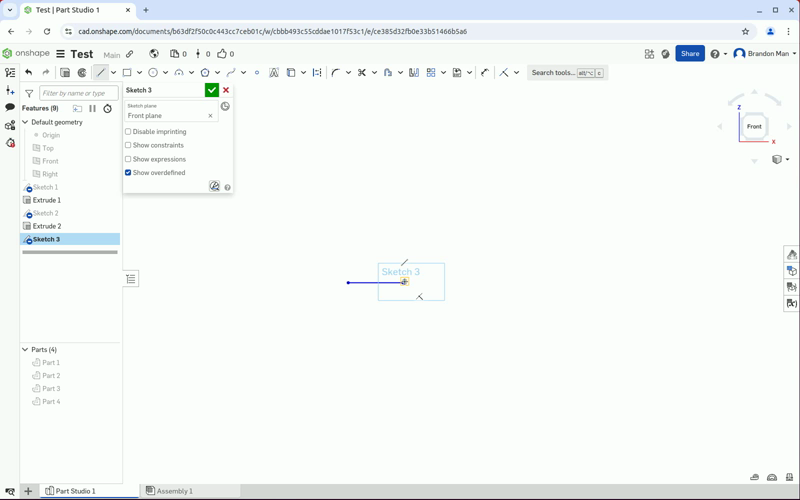
key_down(shift)
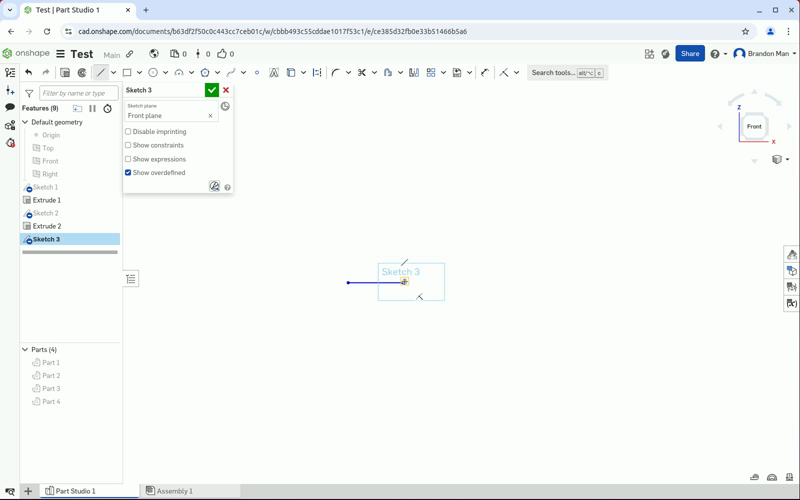
mouse_move(434, 281)
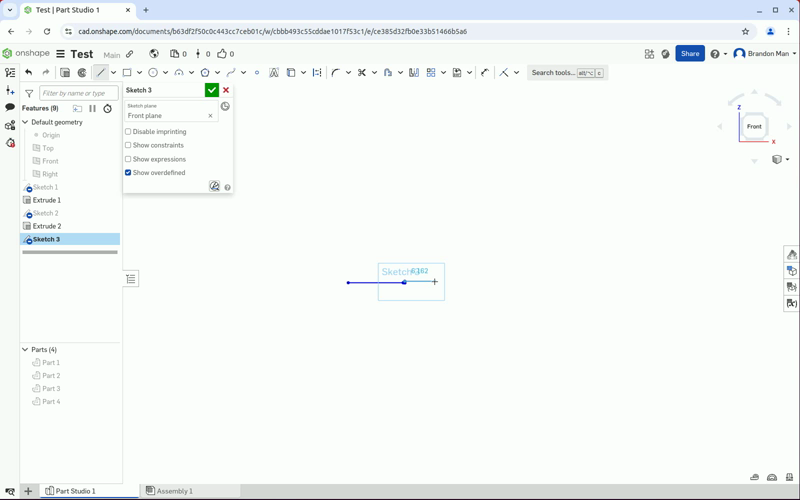
mouse_move(348, 281)
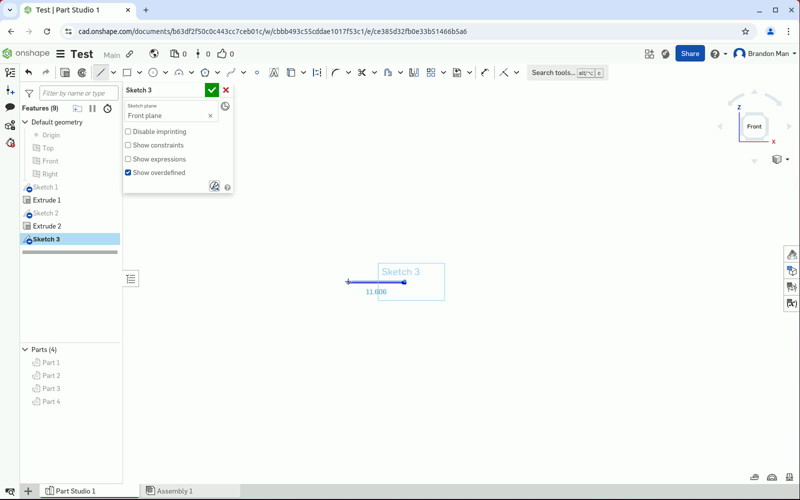
scroll(6)
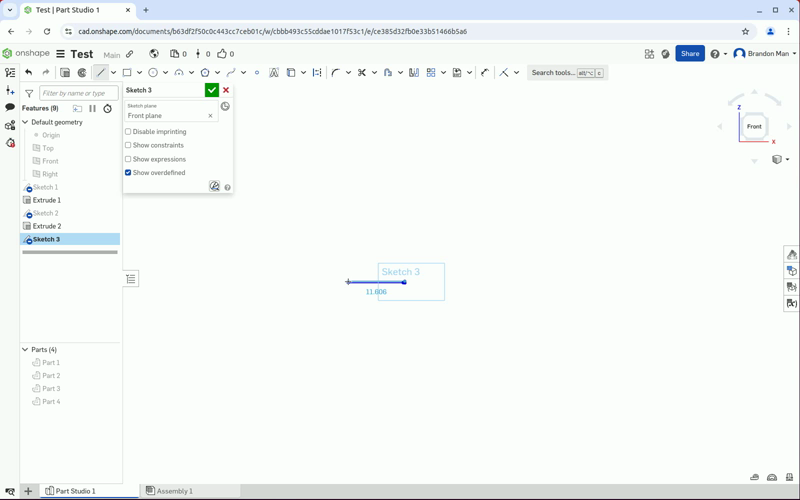
scroll(6)
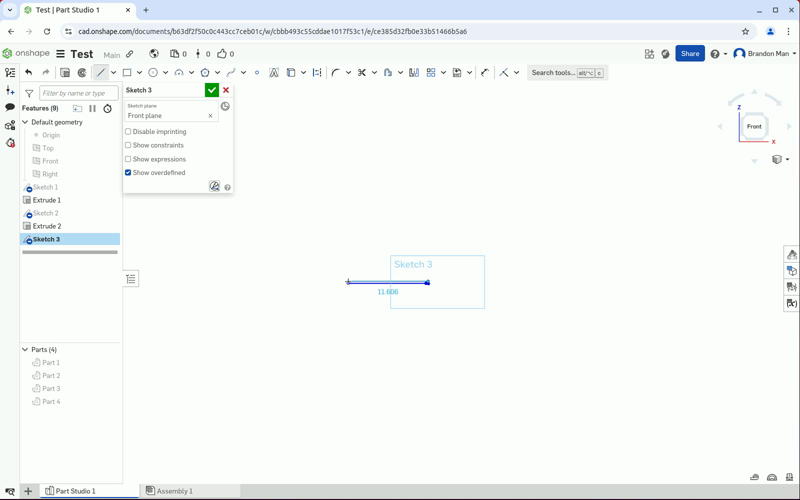
scroll(6)
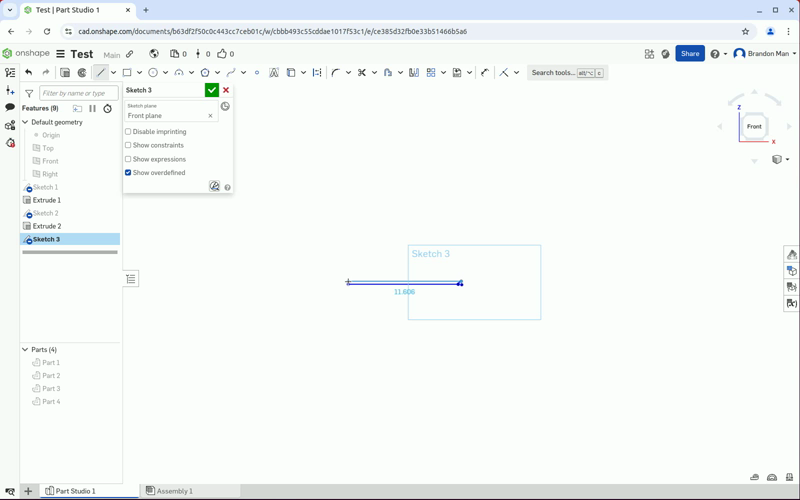
scroll(6)
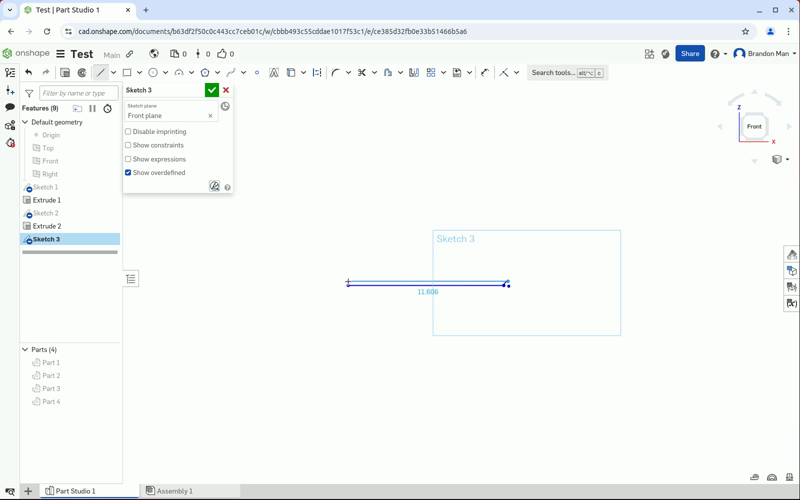
scroll(6)
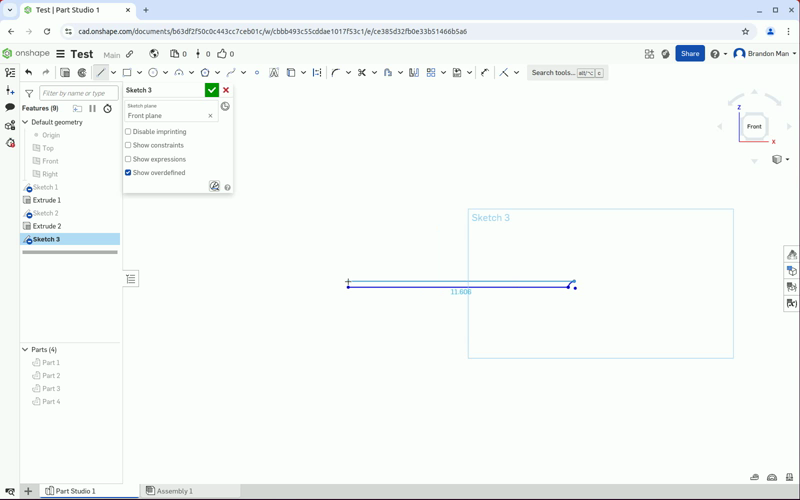
scroll(6)
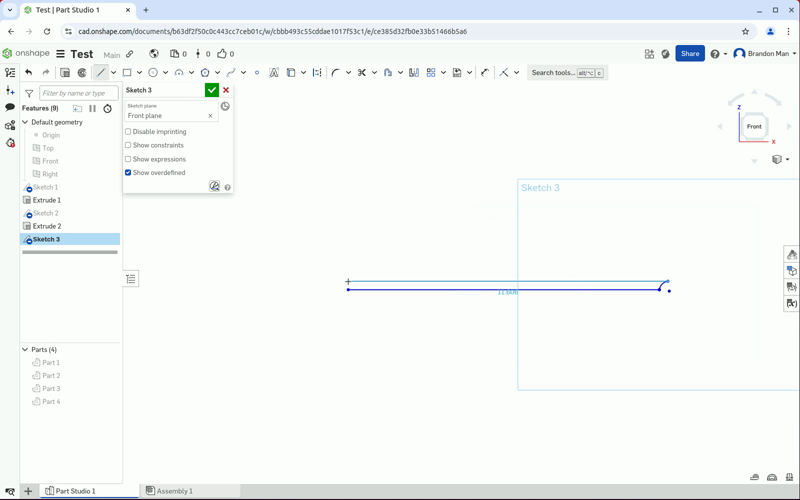
scroll(6)
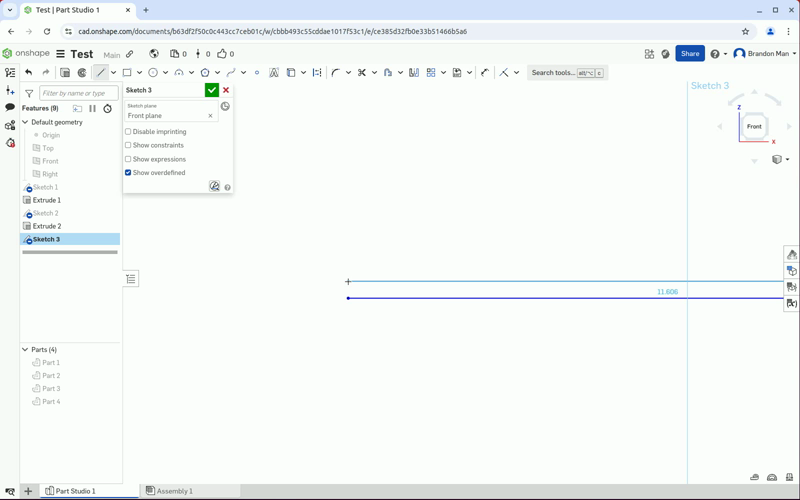
click(348, 281)
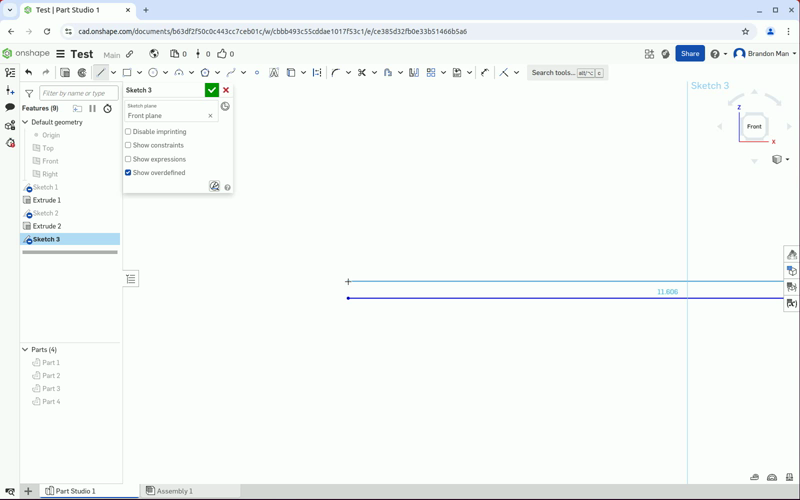
scroll(-6)
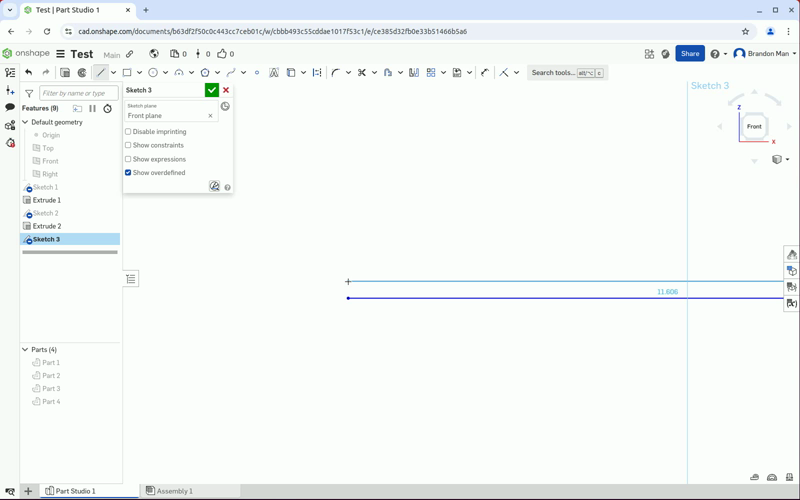
scroll(-6)
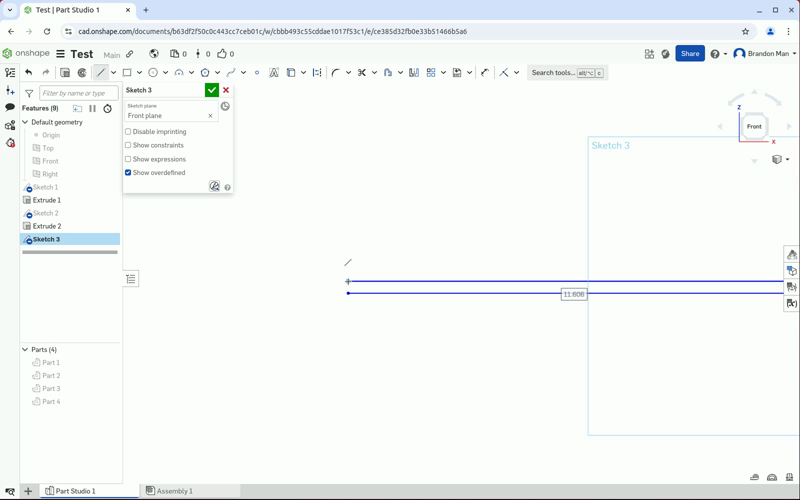
scroll(-6)
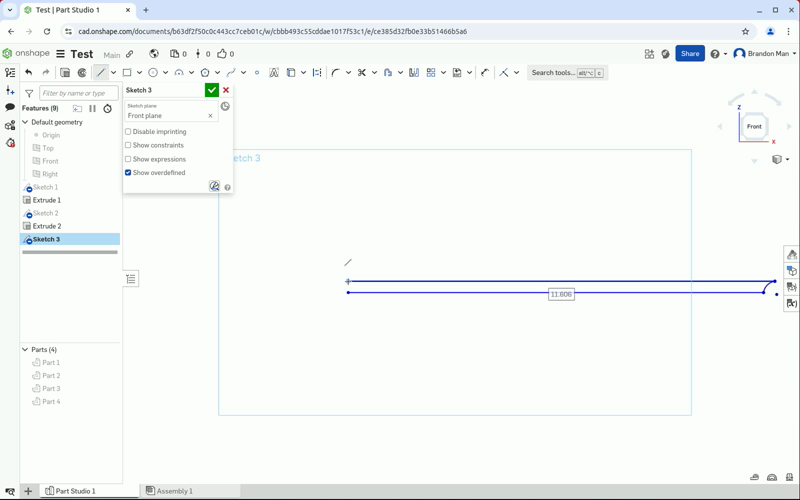
scroll(-6)
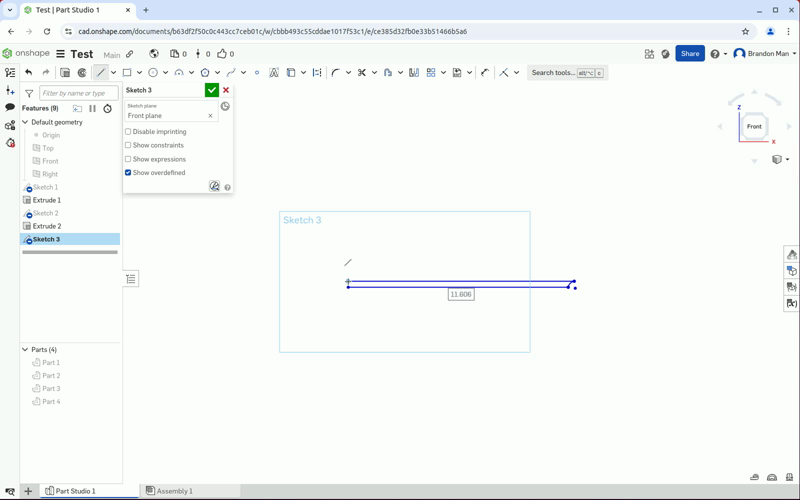
scroll(-6)
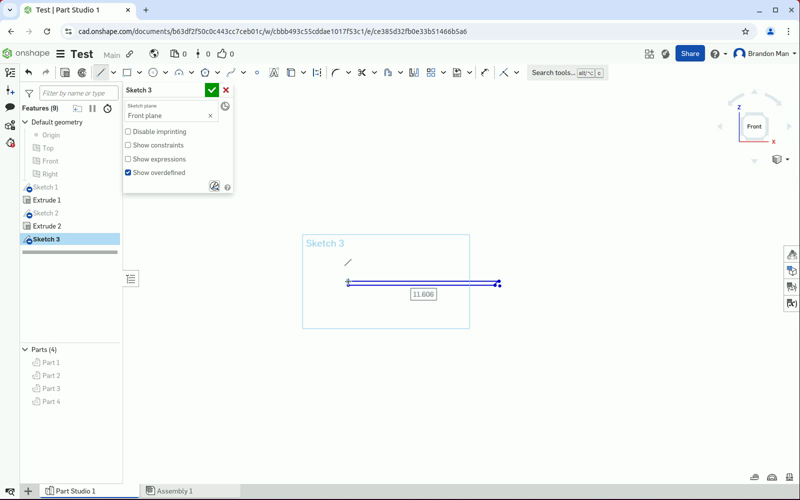
scroll(-6)
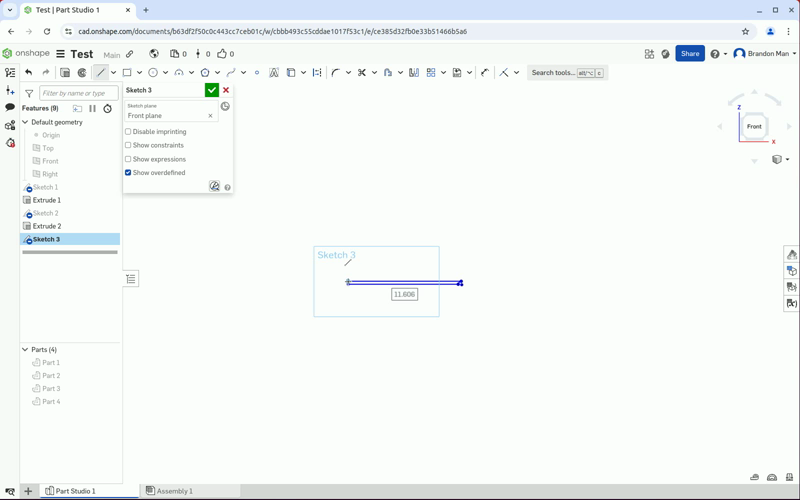
scroll(-6)
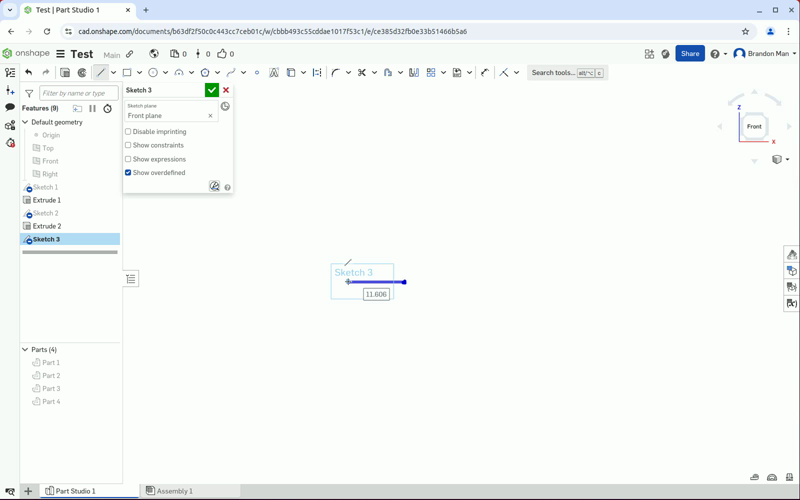
key_up(shift)
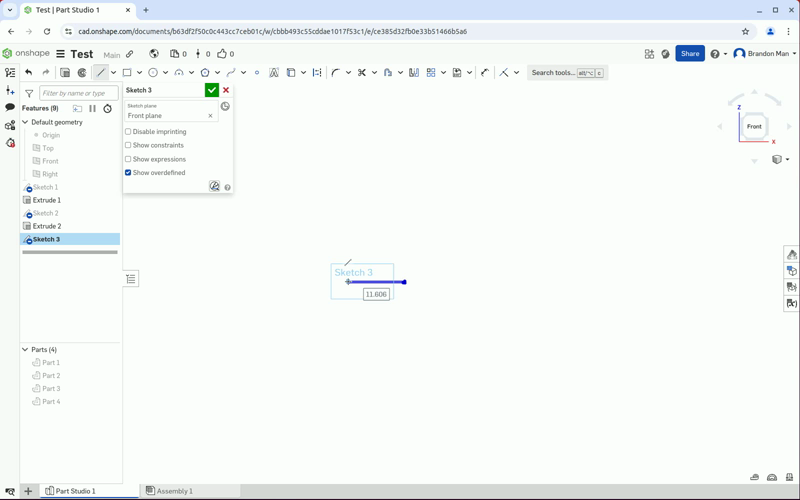
mouse_move(378, 281)
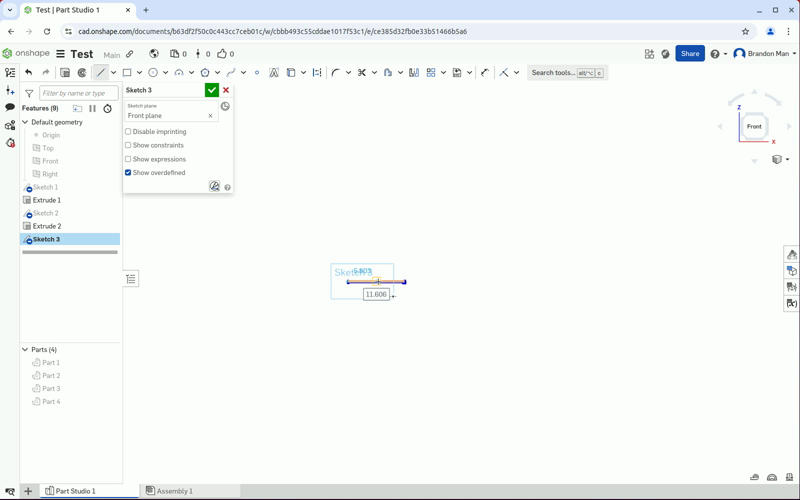
key_down(shift)
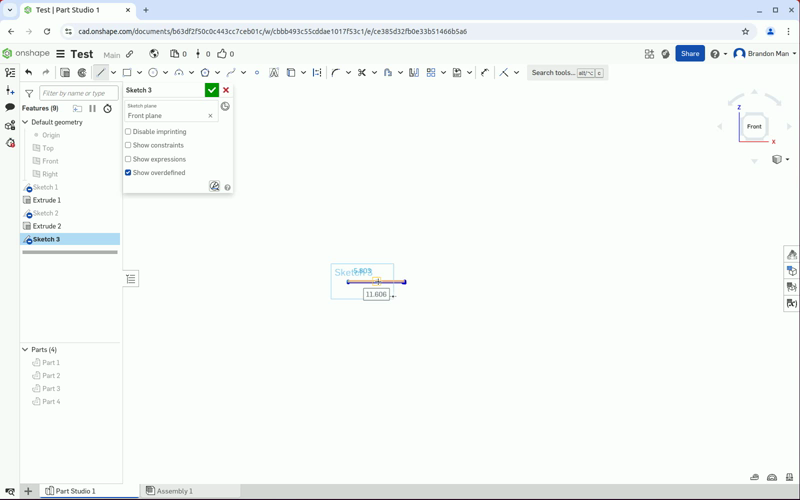
mouse_move(348, 282)
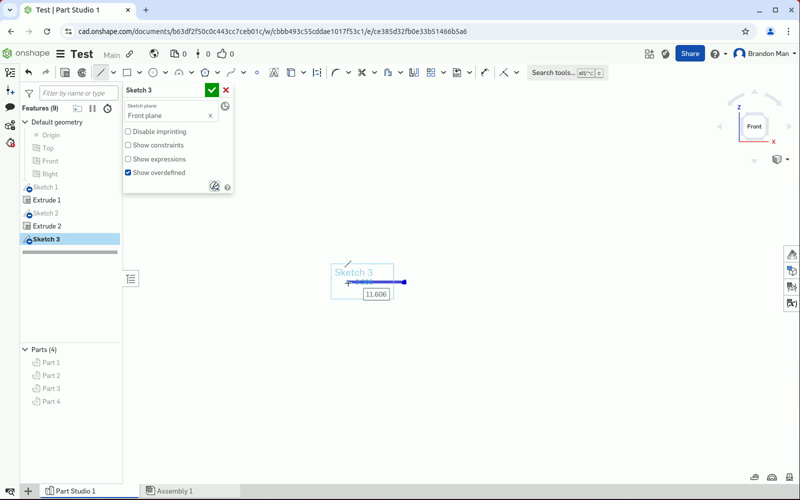
scroll(6)
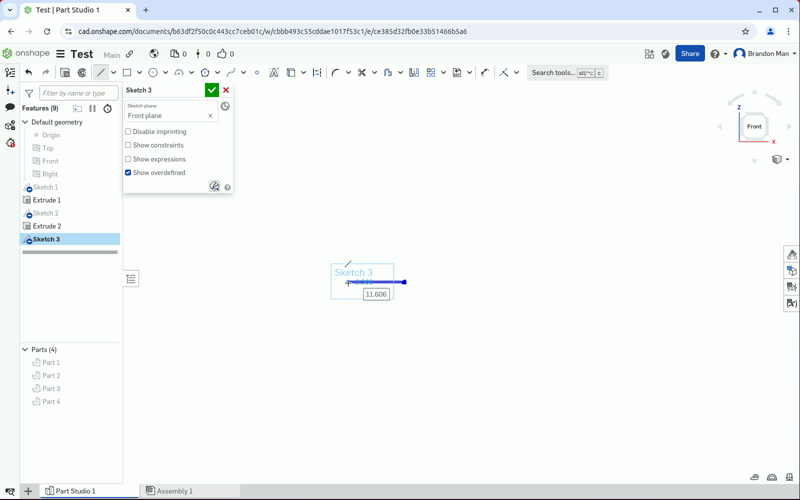
scroll(6)
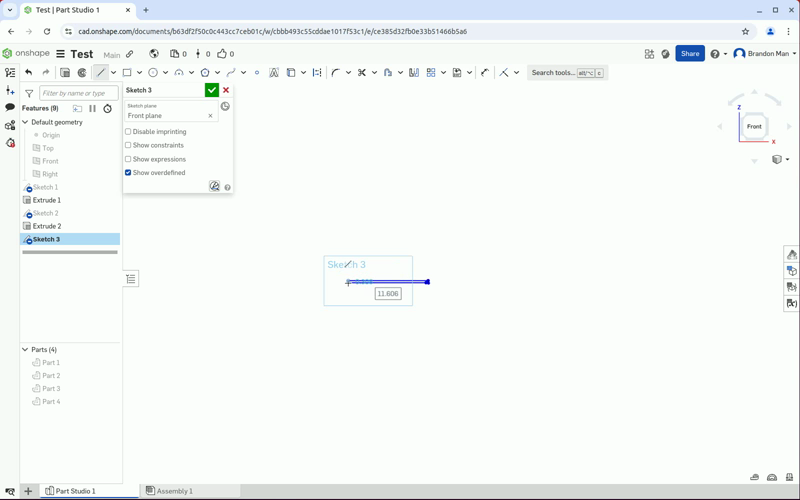
scroll(6)
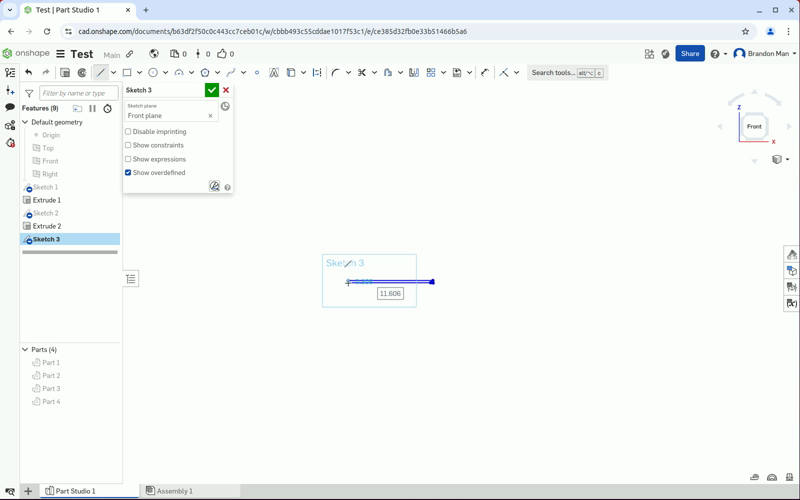
scroll(6)
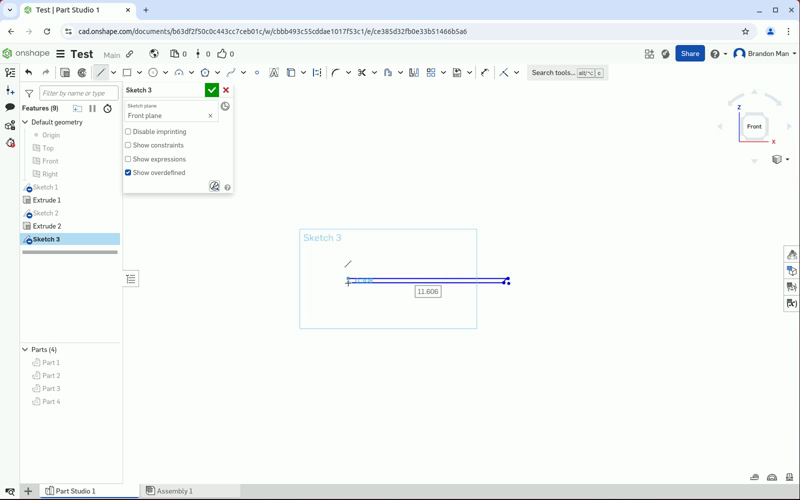
scroll(6)
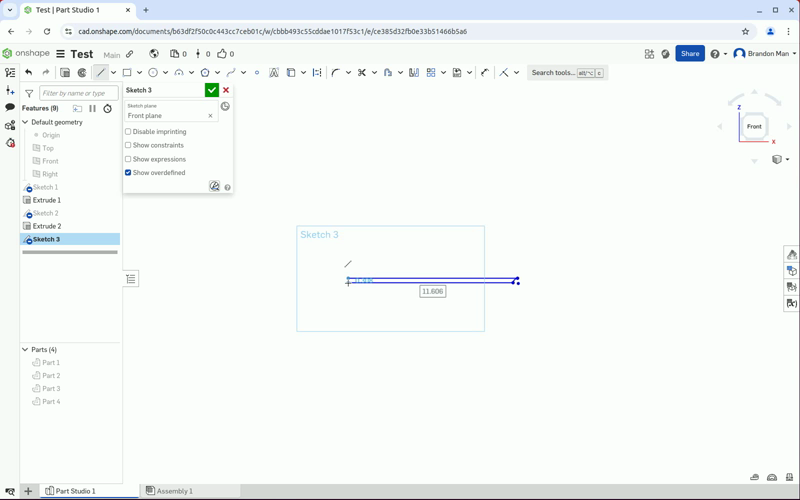
scroll(6)
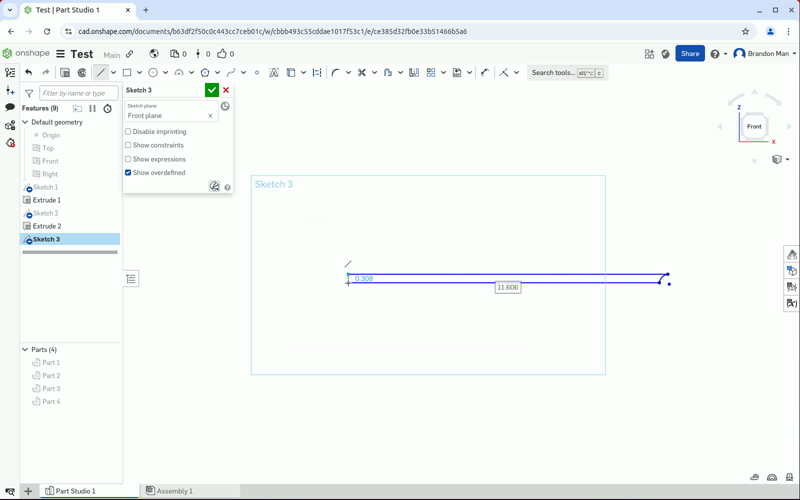
scroll(6)
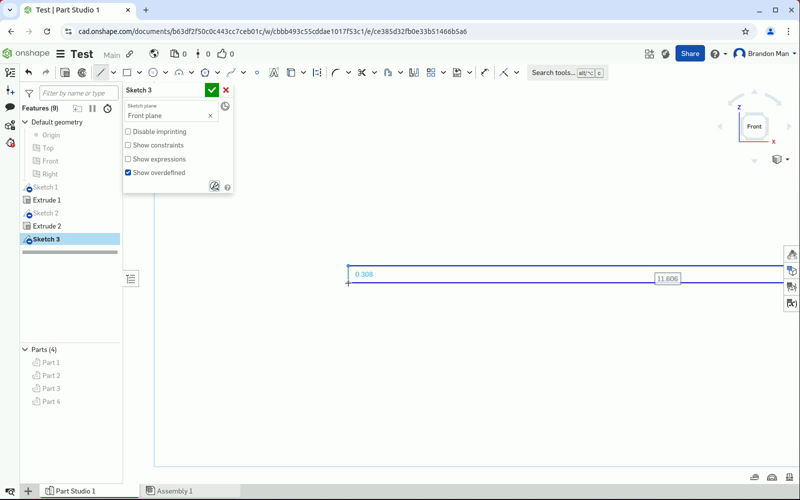
key_up(shift)
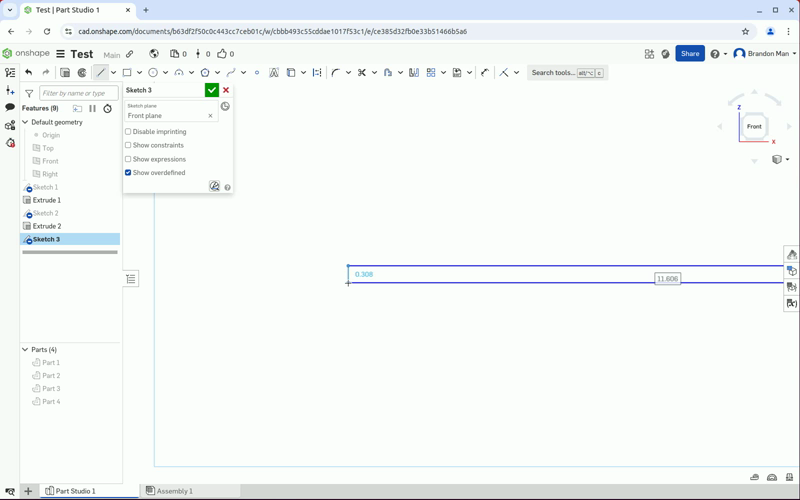
click(348, 282)
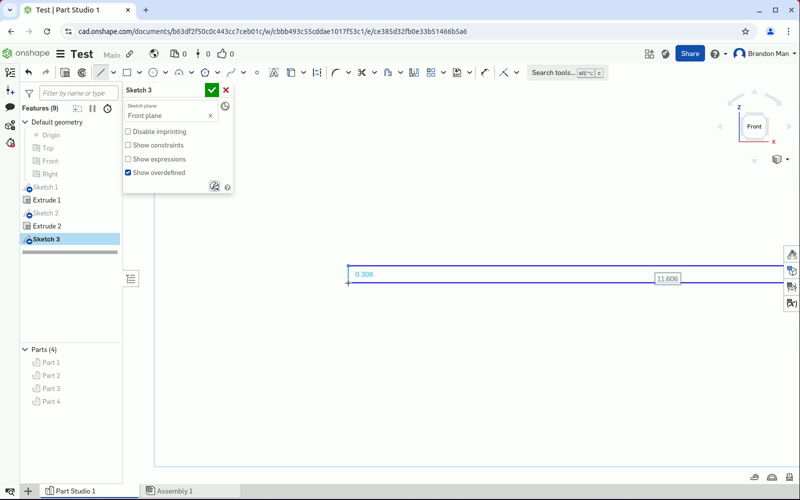
scroll(-6)
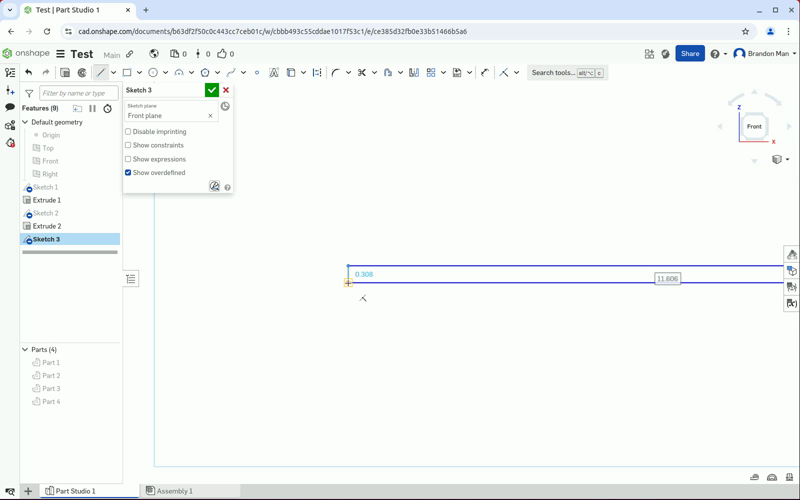
scroll(-6)
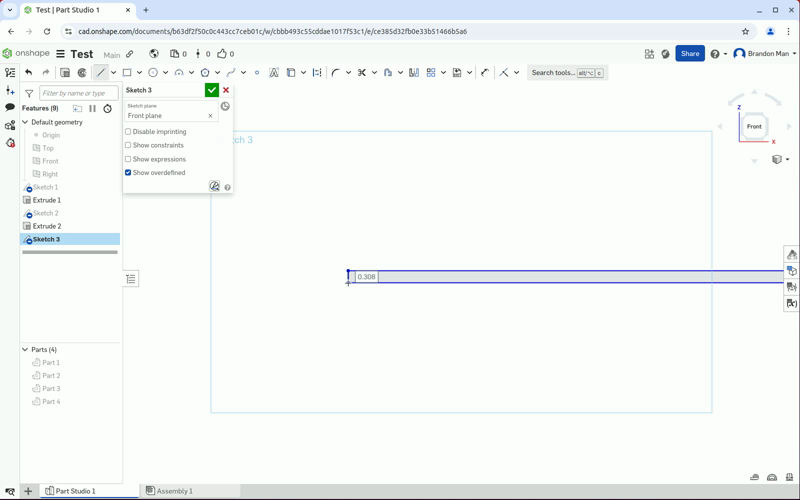
scroll(-6)
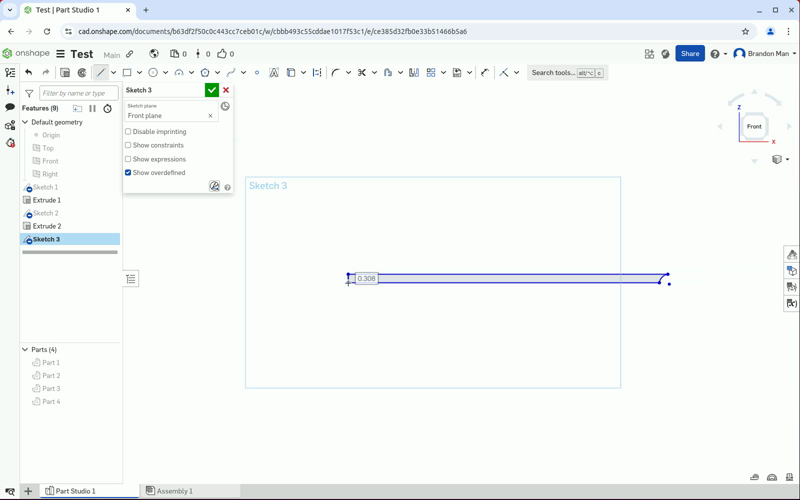
scroll(-6)
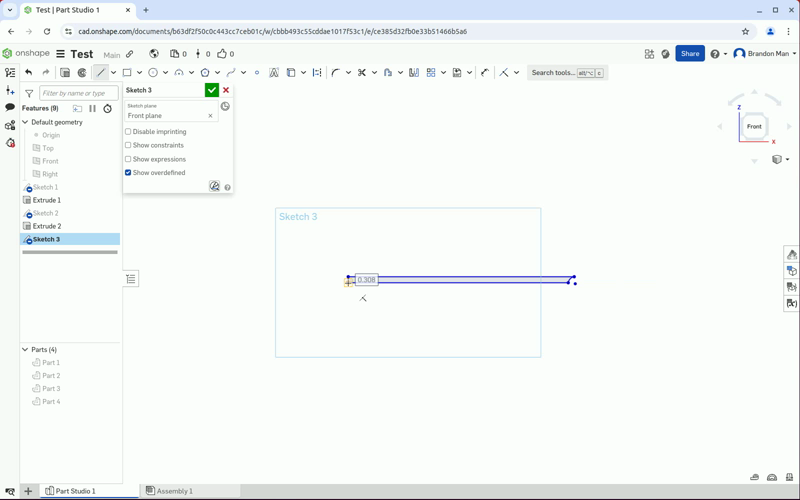
scroll(-6)
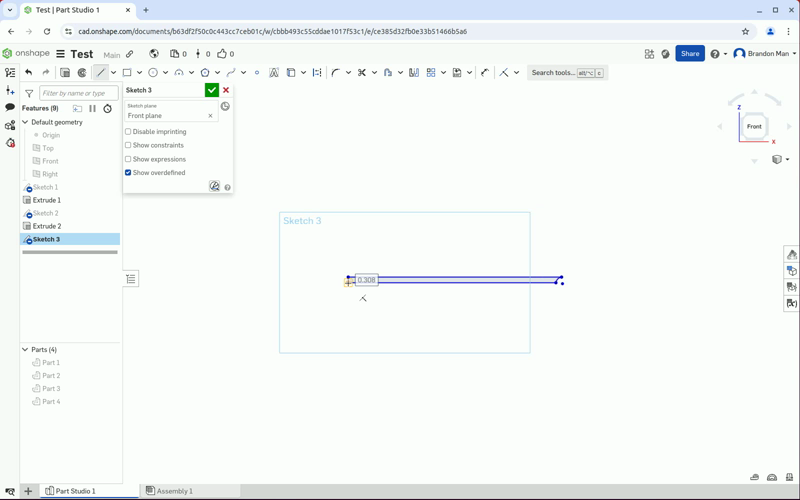
scroll(-6)
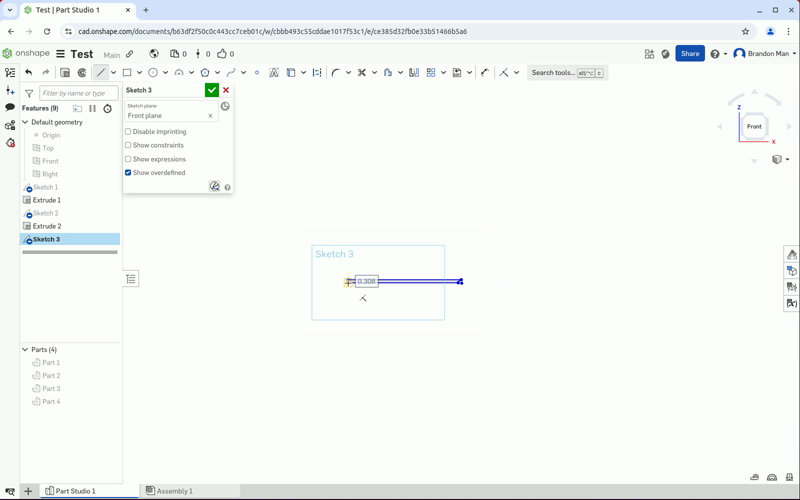
scroll(-6)
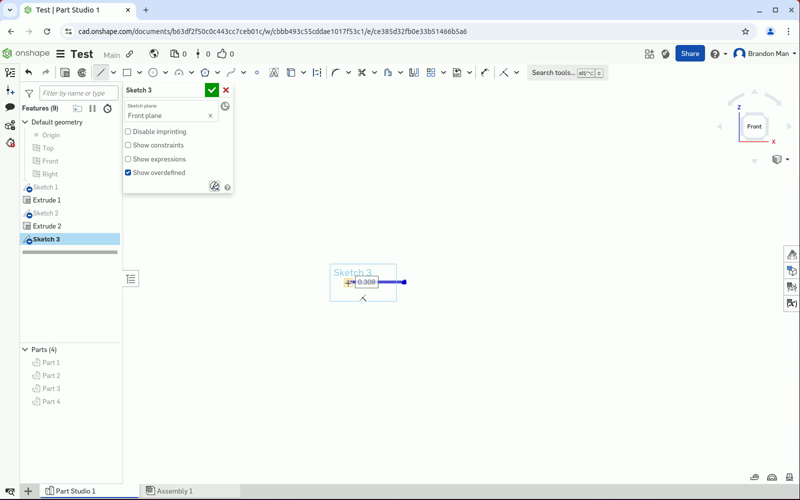
key(esc)
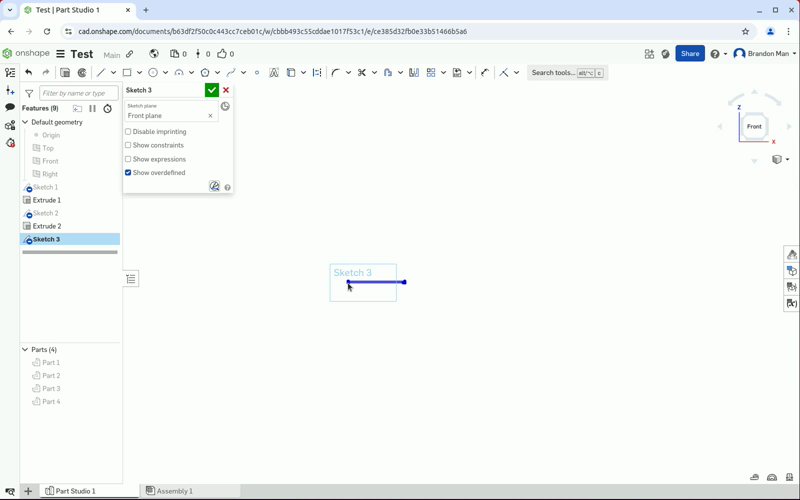
mouse_move(383, 282)
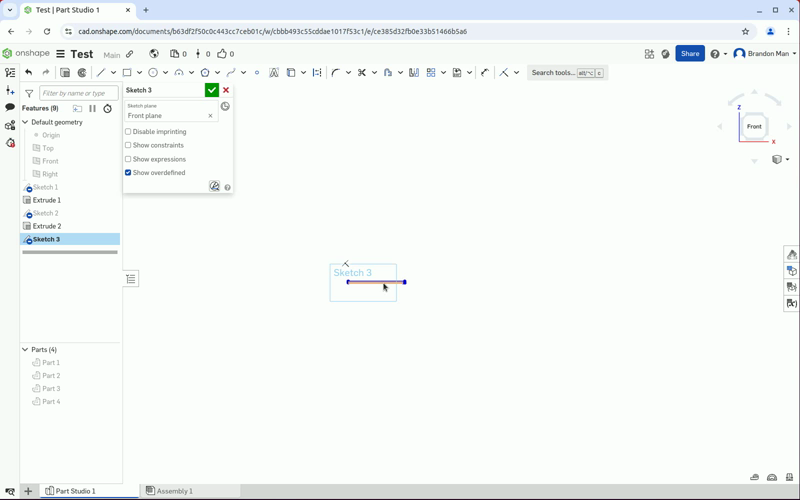
scroll(6)
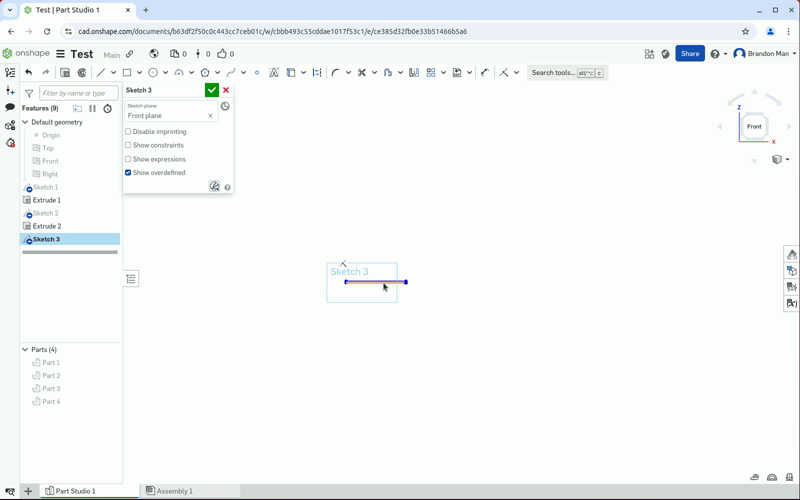
scroll(6)
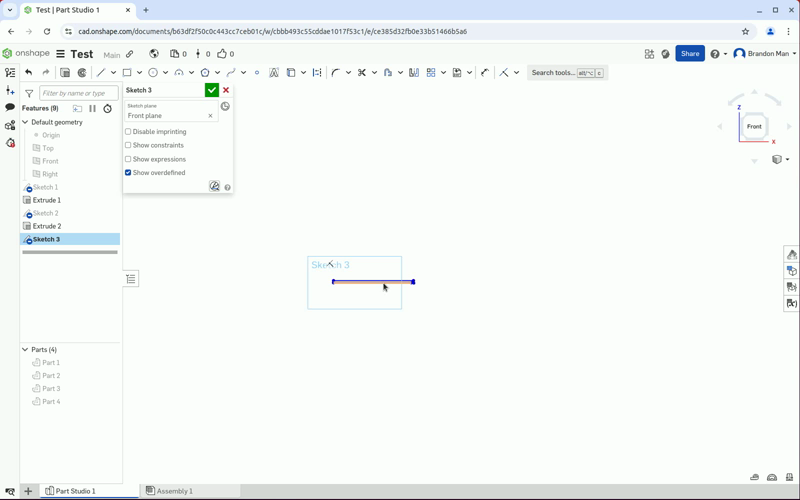
scroll(6)
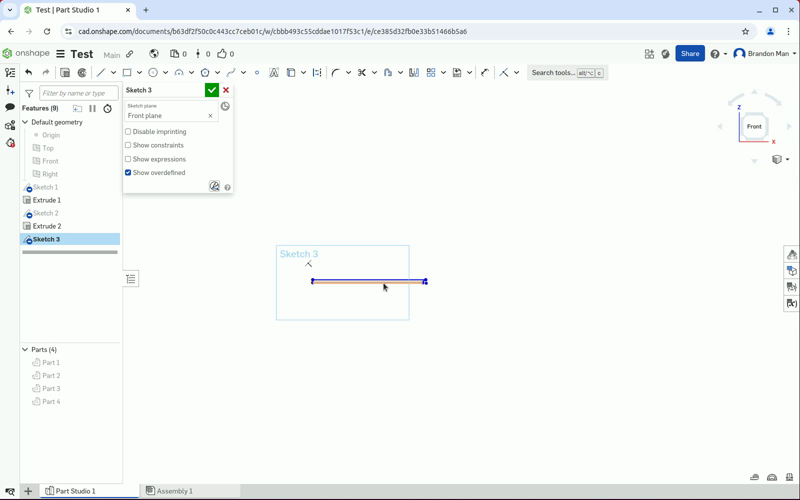
scroll(6)
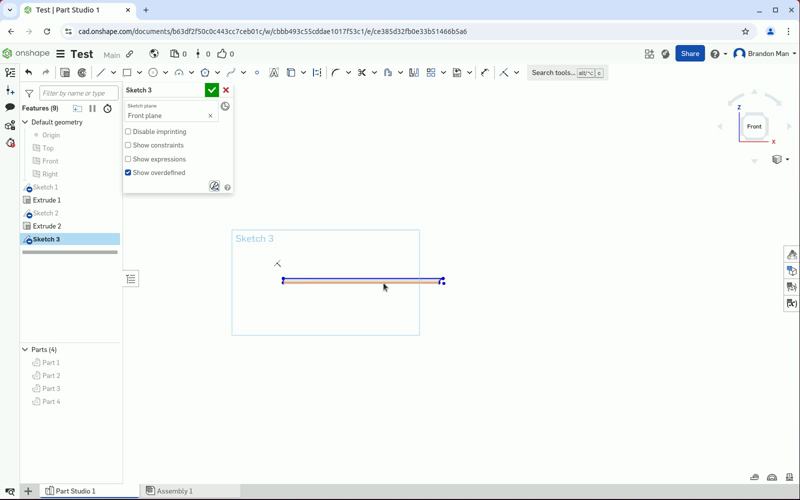
scroll(6)
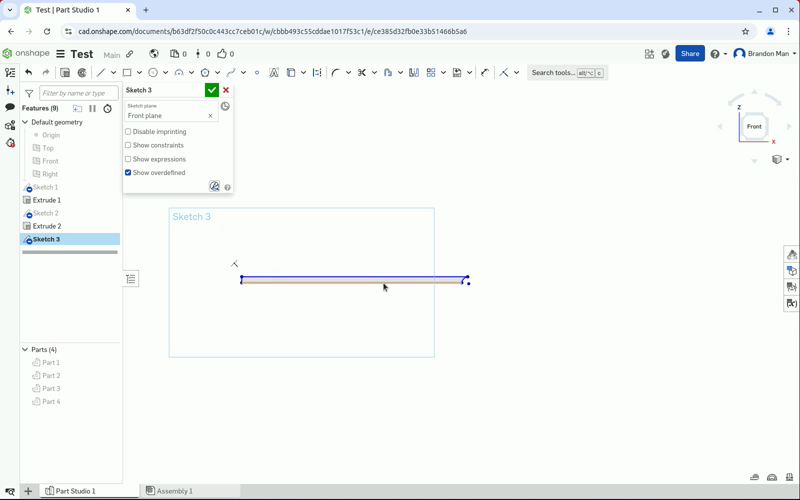
scroll(6)
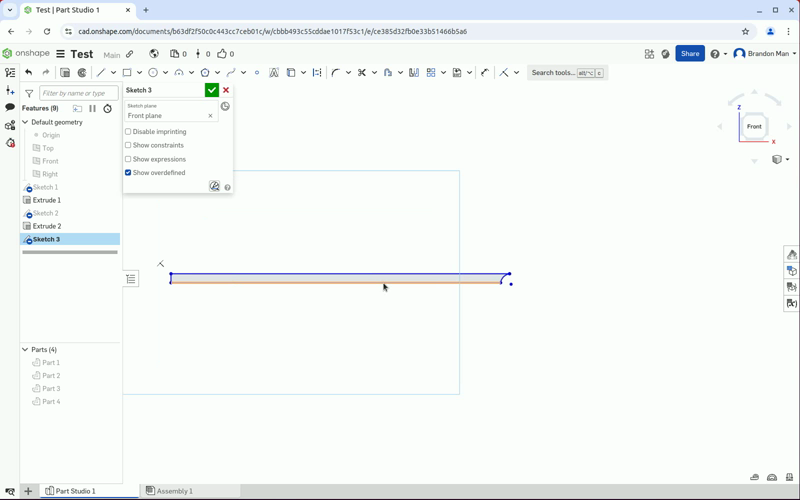
scroll(6)
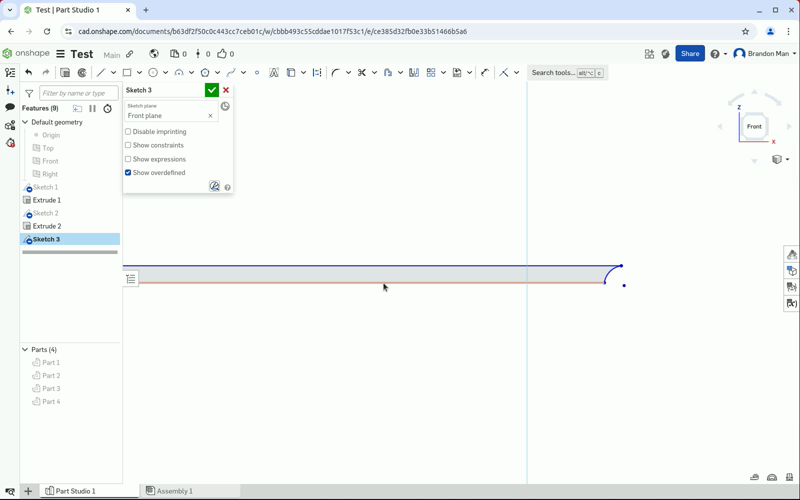
click(383, 282)
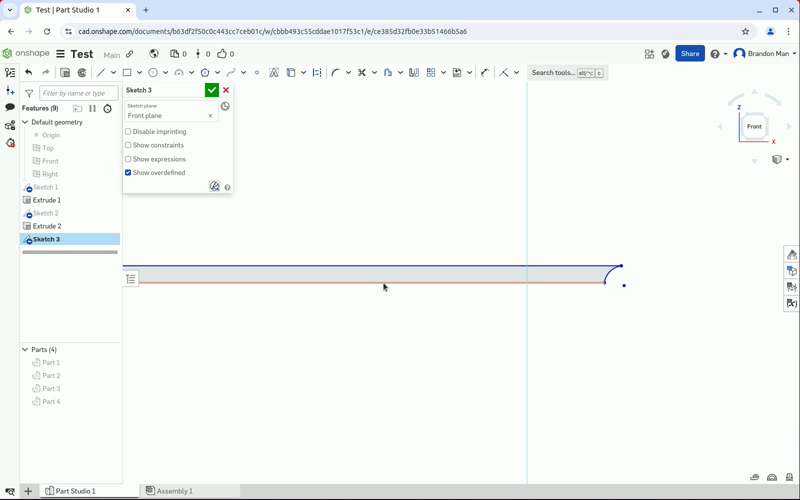
scroll(-6)
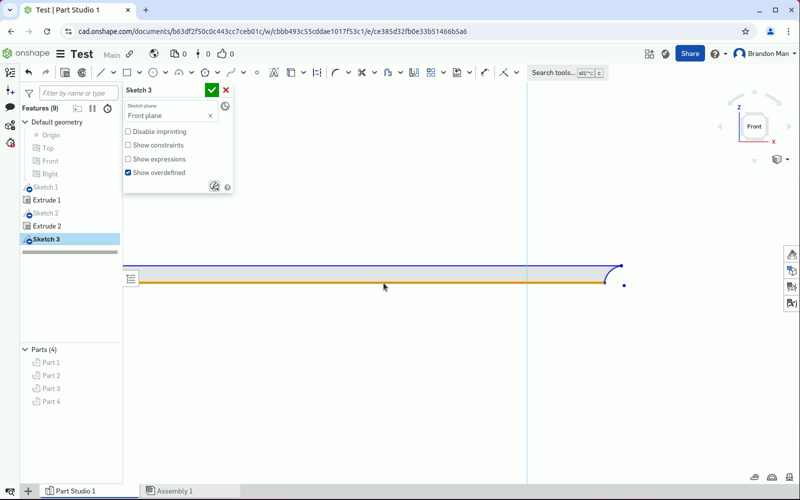
scroll(-6)
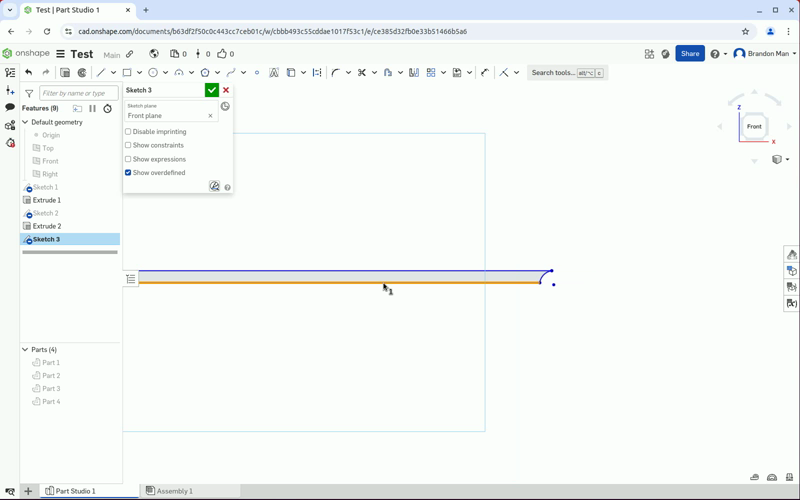
scroll(-6)
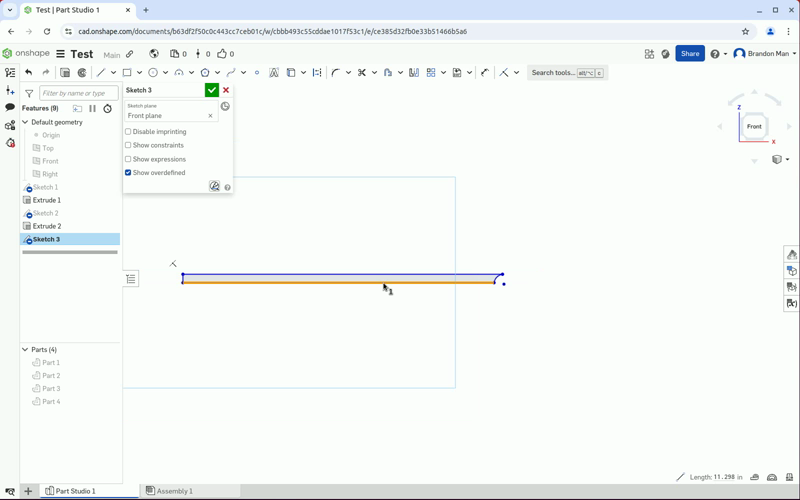
scroll(-6)
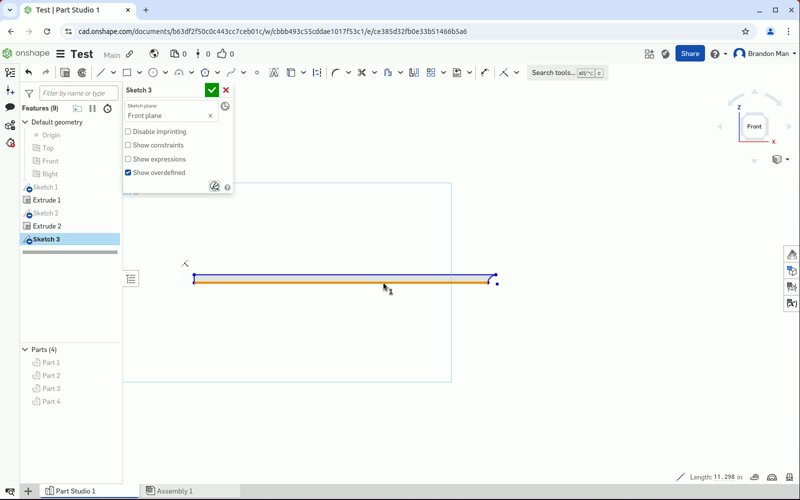
scroll(-6)
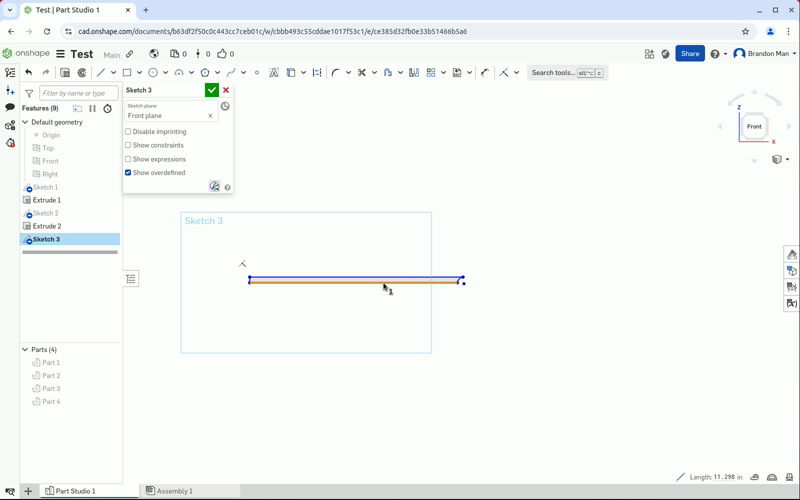
scroll(-6)
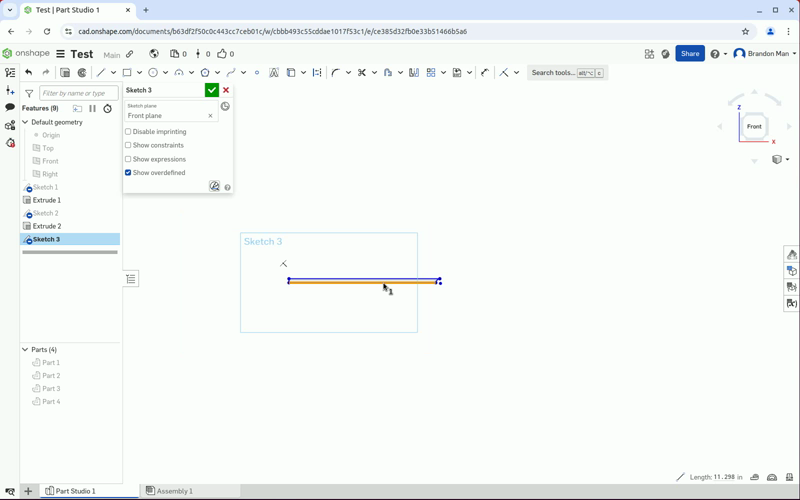
scroll(-6)
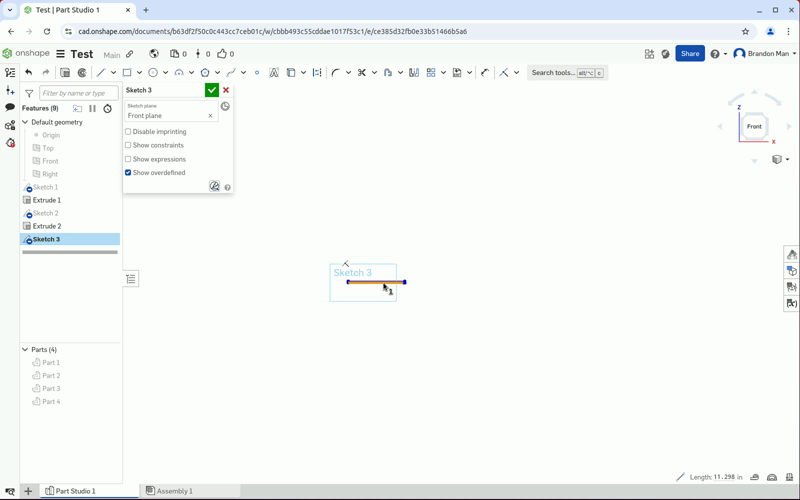
mouse_move(73, 352)
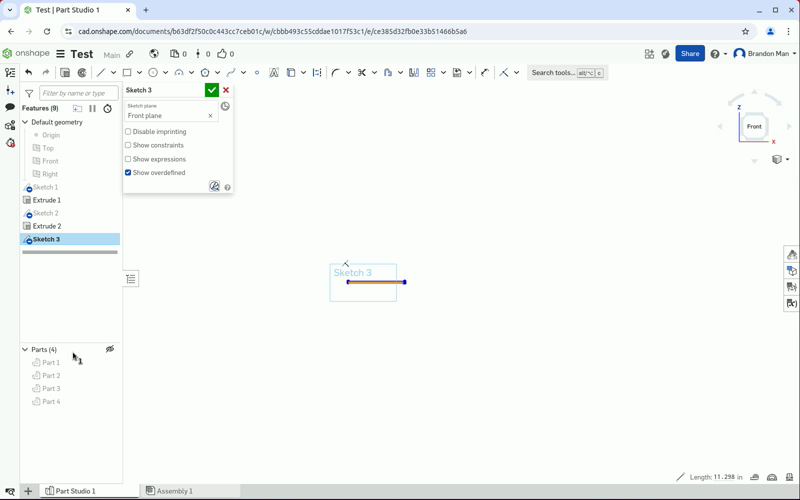
key(shift+y)
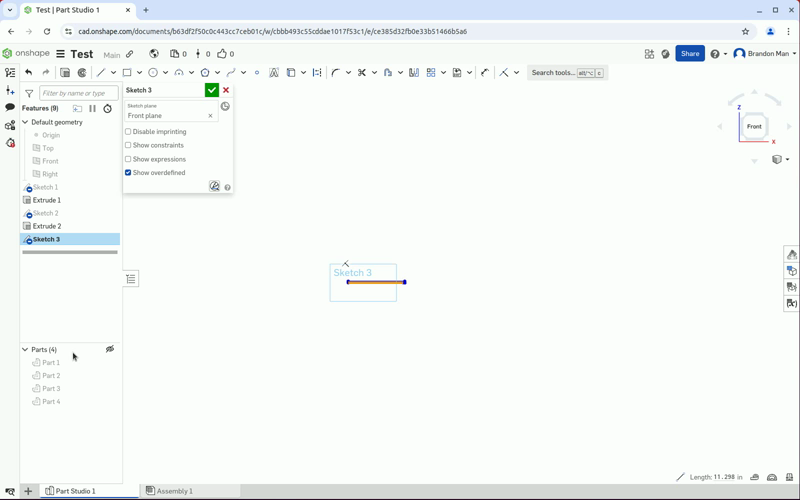
key(shift+e)
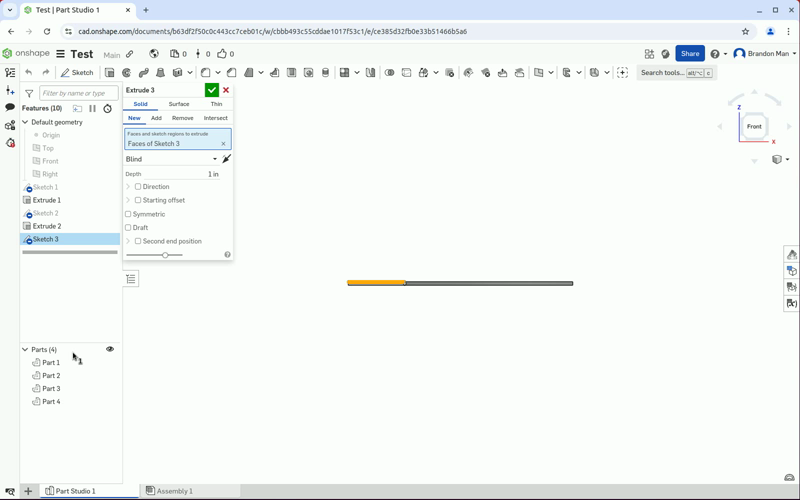
mouse_move(143, 106)
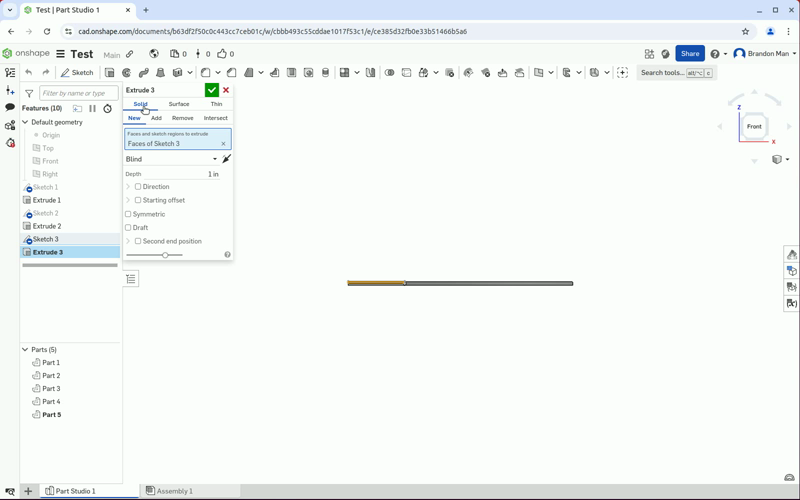
click(143, 106)
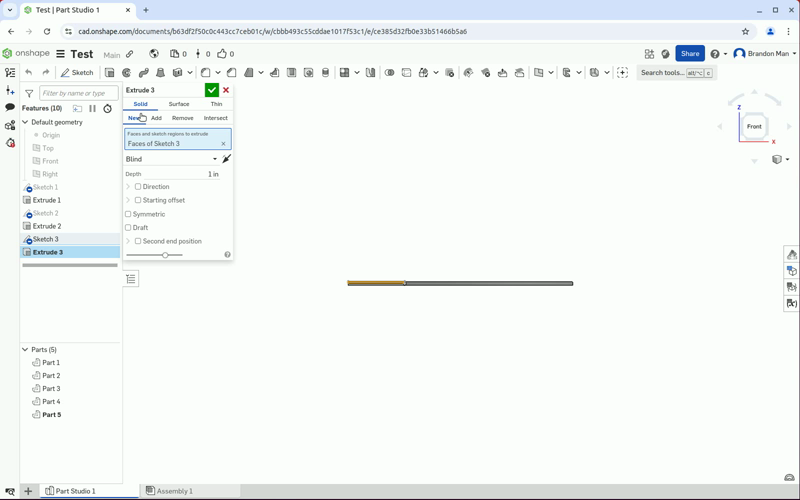
mouse_move(137, 120)
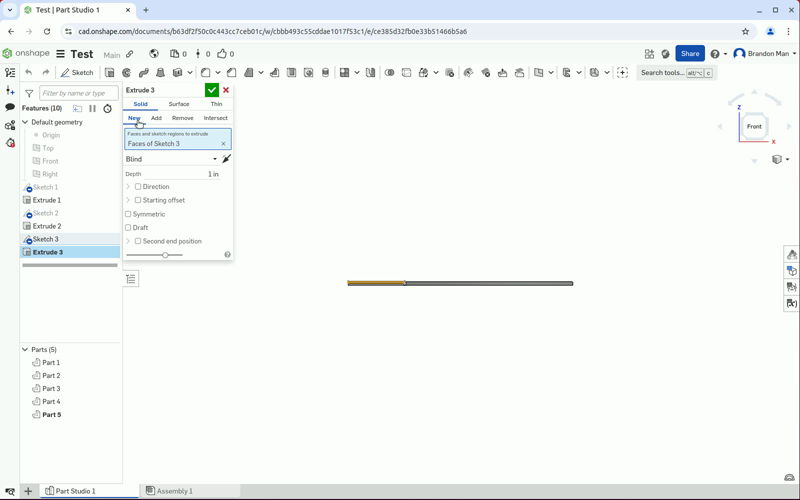
click(137, 120)
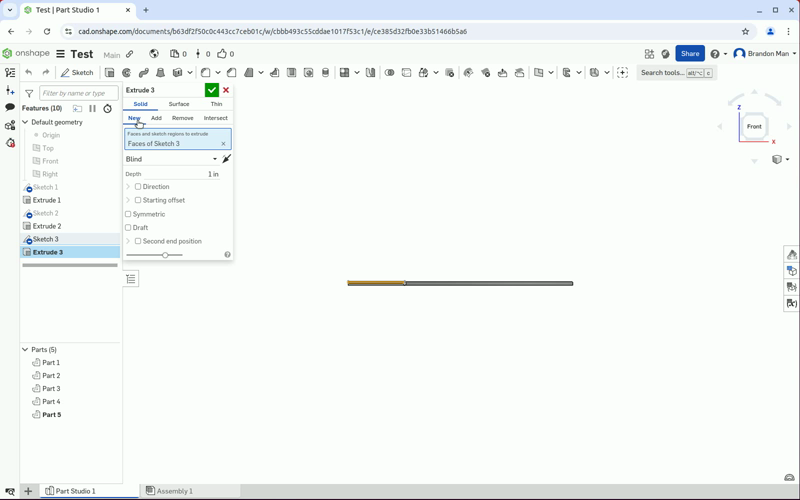
key(tab, 4)
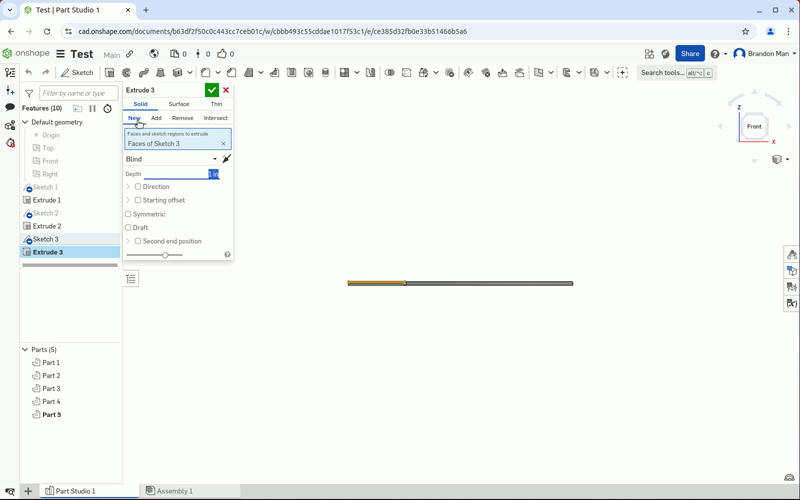
text(0.722)
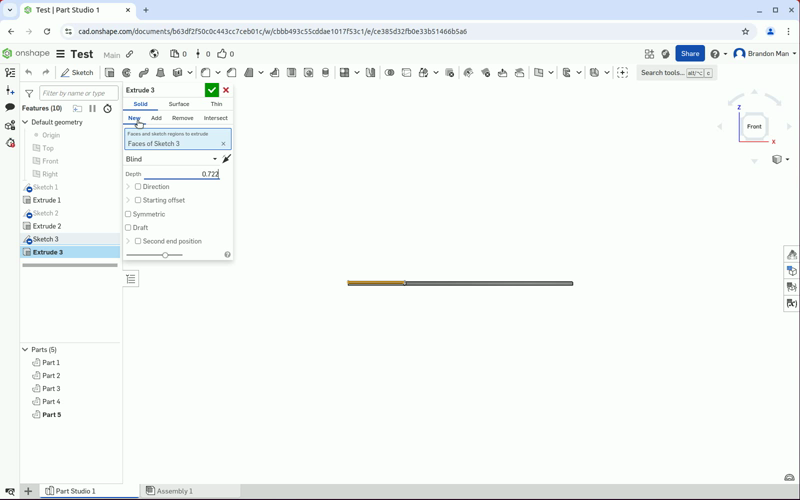
key(enter)
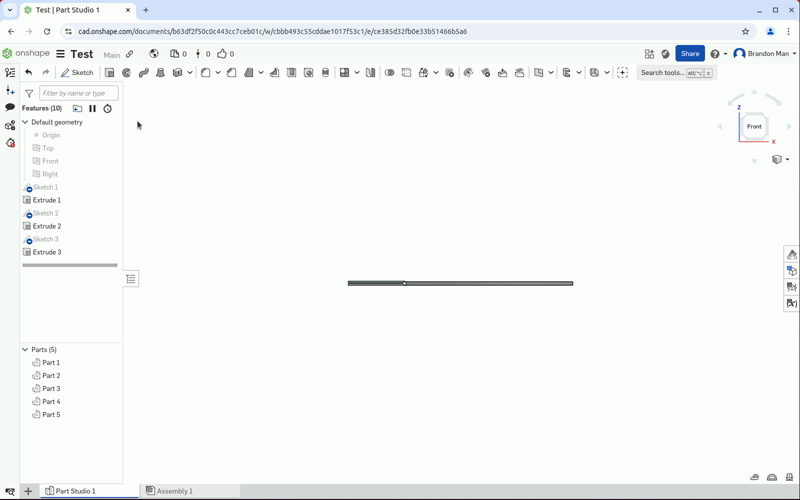
key(shift+h)
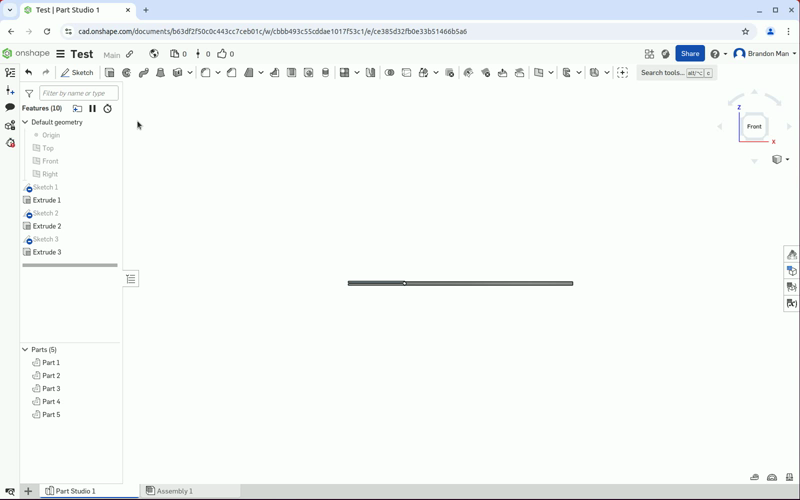
key(shift+h)
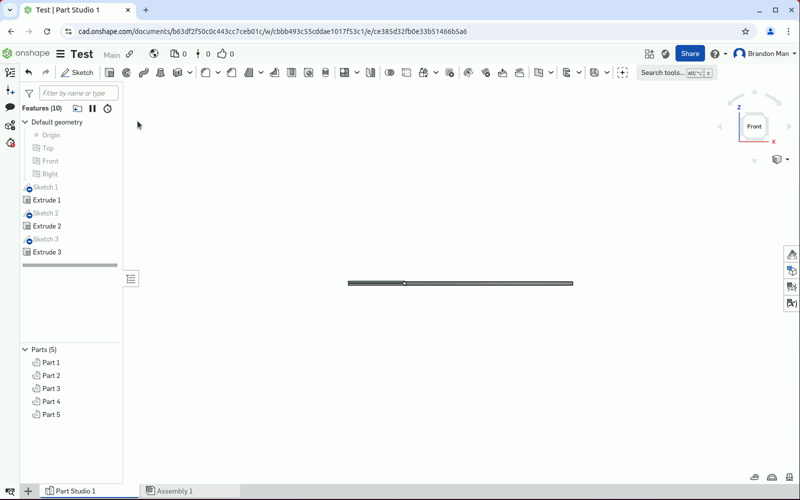
mouse_move(73, 189)
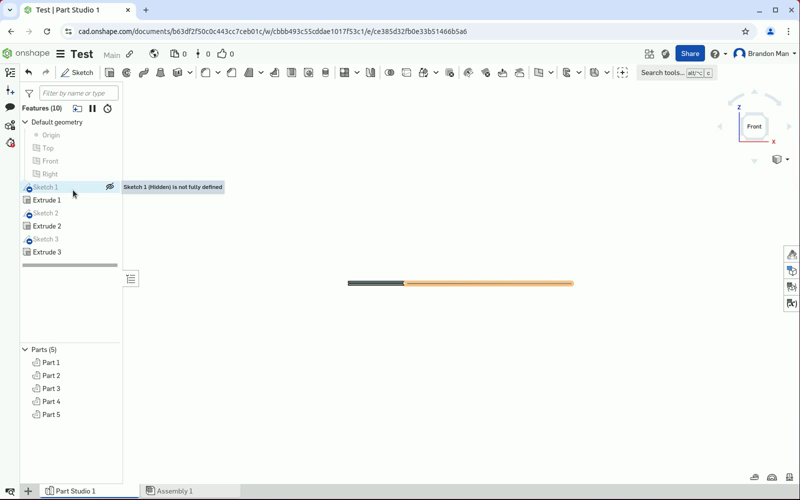
click(73, 189)
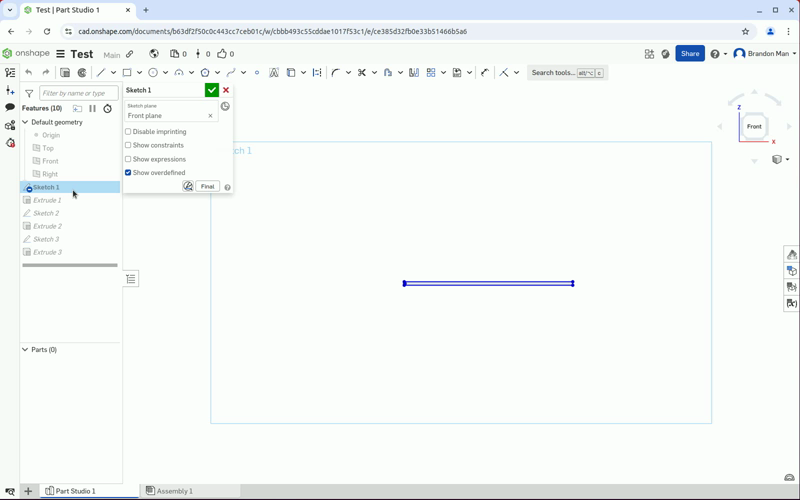
mouse_move(229, 92)
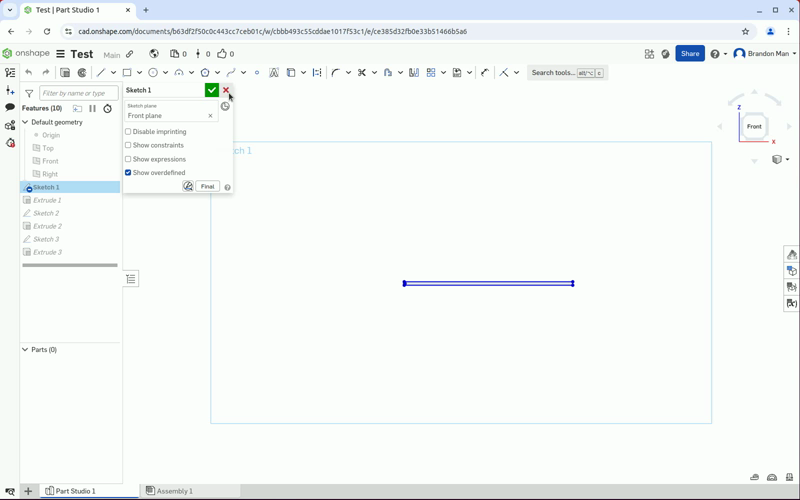
click(229, 92)
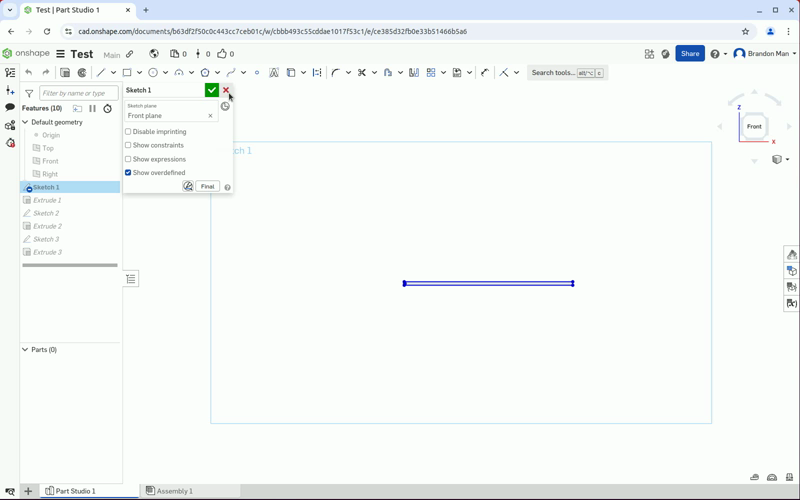
key(shift+s)
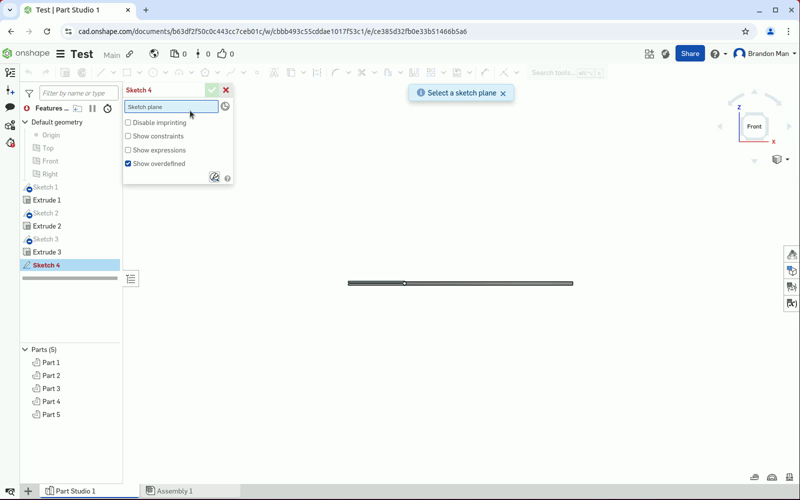
mouse_move(73, 163)
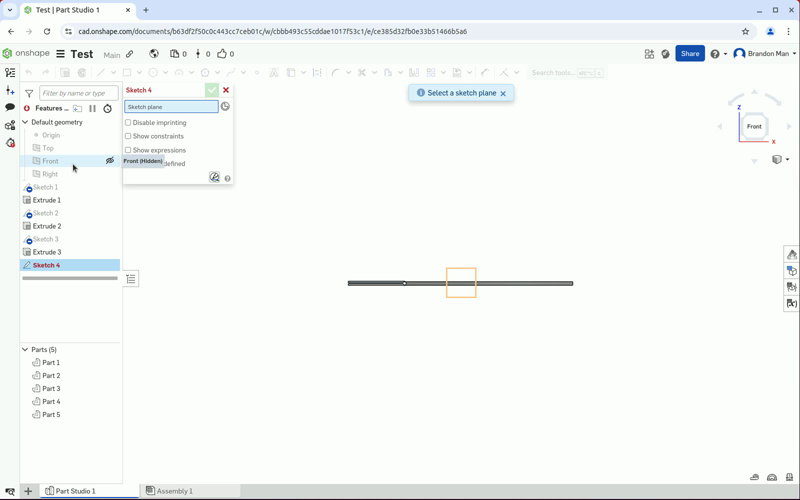
click(73, 163)
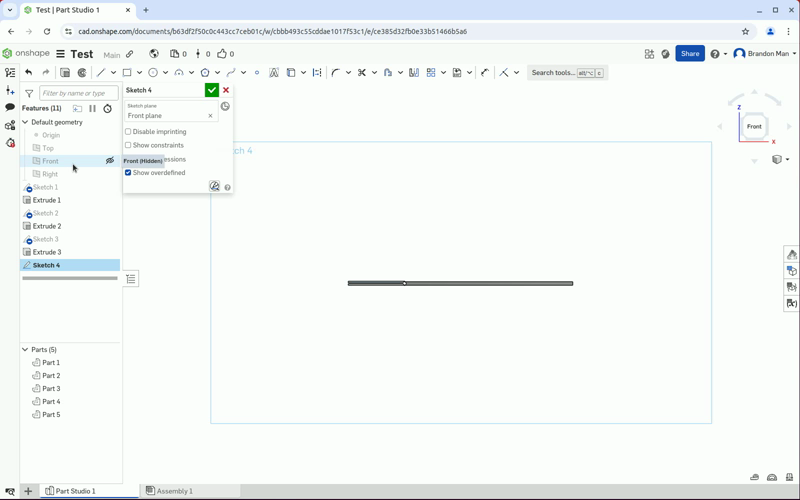
mouse_move(73, 352)
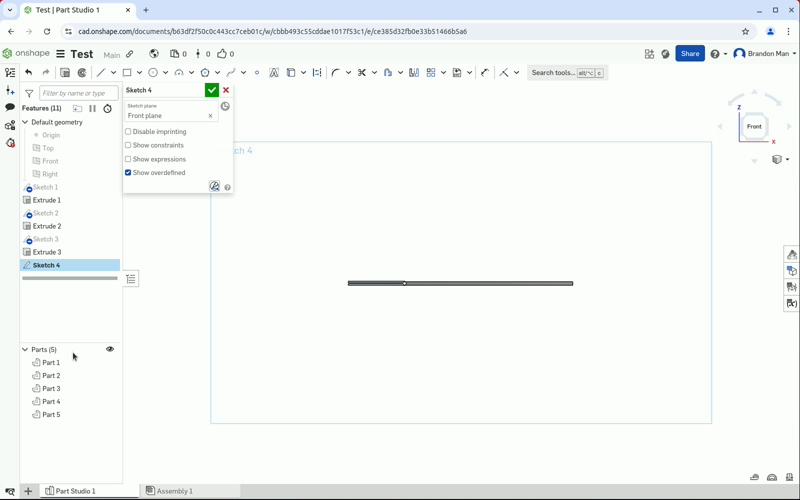
key(y)
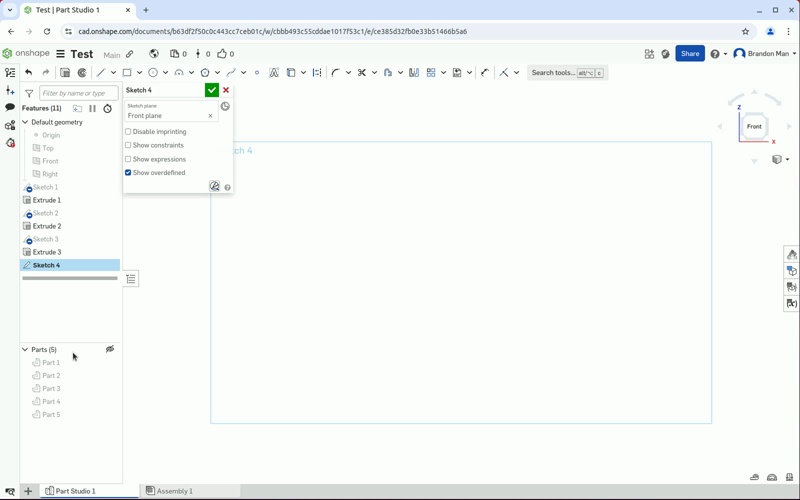
key(c)
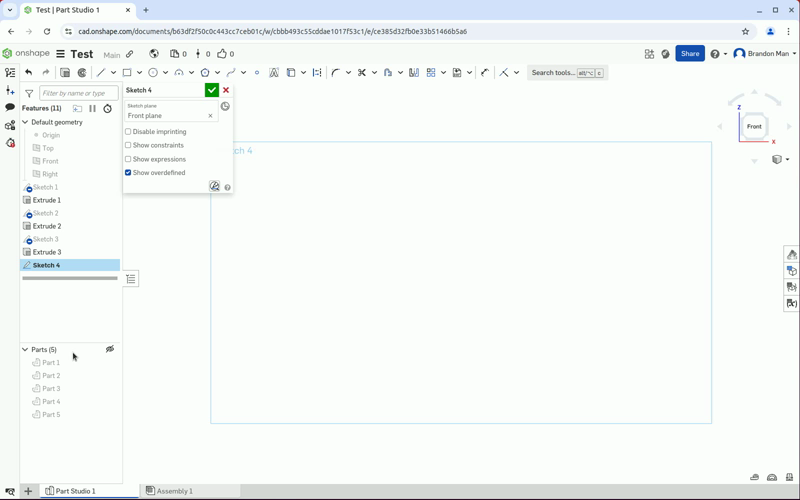
key_down(shift)
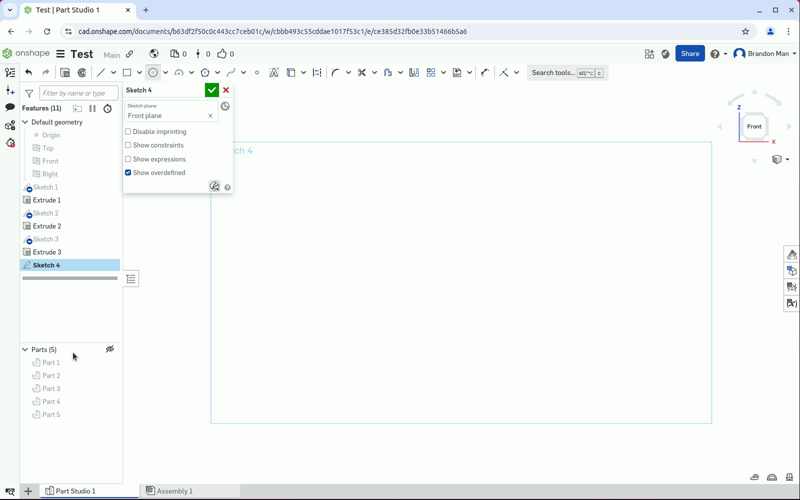
mouse_move(404, 282)
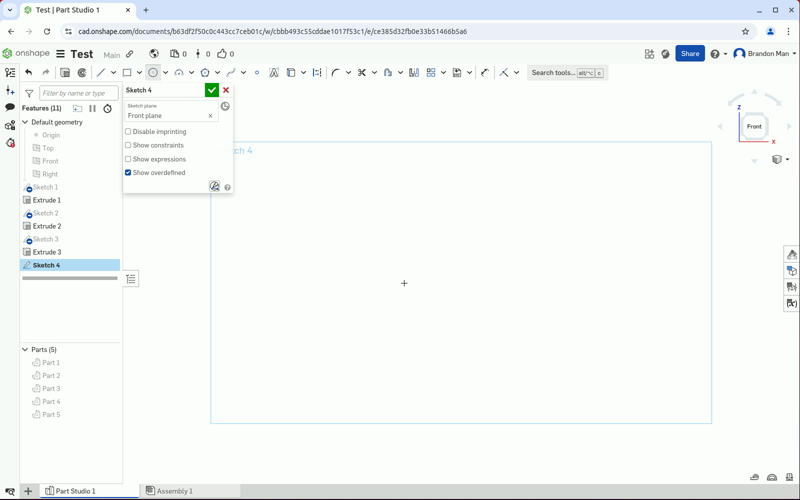
click(404, 282)
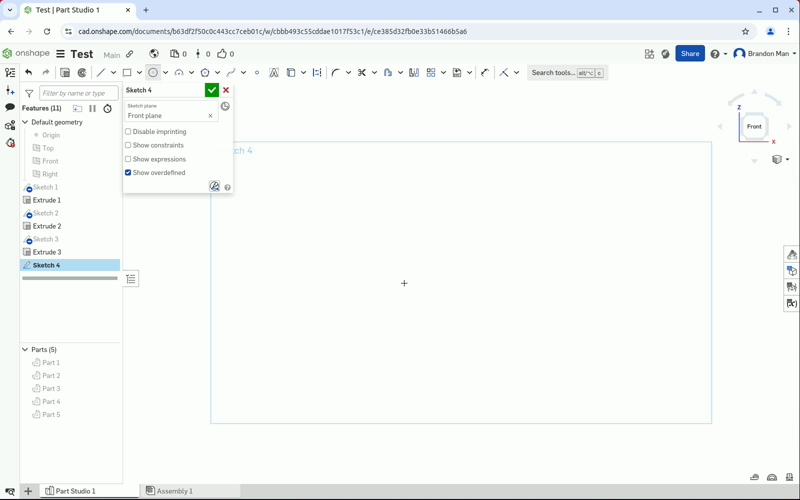
key_up(shift)
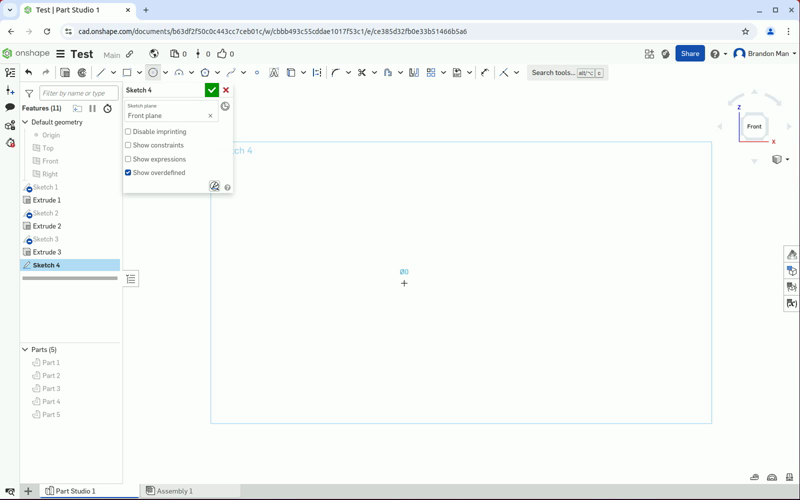
mouse_move(406, 282)
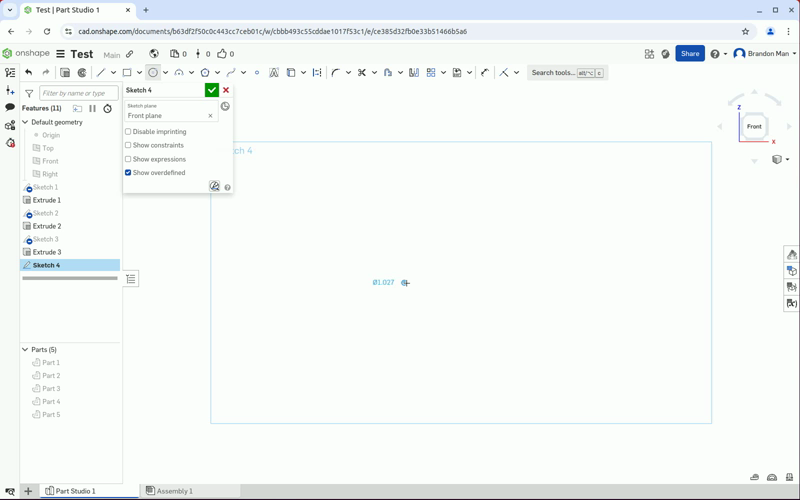
scroll(6)
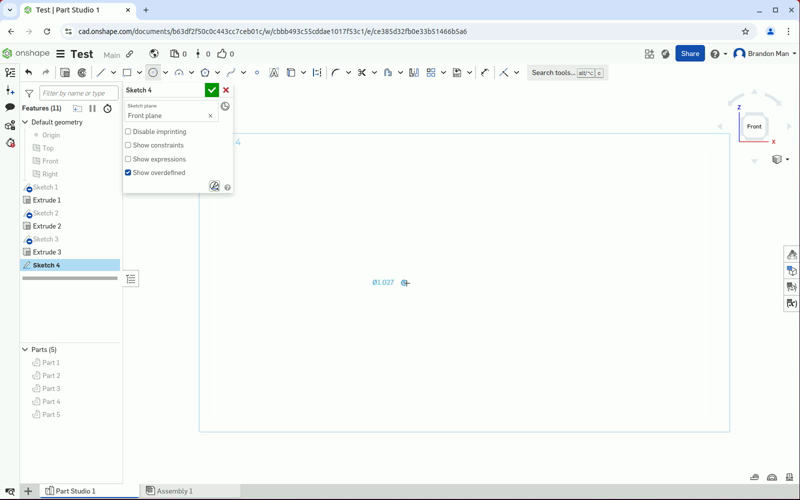
scroll(6)
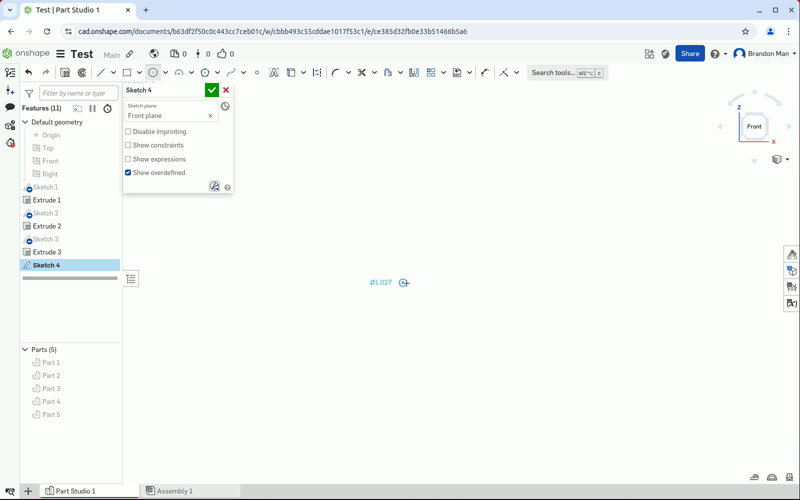
scroll(6)
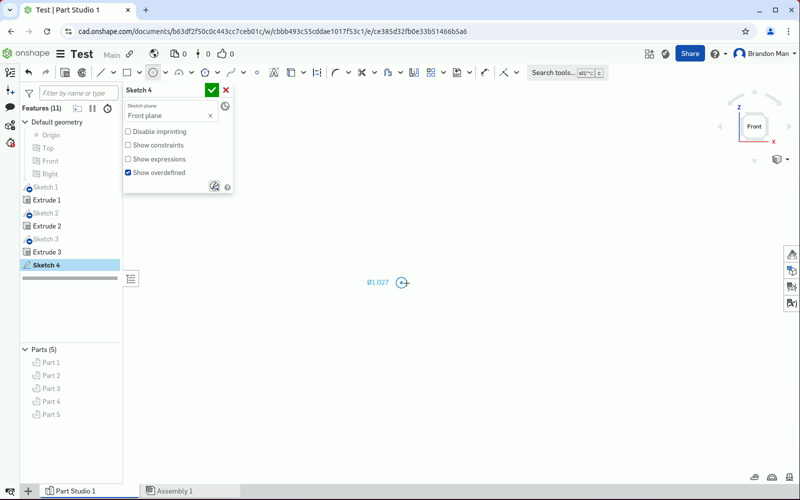
scroll(6)
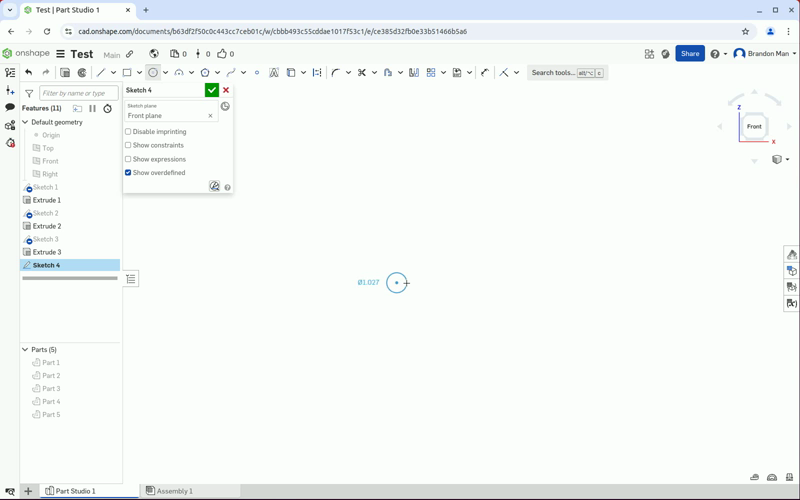
scroll(6)
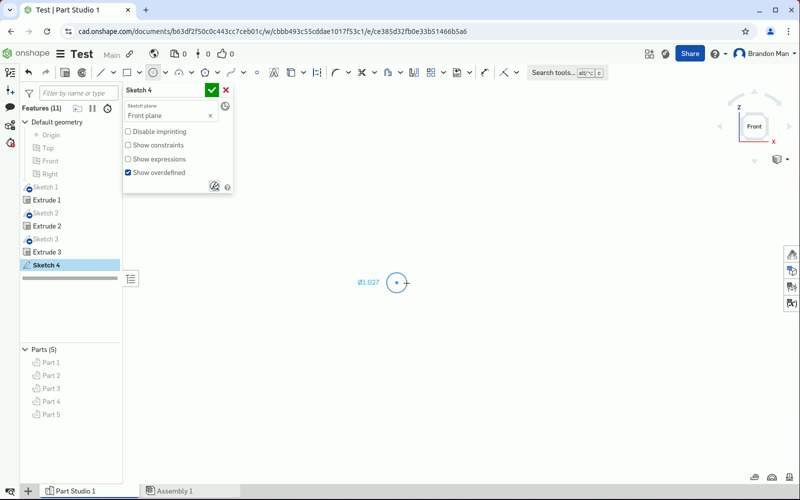
scroll(6)
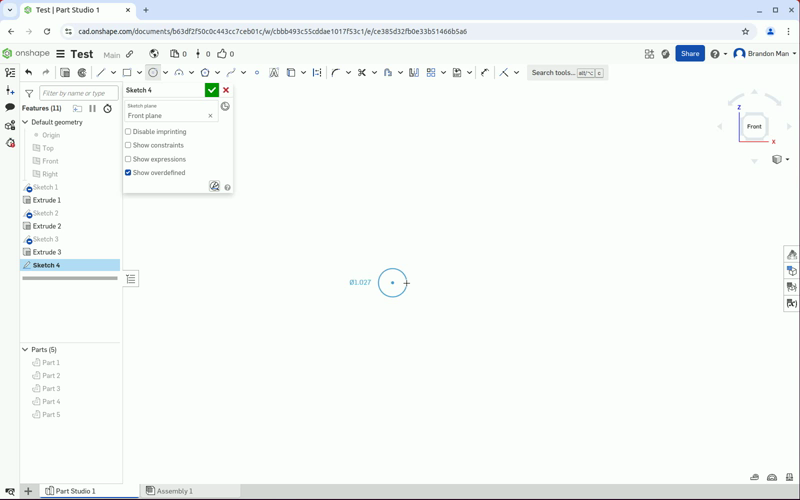
scroll(6)
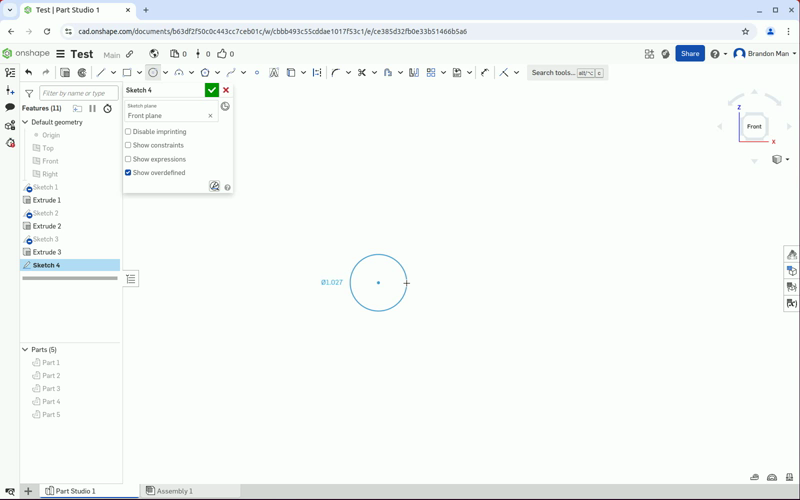
click(406, 282)
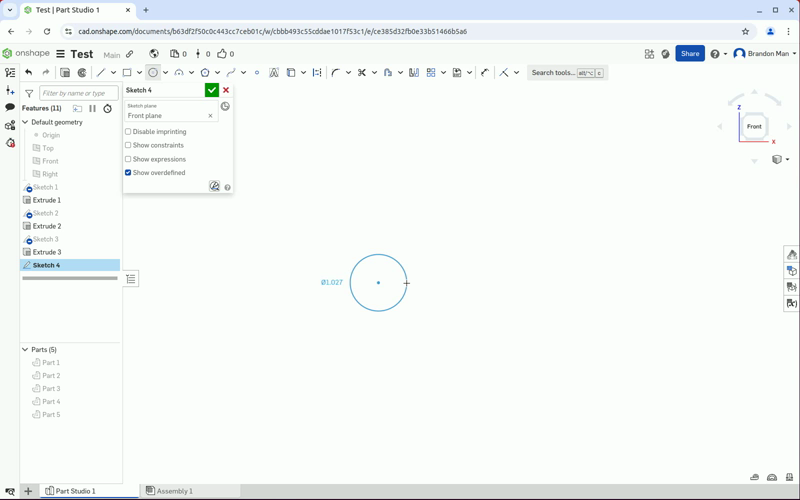
scroll(-6)
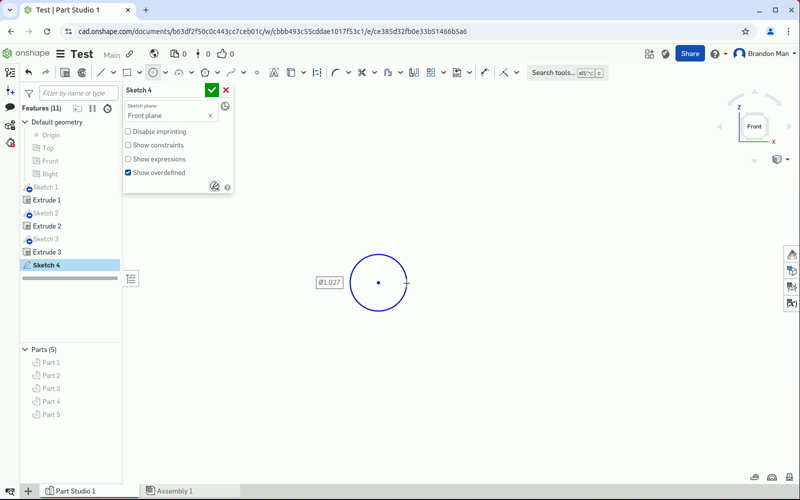
scroll(-6)
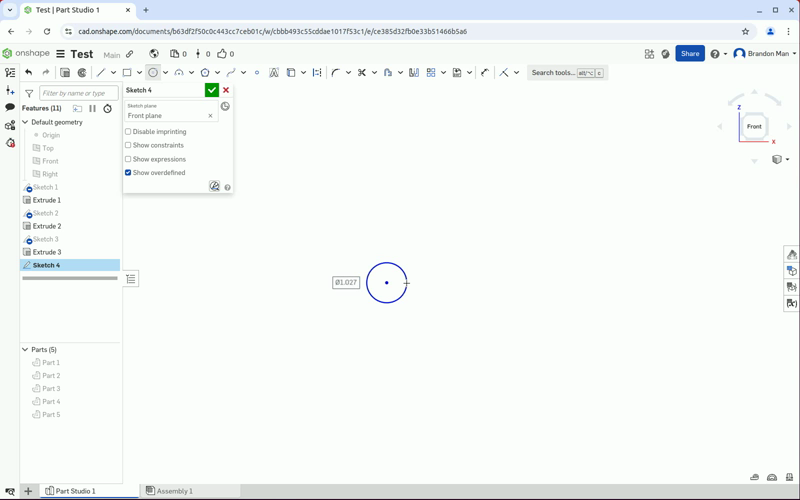
scroll(-6)
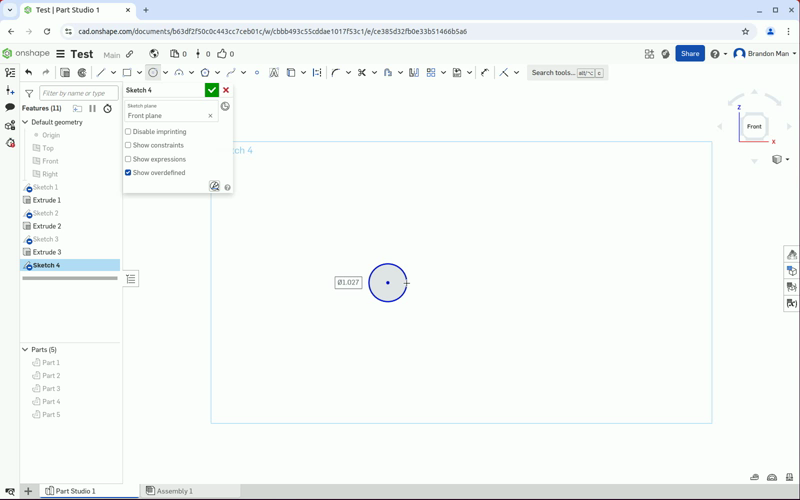
scroll(-6)
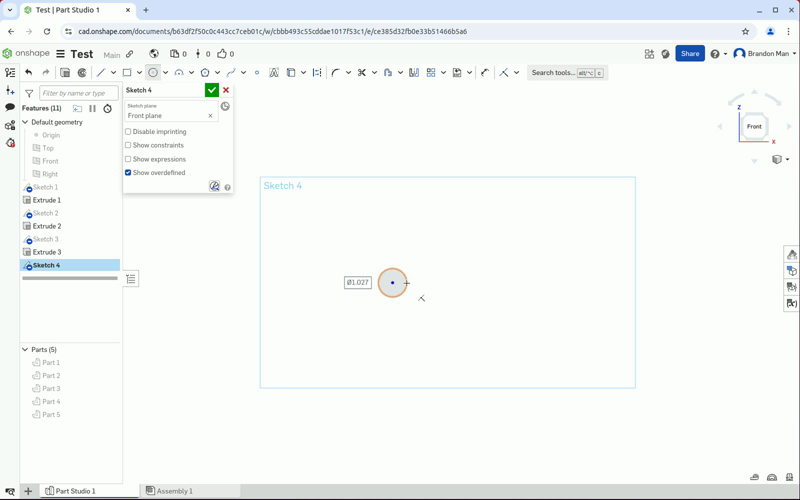
scroll(-6)
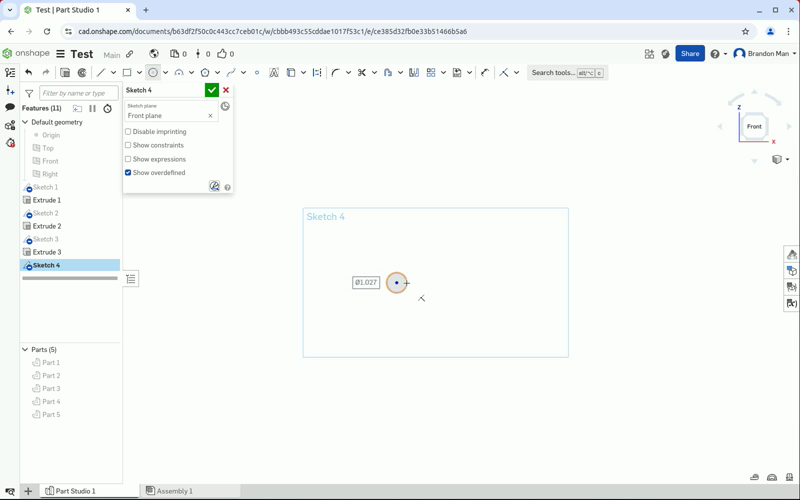
scroll(-6)
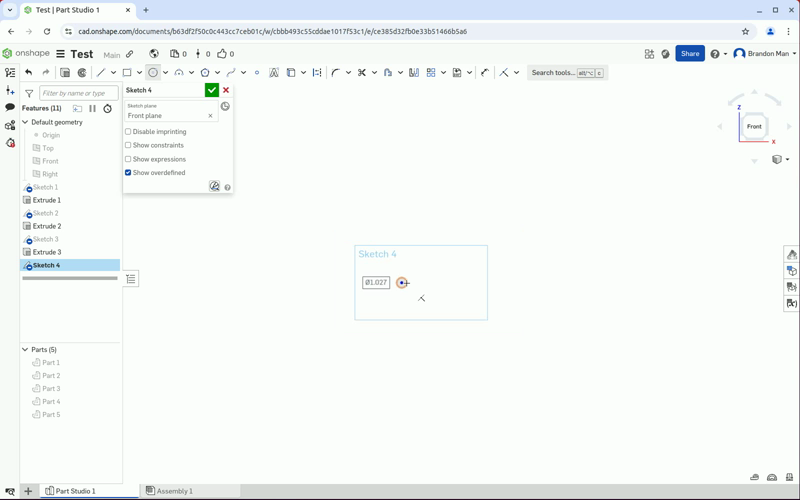
scroll(-6)
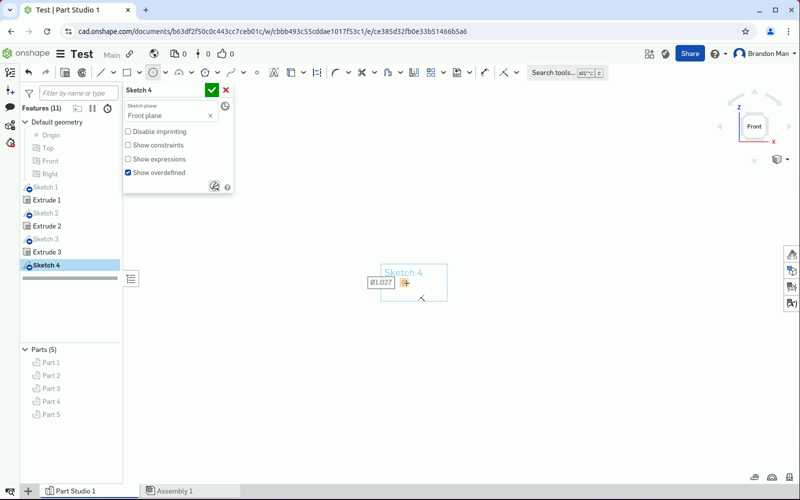
key(esc)
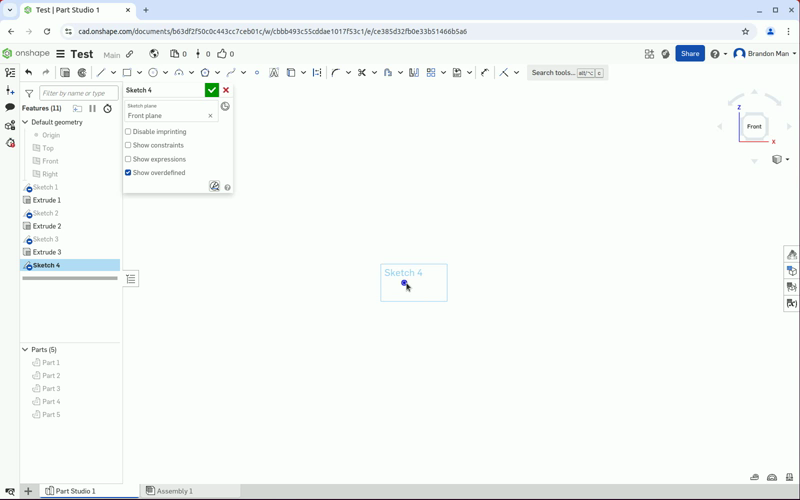
key(c)
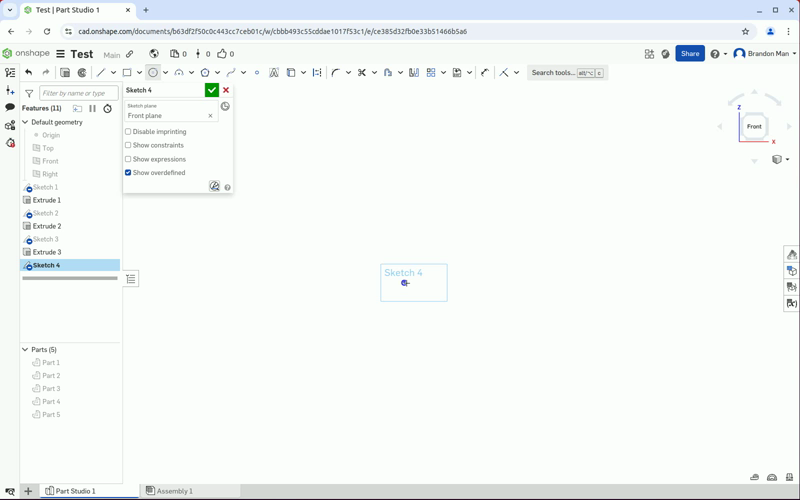
key_down(shift)
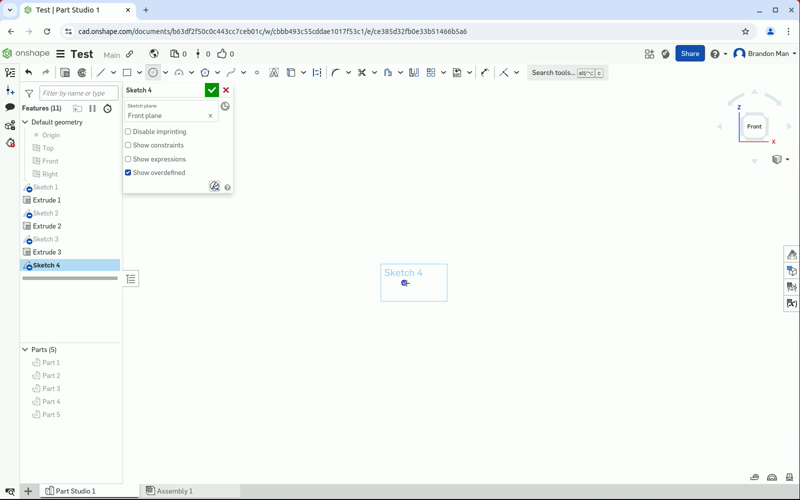
mouse_move(404, 282)
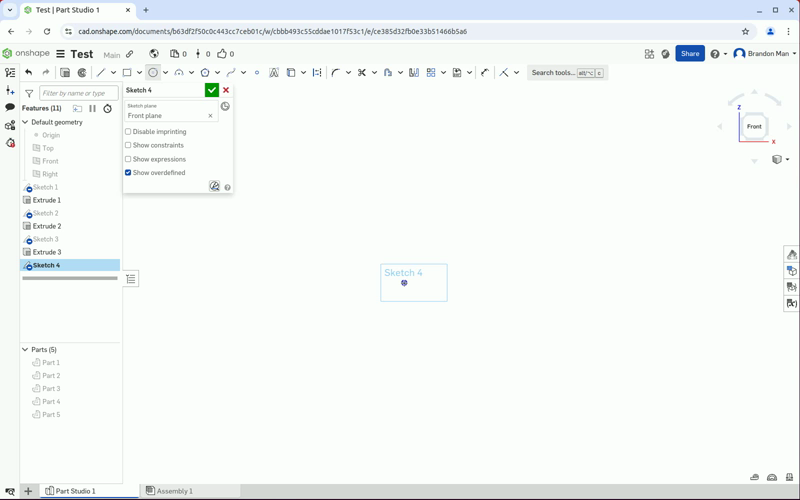
scroll(6)
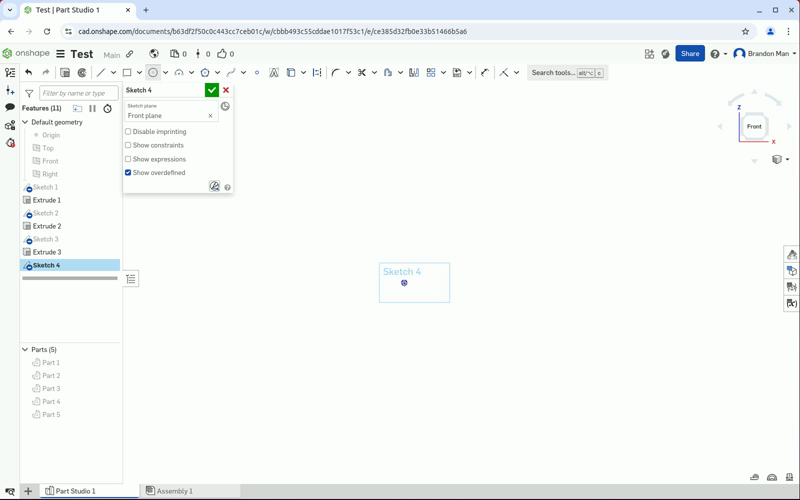
scroll(6)
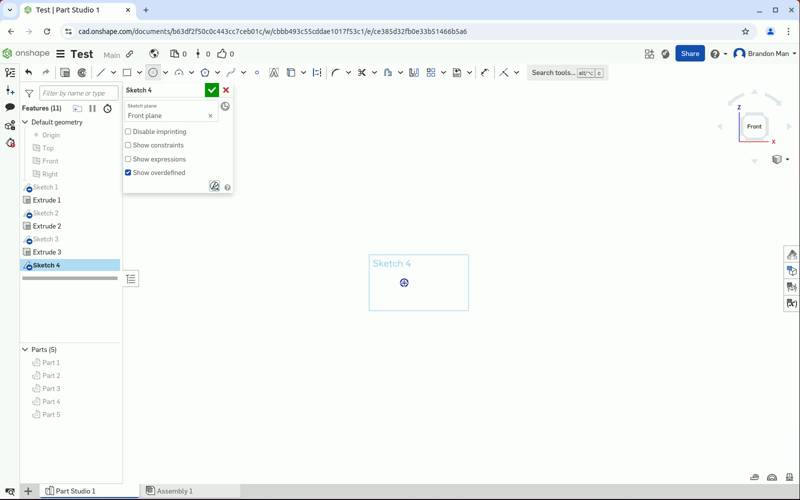
scroll(6)
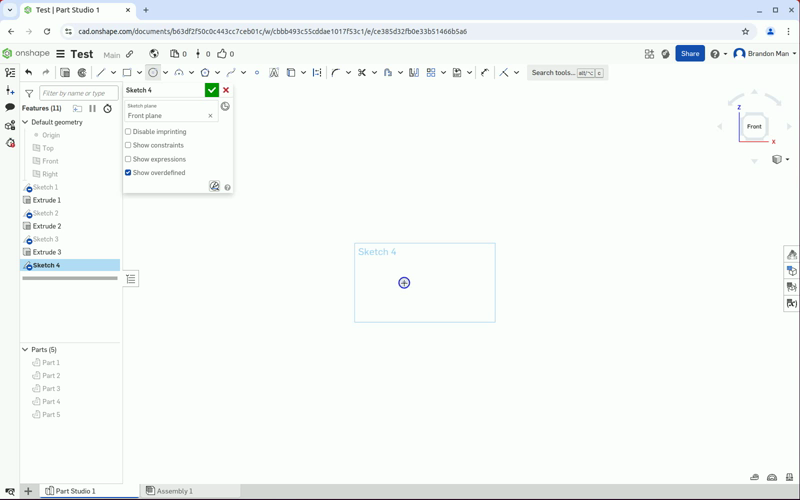
scroll(6)
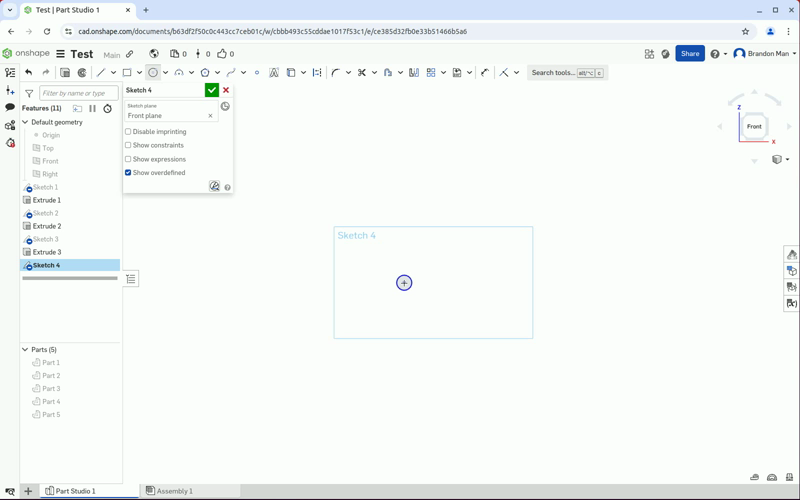
scroll(6)
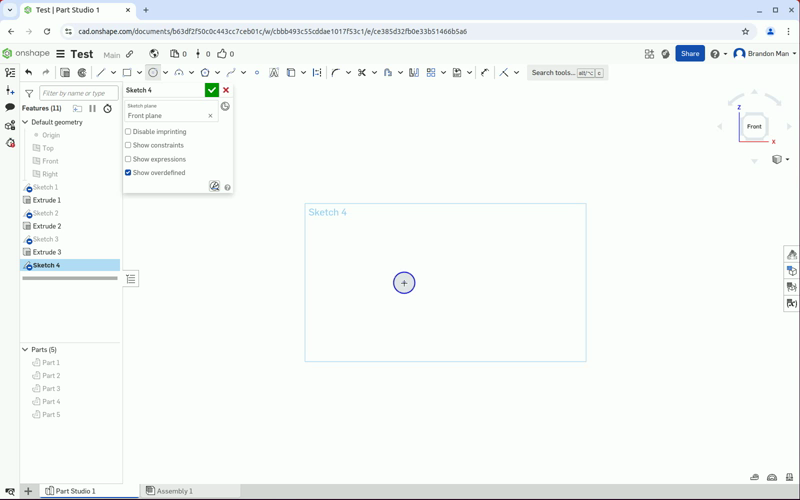
scroll(6)
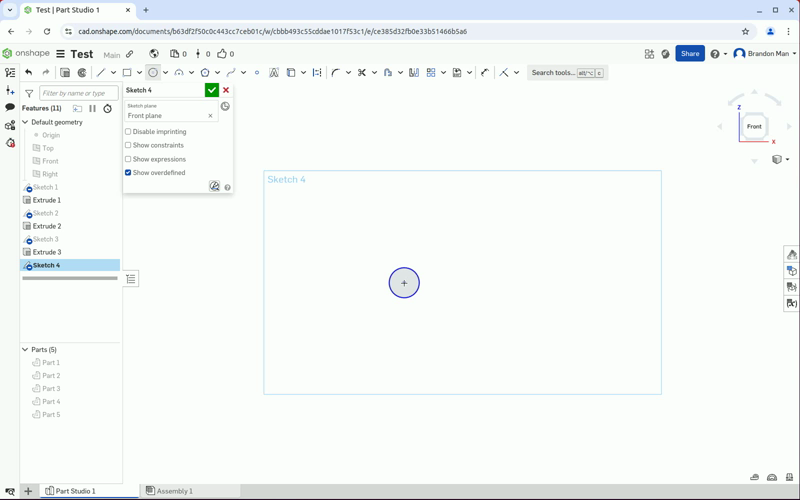
scroll(6)
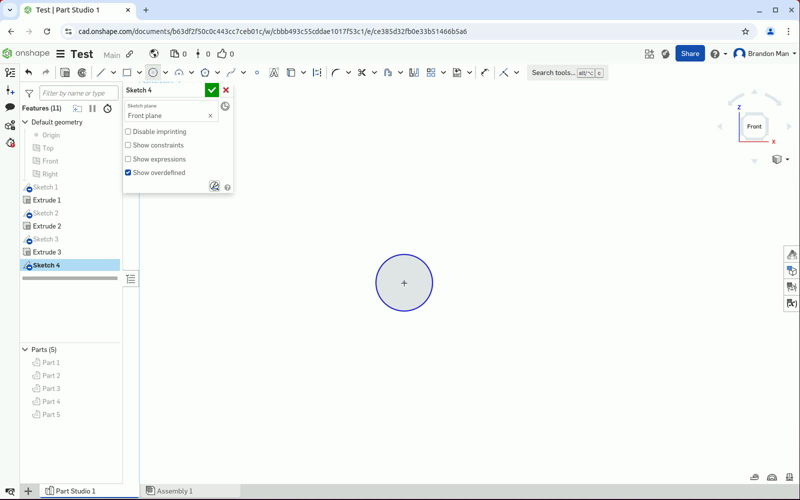
click(404, 282)
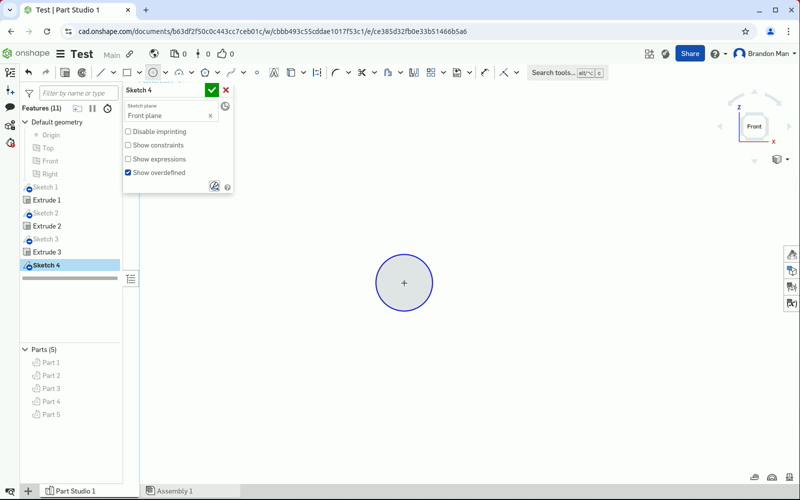
scroll(-6)
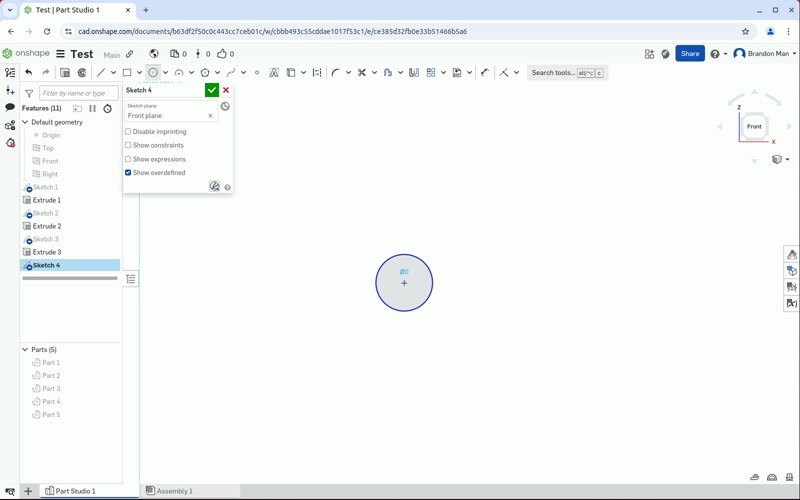
scroll(-6)
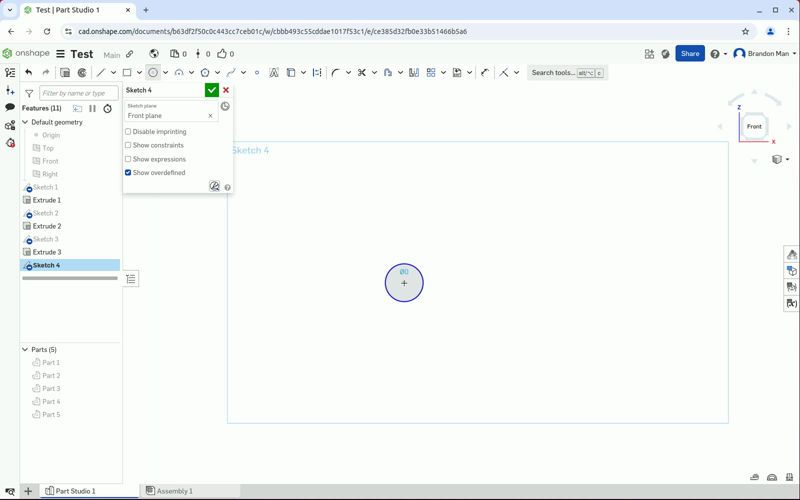
scroll(-6)
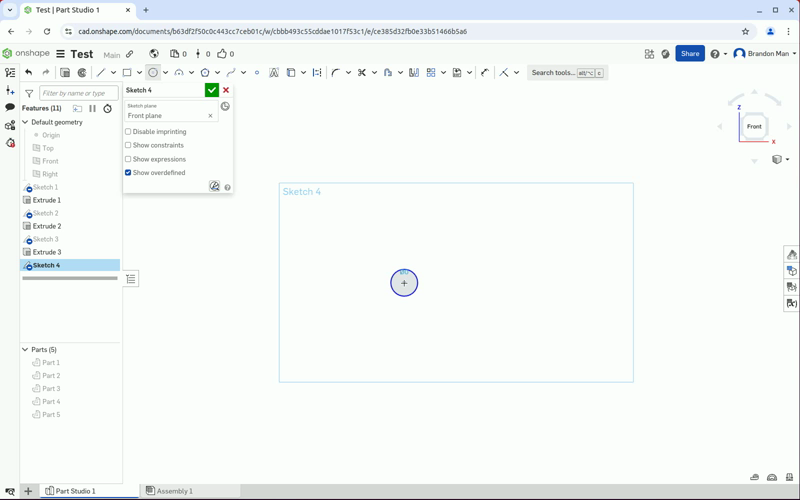
scroll(-6)
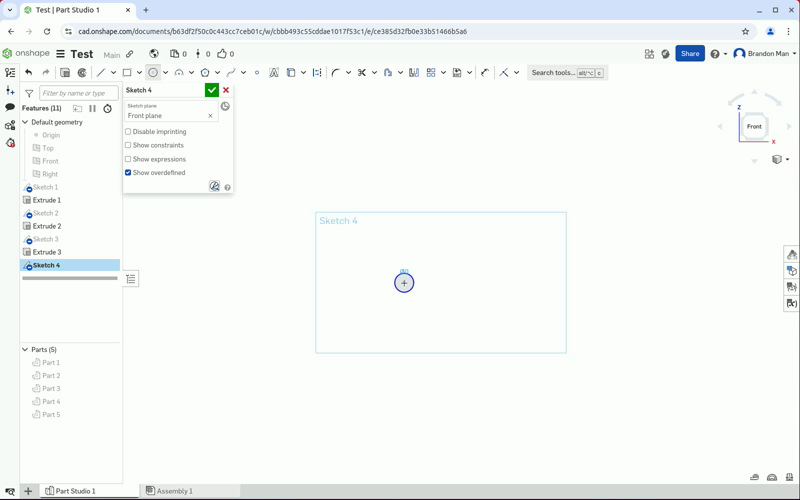
scroll(-6)
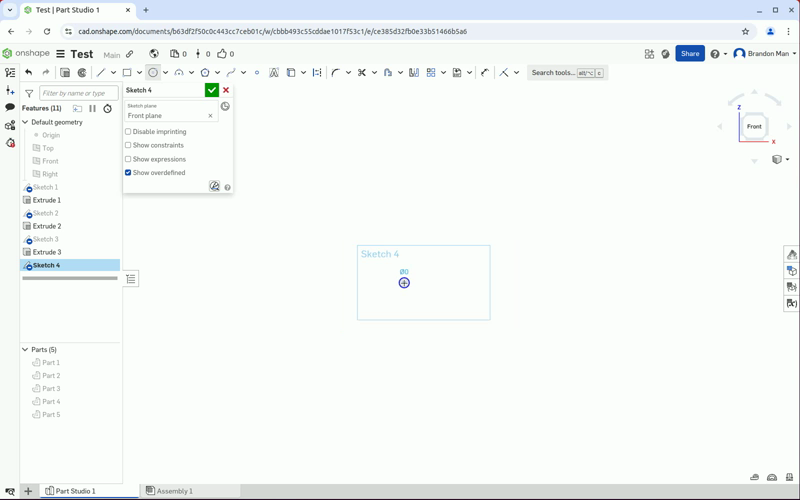
scroll(-6)
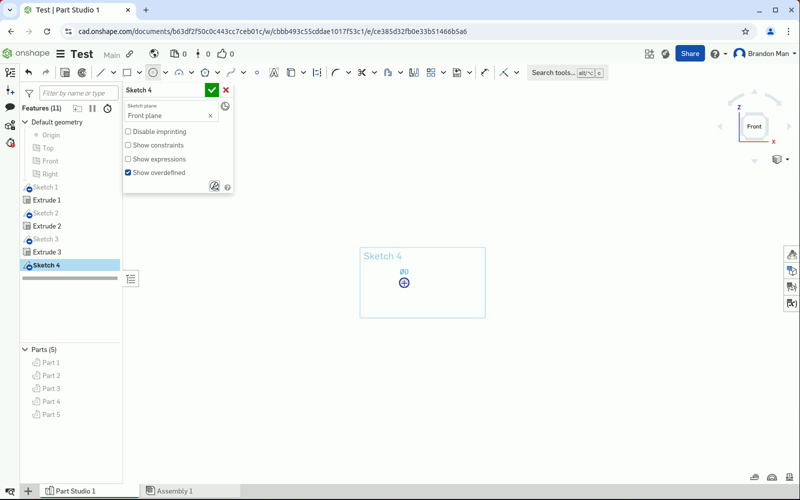
scroll(-6)
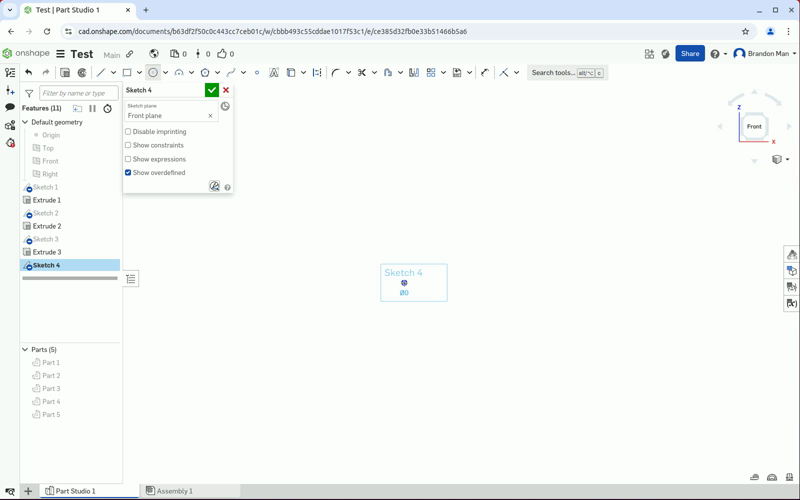
key_up(shift)
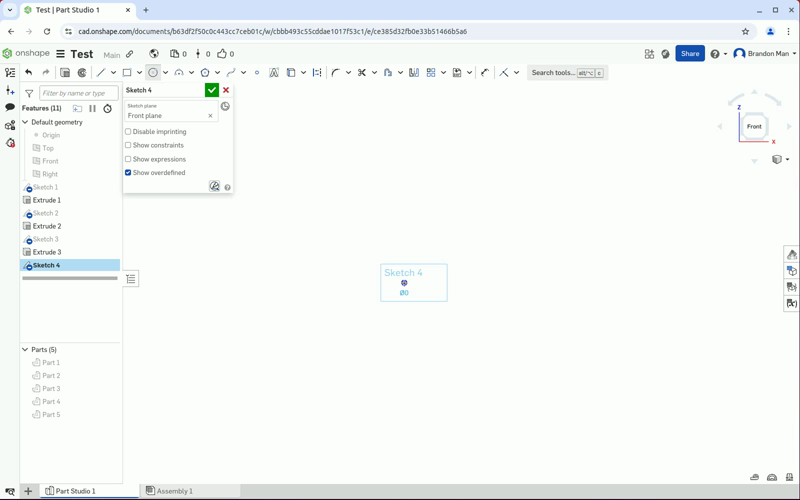
mouse_move(405, 282)
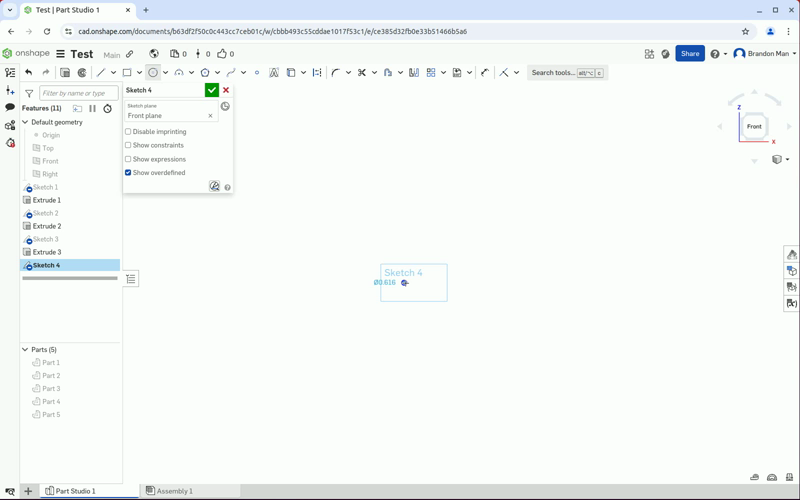
scroll(6)
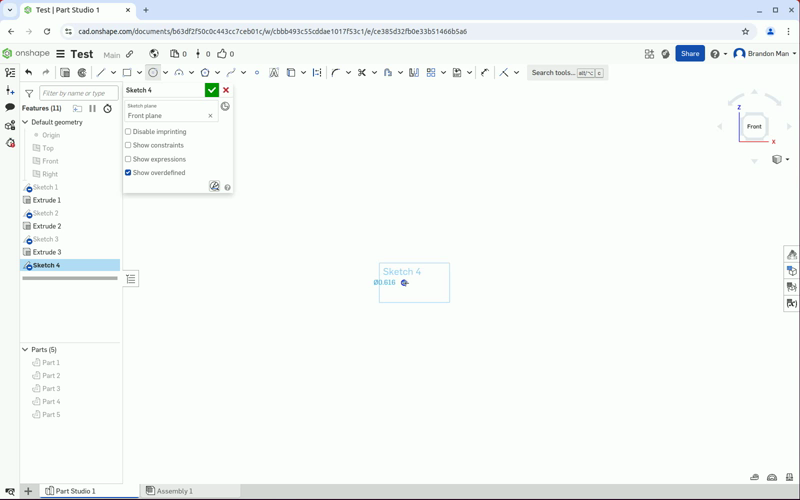
scroll(6)
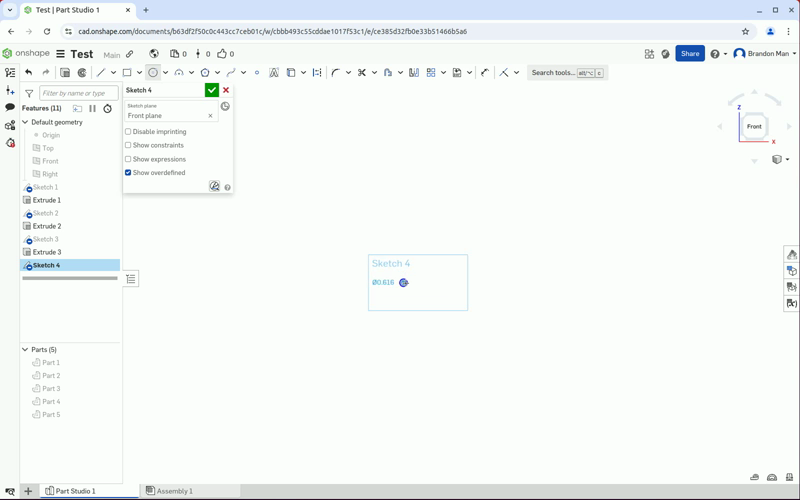
scroll(6)
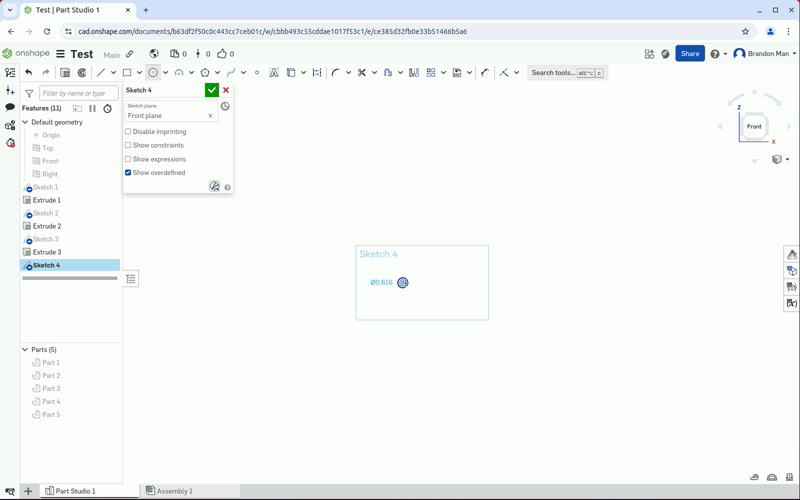
scroll(6)
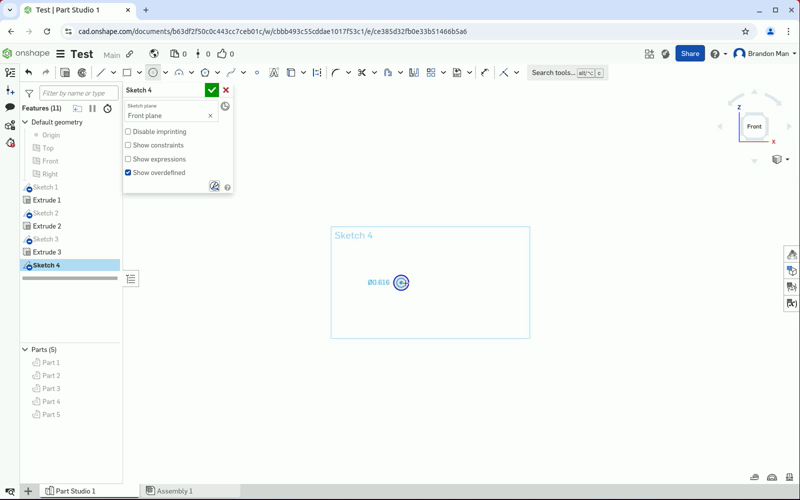
scroll(6)
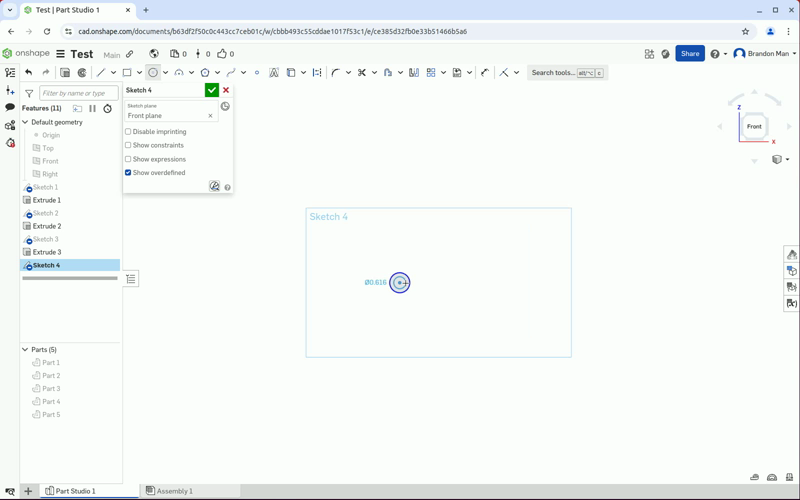
scroll(6)
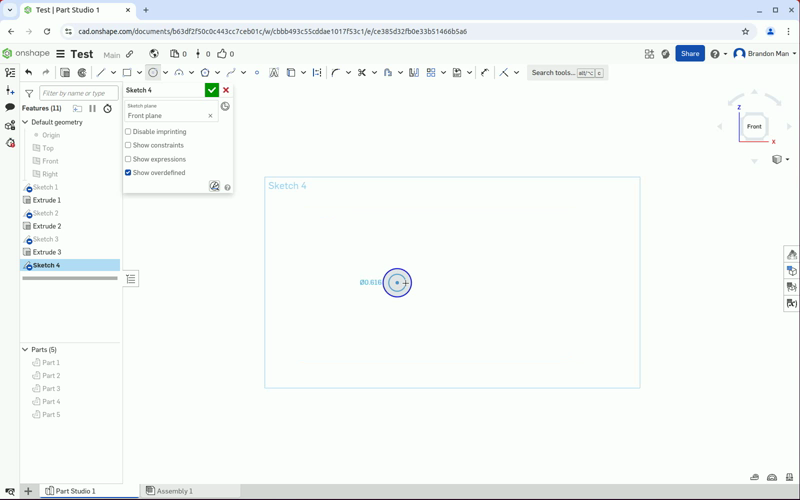
scroll(6)
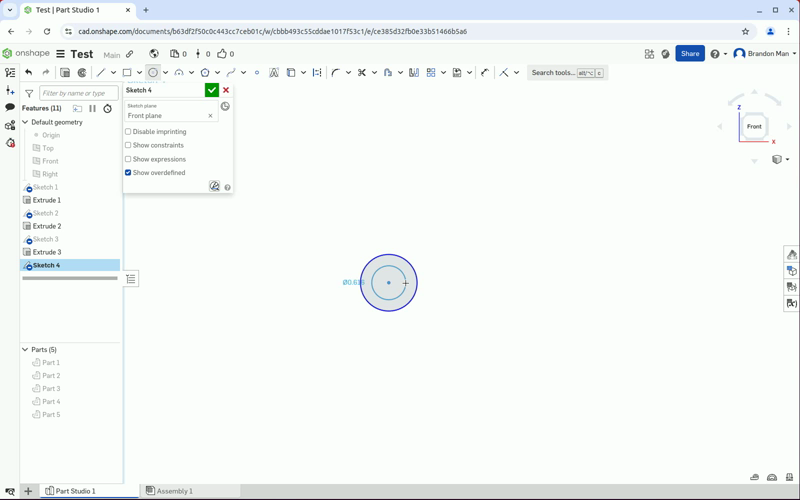
click(405, 282)
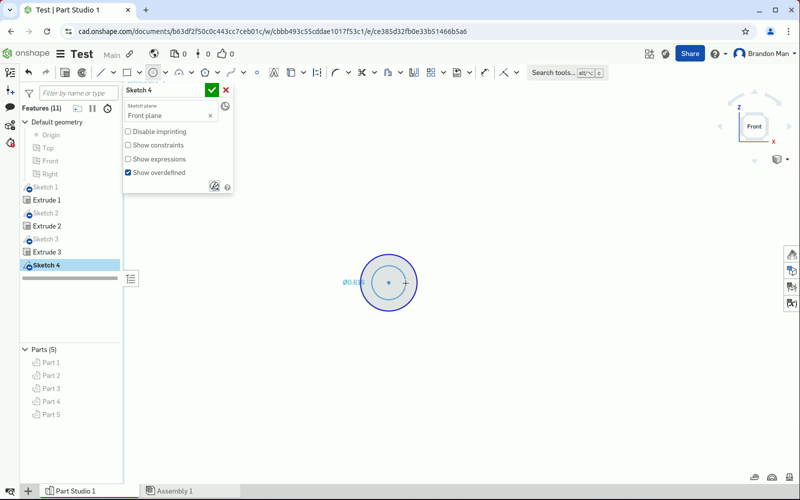
scroll(-6)
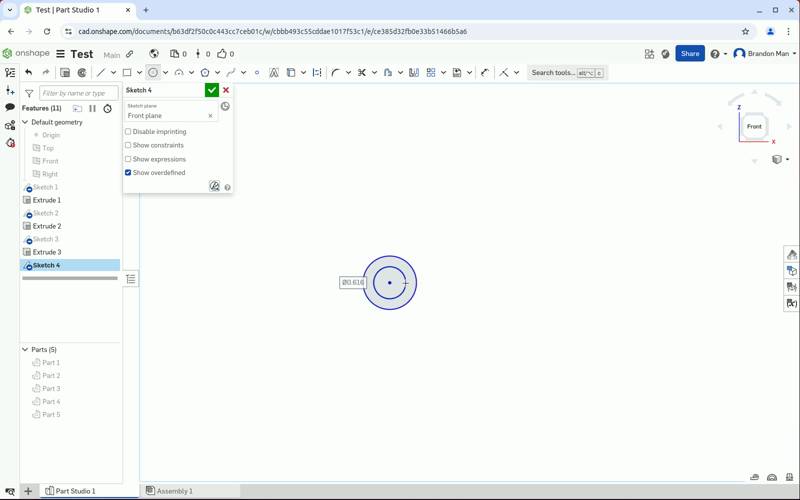
scroll(-6)
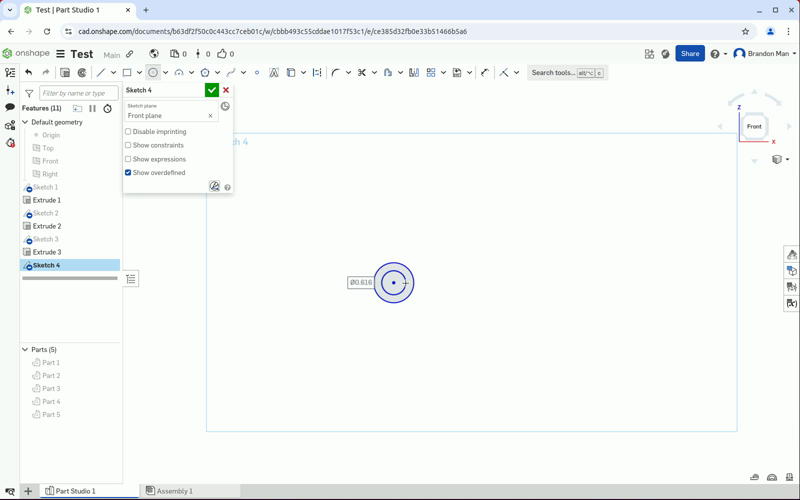
scroll(-6)
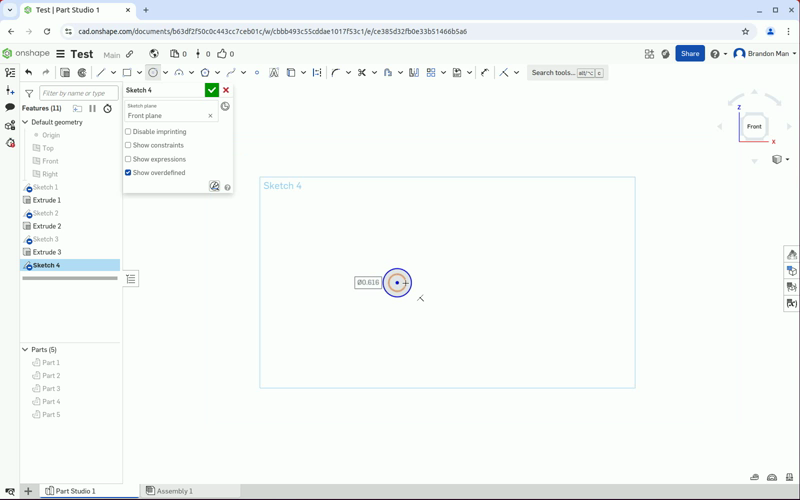
scroll(-6)
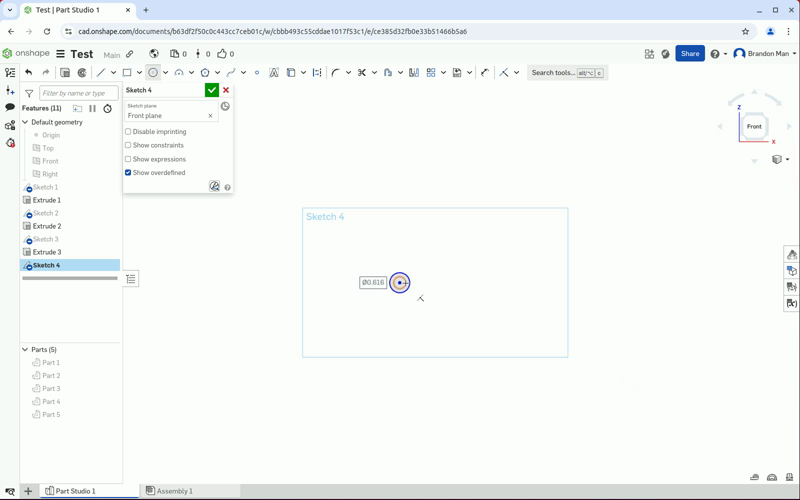
scroll(-6)
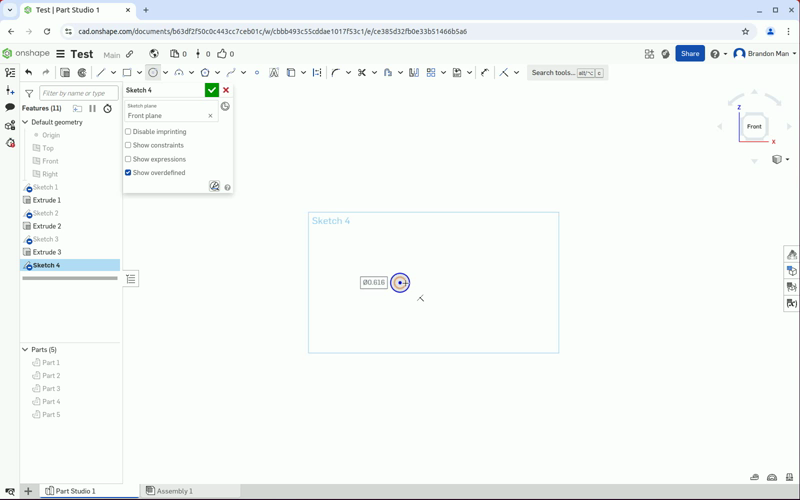
scroll(-6)
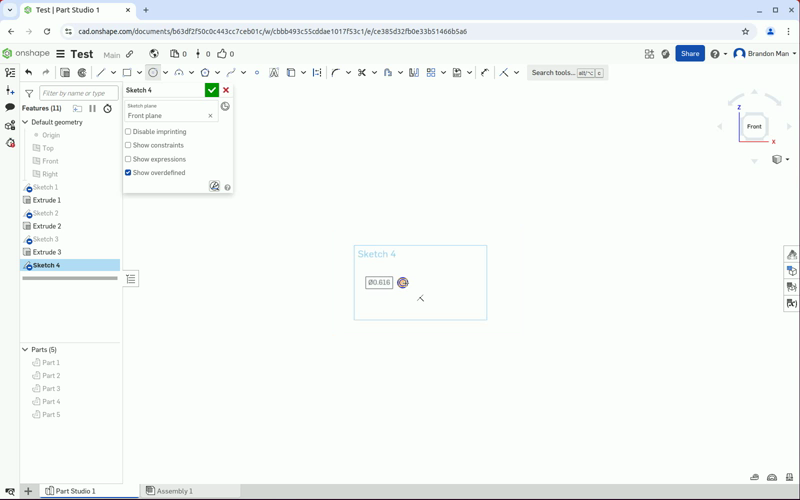
scroll(-6)
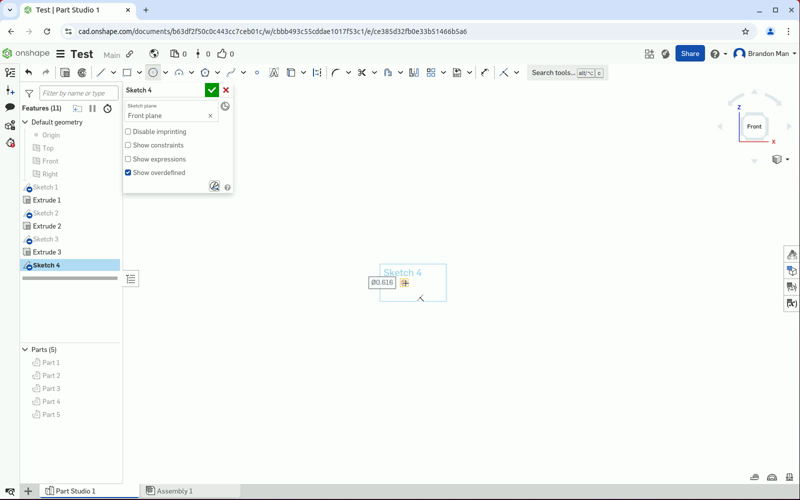
key(esc)
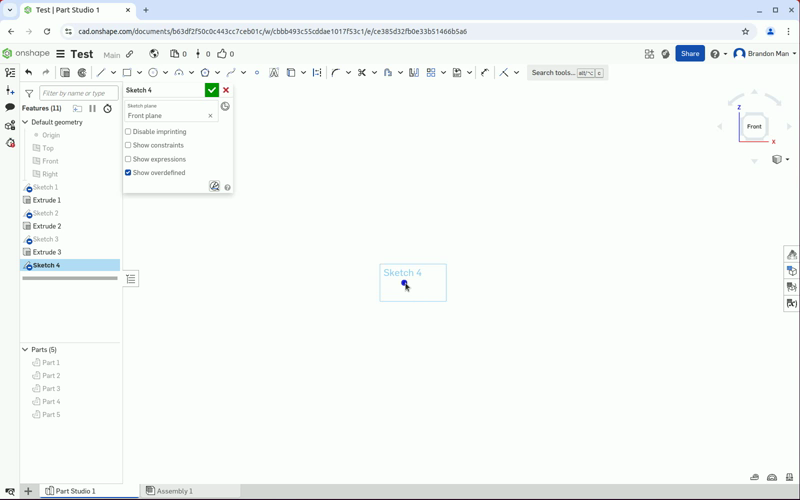
mouse_move(402, 283)
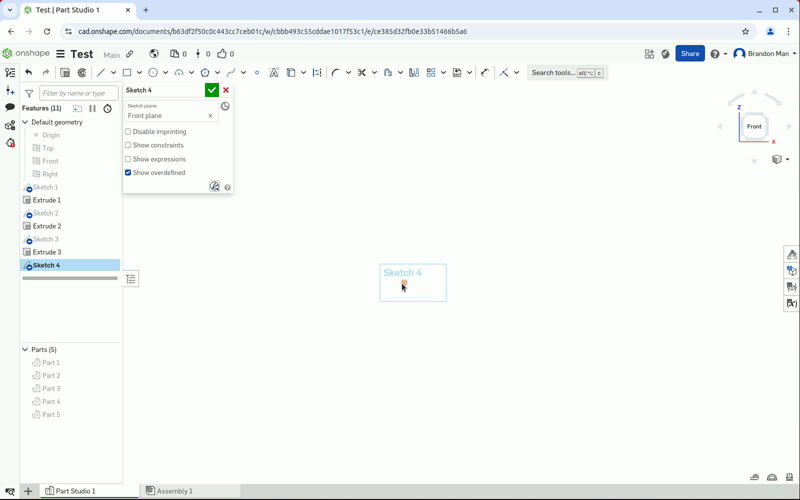
scroll(6)
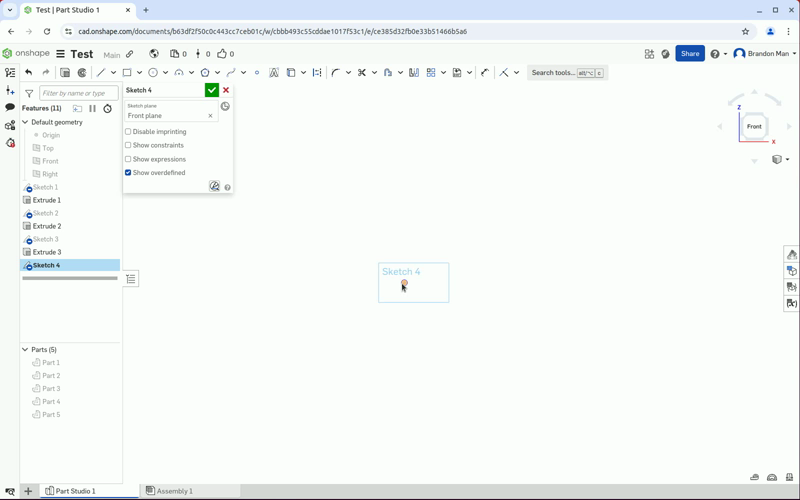
scroll(6)
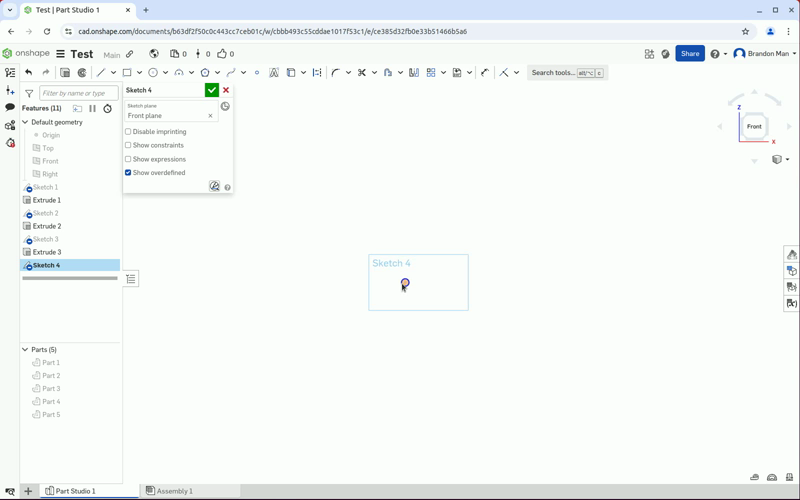
scroll(6)
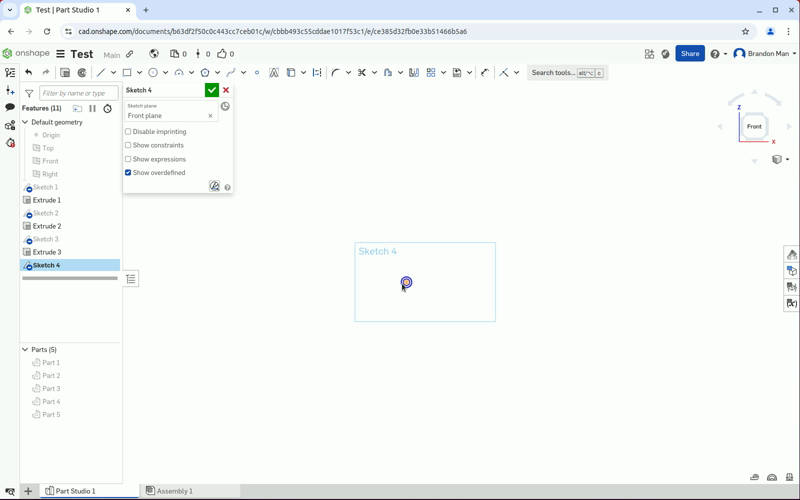
scroll(6)
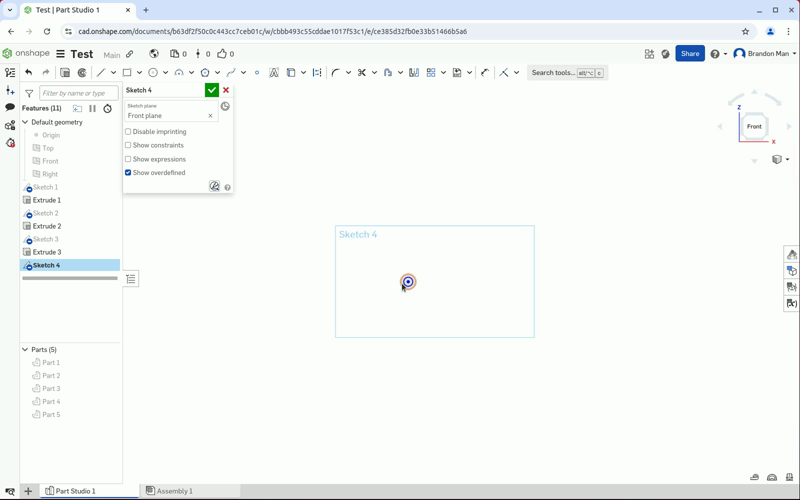
scroll(6)
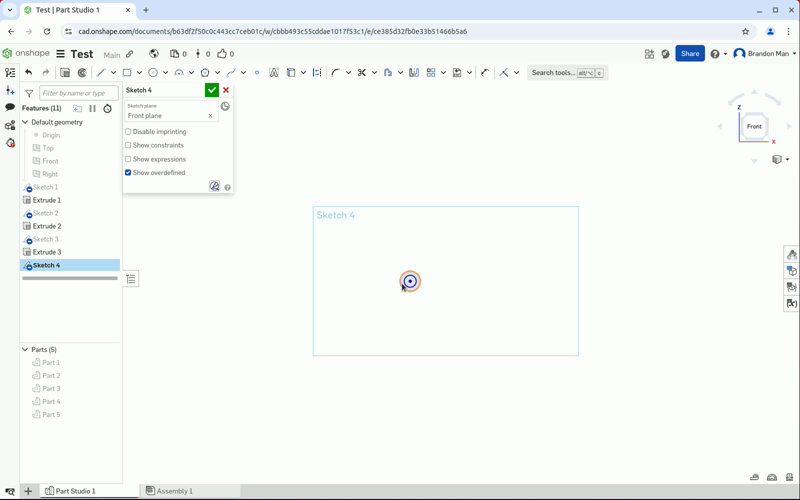
scroll(6)
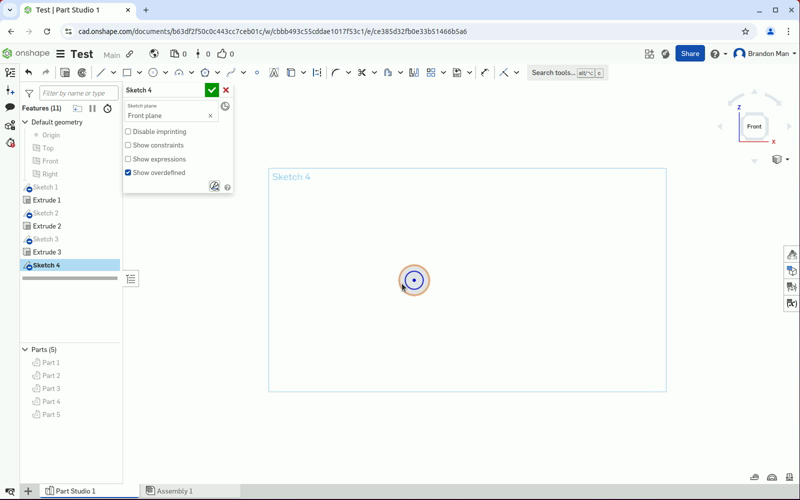
scroll(6)
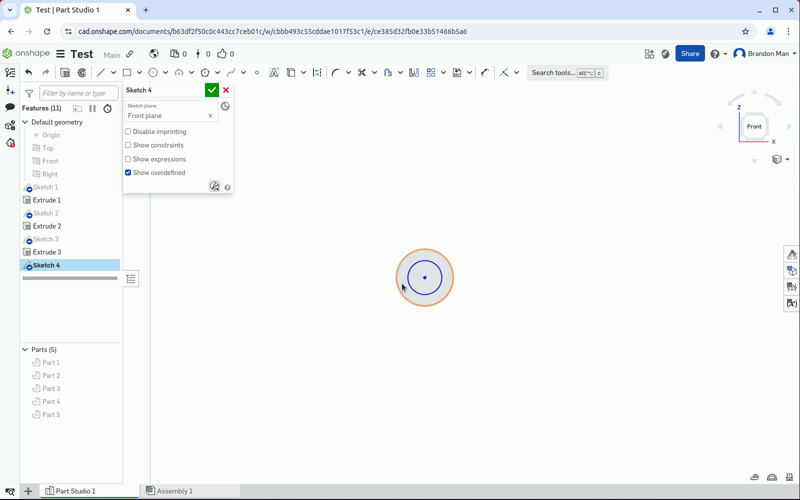
click(402, 283)
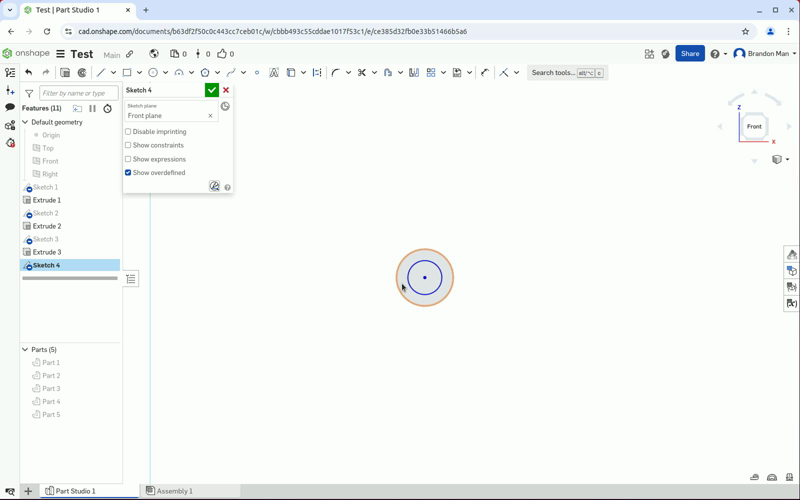
scroll(-6)
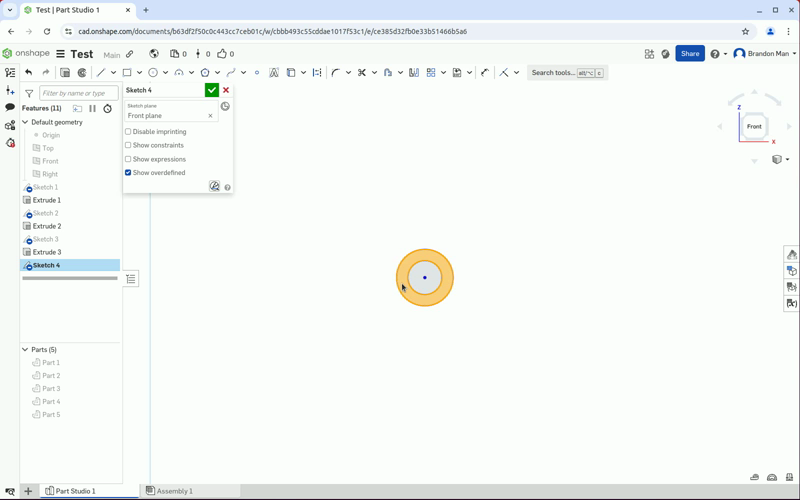
scroll(-6)
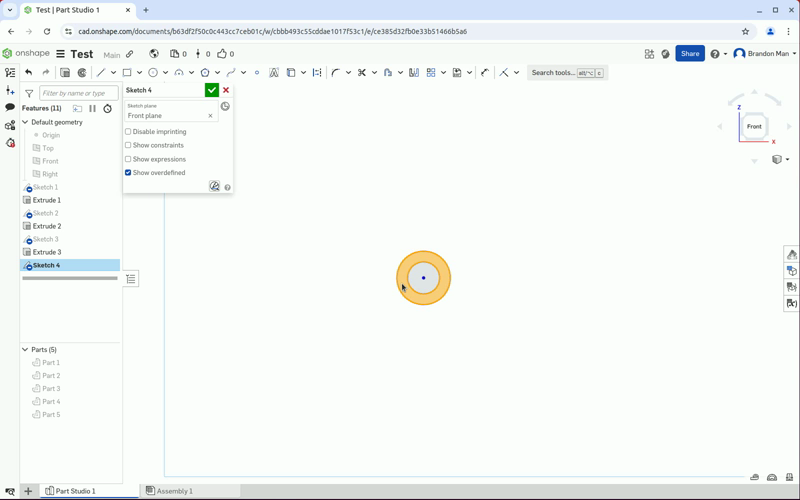
scroll(-6)
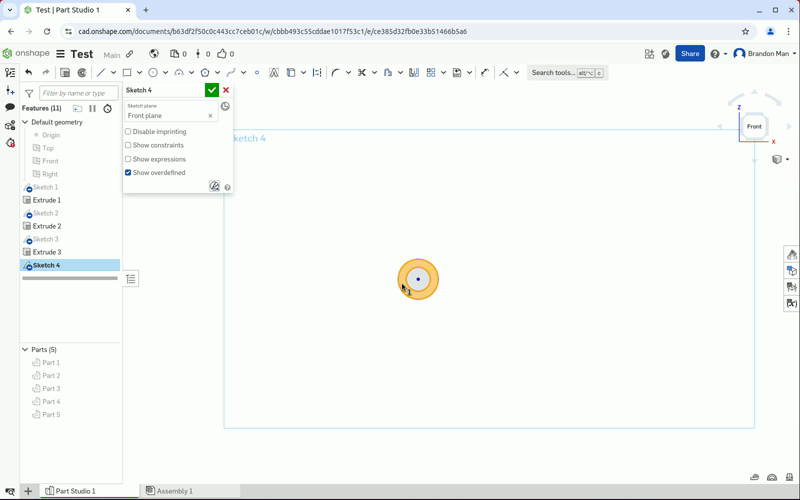
scroll(-6)
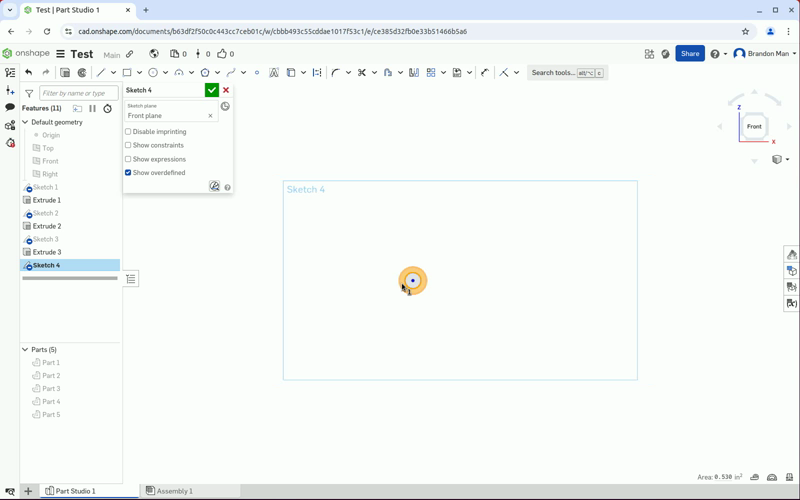
scroll(-6)
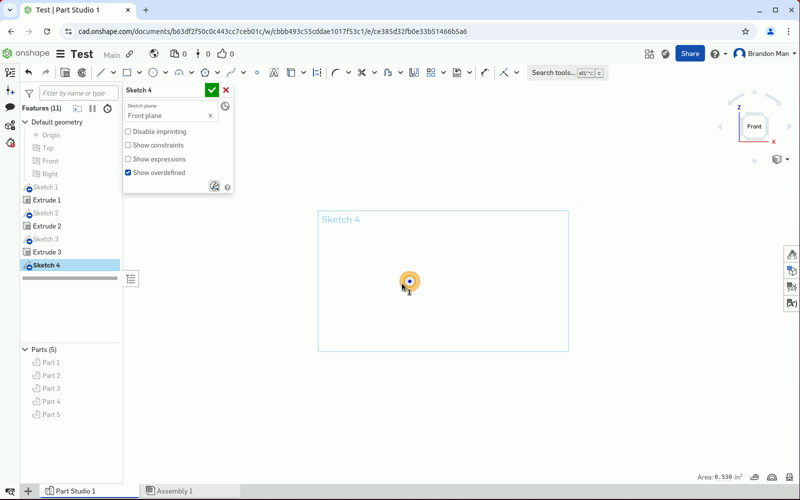
scroll(-6)
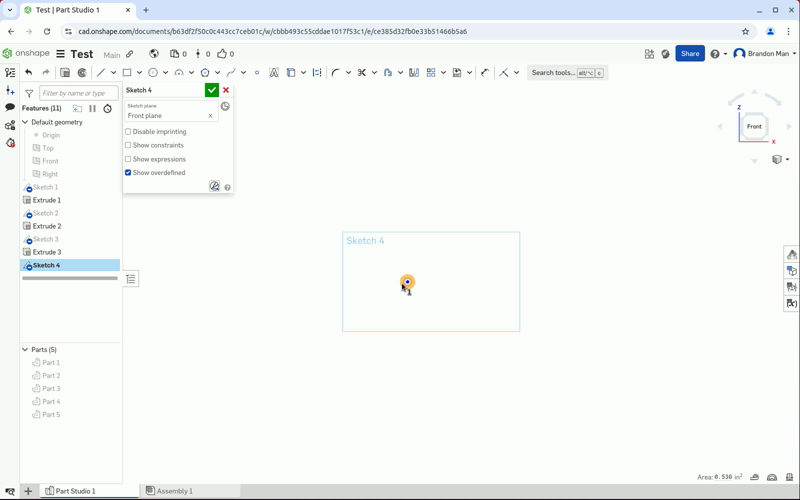
scroll(-6)
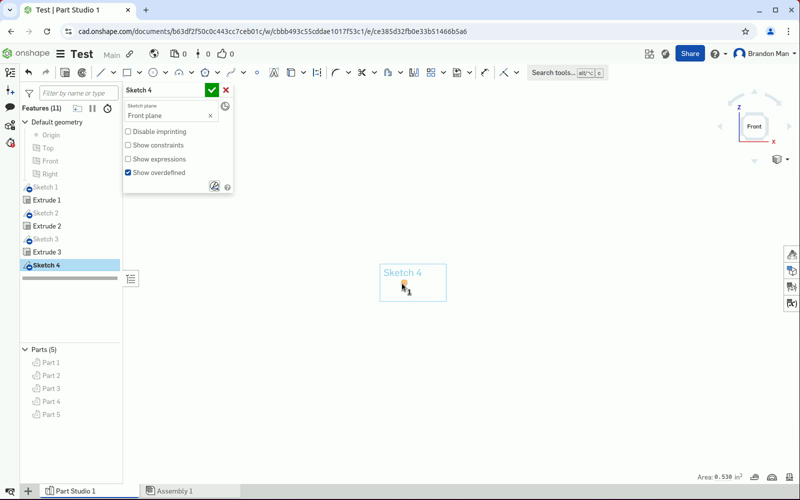
mouse_move(73, 352)
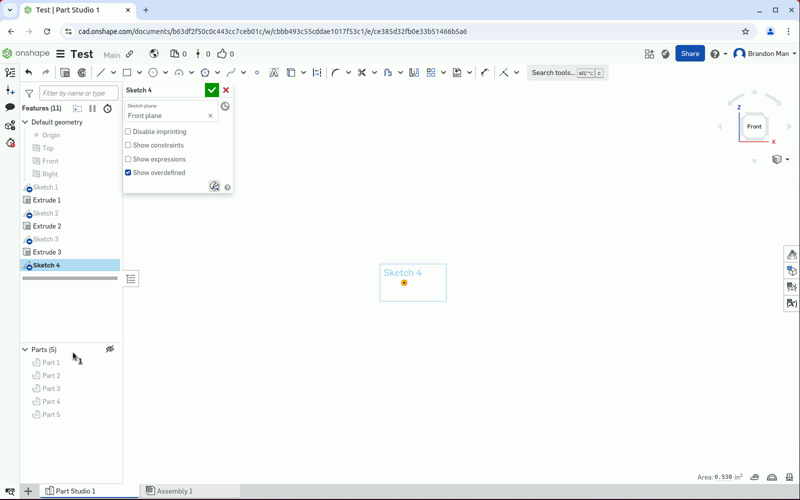
key(shift+y)
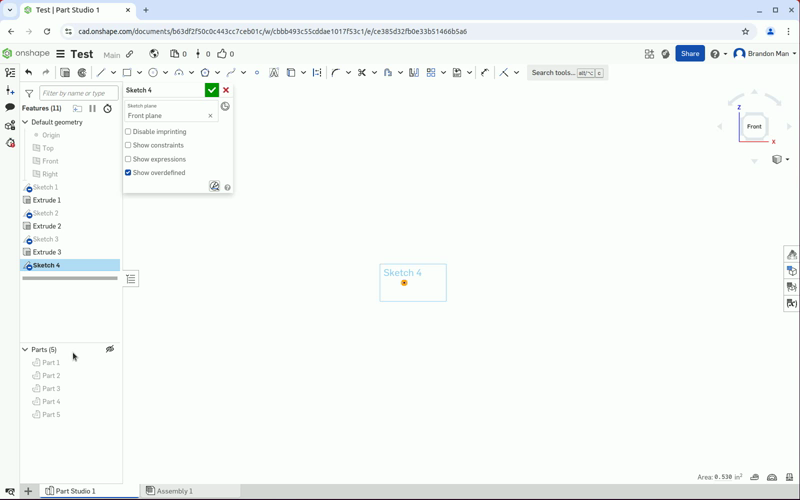
key(shift+e)
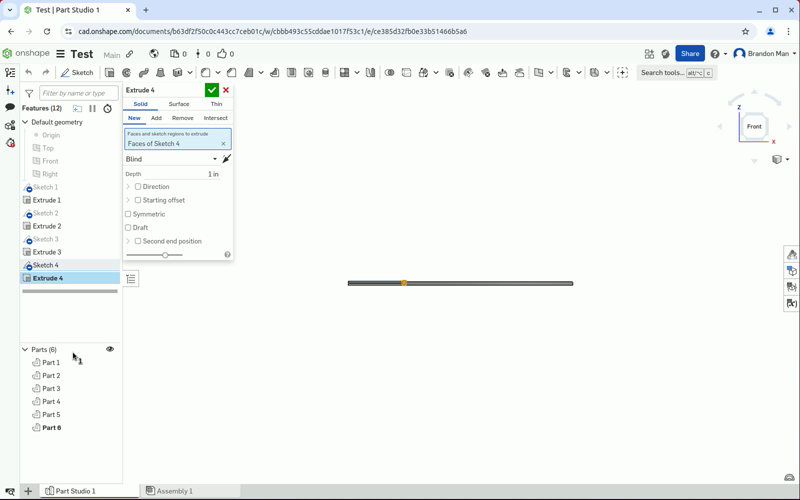
mouse_move(143, 106)
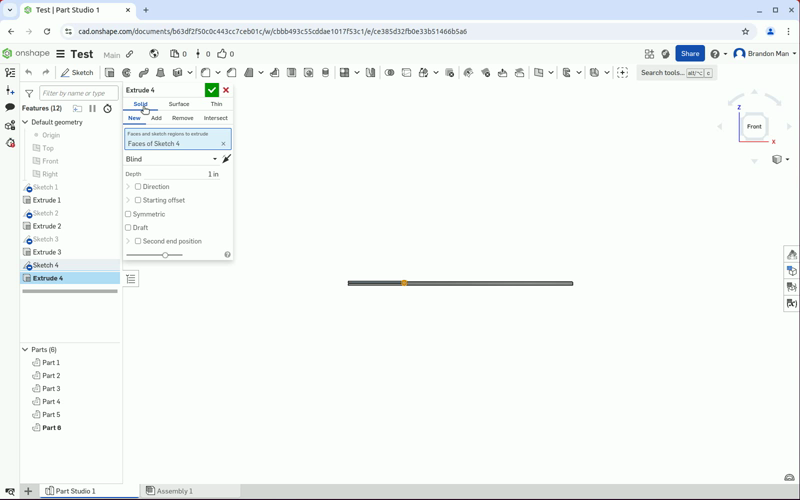
click(143, 106)
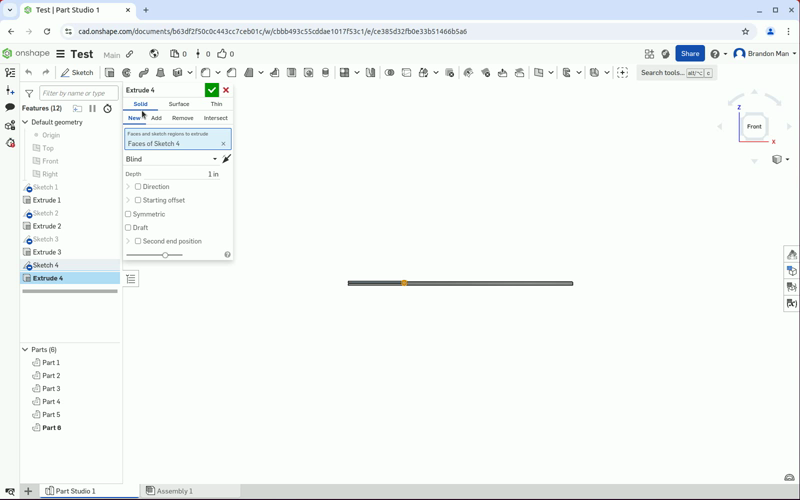
mouse_move(137, 120)
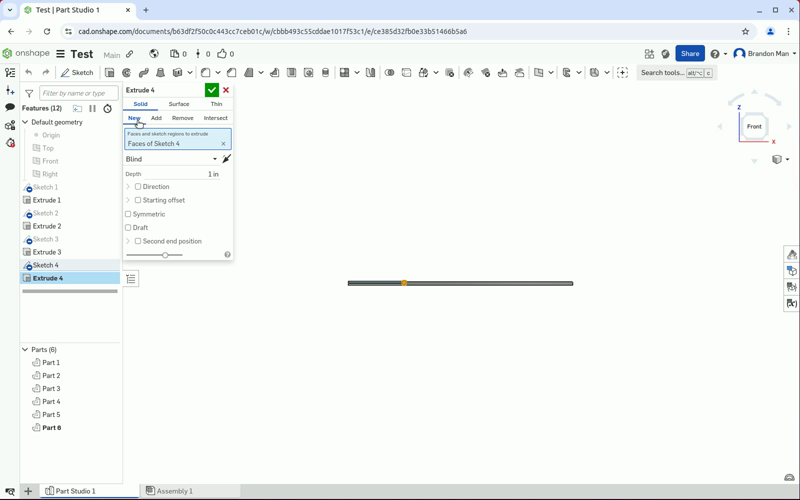
click(137, 120)
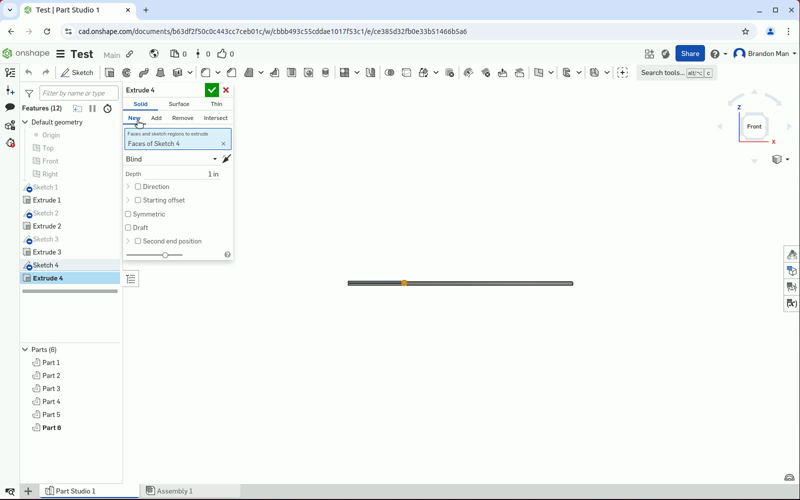
key(tab, 4)
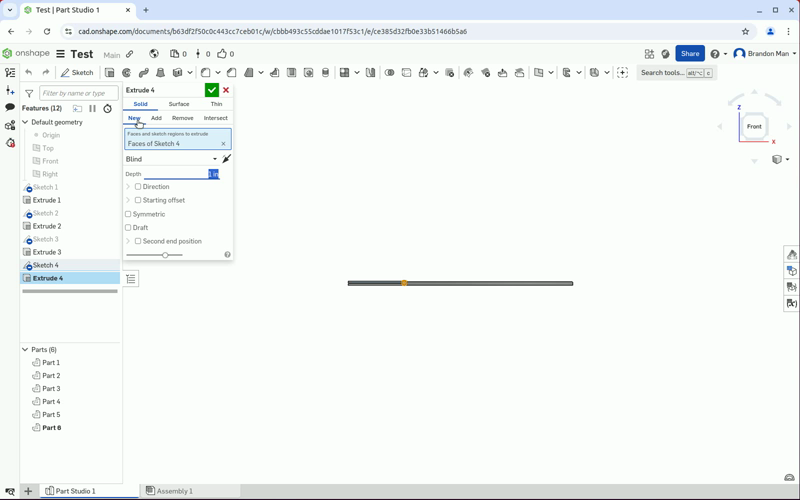
text(0.722)
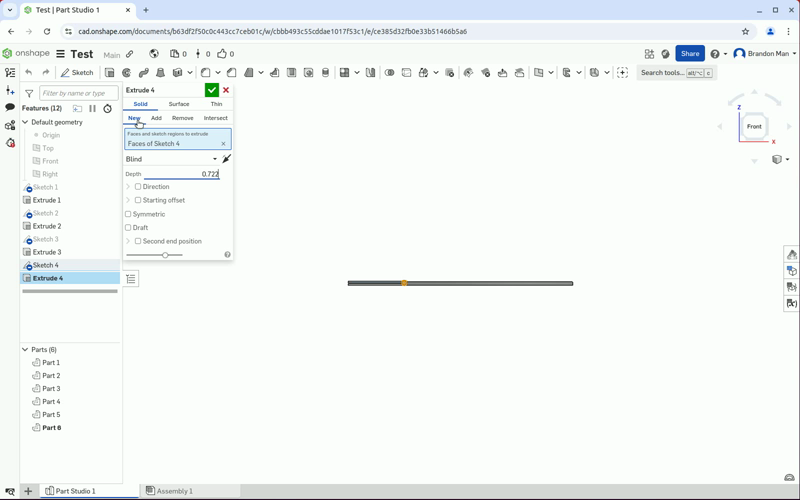
key(enter)
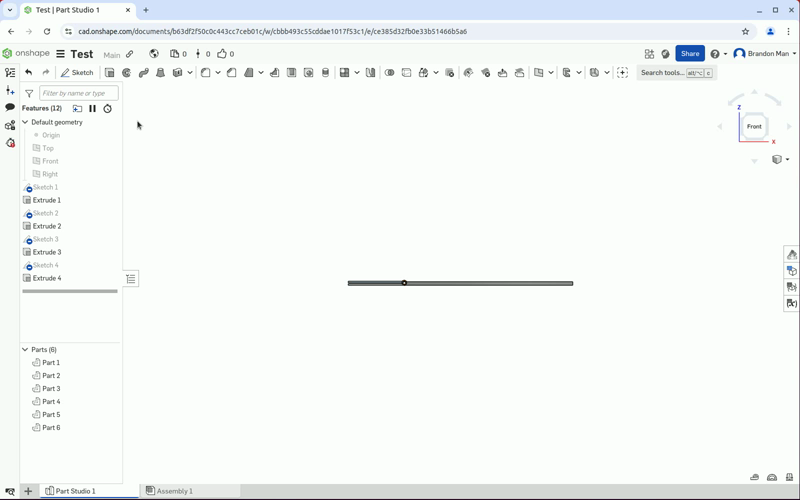
key(shift+h)
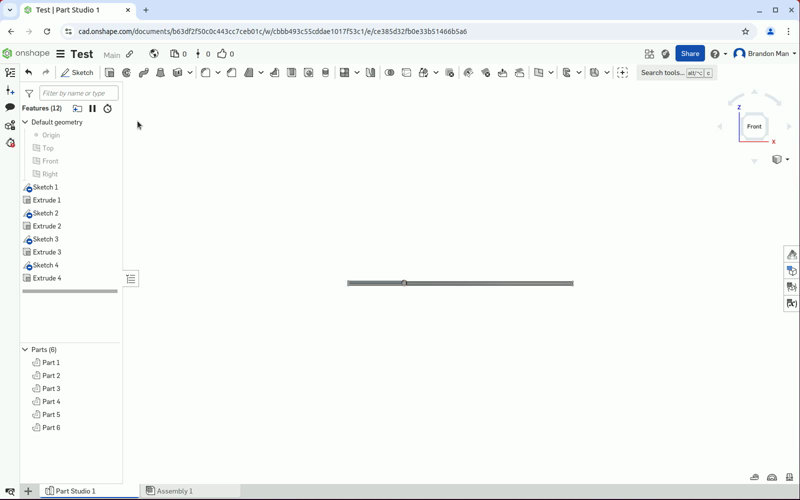
key(shift+h)
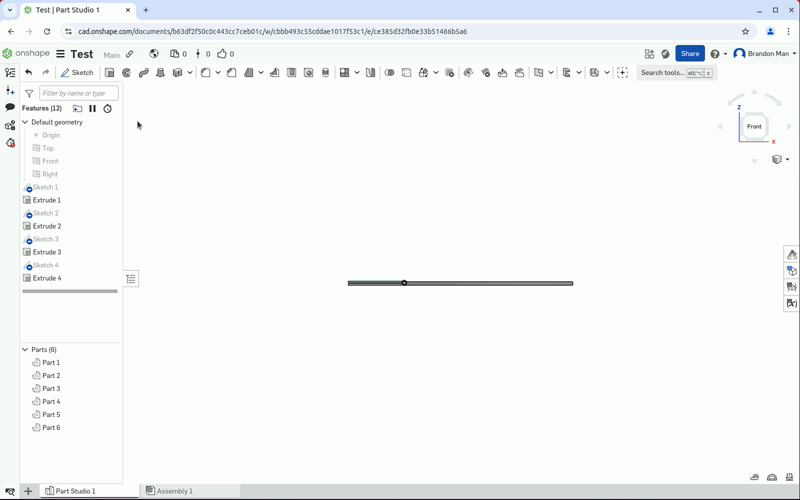
mouse_move(73, 189)
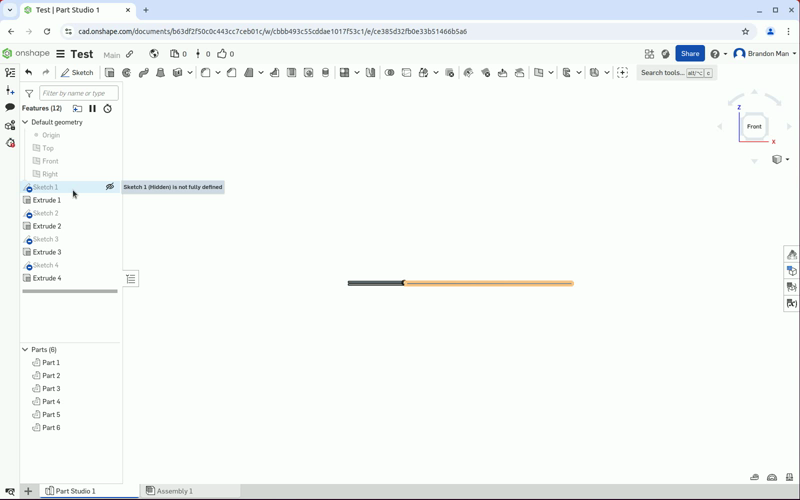
click(73, 189)
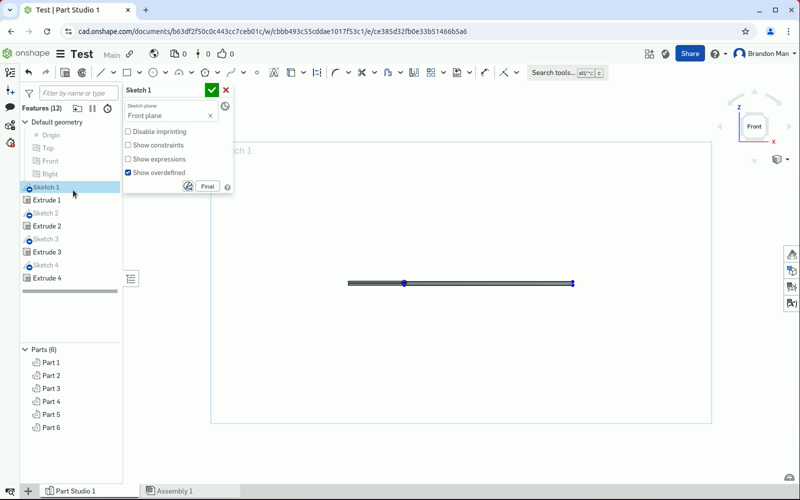
mouse_move(229, 92)
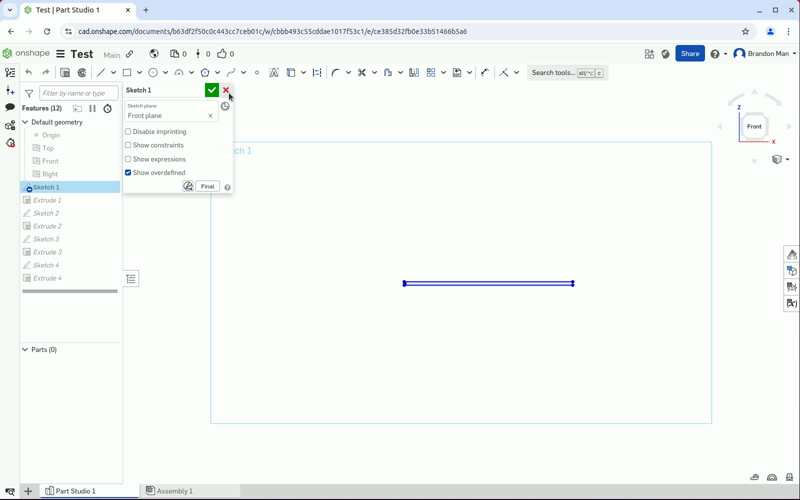
click(229, 92)
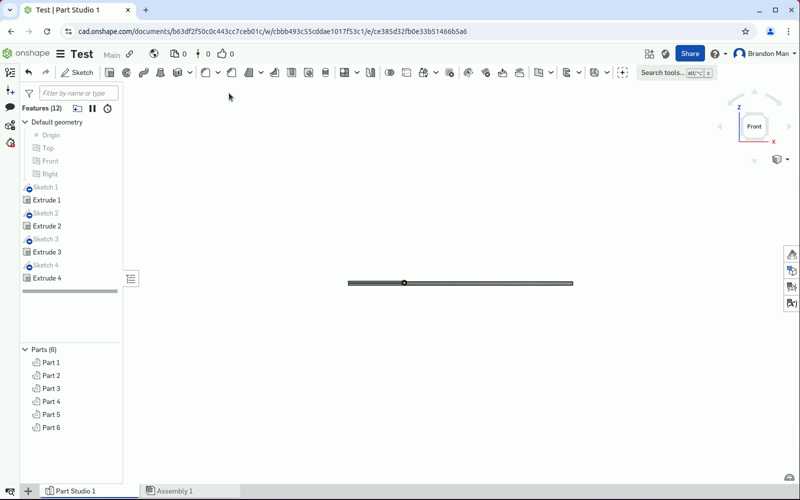
mouse_move(541, 75)
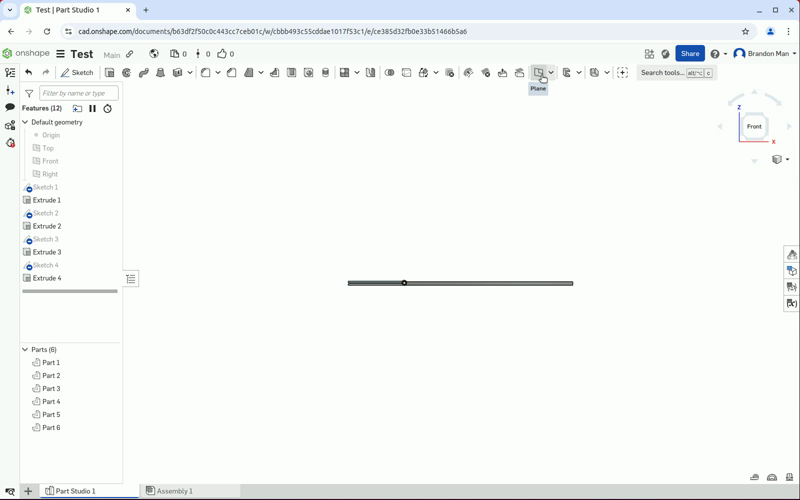
click(541, 75)
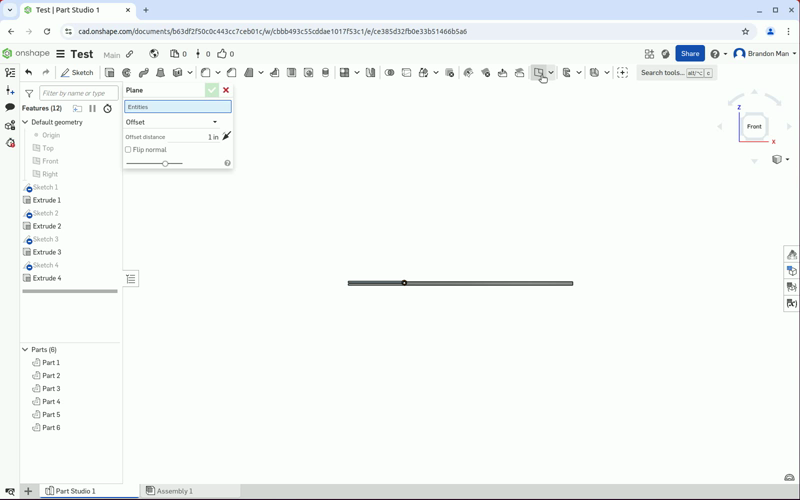
mouse_move(73, 163)
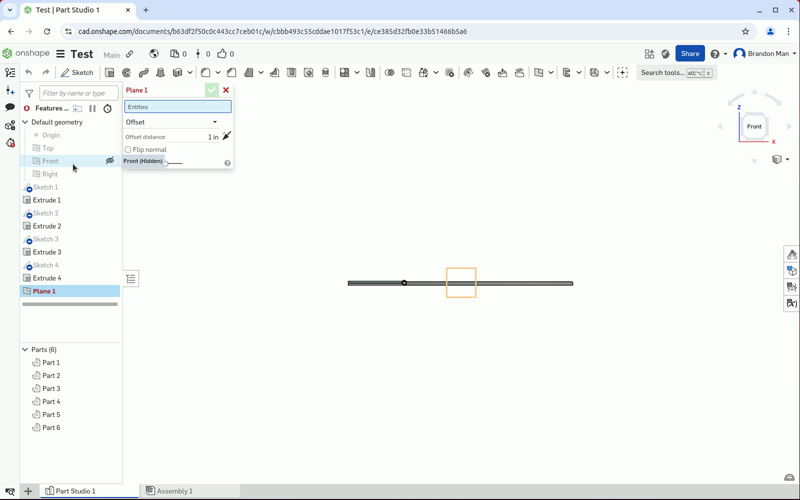
click(73, 163)
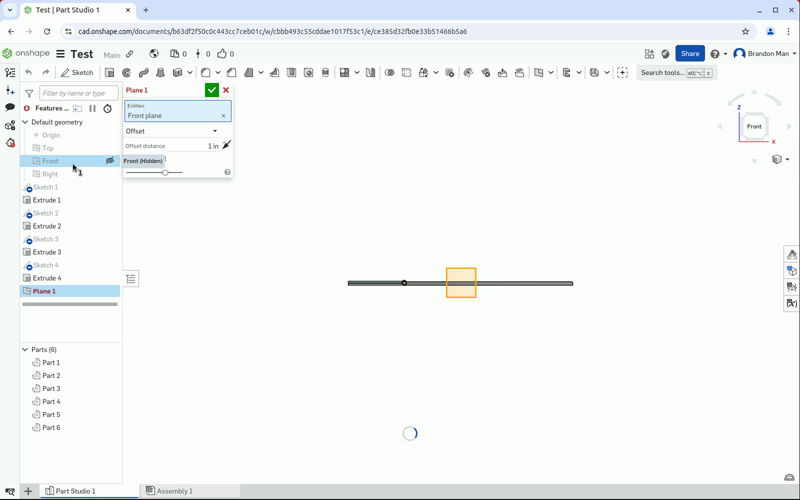
key(tab, 2)
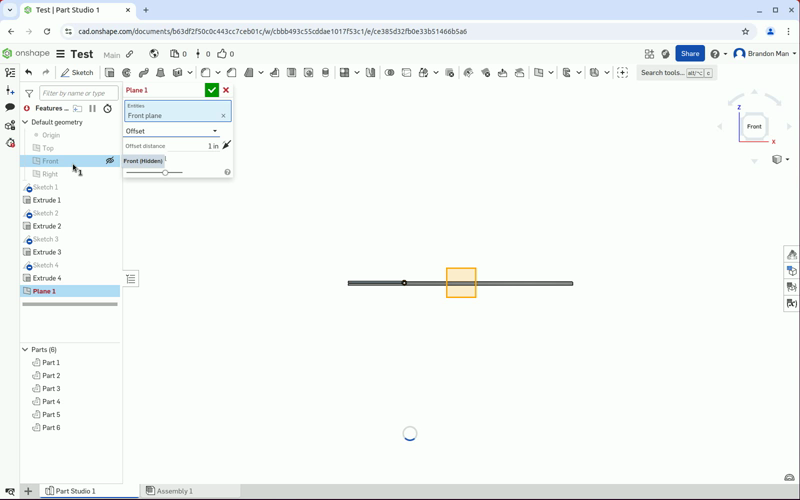
text(0.709)
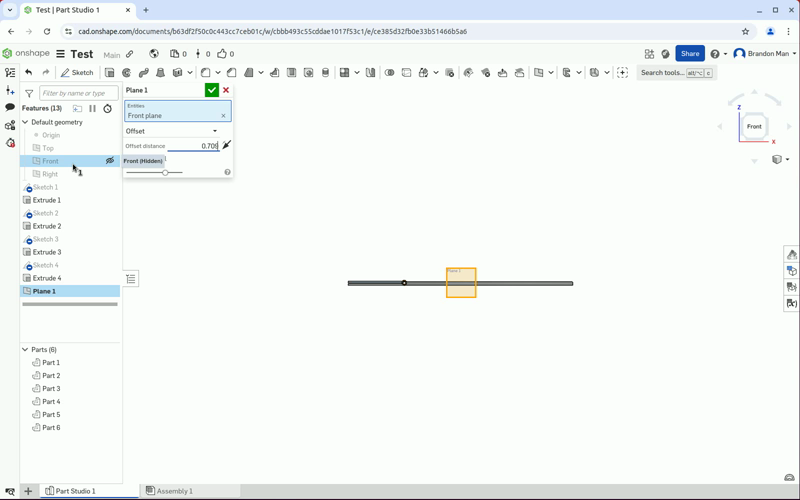
key(enter, 2)
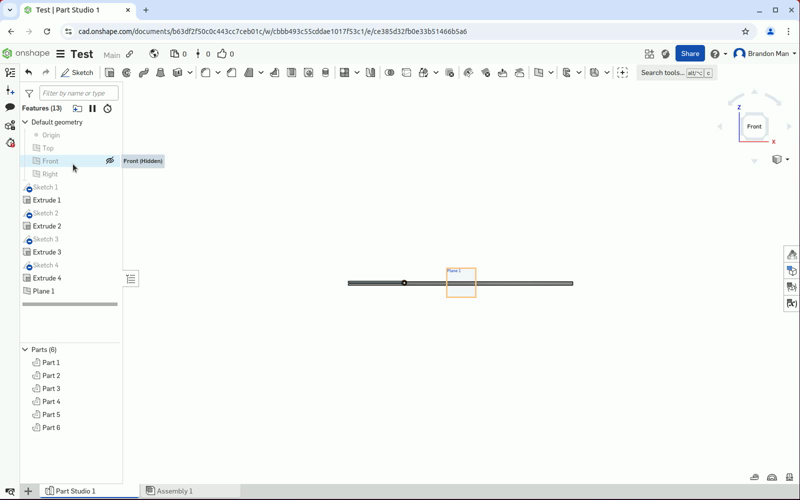
key(shift+s)
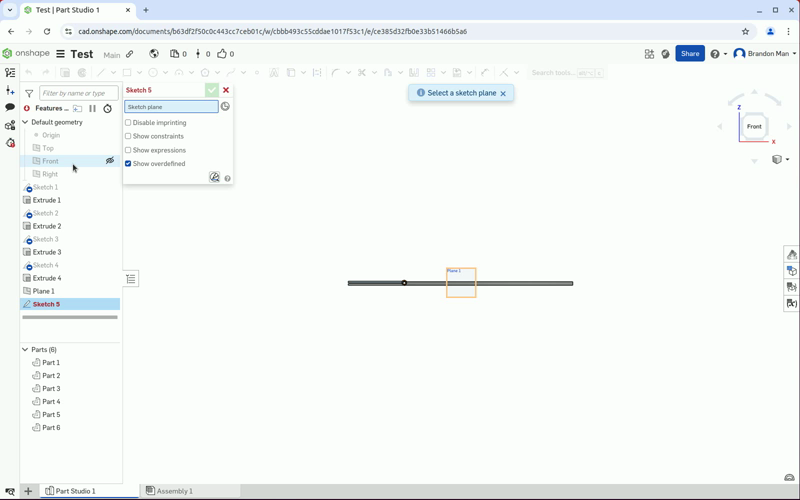
mouse_move(73, 293)
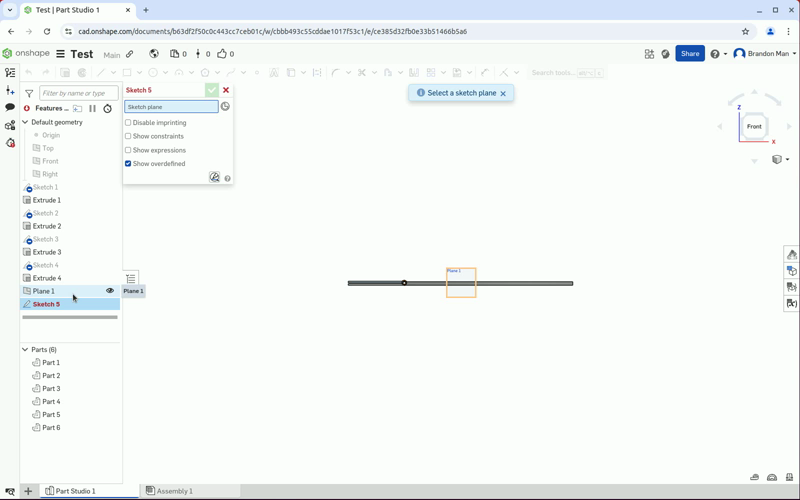
click(73, 293)
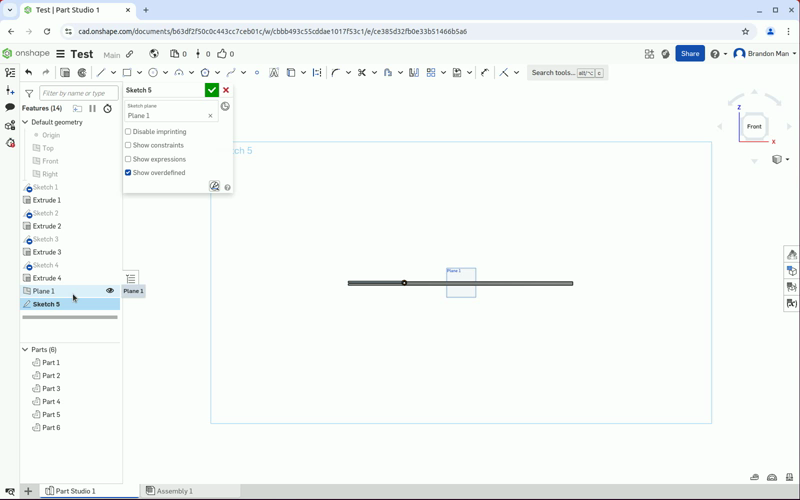
mouse_move(73, 352)
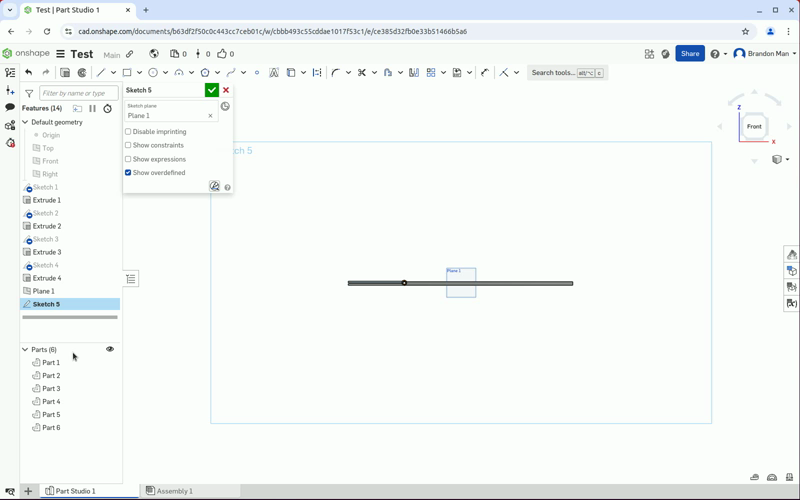
key(y)
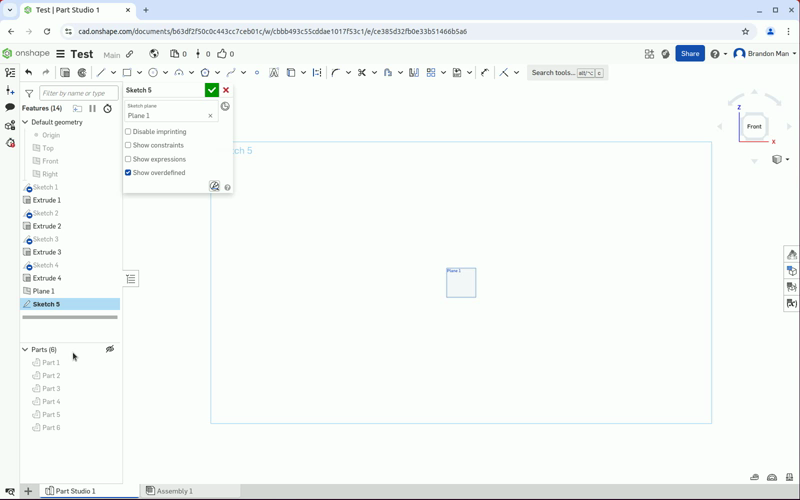
key(l)
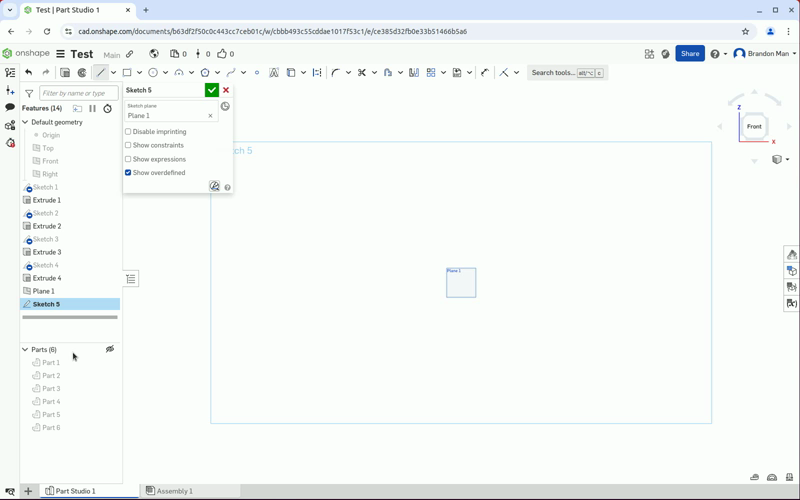
key_down(shift)
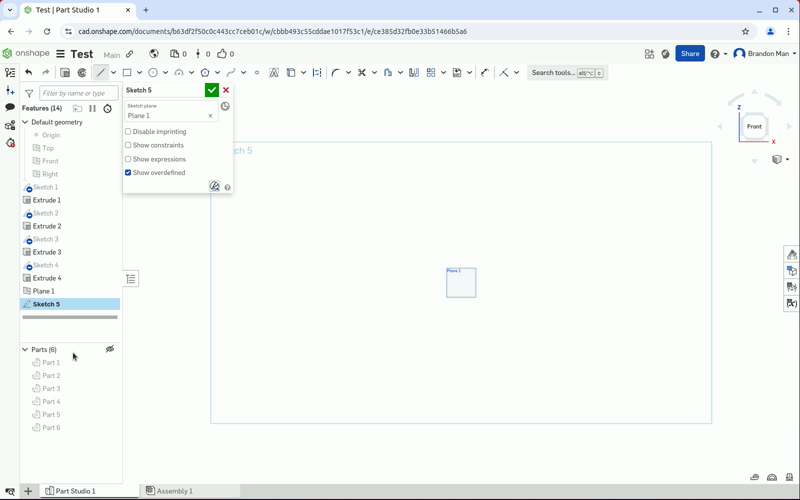
mouse_move(348, 280)
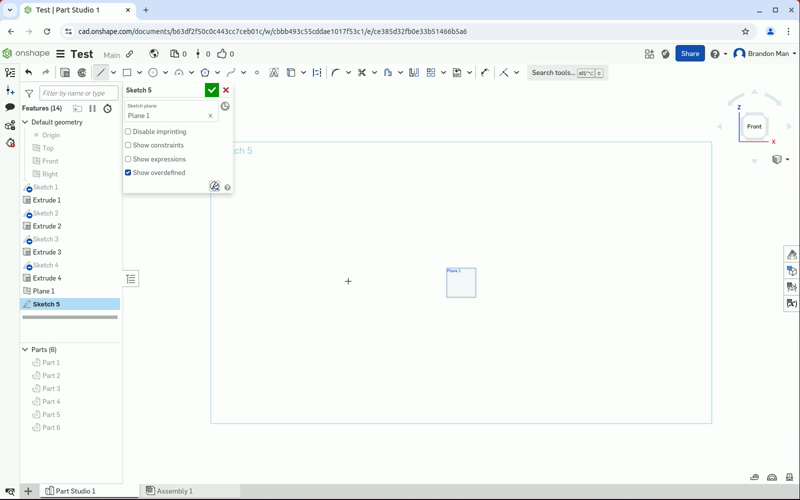
click(348, 280)
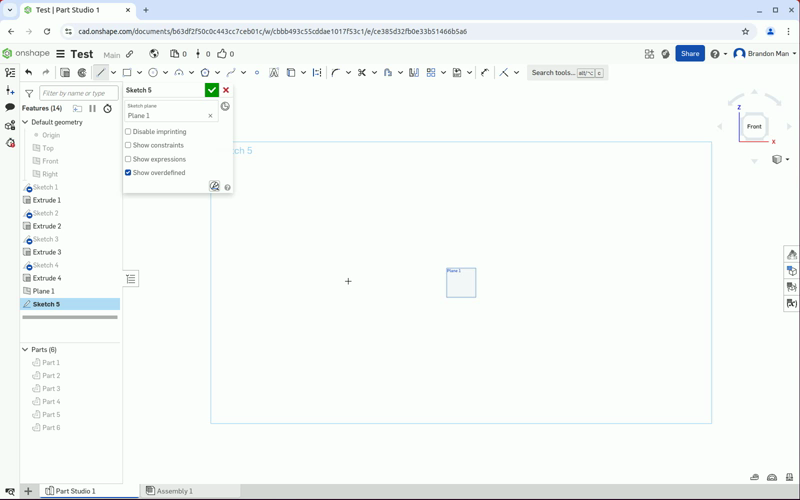
key_up(shift)
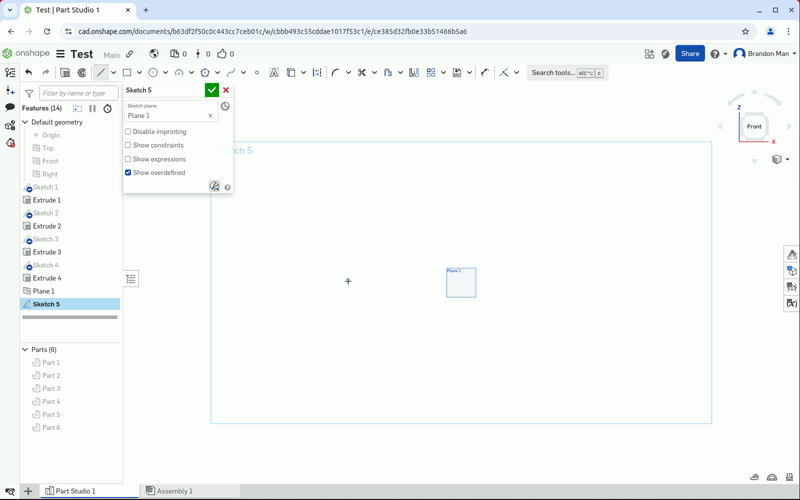
key_down(shift)
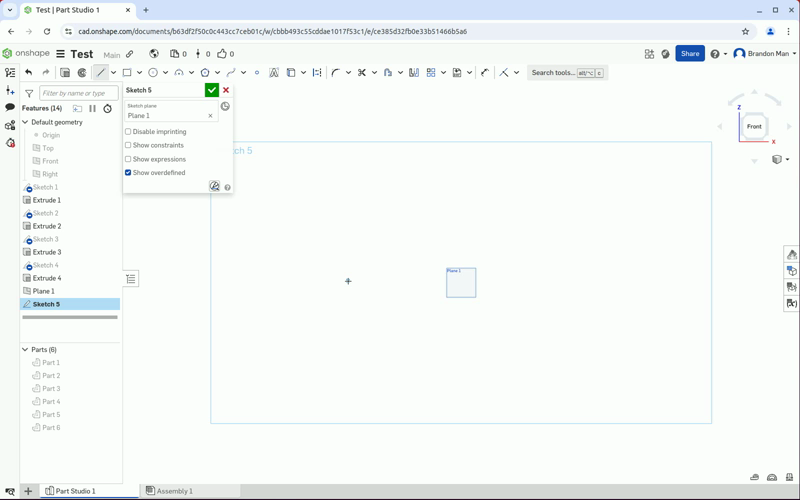
mouse_move(378, 280)
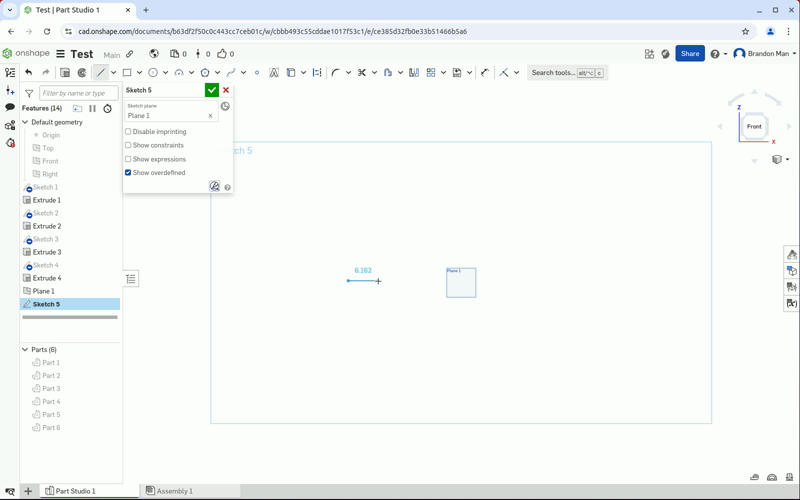
mouse_move(362, 280)
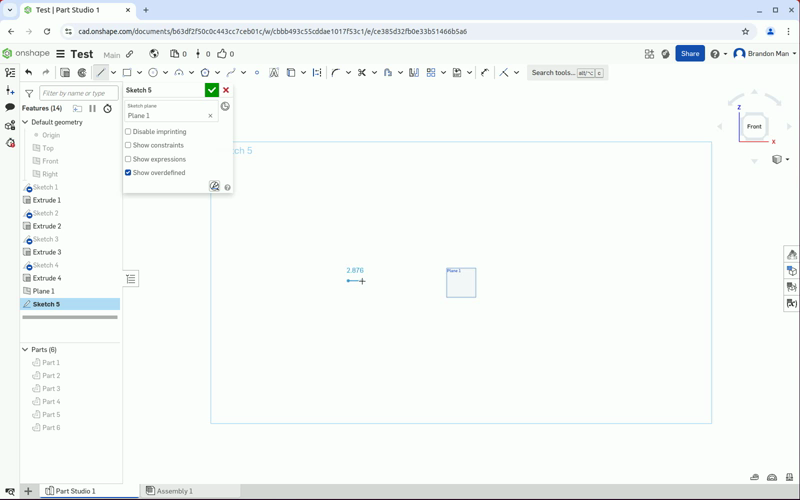
click(362, 280)
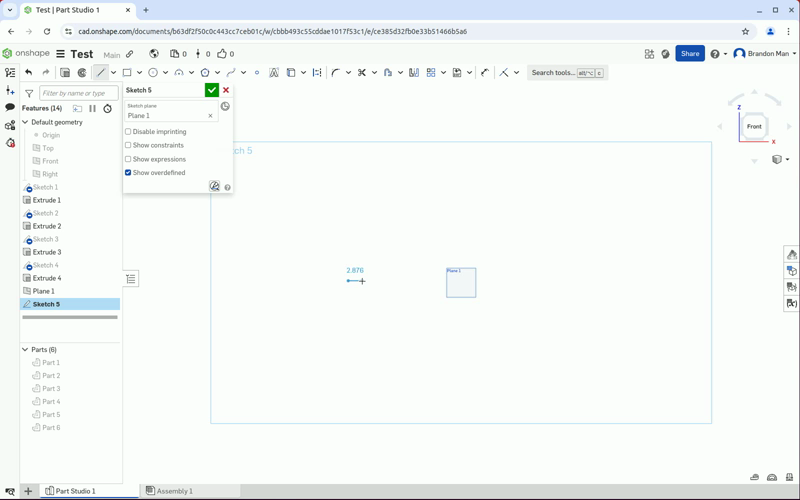
key_up(shift)
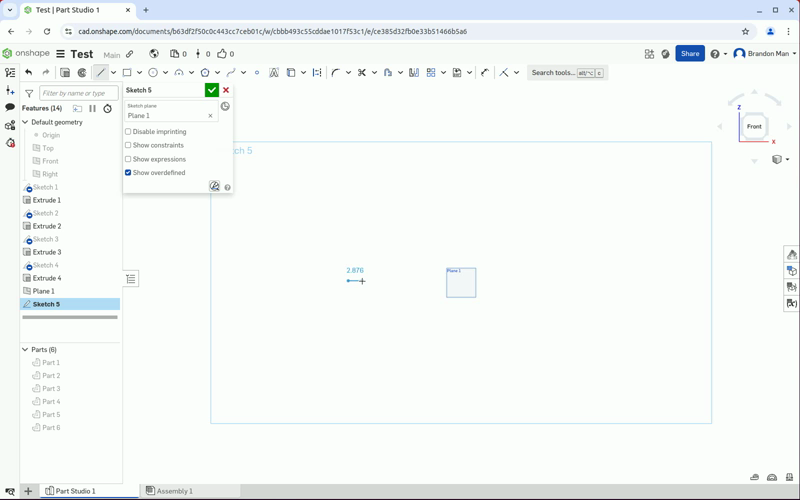
key(esc)
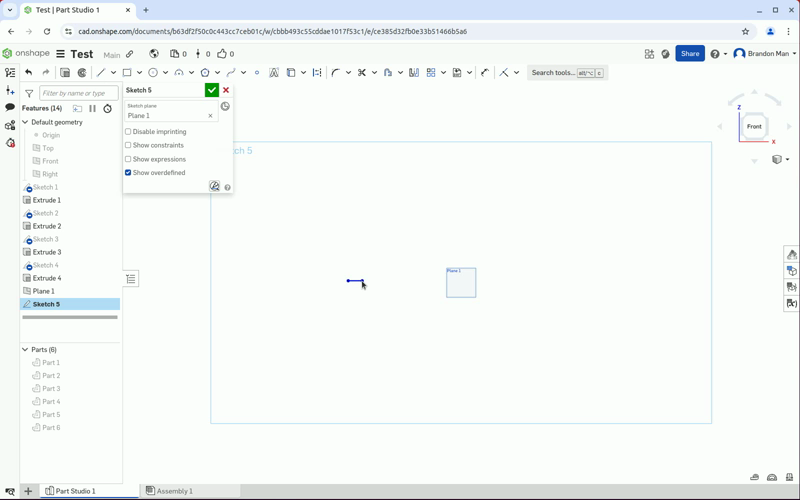
key(a)
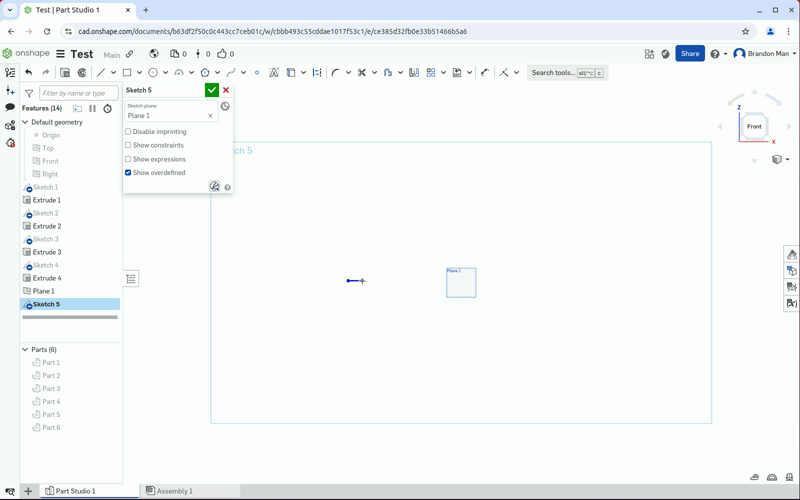
mouse_move(362, 280)
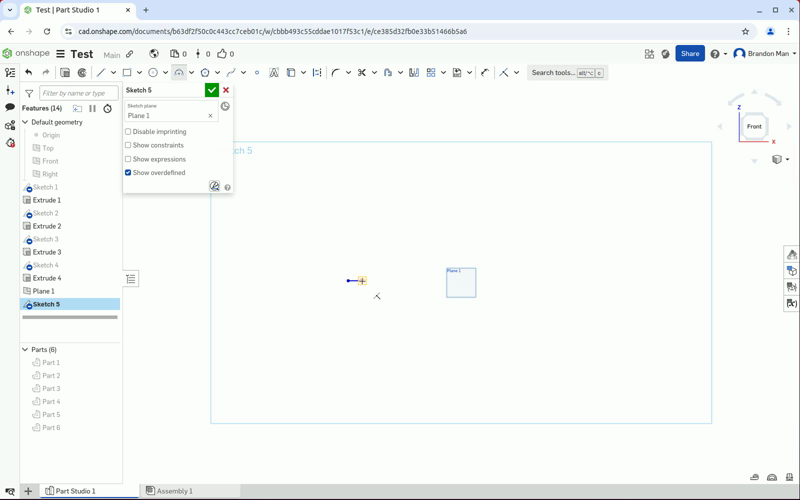
click(362, 280)
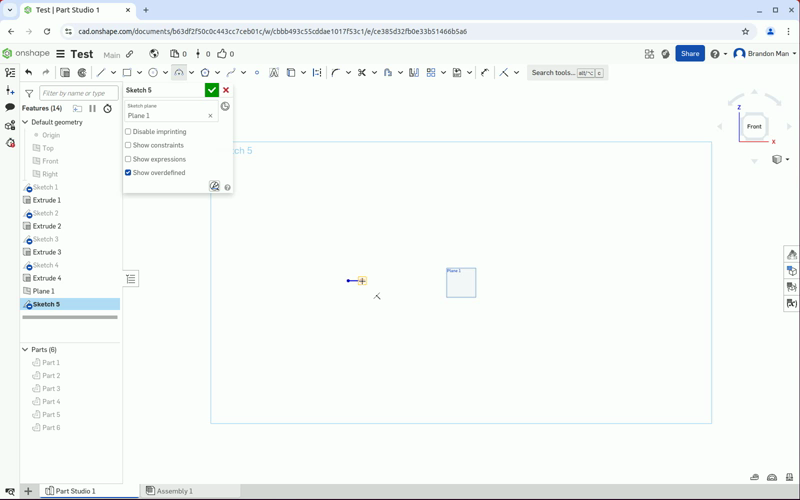
mouse_move(348, 280)
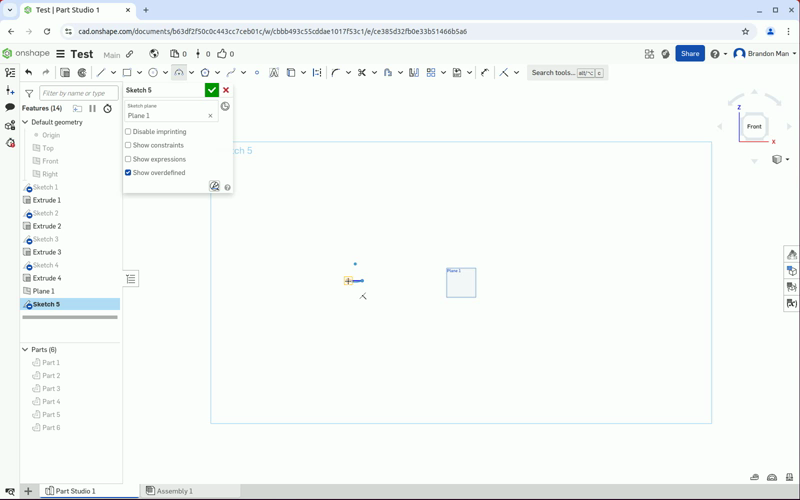
click(348, 280)
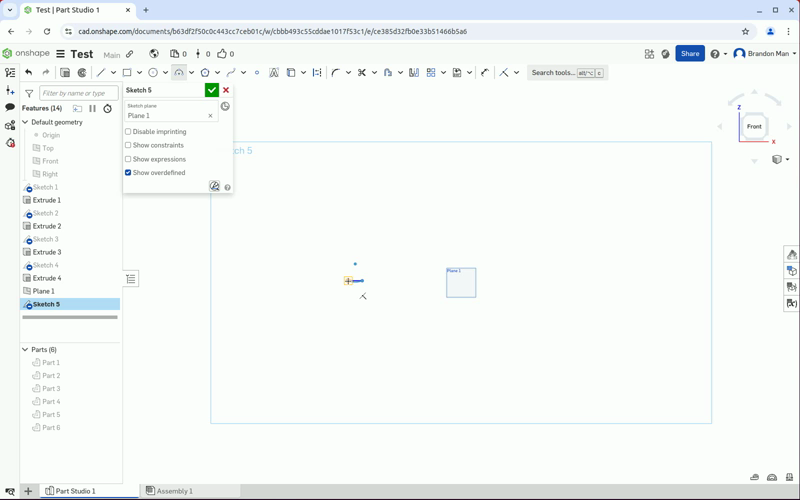
key_down(shift)
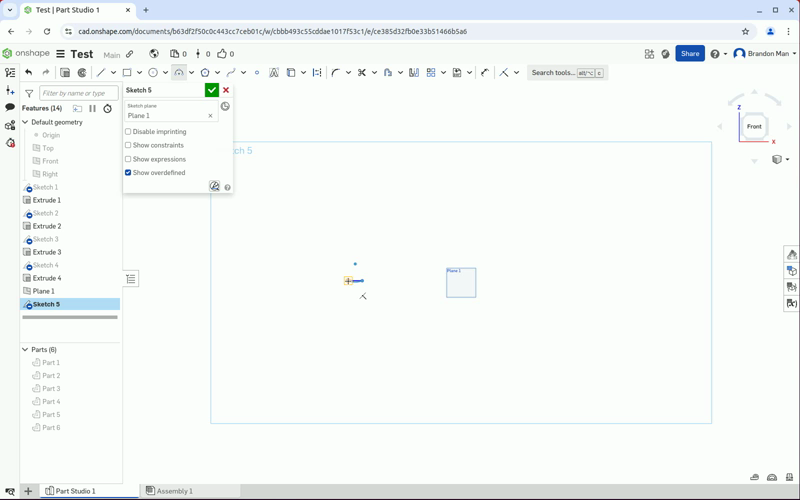
mouse_move(355, 275)
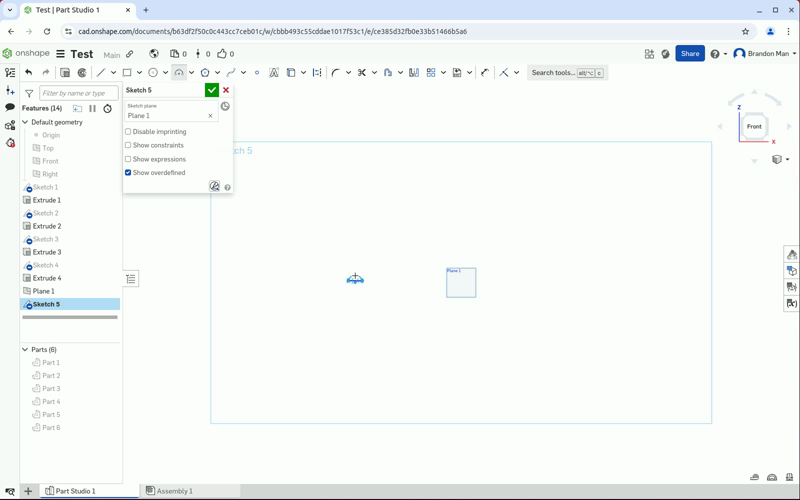
click(355, 275)
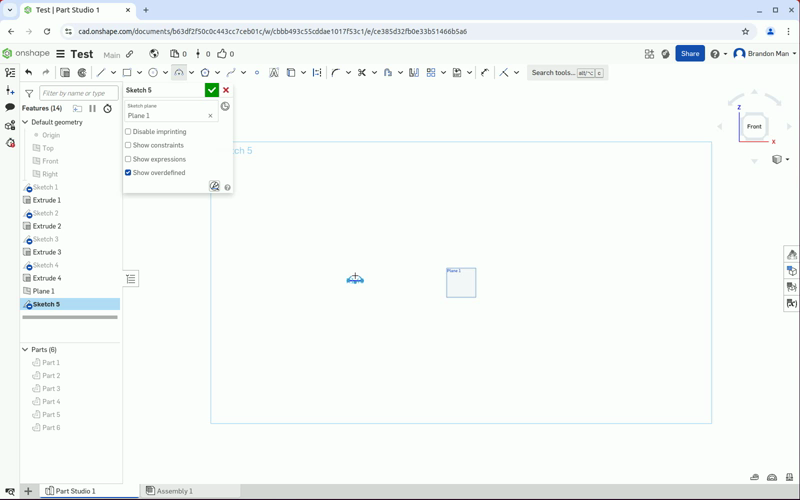
key_up(shift)
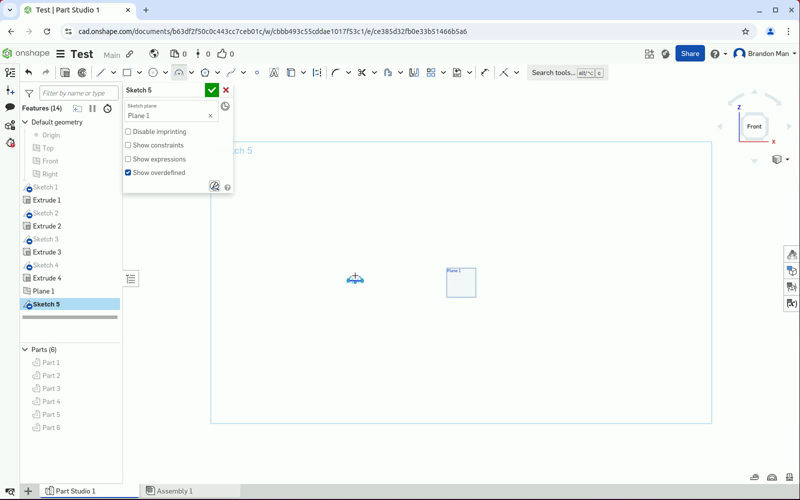
key(esc)
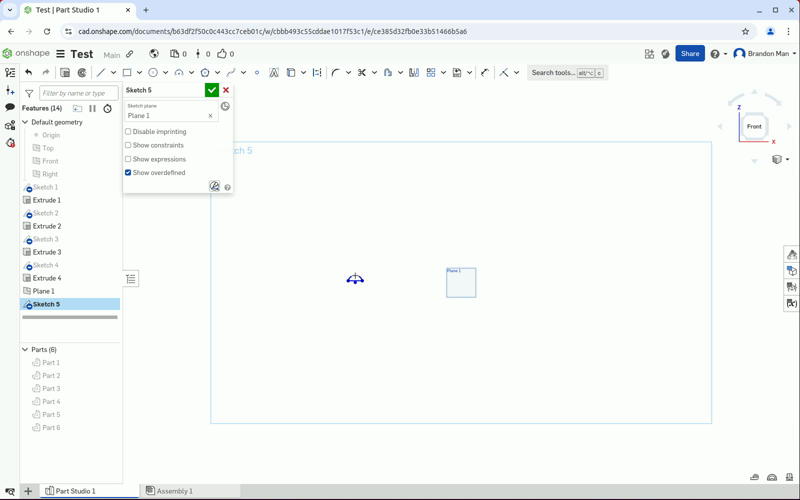
mouse_move(356, 277)
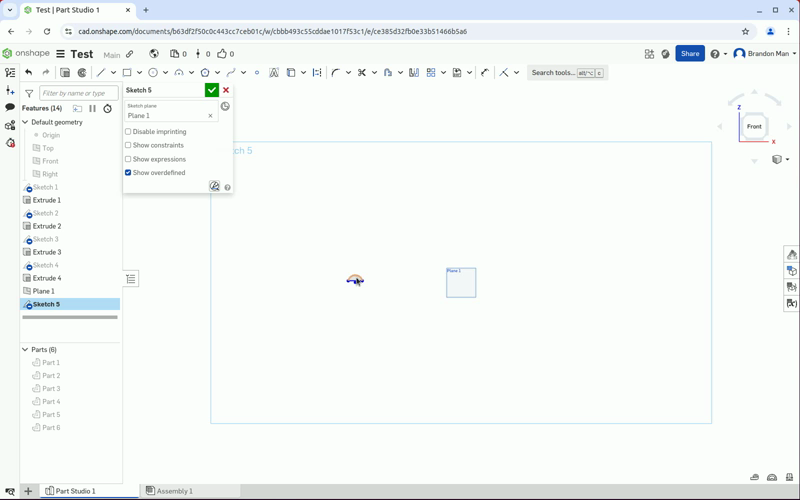
scroll(6)
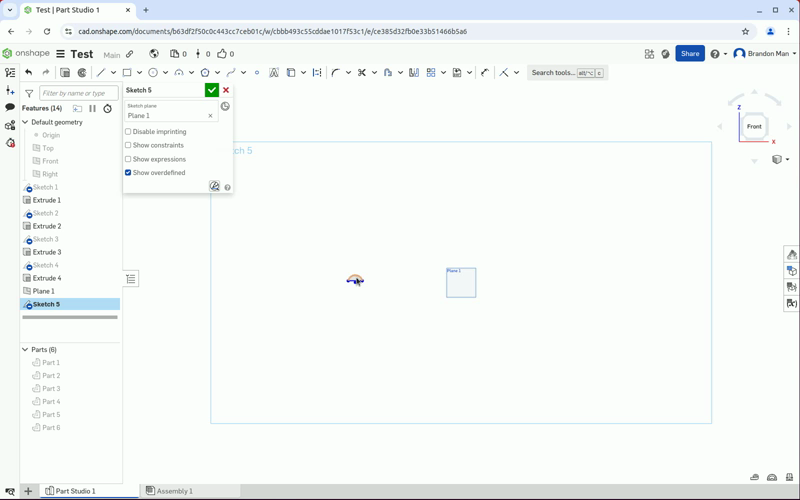
scroll(6)
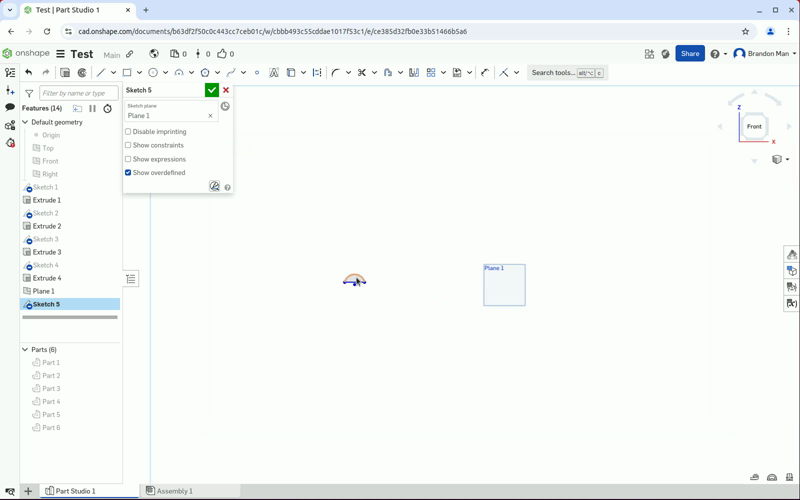
scroll(6)
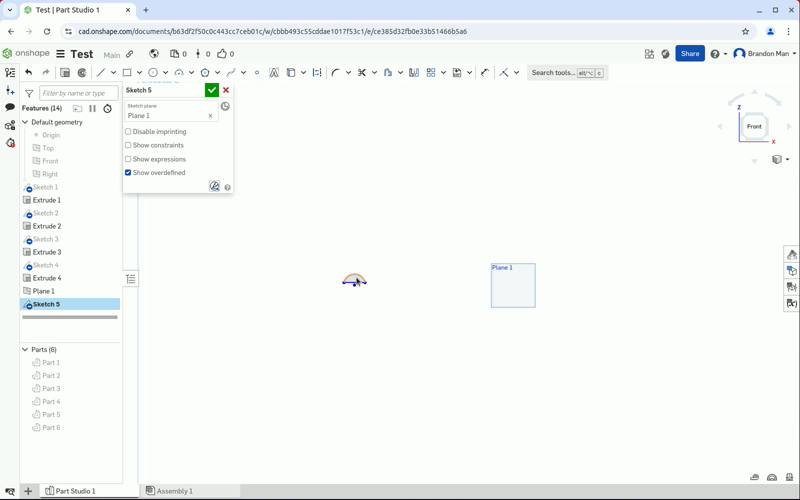
scroll(6)
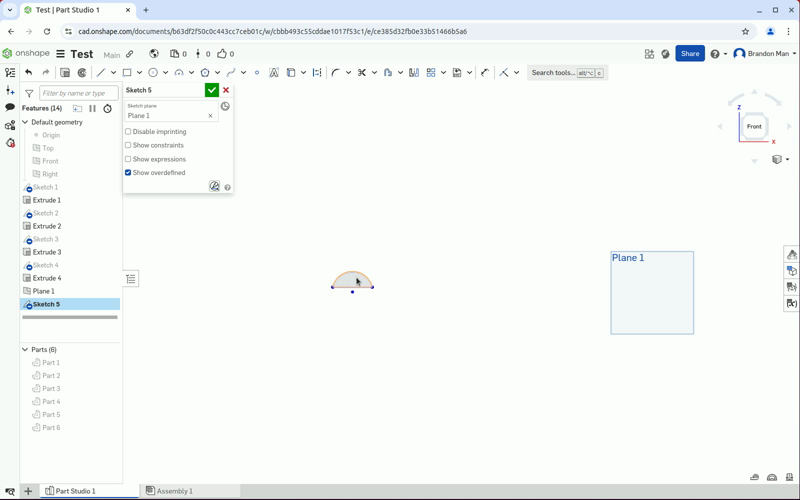
scroll(6)
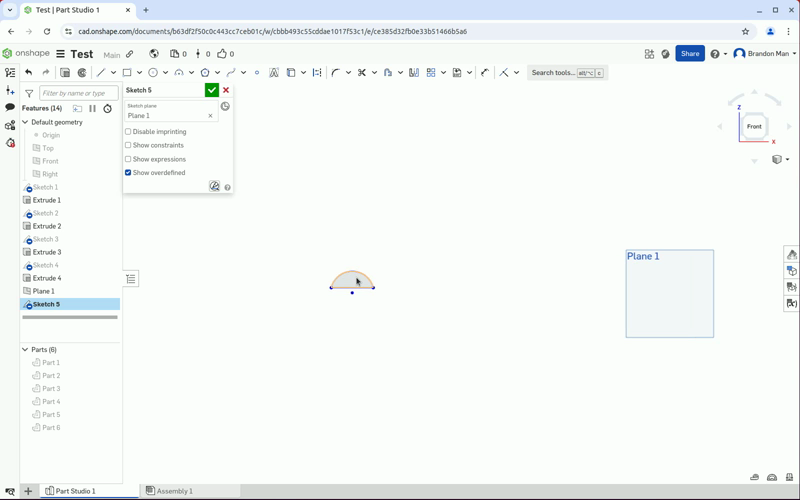
scroll(6)
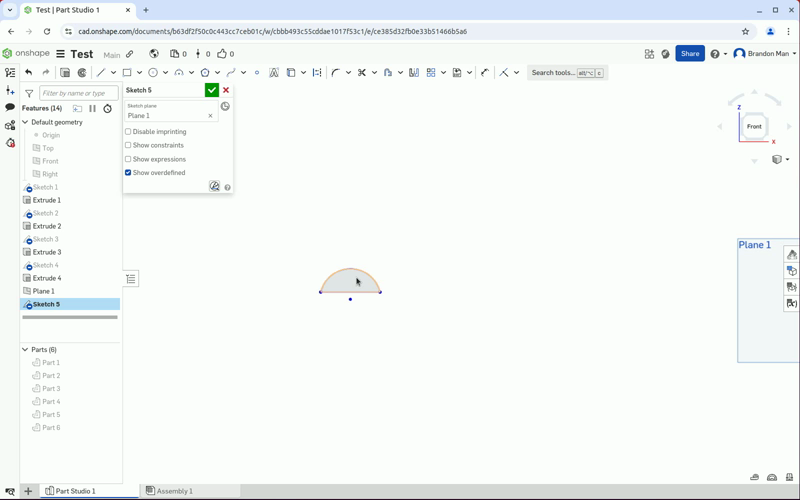
scroll(6)
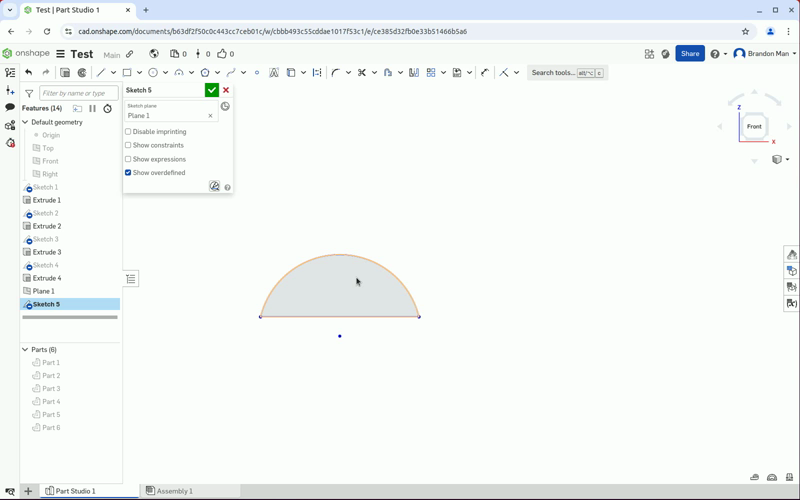
click(356, 277)
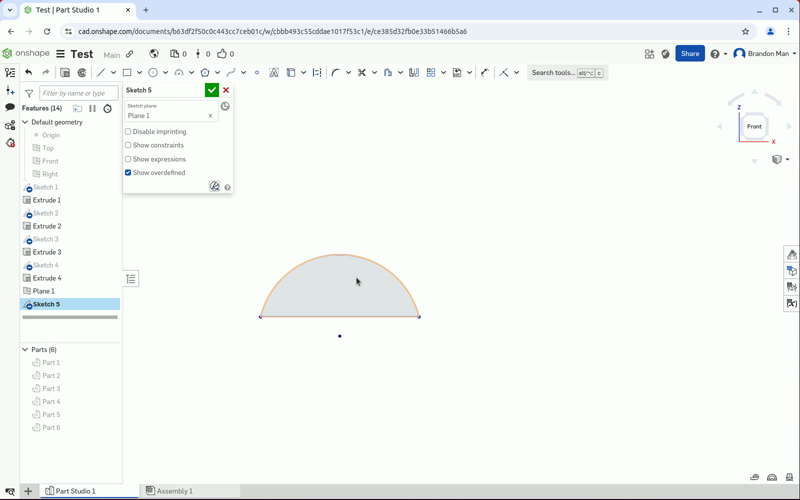
scroll(-6)
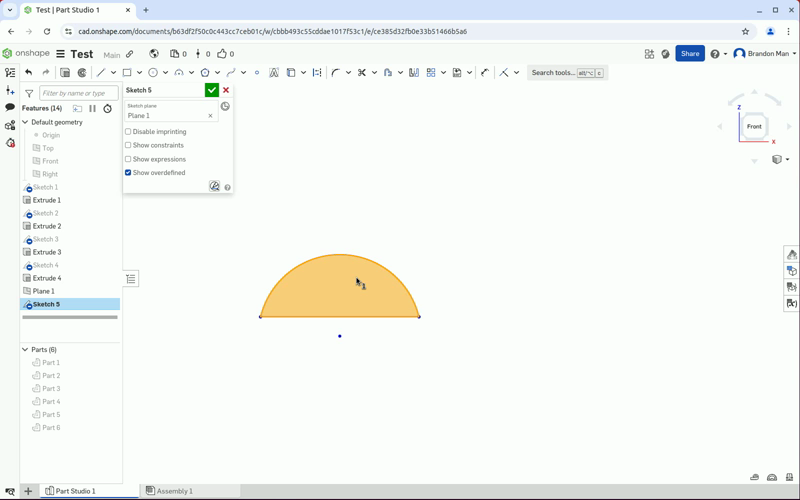
scroll(-6)
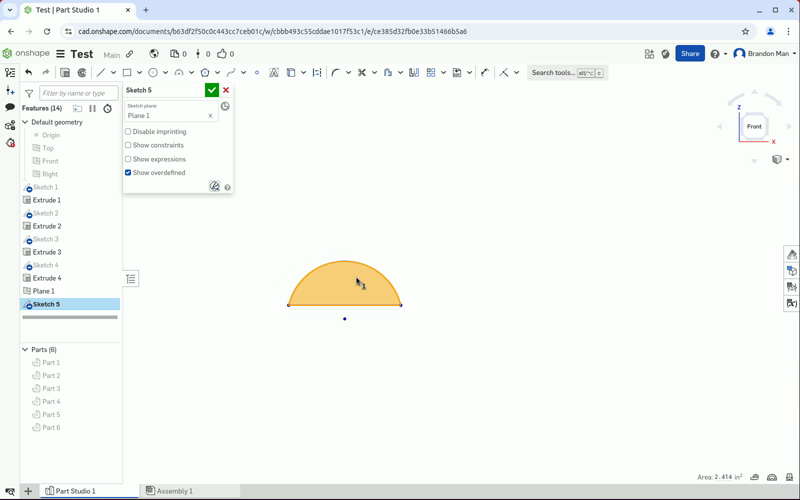
scroll(-6)
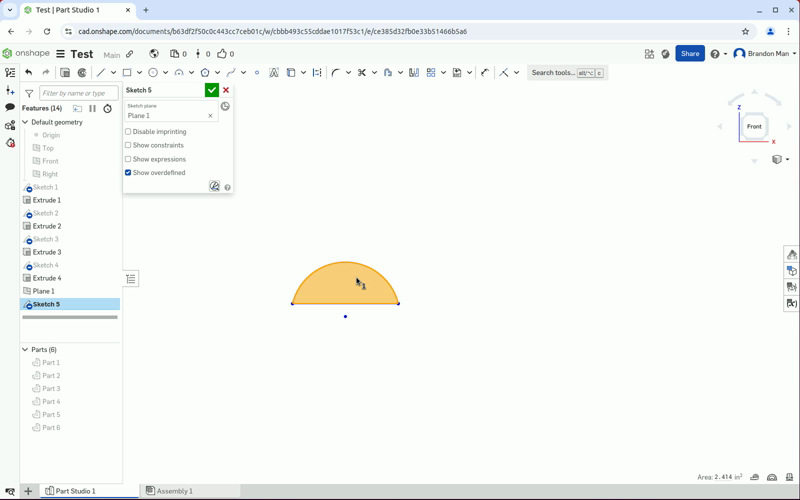
scroll(-6)
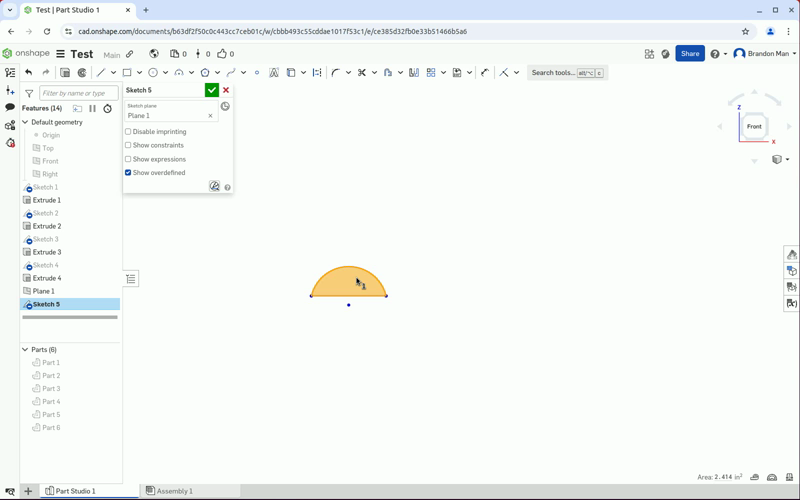
scroll(-6)
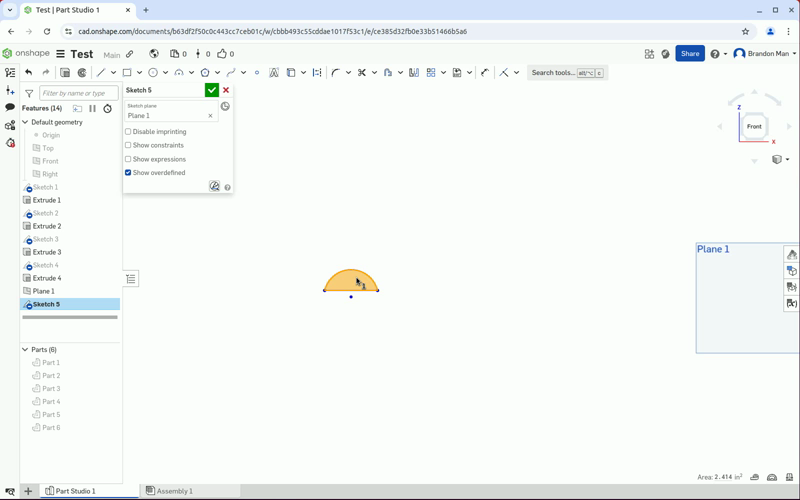
scroll(-6)
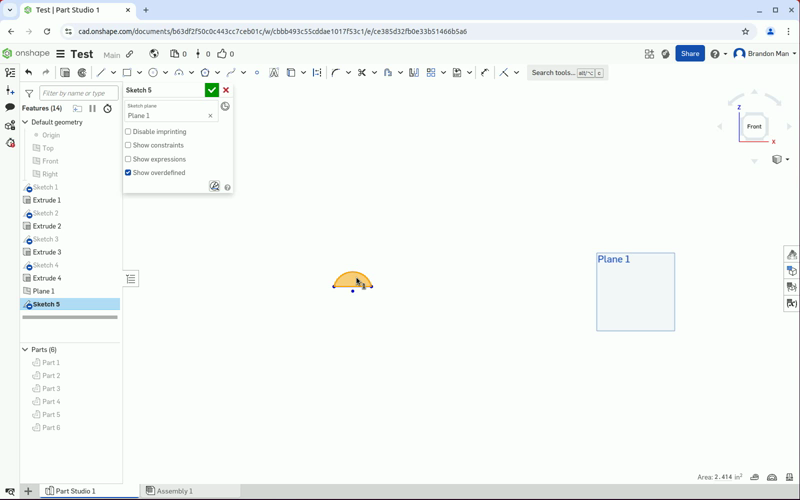
scroll(-6)
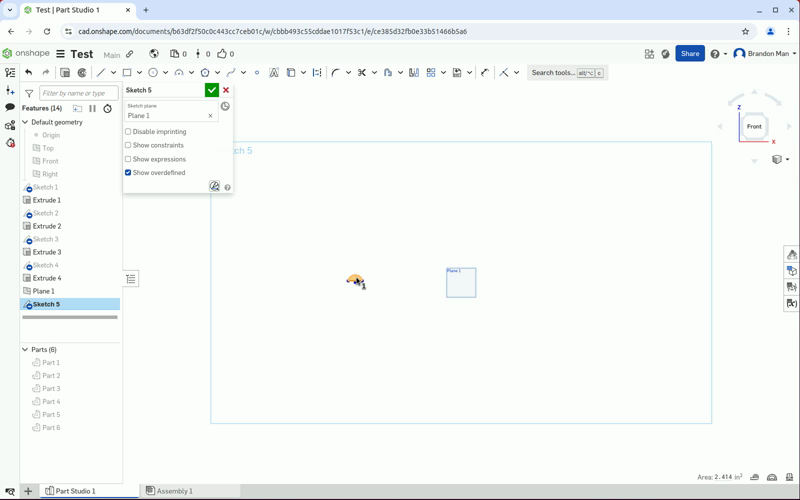
mouse_move(73, 352)
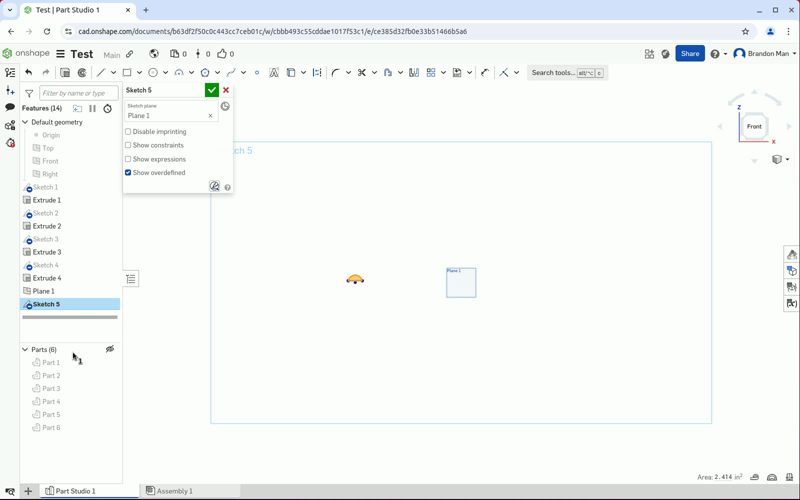
key(shift+y)
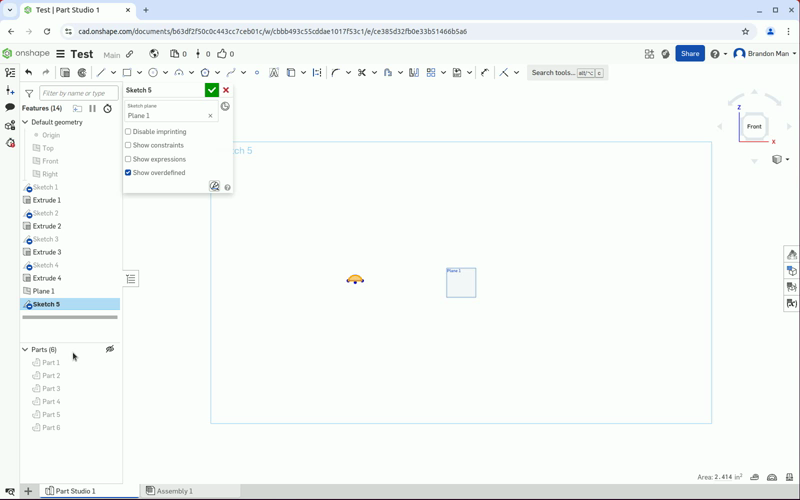
key(shift+e)
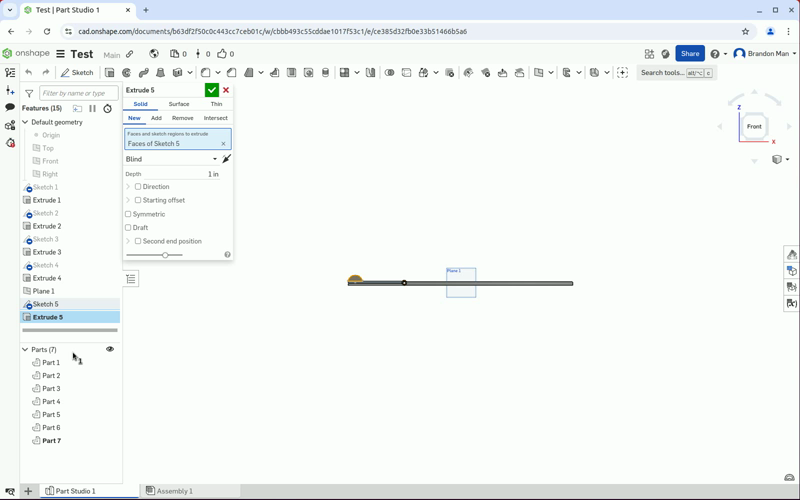
mouse_move(143, 106)
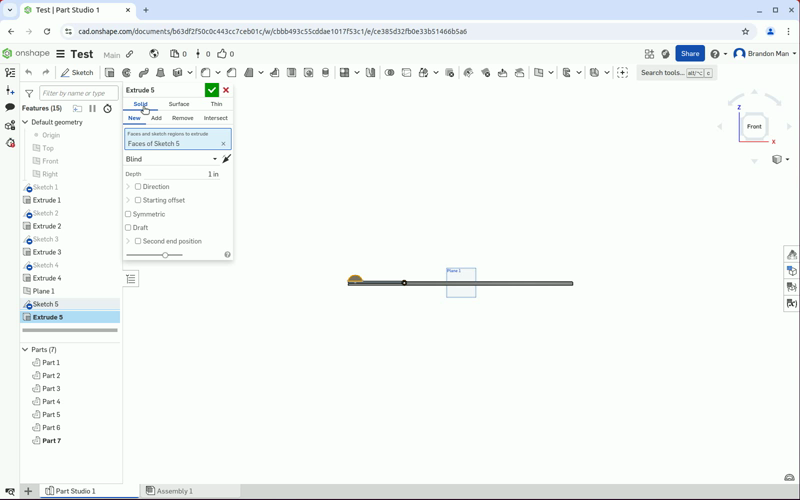
click(143, 106)
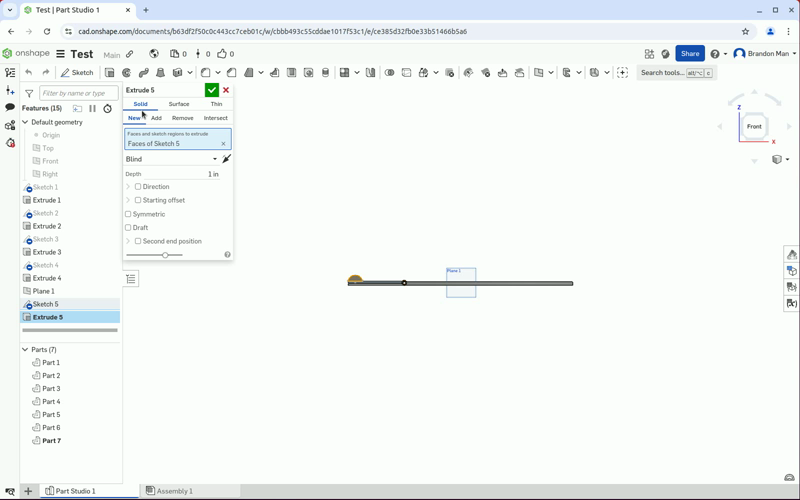
mouse_move(137, 120)
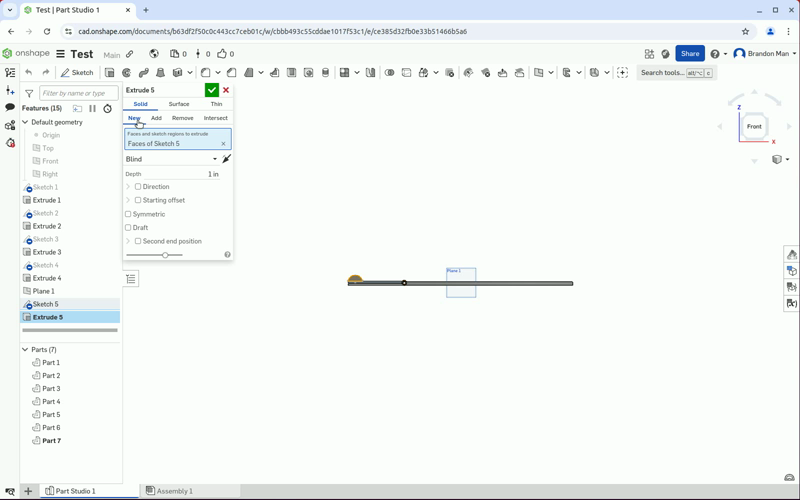
click(137, 120)
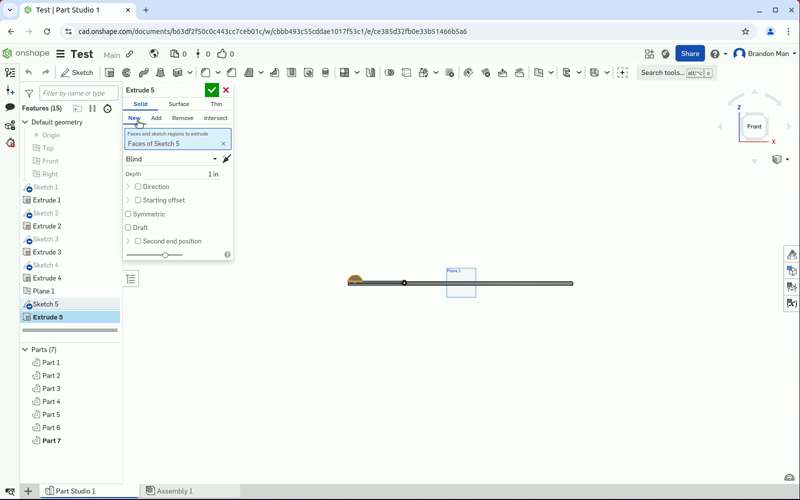
key(tab, 4)
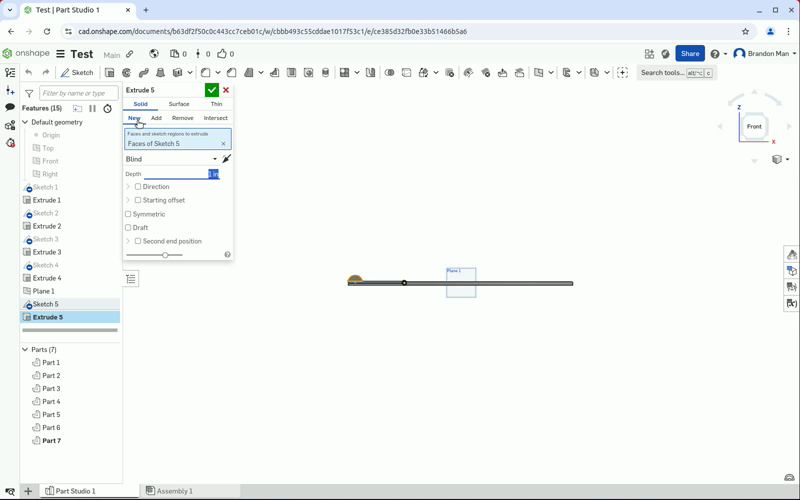
text(0.722)
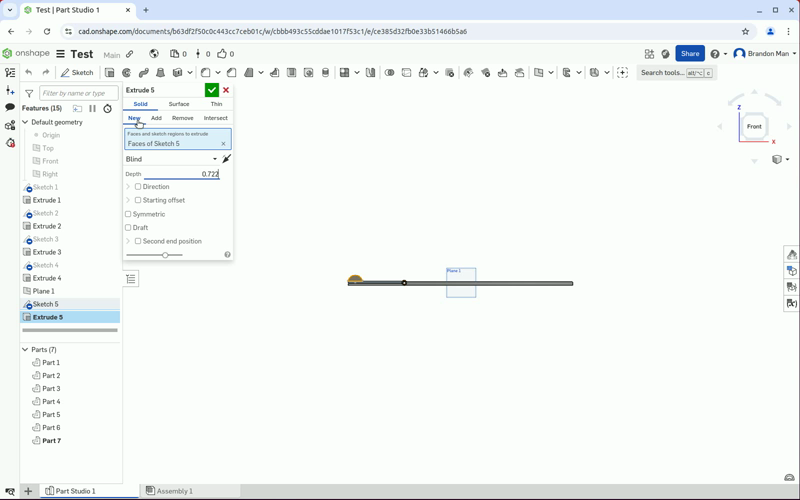
key(tab, 3)
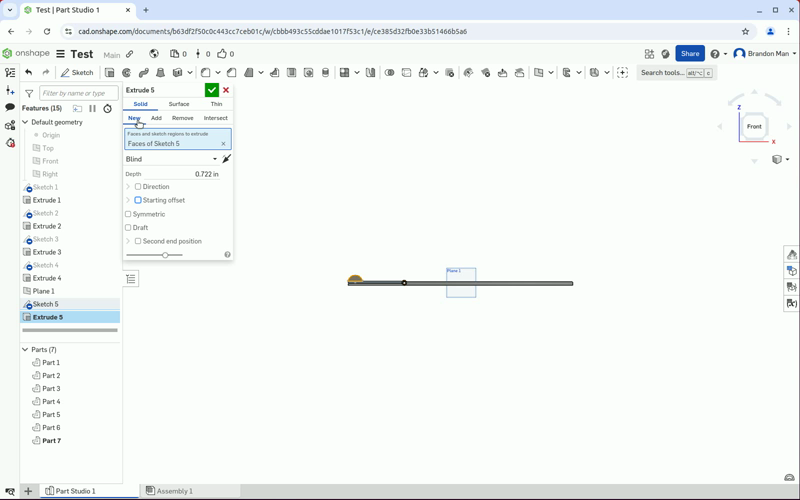
key(tab, 2)
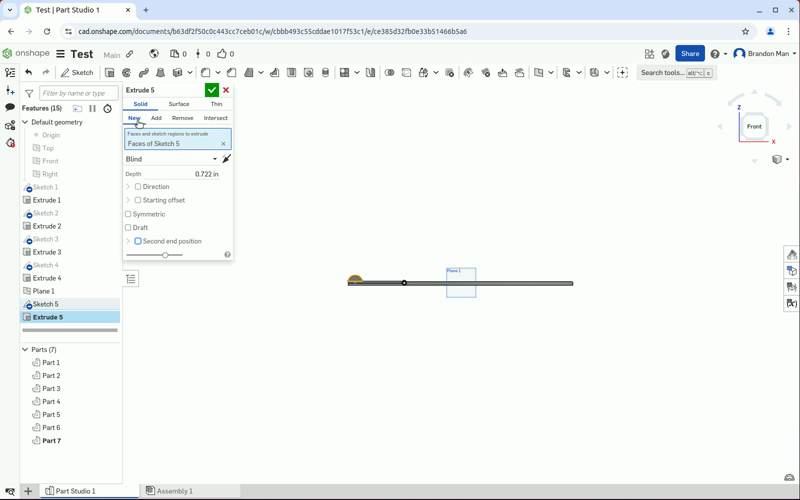
key(space)
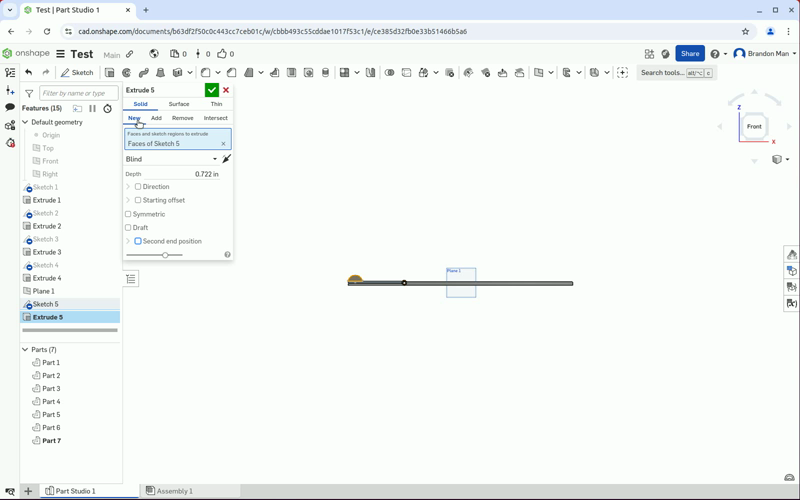
key(tab, 3)
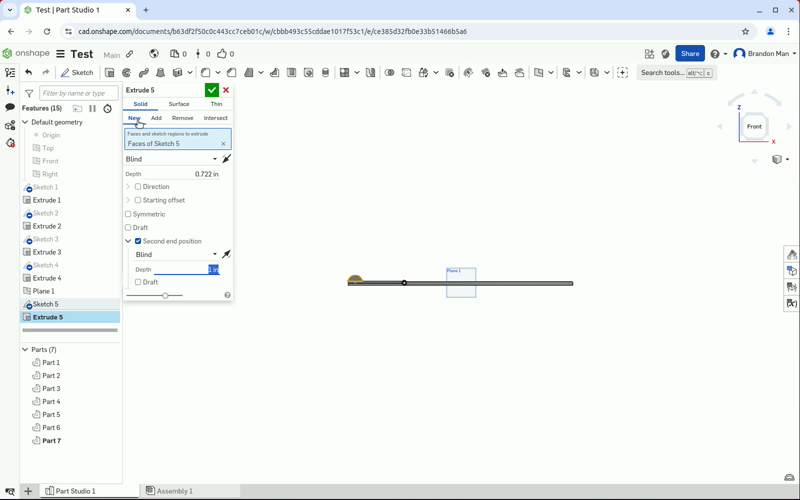
text(1.444)
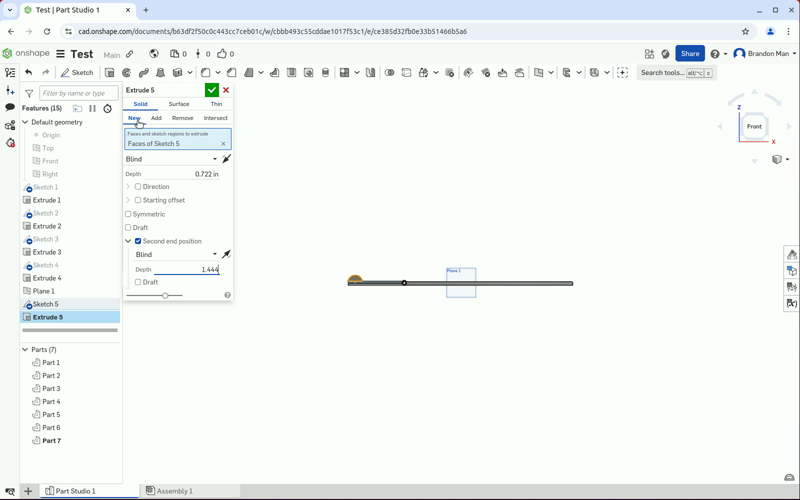
key(enter)
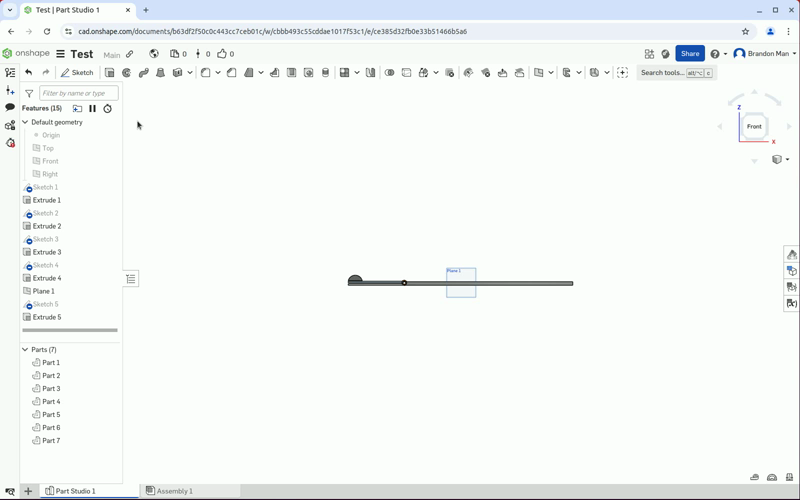
key(shift+h)
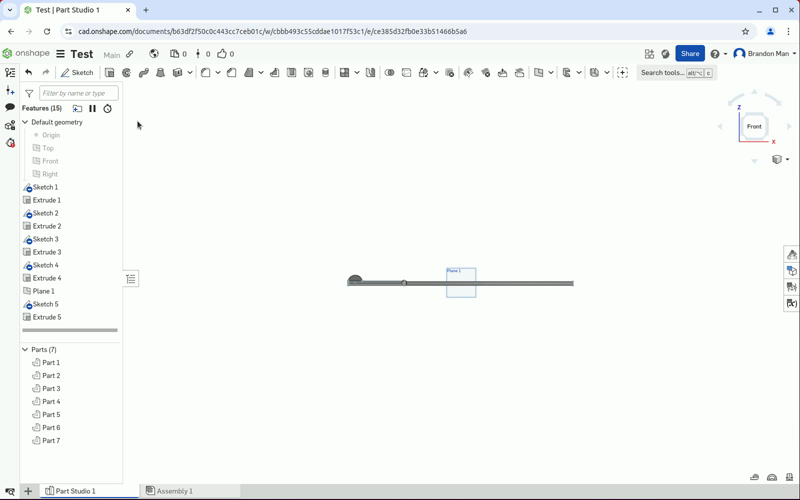
key(shift+h)
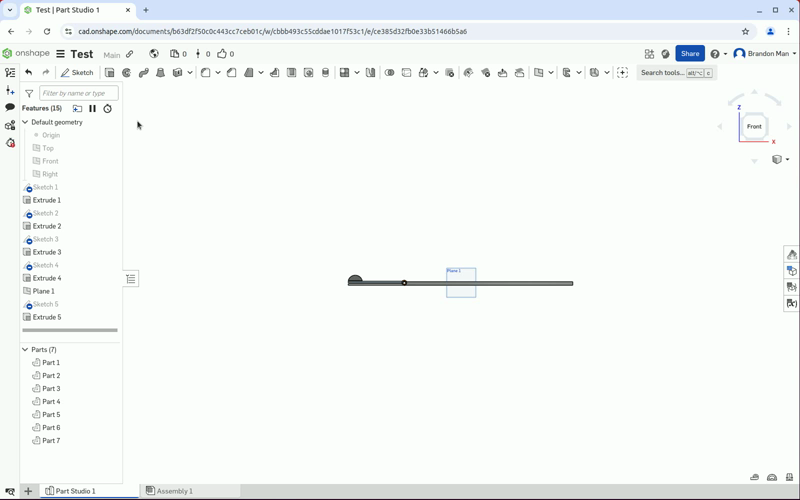
mouse_move(73, 189)
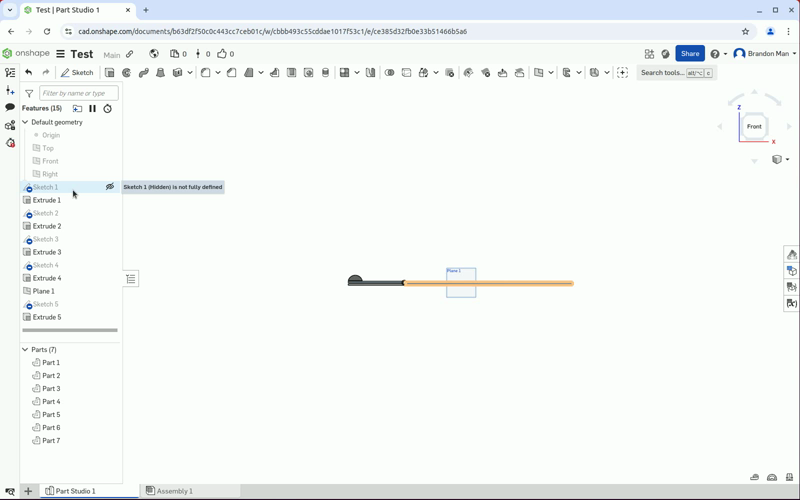
click(73, 189)
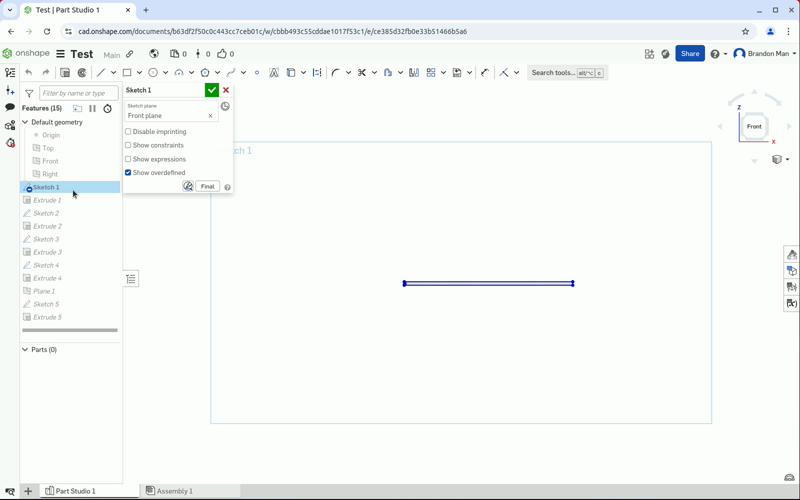
mouse_move(229, 92)
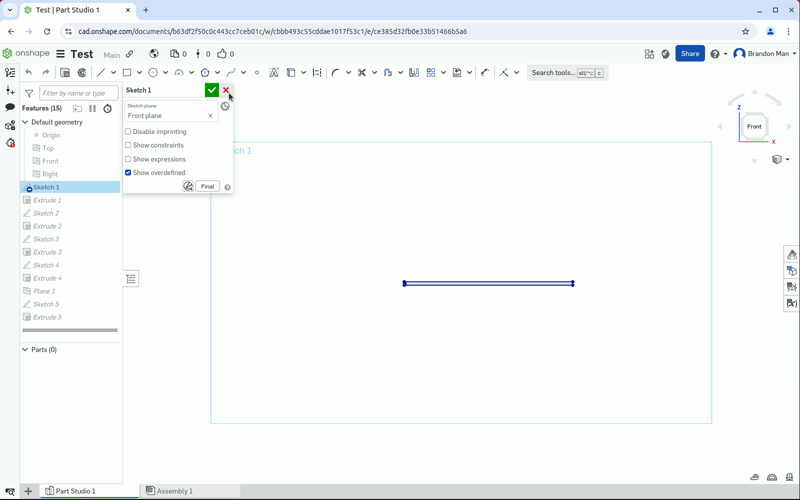
click(229, 92)
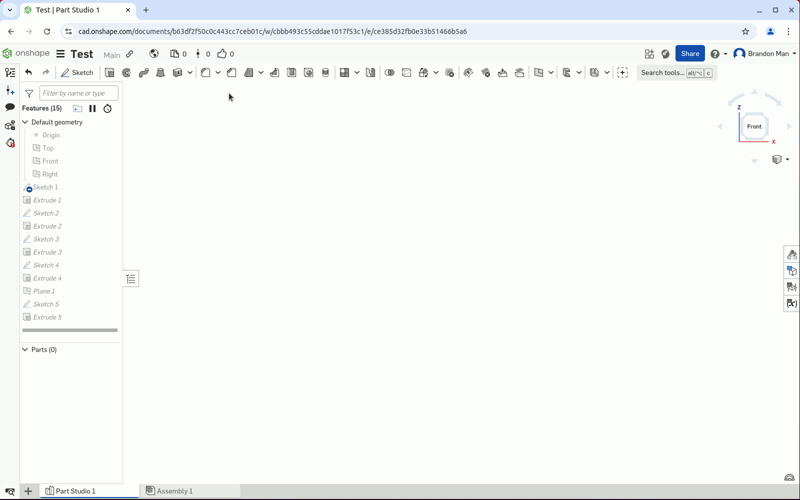
key(shift+s)
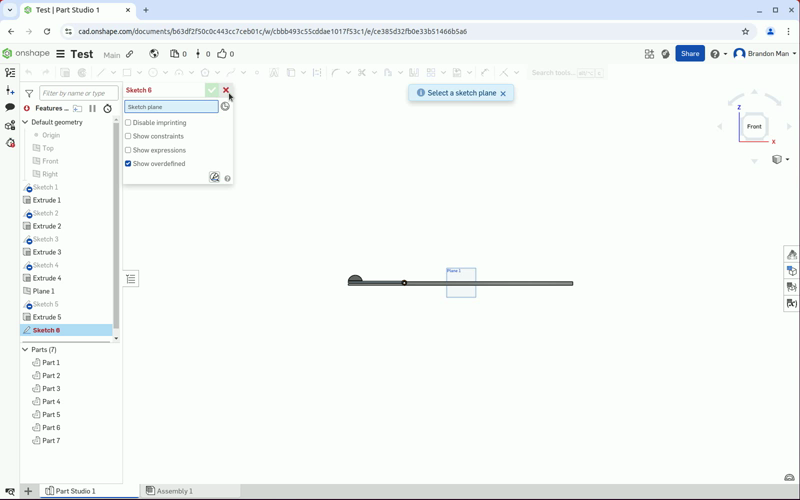
mouse_move(69, 293)
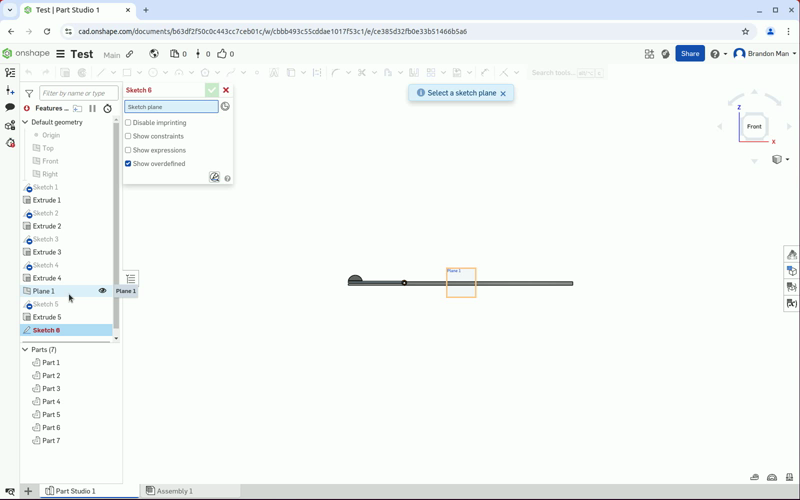
click(69, 293)
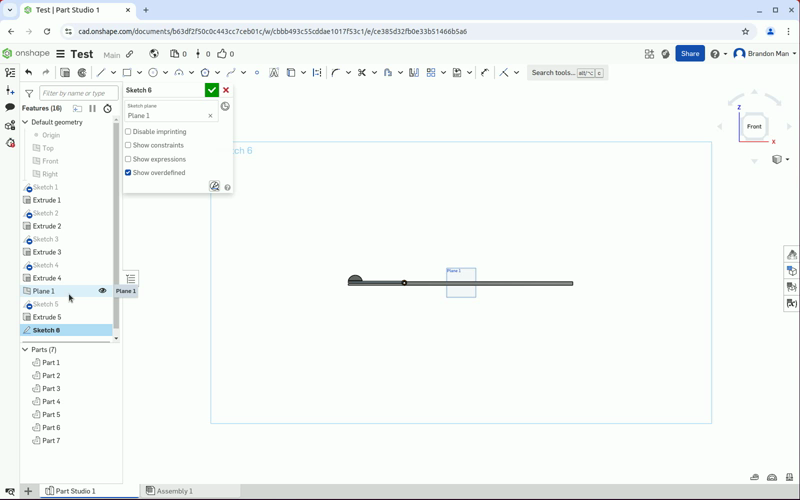
mouse_move(73, 352)
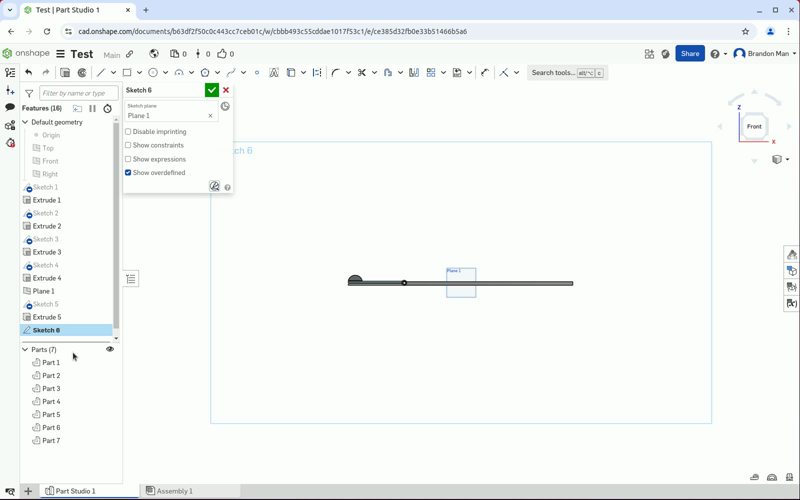
key(y)
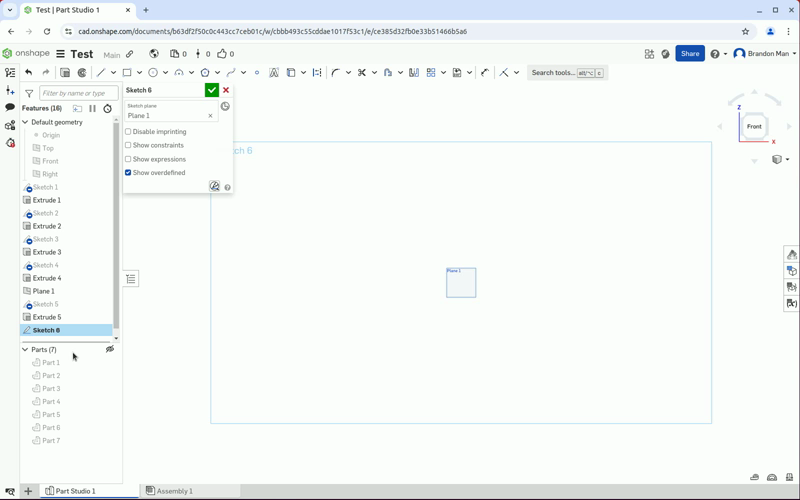
key(a)
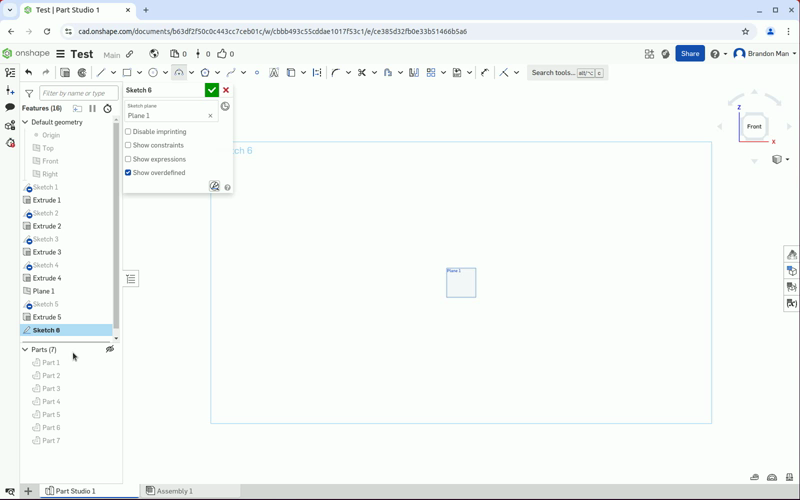
key_down(shift)
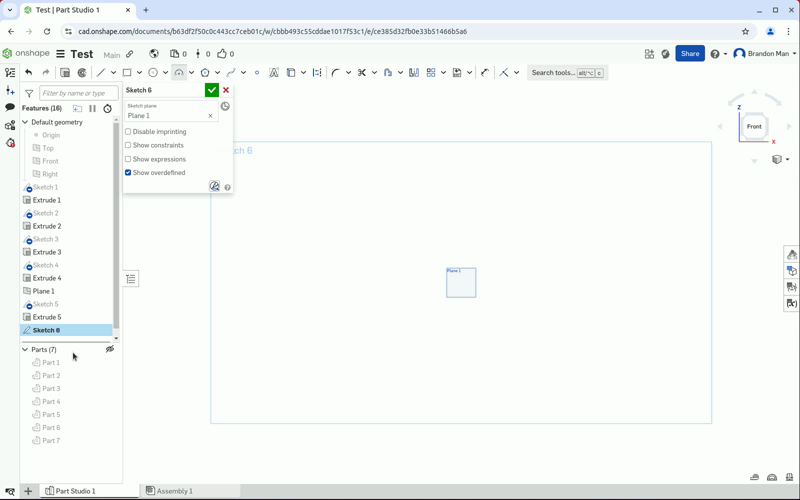
mouse_move(348, 285)
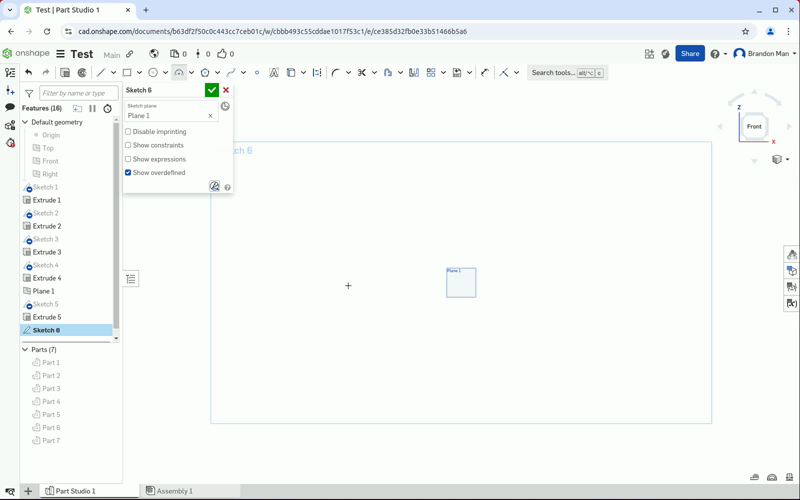
click(348, 285)
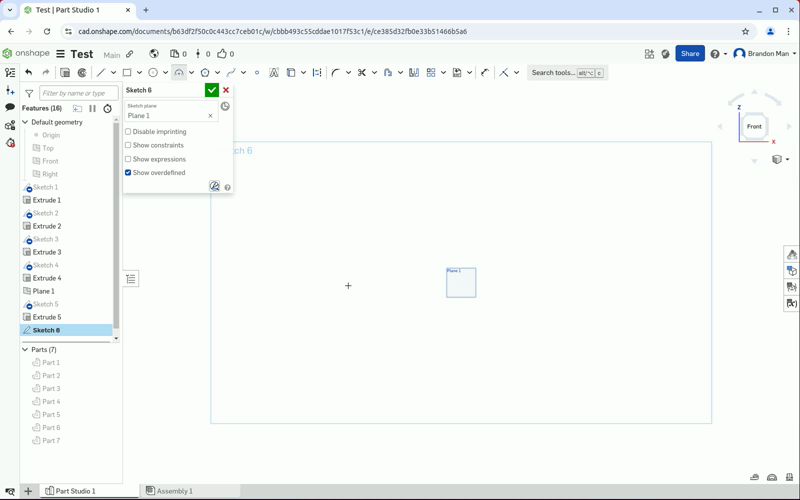
key_up(shift)
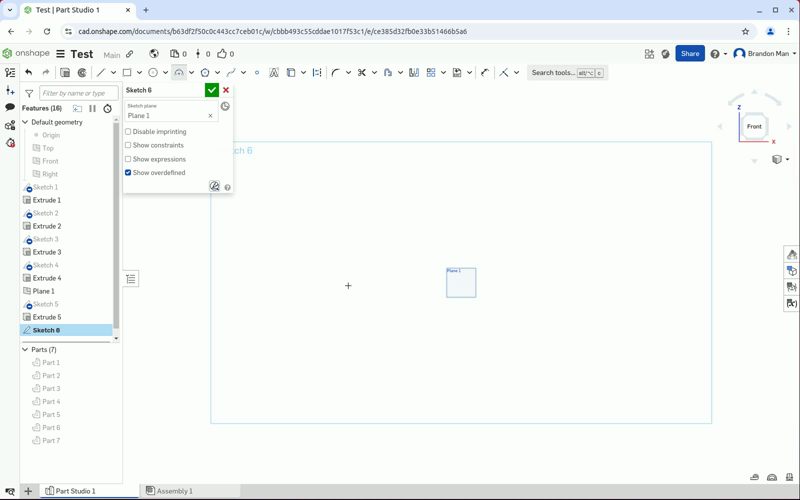
key_down(shift)
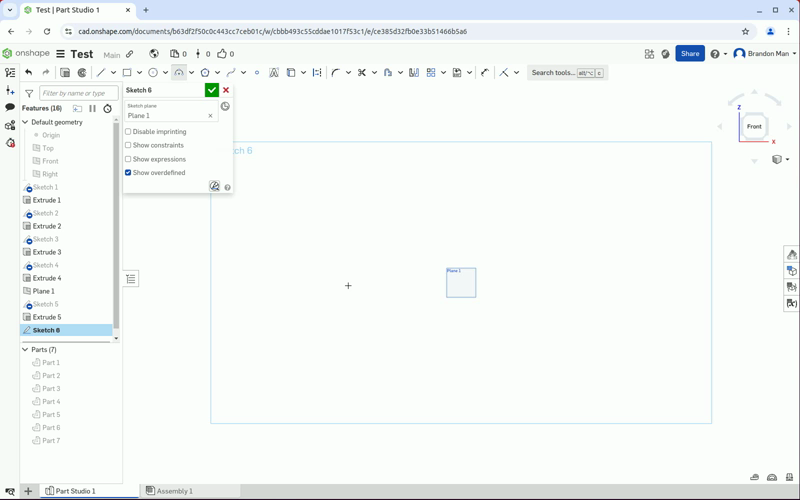
mouse_move(362, 285)
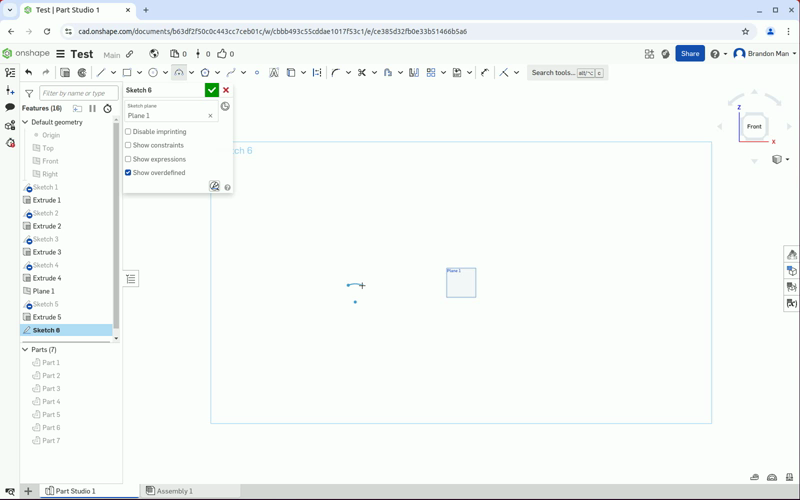
click(362, 285)
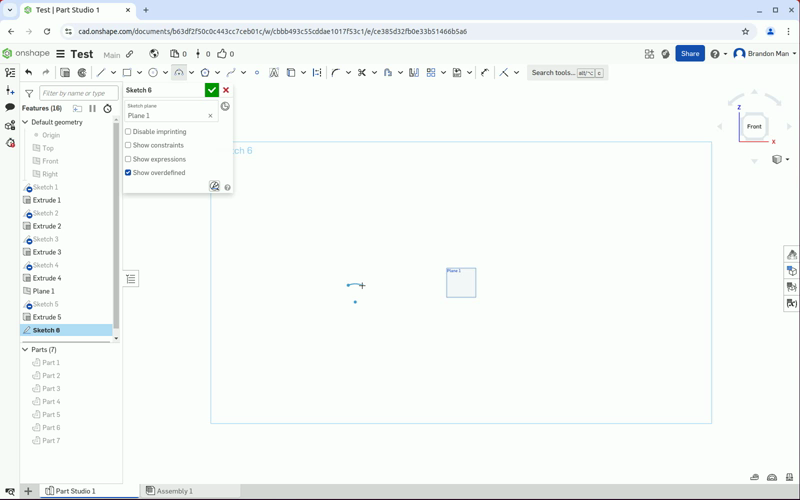
mouse_move(355, 290)
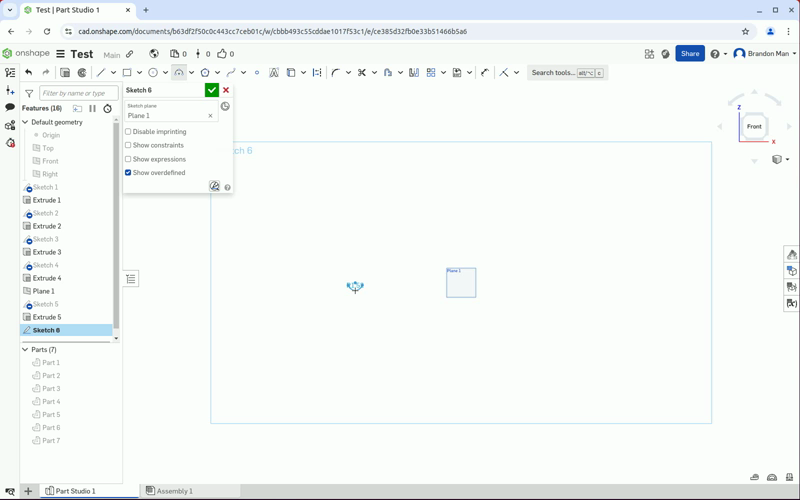
click(355, 290)
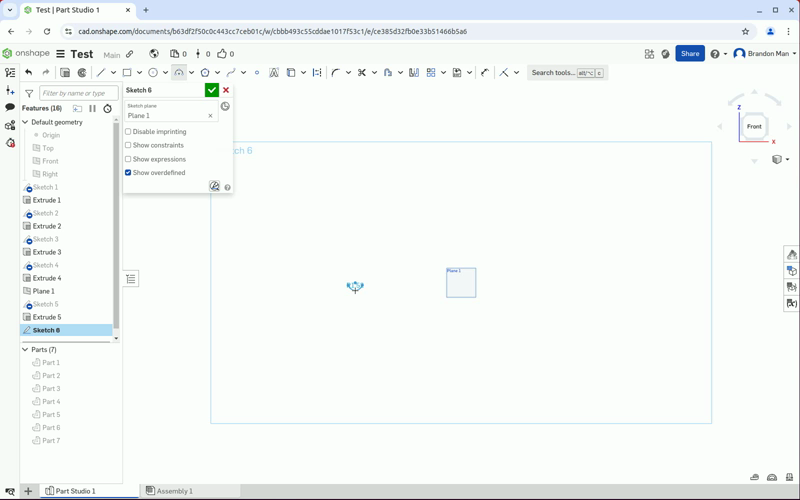
key_up(shift)
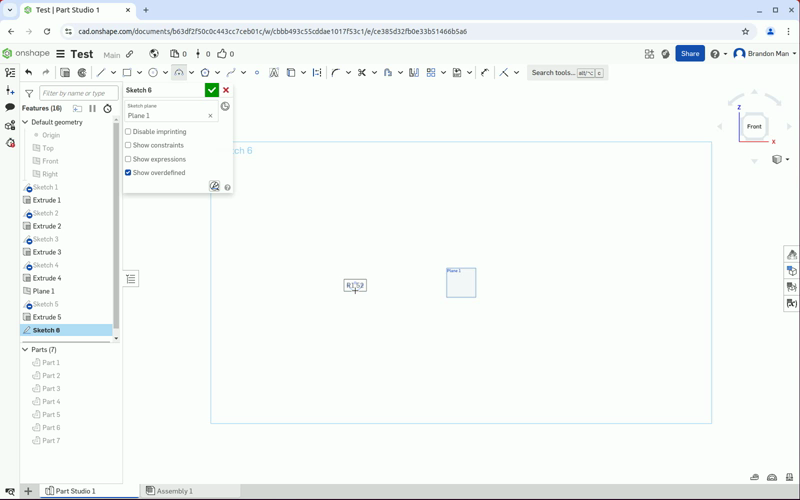
key(esc)
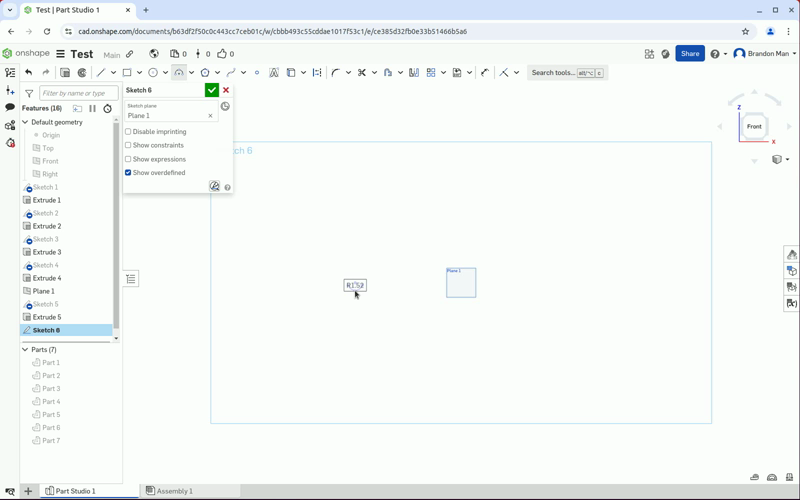
key(l)
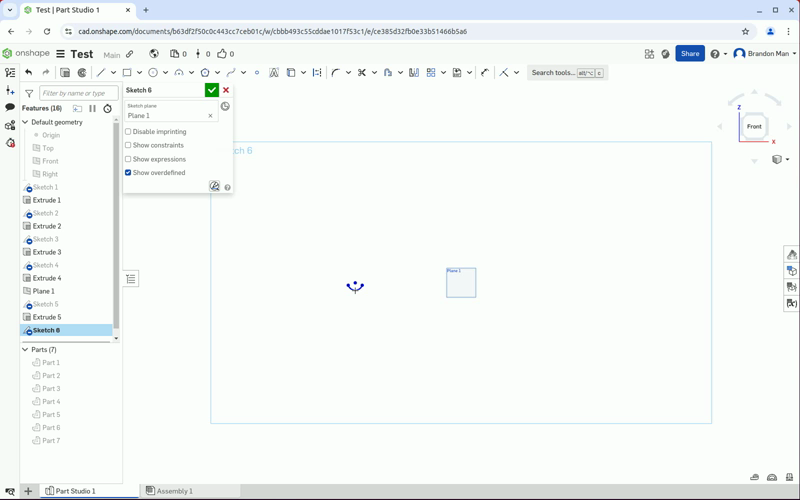
mouse_move(362, 285)
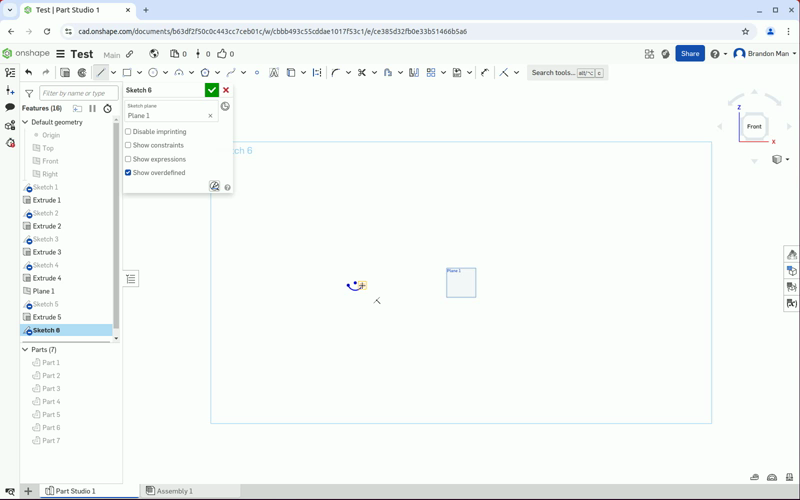
click(362, 285)
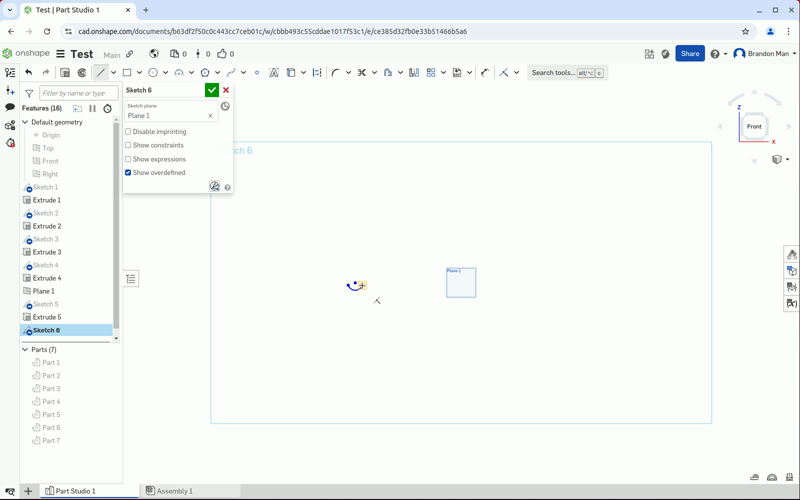
mouse_move(392, 285)
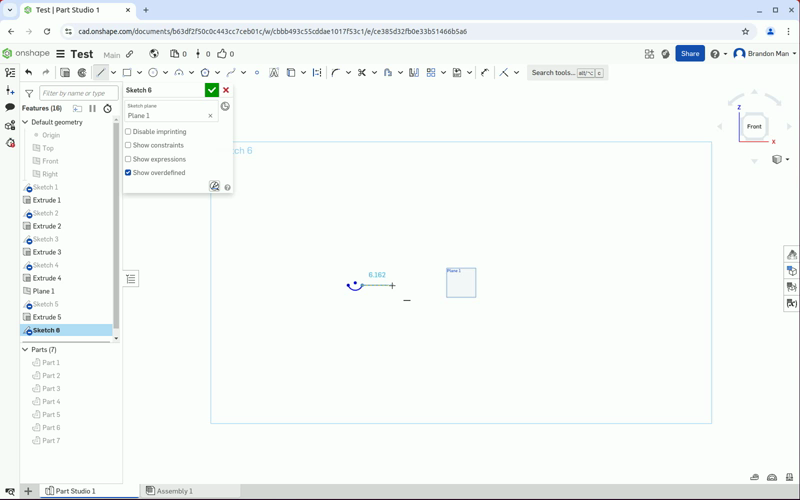
key_down(shift)
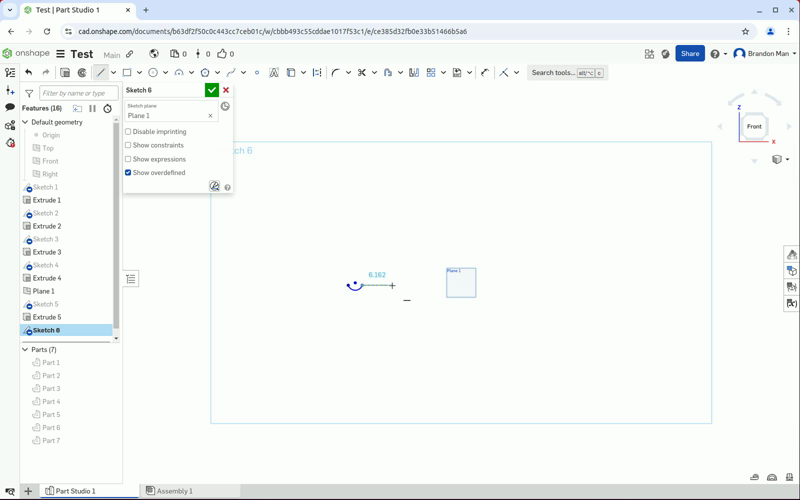
mouse_move(348, 285)
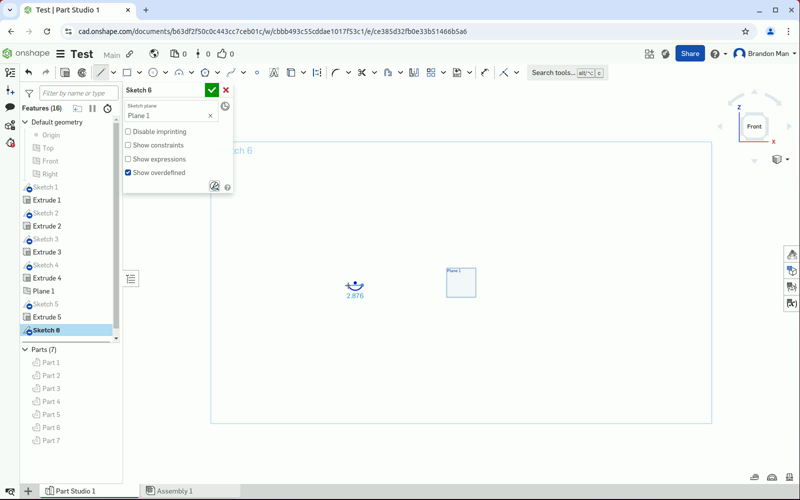
key_up(shift)
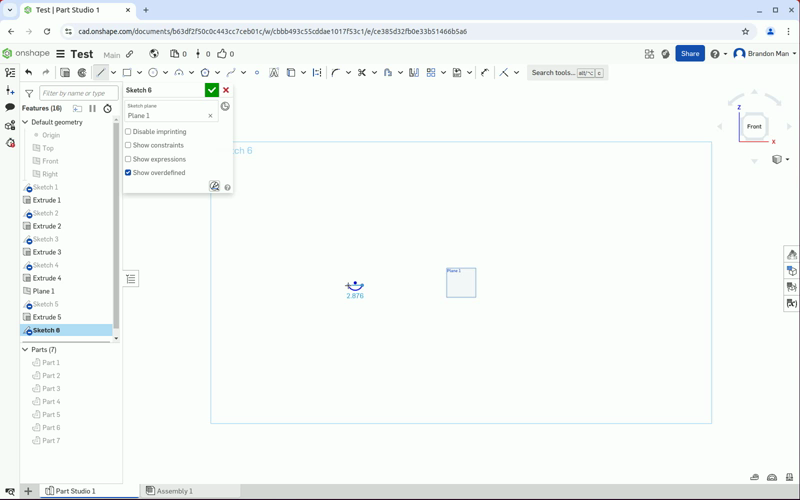
click(348, 285)
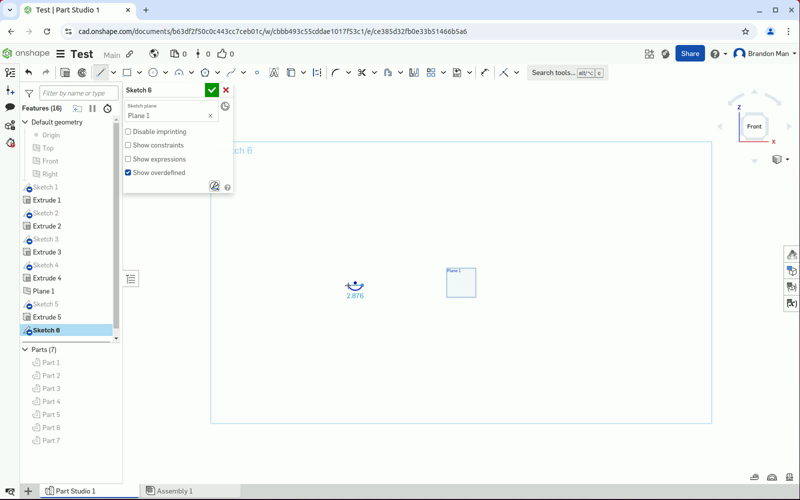
key(esc)
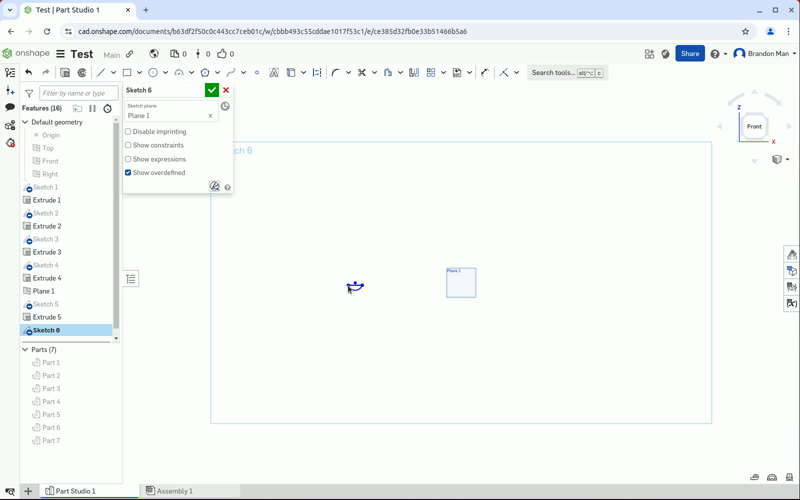
mouse_move(358, 285)
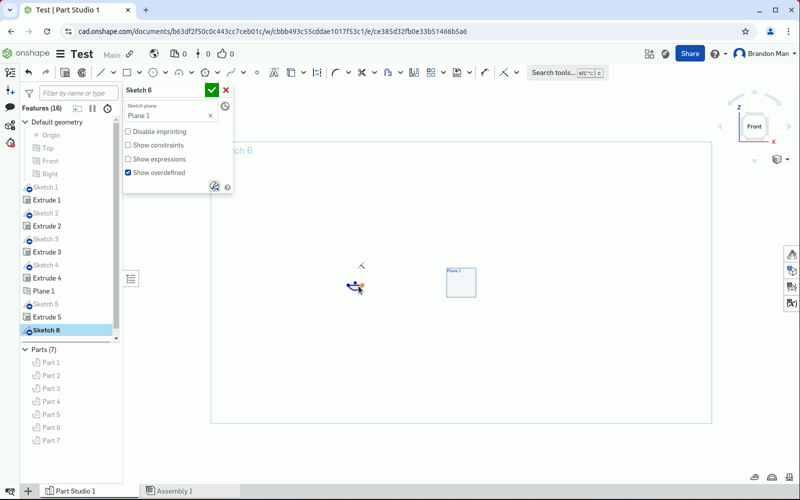
scroll(6)
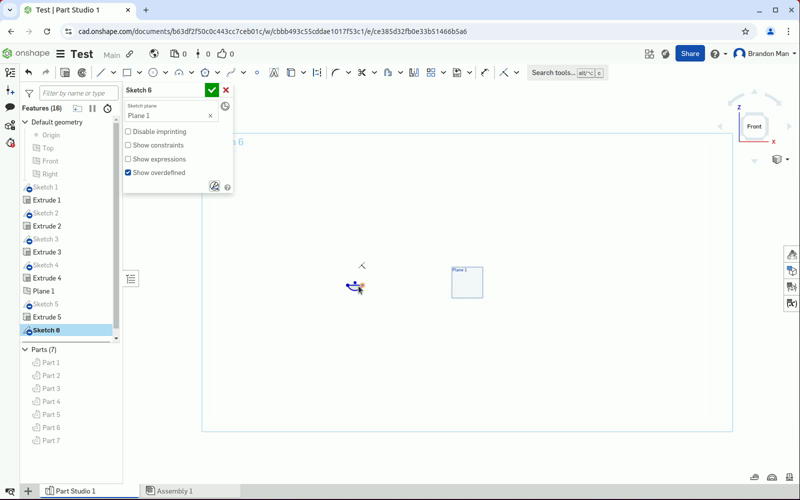
scroll(6)
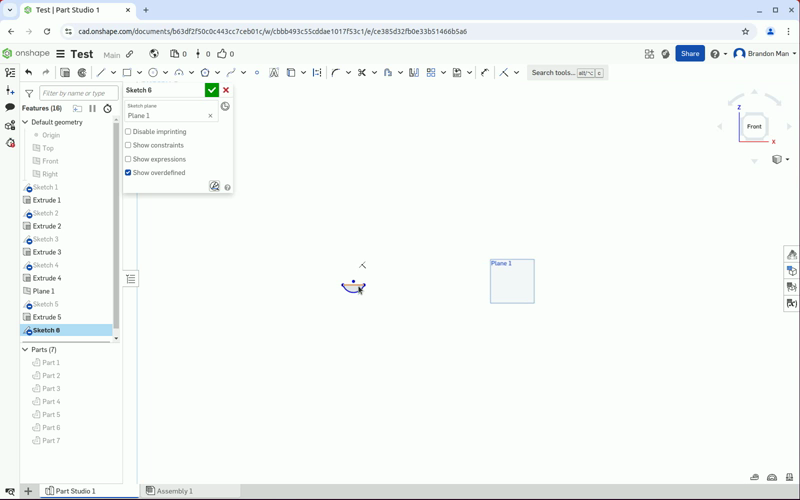
scroll(6)
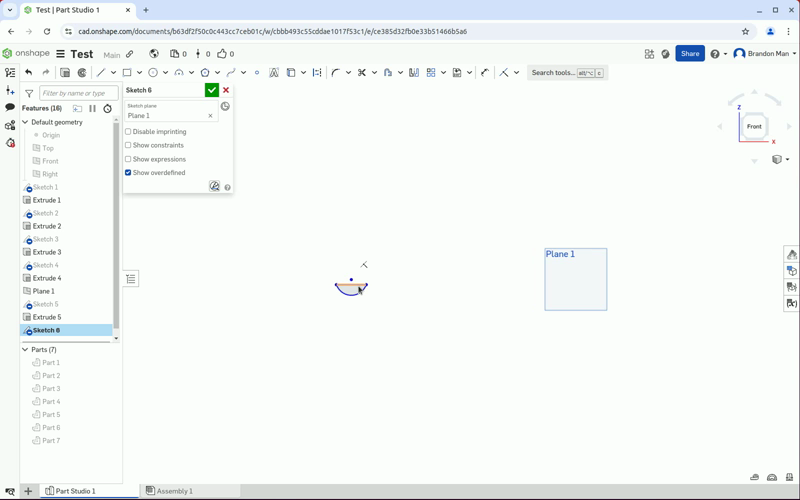
scroll(6)
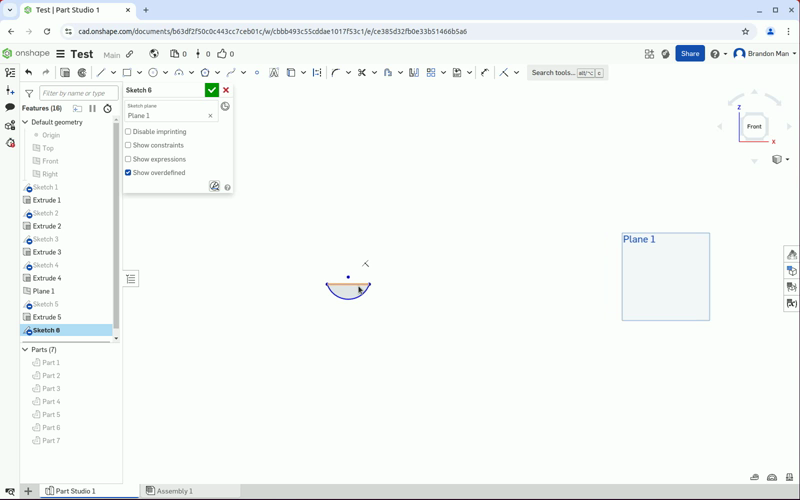
scroll(6)
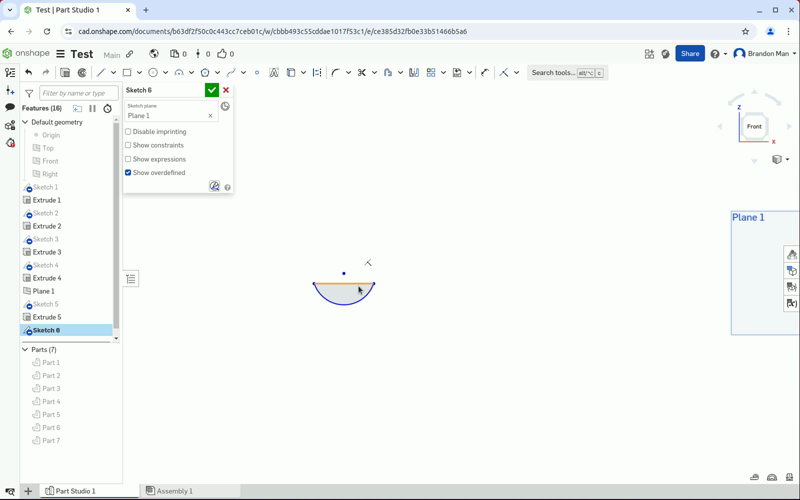
scroll(6)
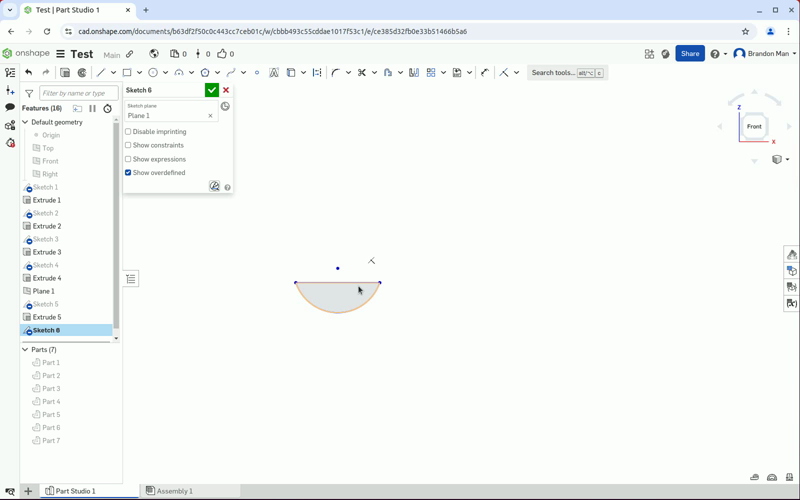
scroll(6)
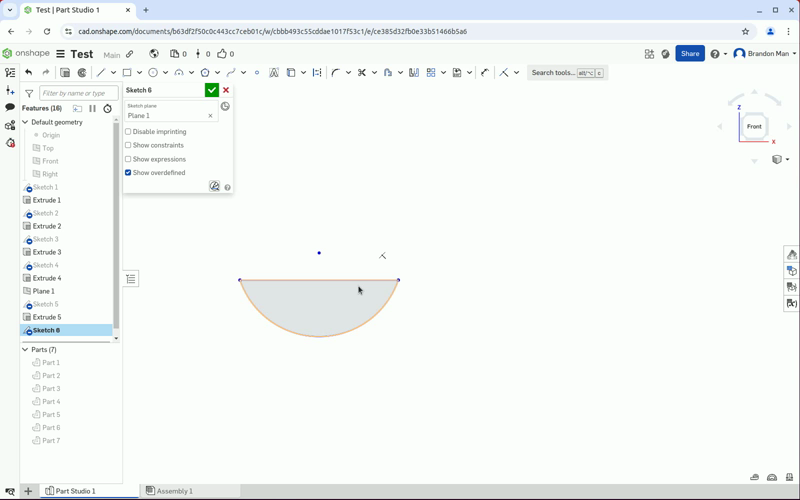
click(358, 285)
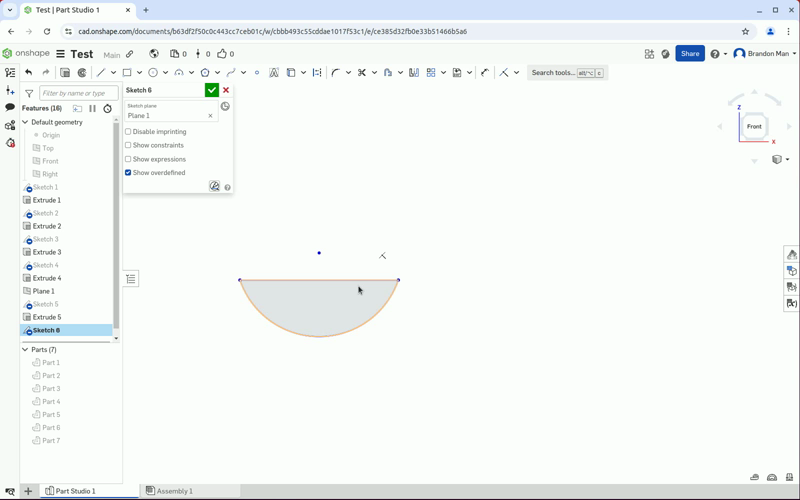
scroll(-6)
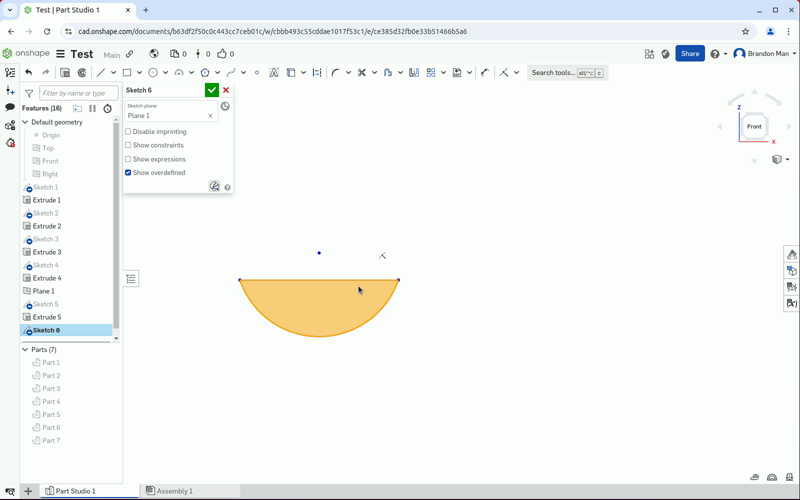
scroll(-6)
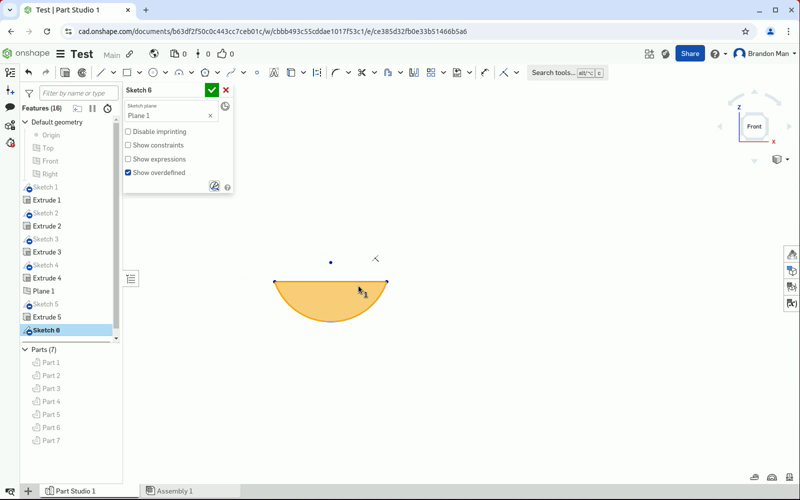
scroll(-6)
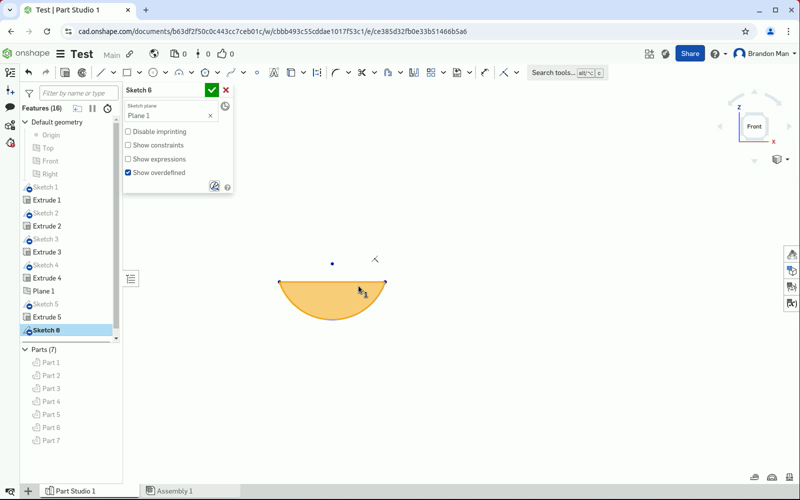
scroll(-6)
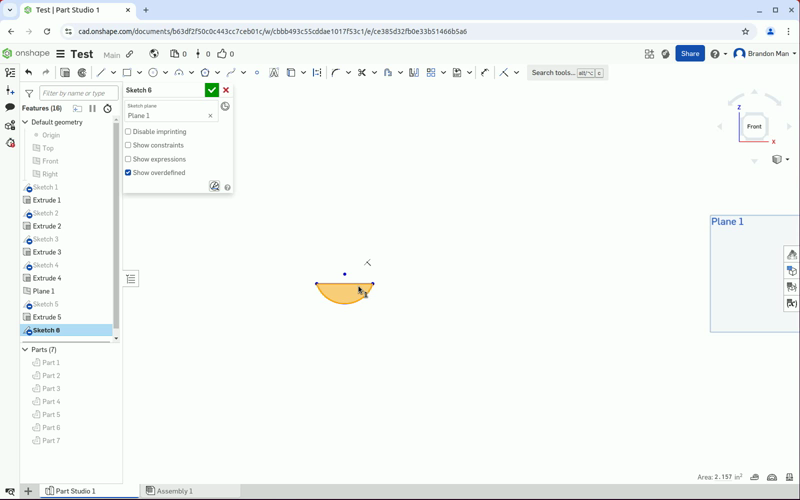
scroll(-6)
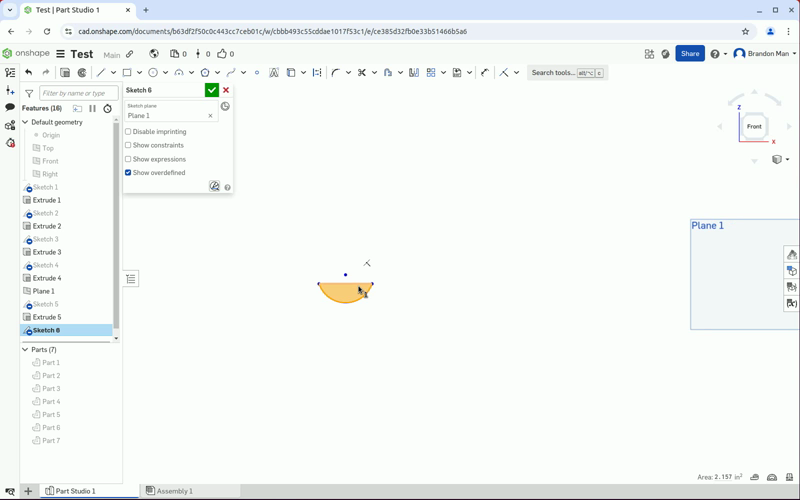
scroll(-6)
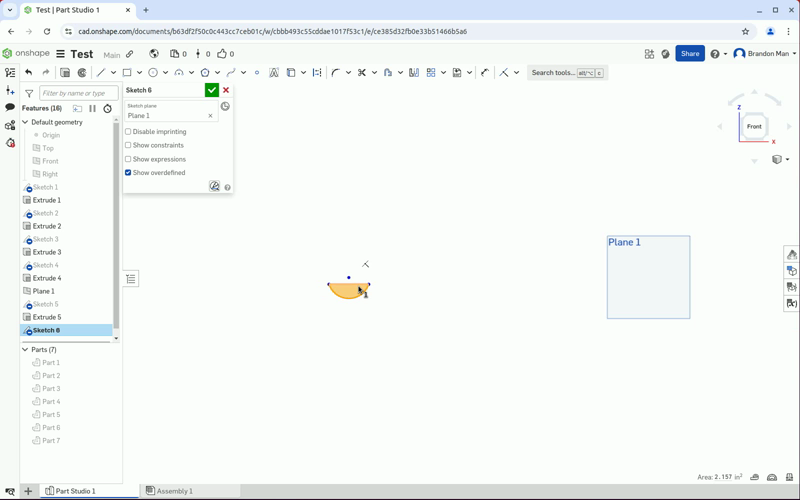
scroll(-6)
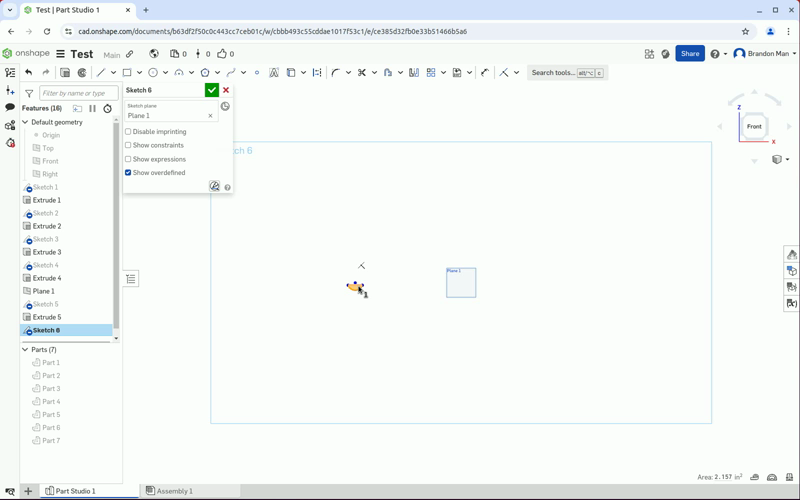
mouse_move(73, 352)
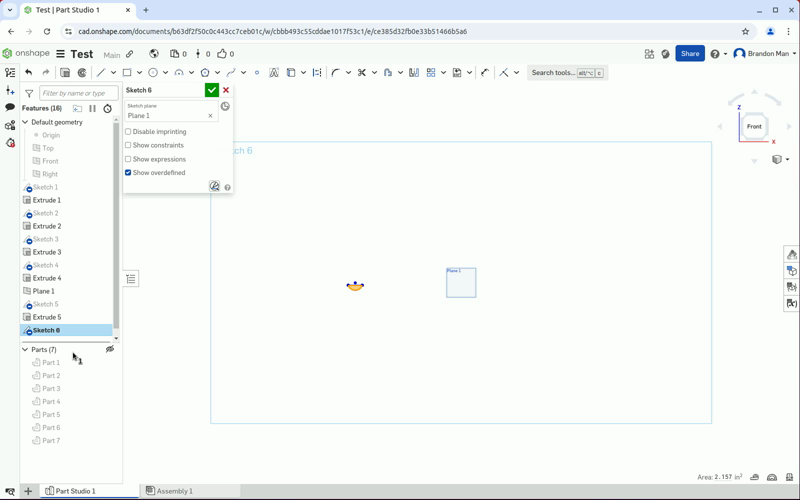
key(shift+y)
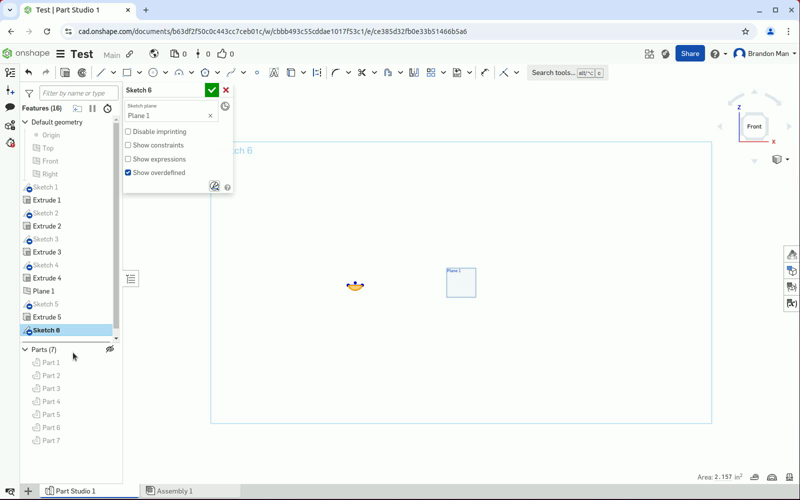
key(shift+e)
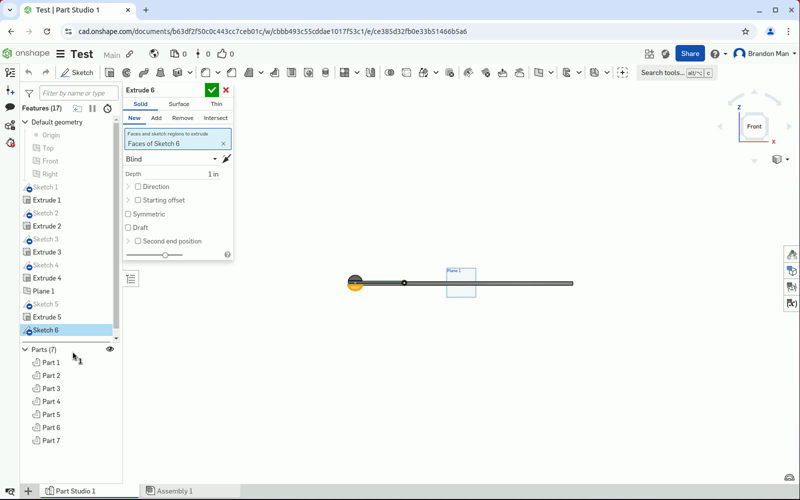
mouse_move(143, 106)
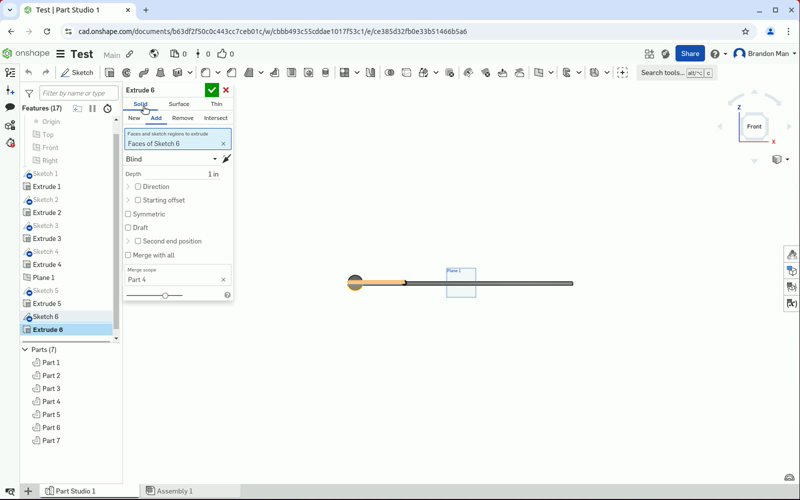
click(143, 106)
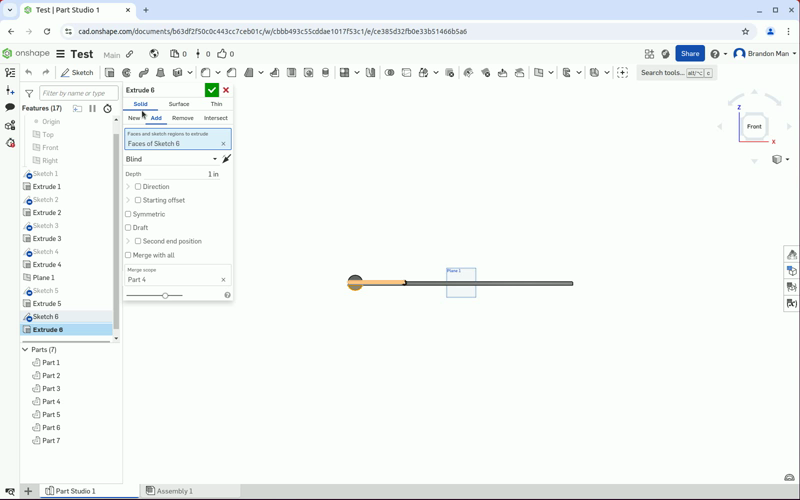
mouse_move(137, 120)
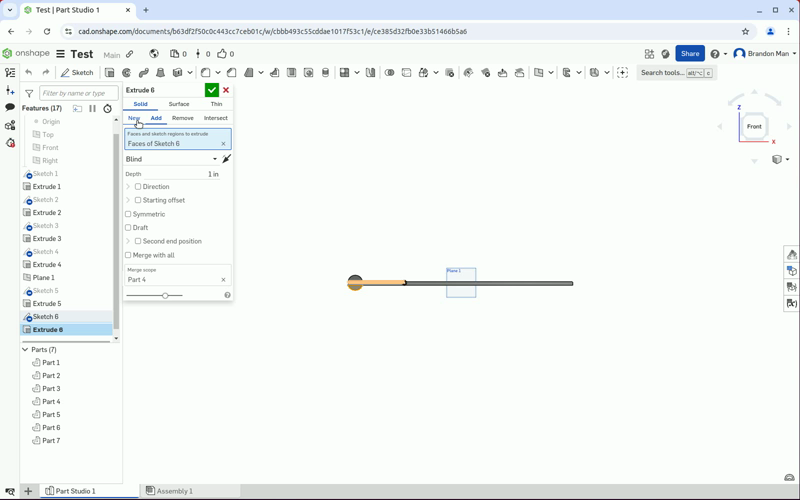
click(137, 120)
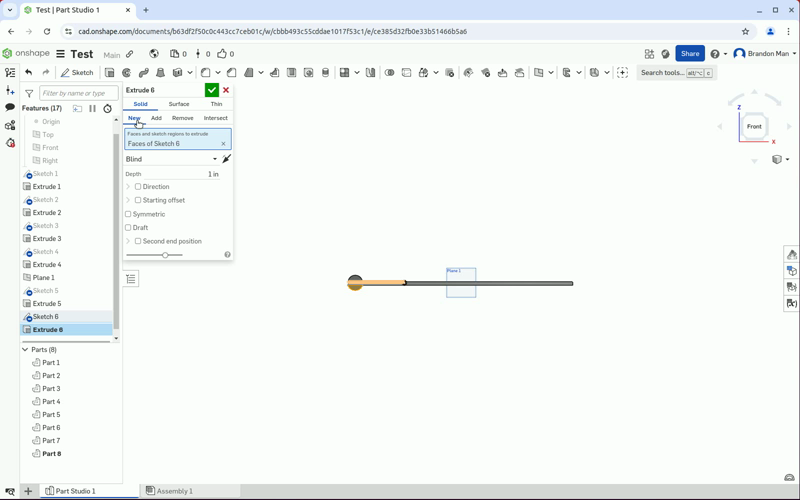
key(tab, 4)
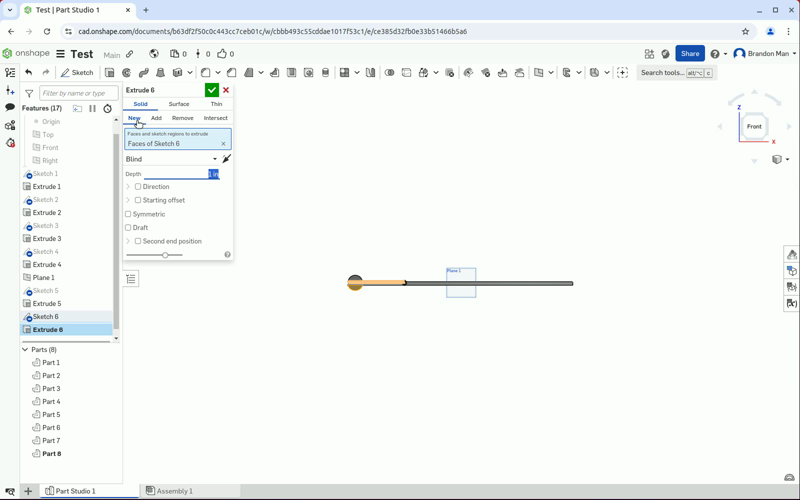
text(0.722)
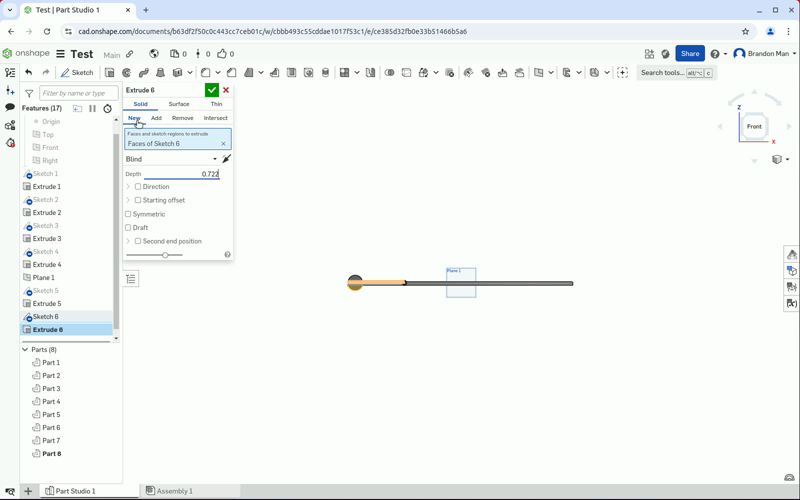
key(tab, 3)
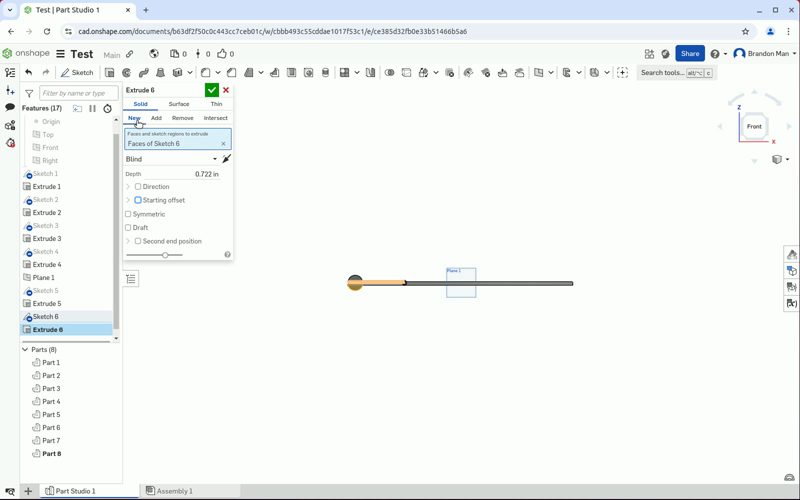
key(tab, 2)
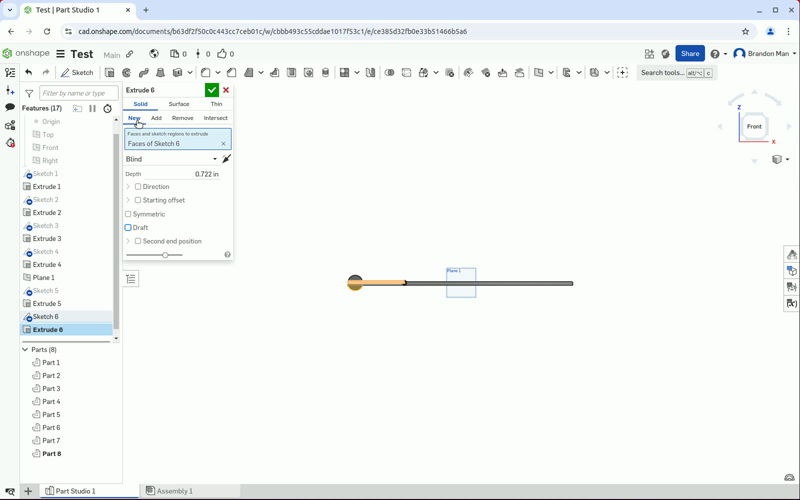
key(space)
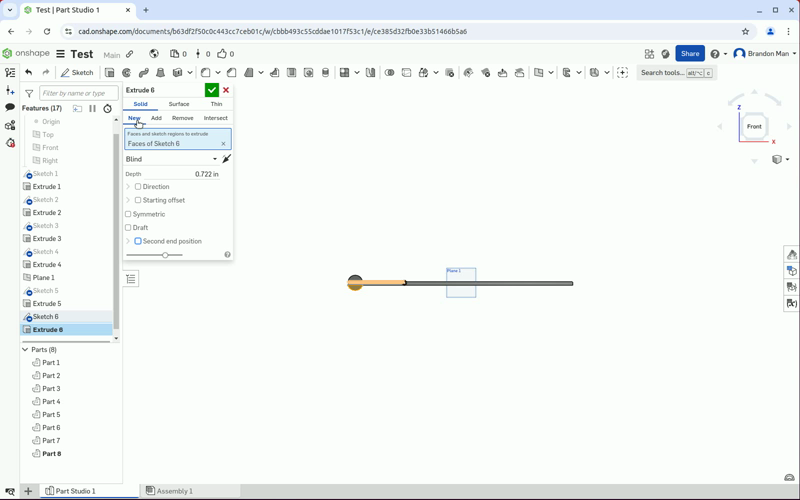
key(tab, 3)
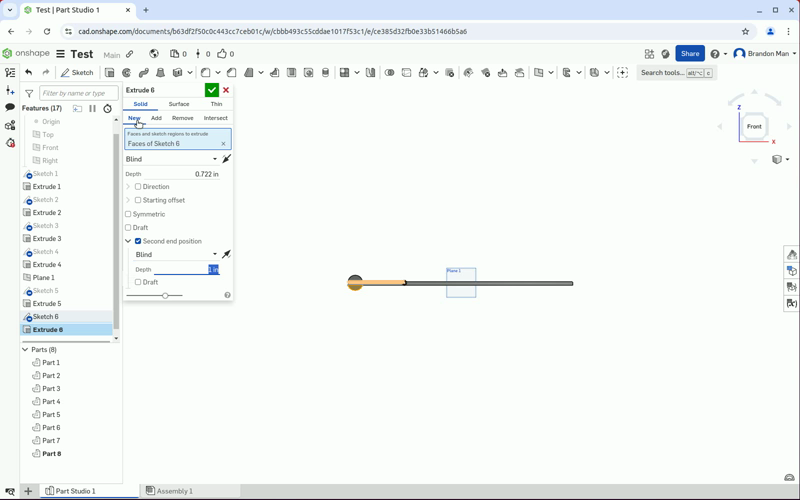
text(1.444)
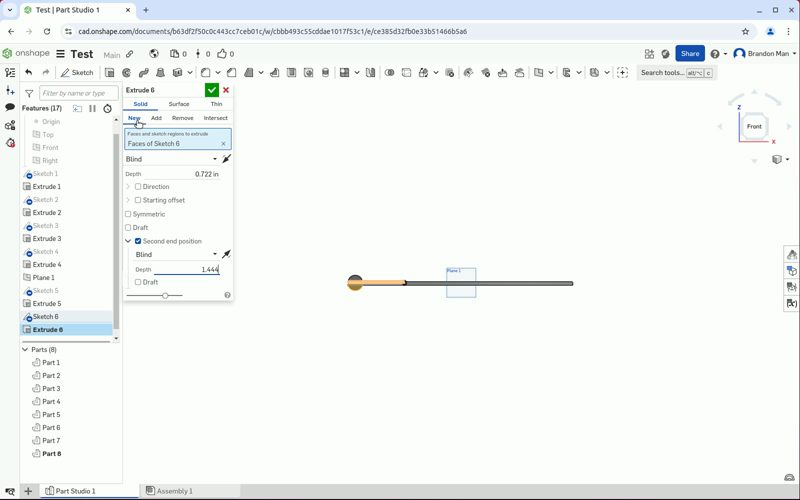
key(enter)
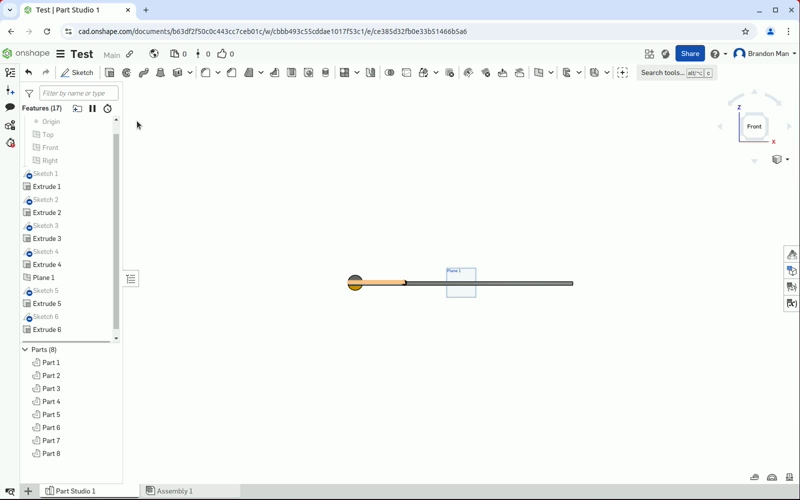
key(shift+h)
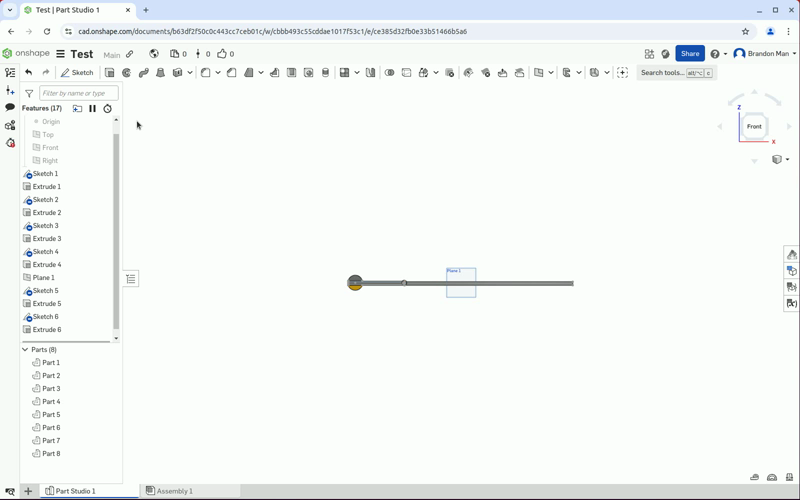
key(shift+h)
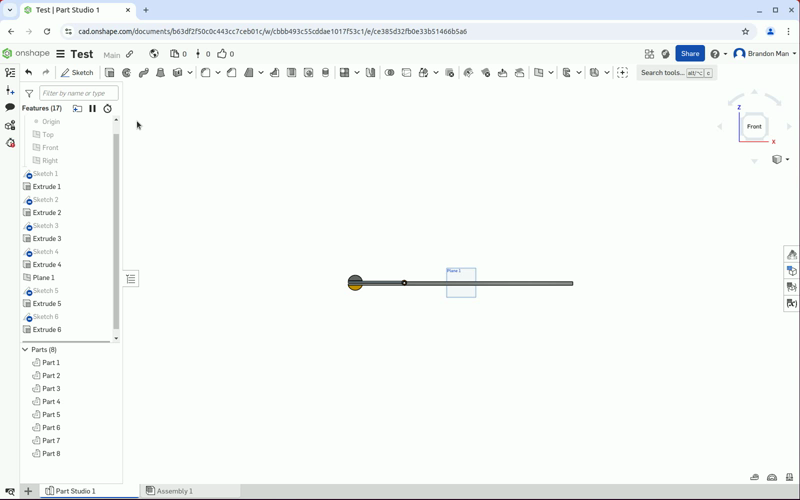
mouse_move(69, 176)
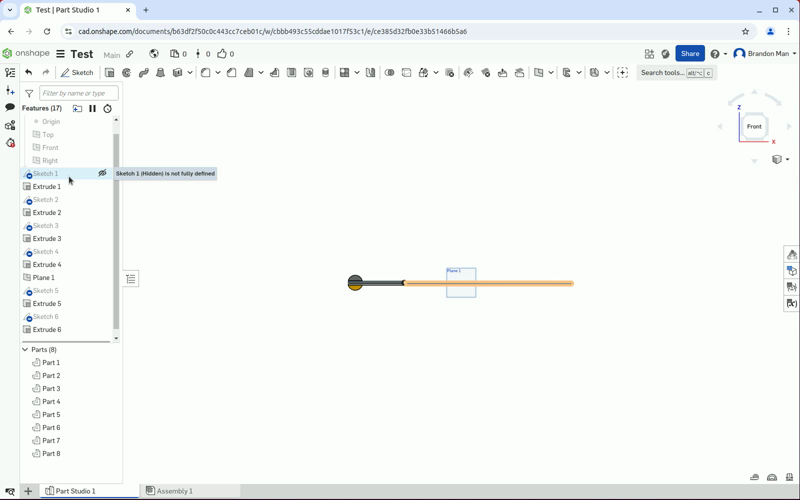
click(69, 176)
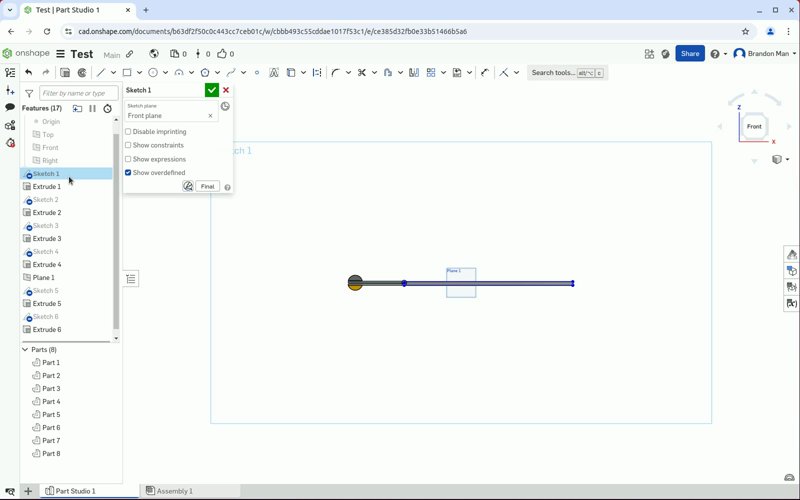
mouse_move(229, 92)
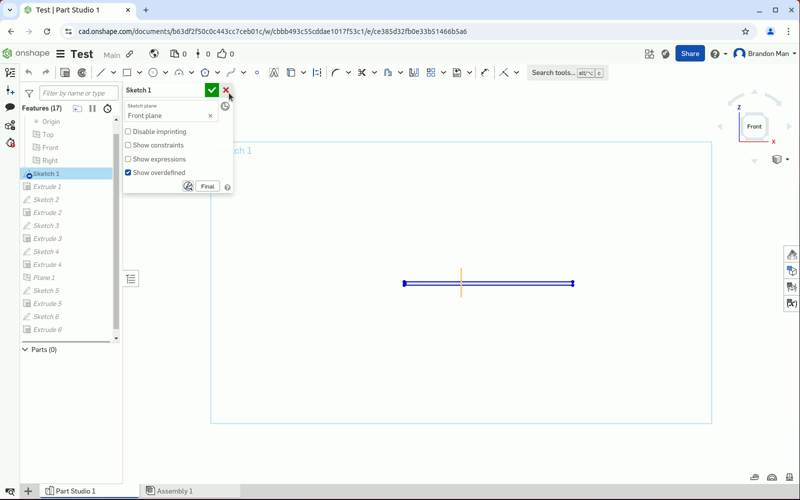
click(229, 92)
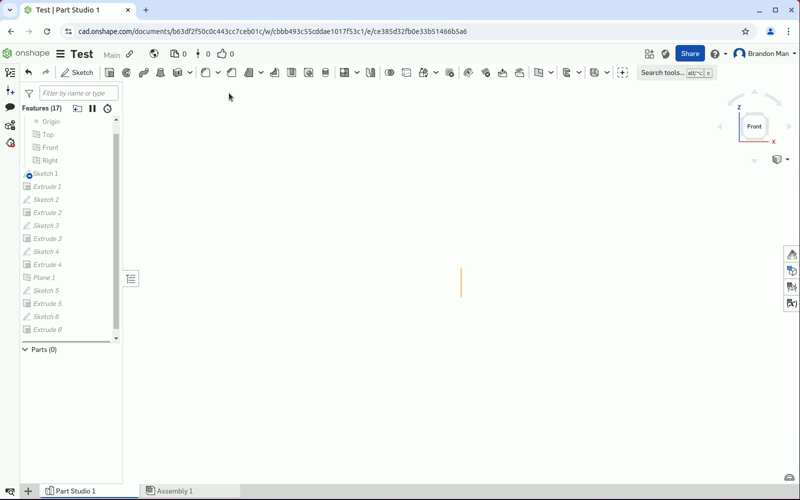
key(shift+s)
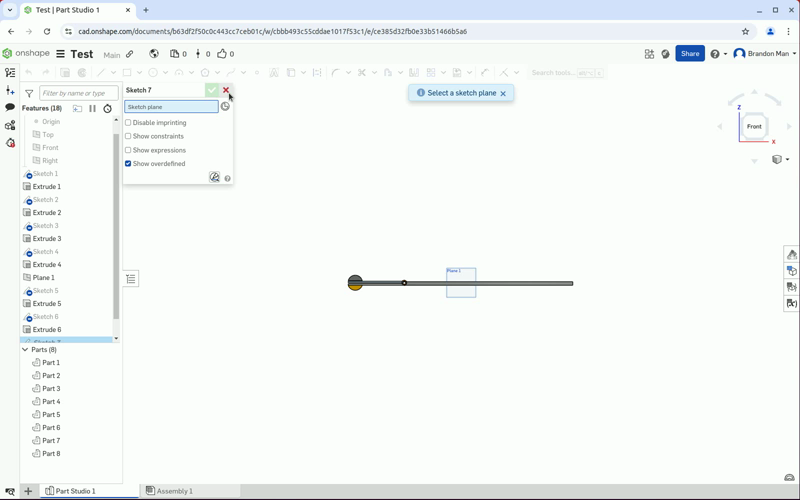
mouse_move(69, 267)
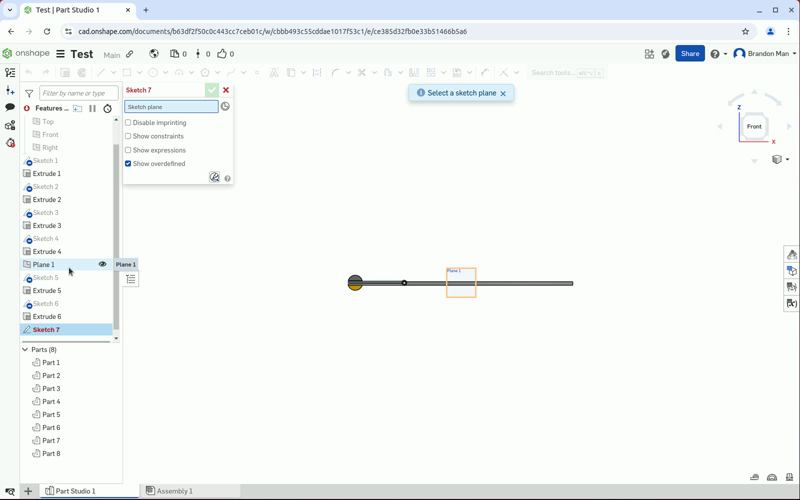
click(69, 267)
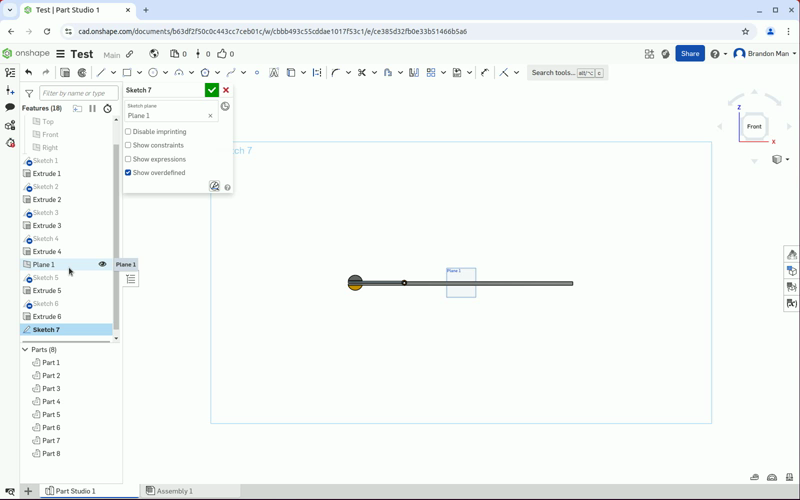
mouse_move(73, 352)
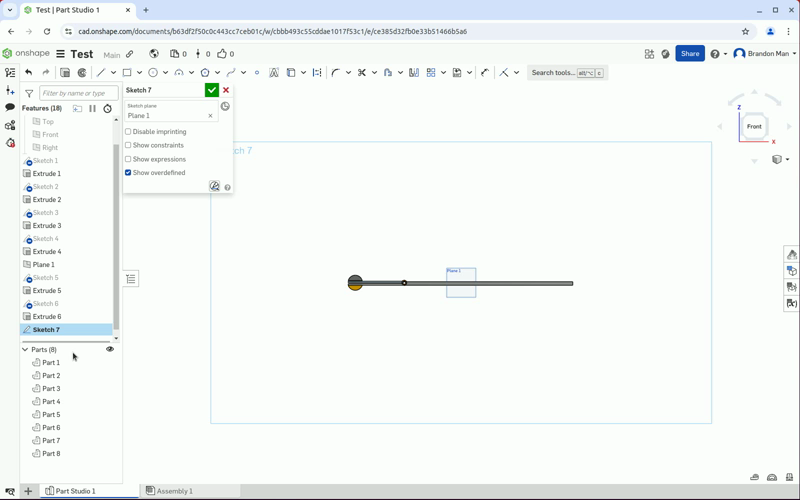
key(y)
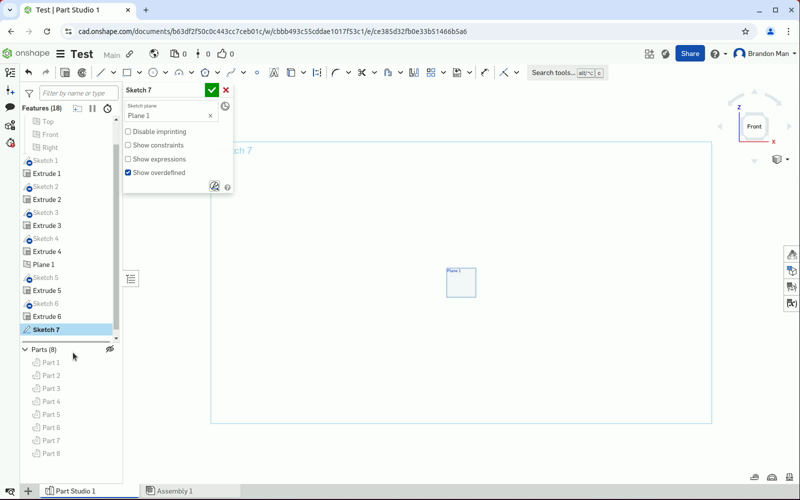
key(l)
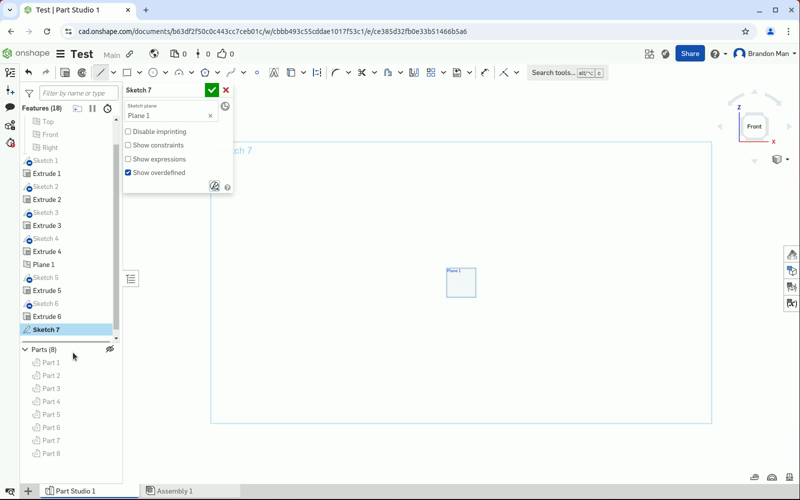
key_down(shift)
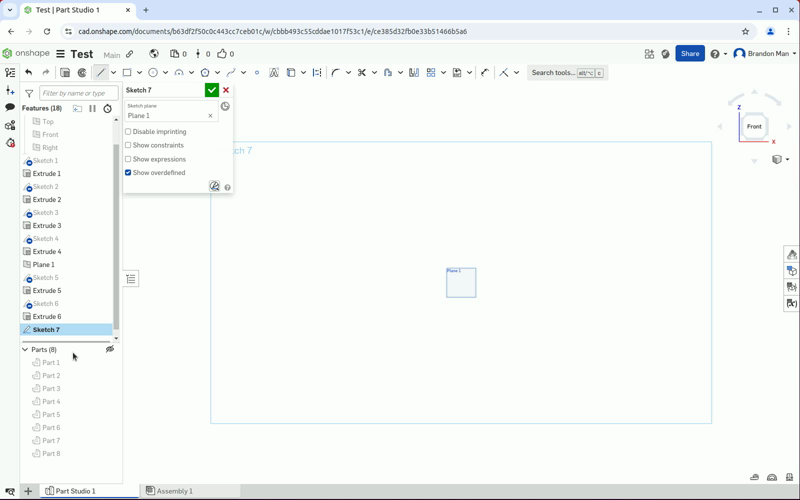
mouse_move(348, 285)
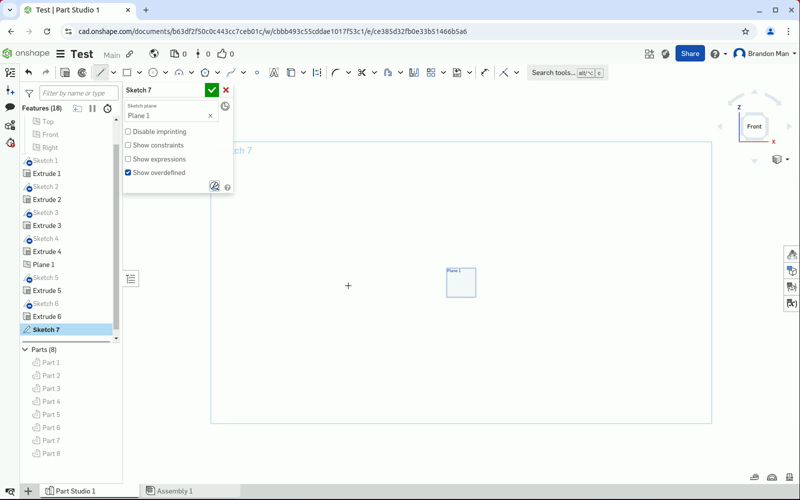
click(348, 285)
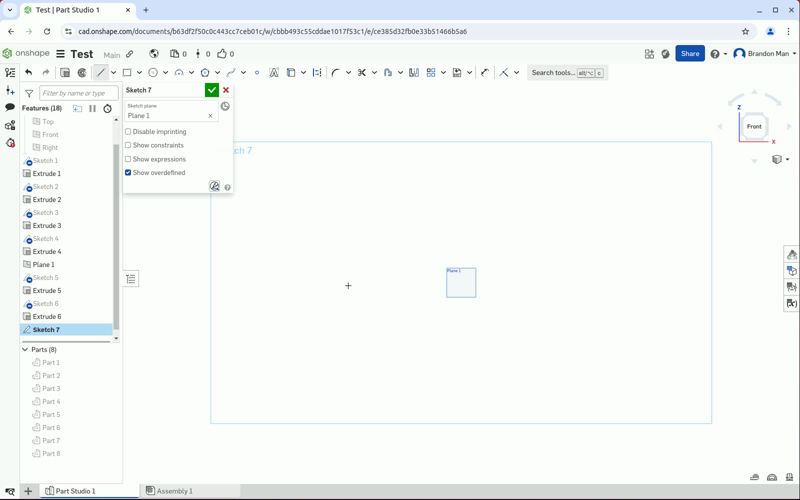
key_up(shift)
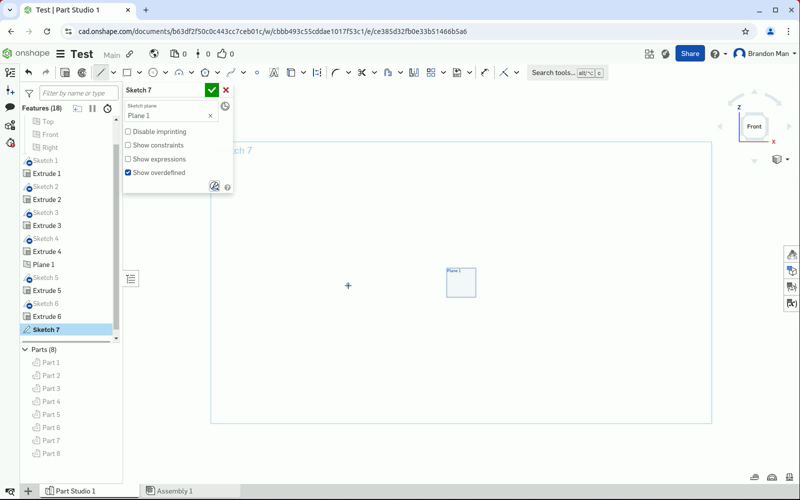
key_down(shift)
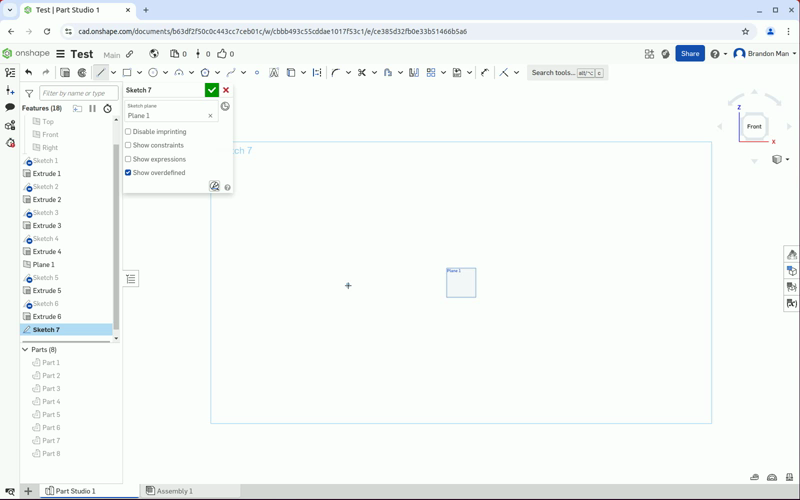
mouse_move(378, 285)
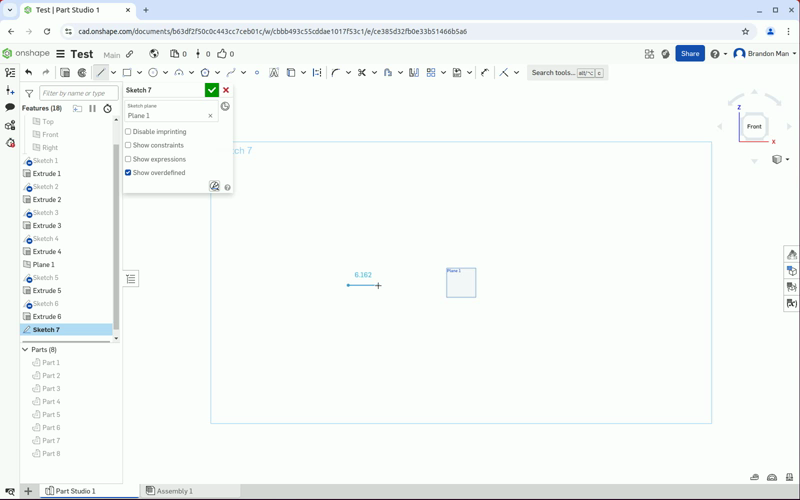
mouse_move(361, 285)
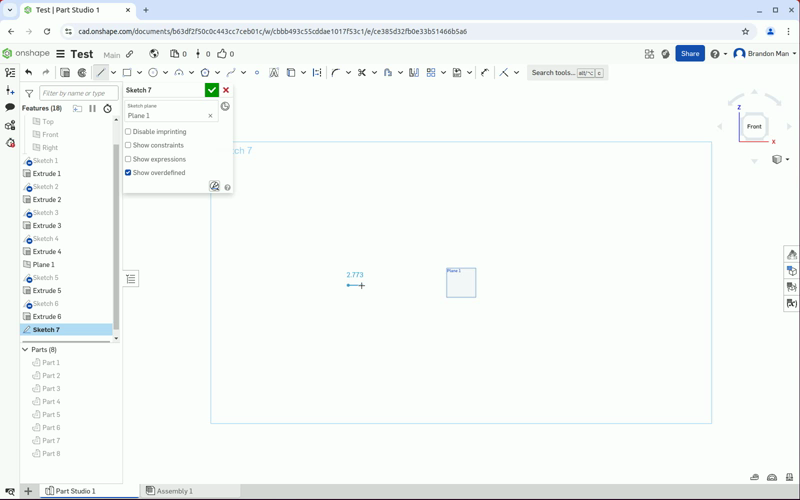
click(361, 285)
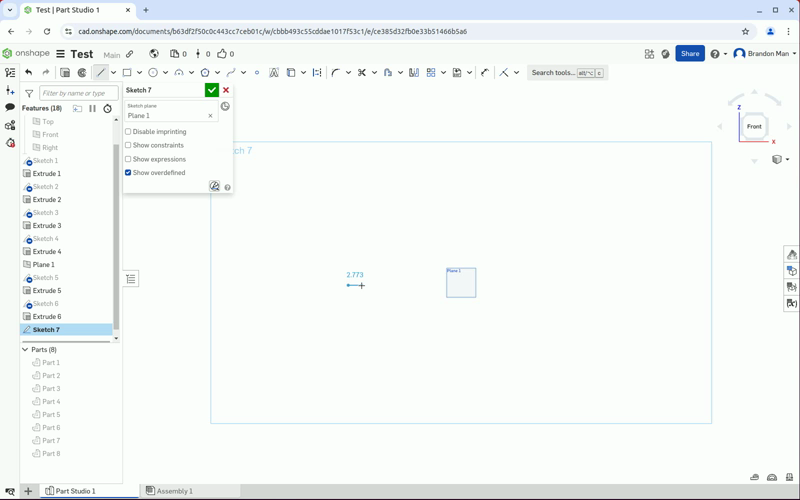
key_up(shift)
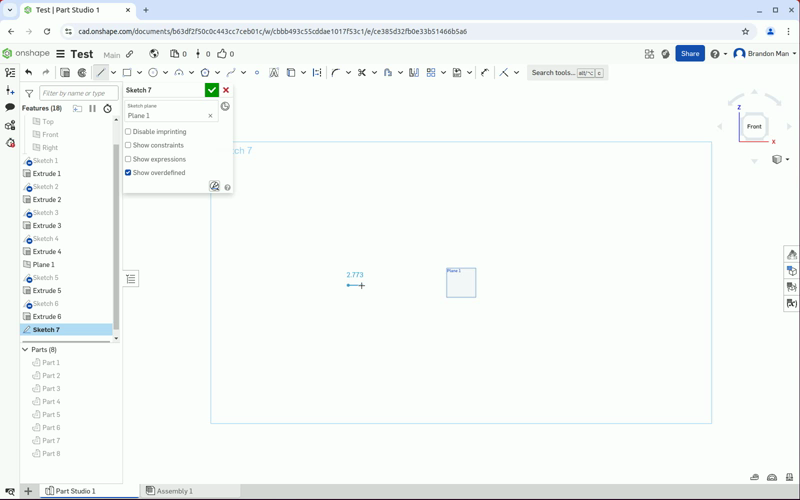
key(esc)
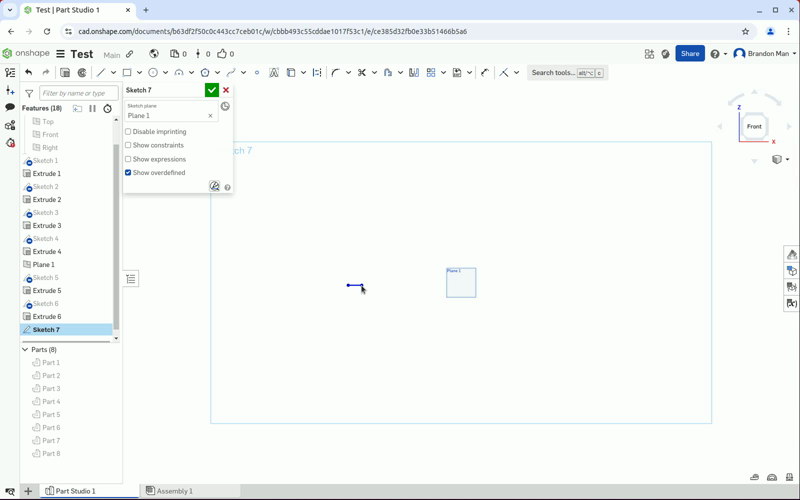
key(a)
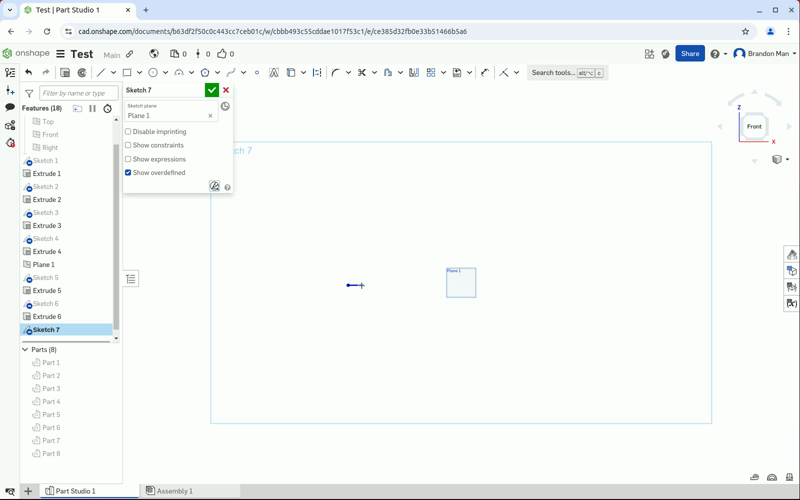
mouse_move(361, 285)
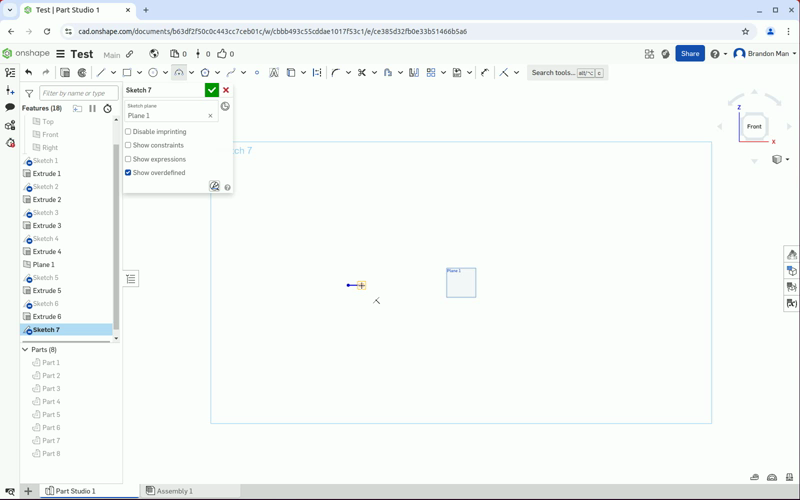
click(361, 285)
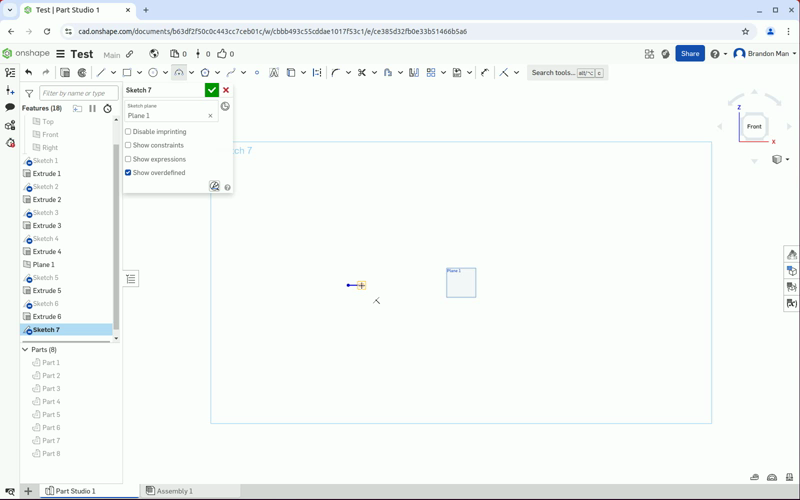
key_down(shift)
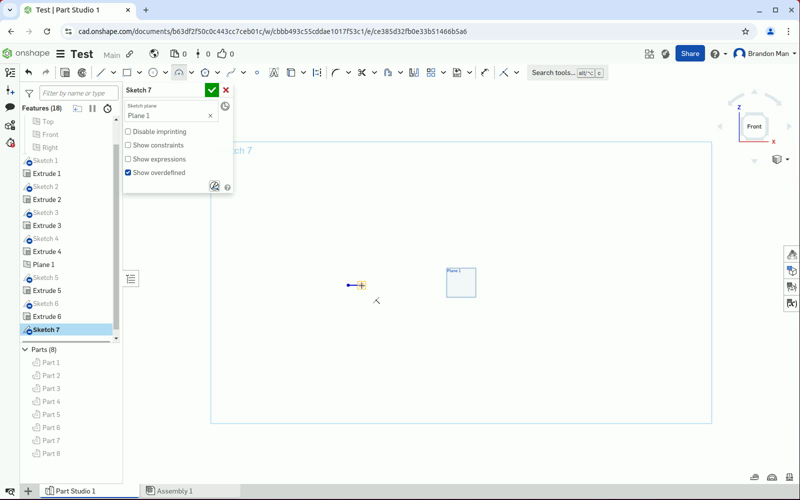
mouse_move(361, 281)
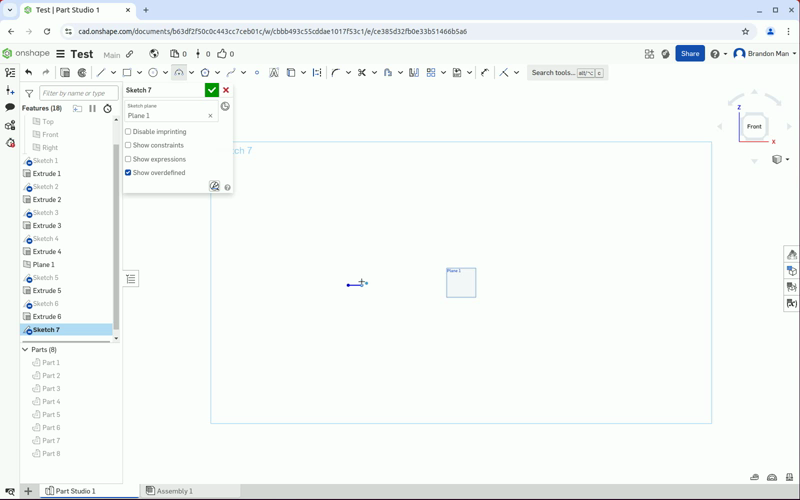
scroll(6)
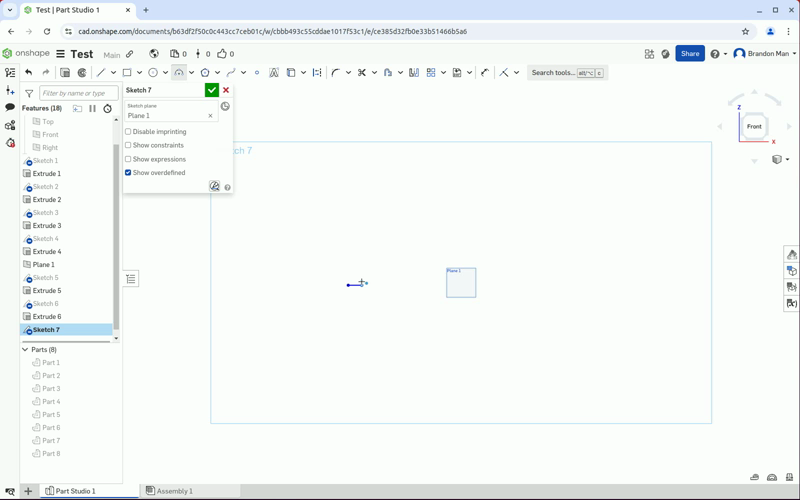
scroll(6)
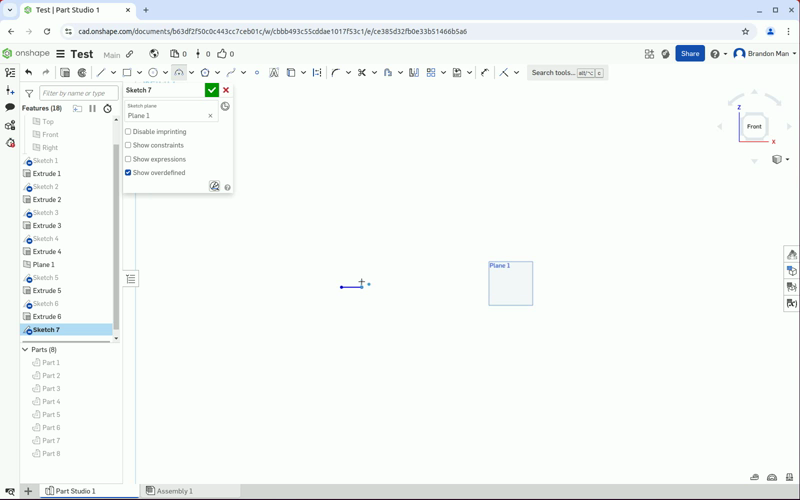
scroll(6)
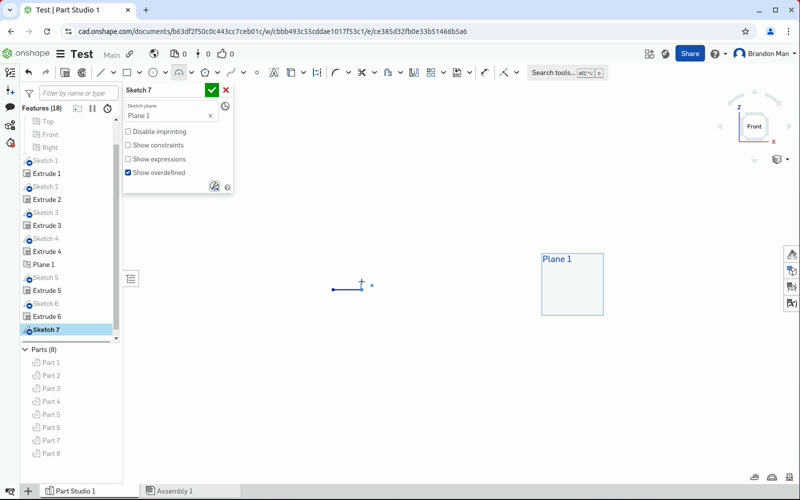
scroll(6)
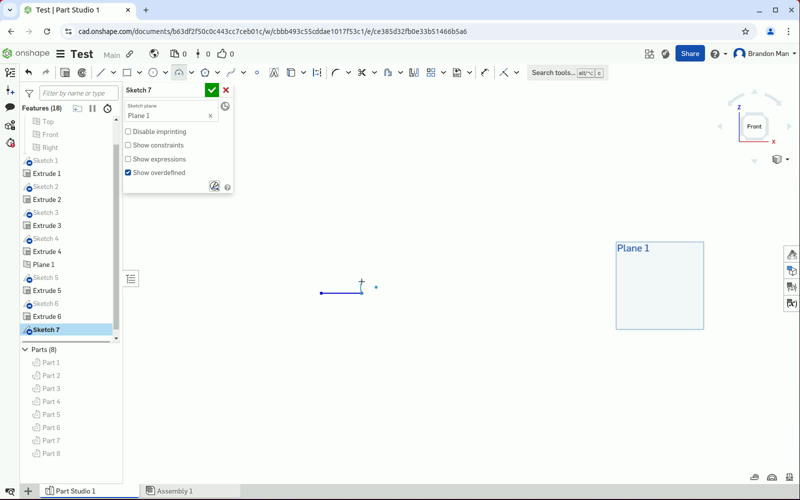
scroll(6)
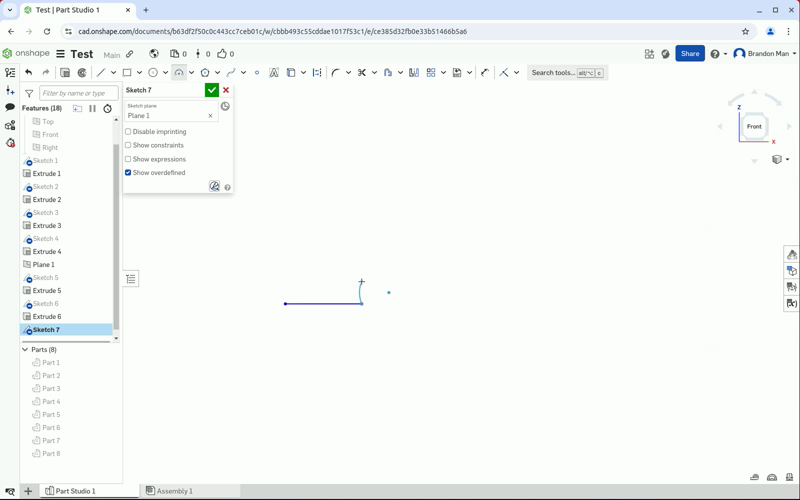
scroll(6)
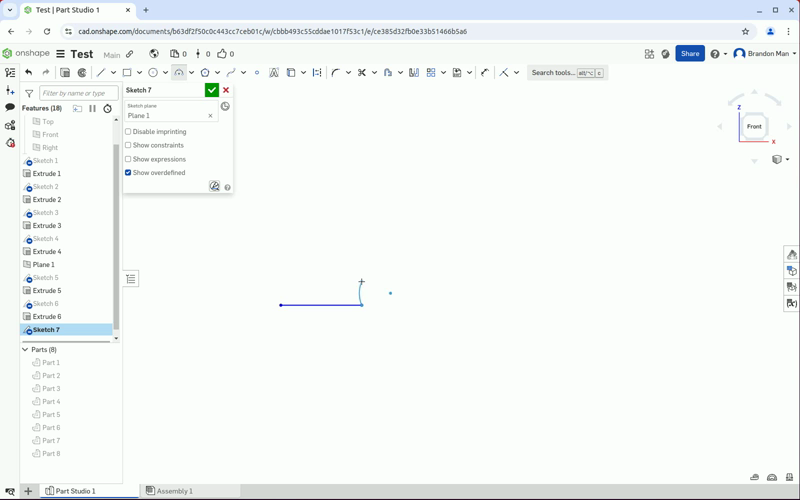
scroll(6)
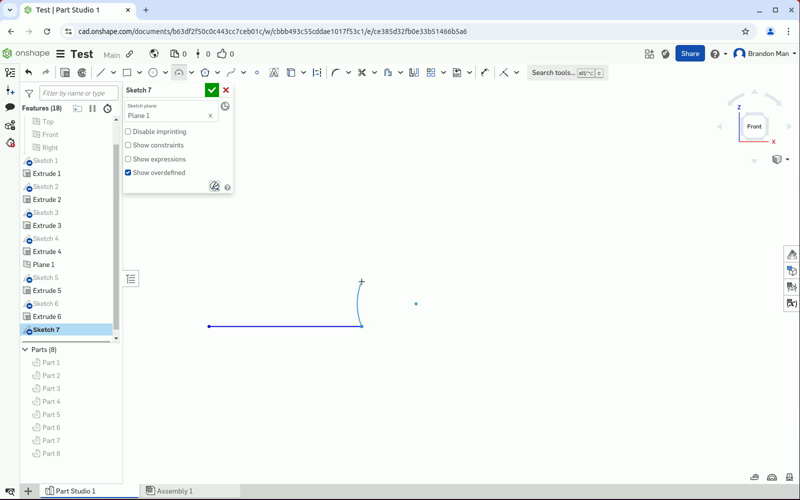
click(361, 281)
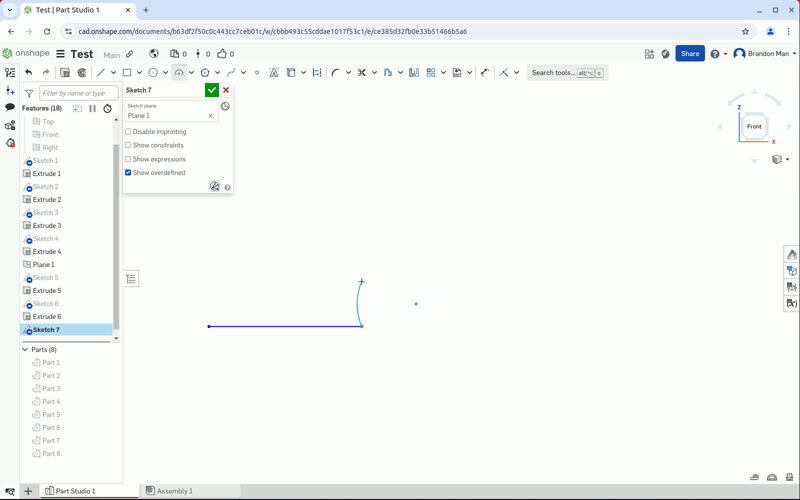
scroll(-6)
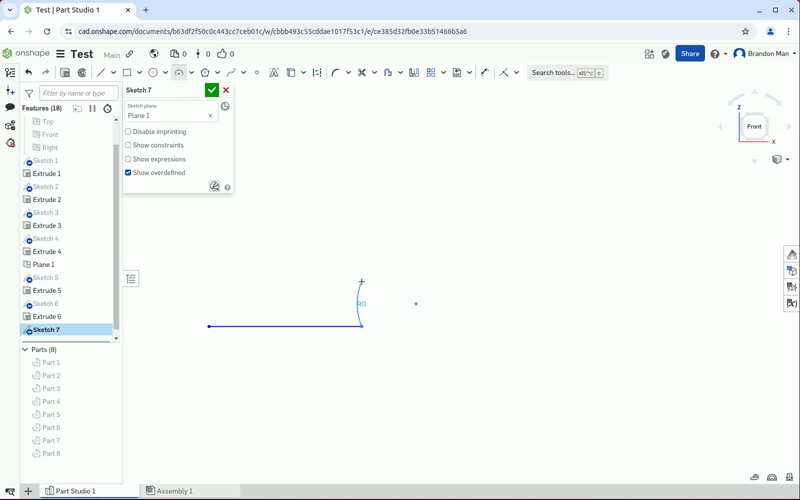
scroll(-6)
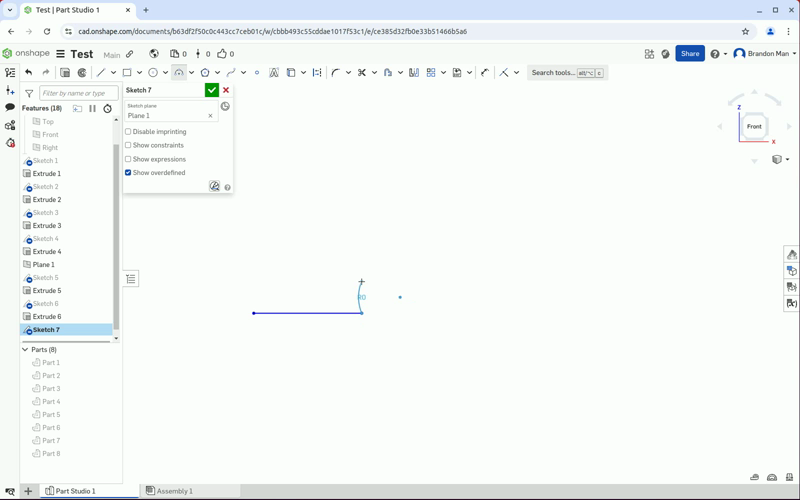
scroll(-6)
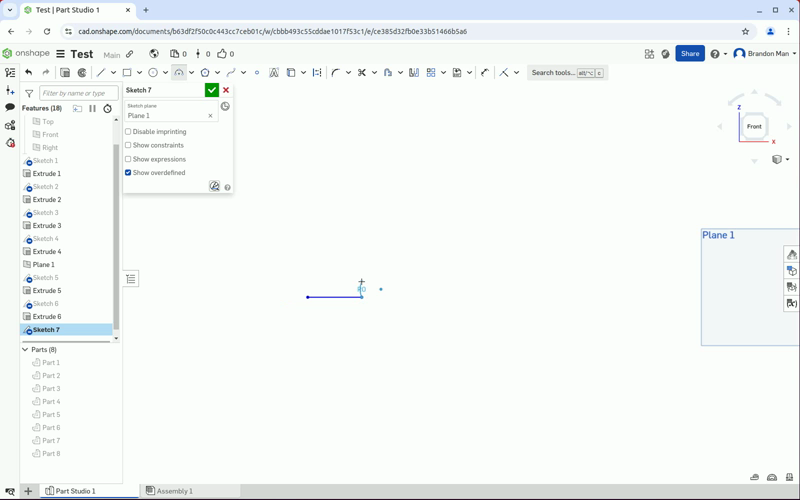
scroll(-6)
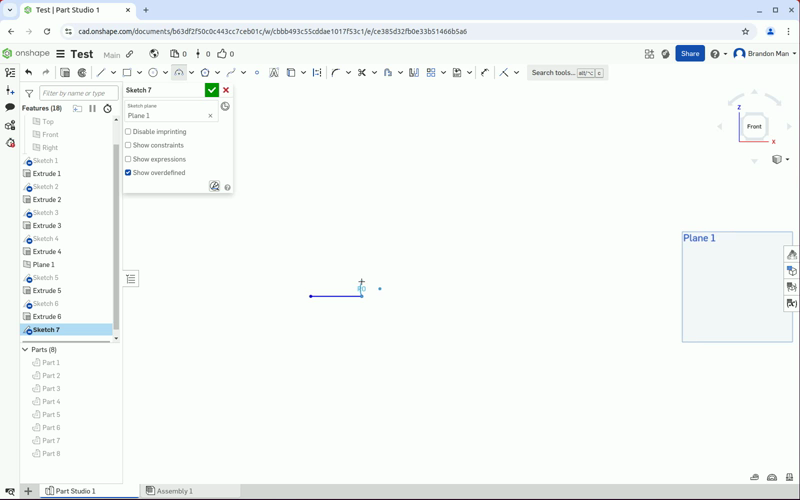
scroll(-6)
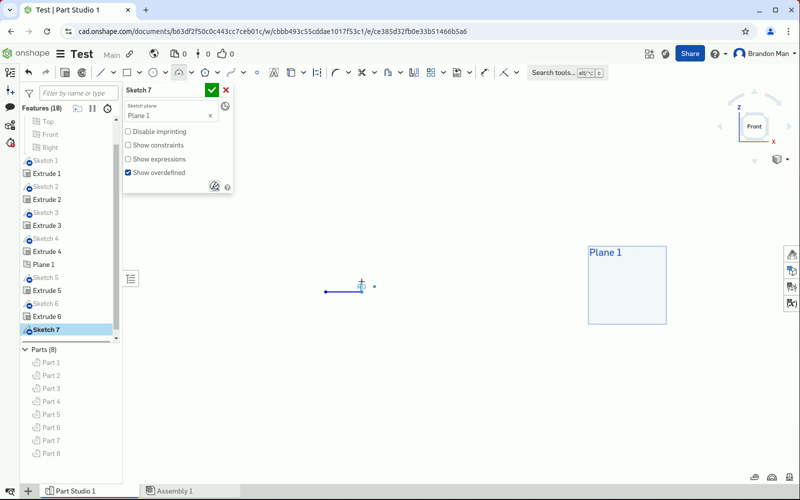
scroll(-6)
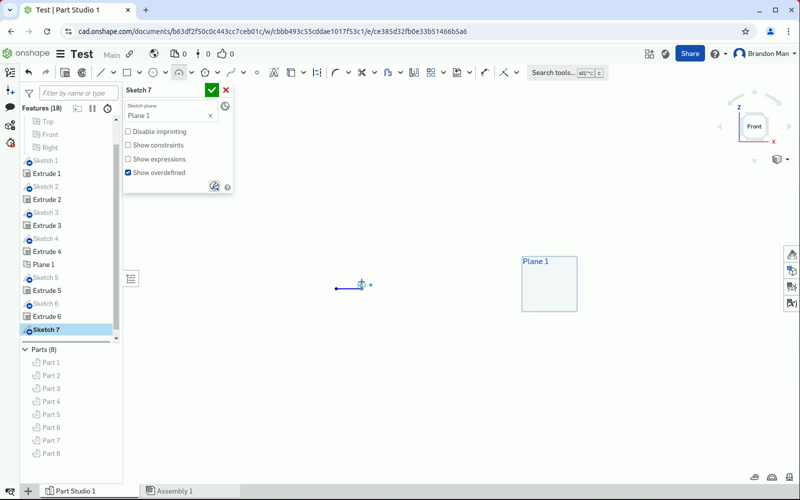
scroll(-6)
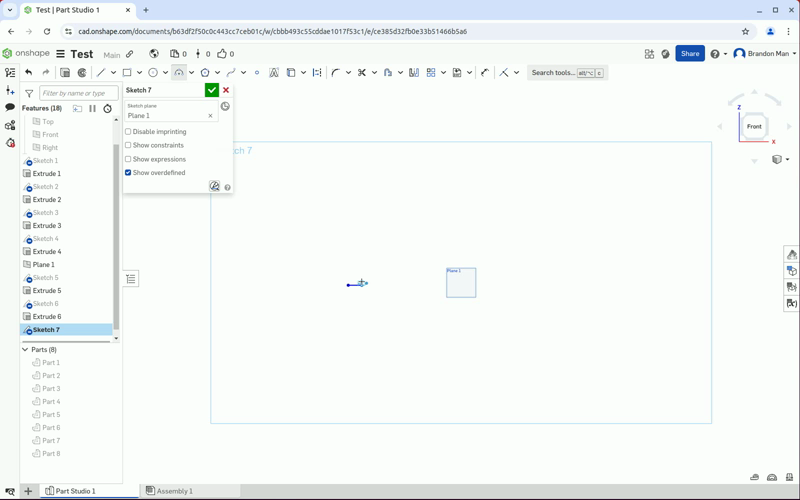
mouse_move(362, 283)
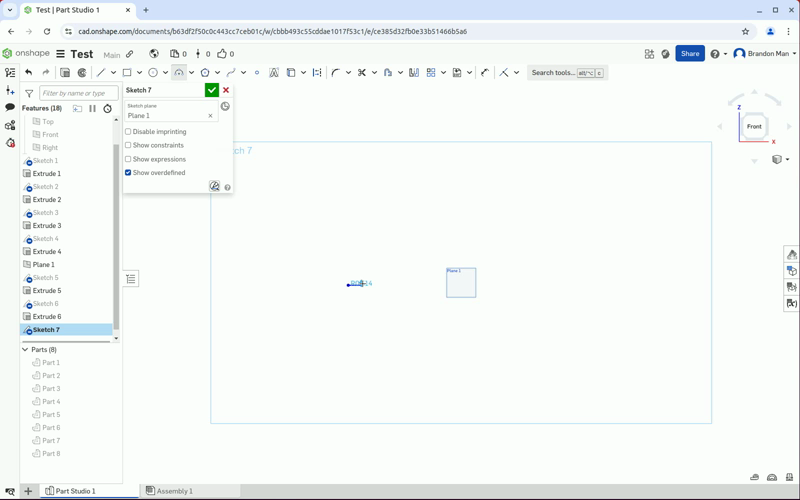
scroll(6)
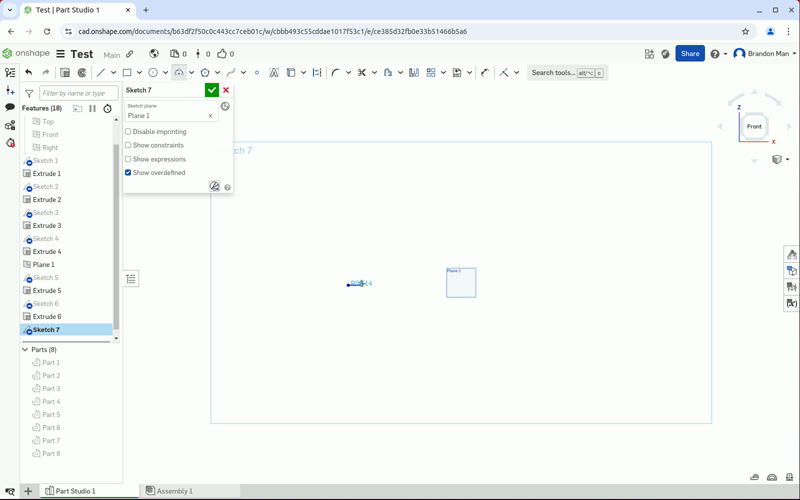
scroll(6)
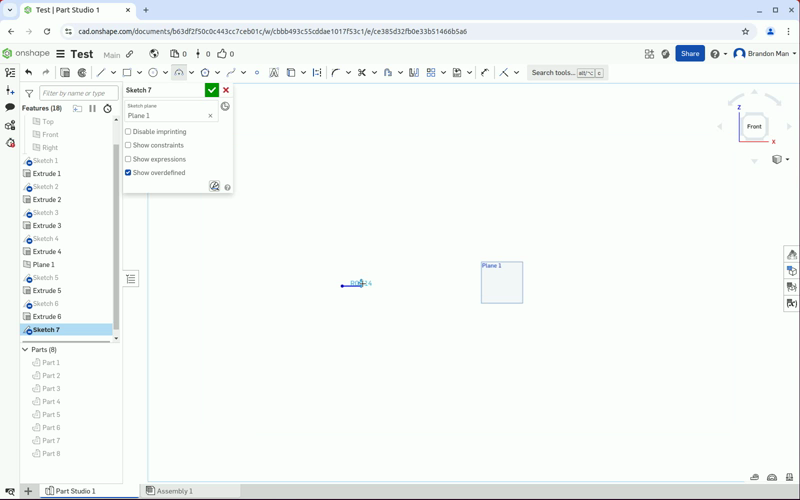
scroll(6)
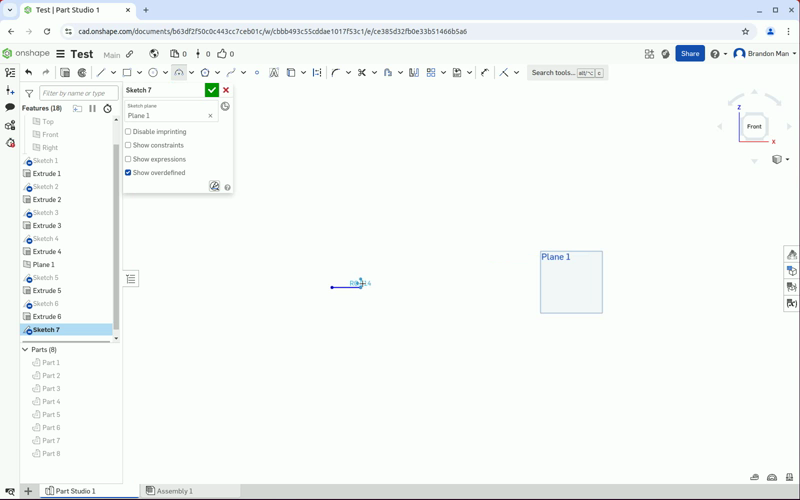
scroll(6)
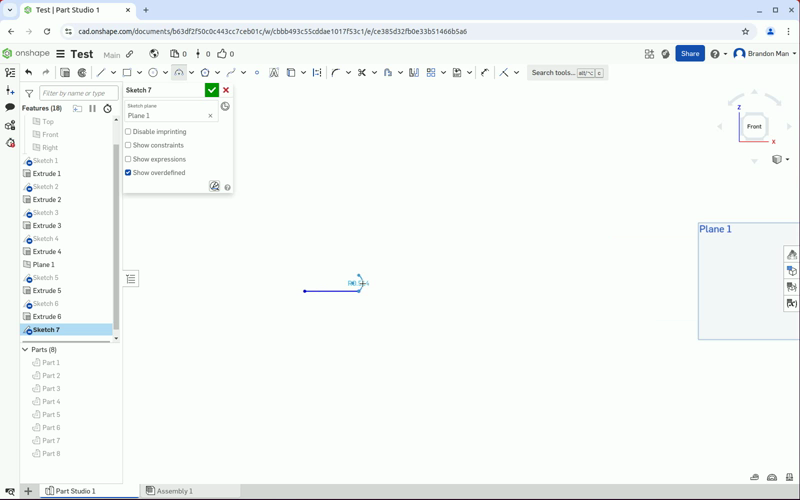
scroll(6)
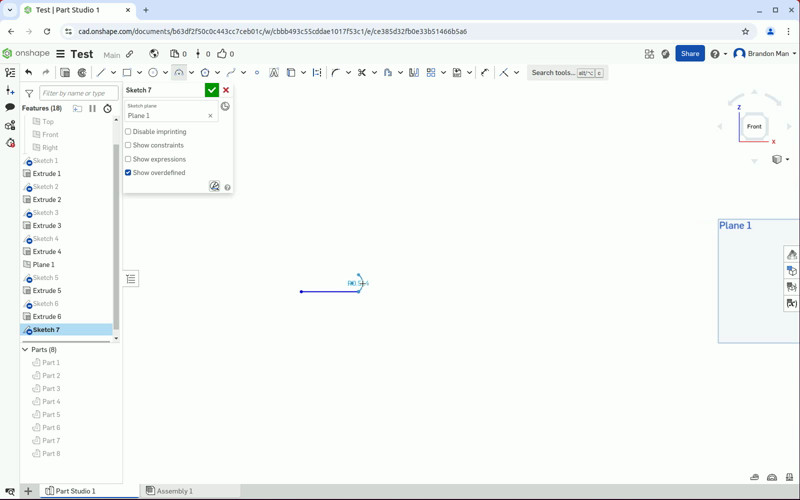
scroll(6)
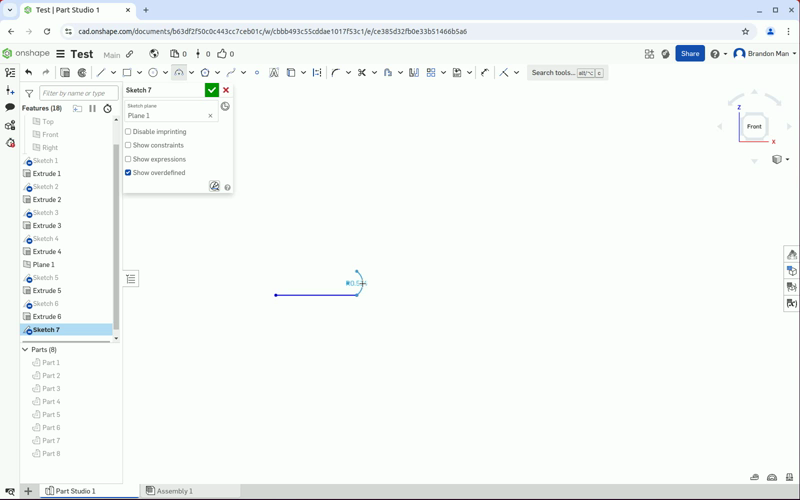
scroll(6)
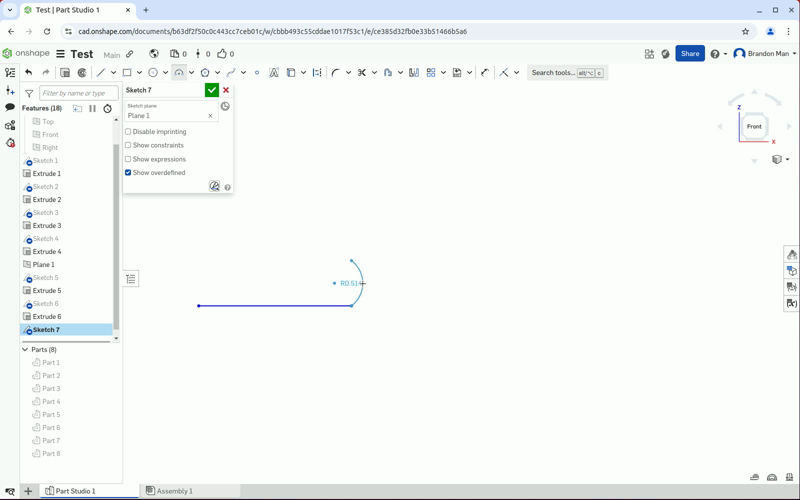
click(362, 283)
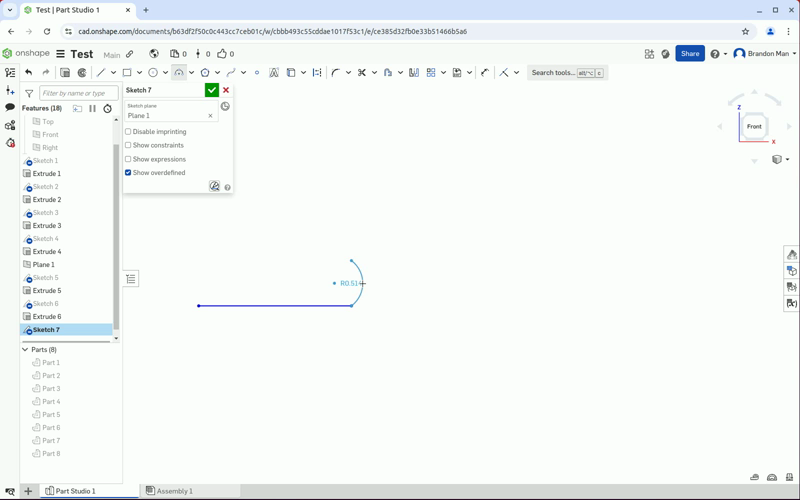
scroll(-6)
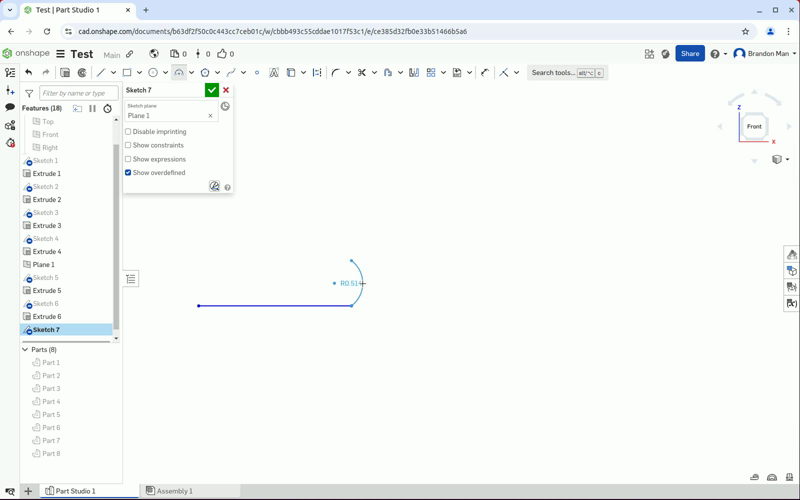
scroll(-6)
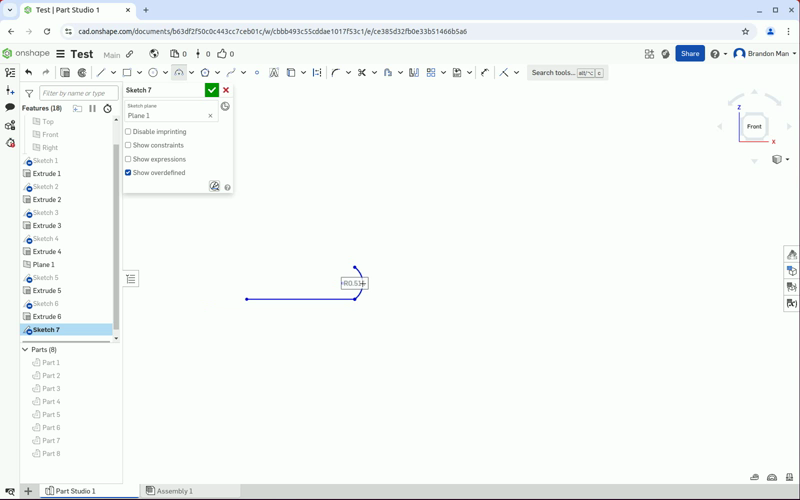
scroll(-6)
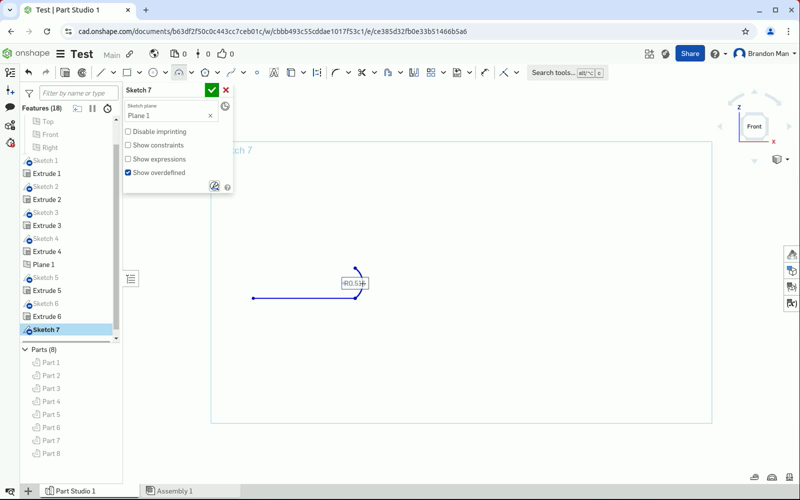
scroll(-6)
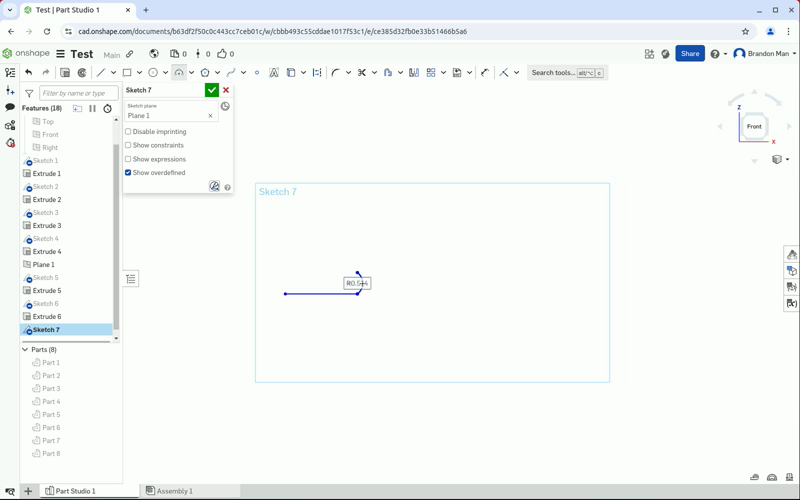
scroll(-6)
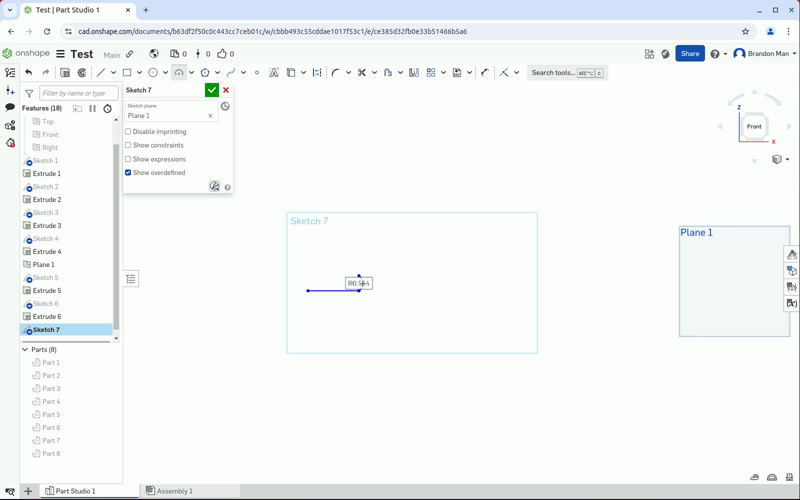
scroll(-6)
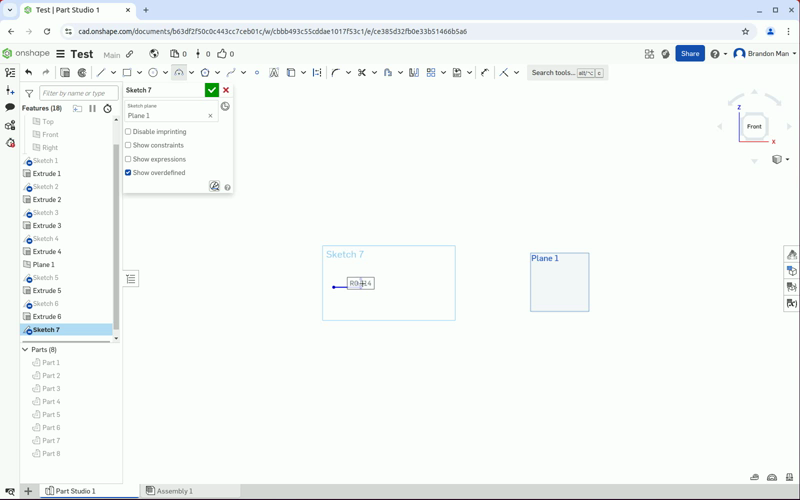
scroll(-6)
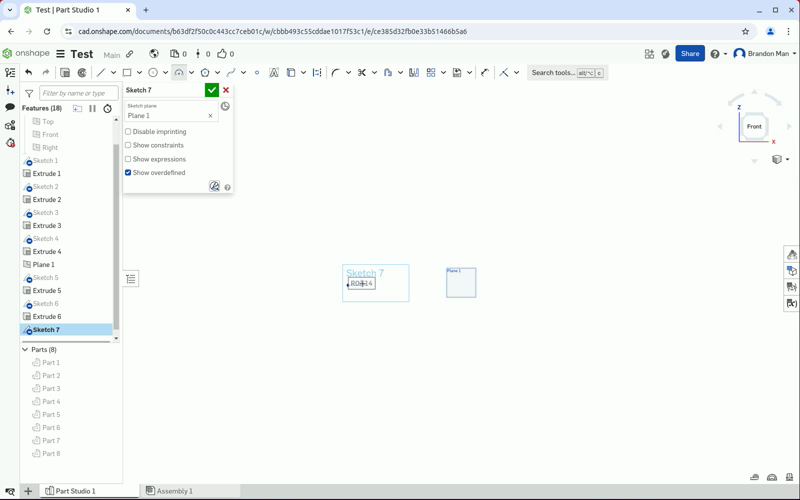
key_up(shift)
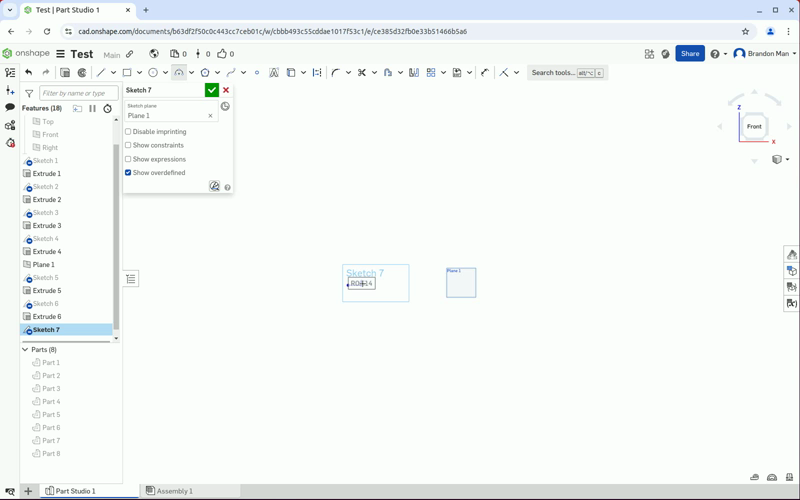
key(esc)
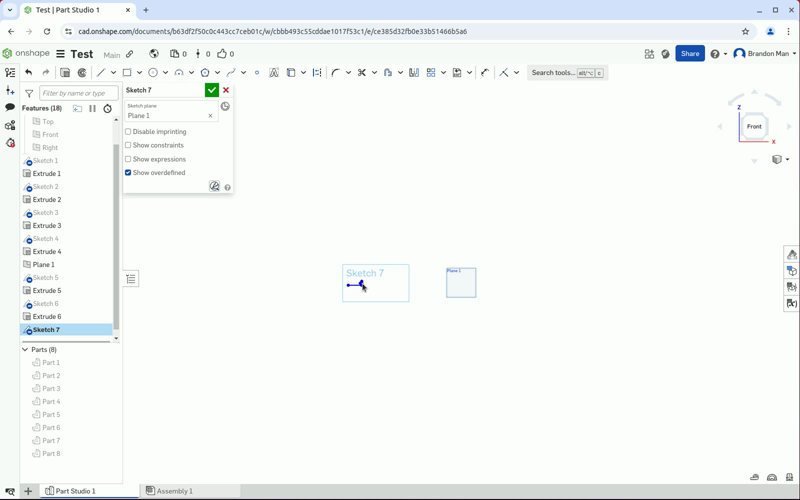
key(l)
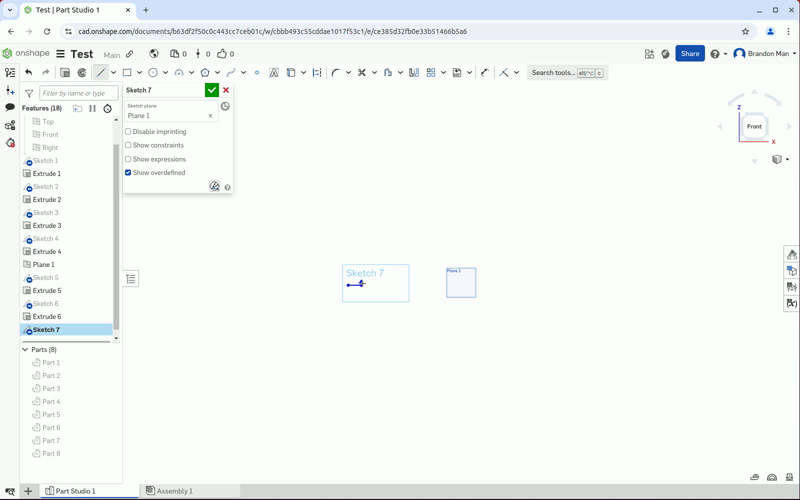
mouse_move(361, 281)
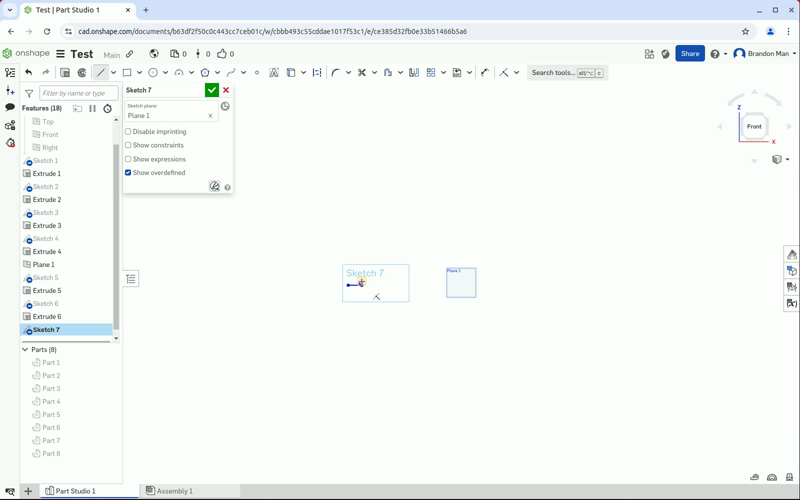
scroll(6)
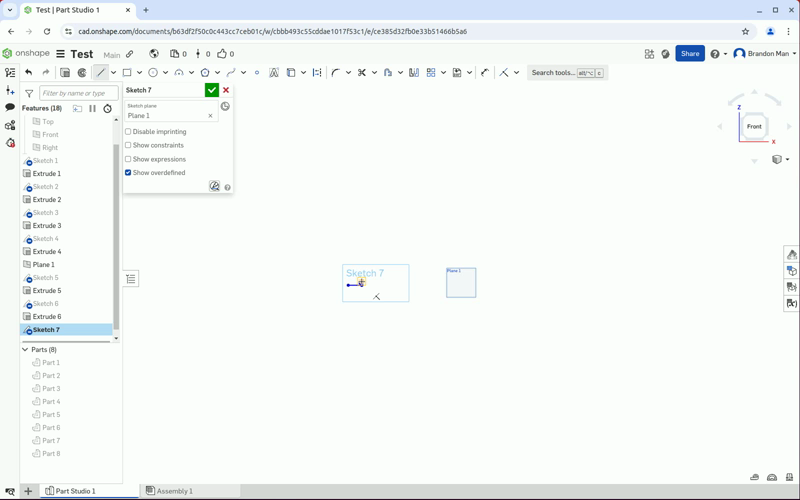
scroll(6)
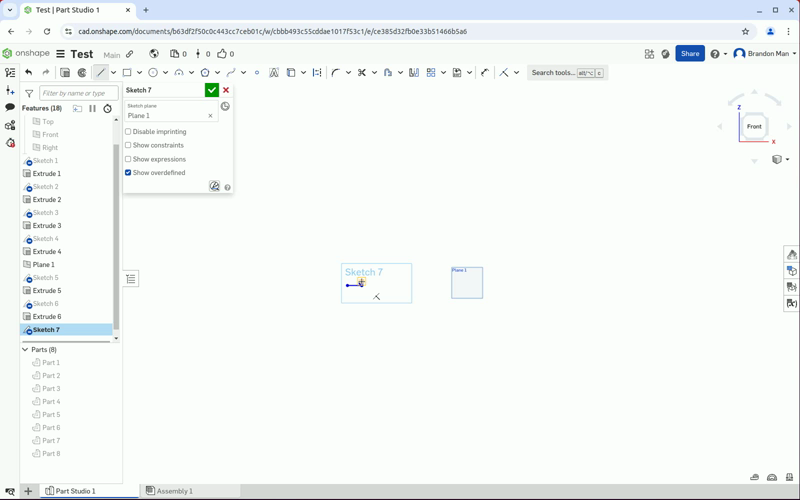
scroll(6)
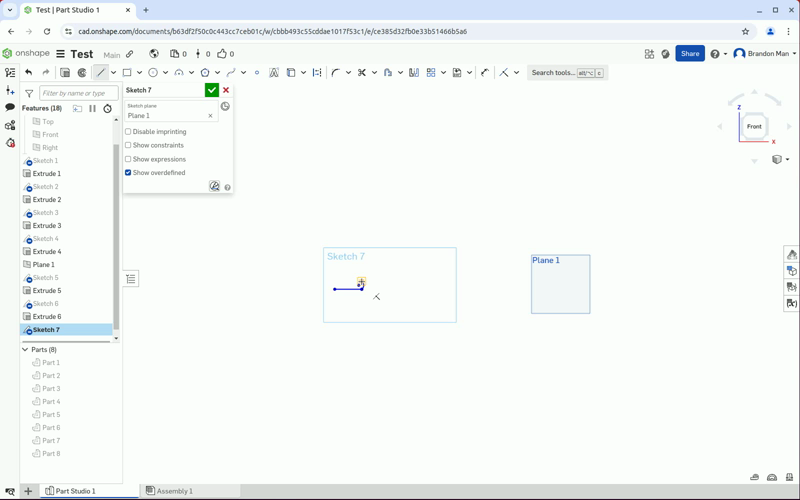
scroll(6)
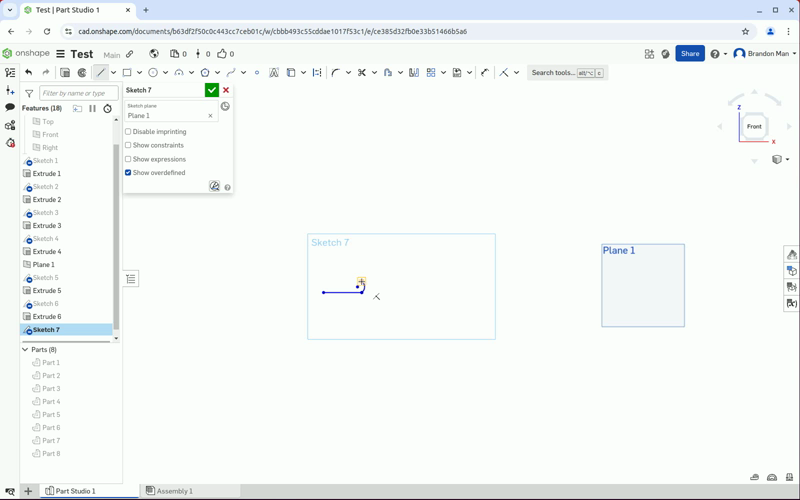
scroll(6)
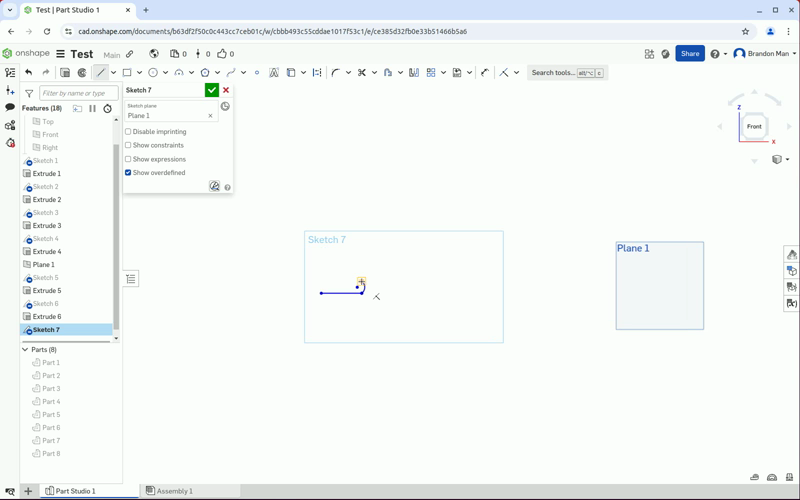
scroll(6)
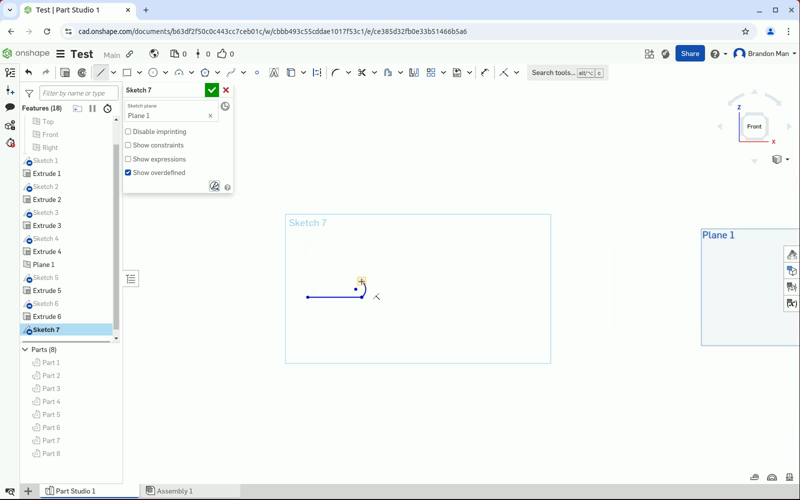
scroll(6)
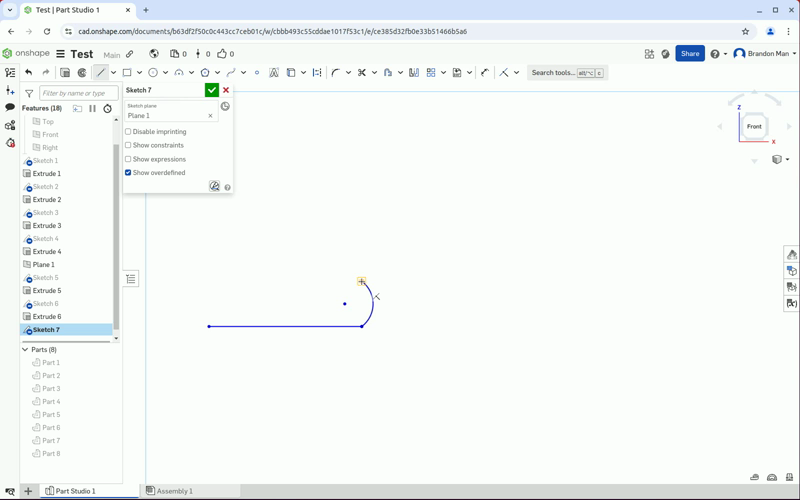
click(361, 281)
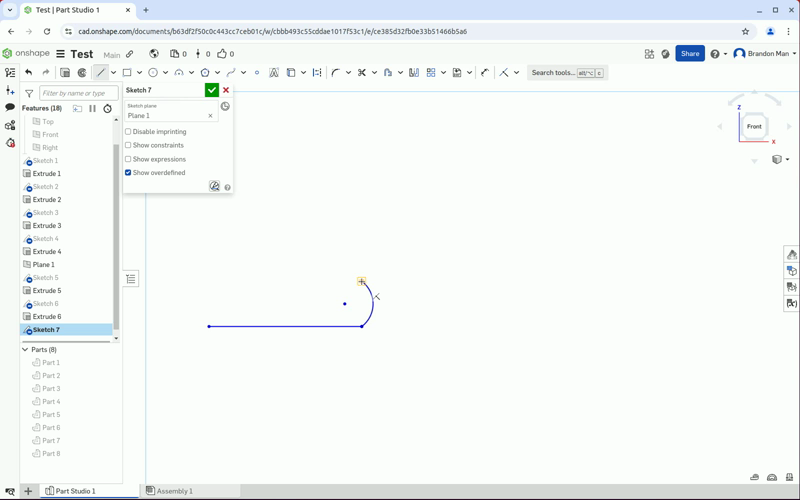
scroll(-6)
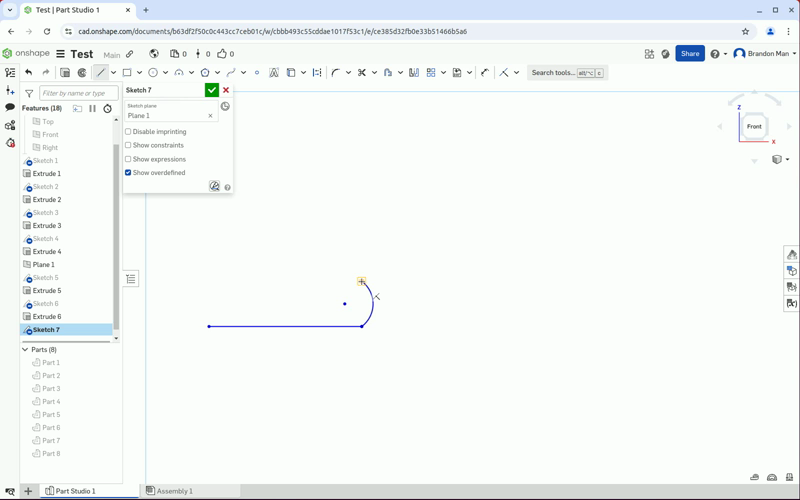
scroll(-6)
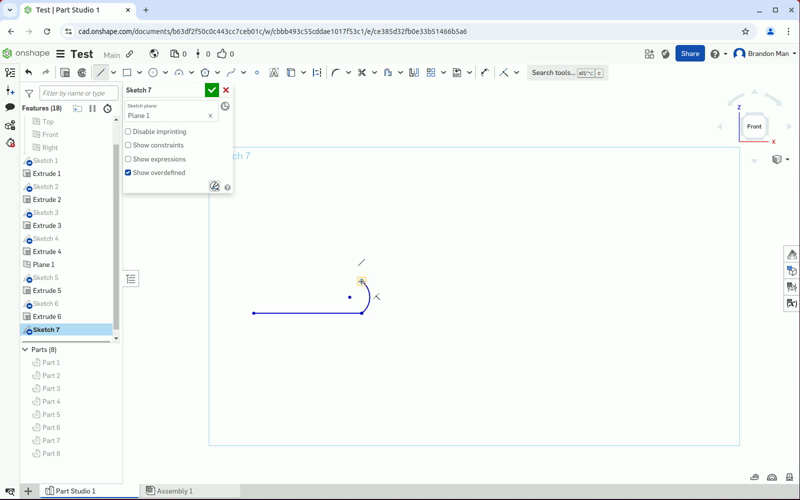
scroll(-6)
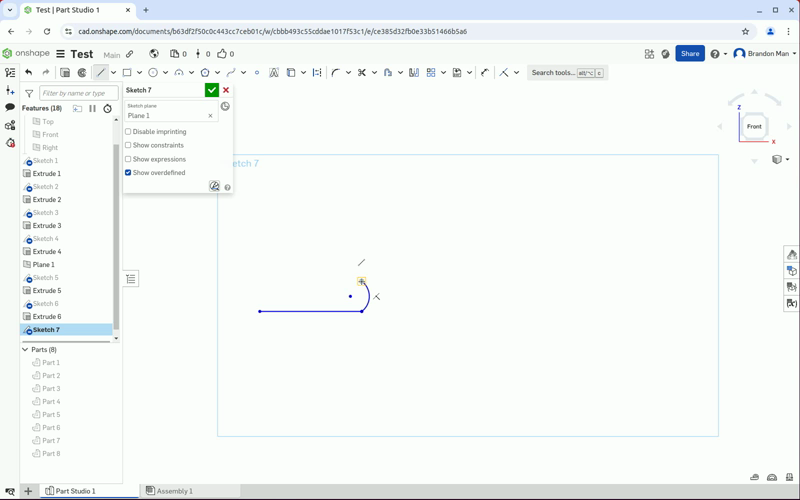
scroll(-6)
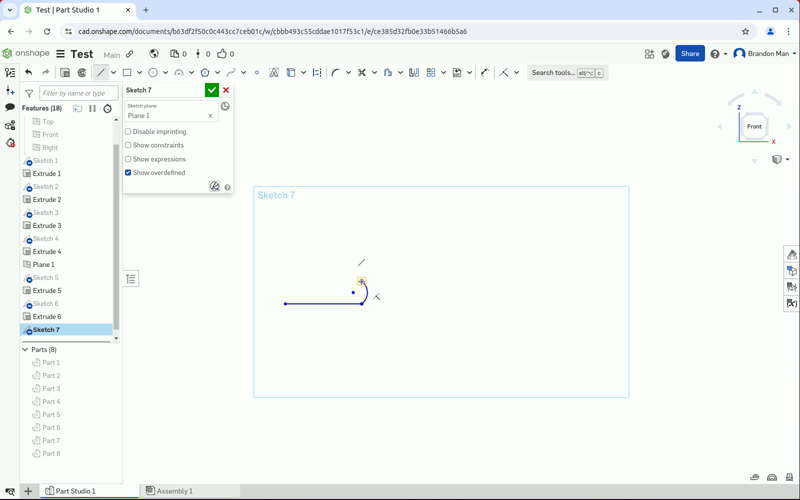
scroll(-6)
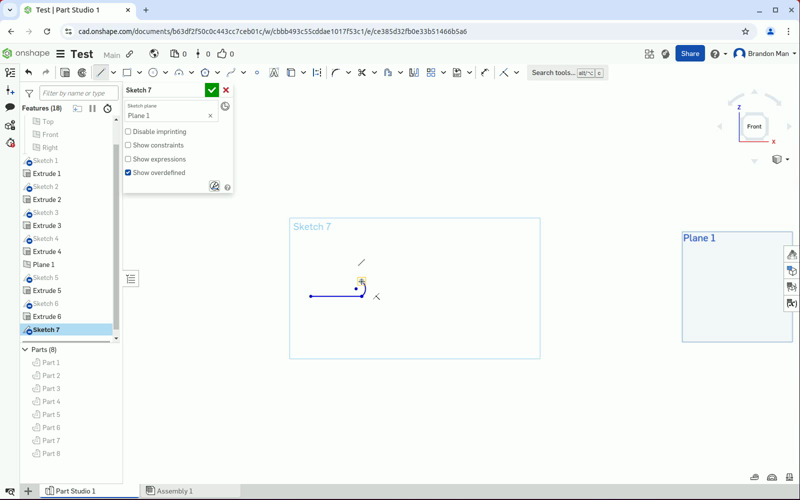
scroll(-6)
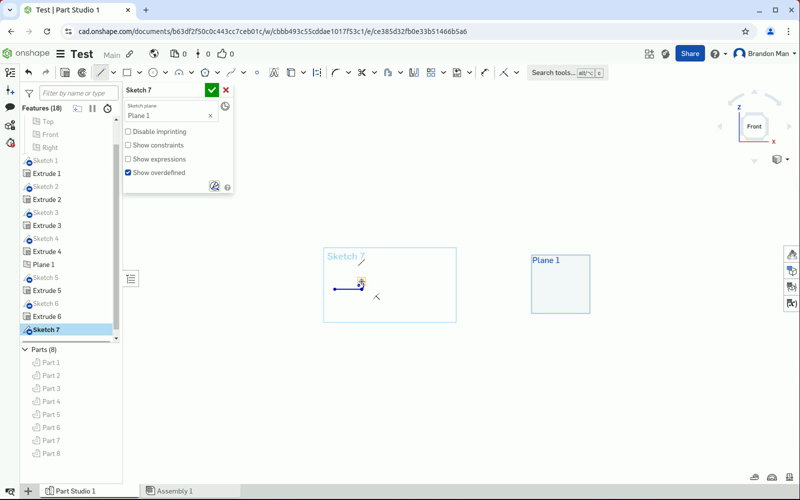
scroll(-6)
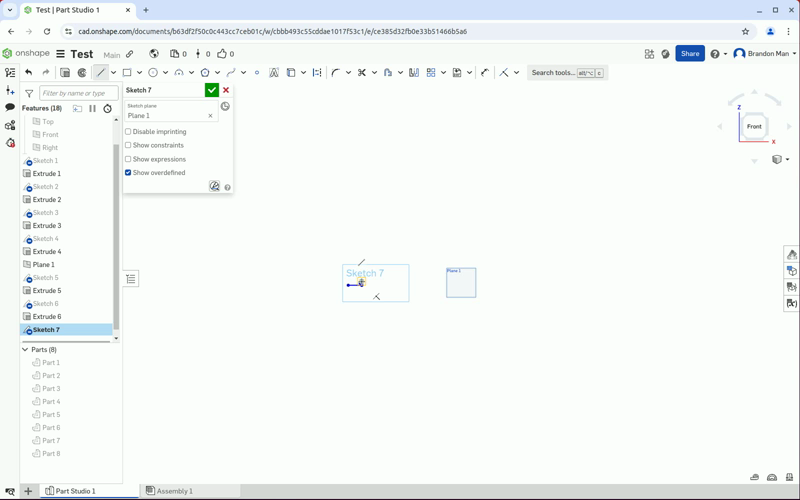
key_down(shift)
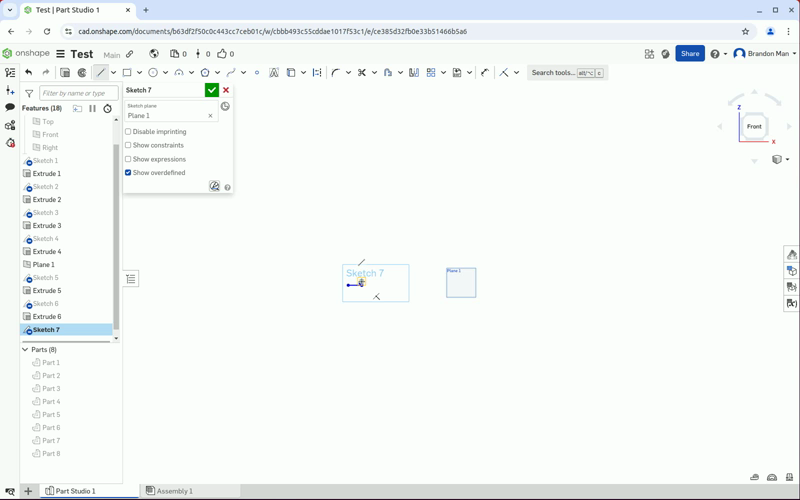
mouse_move(391, 281)
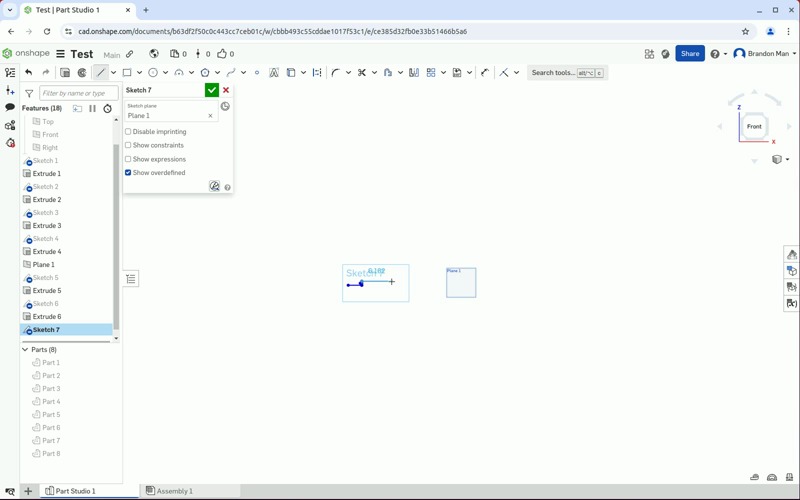
mouse_move(348, 281)
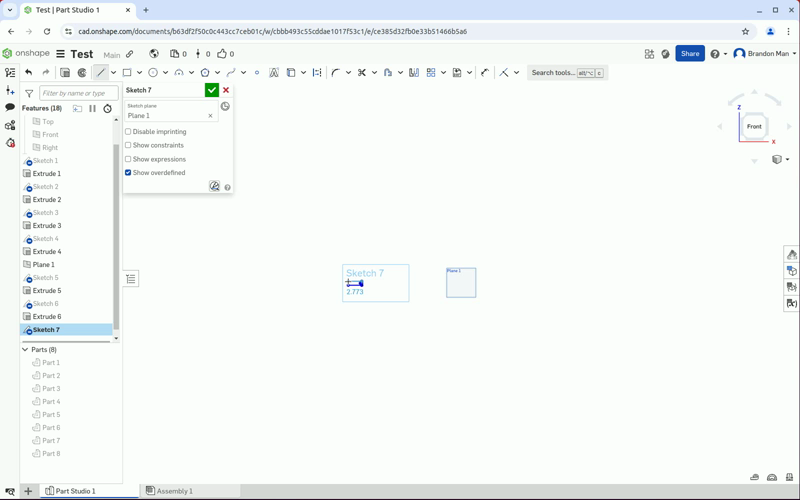
scroll(6)
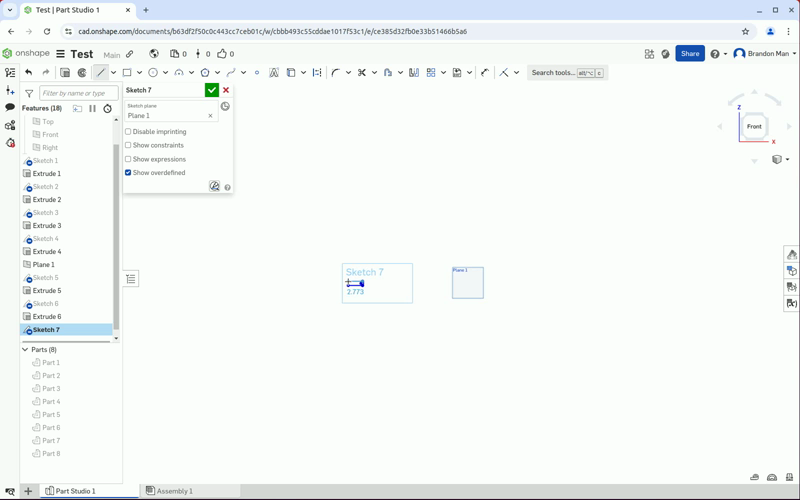
scroll(6)
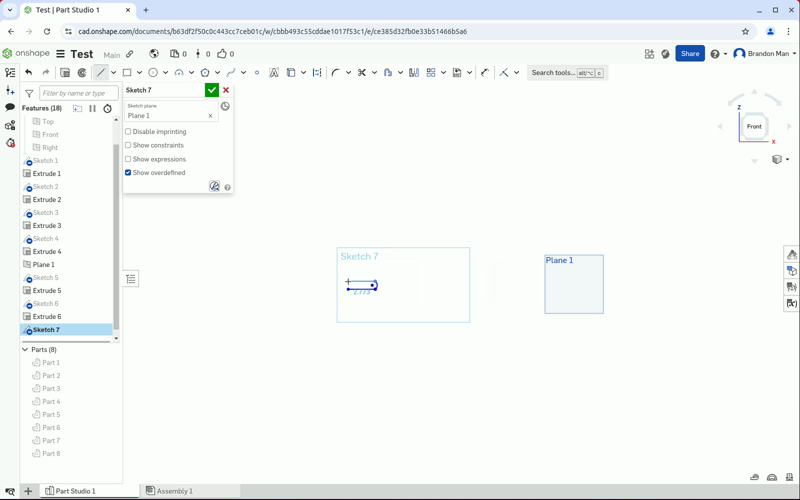
scroll(6)
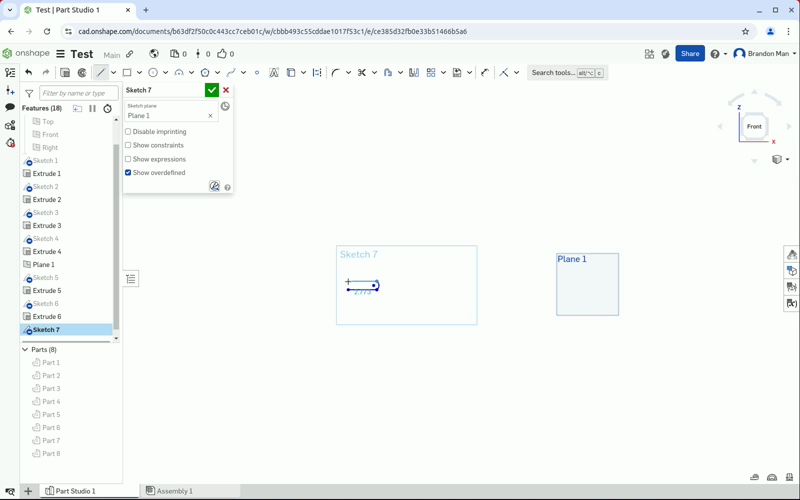
scroll(6)
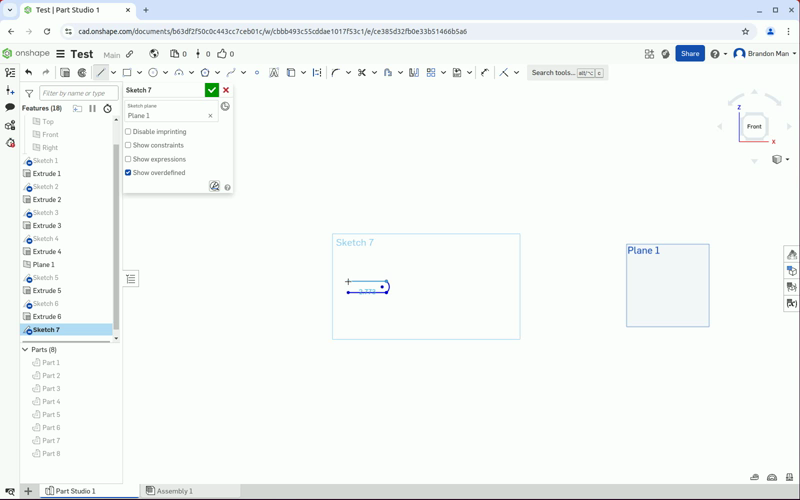
scroll(6)
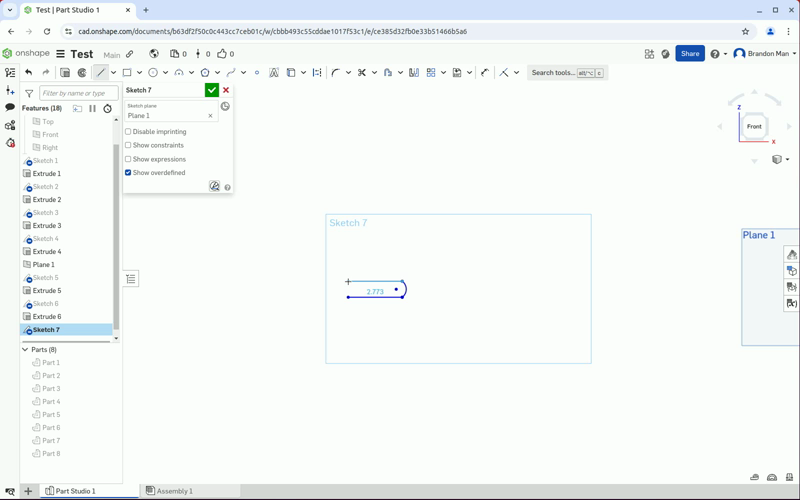
scroll(6)
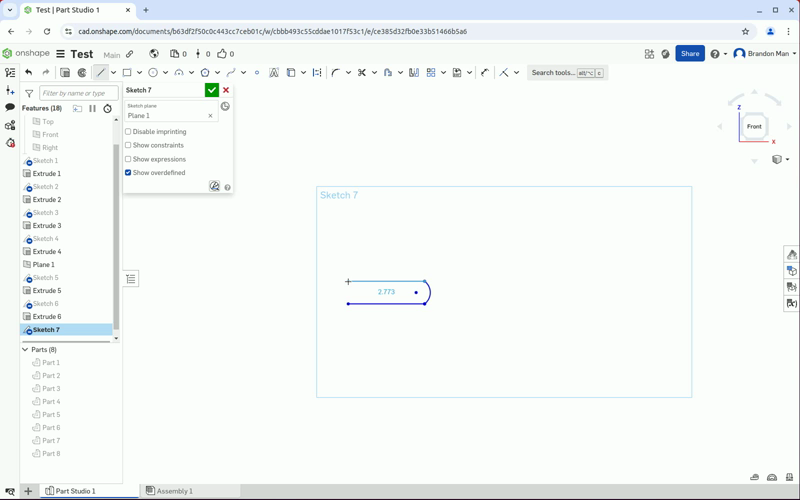
scroll(6)
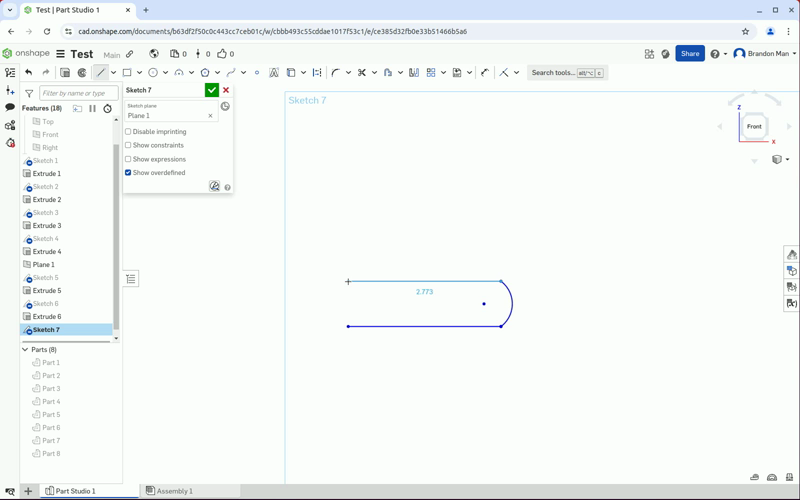
click(348, 281)
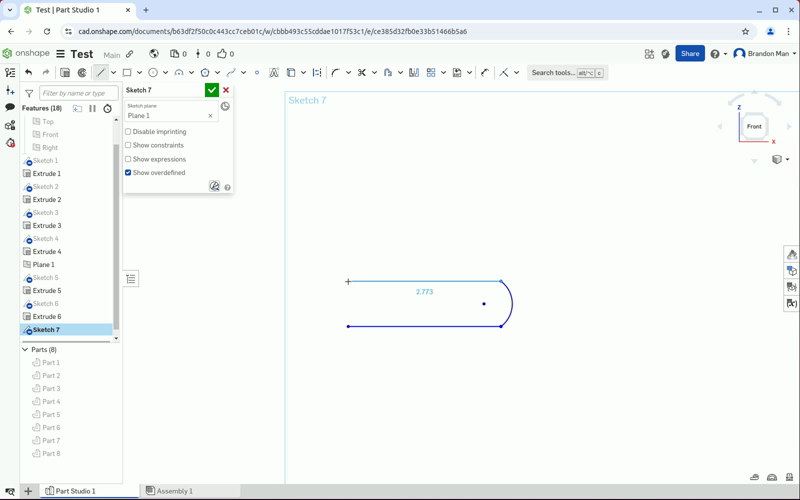
scroll(-6)
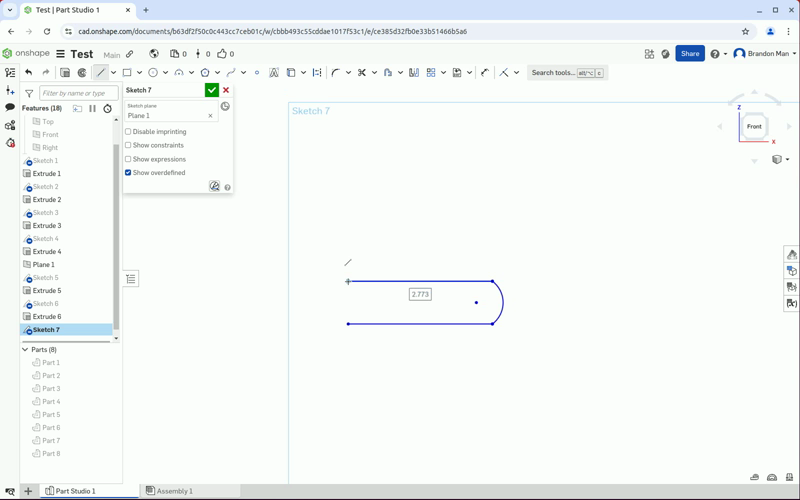
scroll(-6)
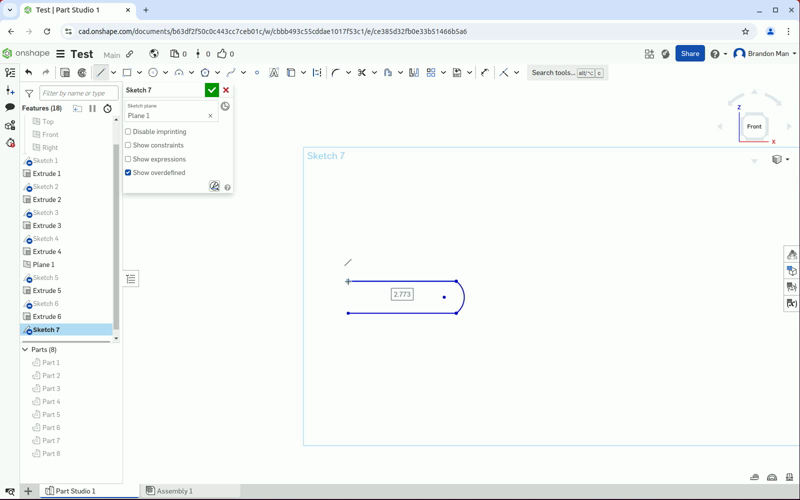
scroll(-6)
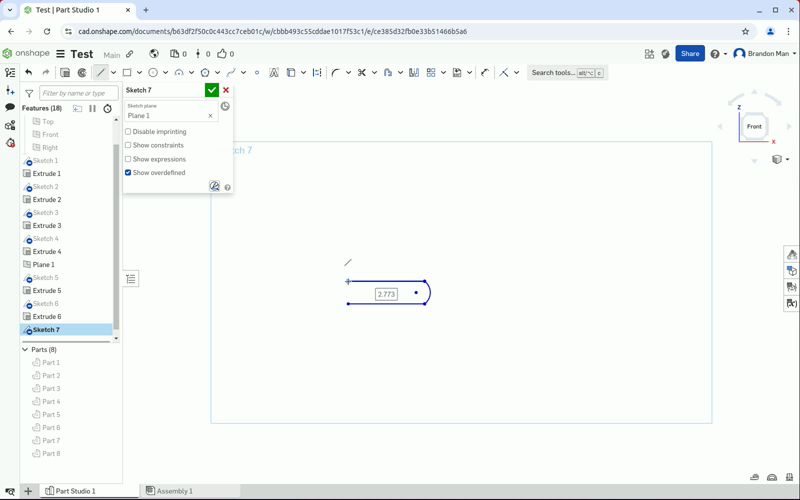
scroll(-6)
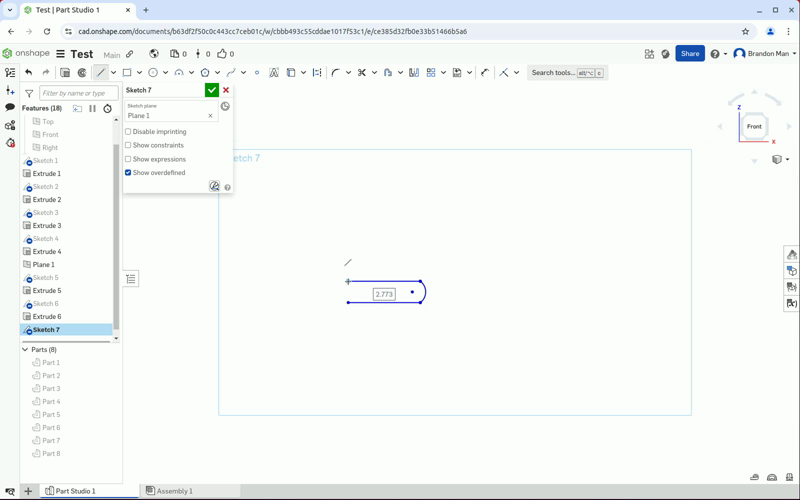
scroll(-6)
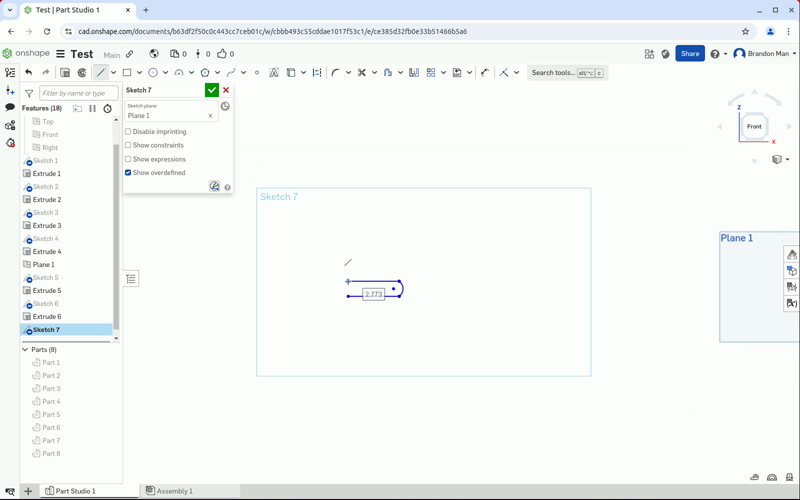
scroll(-6)
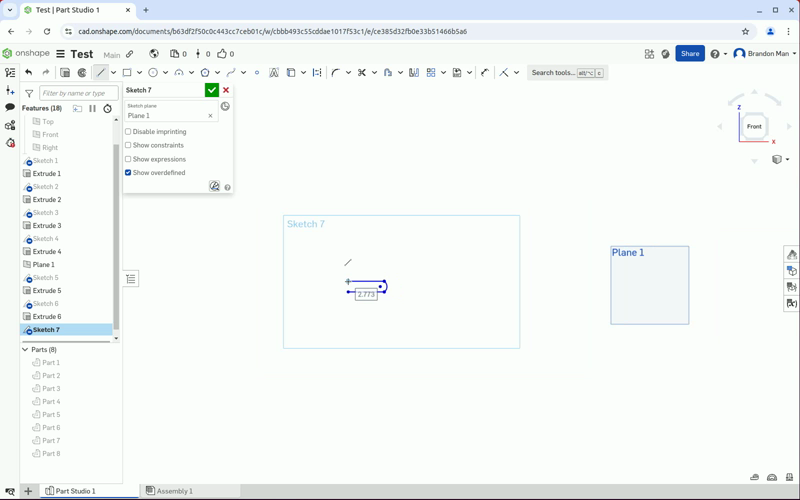
scroll(-6)
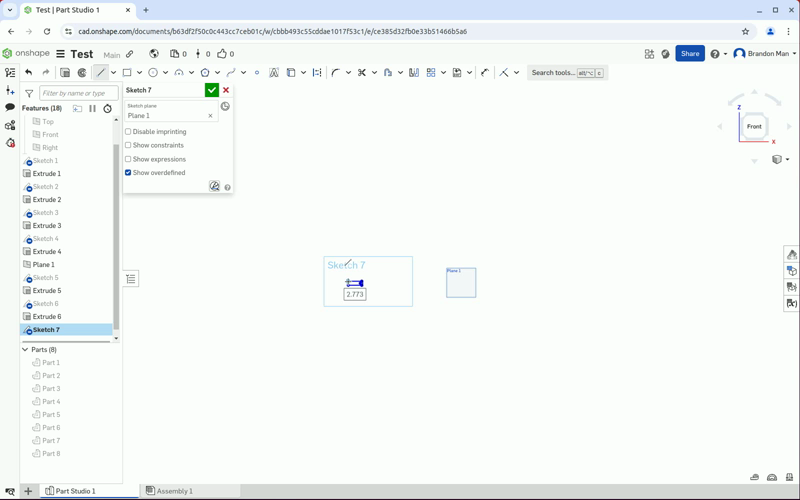
key_up(shift)
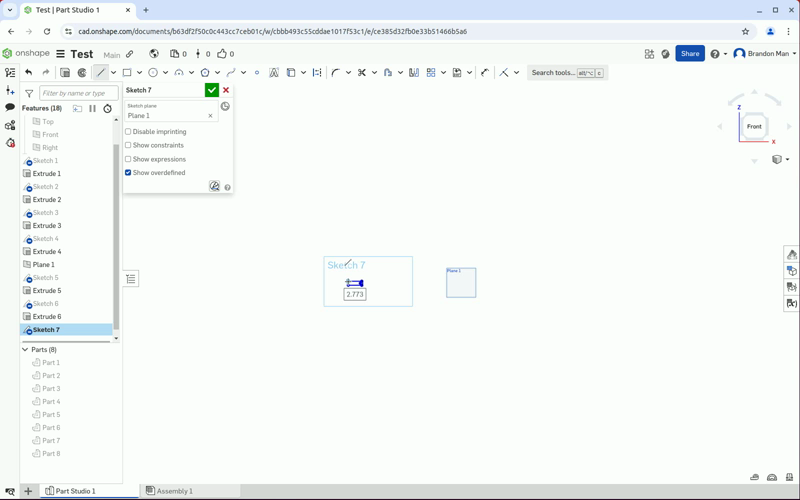
key(esc)
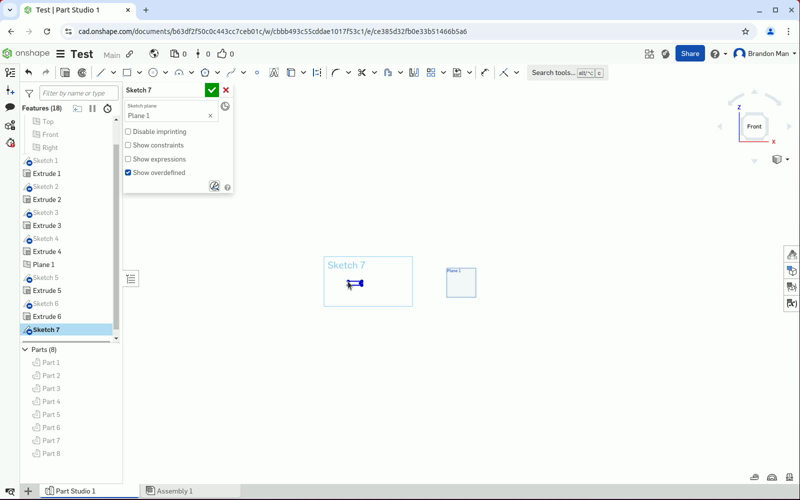
key(a)
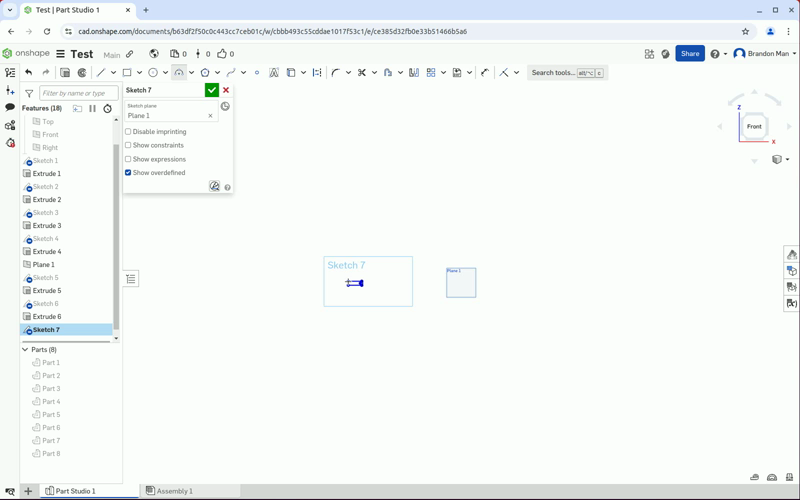
mouse_move(348, 281)
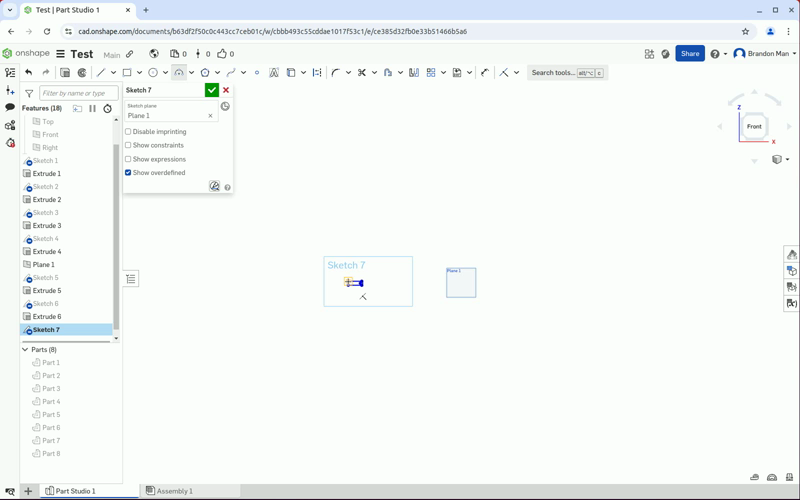
scroll(6)
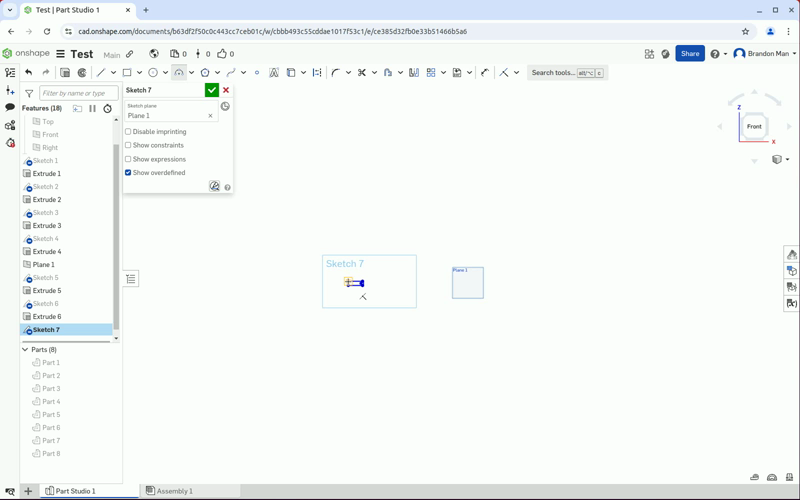
scroll(6)
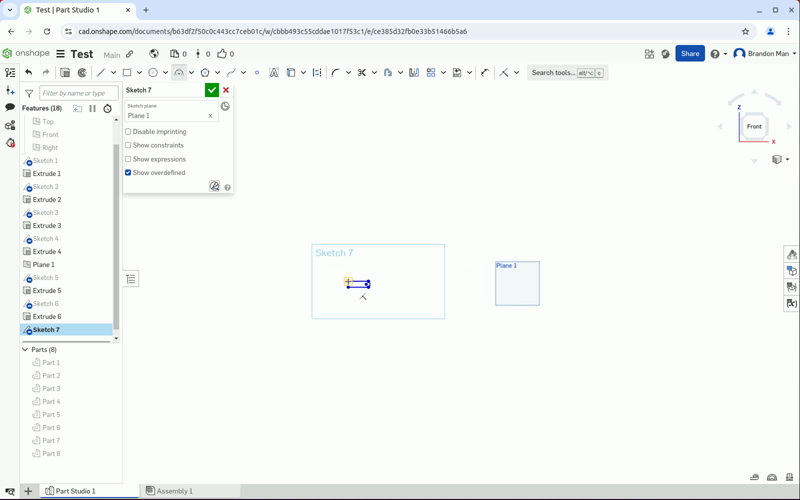
scroll(6)
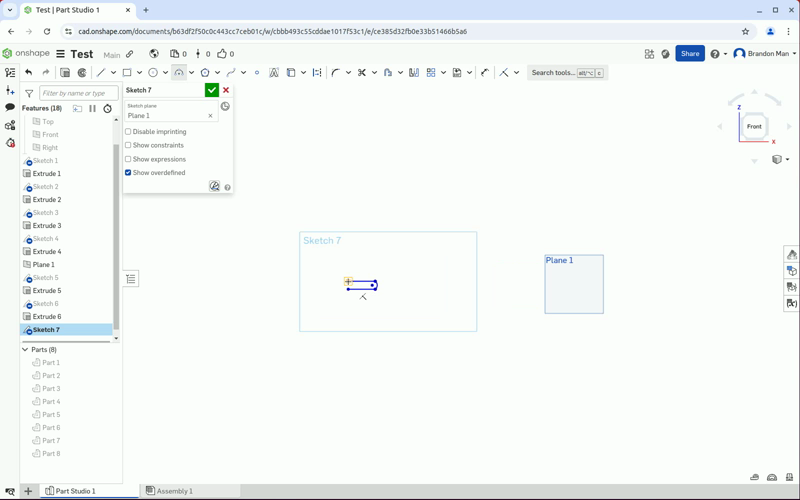
scroll(6)
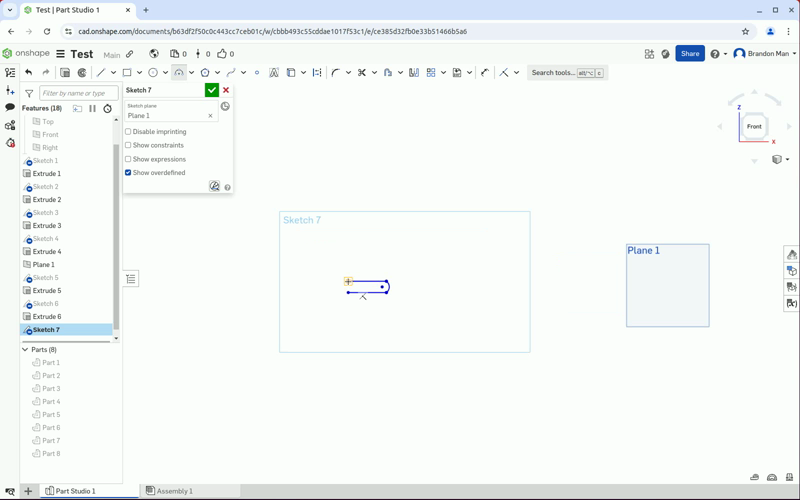
scroll(6)
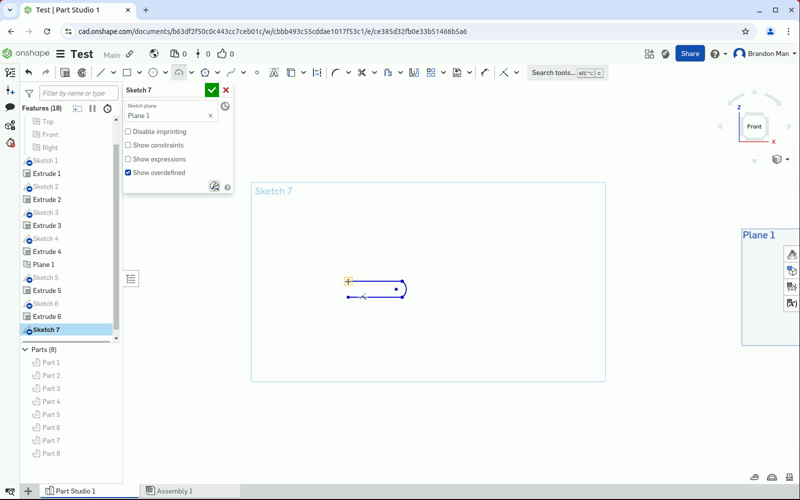
scroll(6)
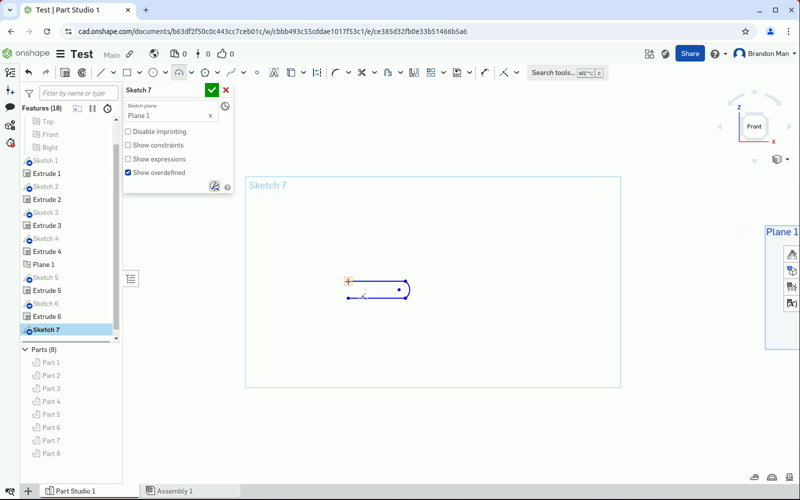
scroll(6)
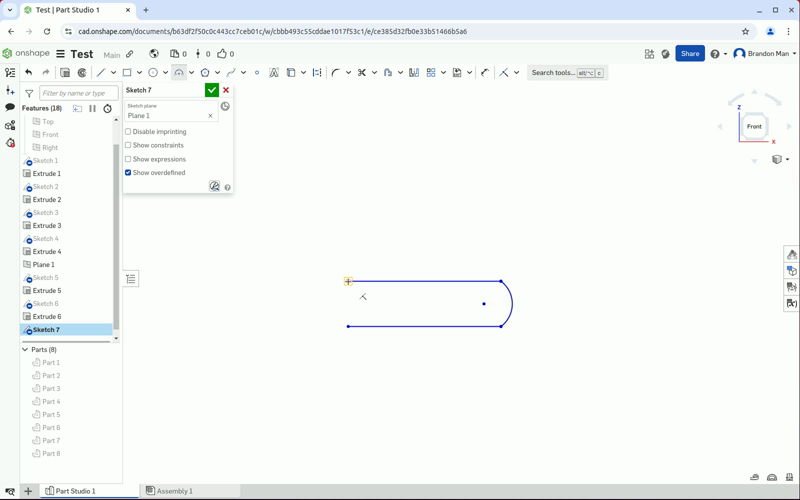
click(348, 281)
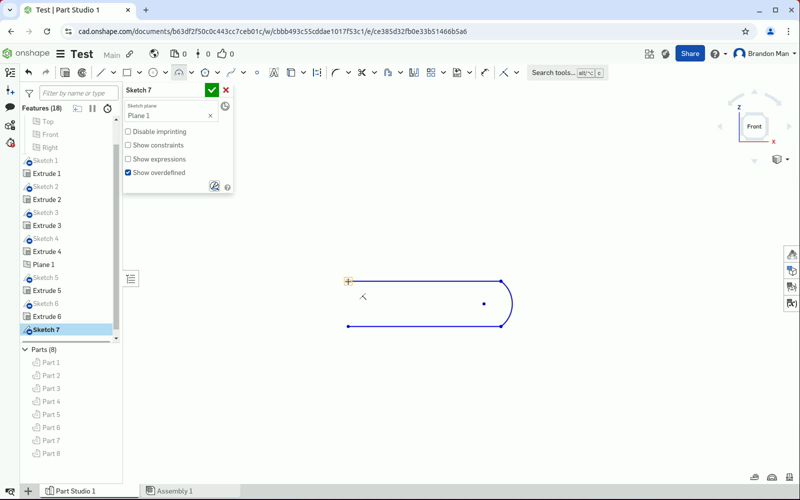
scroll(-6)
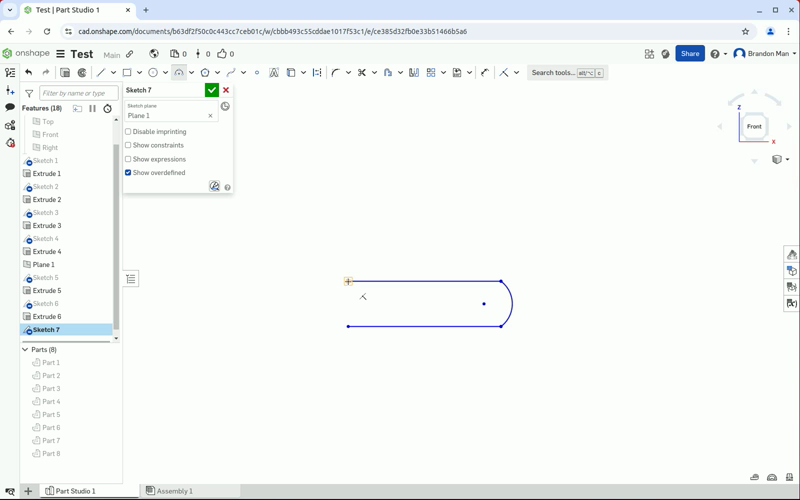
scroll(-6)
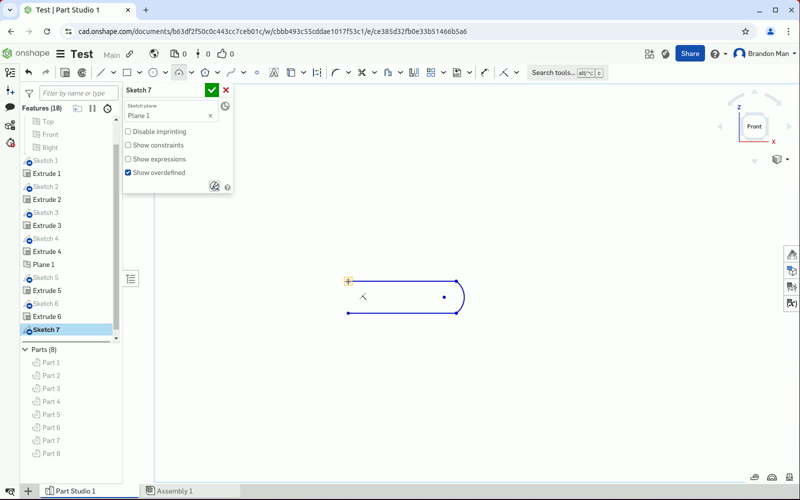
scroll(-6)
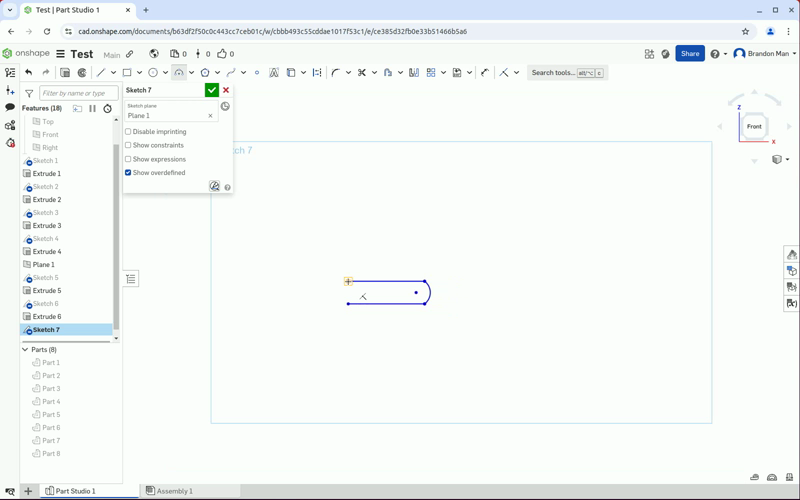
scroll(-6)
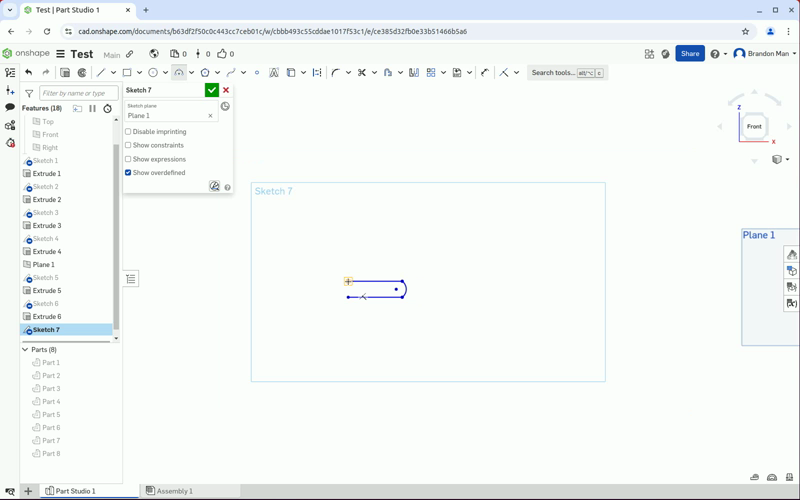
scroll(-6)
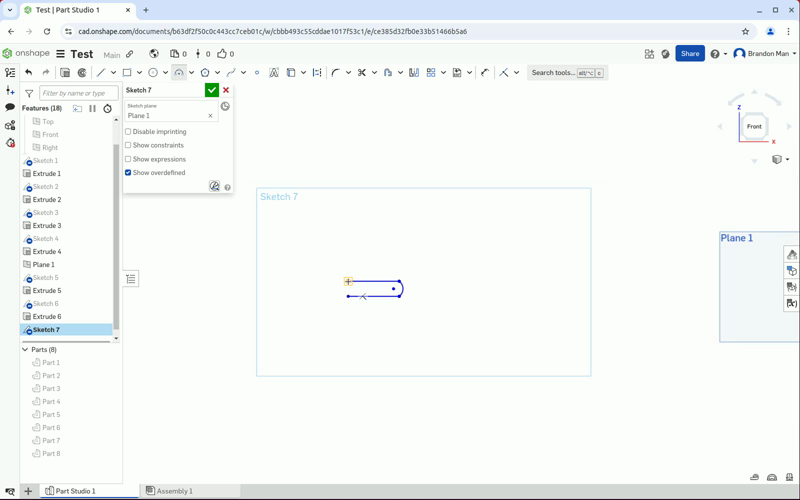
scroll(-6)
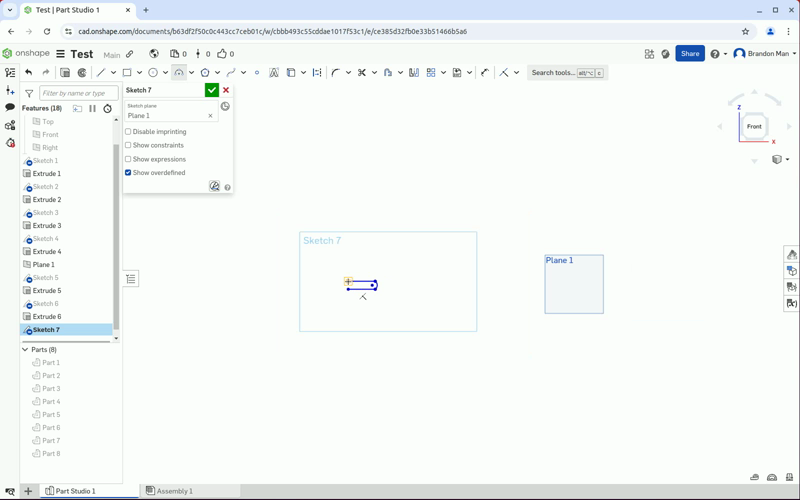
scroll(-6)
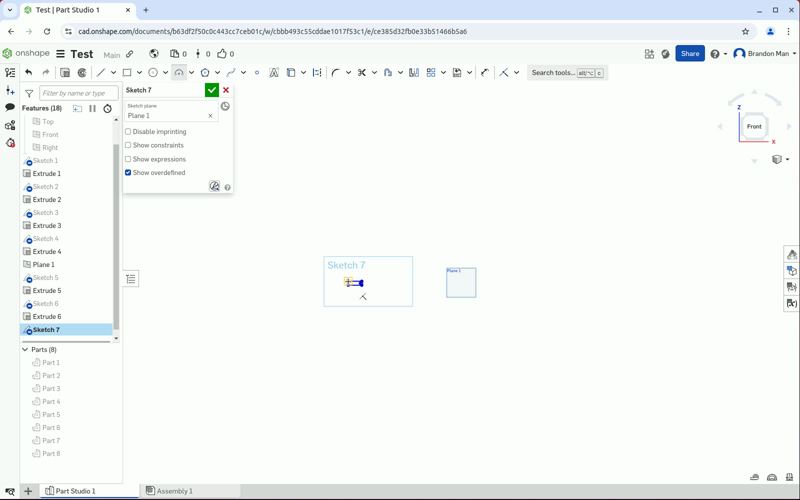
mouse_move(348, 285)
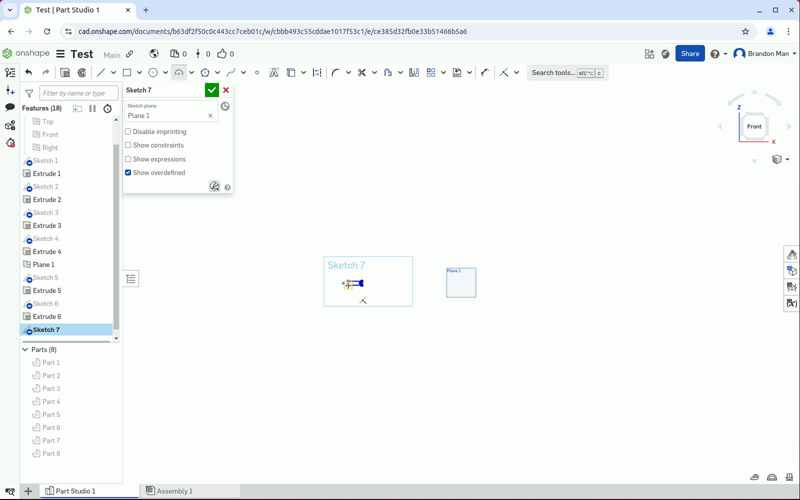
scroll(6)
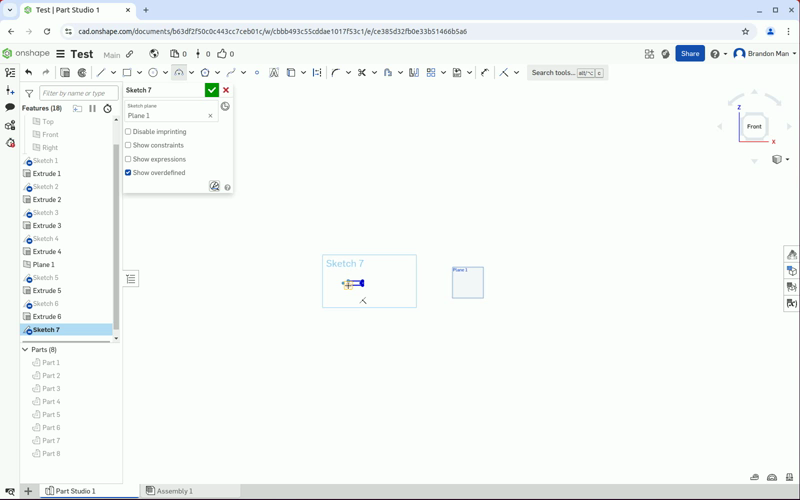
scroll(6)
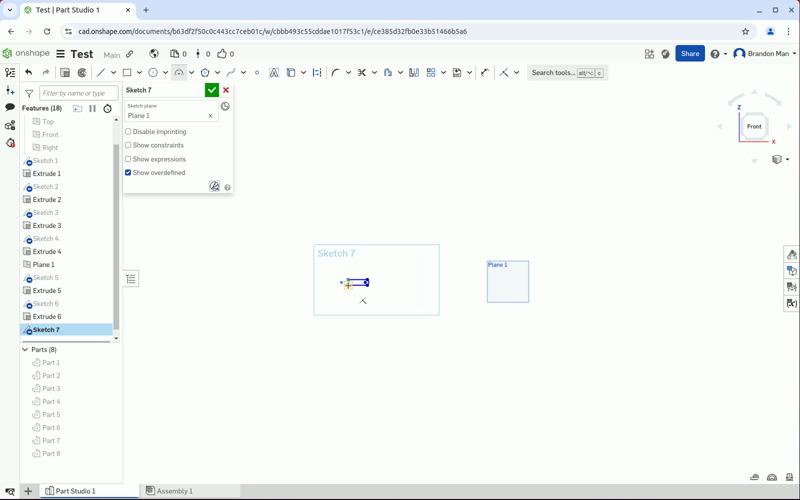
scroll(6)
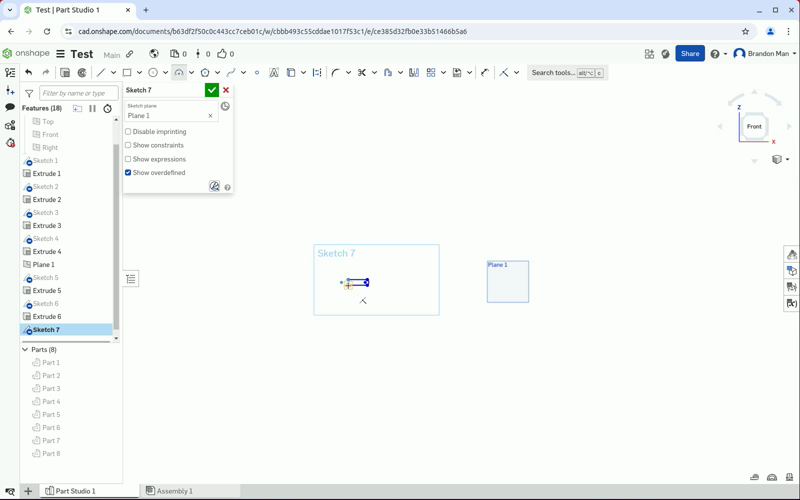
scroll(6)
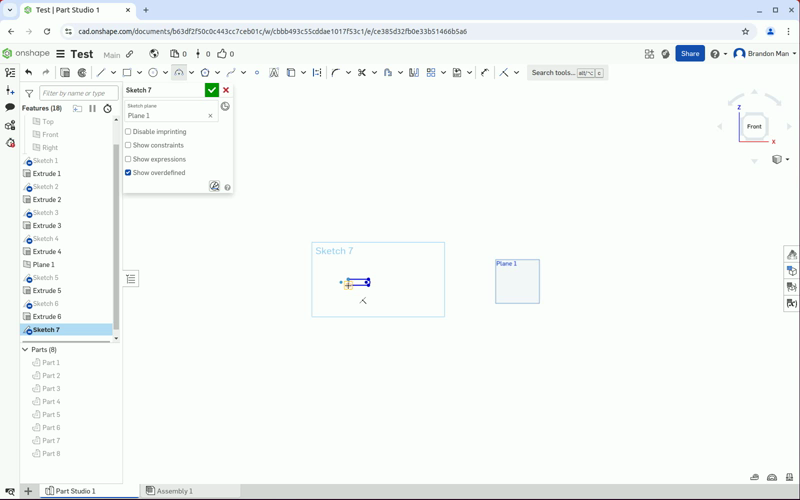
scroll(6)
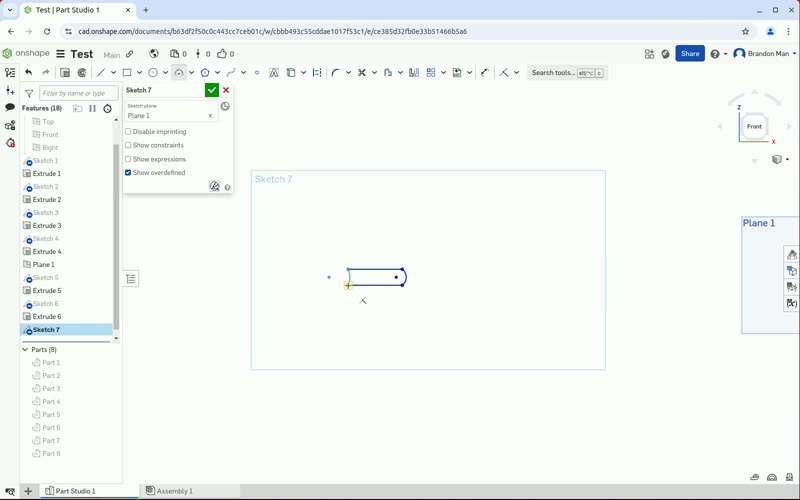
scroll(6)
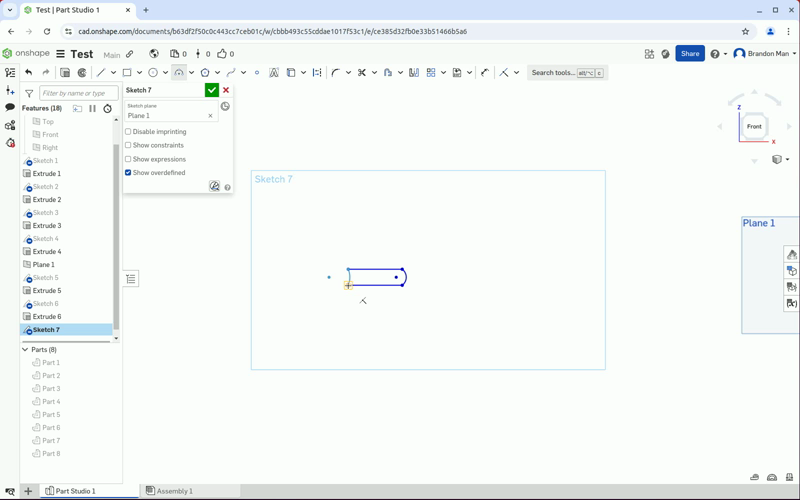
scroll(6)
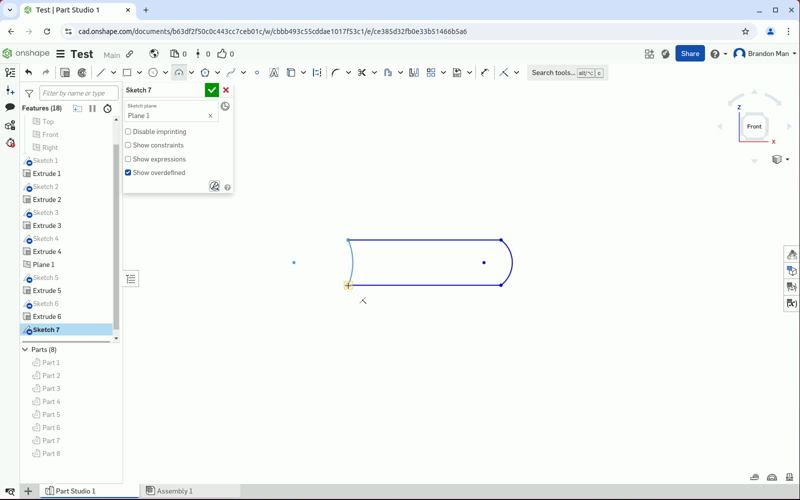
click(348, 285)
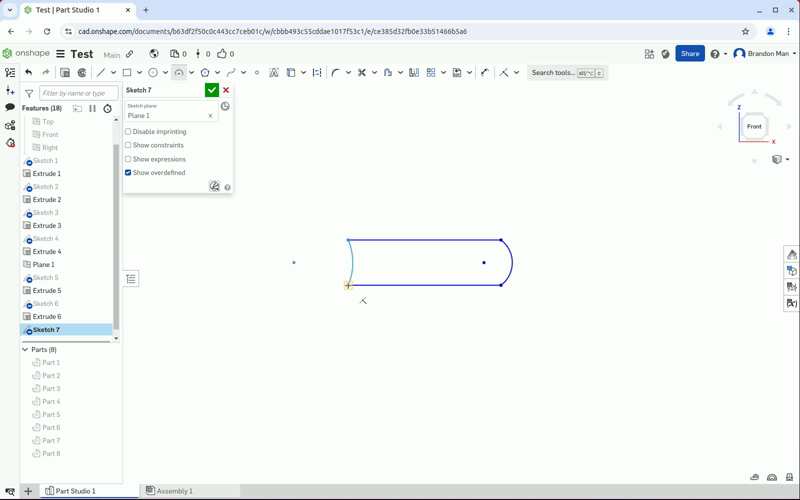
scroll(-6)
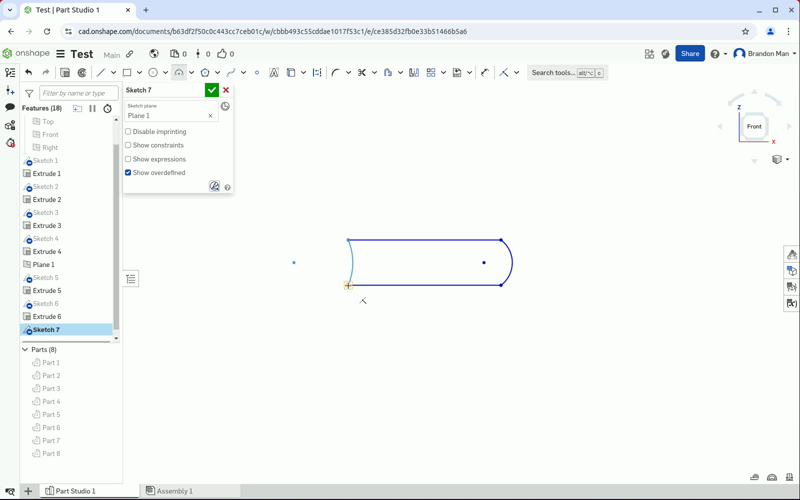
scroll(-6)
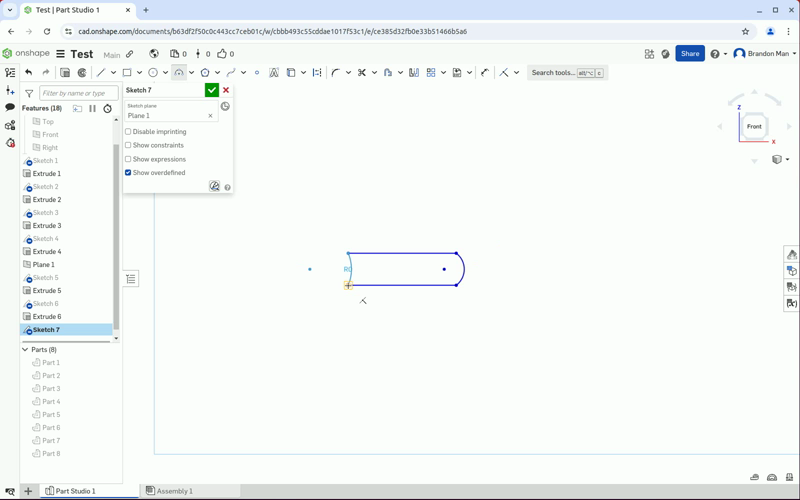
scroll(-6)
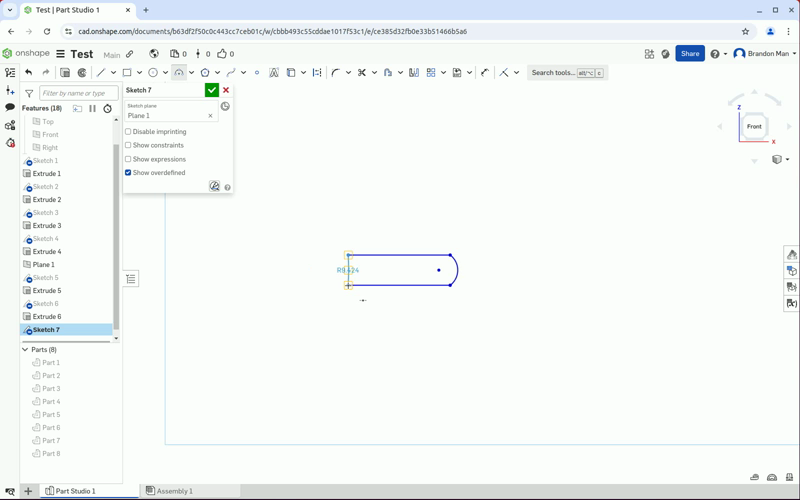
scroll(-6)
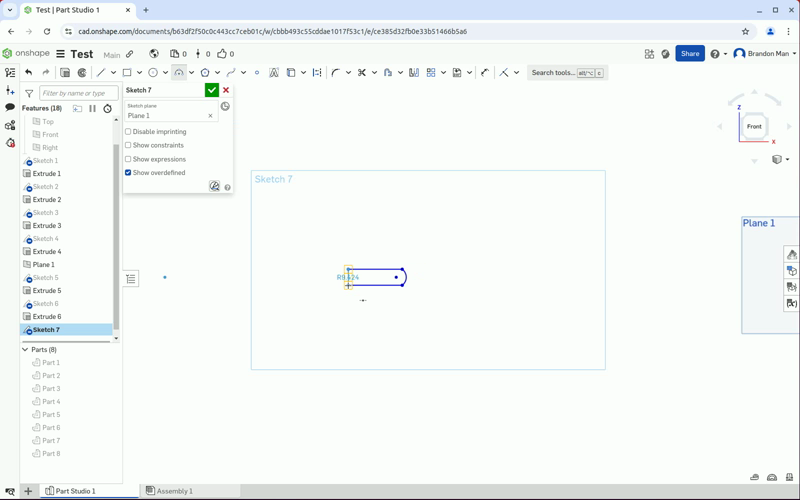
scroll(-6)
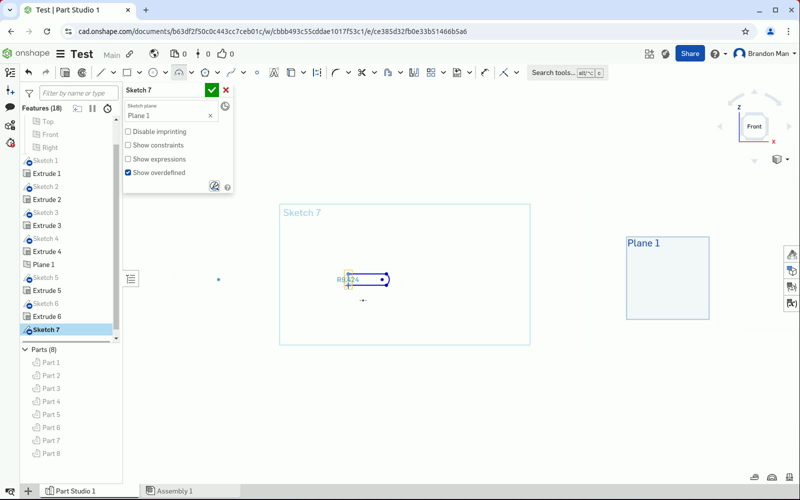
scroll(-6)
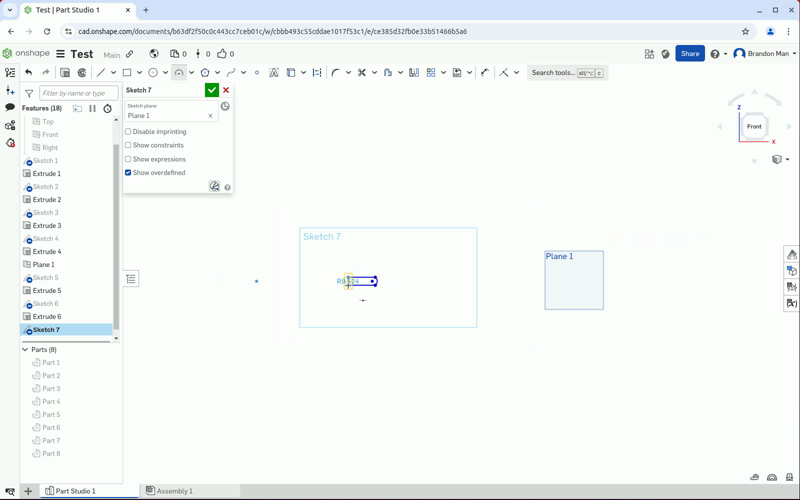
scroll(-6)
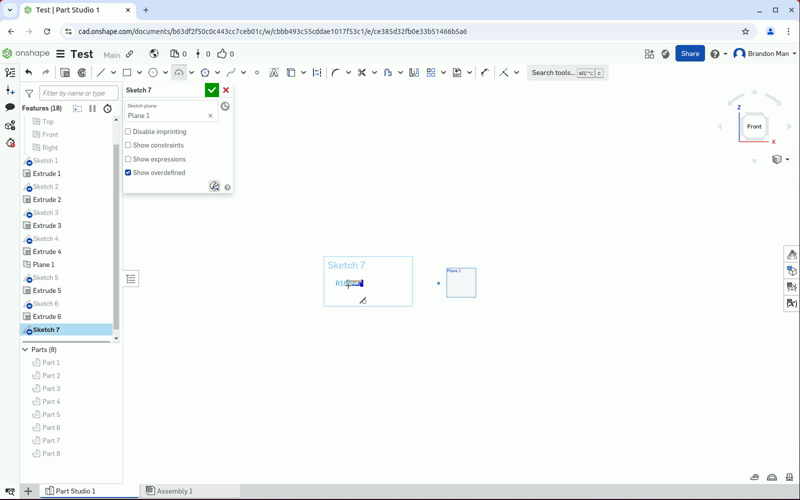
key_down(shift)
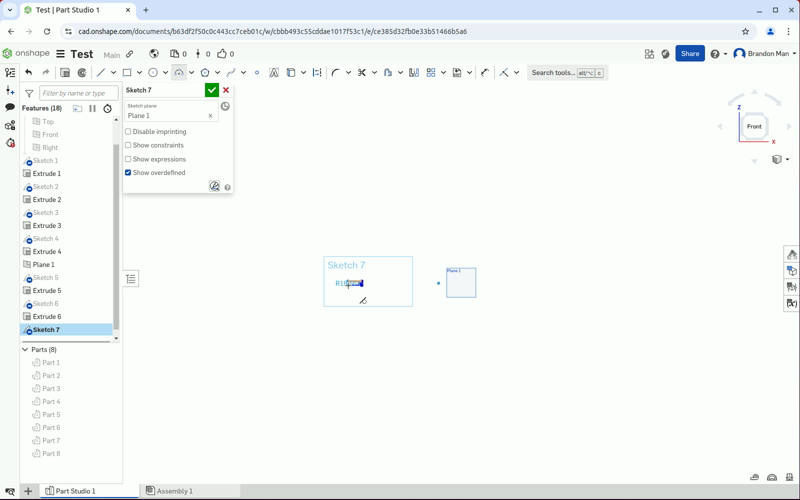
mouse_move(347, 283)
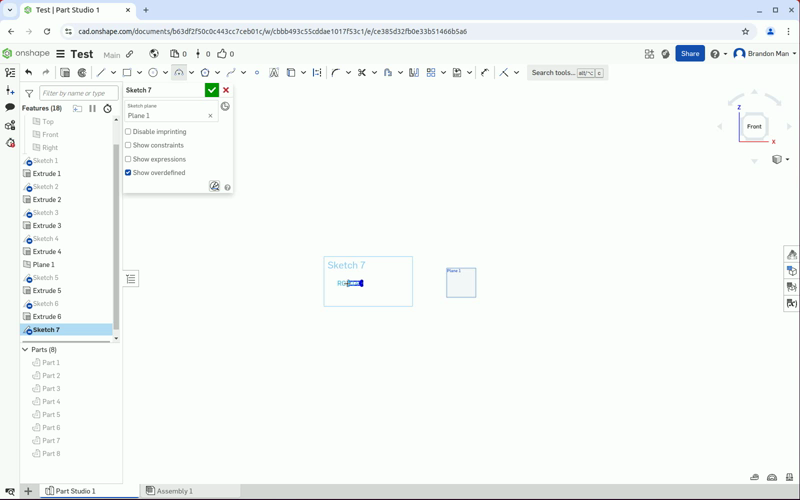
scroll(6)
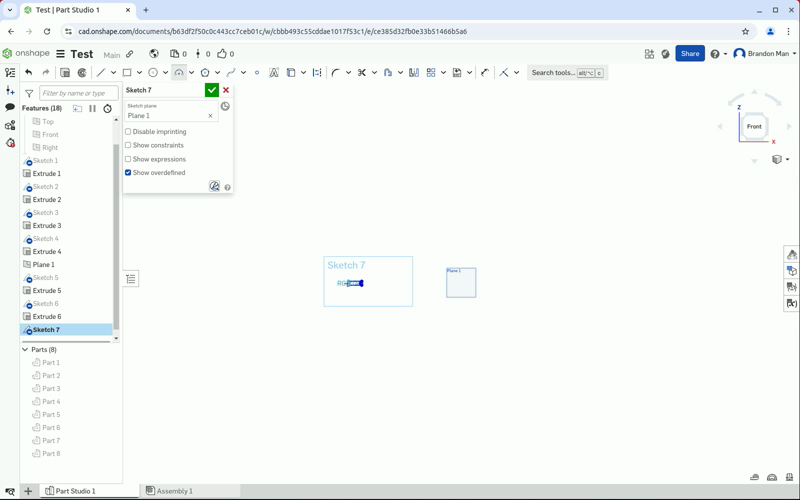
scroll(6)
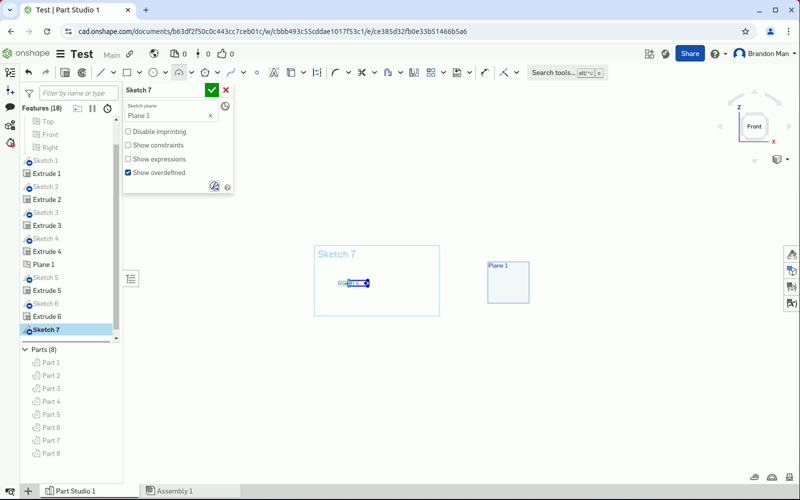
scroll(6)
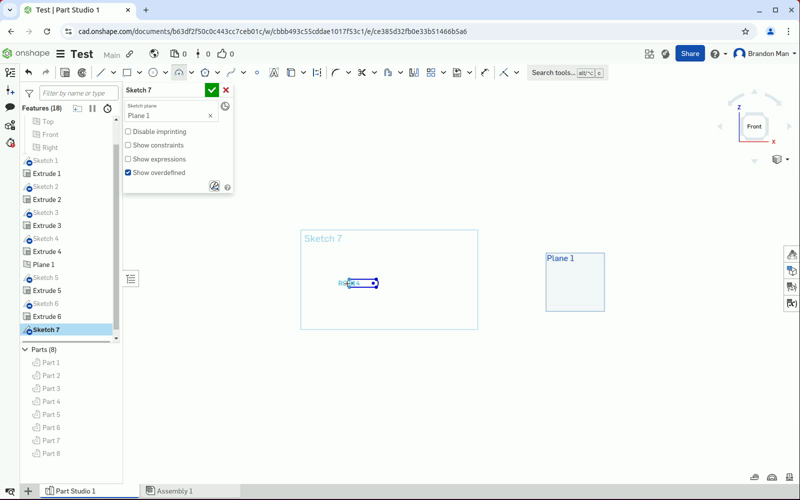
scroll(6)
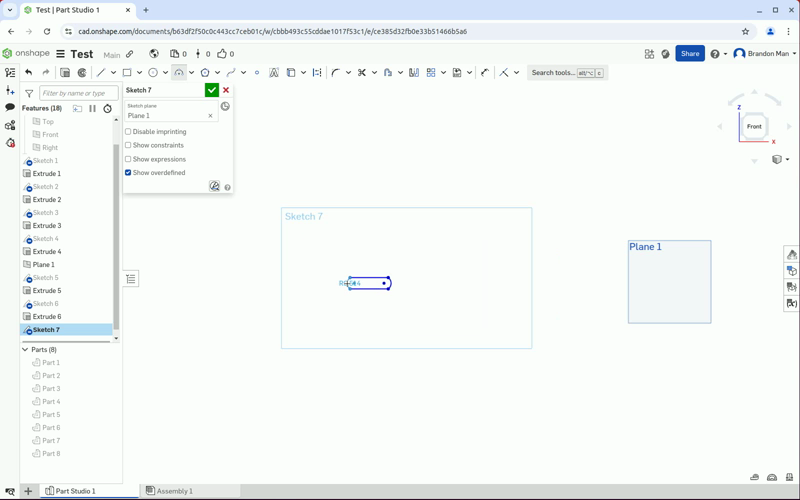
scroll(6)
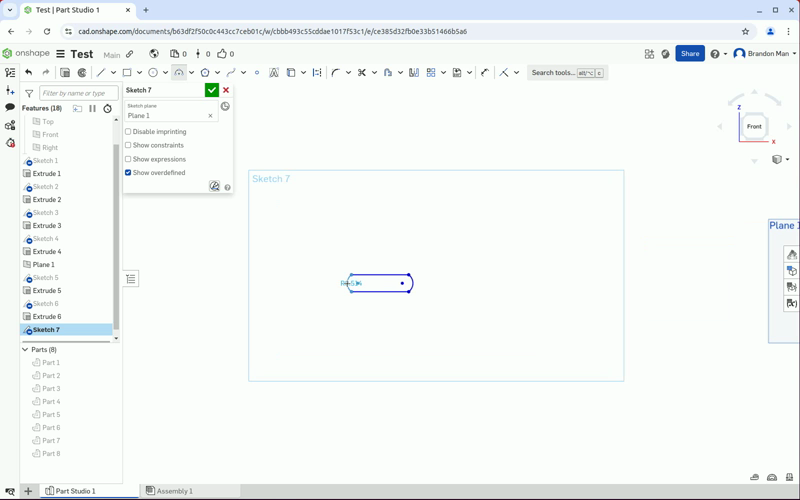
scroll(6)
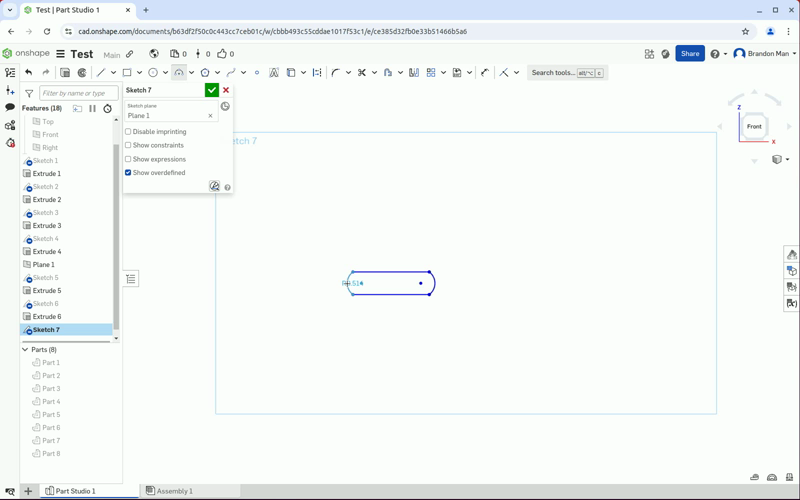
scroll(6)
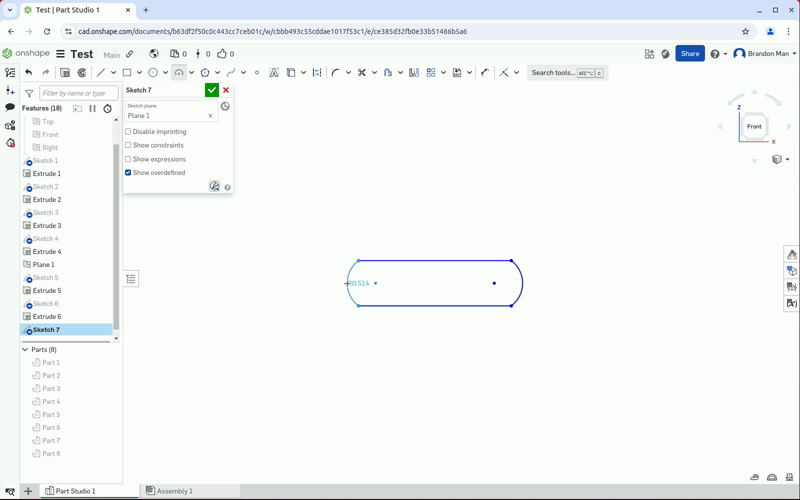
click(347, 283)
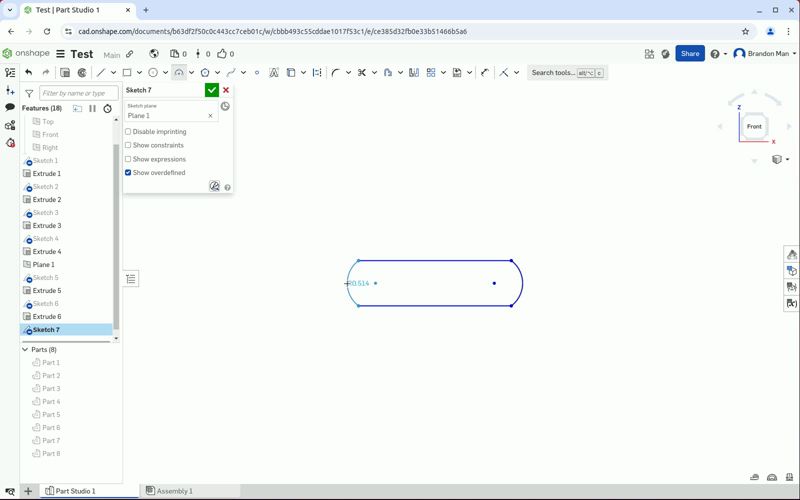
scroll(-6)
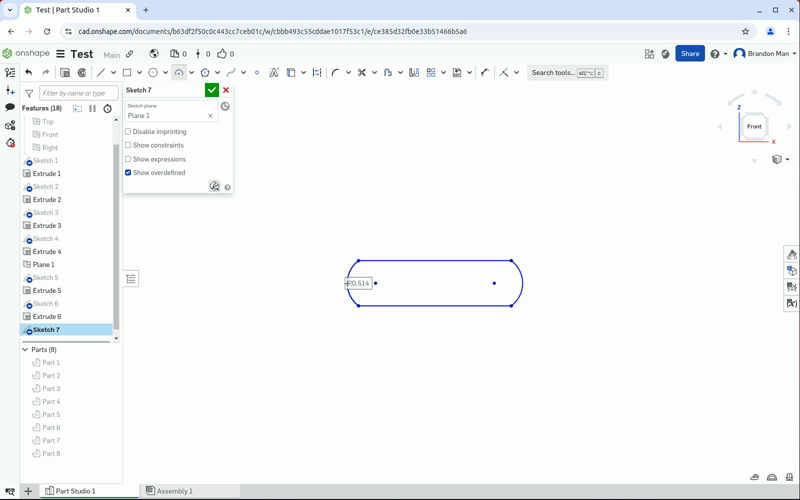
scroll(-6)
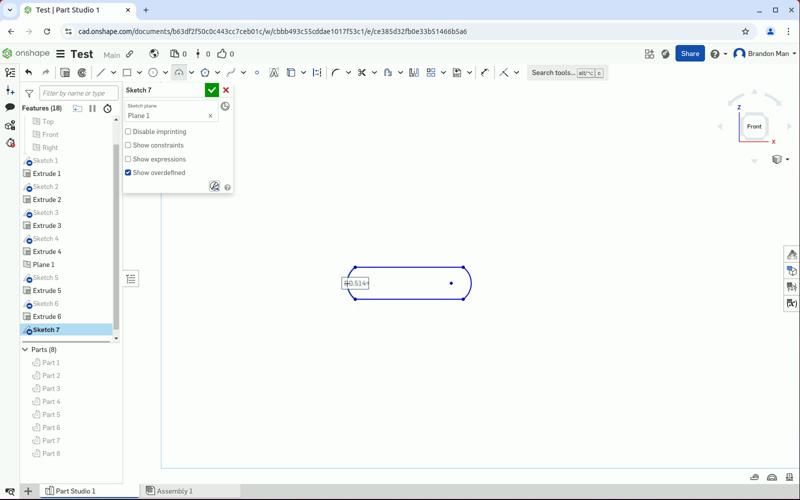
scroll(-6)
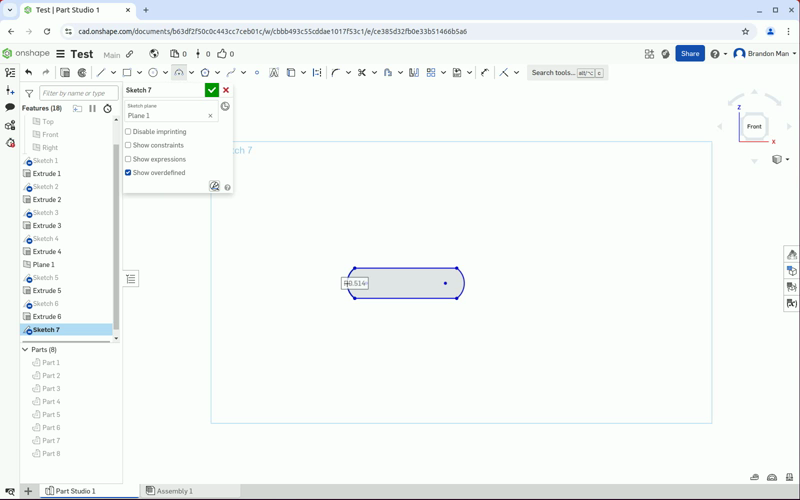
scroll(-6)
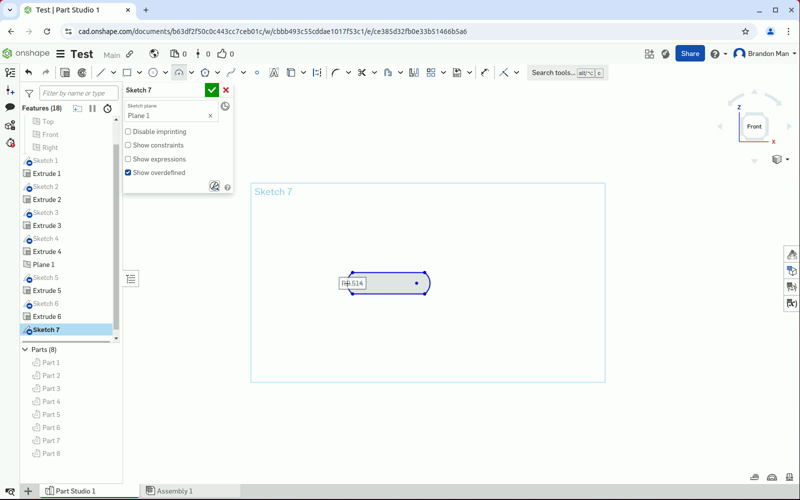
scroll(-6)
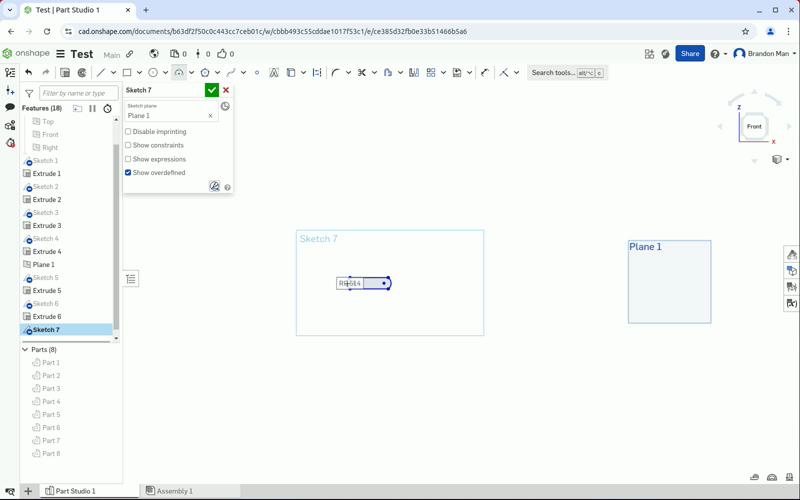
scroll(-6)
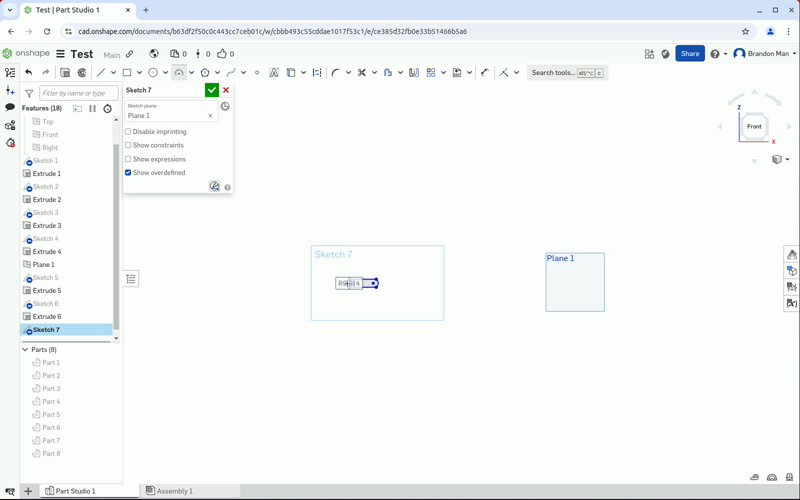
scroll(-6)
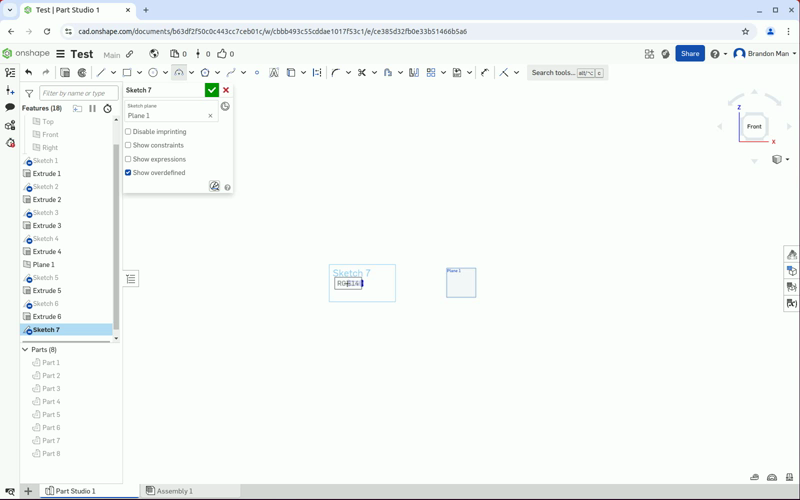
key_up(shift)
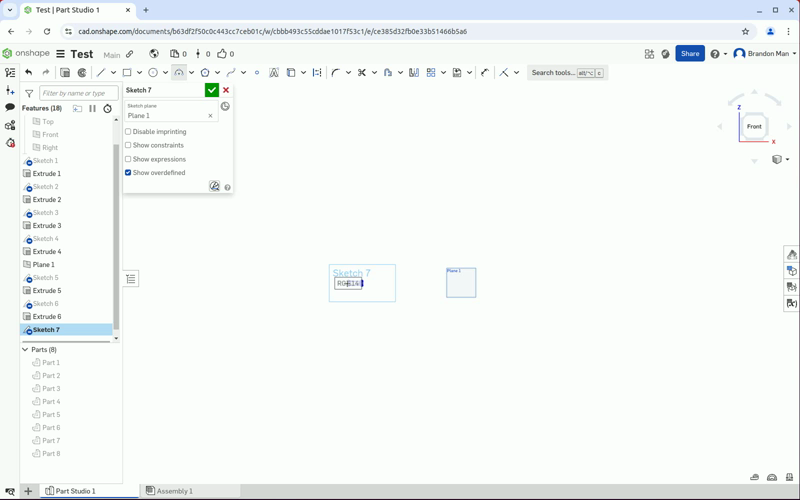
key(esc)
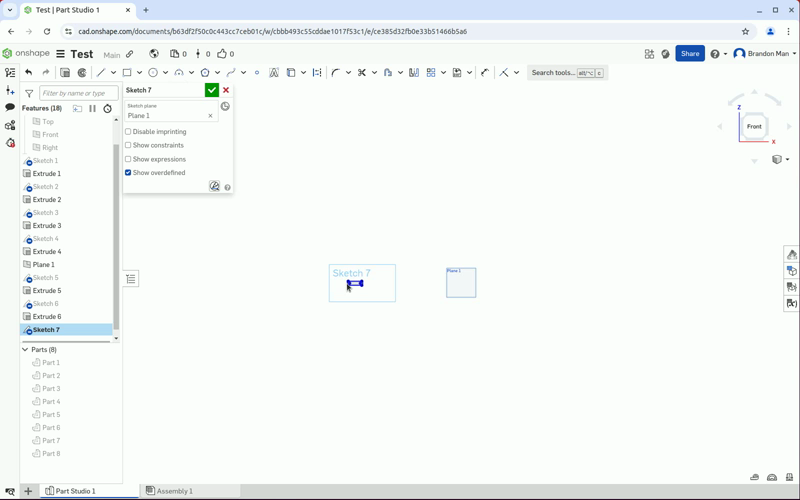
mouse_move(350, 281)
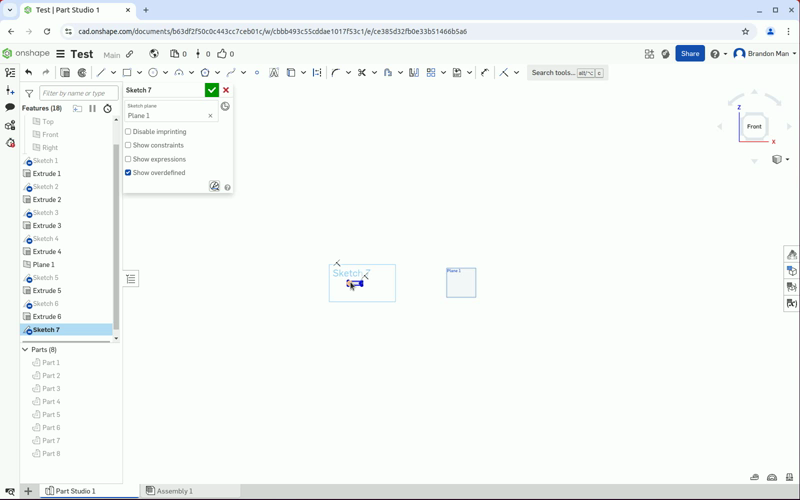
scroll(6)
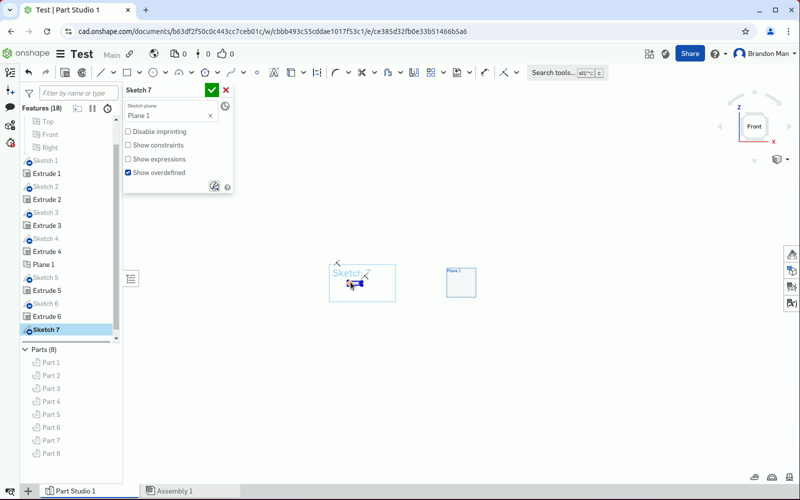
scroll(6)
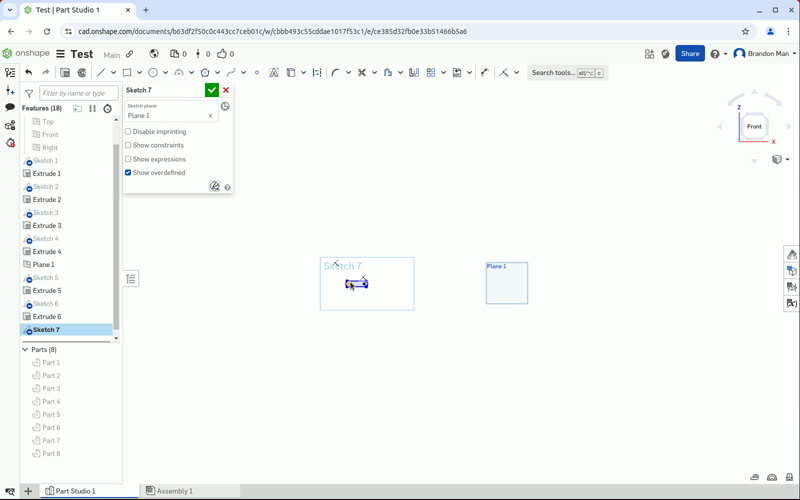
scroll(6)
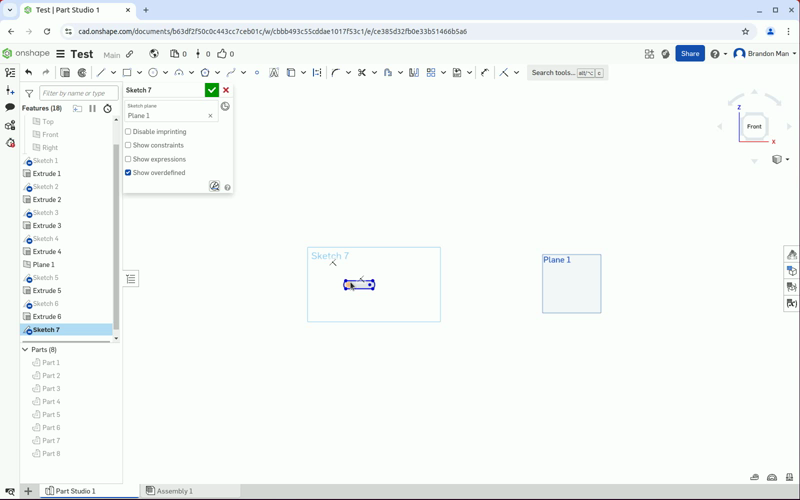
scroll(6)
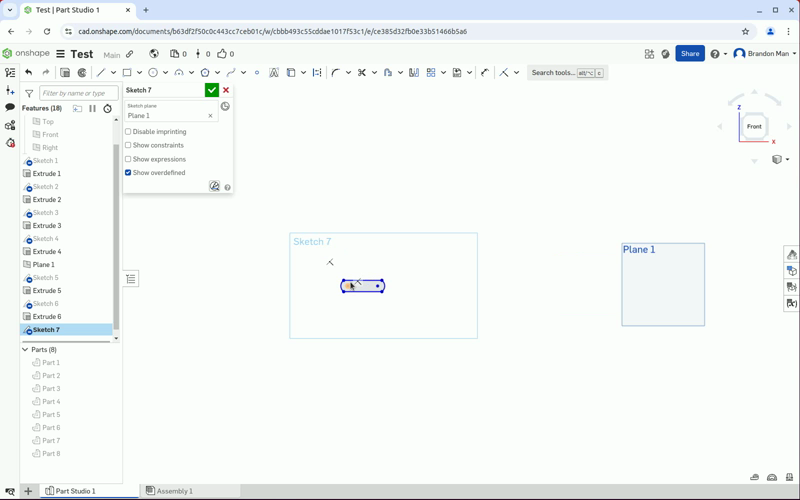
scroll(6)
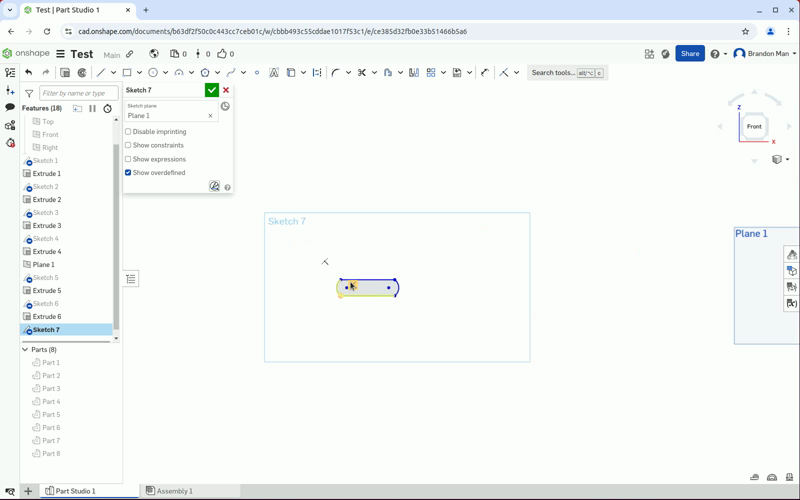
scroll(6)
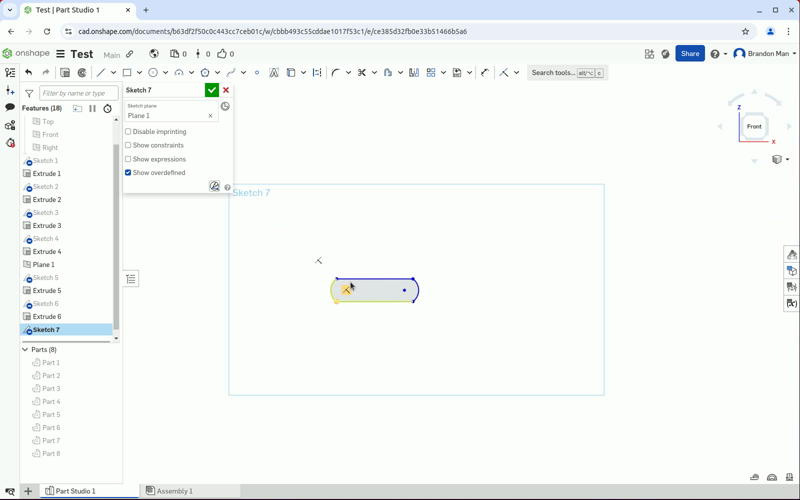
scroll(6)
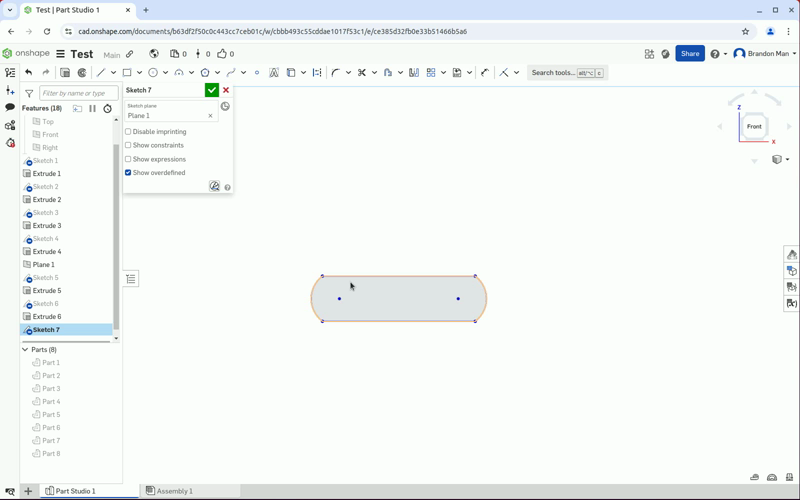
click(350, 281)
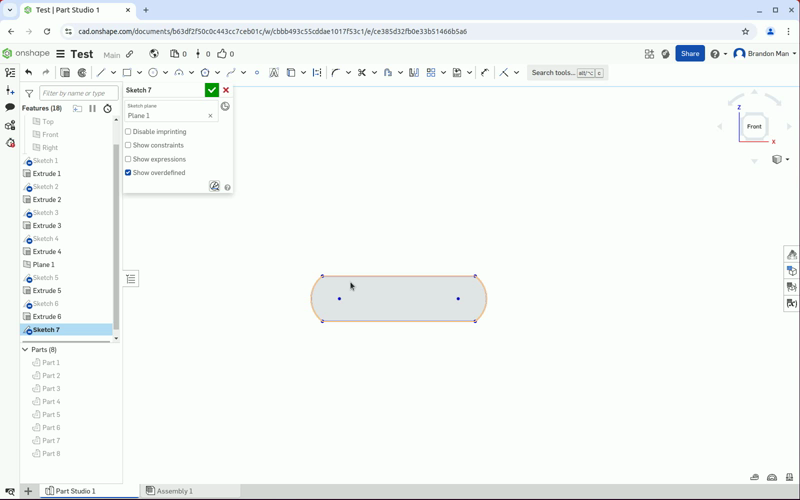
scroll(-6)
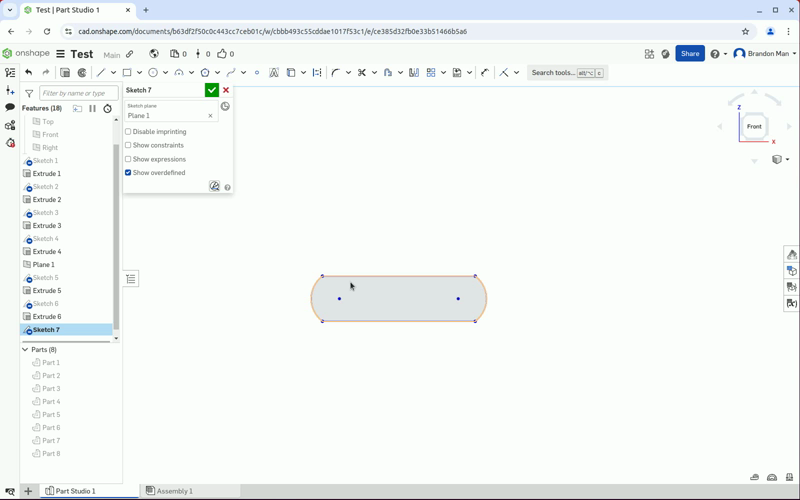
scroll(-6)
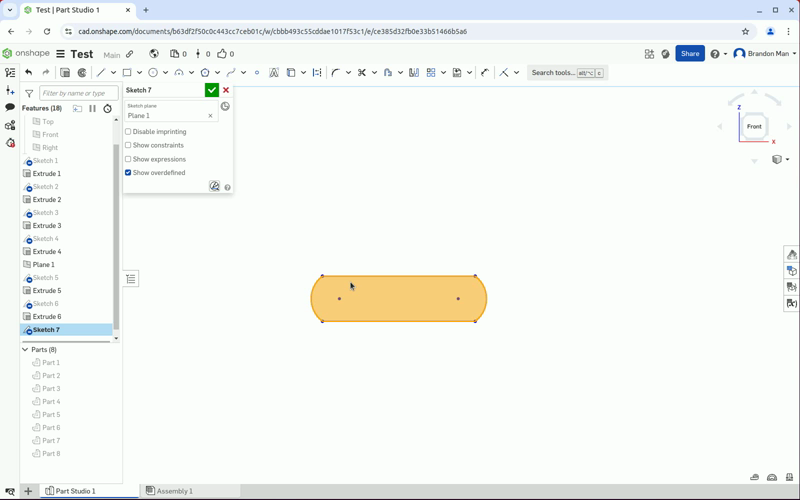
scroll(-6)
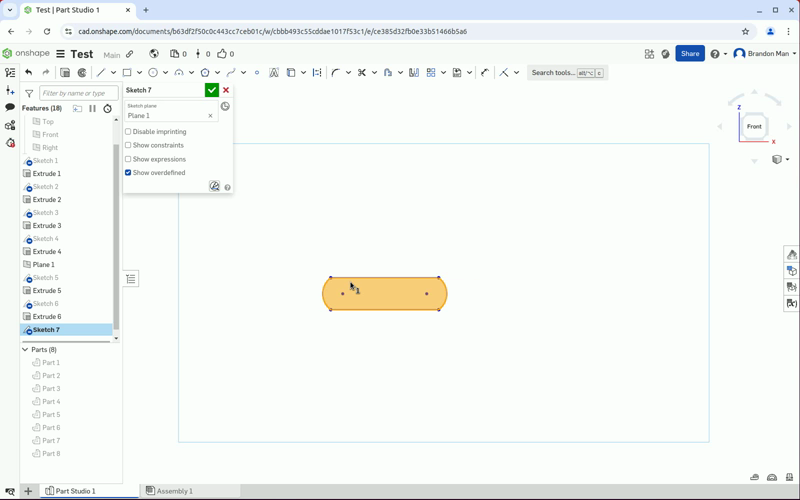
scroll(-6)
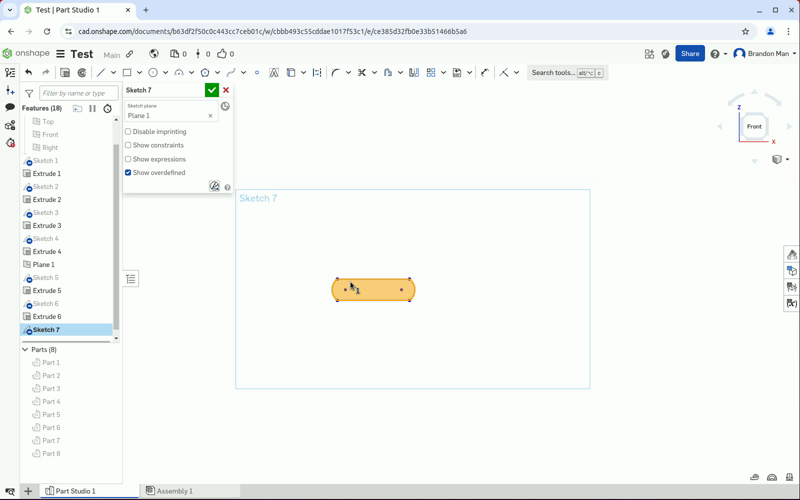
scroll(-6)
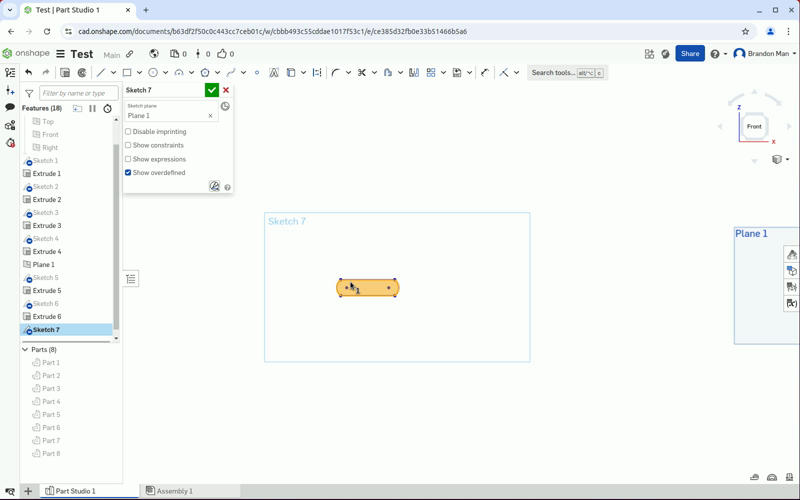
scroll(-6)
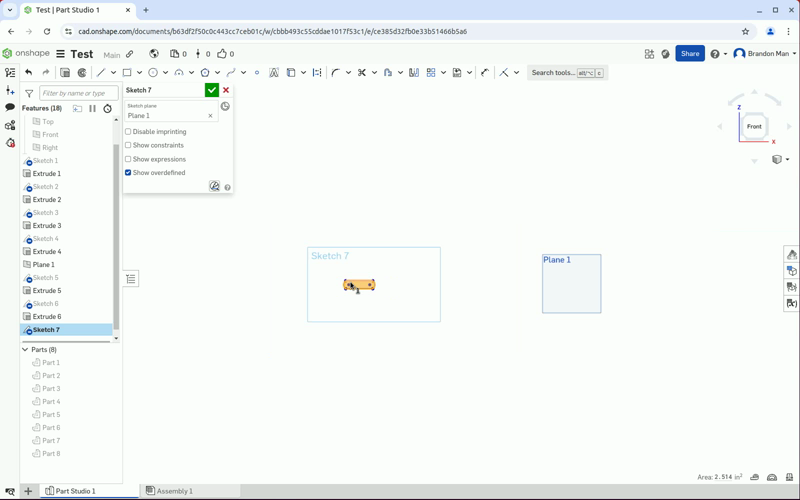
scroll(-6)
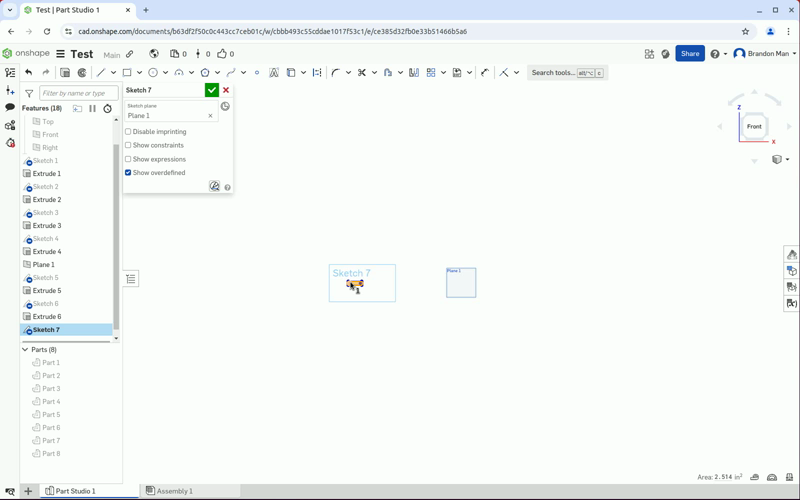
mouse_move(73, 352)
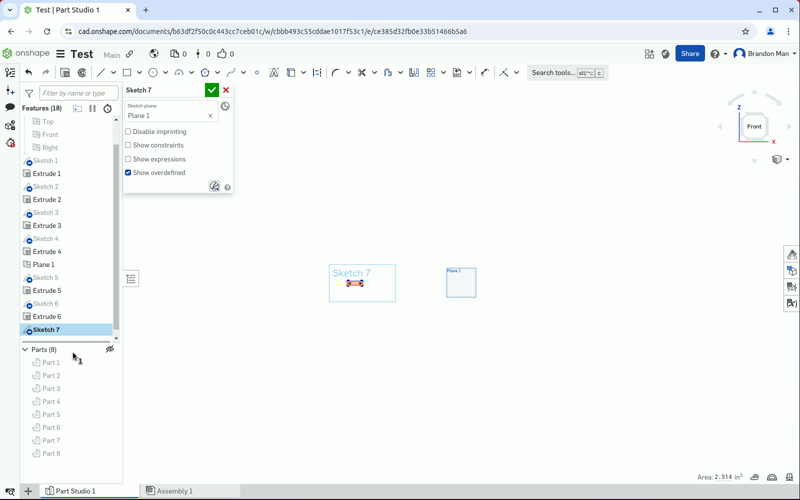
key(shift+y)
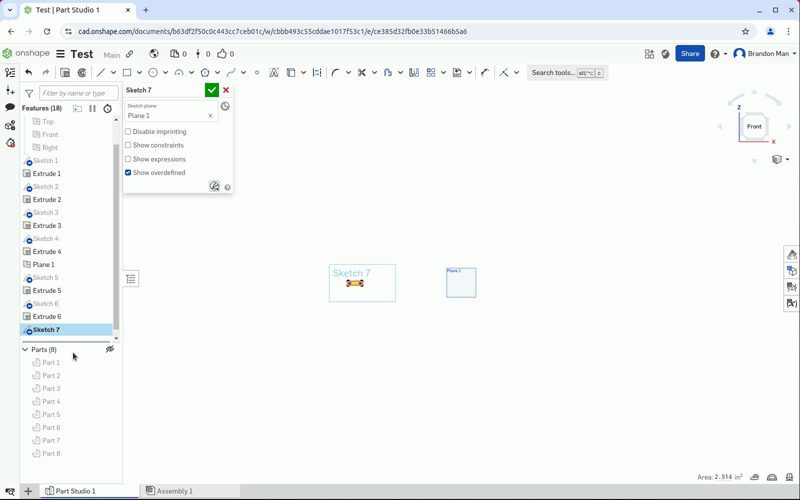
key(shift+e)
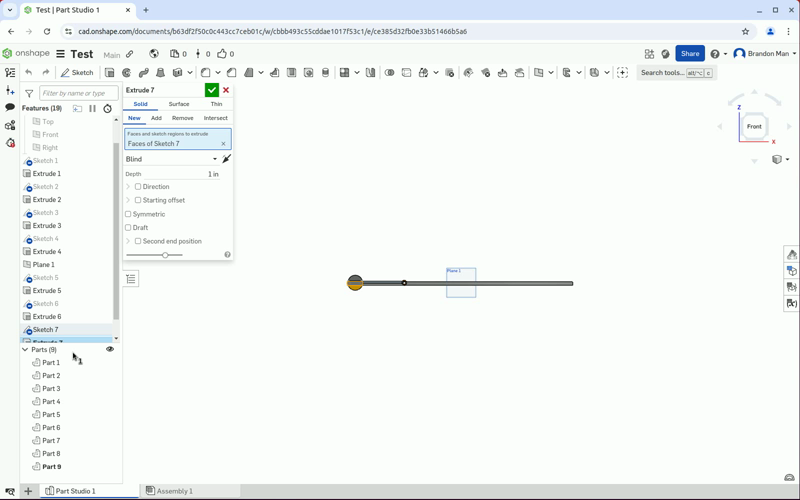
mouse_move(143, 106)
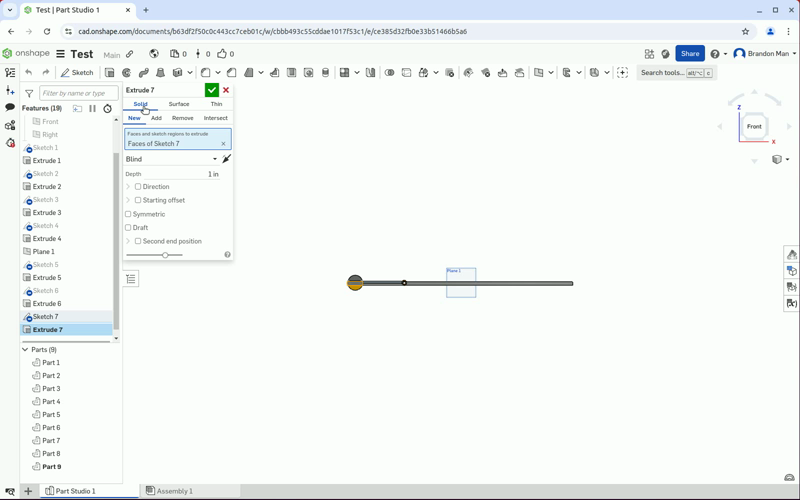
click(143, 106)
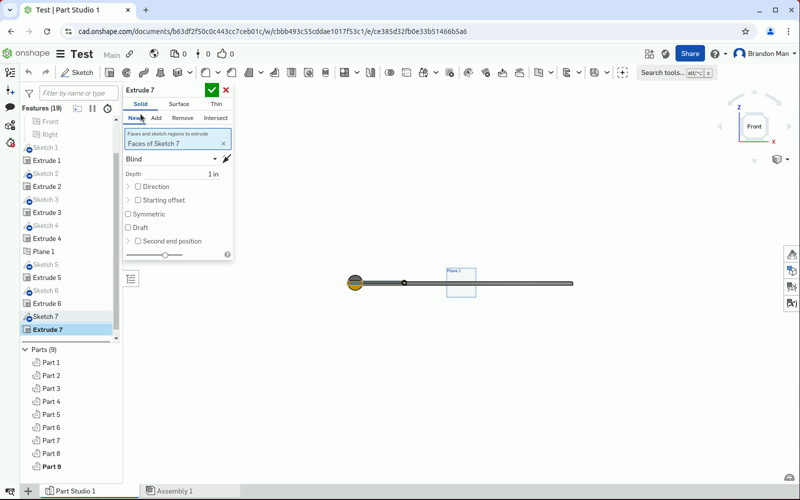
mouse_move(137, 120)
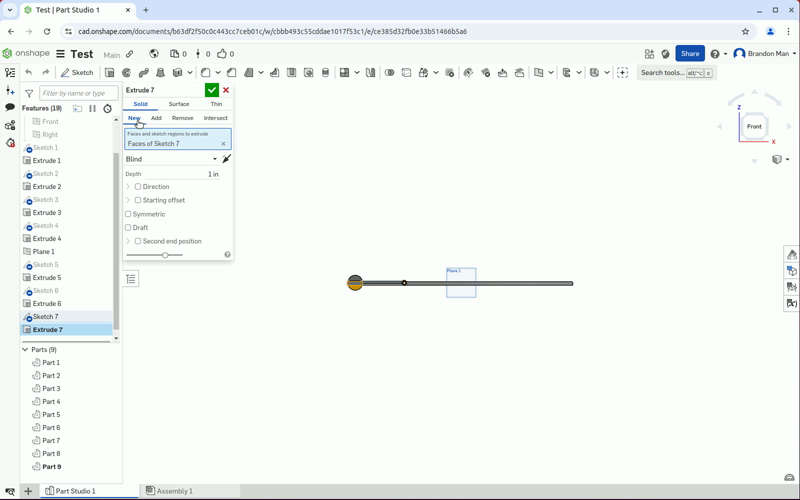
click(137, 120)
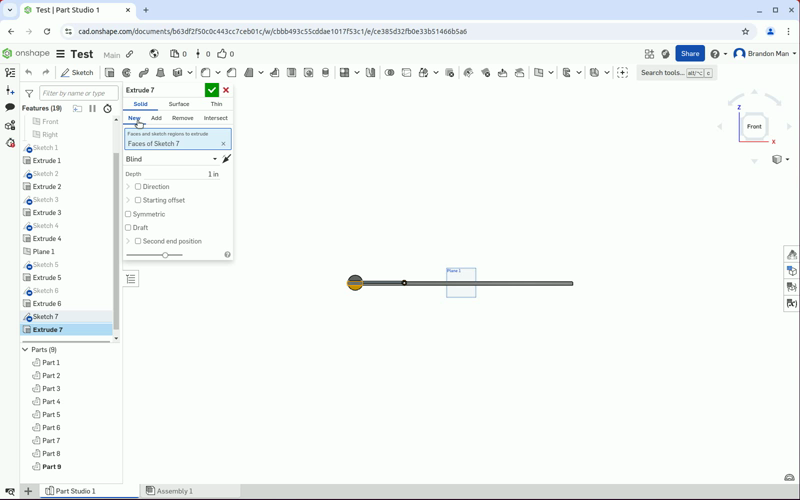
key(tab, 4)
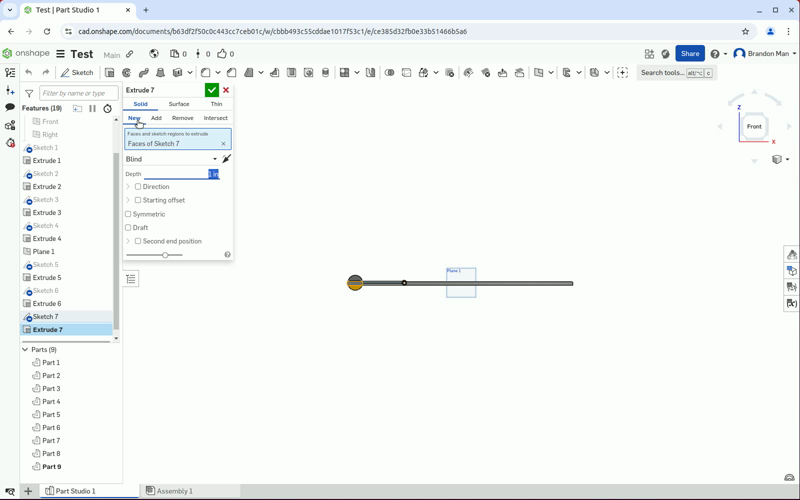
text(0.722)
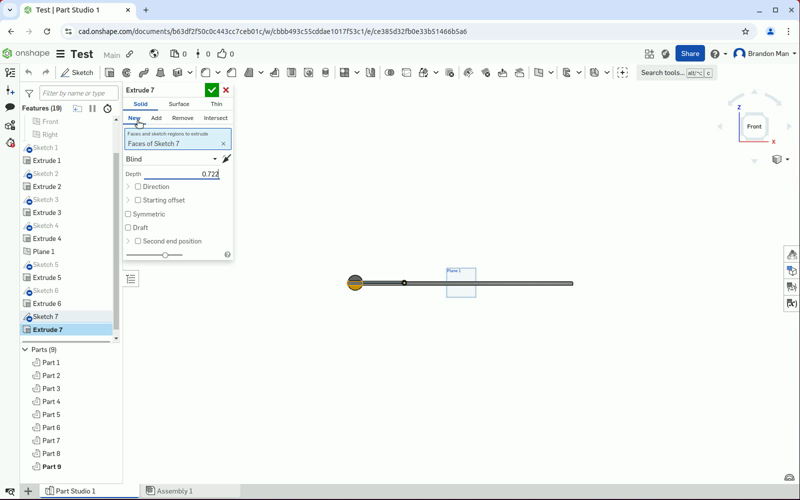
key(tab, 3)
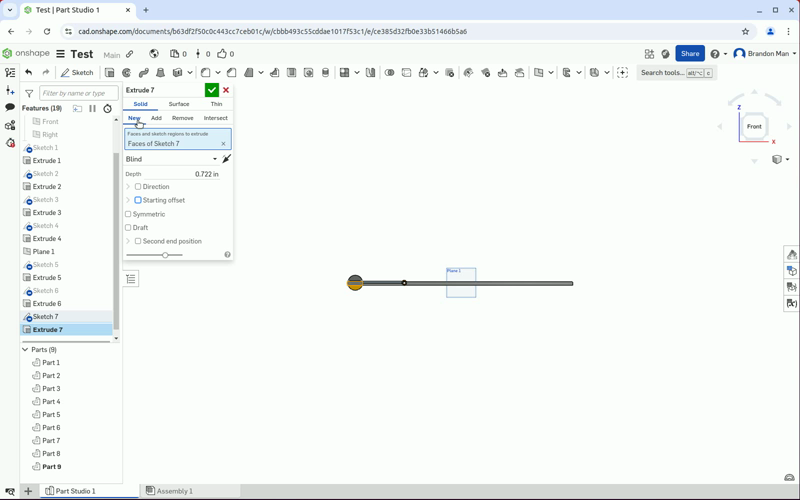
key(tab, 2)
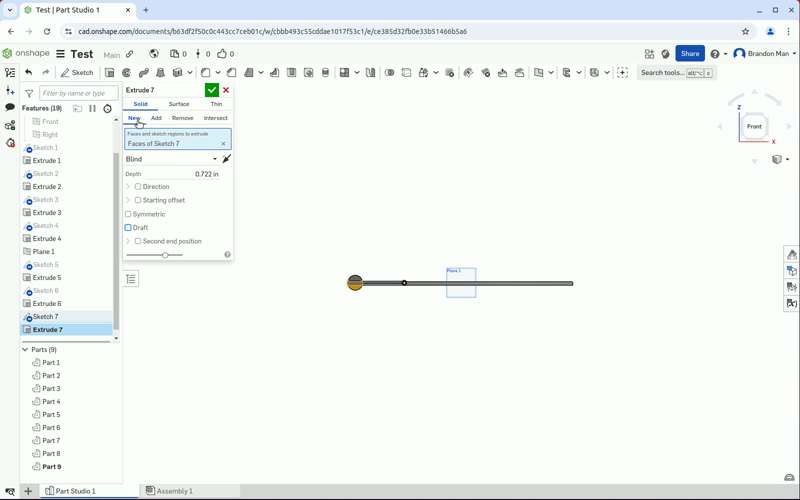
key(space)
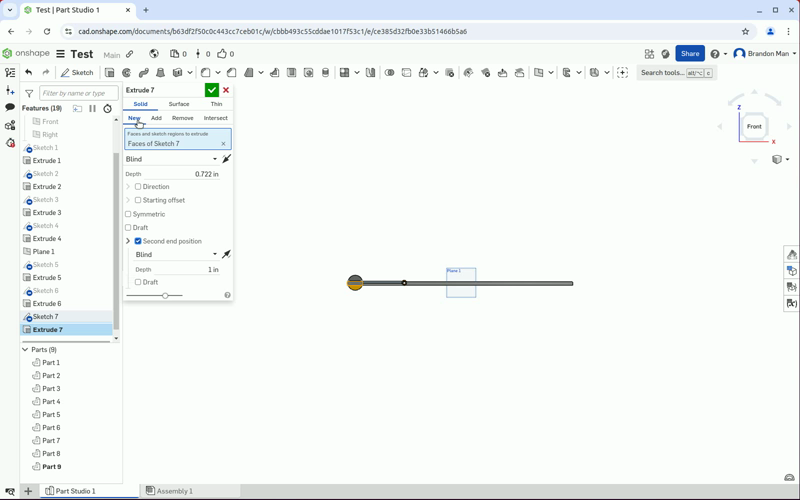
key(tab, 3)
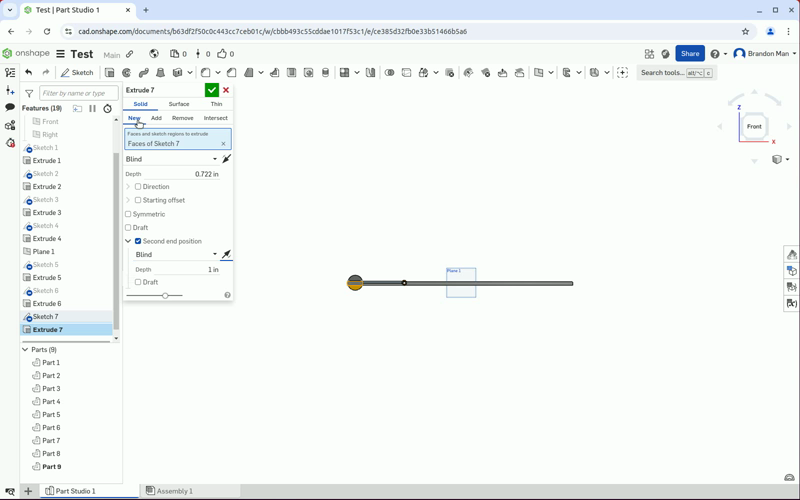
text(1.444)
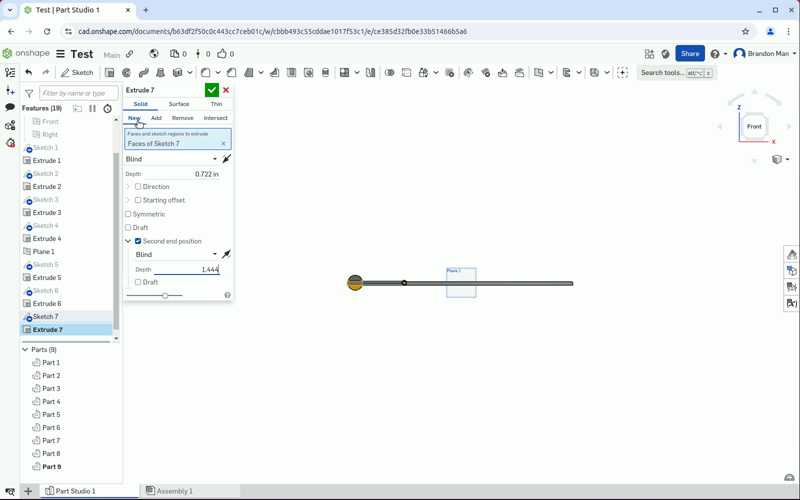
key(enter)
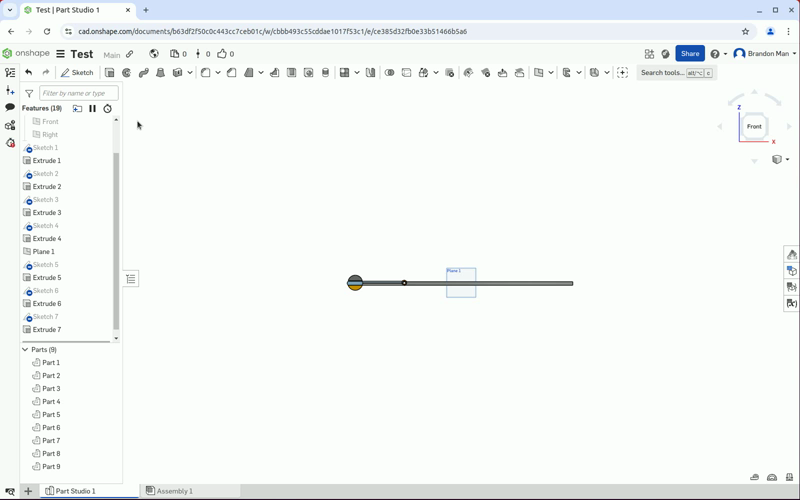
key(shift+h)
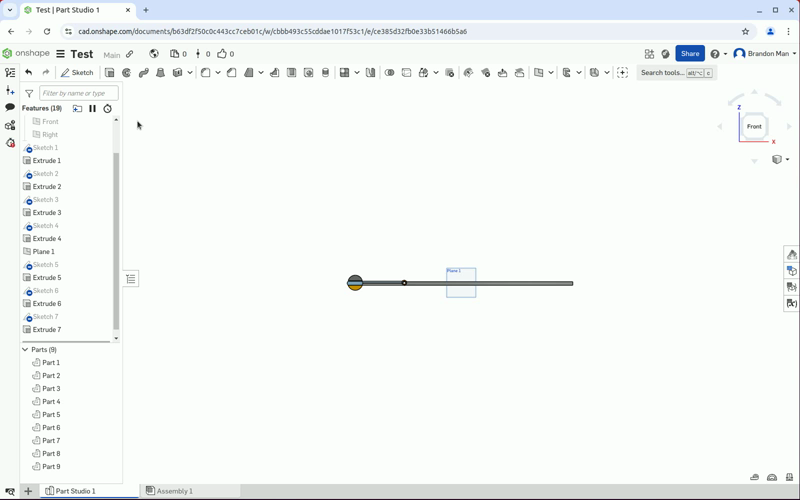
key(shift+h)
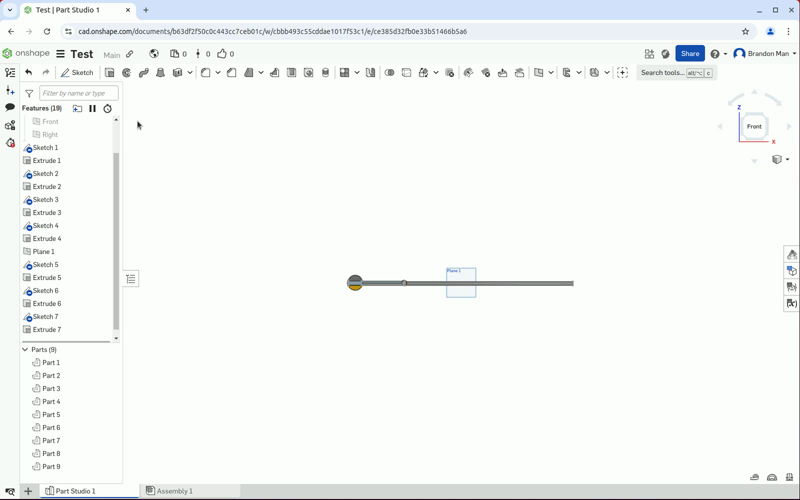
key(shift+7)
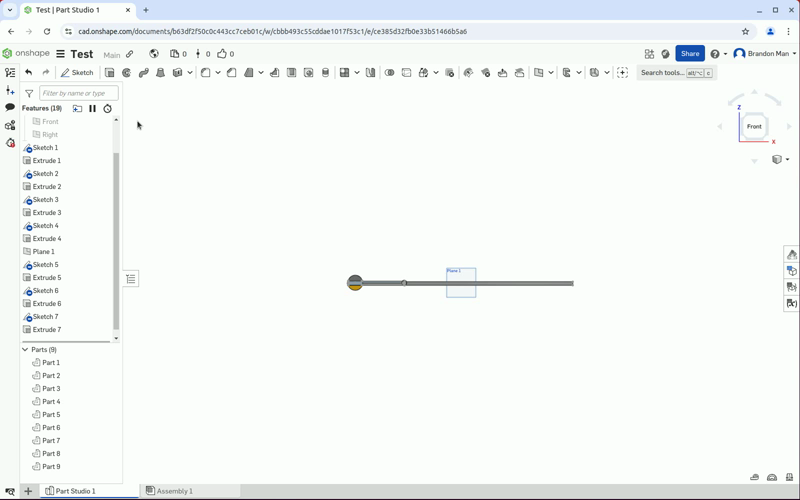
key(left, 2)
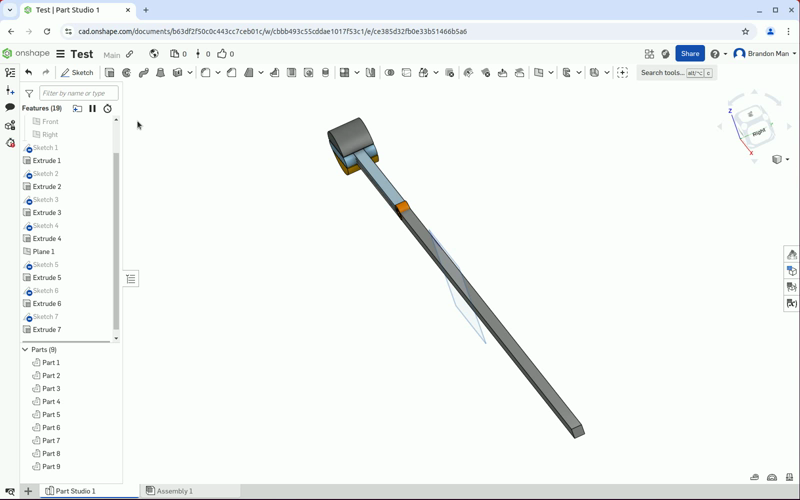
key(down, 2)
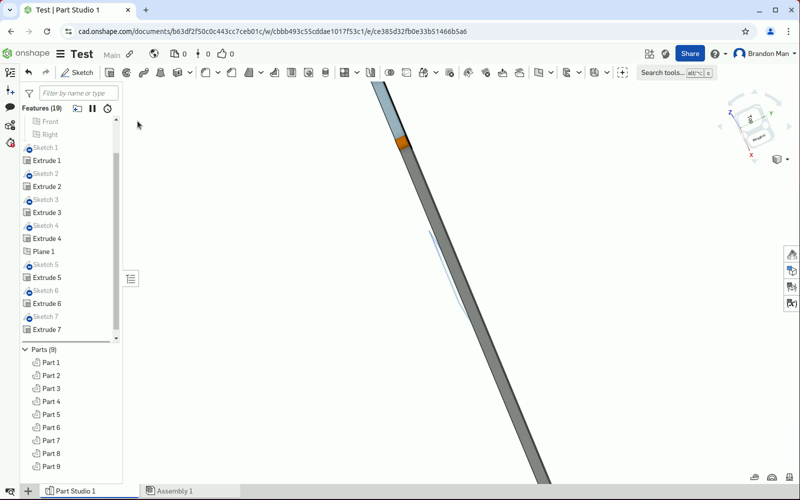
key(up, 2)
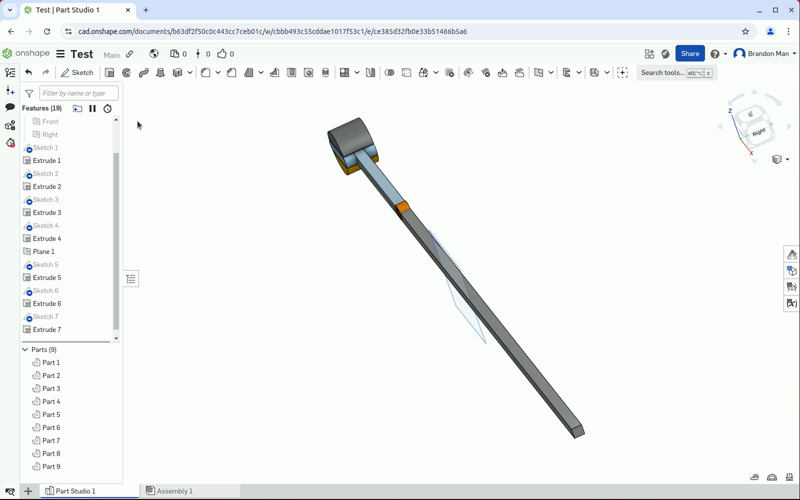
key(right, 2)
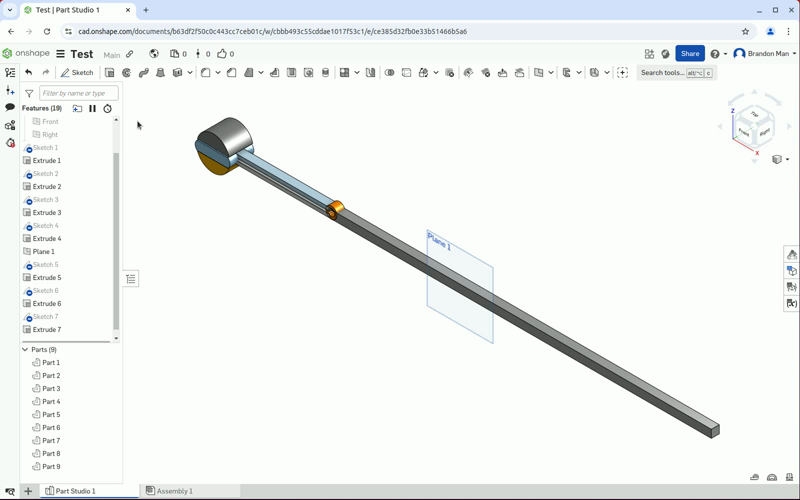
mouse_move(69, 150)
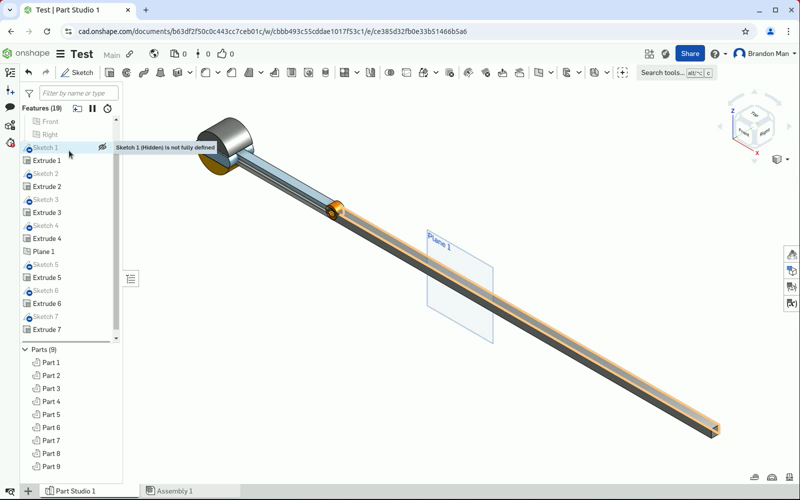
click(69, 150)